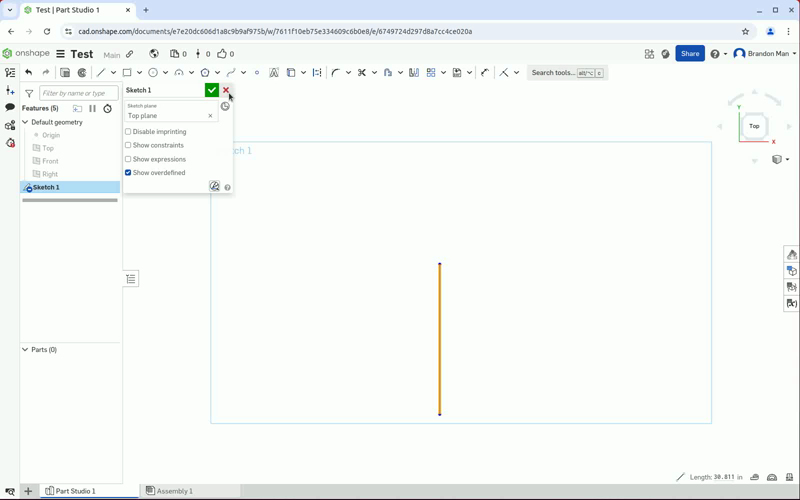
key(shift+h)
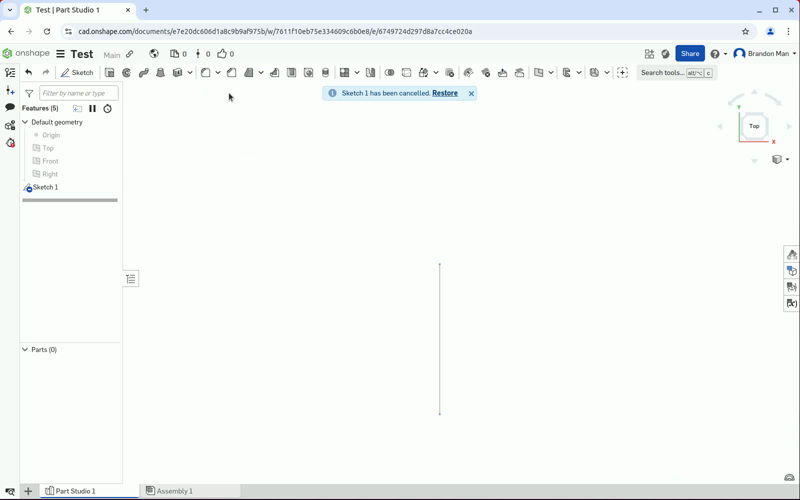
key(shift+s)
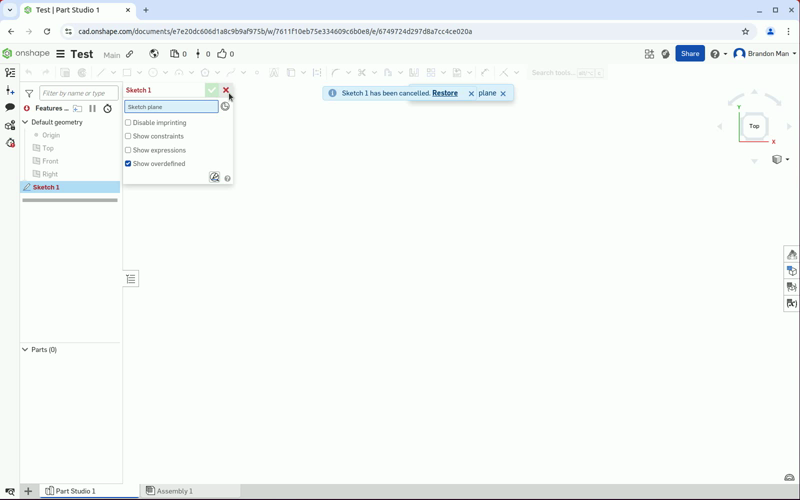
mouse_move(73, 150)
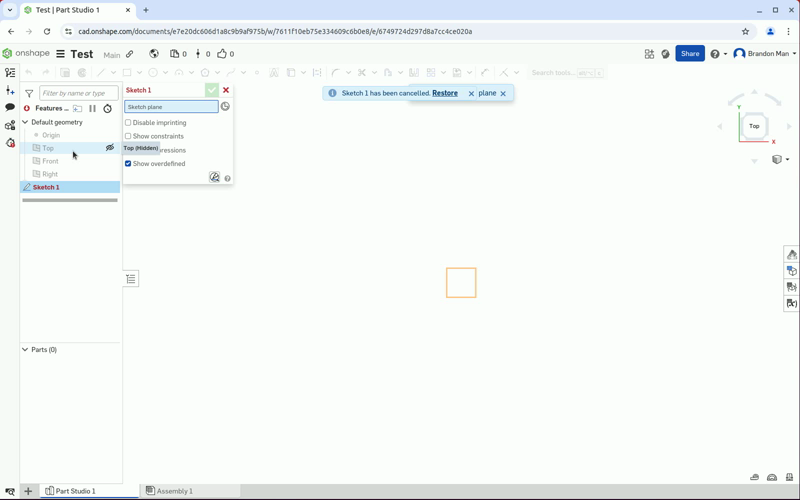
click(73, 150)
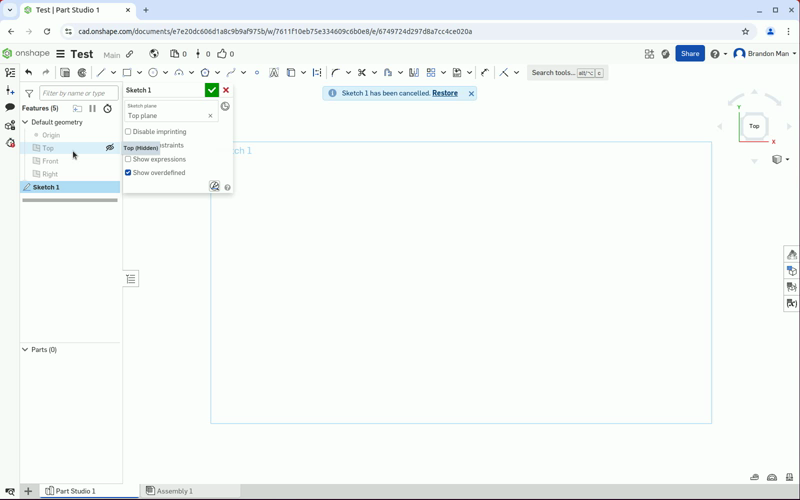
mouse_move(73, 352)
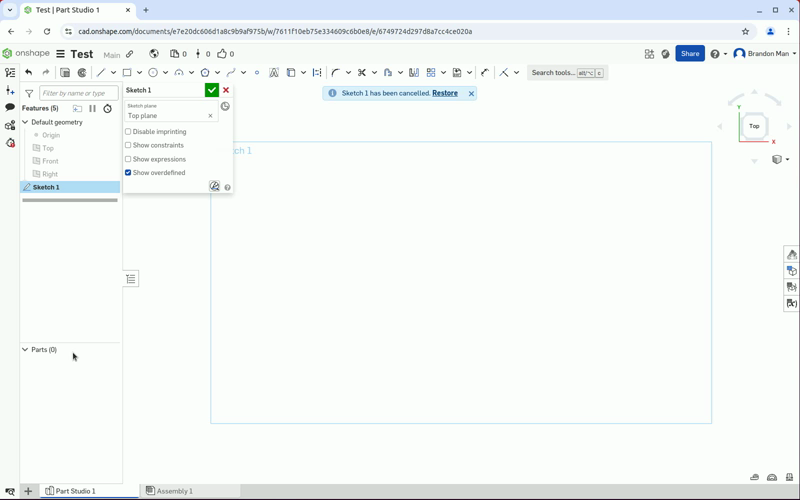
key(y)
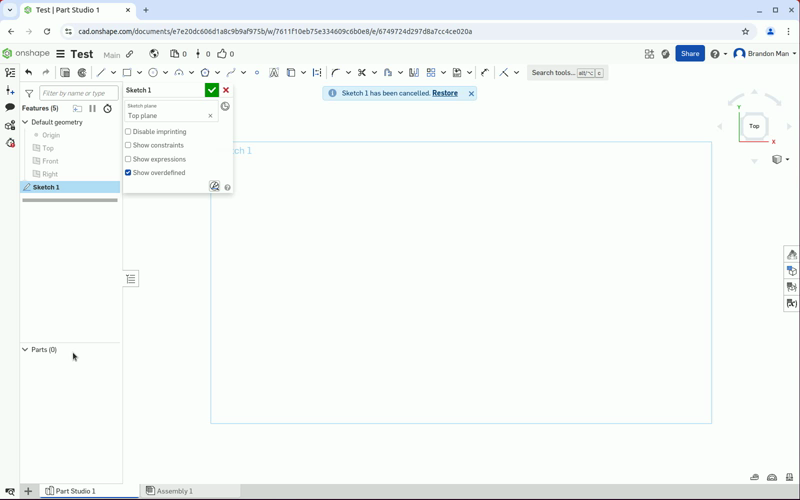
key(l)
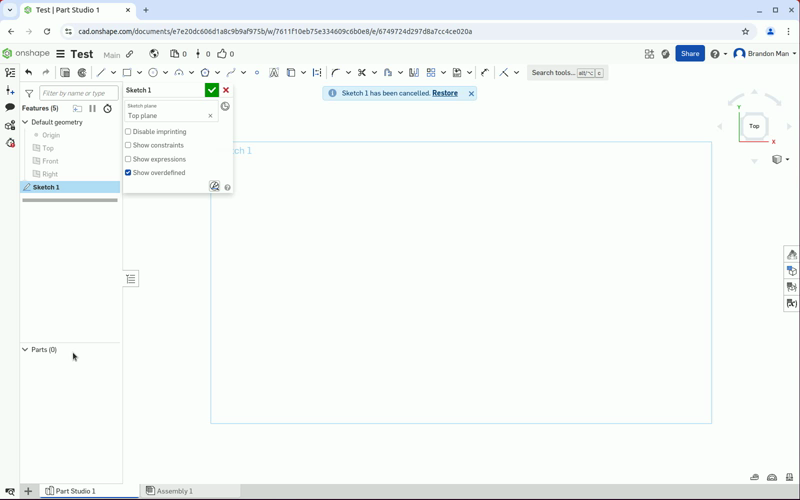
key_down(shift)
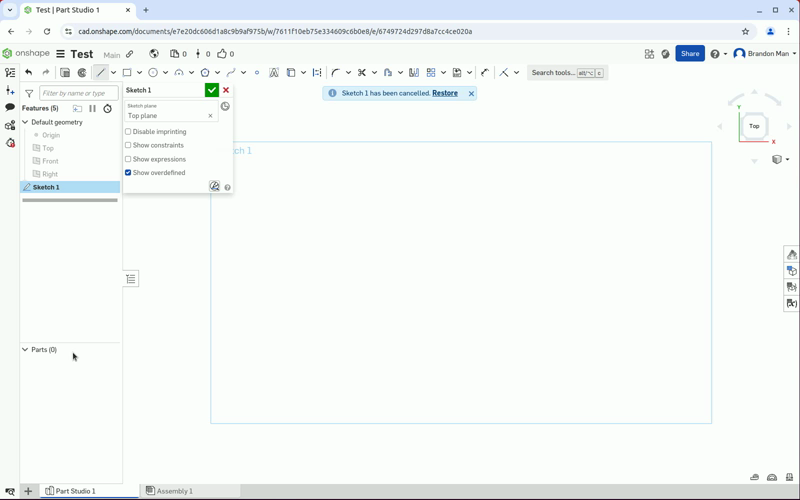
mouse_move(443, 335)
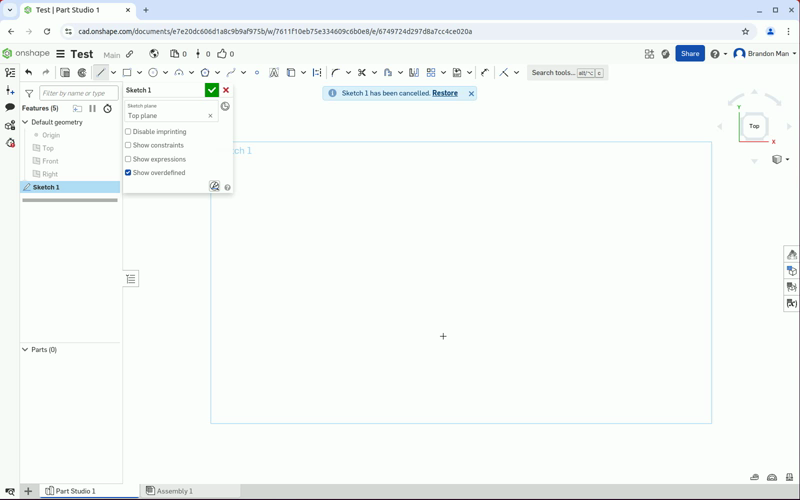
click(443, 335)
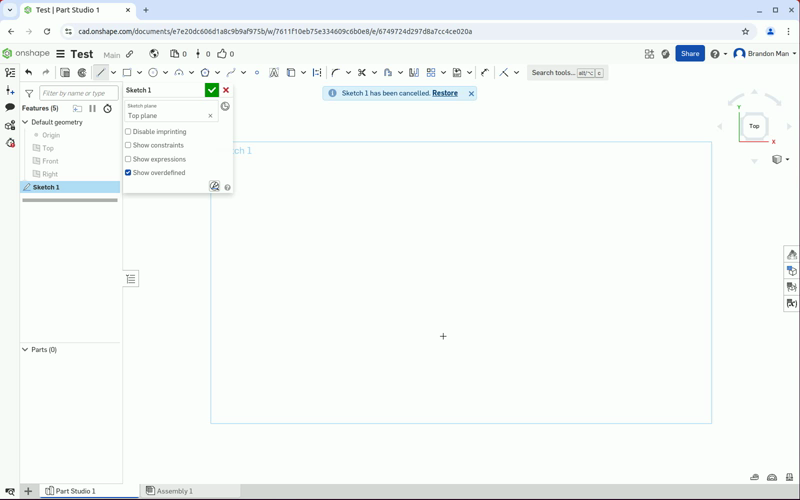
key_up(shift)
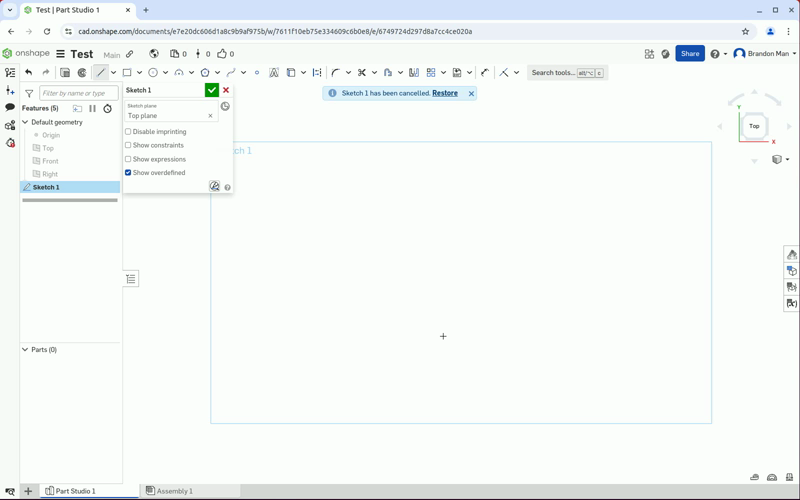
key_down(shift)
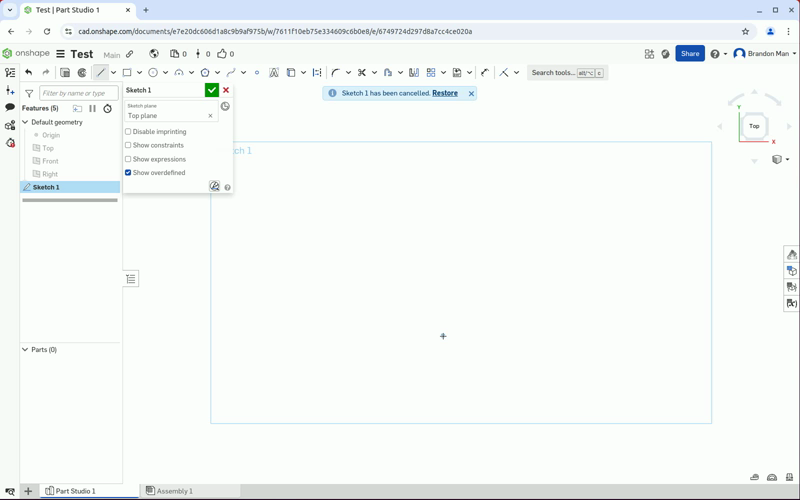
mouse_move(473, 335)
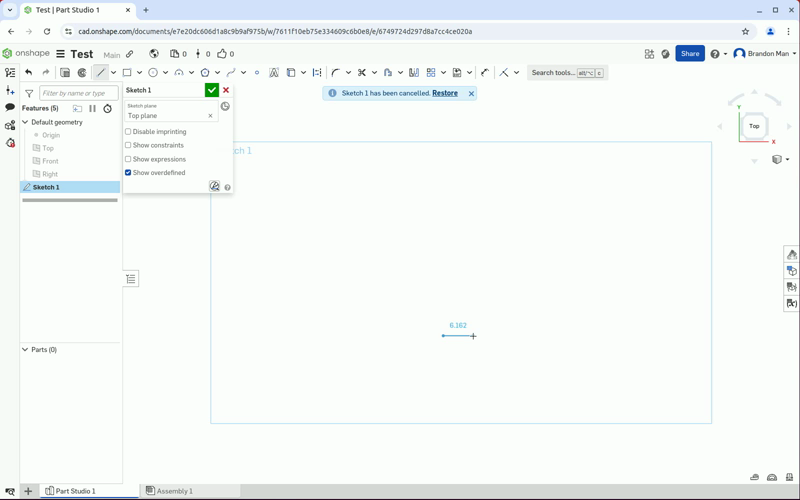
mouse_move(492, 335)
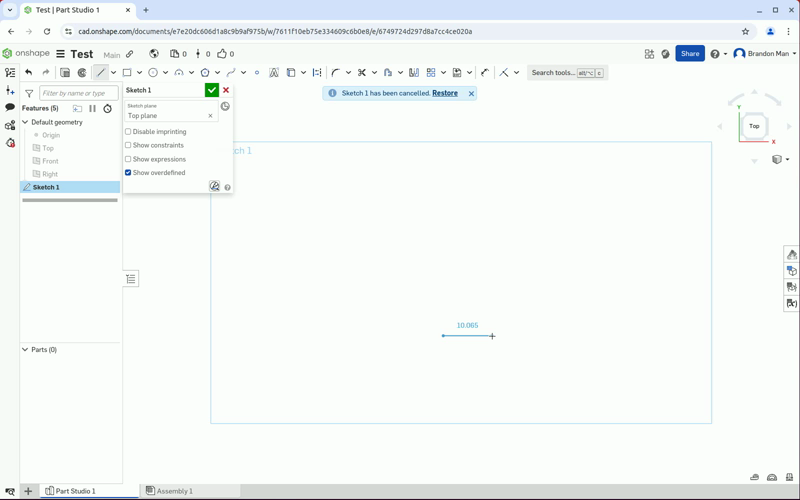
click(492, 335)
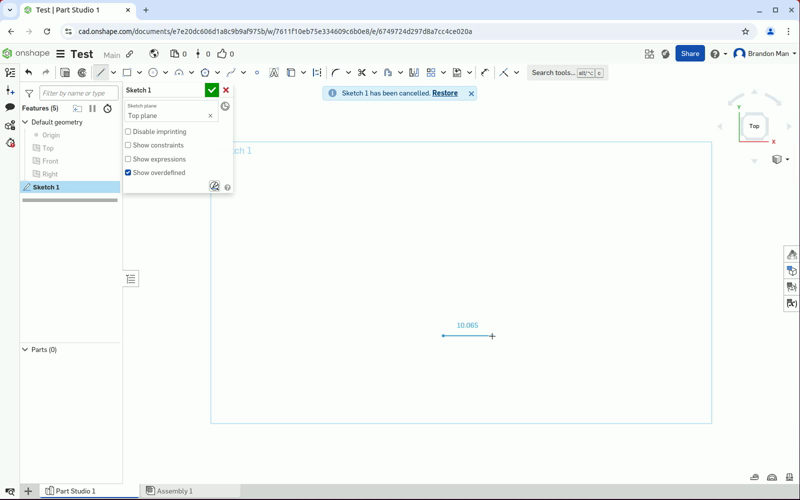
key_up(shift)
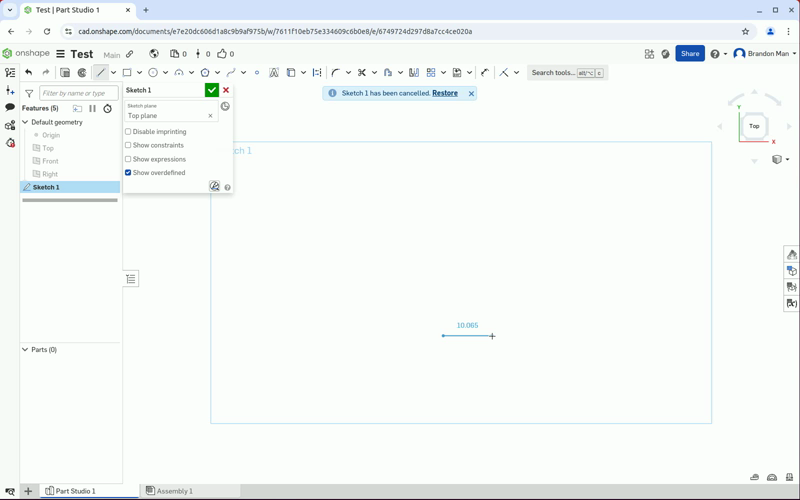
key_down(shift)
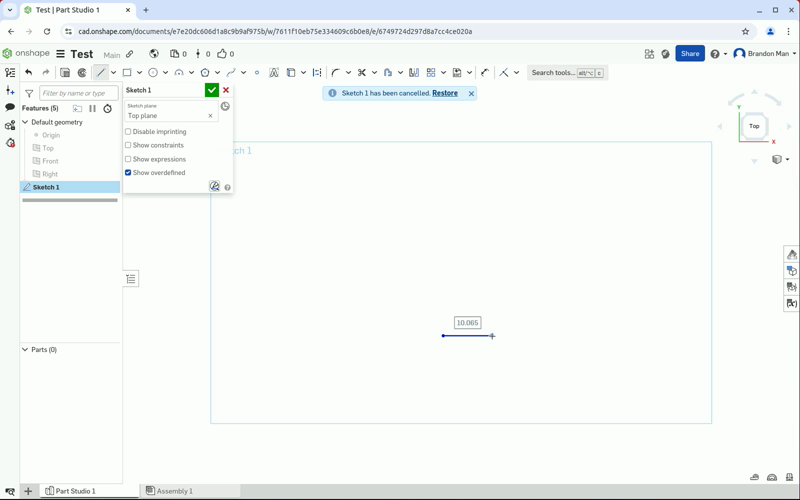
mouse_move(522, 335)
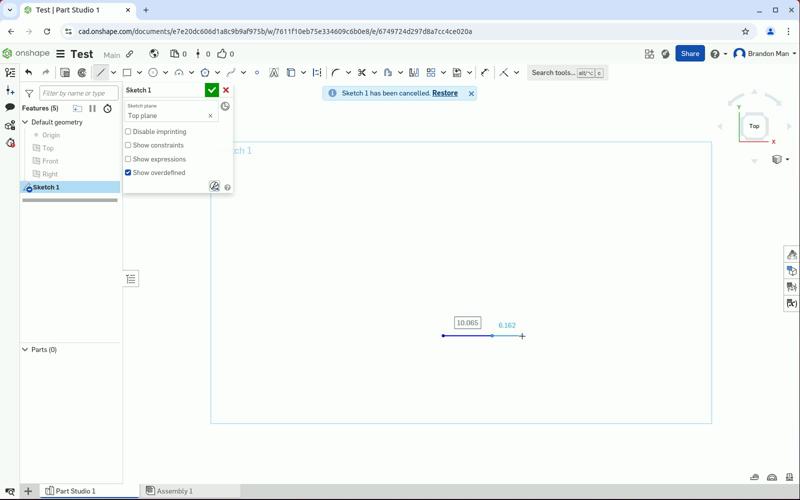
mouse_move(492, 294)
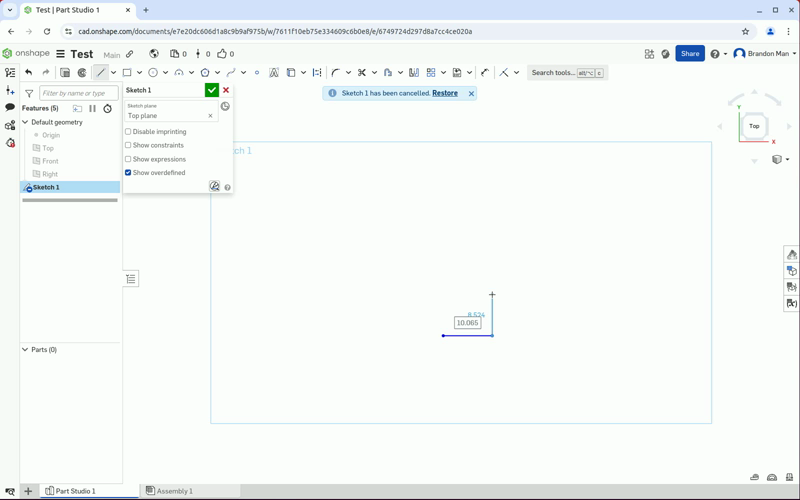
click(492, 294)
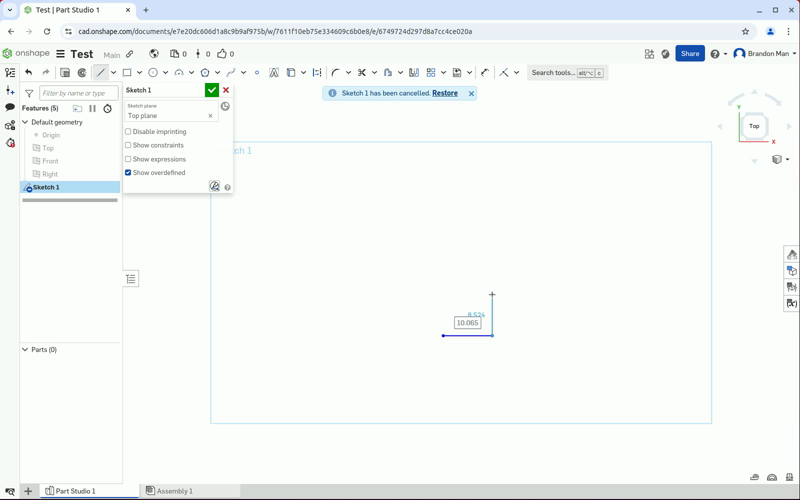
key_up(shift)
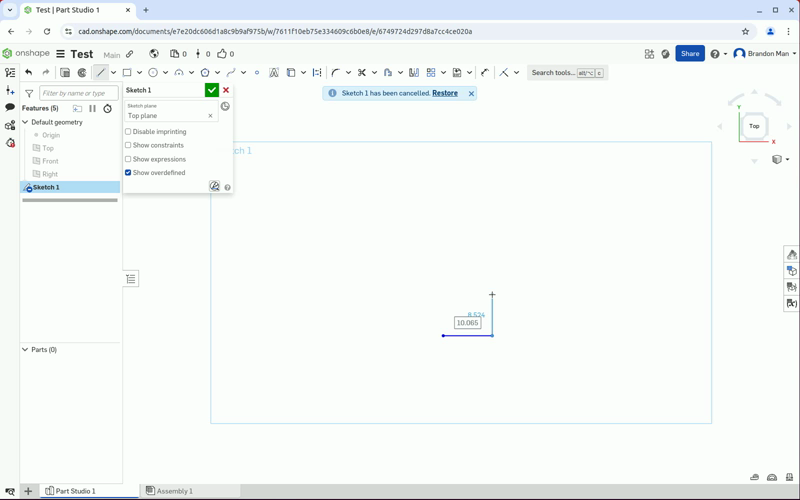
key_down(shift)
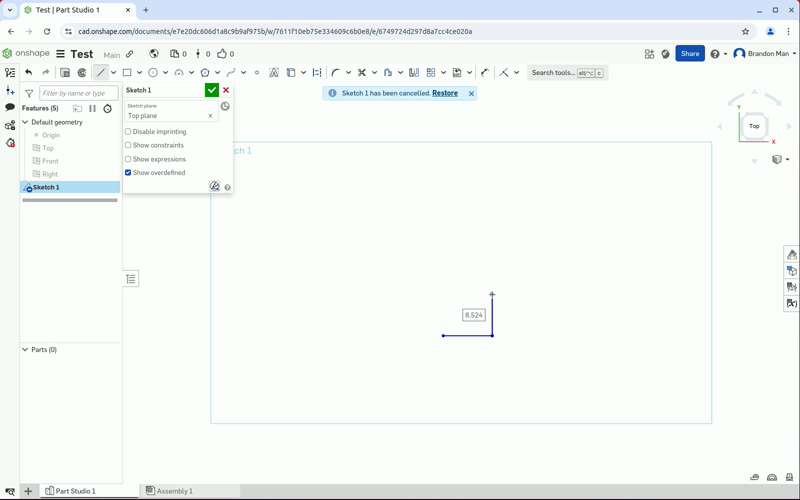
mouse_move(522, 294)
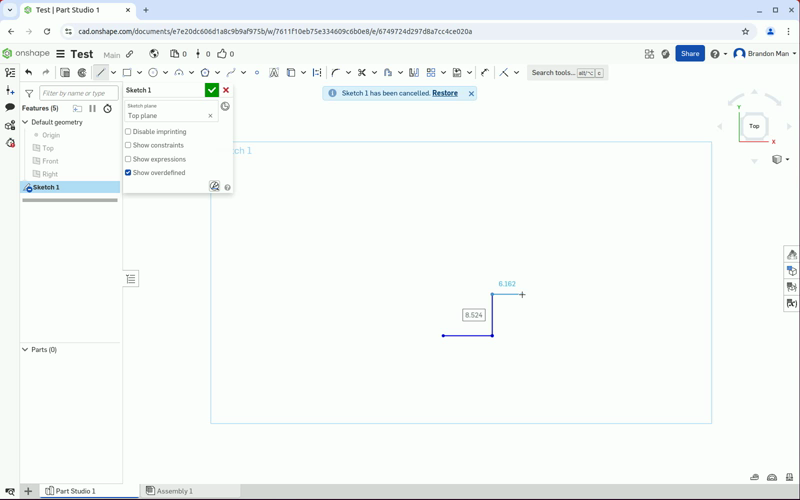
mouse_move(488, 294)
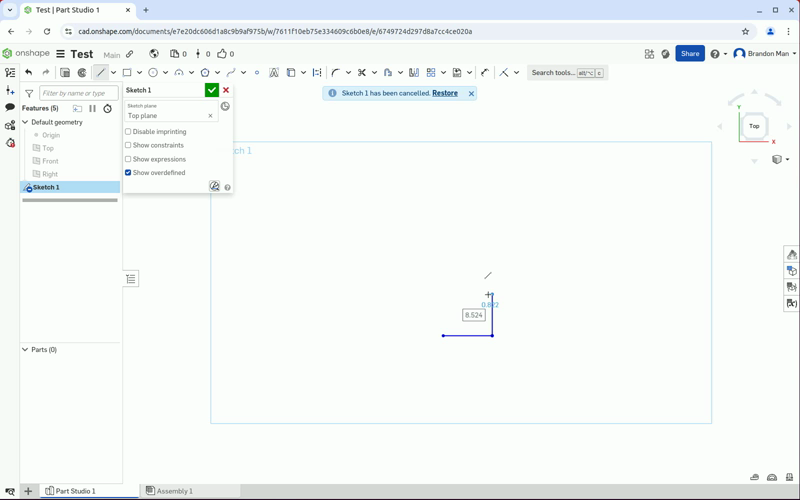
scroll(6)
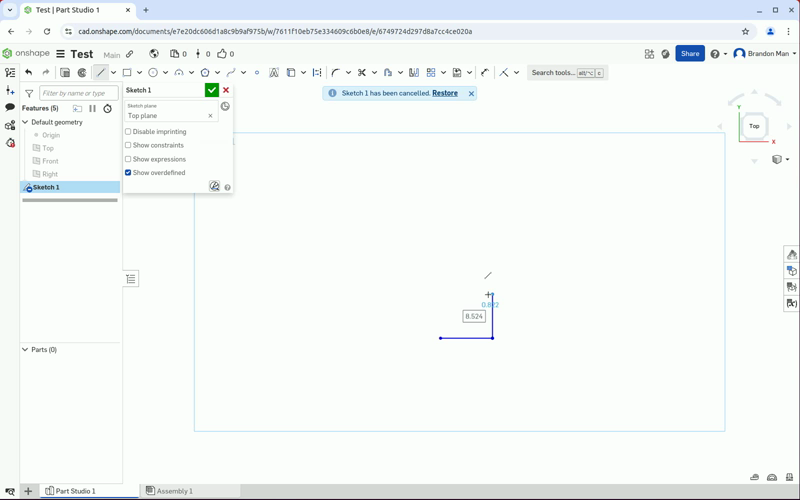
scroll(6)
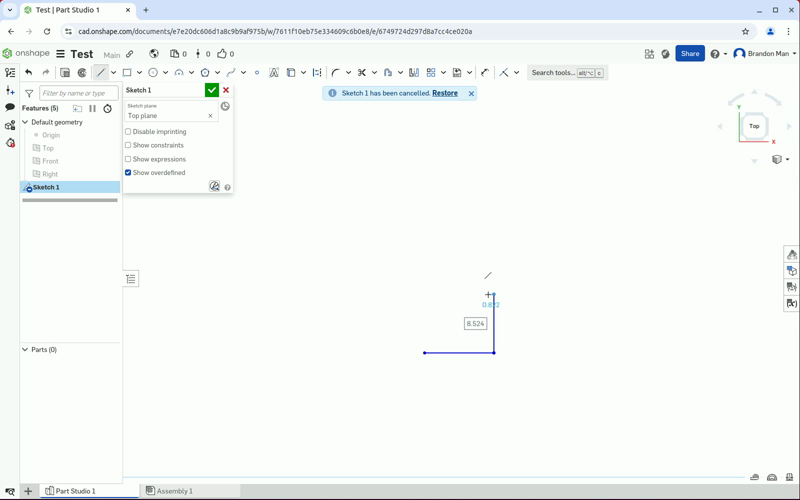
scroll(6)
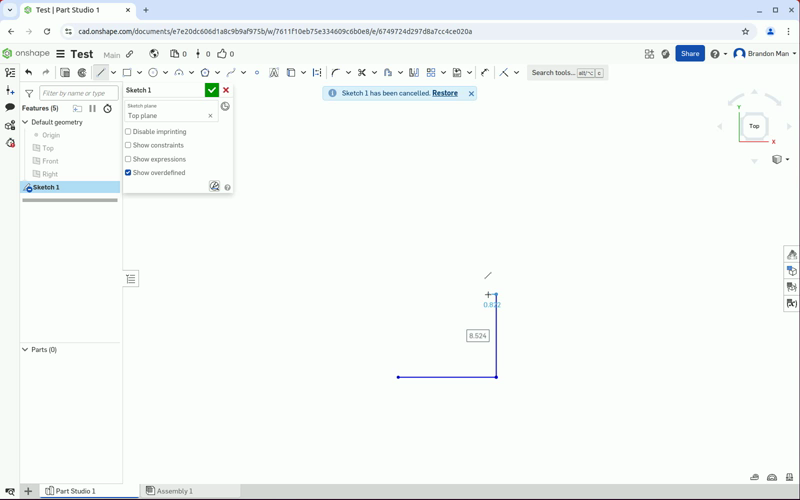
scroll(6)
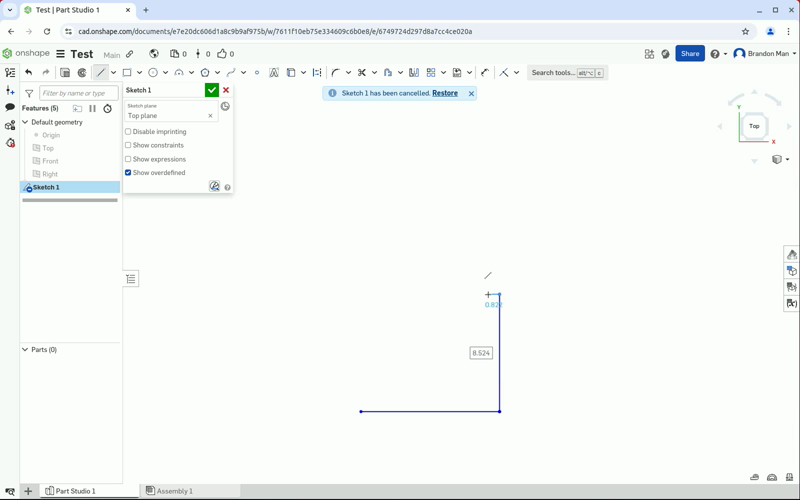
scroll(6)
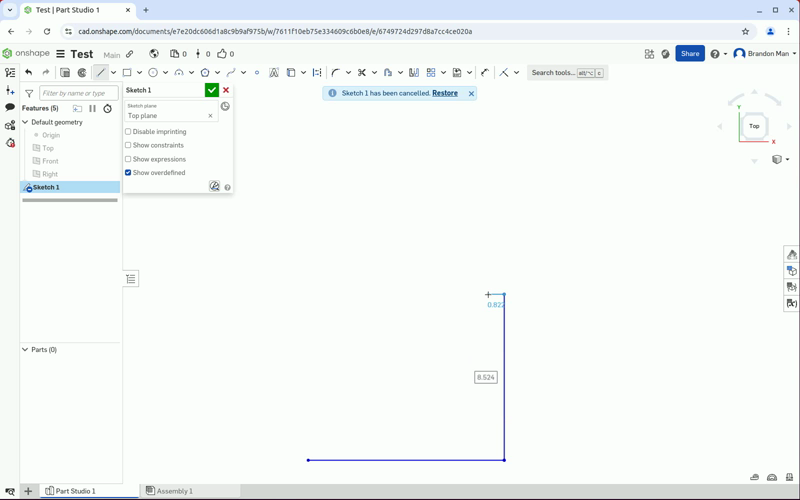
scroll(6)
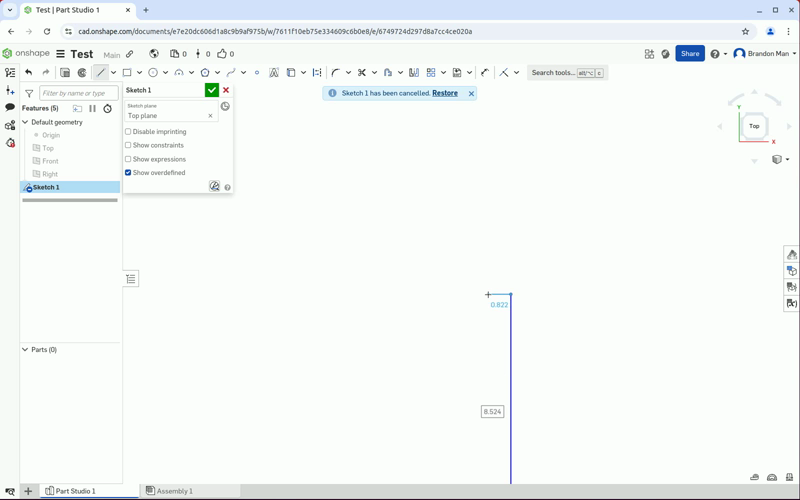
scroll(6)
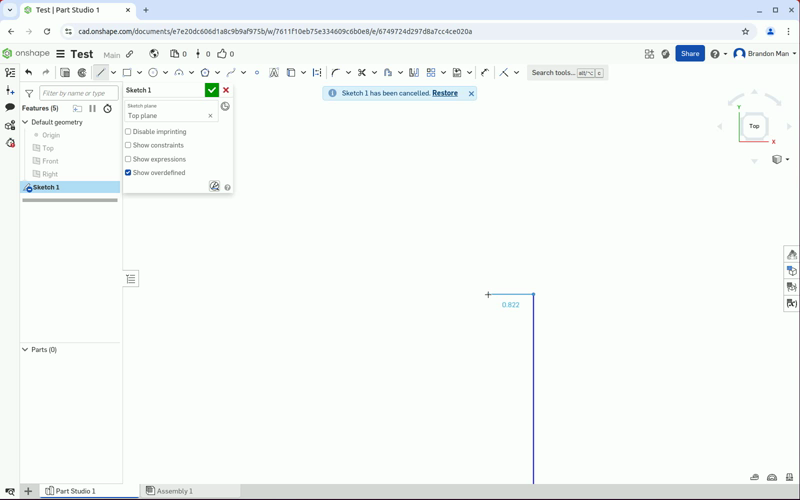
click(488, 294)
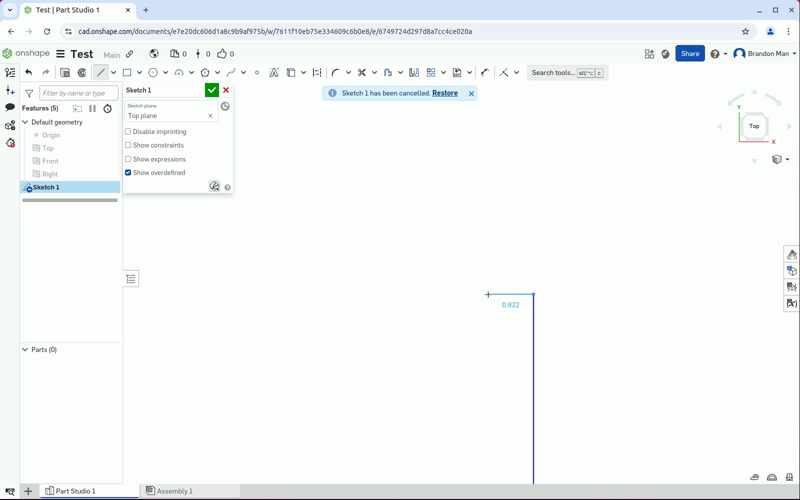
scroll(-6)
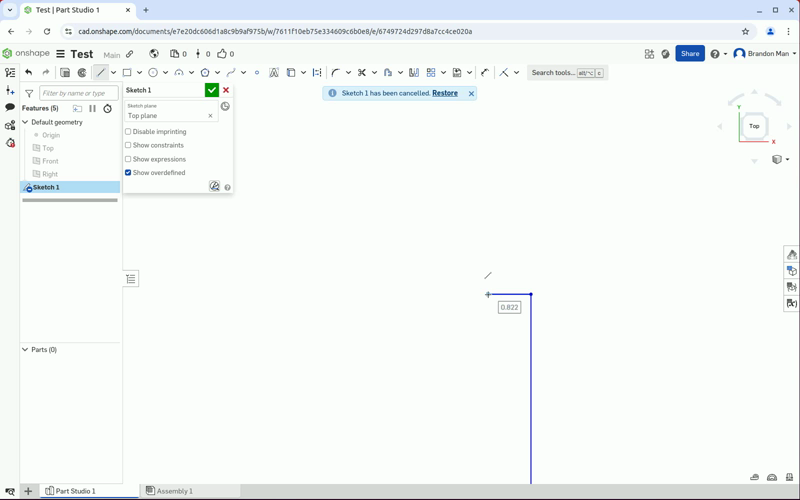
scroll(-6)
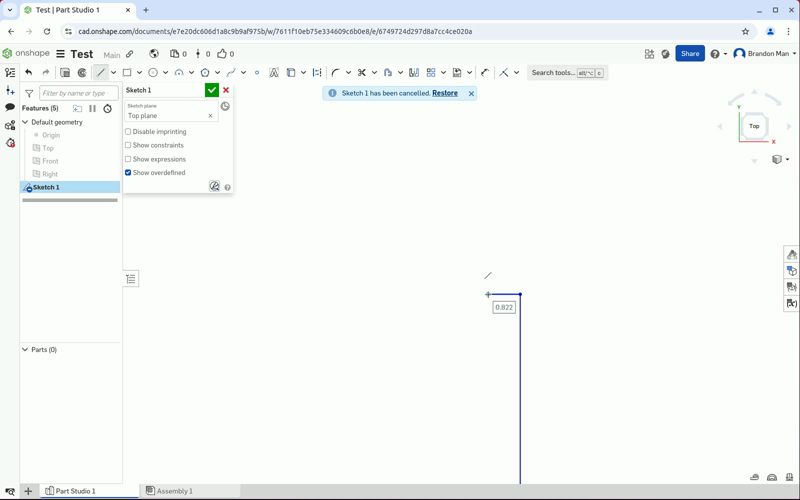
scroll(-6)
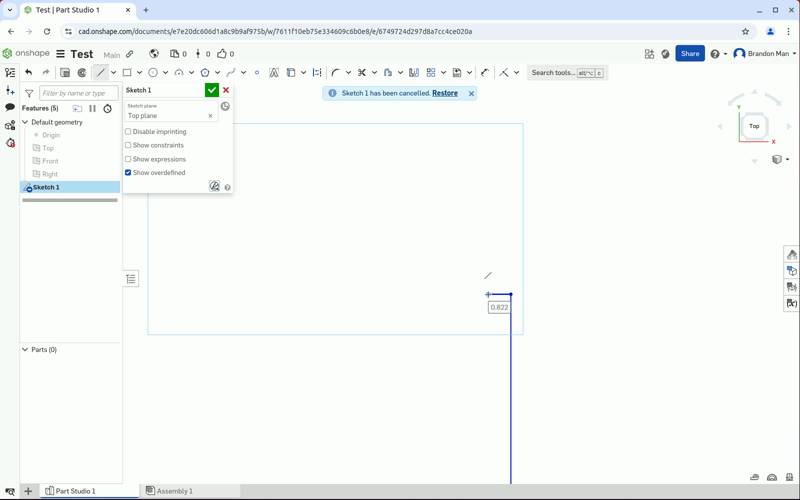
scroll(-6)
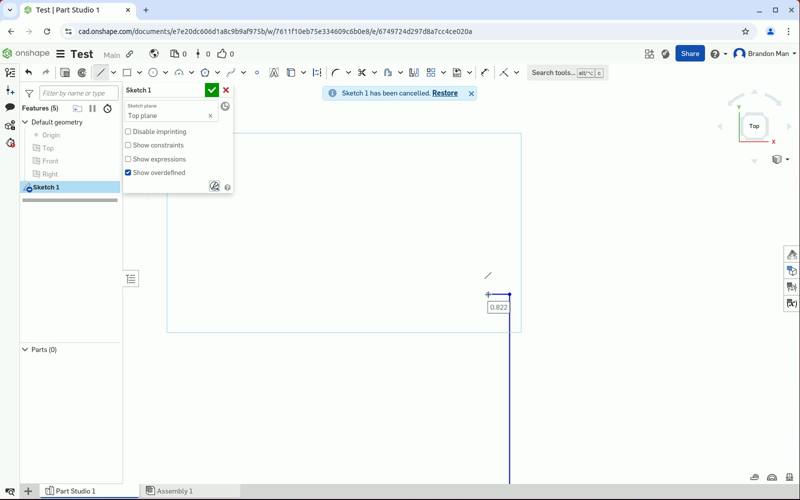
scroll(-6)
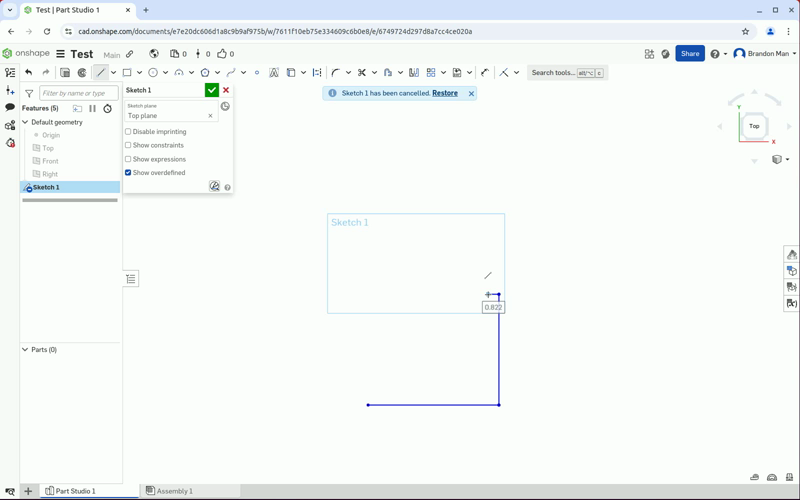
scroll(-6)
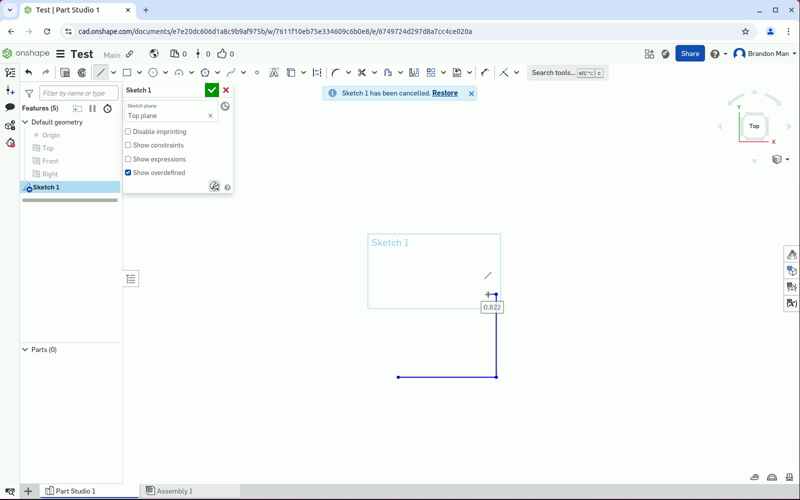
scroll(-6)
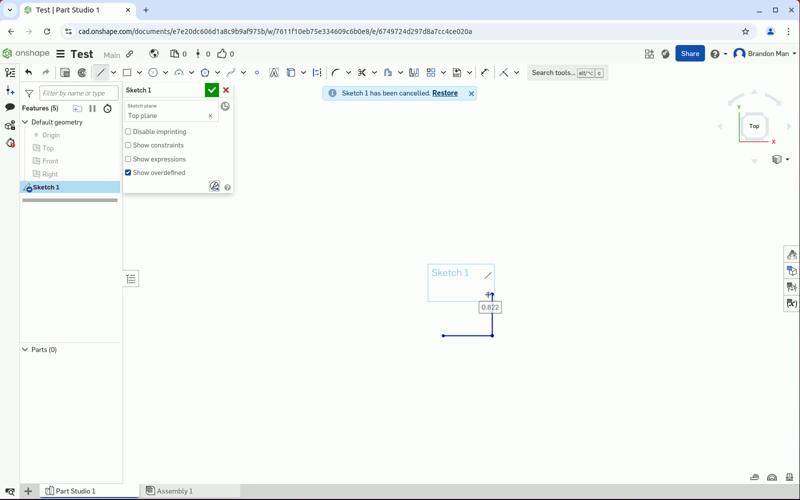
key_up(shift)
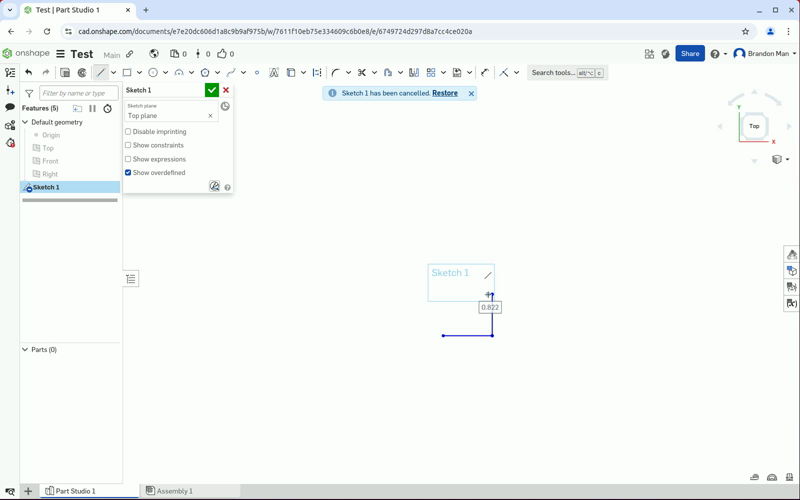
key_down(shift)
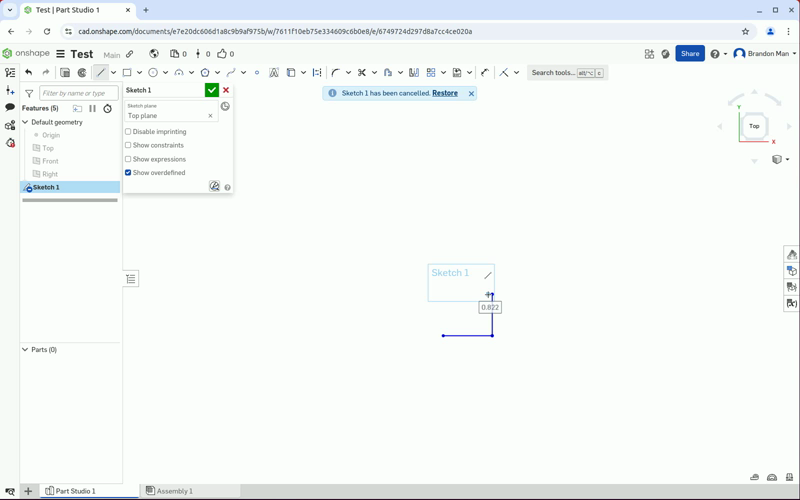
mouse_move(518, 294)
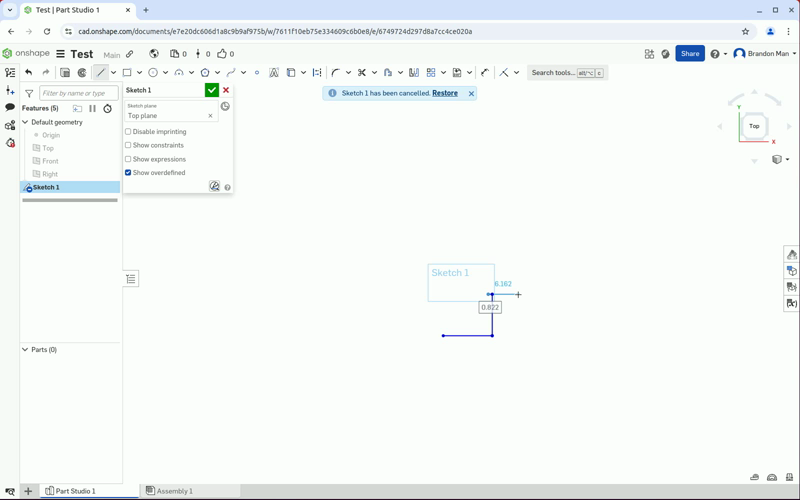
mouse_move(488, 332)
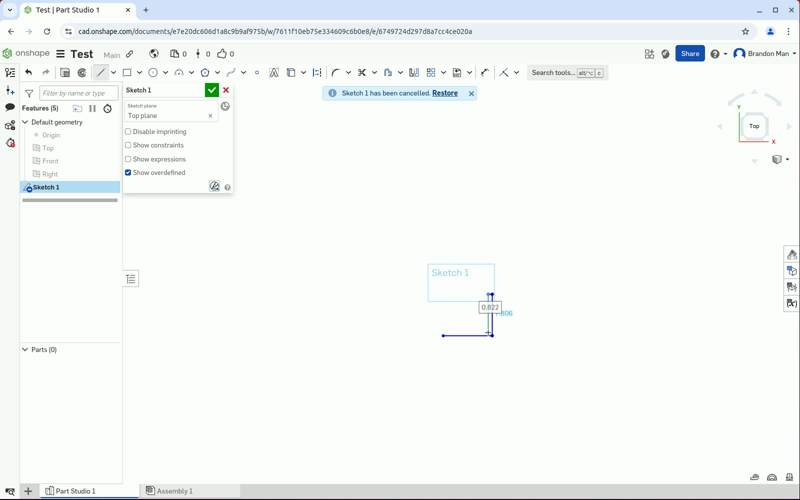
click(488, 332)
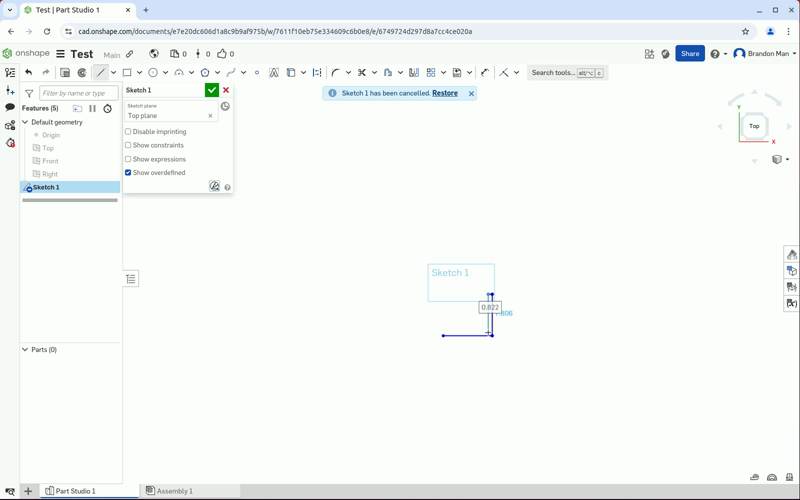
key_up(shift)
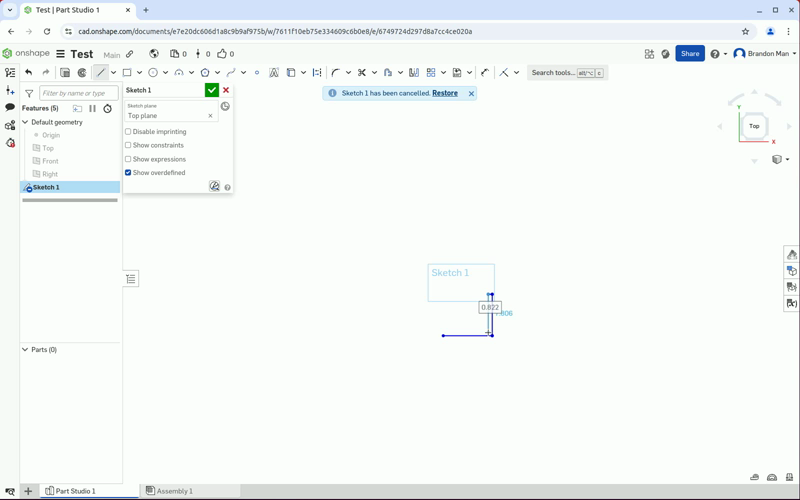
key_down(shift)
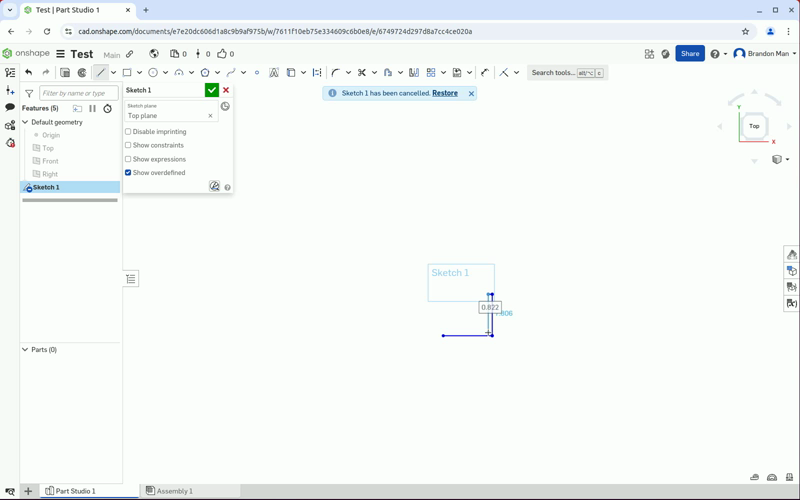
mouse_move(518, 332)
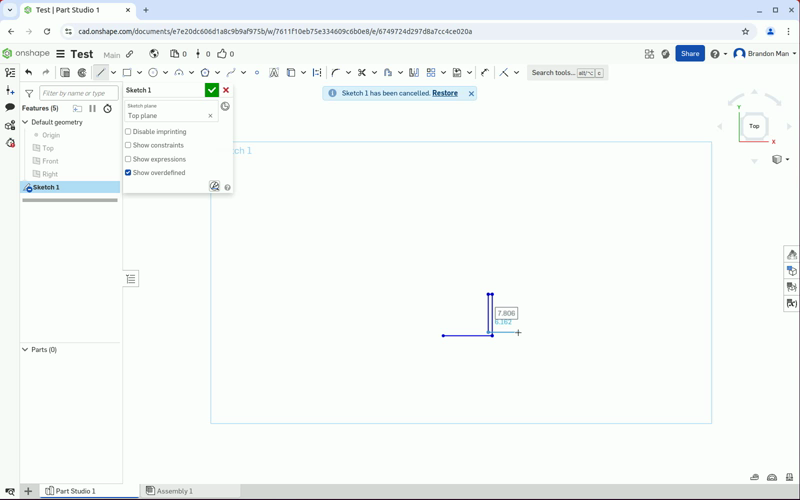
mouse_move(446, 332)
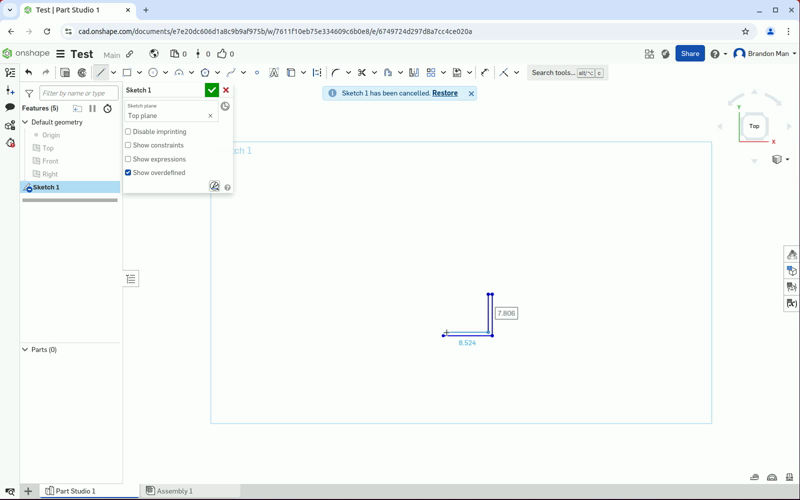
click(446, 332)
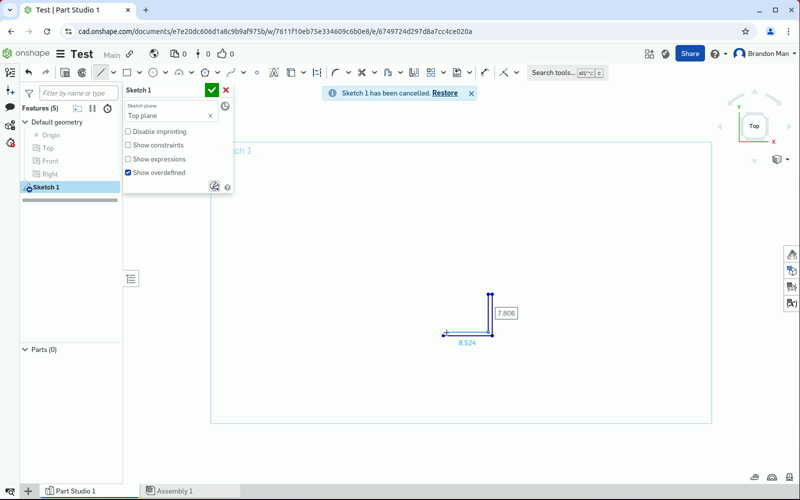
key_up(shift)
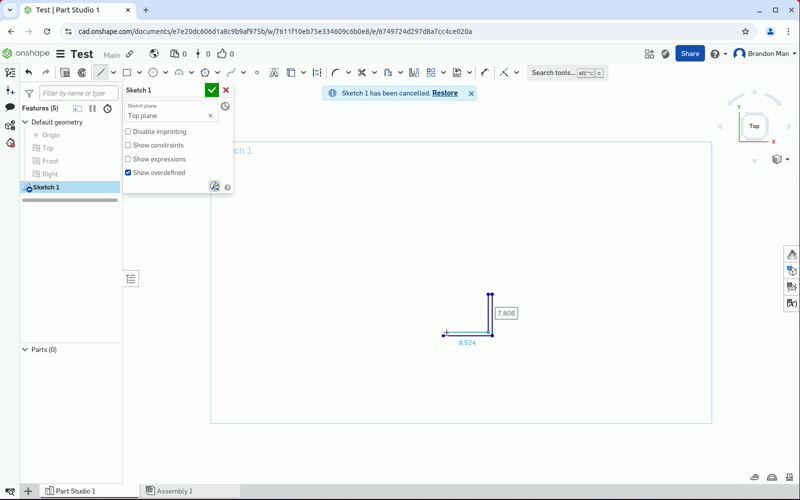
key_down(shift)
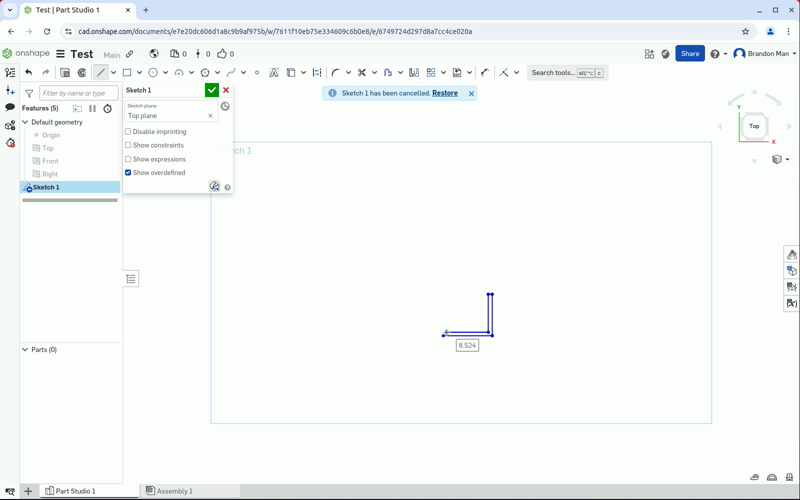
mouse_move(476, 332)
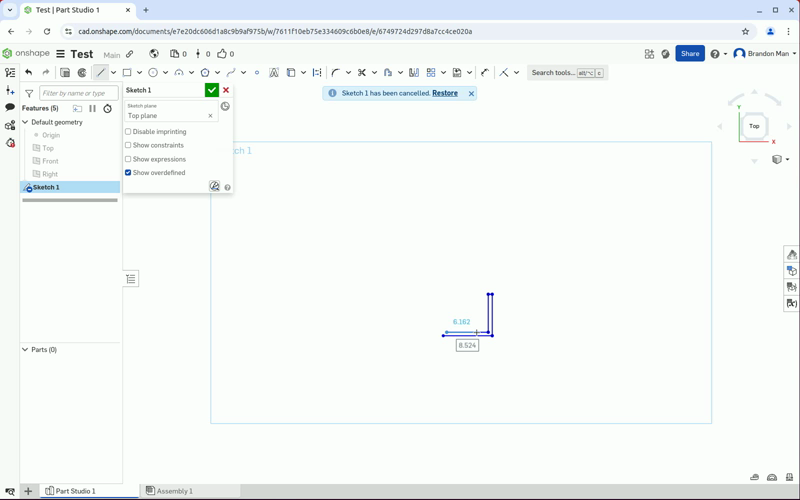
mouse_move(446, 294)
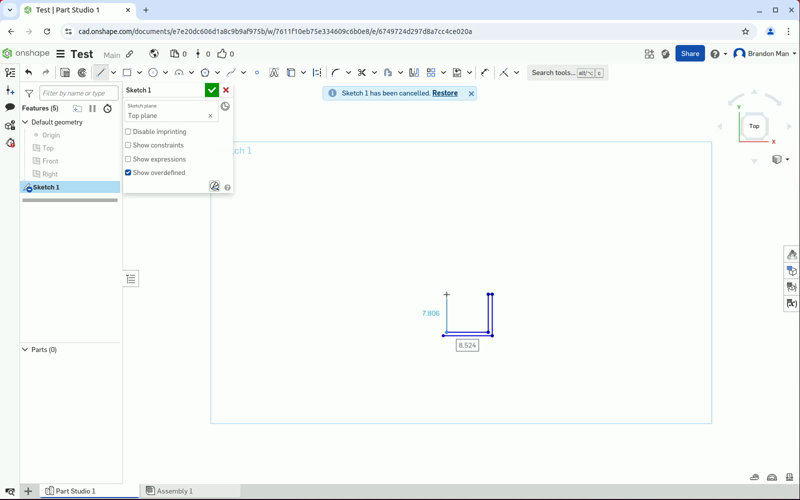
click(446, 294)
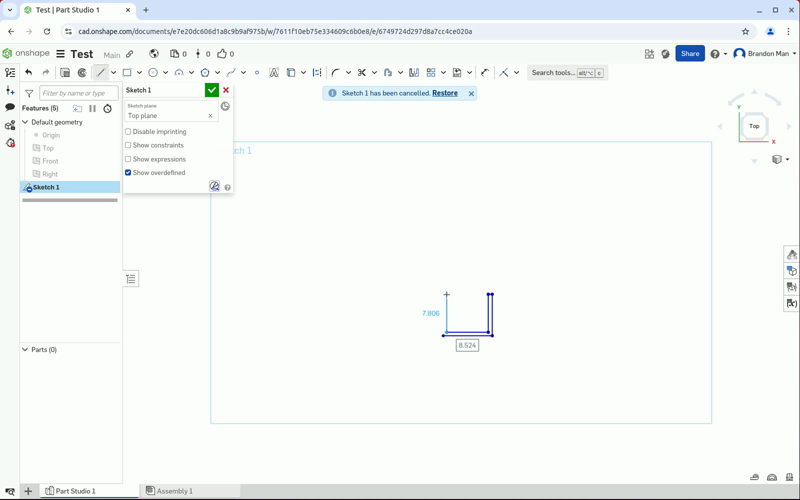
key_up(shift)
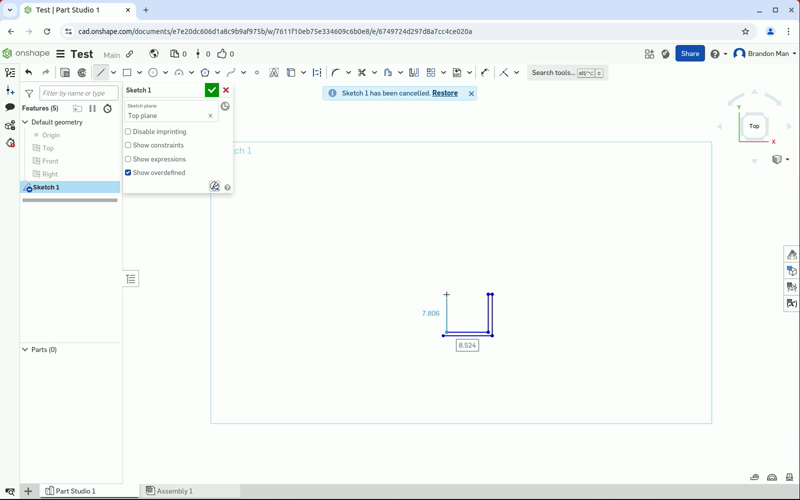
key_down(shift)
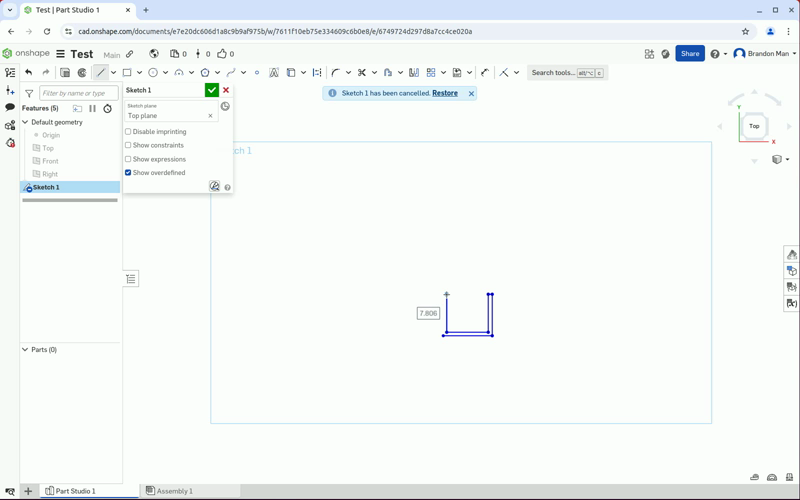
mouse_move(476, 294)
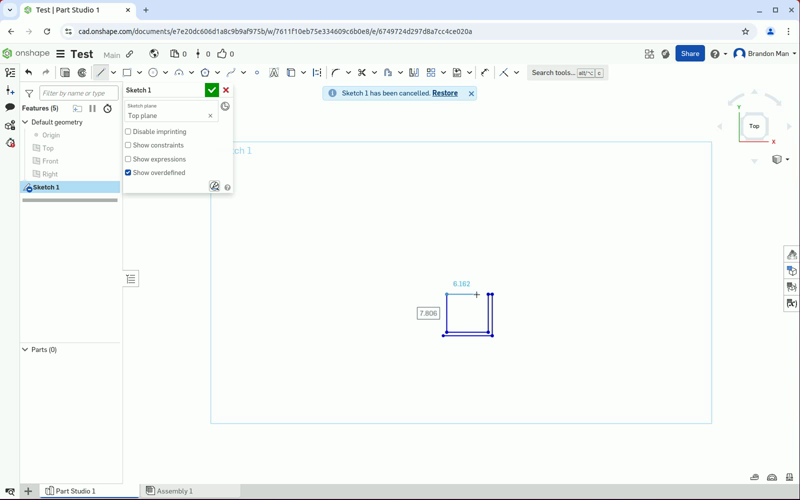
mouse_move(443, 294)
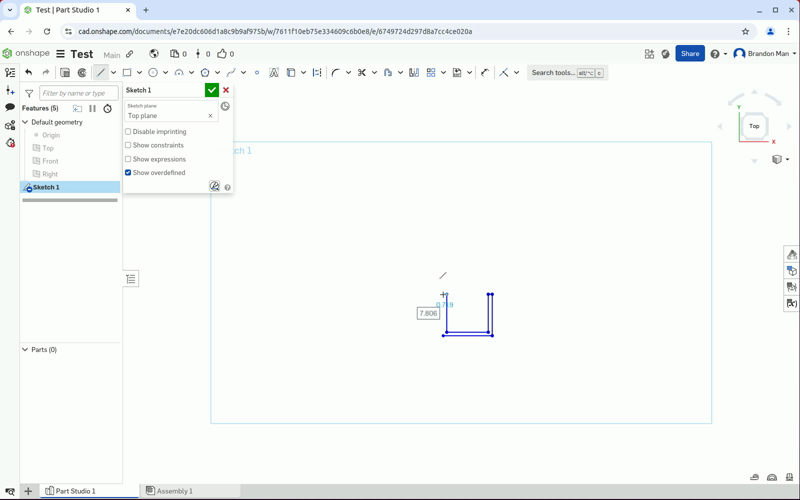
scroll(6)
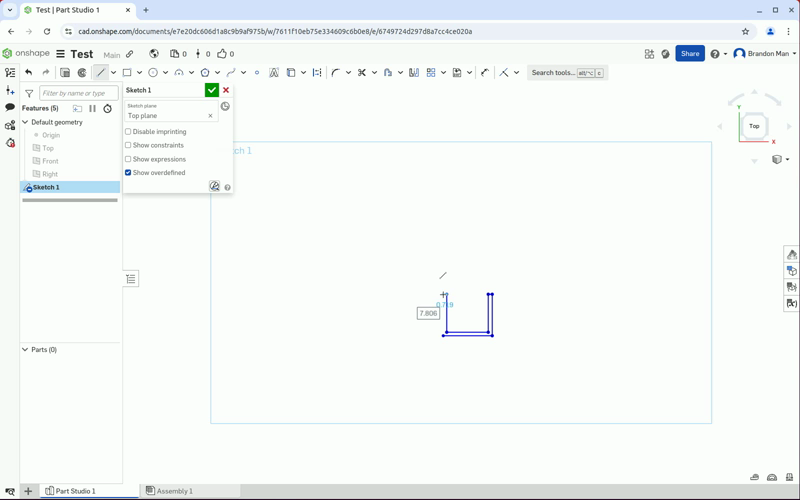
scroll(6)
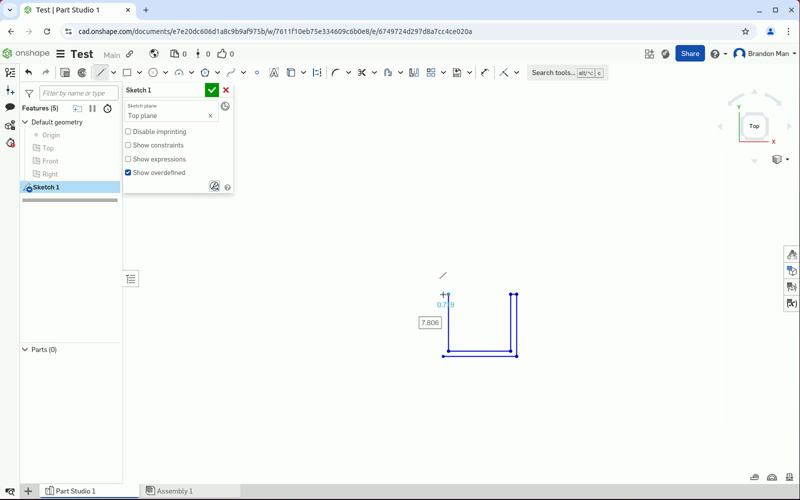
scroll(6)
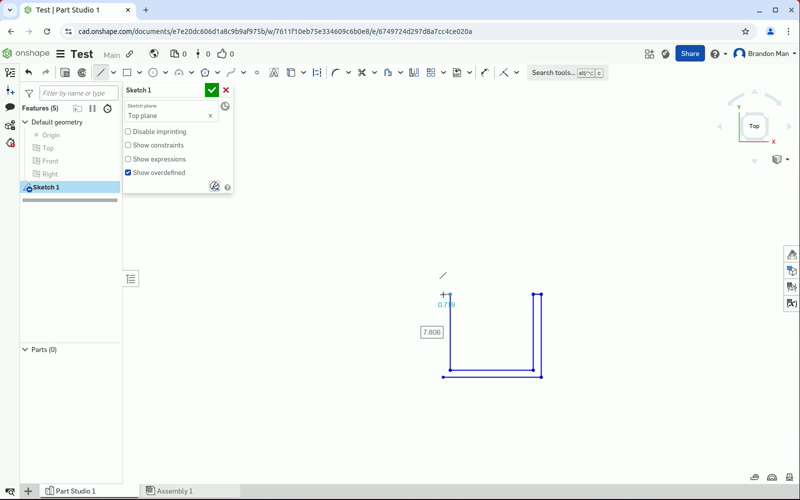
scroll(6)
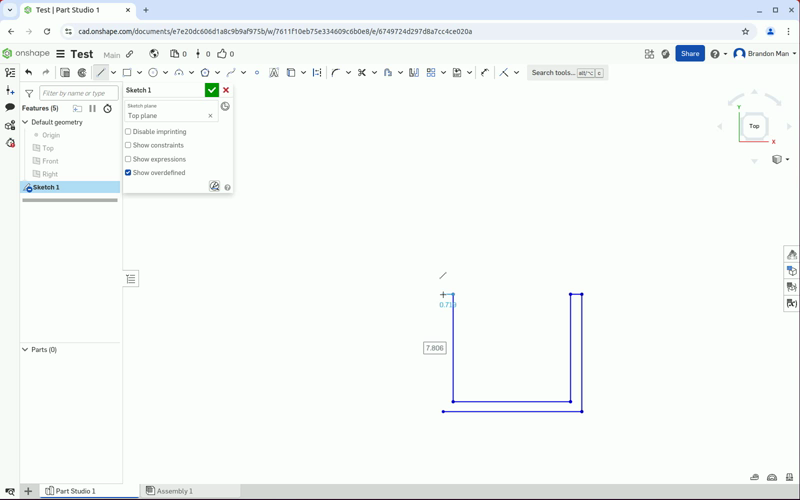
scroll(6)
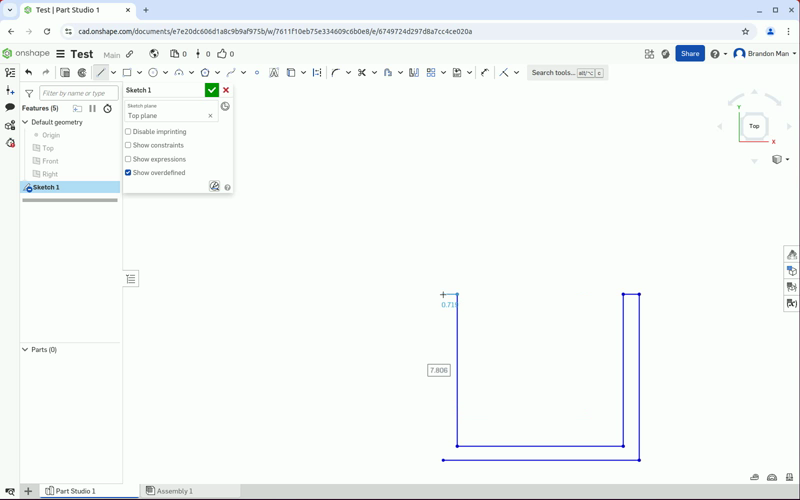
scroll(6)
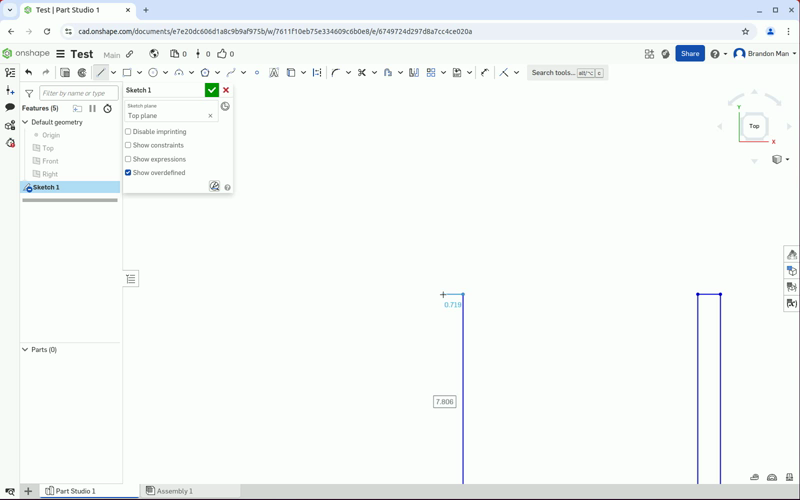
scroll(6)
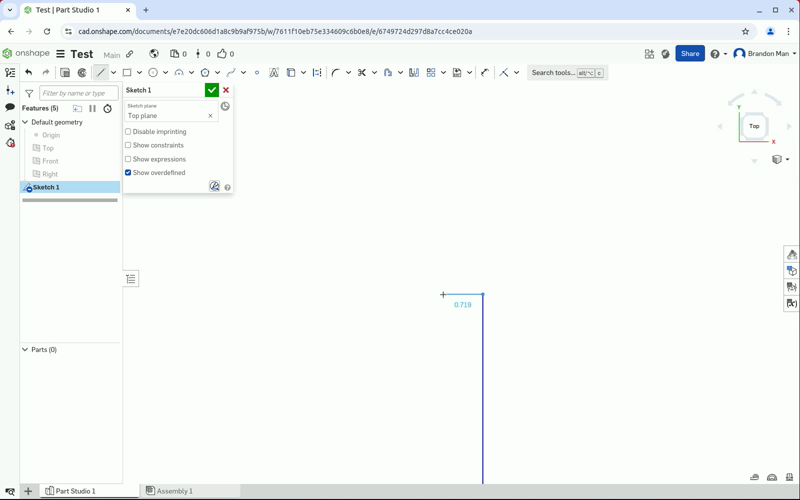
click(443, 294)
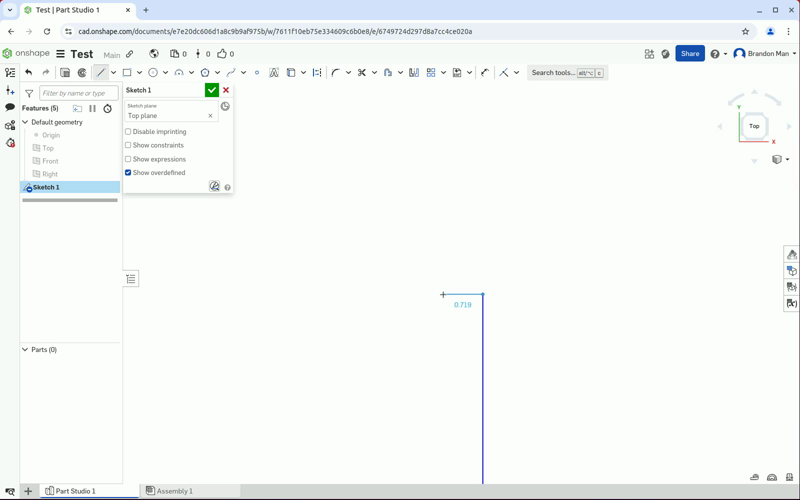
scroll(-6)
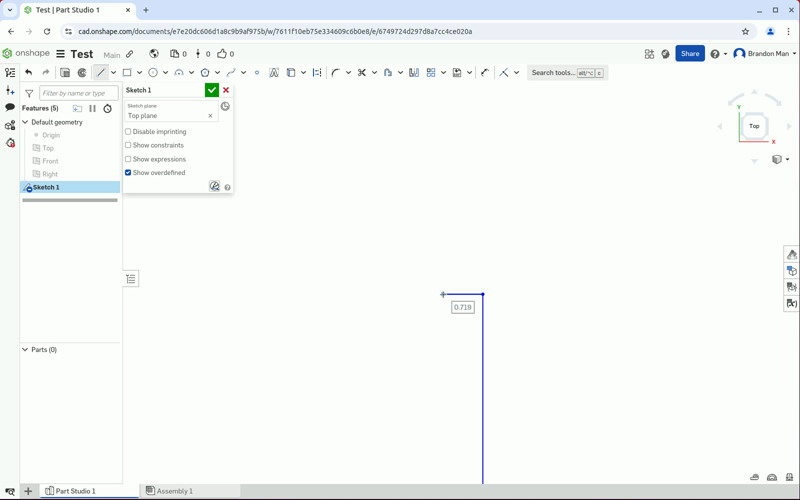
scroll(-6)
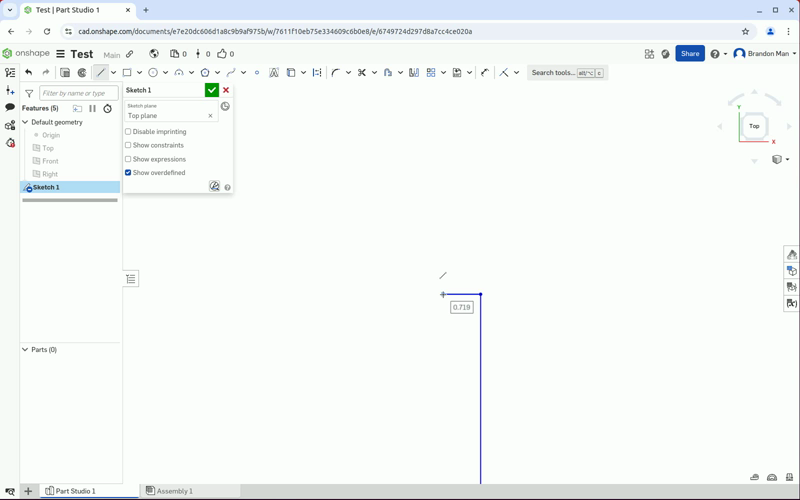
scroll(-6)
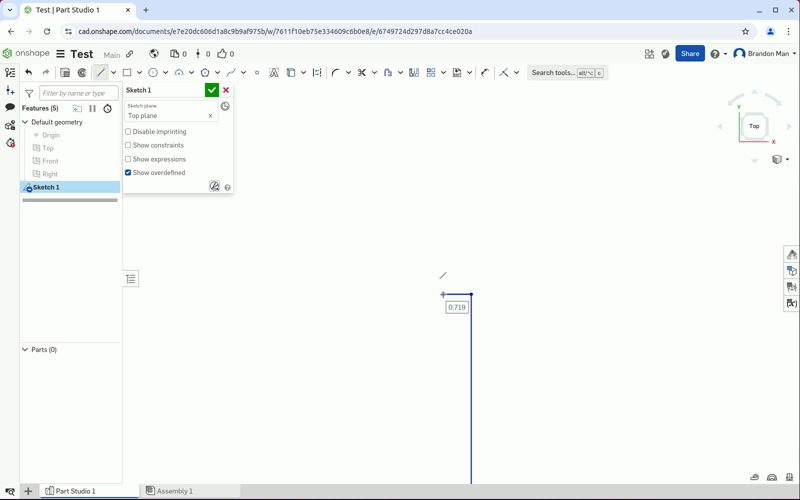
scroll(-6)
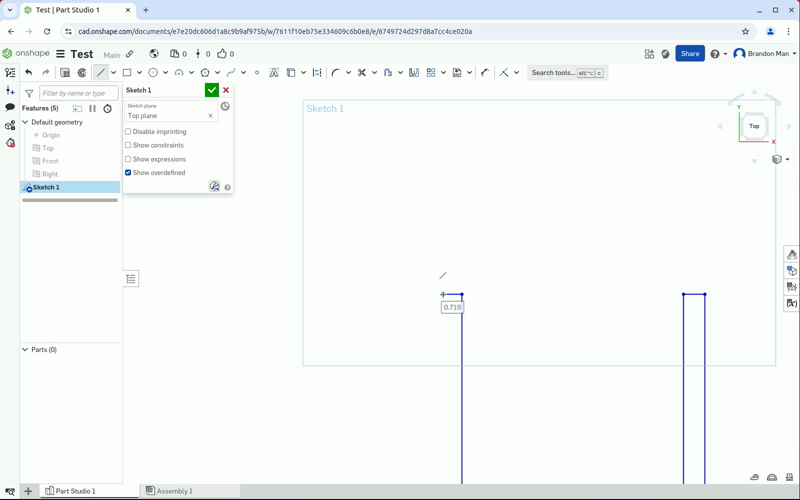
scroll(-6)
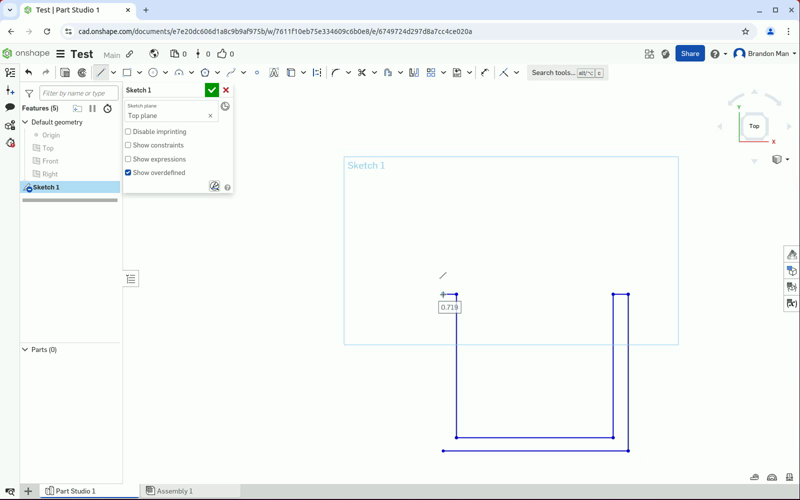
scroll(-6)
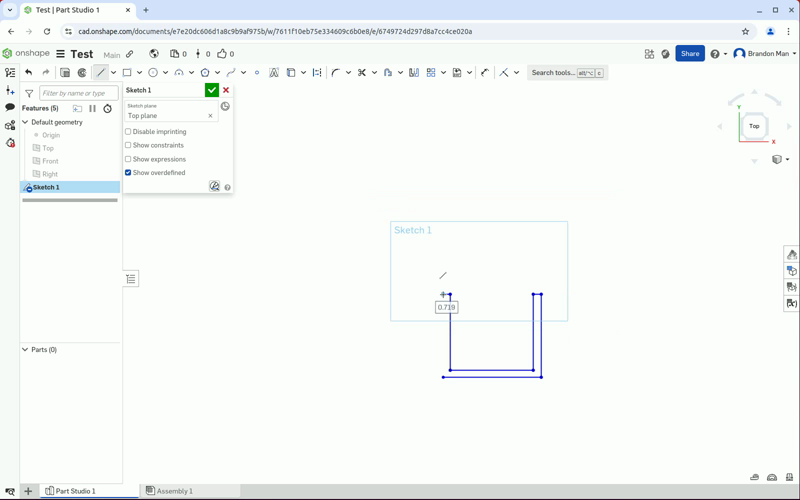
scroll(-6)
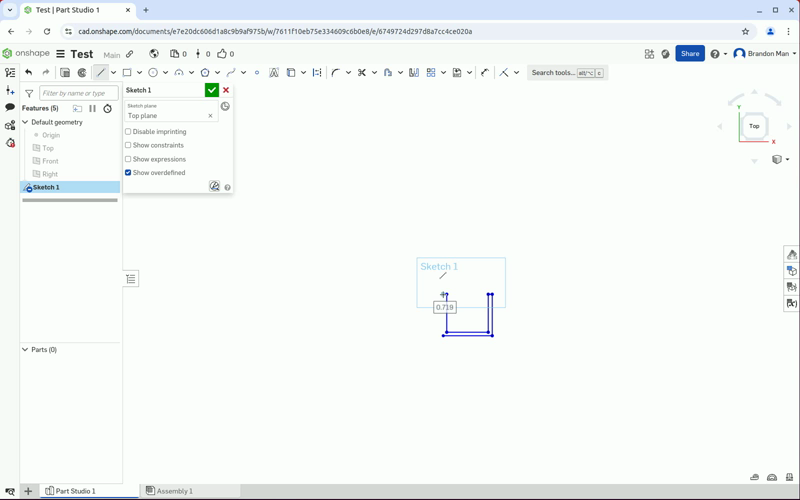
key_up(shift)
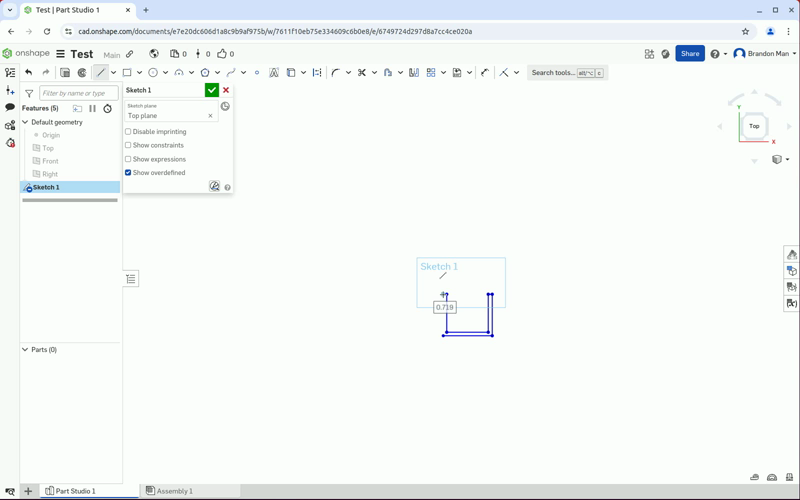
mouse_move(473, 294)
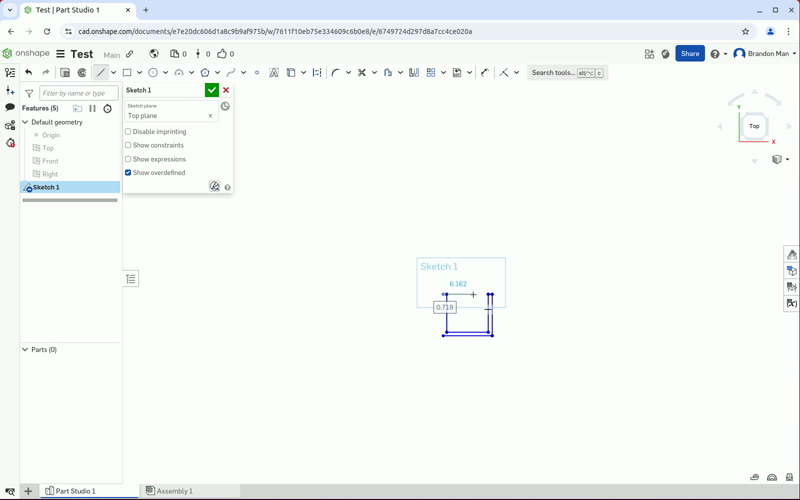
key_down(shift)
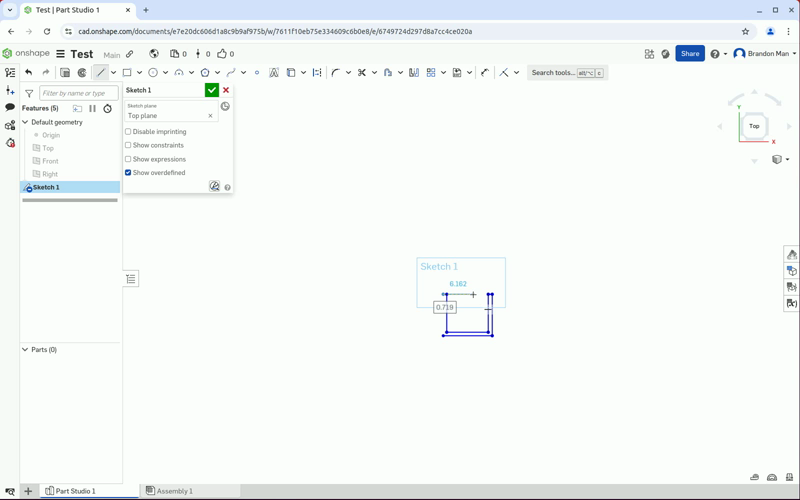
mouse_move(443, 335)
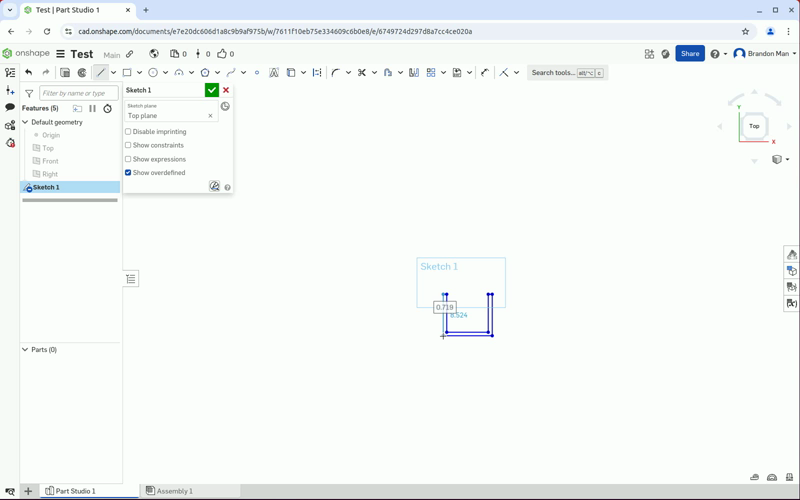
key_up(shift)
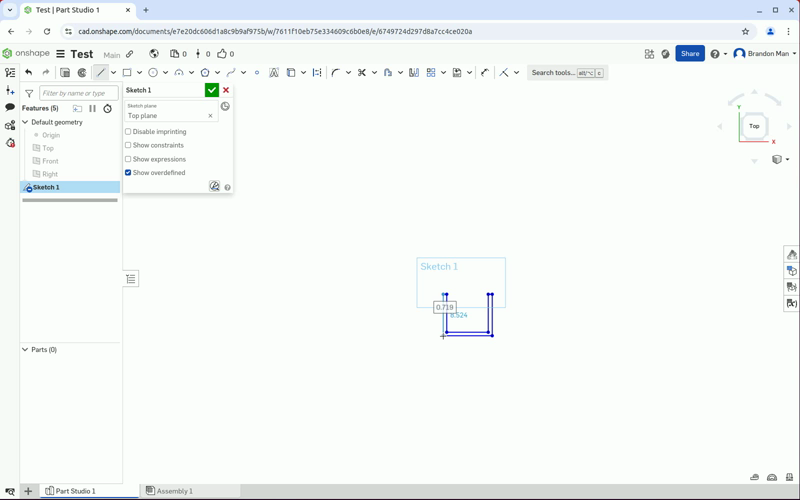
click(443, 335)
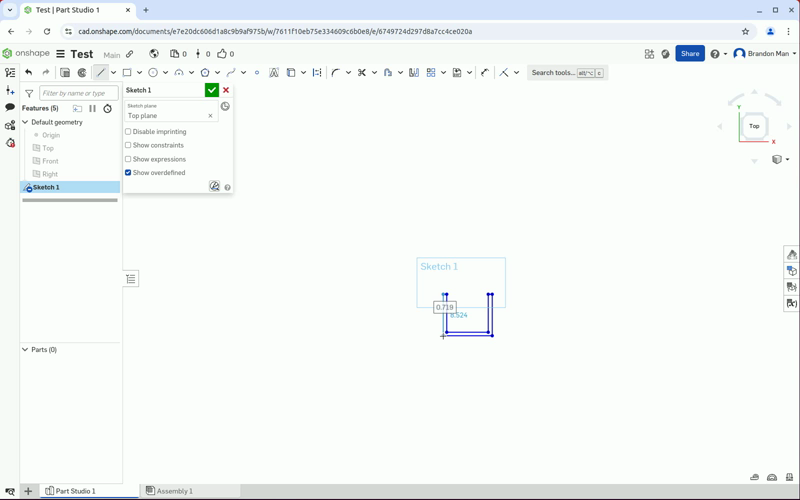
key(esc)
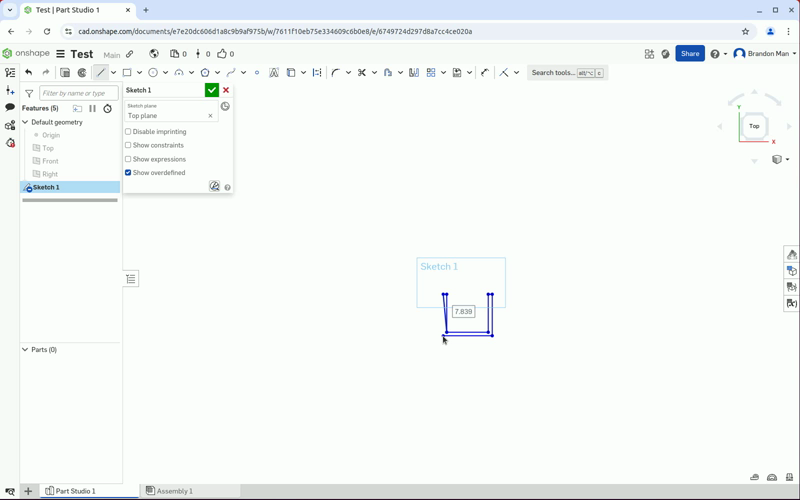
mouse_move(491, 299)
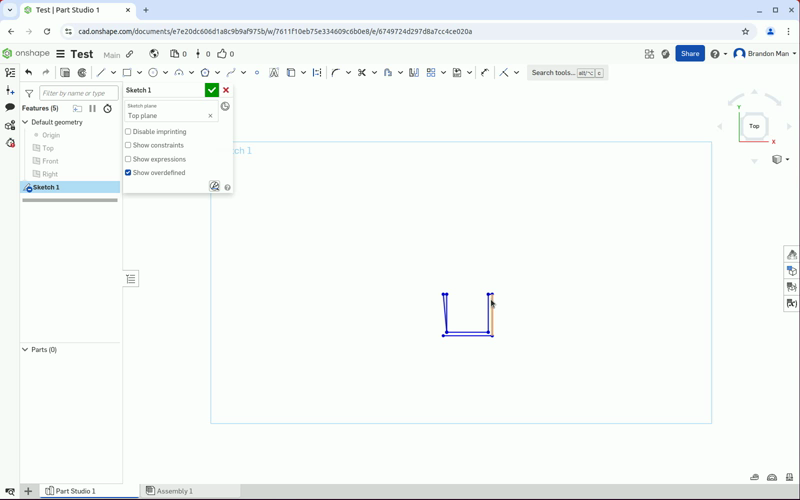
scroll(6)
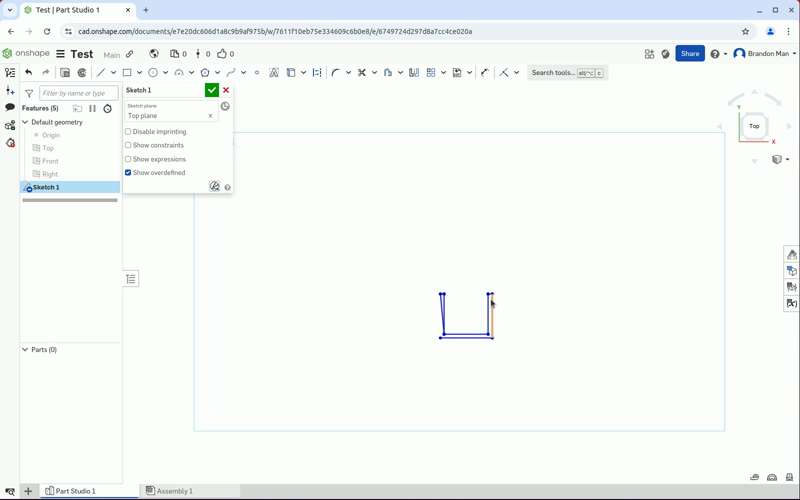
scroll(6)
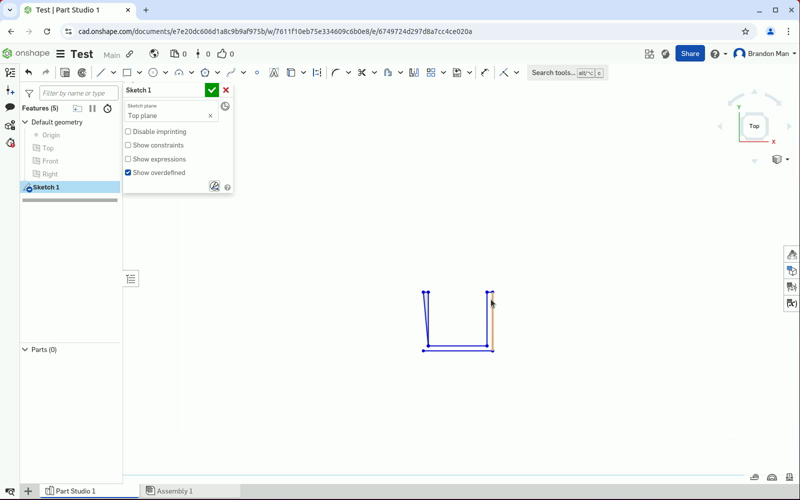
scroll(6)
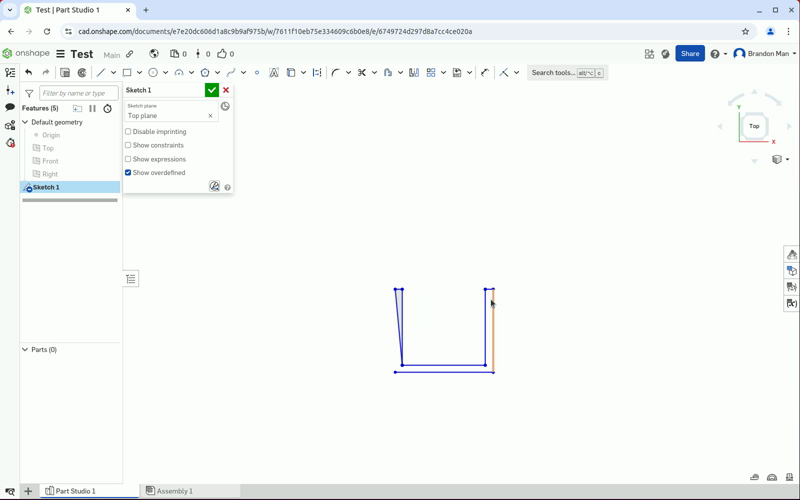
scroll(6)
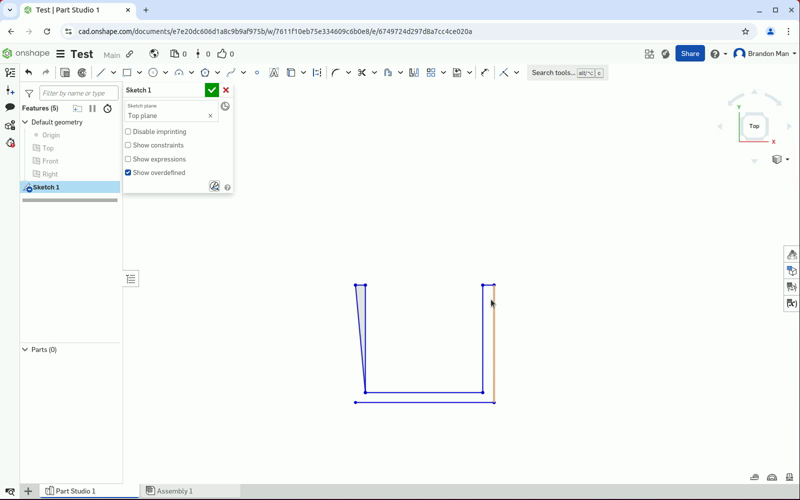
scroll(6)
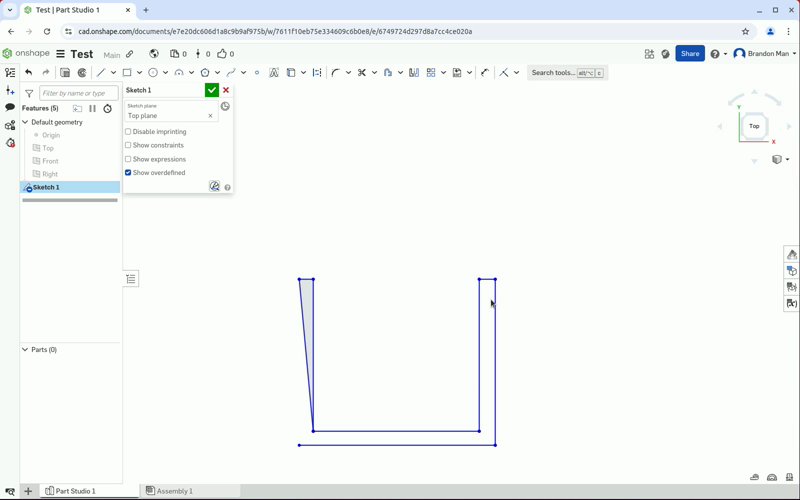
scroll(6)
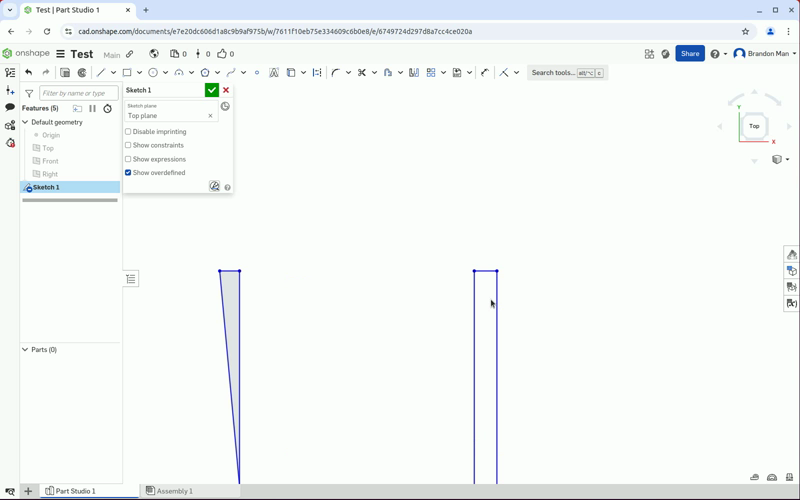
scroll(6)
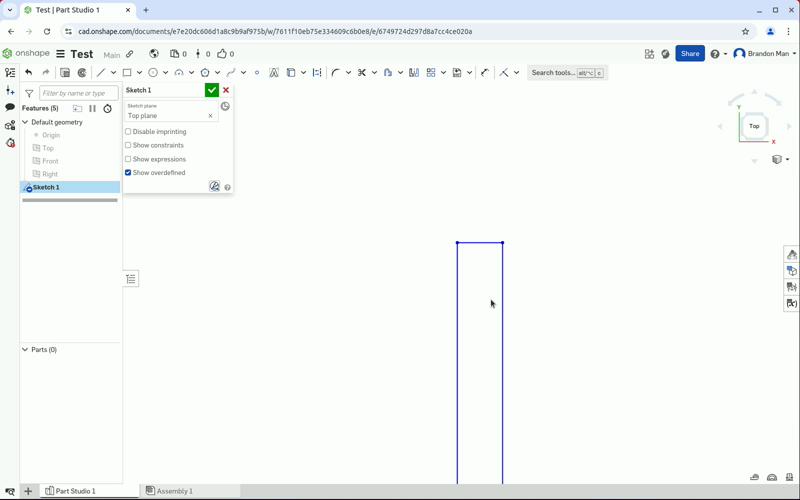
click(491, 299)
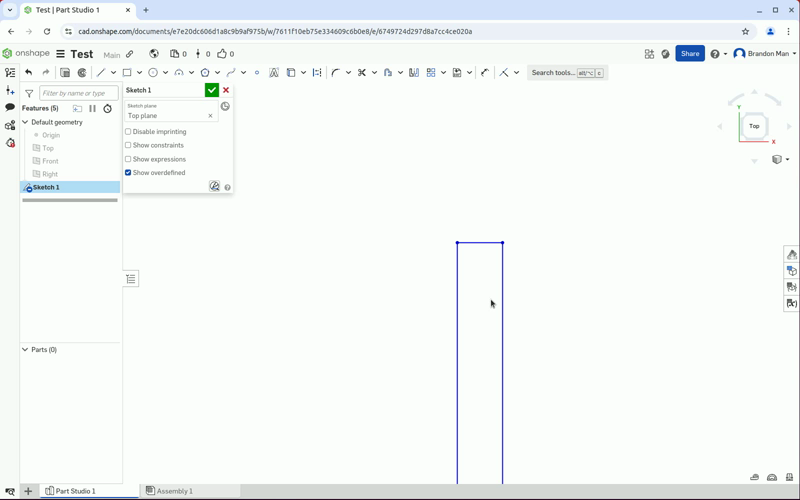
scroll(-6)
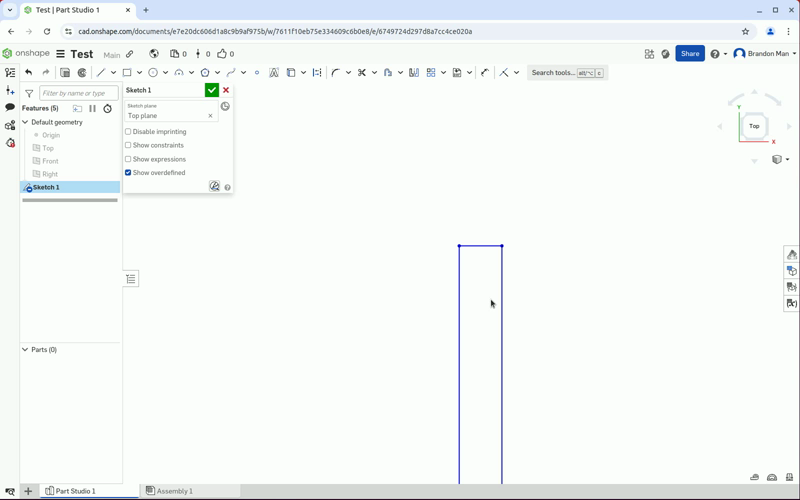
scroll(-6)
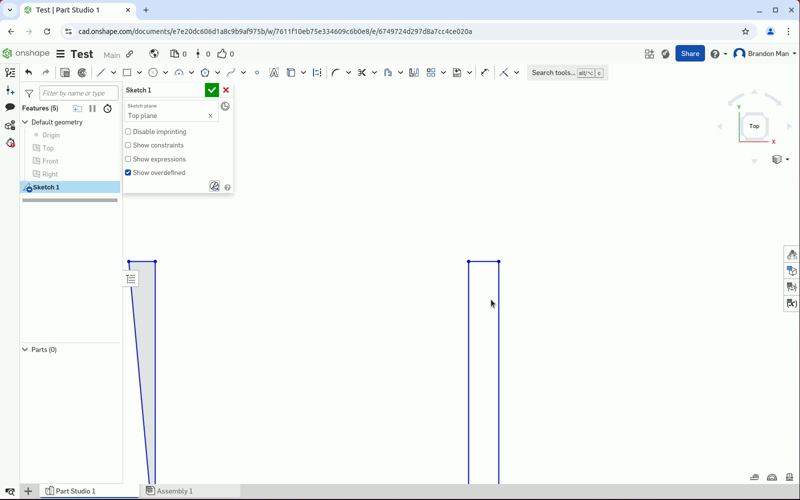
scroll(-6)
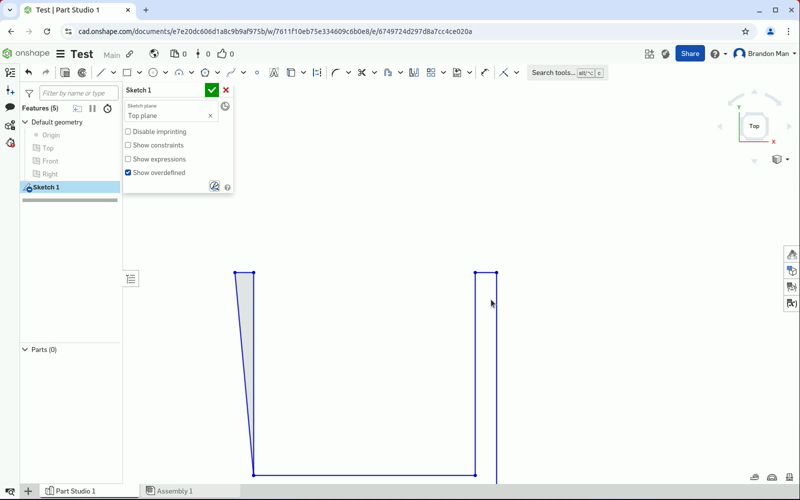
scroll(-6)
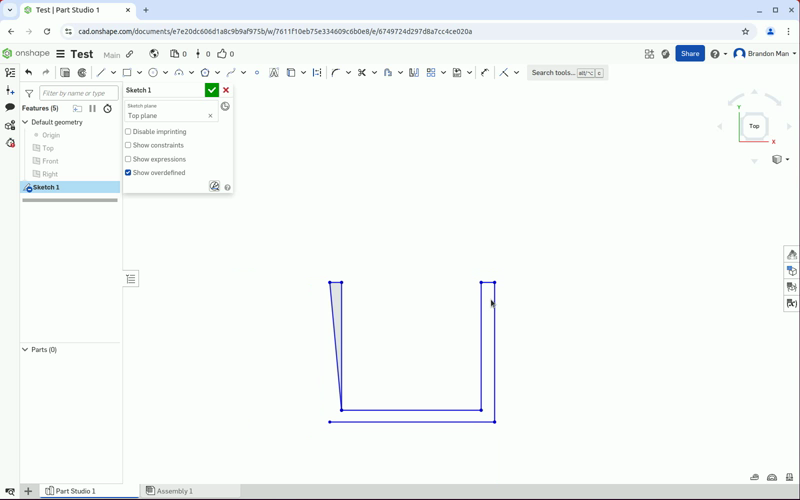
scroll(-6)
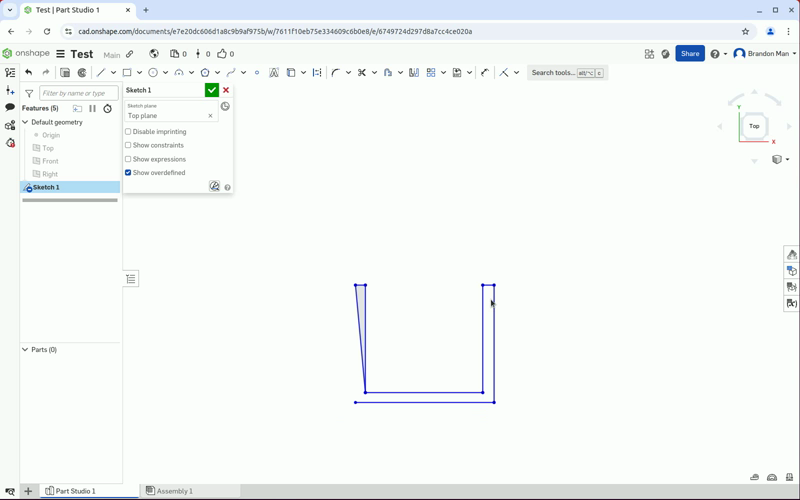
scroll(-6)
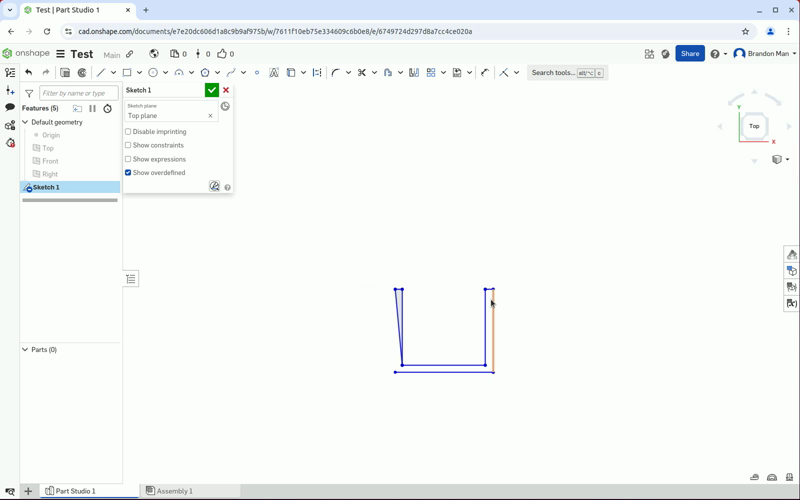
scroll(-6)
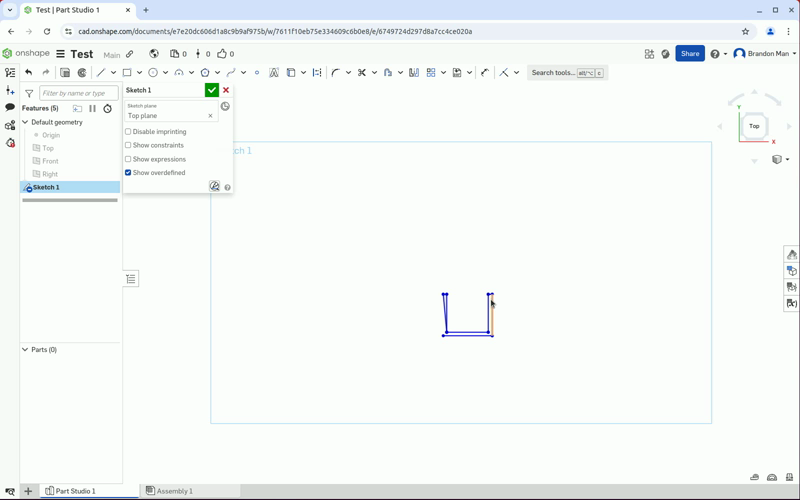
mouse_move(73, 352)
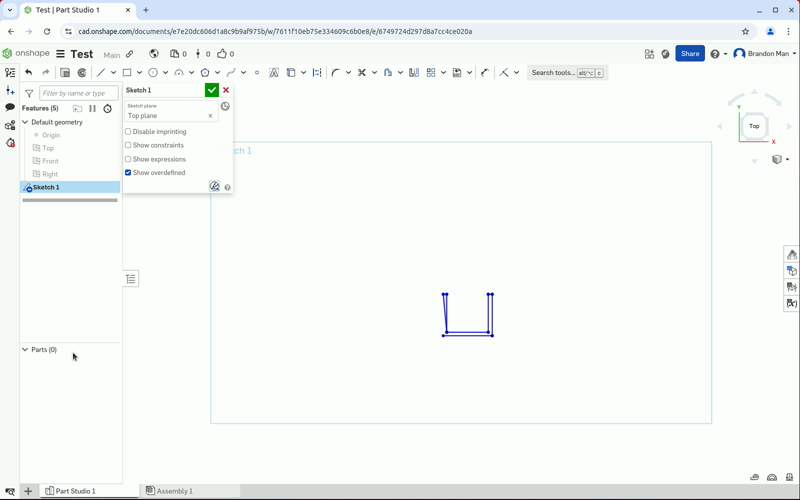
key(shift+y)
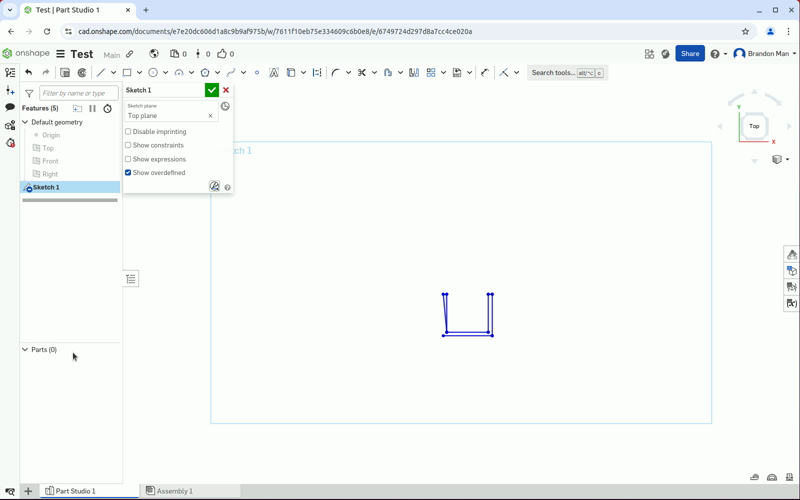
key(shift+e)
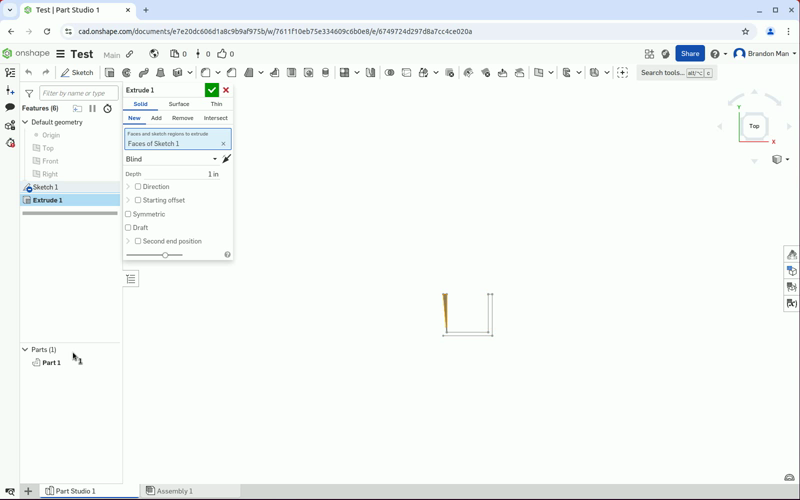
mouse_move(143, 106)
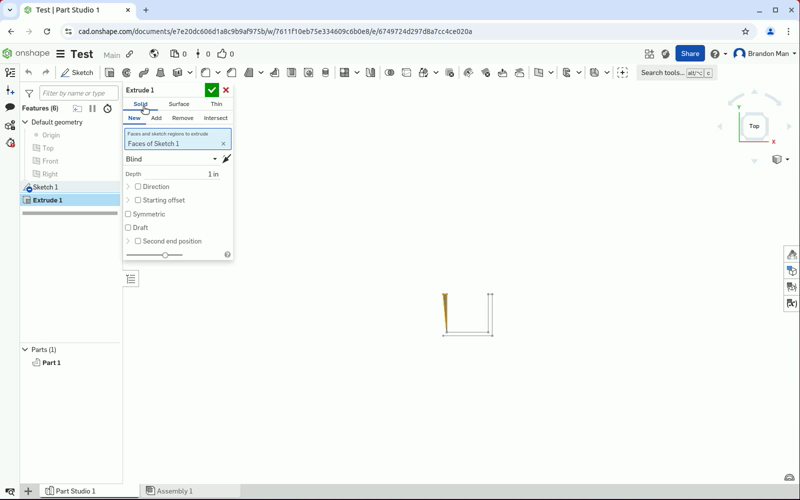
click(143, 106)
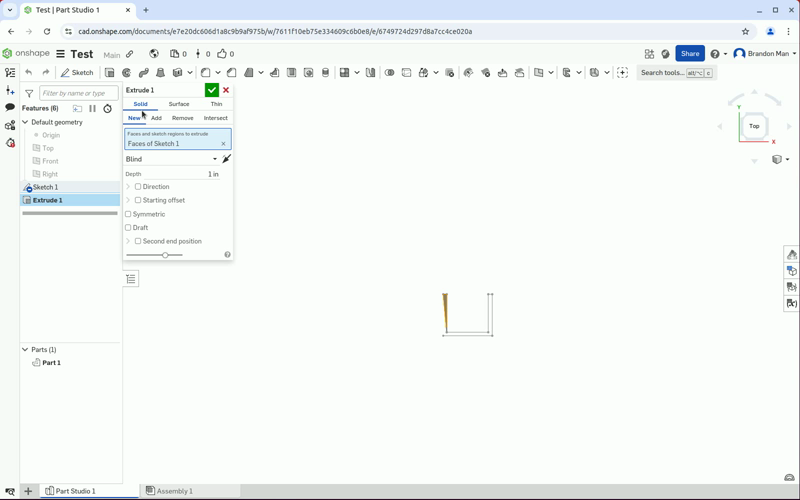
mouse_move(137, 120)
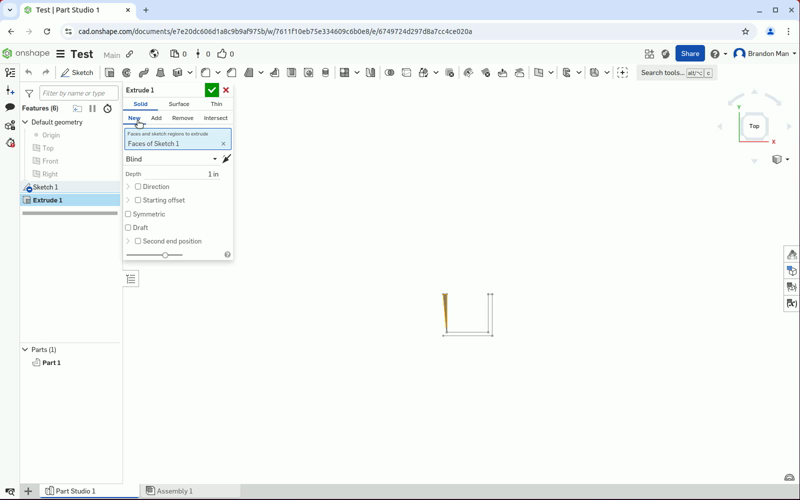
click(137, 120)
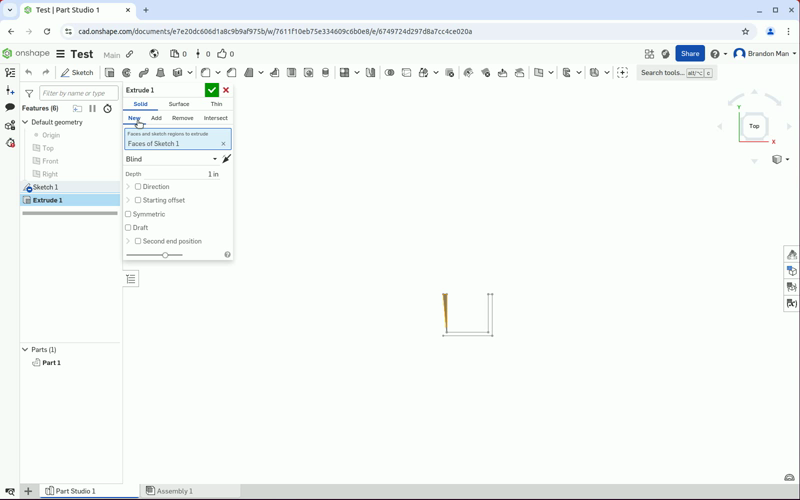
key(tab, 4)
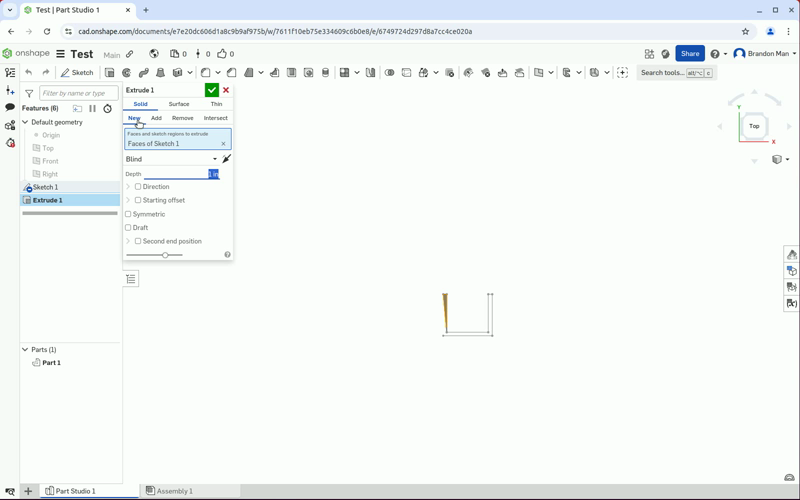
text(0.722)
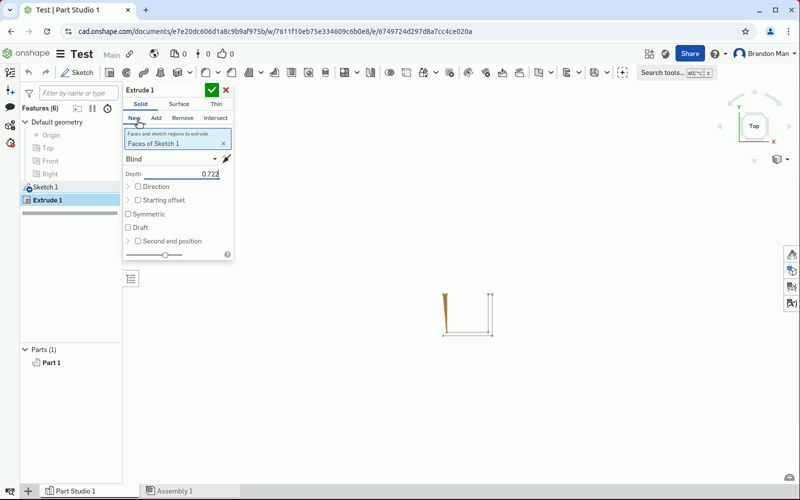
key(enter)
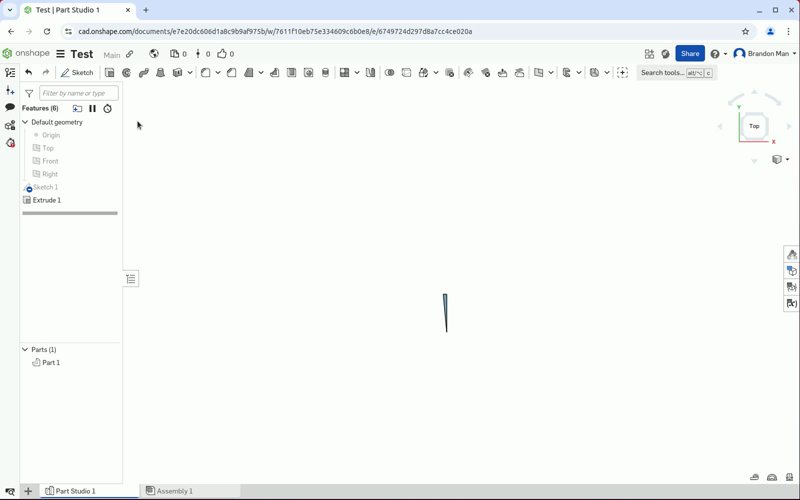
key(shift+h)
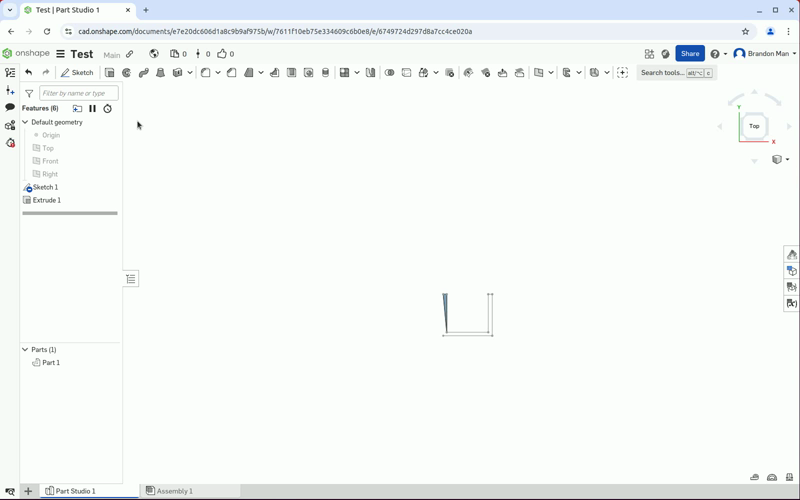
key(shift+h)
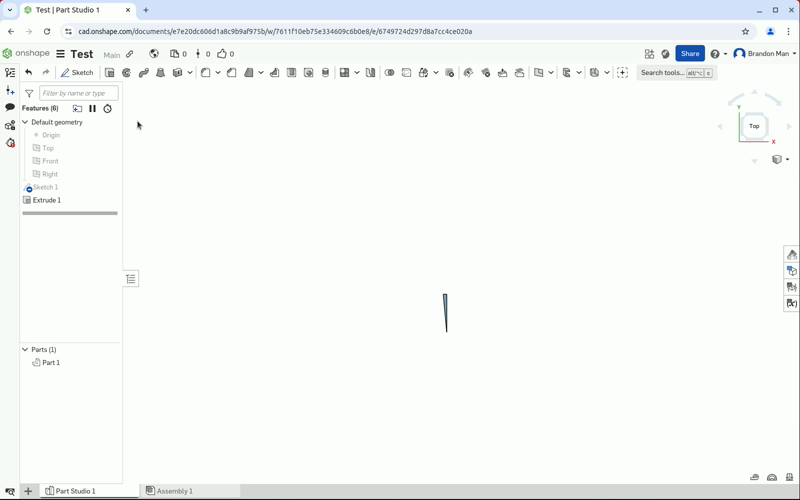
mouse_move(73, 189)
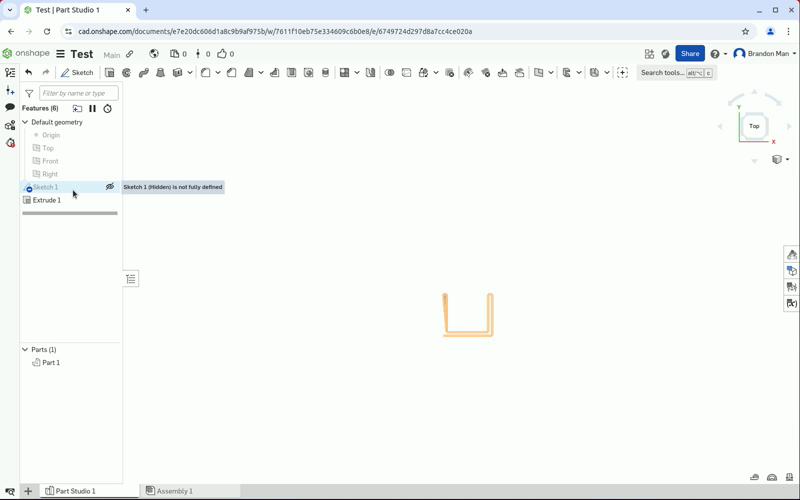
click(73, 189)
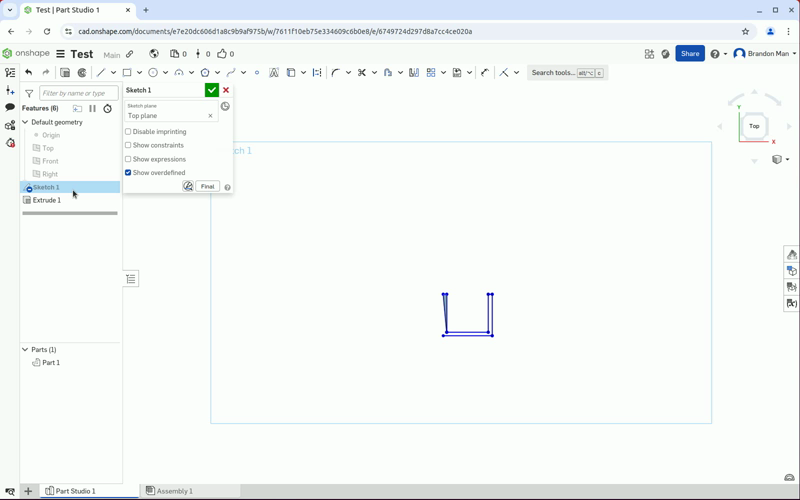
mouse_move(229, 92)
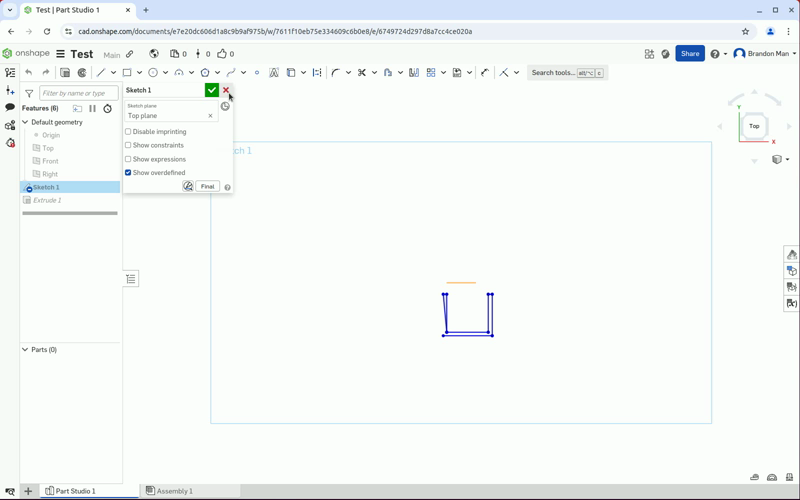
click(229, 92)
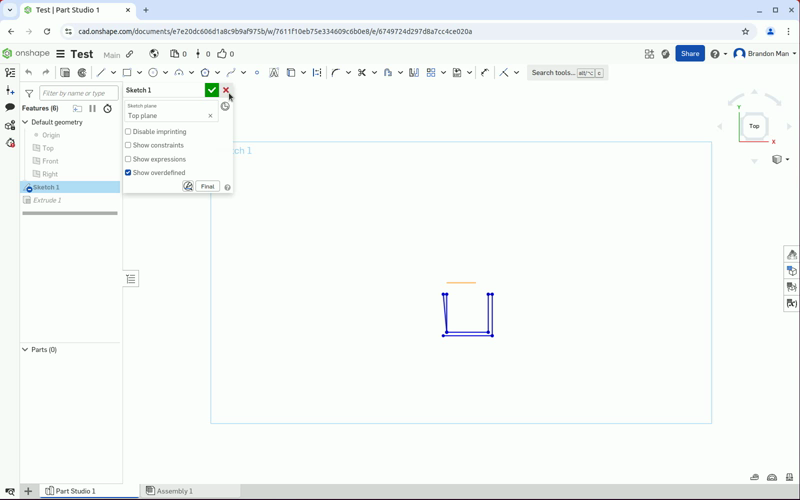
key(shift+s)
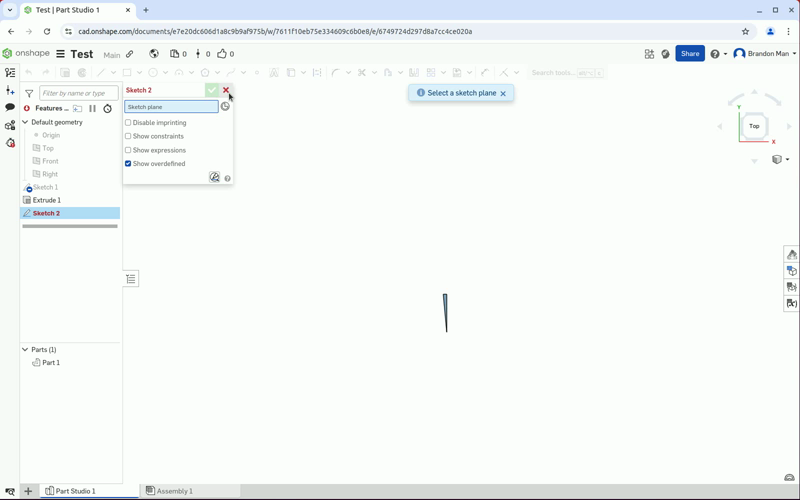
mouse_move(73, 150)
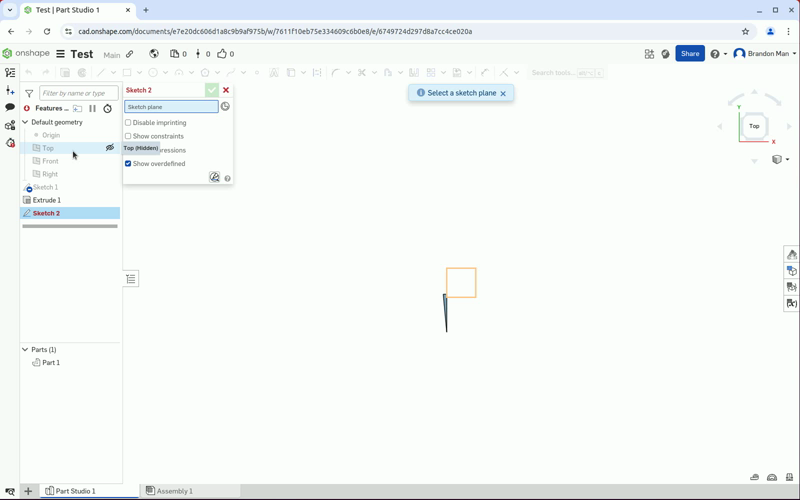
click(73, 150)
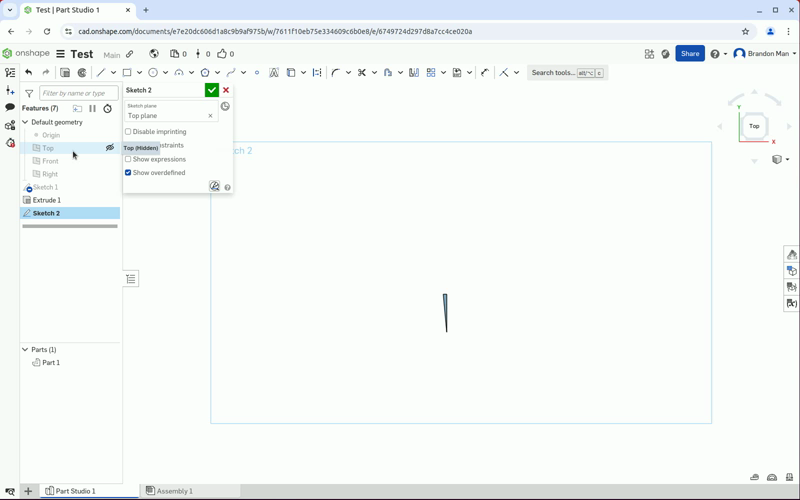
mouse_move(73, 352)
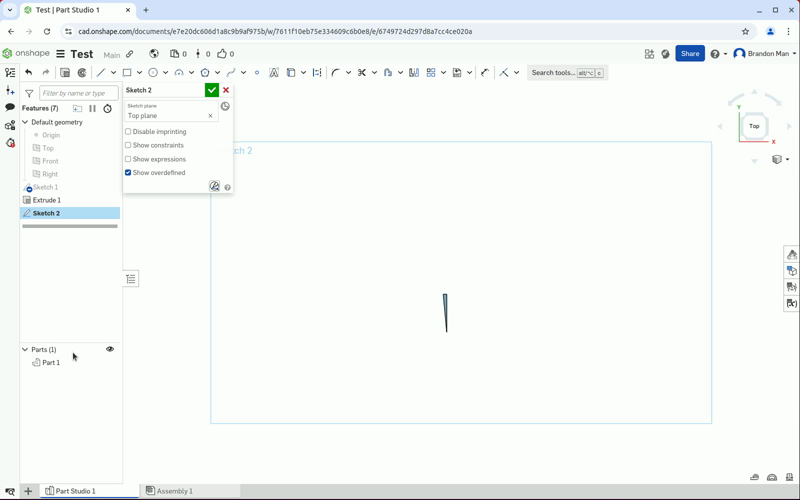
key(y)
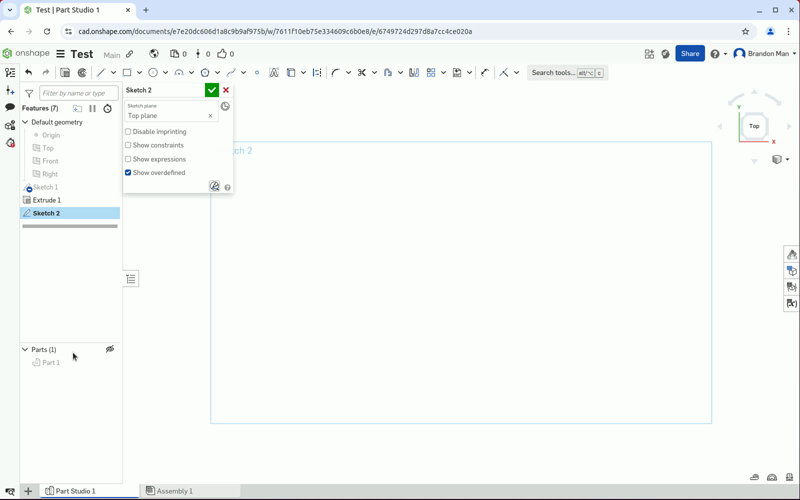
key(l)
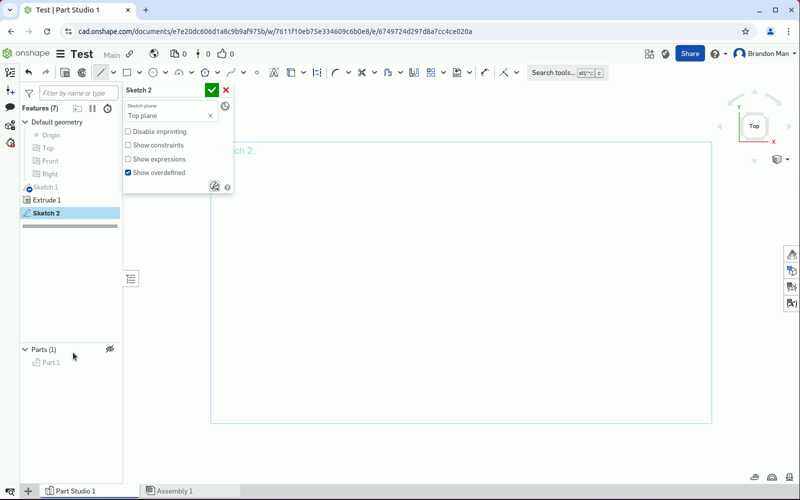
key_down(shift)
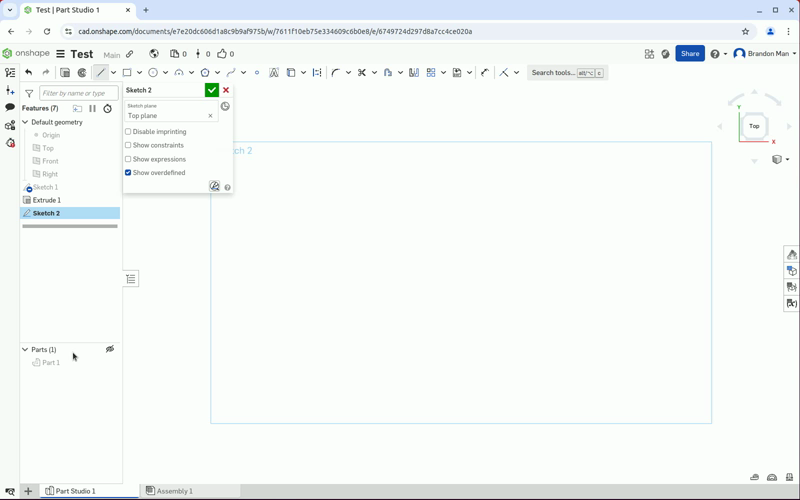
mouse_move(409, 294)
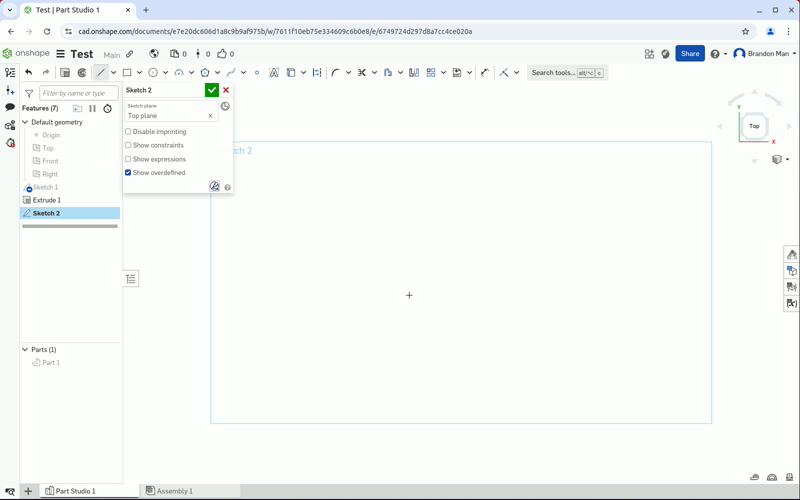
click(409, 294)
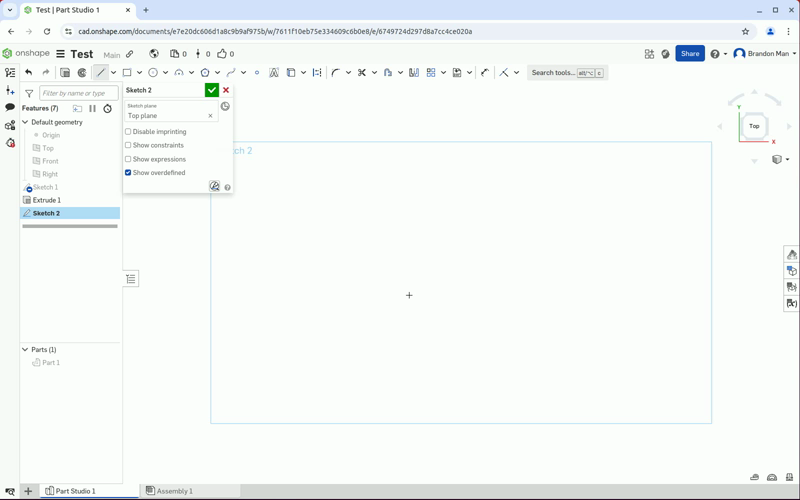
key_up(shift)
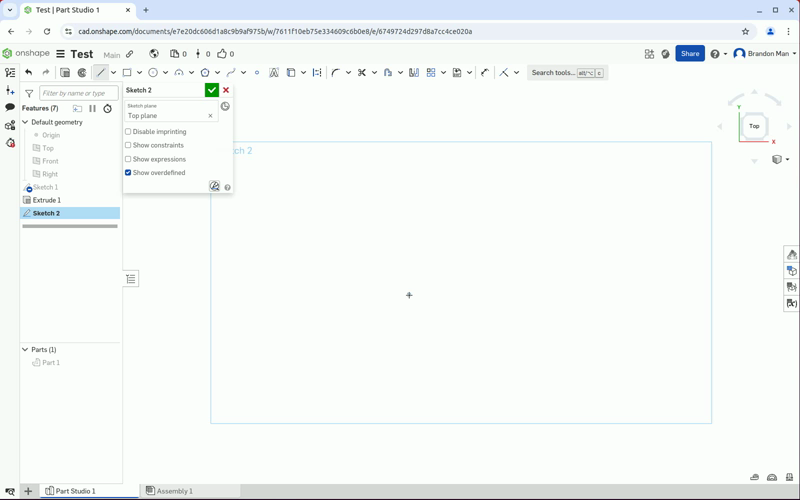
key_down(shift)
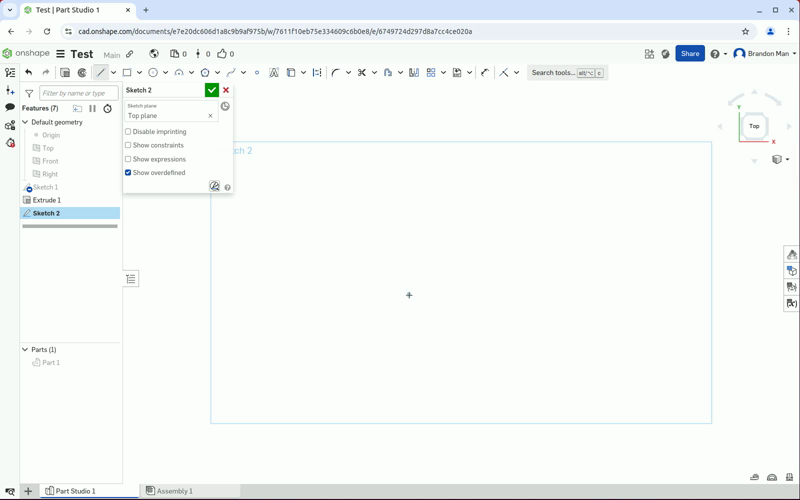
mouse_move(439, 294)
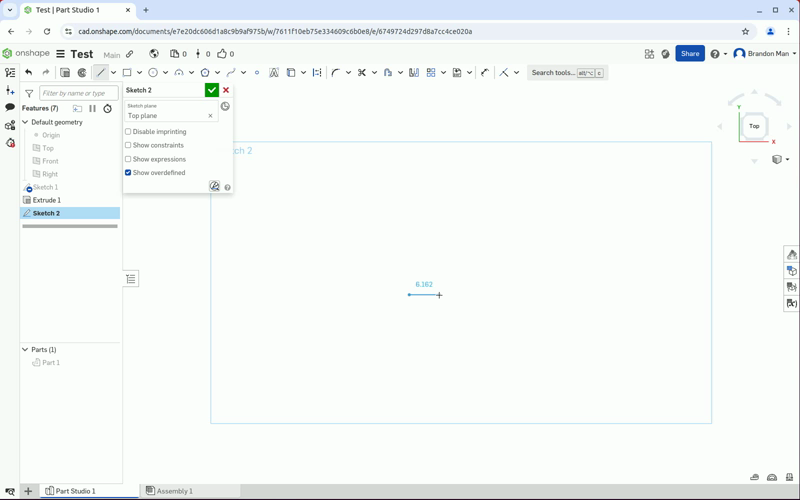
mouse_move(443, 294)
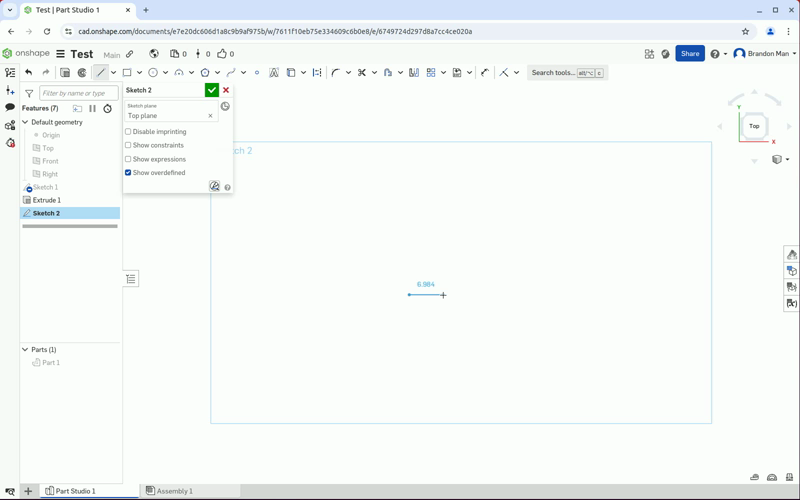
click(443, 294)
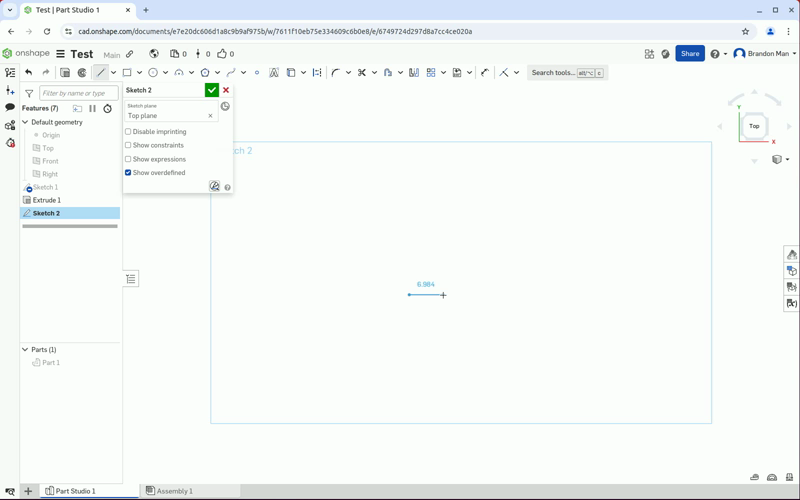
key_up(shift)
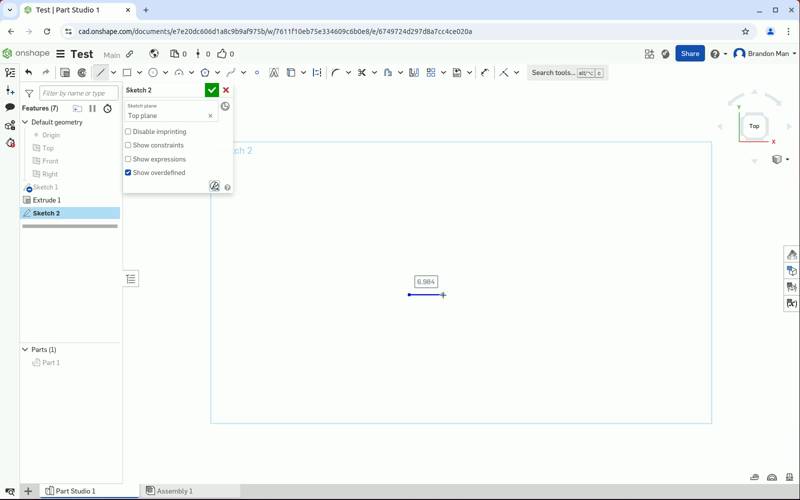
key_down(shift)
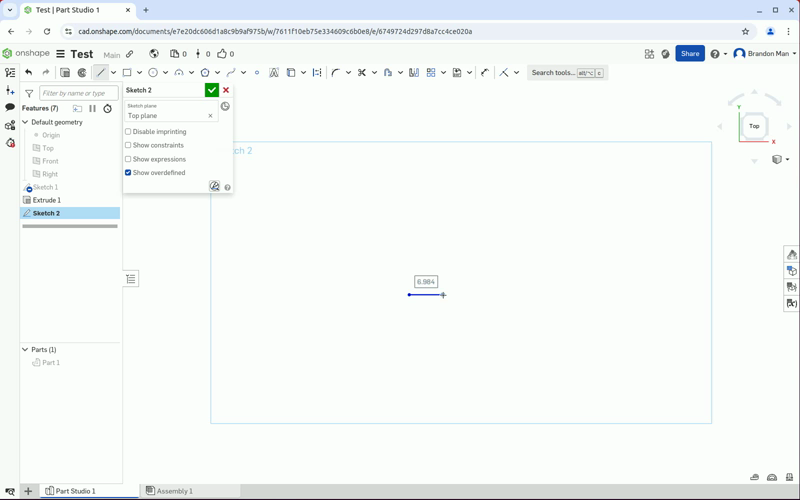
mouse_move(473, 294)
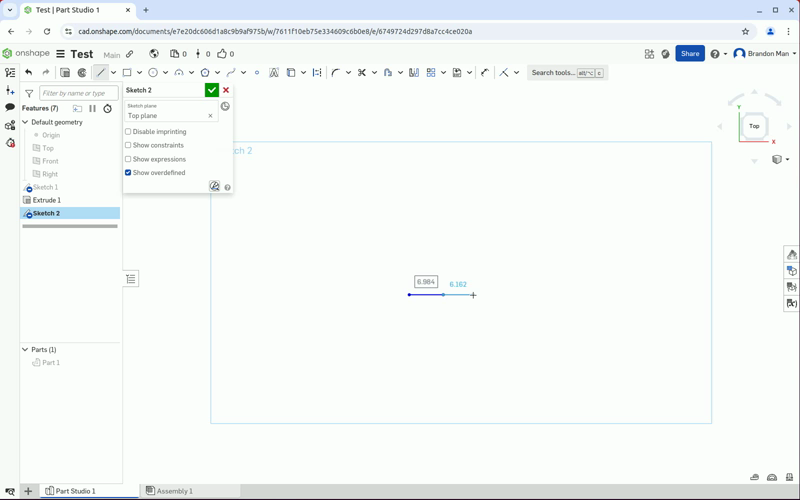
mouse_move(447, 294)
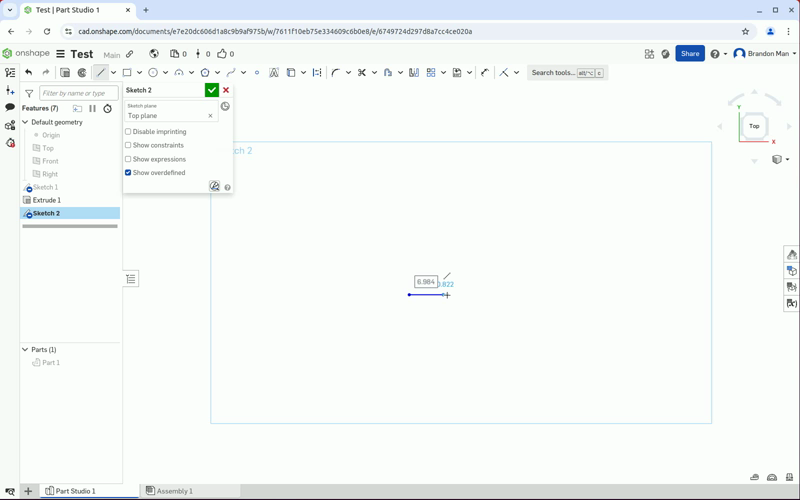
scroll(6)
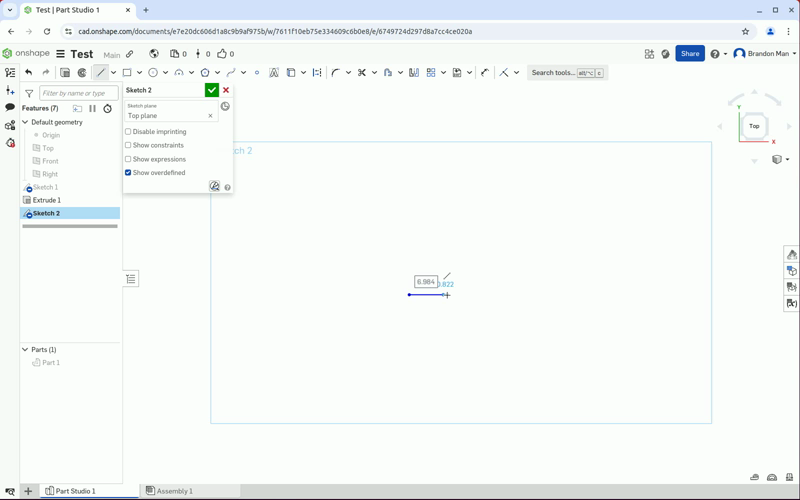
scroll(6)
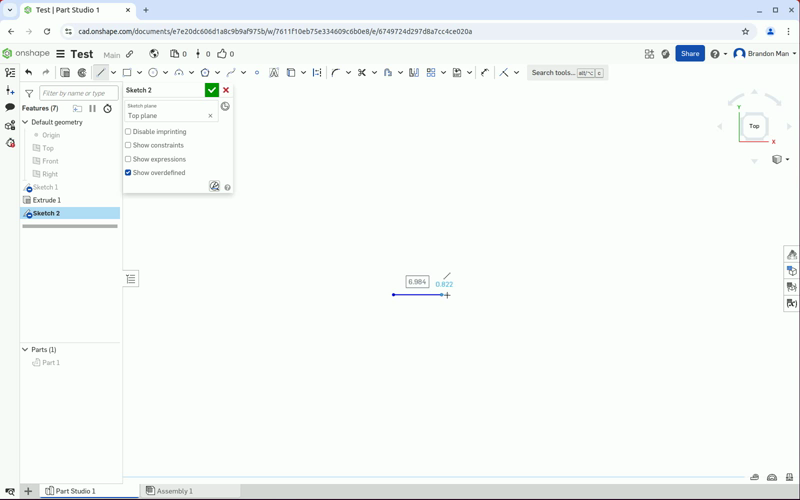
scroll(6)
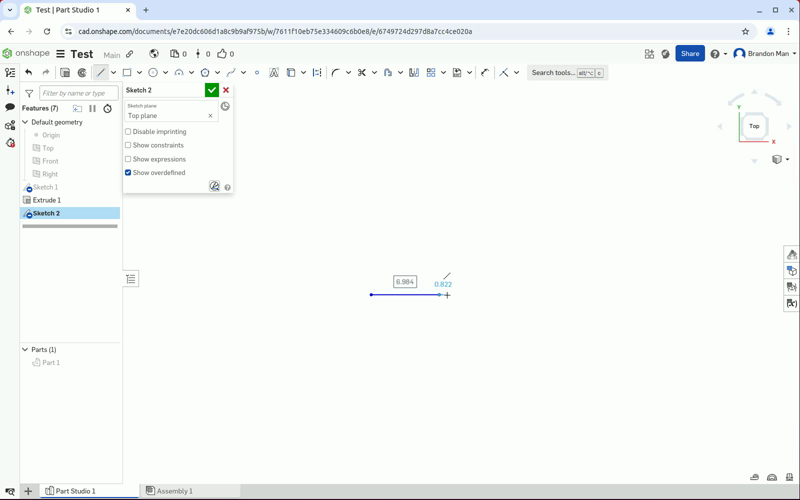
scroll(6)
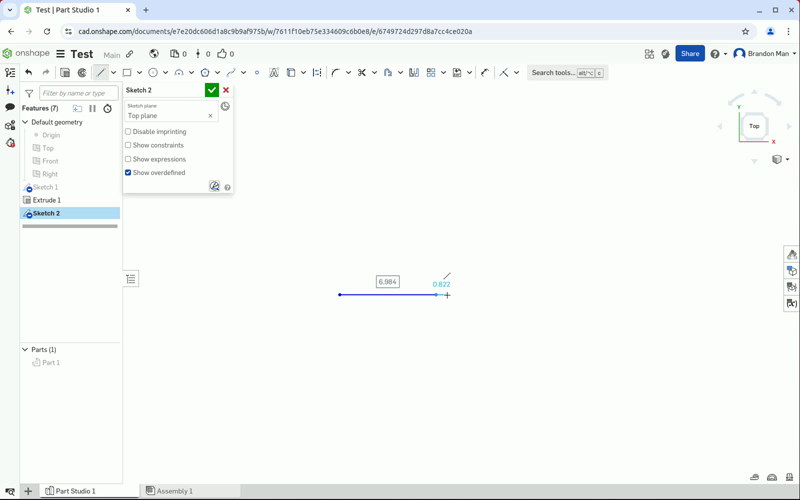
scroll(6)
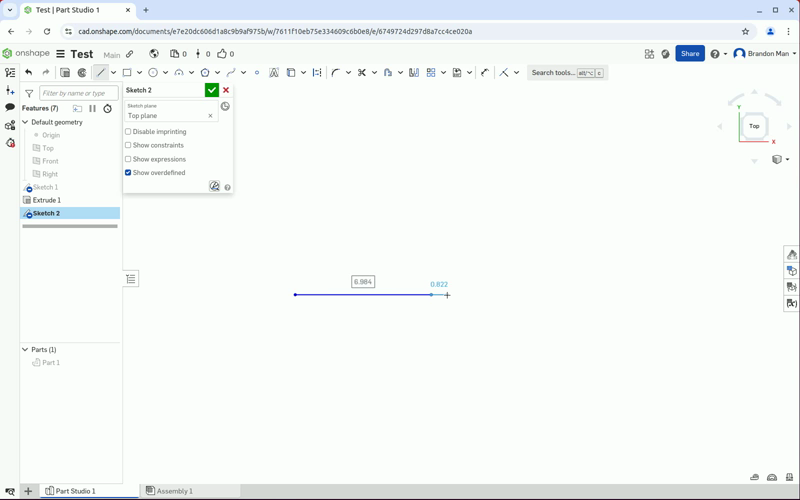
scroll(6)
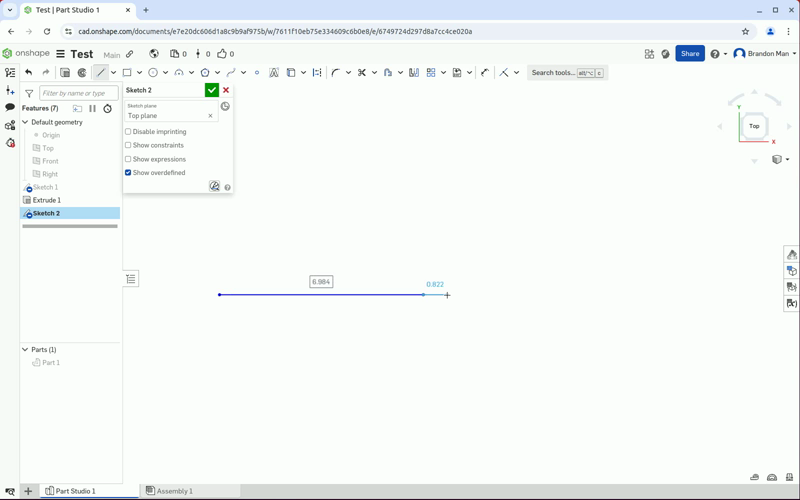
scroll(6)
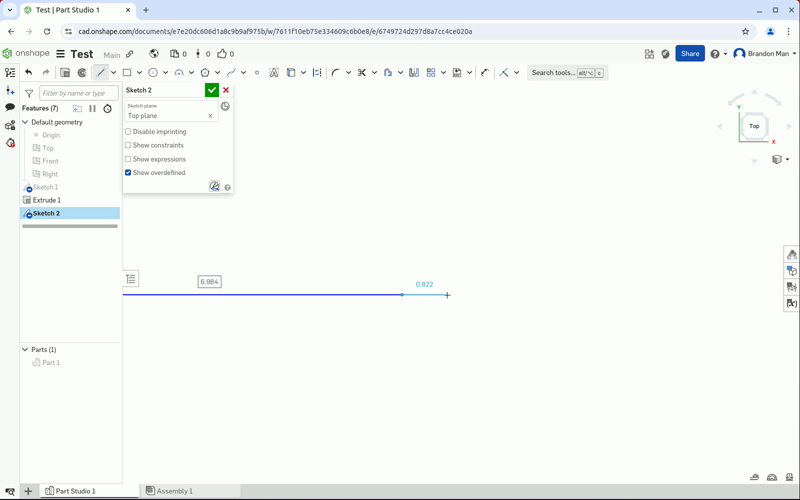
click(447, 294)
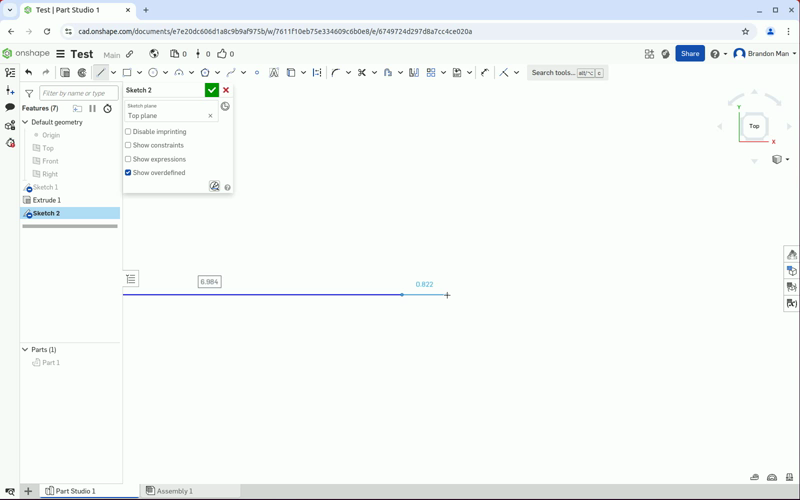
scroll(-6)
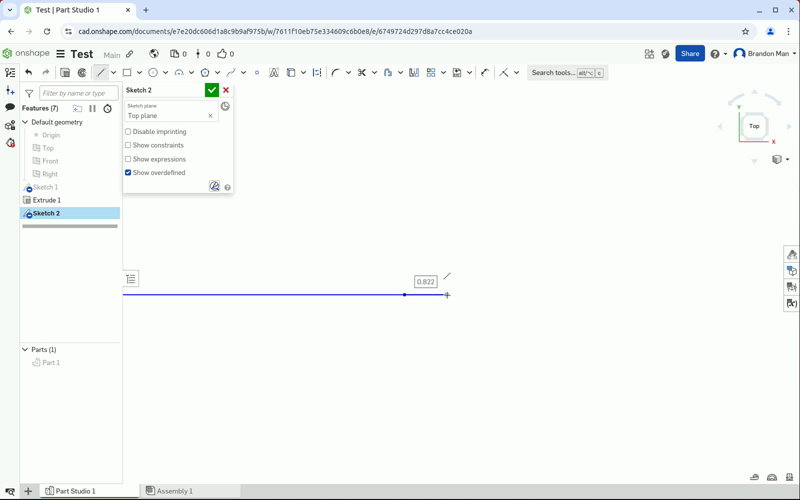
scroll(-6)
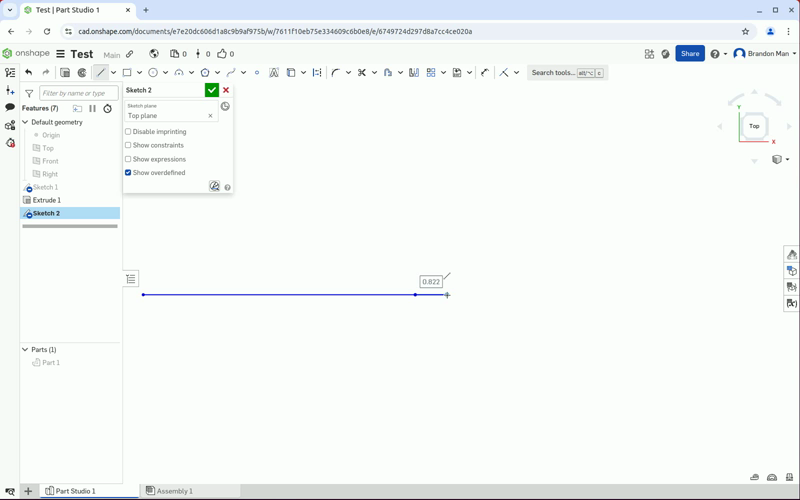
scroll(-6)
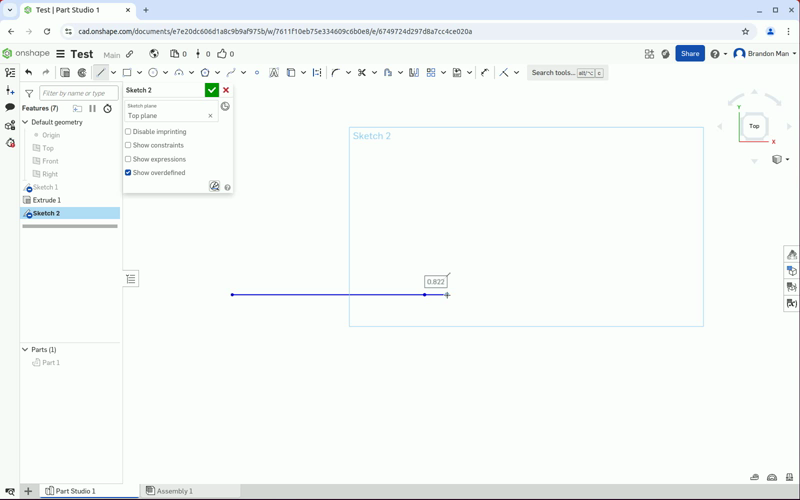
scroll(-6)
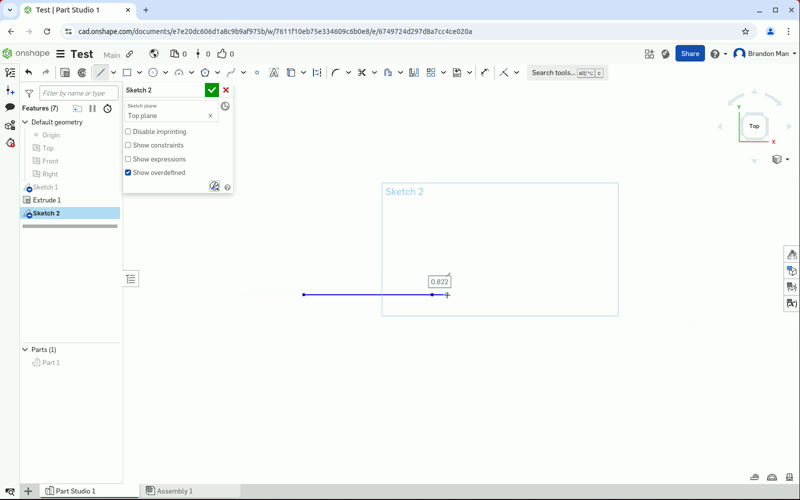
scroll(-6)
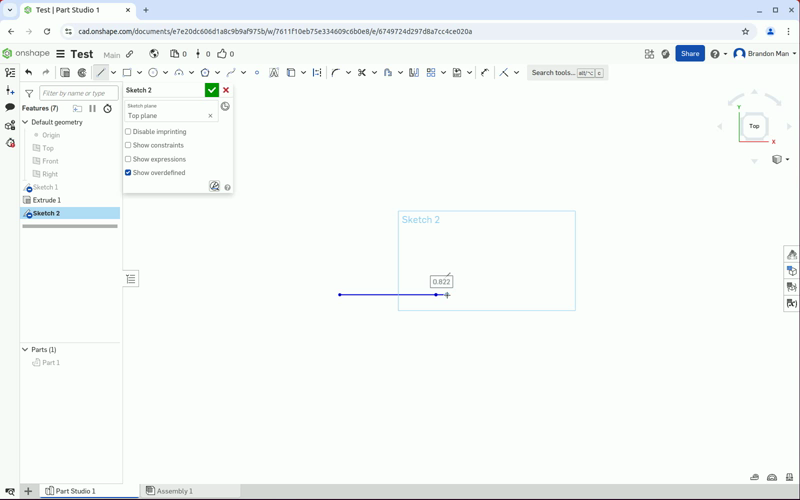
scroll(-6)
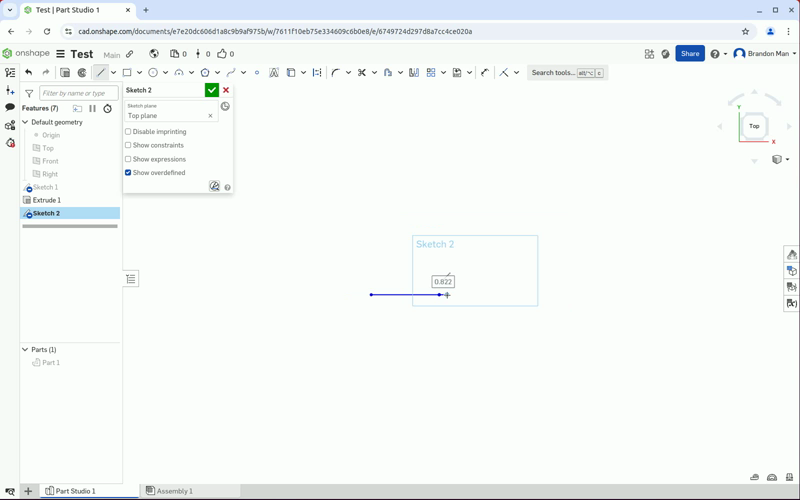
scroll(-6)
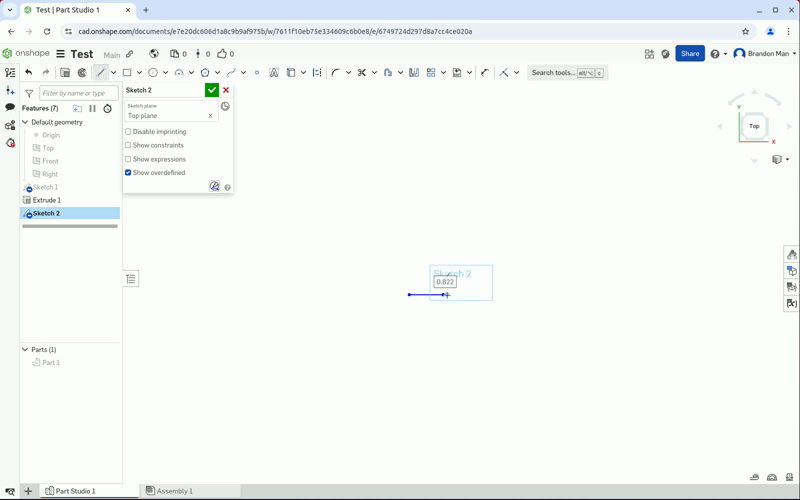
key_up(shift)
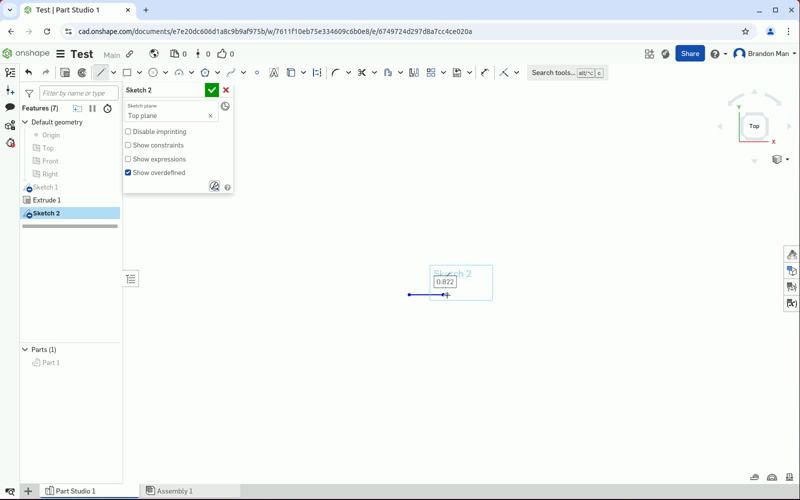
key_down(shift)
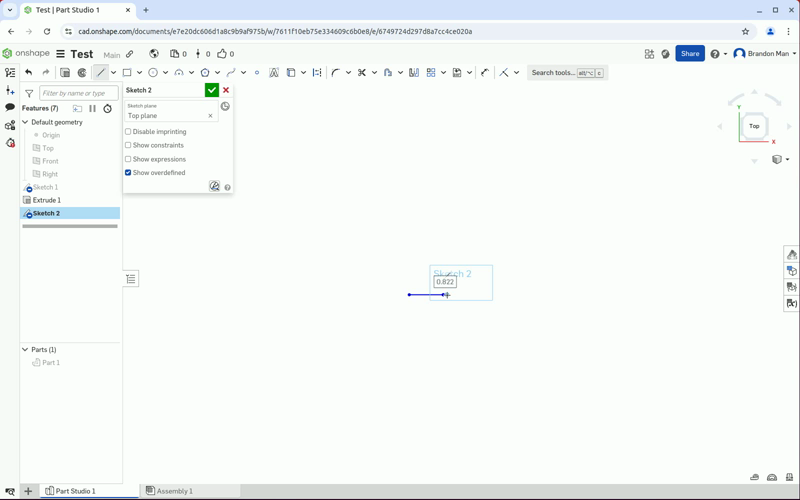
mouse_move(477, 294)
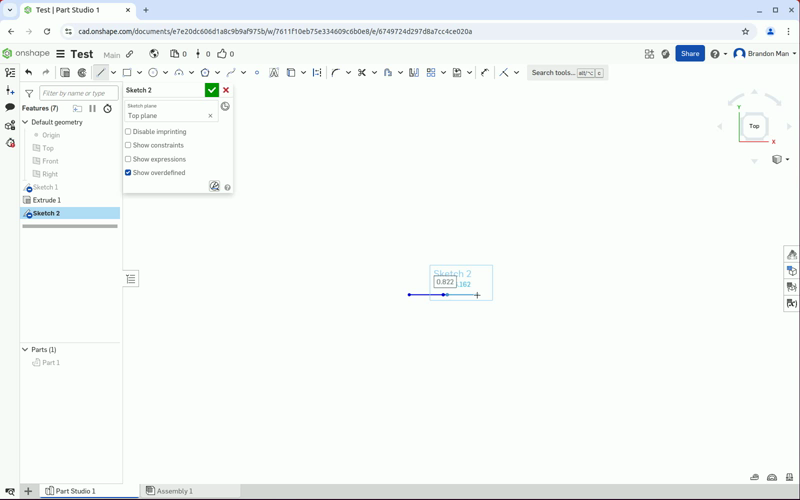
mouse_move(487, 294)
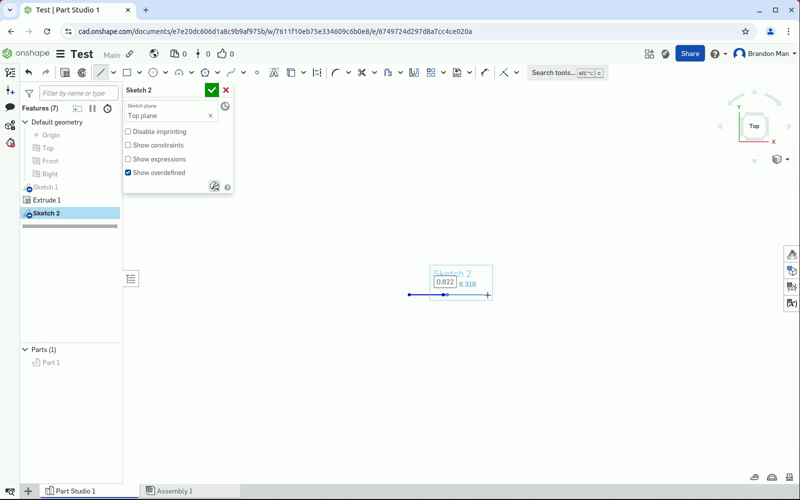
click(487, 294)
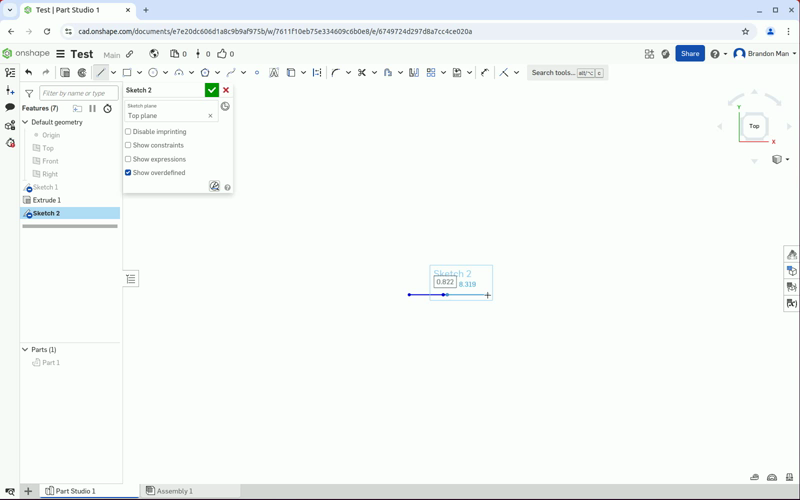
key_up(shift)
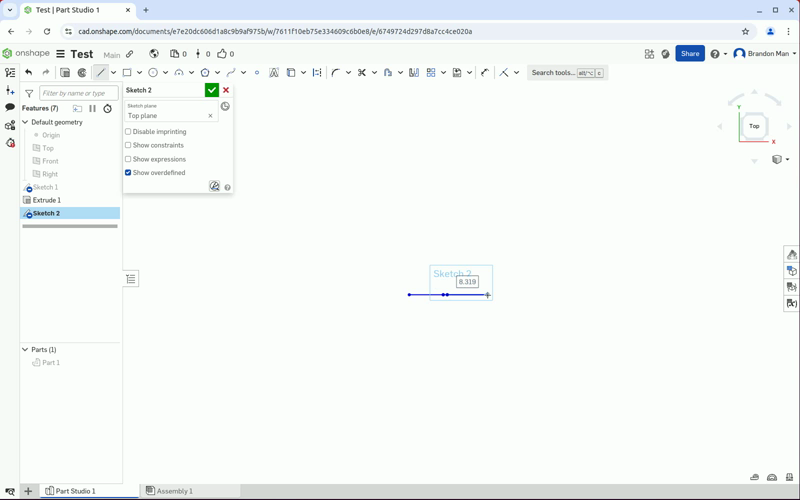
key_down(shift)
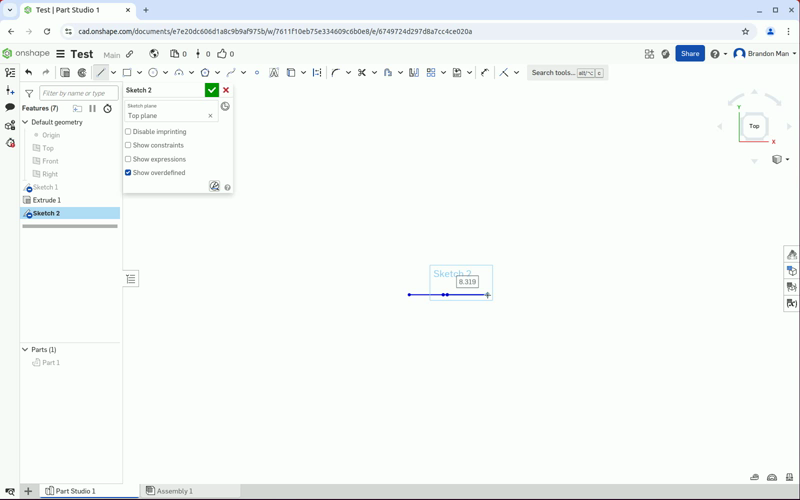
mouse_move(517, 294)
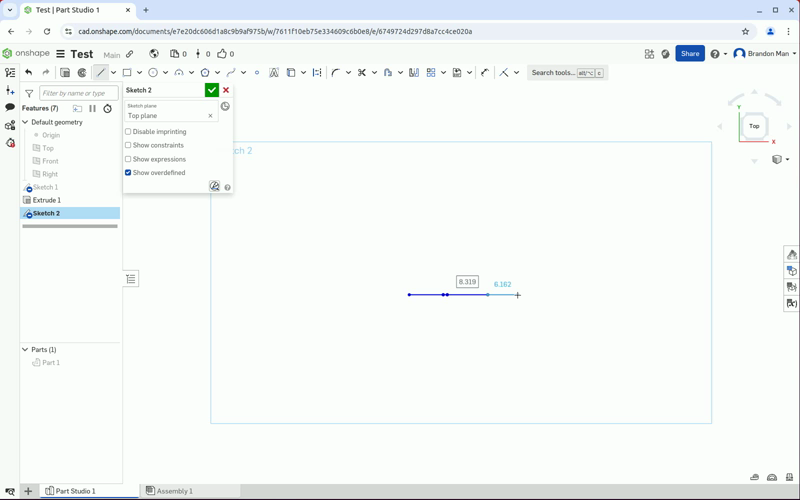
mouse_move(491, 294)
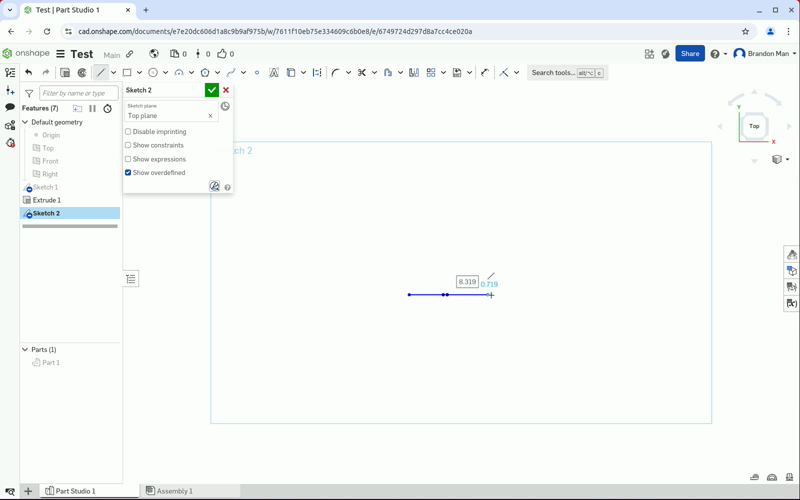
scroll(6)
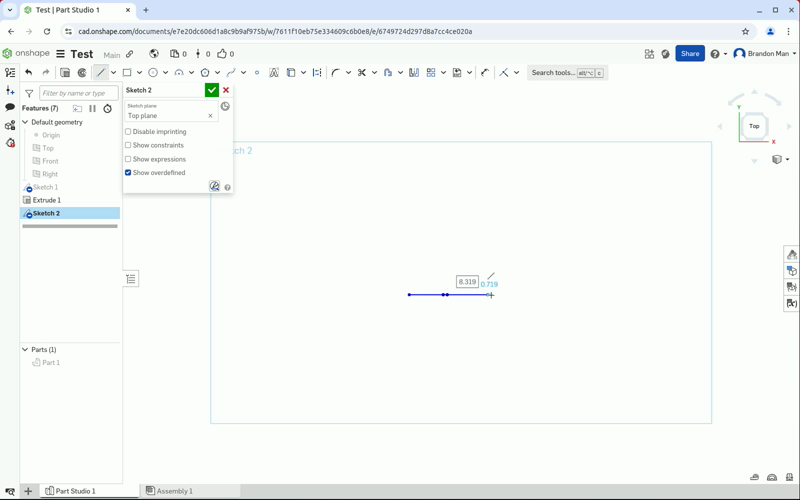
scroll(6)
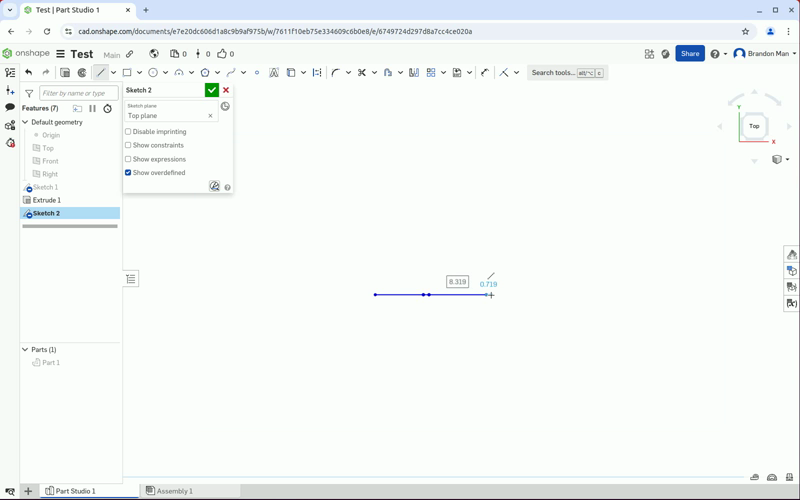
scroll(6)
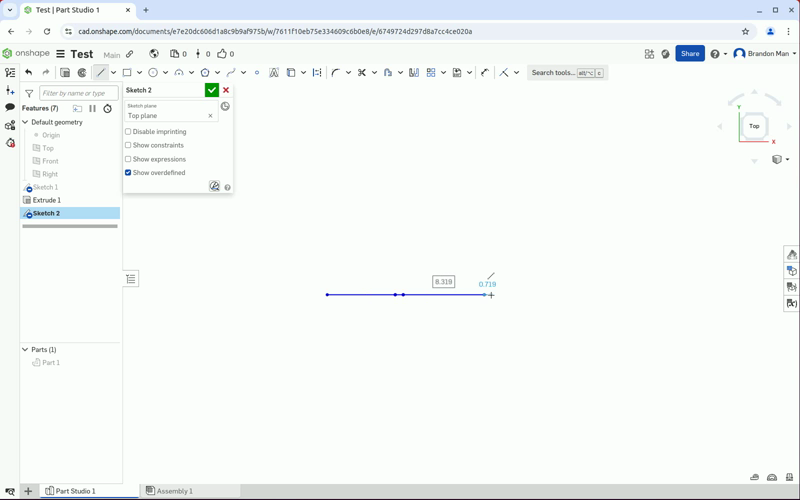
scroll(6)
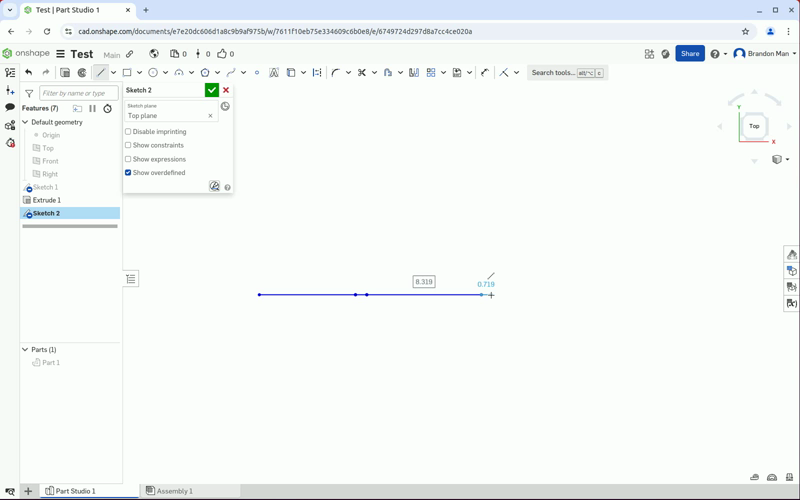
scroll(6)
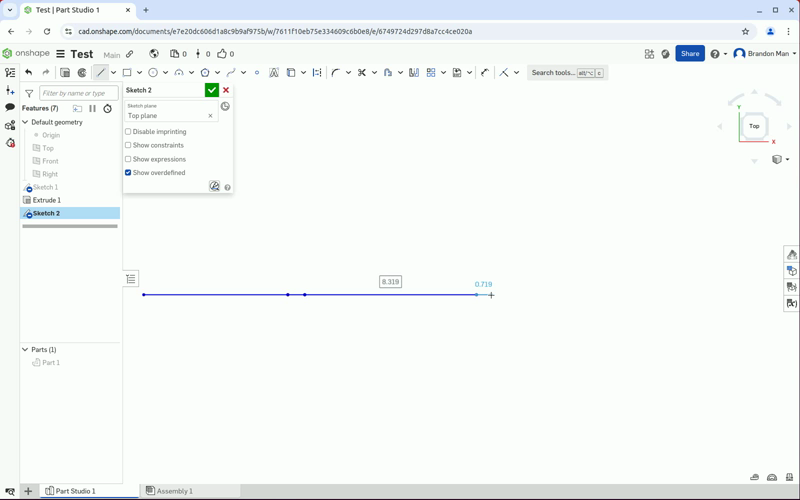
scroll(6)
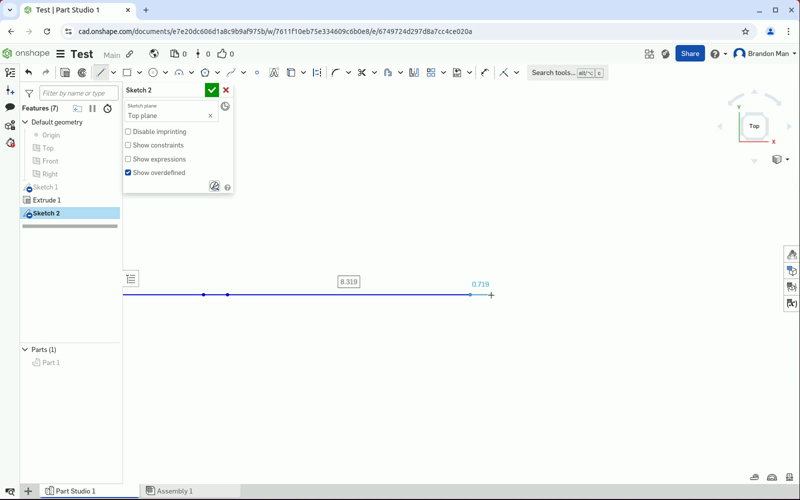
scroll(6)
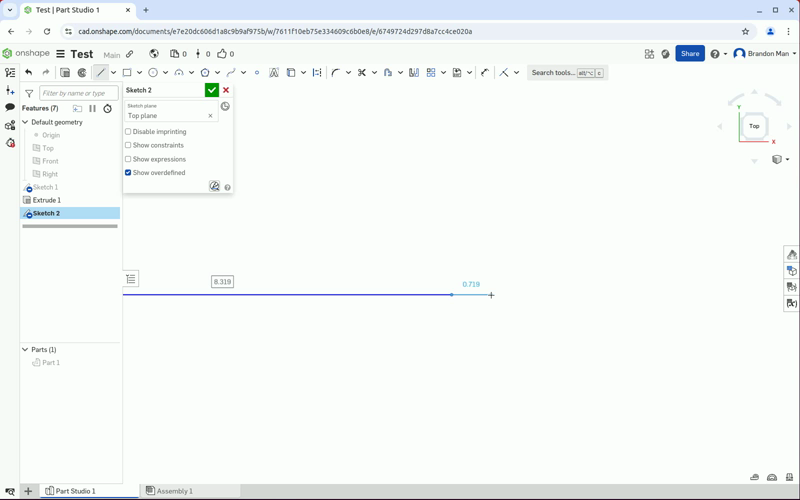
click(491, 294)
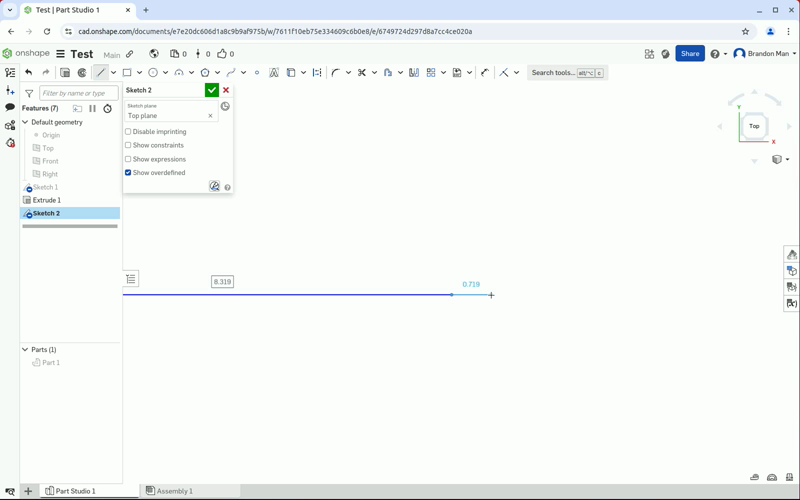
scroll(-6)
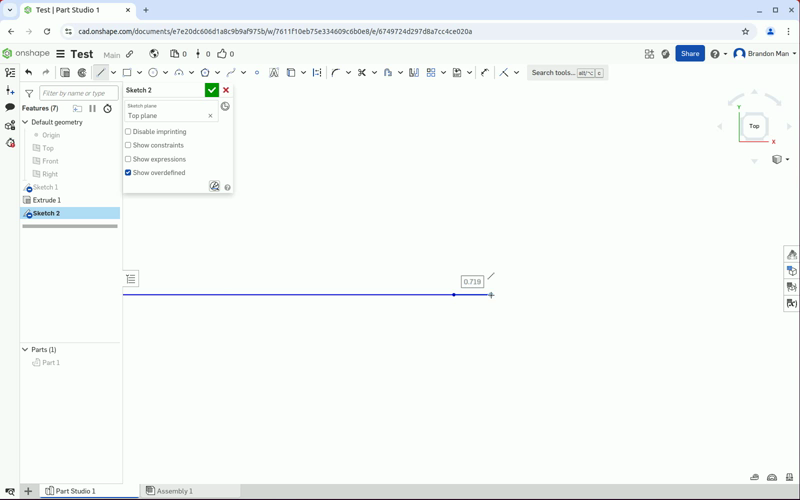
scroll(-6)
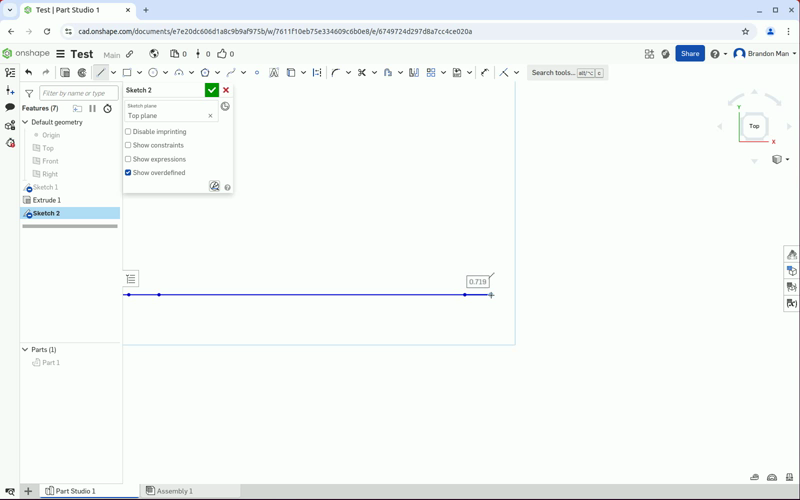
scroll(-6)
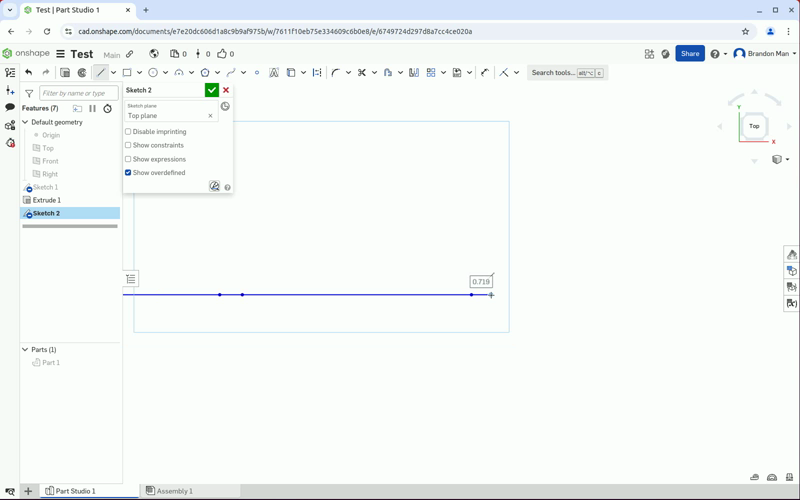
scroll(-6)
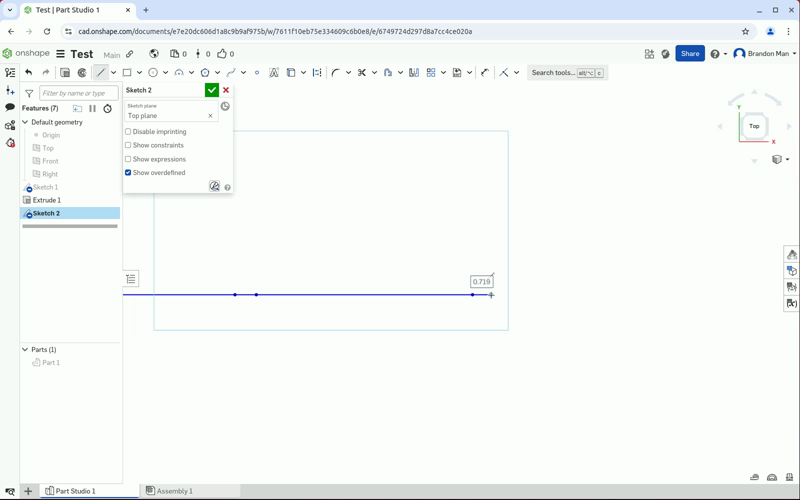
scroll(-6)
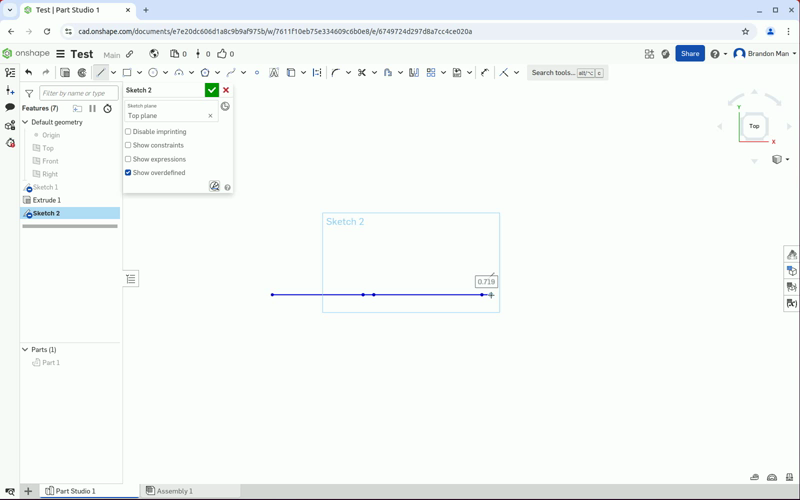
scroll(-6)
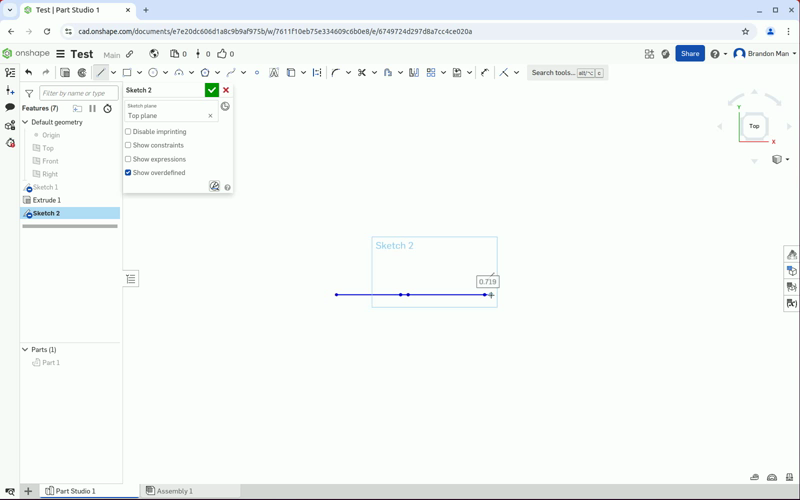
scroll(-6)
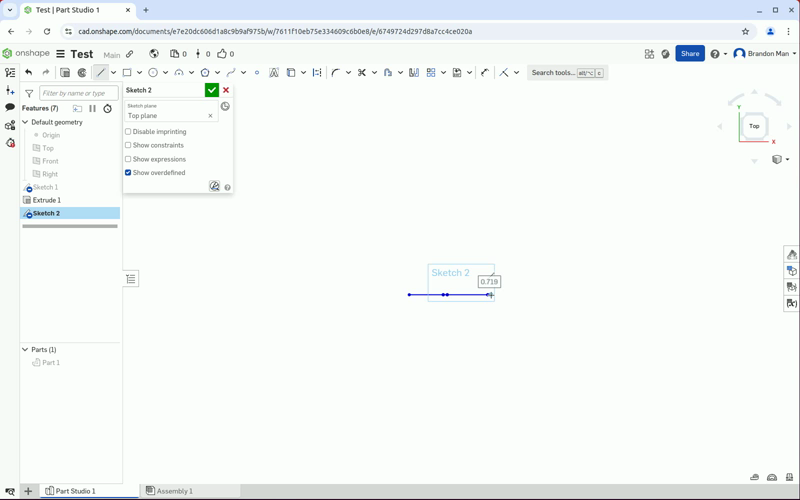
key_up(shift)
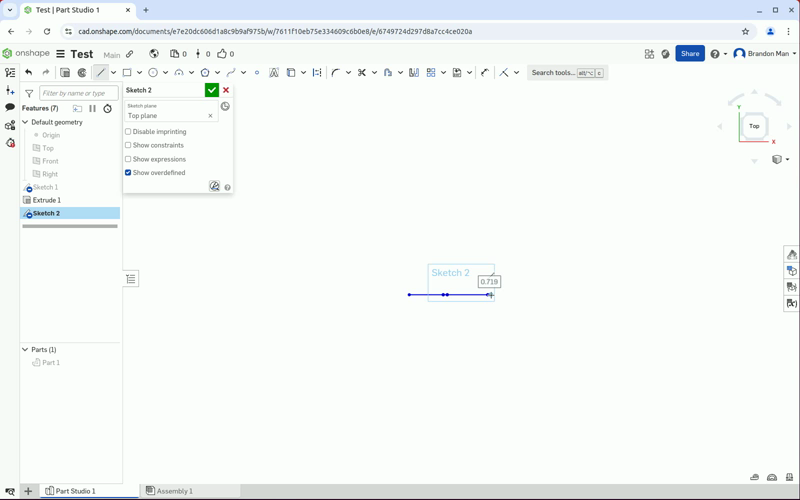
key_down(shift)
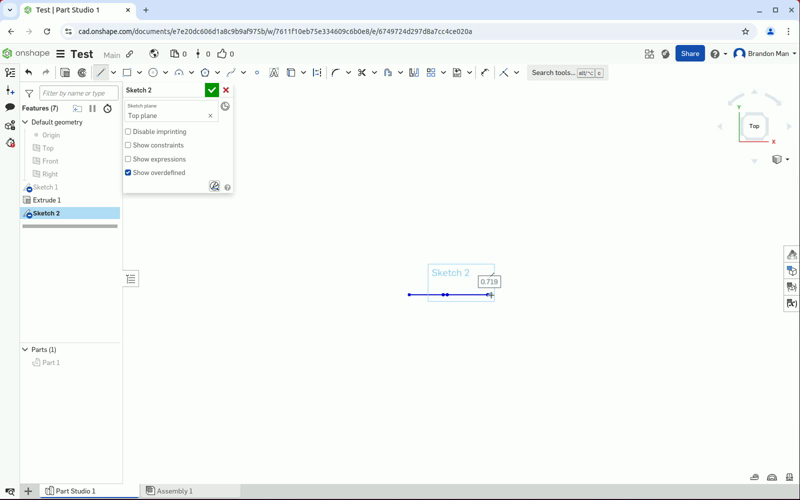
mouse_move(521, 294)
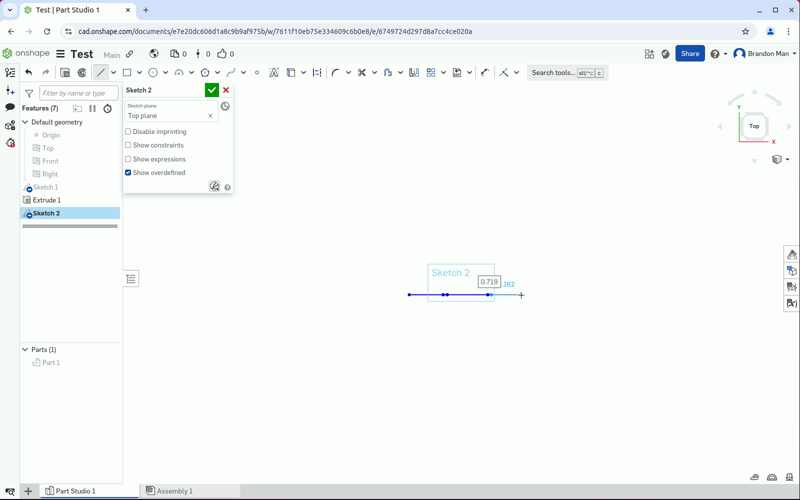
mouse_move(525, 294)
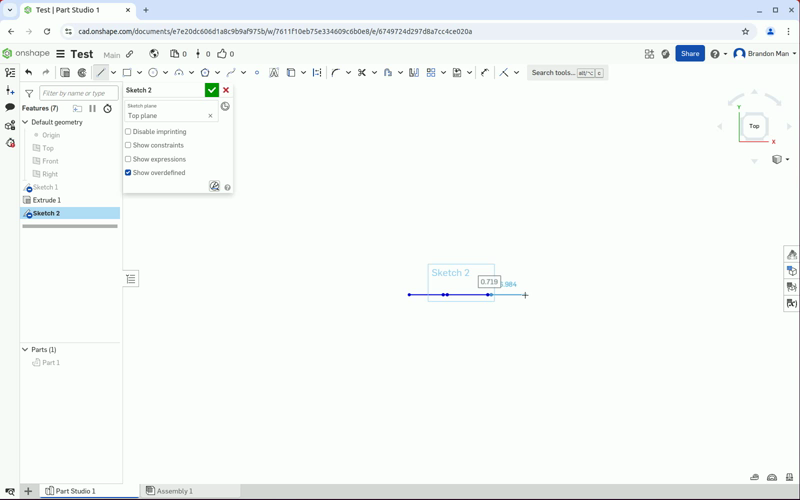
click(525, 294)
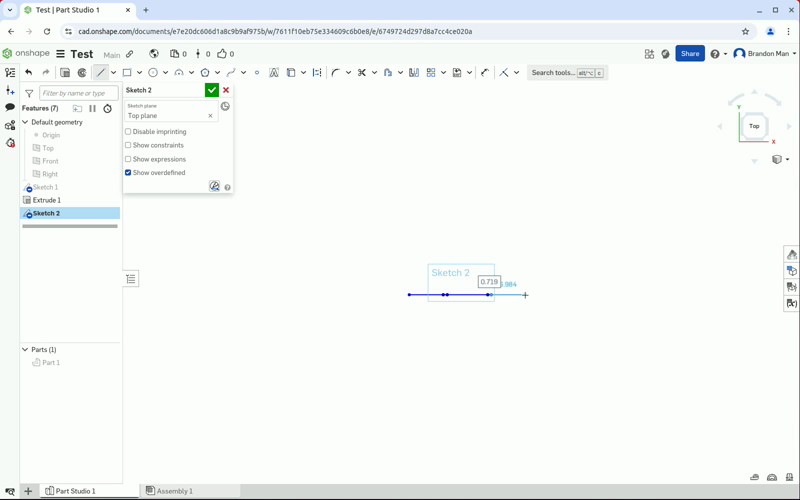
key_up(shift)
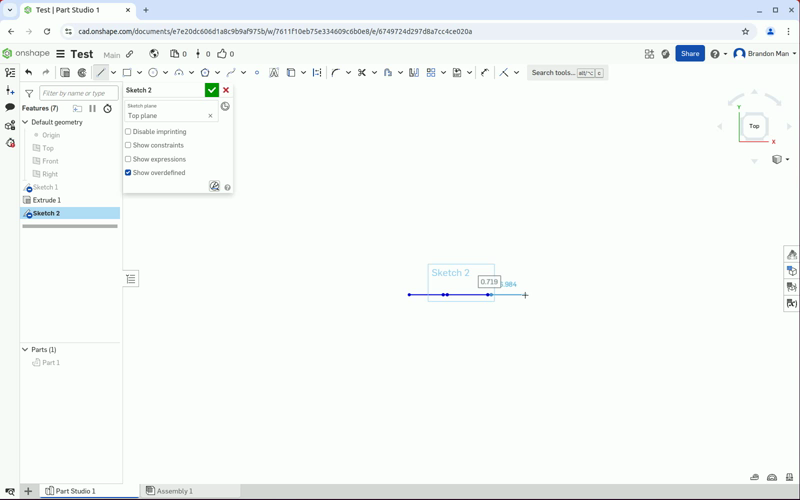
key_down(shift)
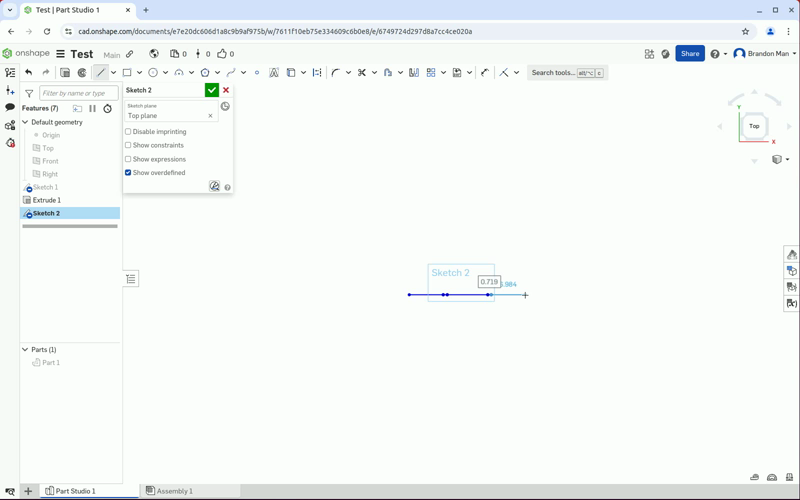
mouse_move(525, 210)
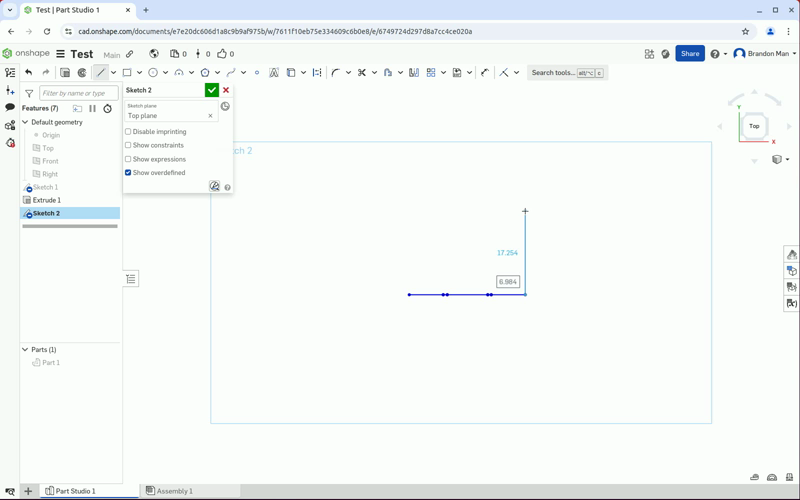
click(525, 210)
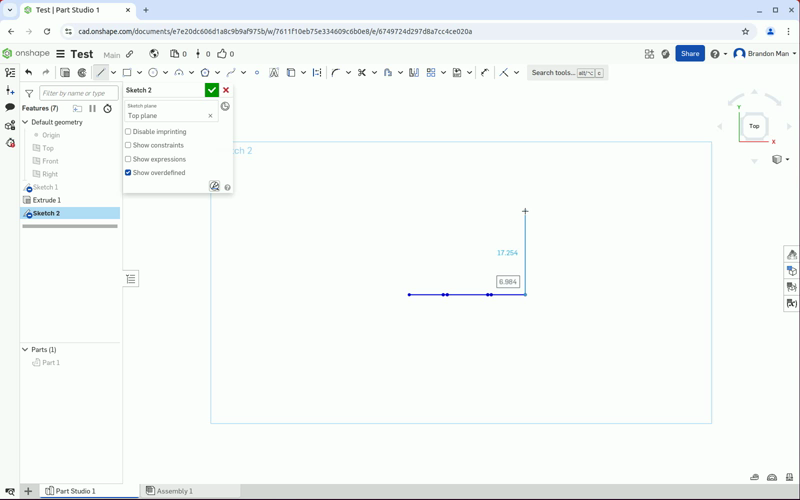
key_up(shift)
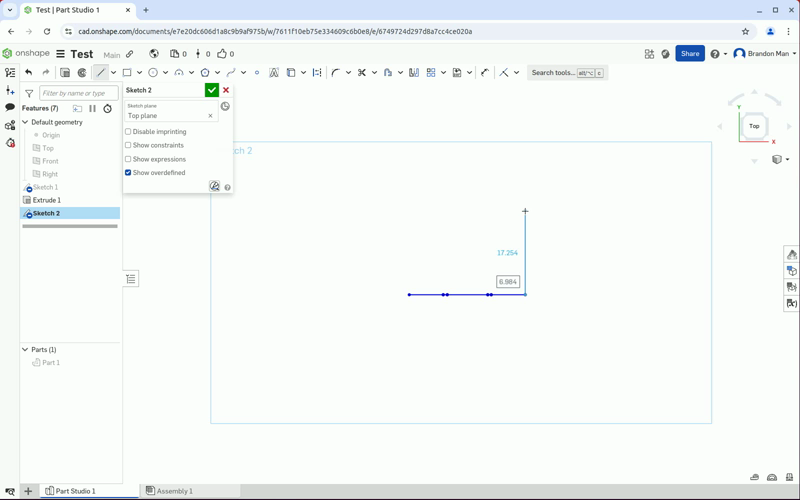
key_down(shift)
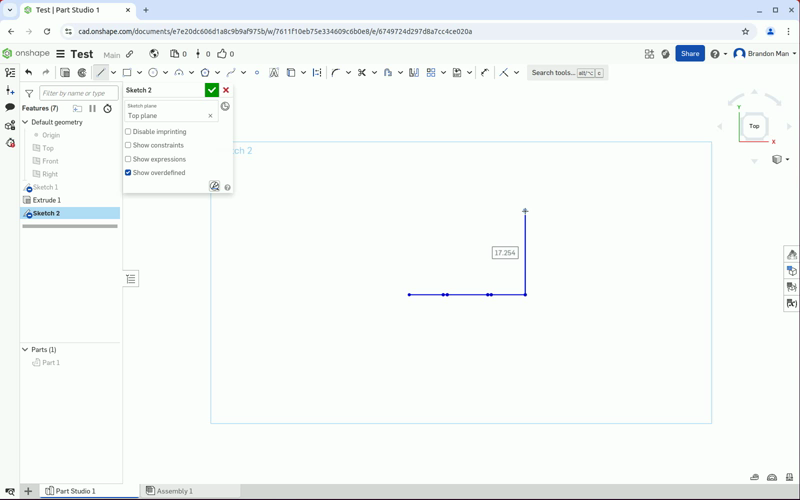
mouse_move(555, 210)
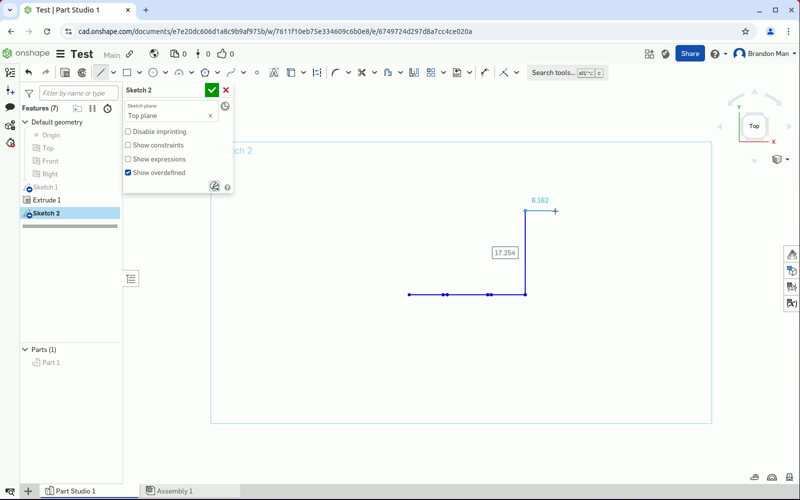
mouse_move(491, 210)
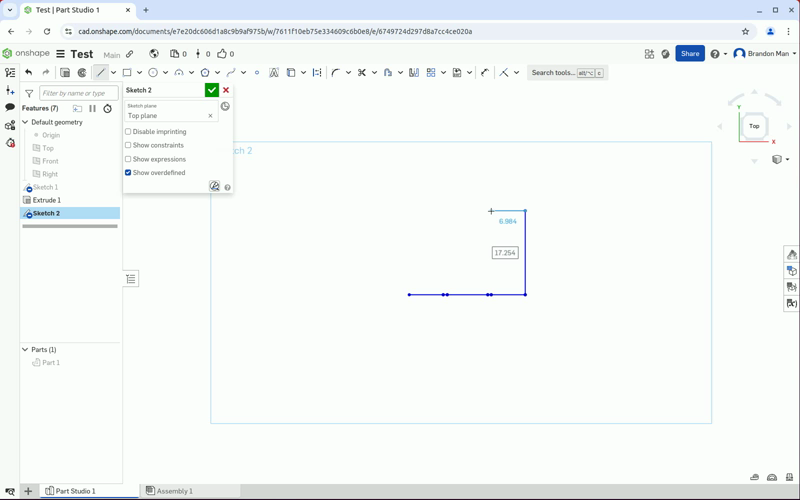
click(491, 210)
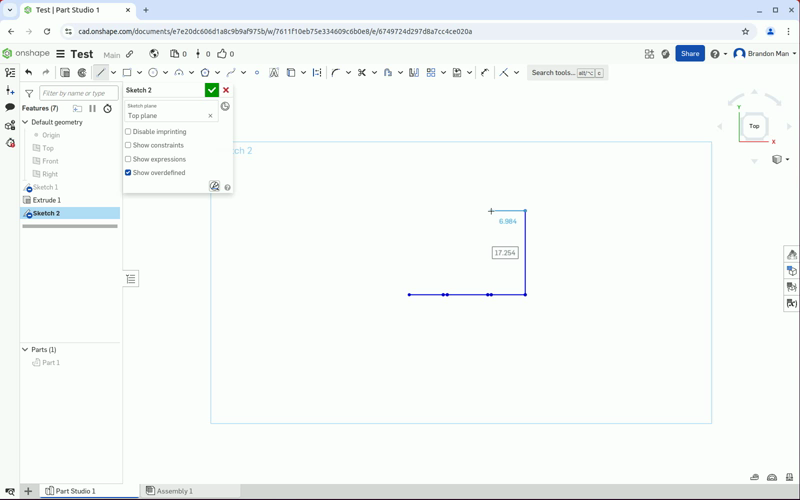
key_up(shift)
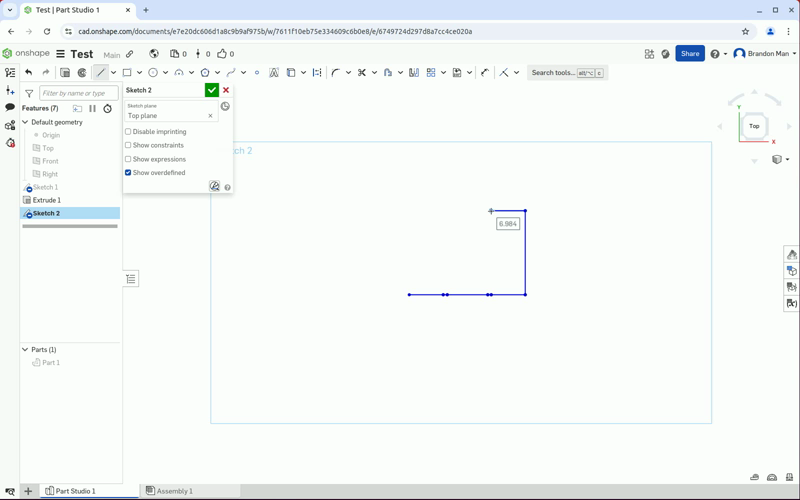
key_down(shift)
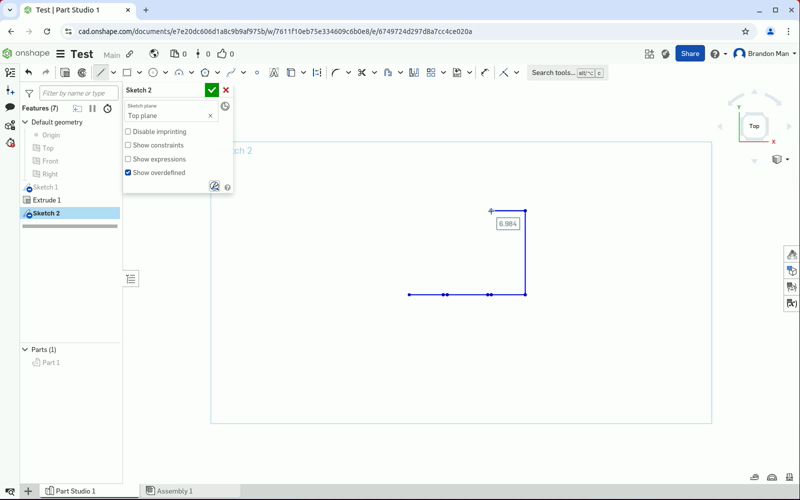
mouse_move(521, 210)
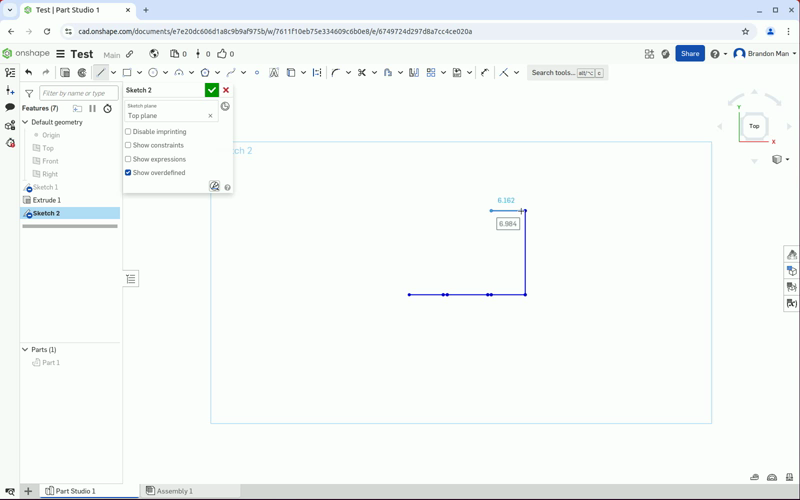
mouse_move(491, 170)
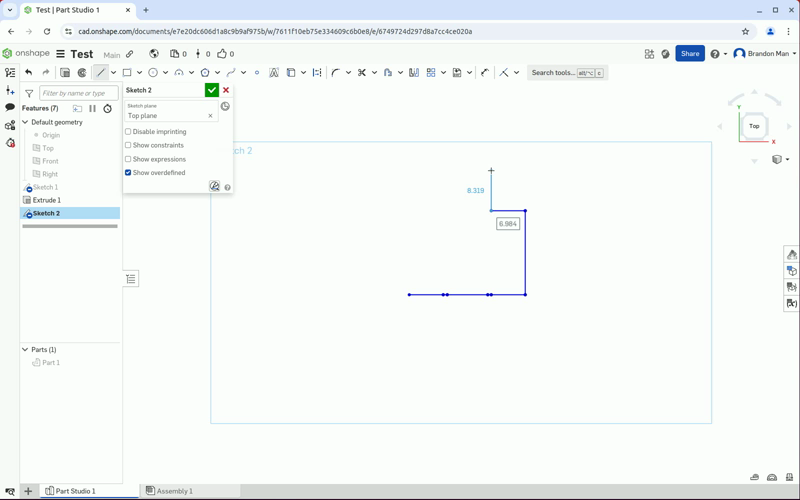
click(491, 170)
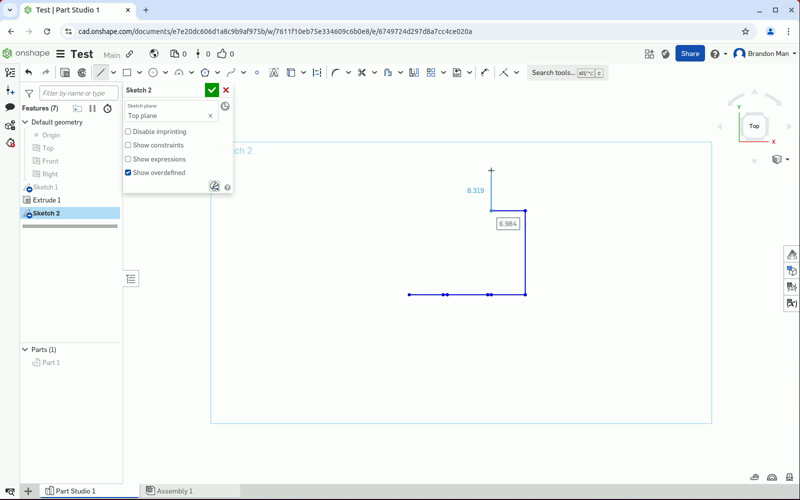
key_up(shift)
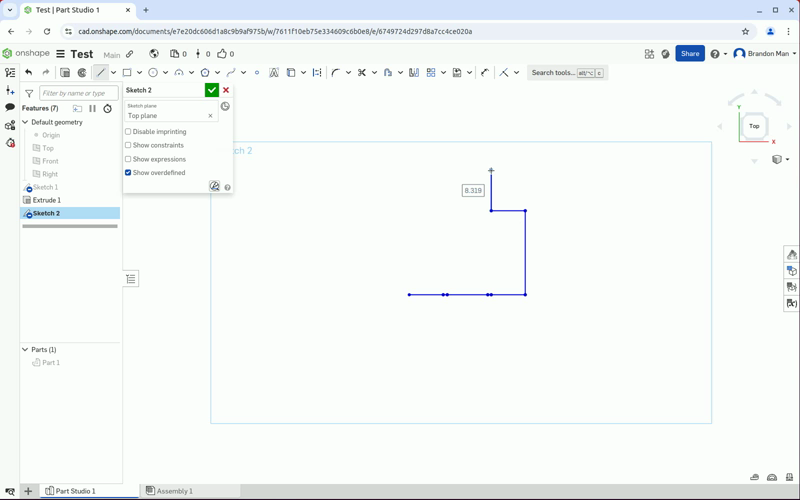
key_down(shift)
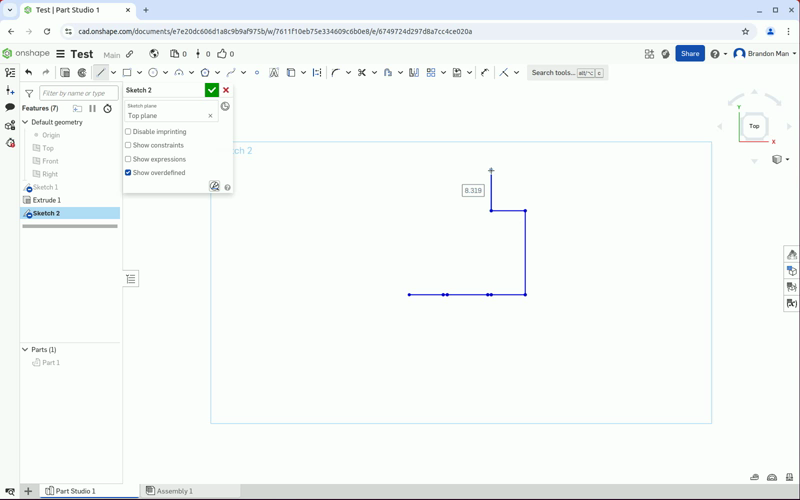
mouse_move(521, 170)
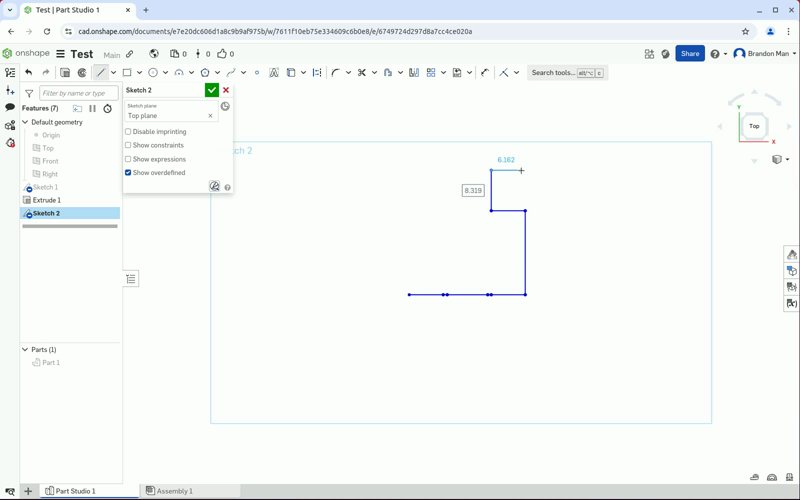
mouse_move(443, 170)
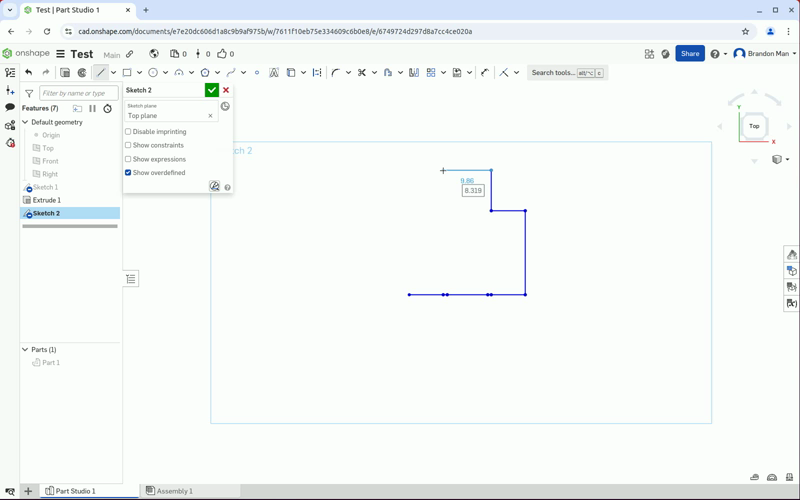
click(443, 170)
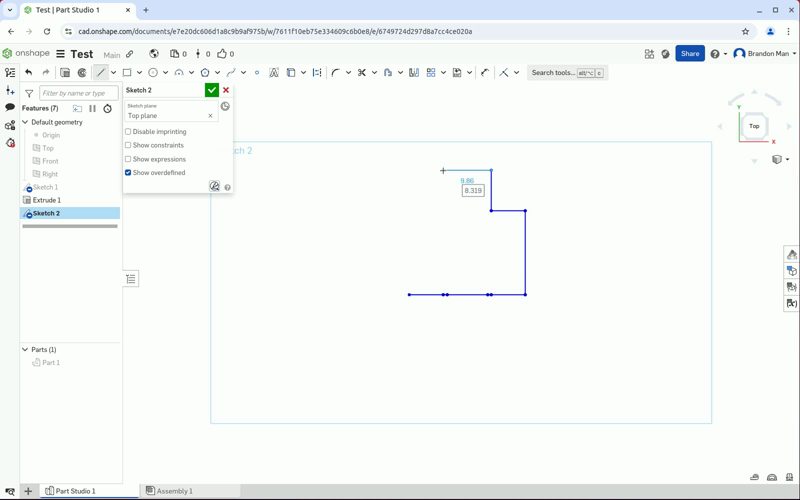
key_up(shift)
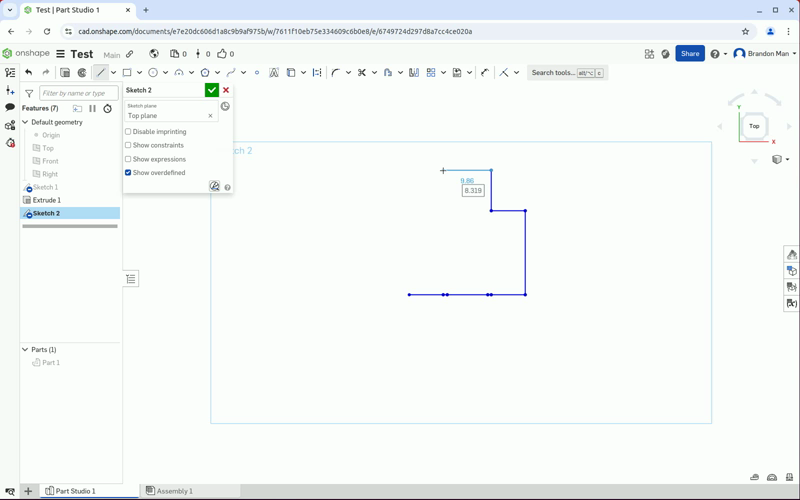
key_down(shift)
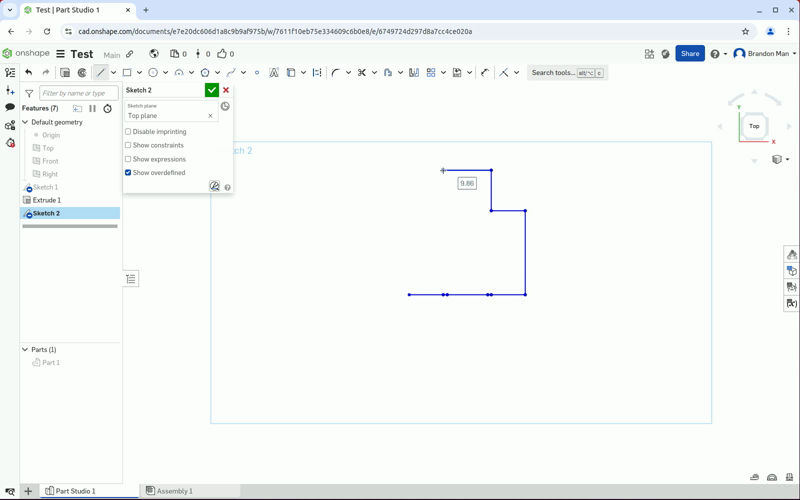
mouse_move(473, 170)
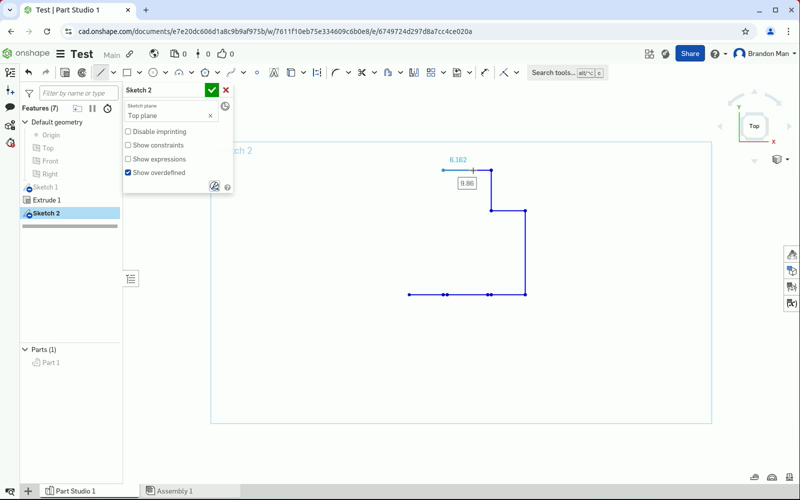
mouse_move(443, 210)
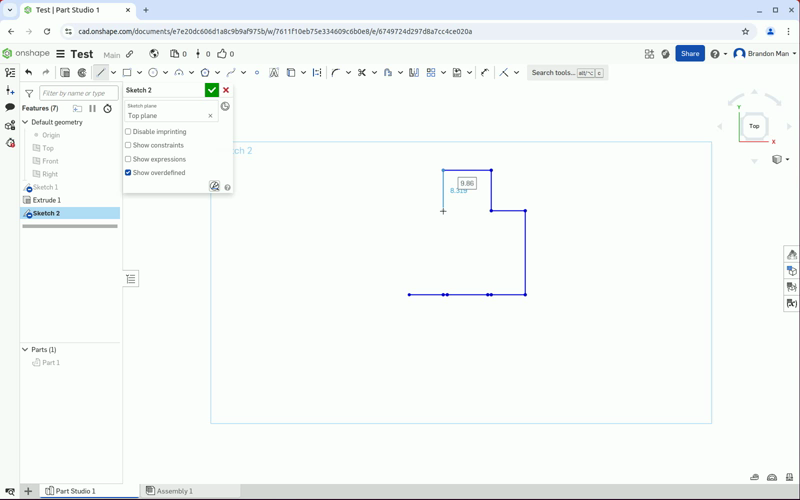
click(443, 210)
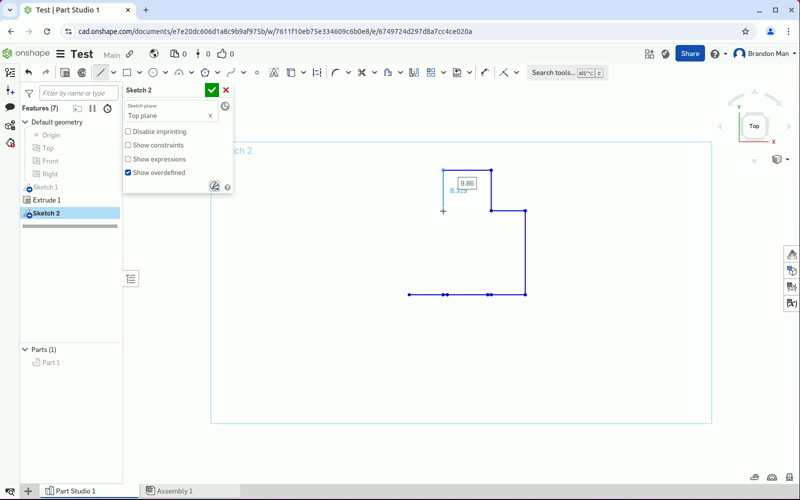
key_up(shift)
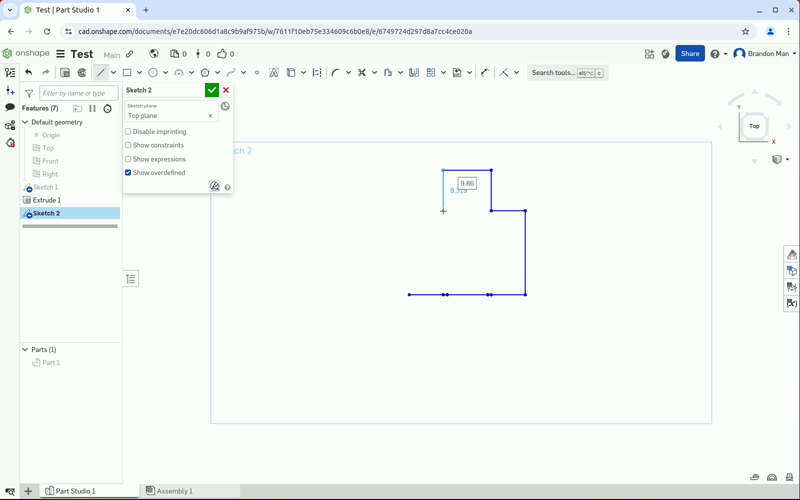
key_down(shift)
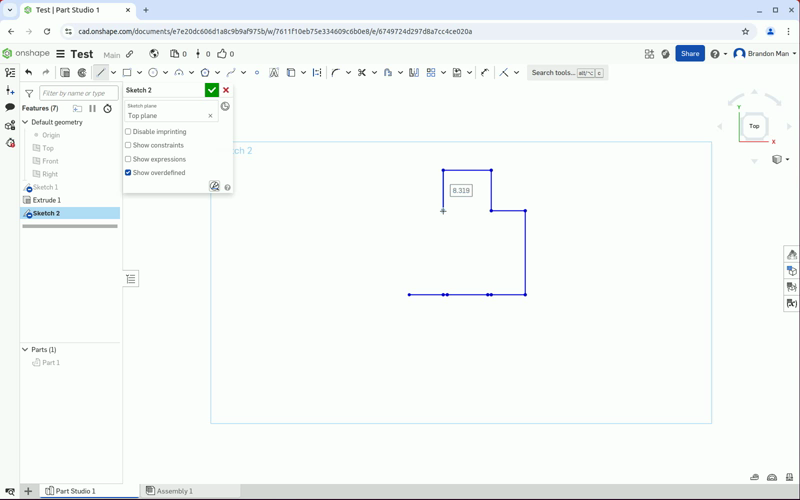
mouse_move(473, 210)
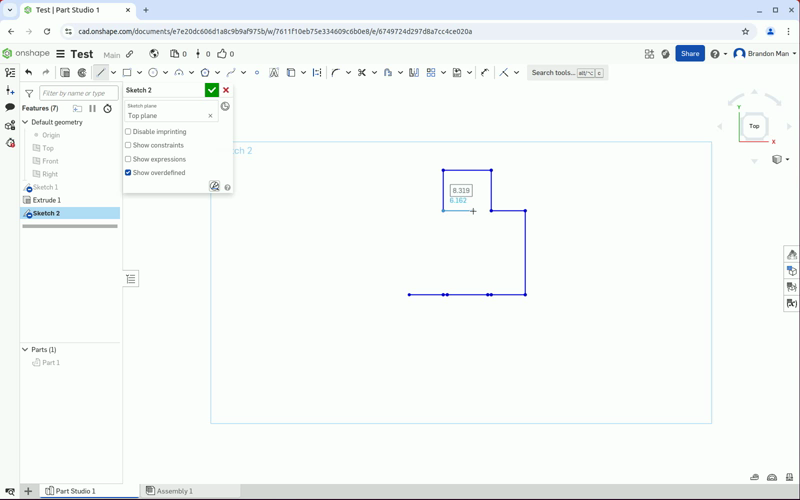
mouse_move(409, 210)
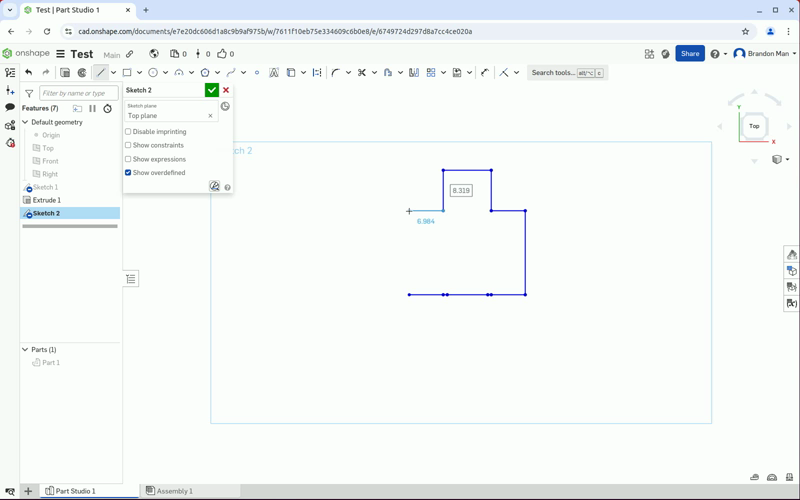
click(409, 210)
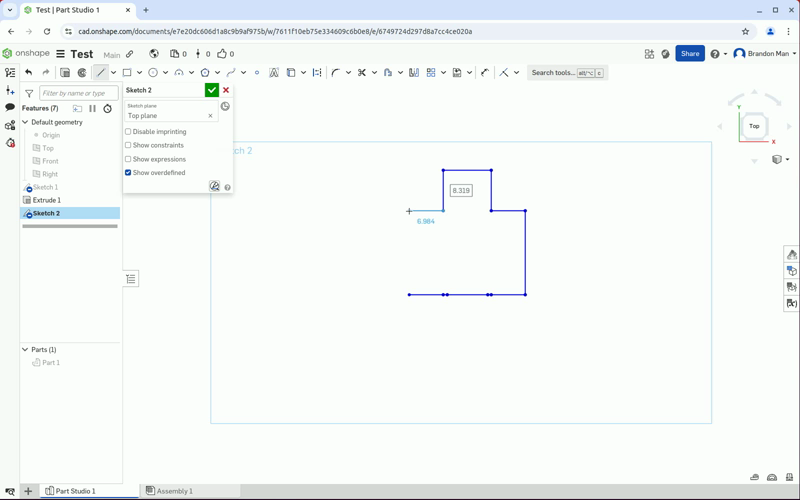
key_up(shift)
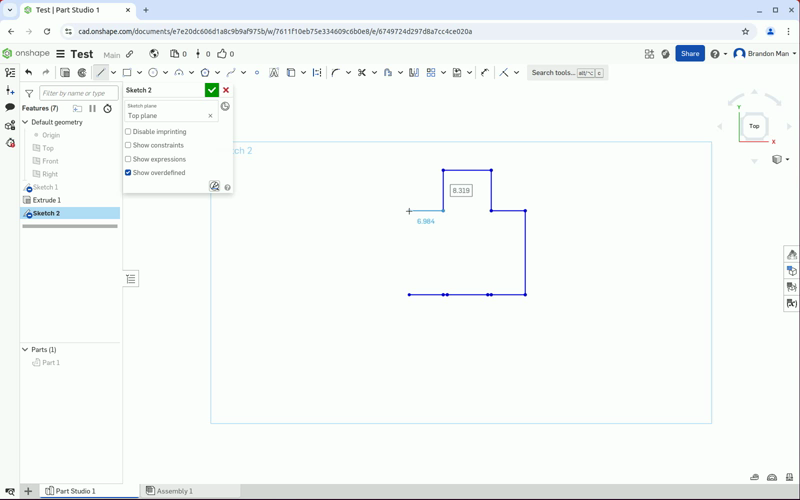
key_down(shift)
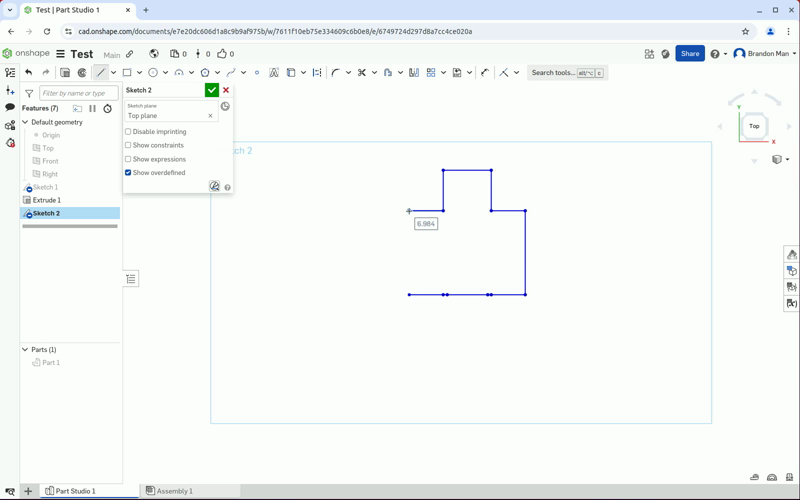
mouse_move(409, 294)
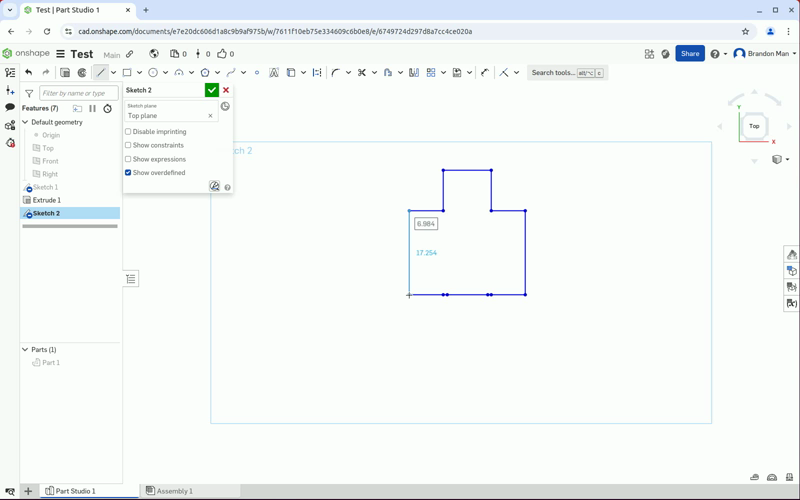
key_up(shift)
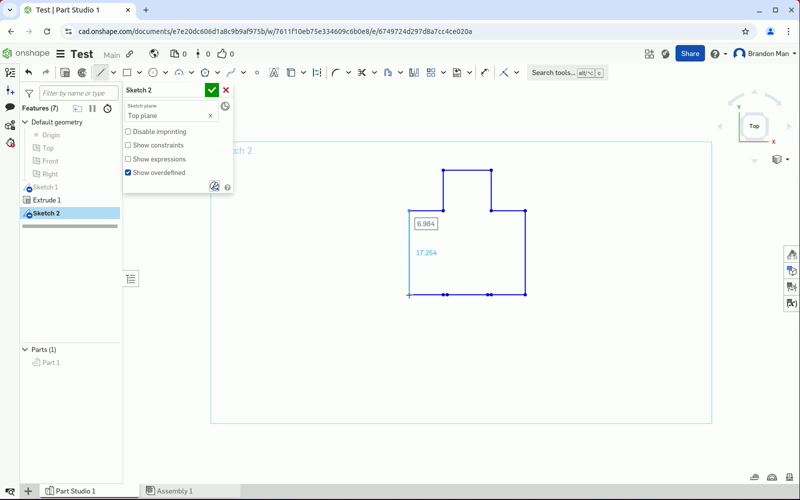
click(409, 294)
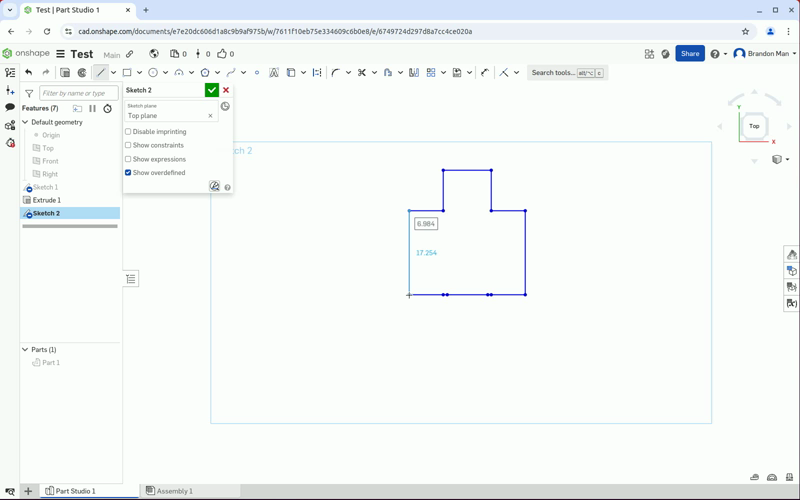
key(esc)
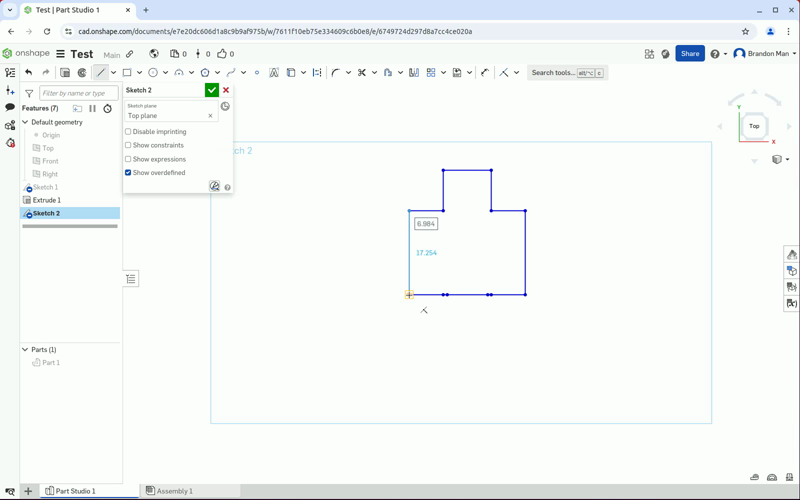
mouse_move(423, 248)
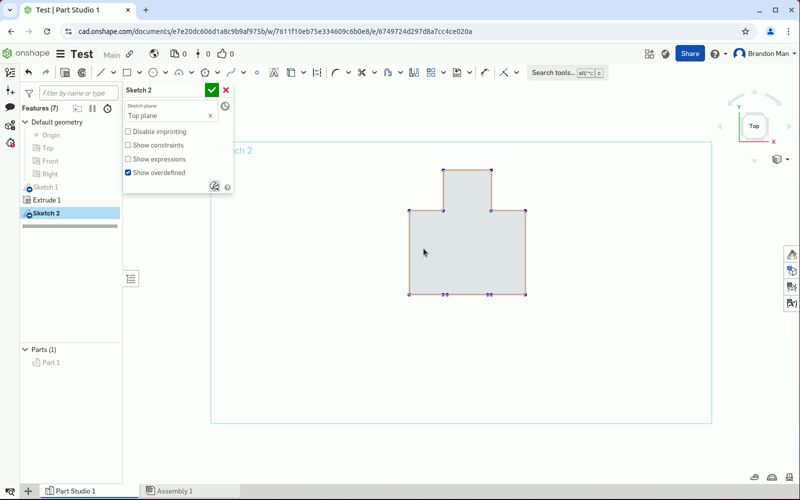
click(423, 248)
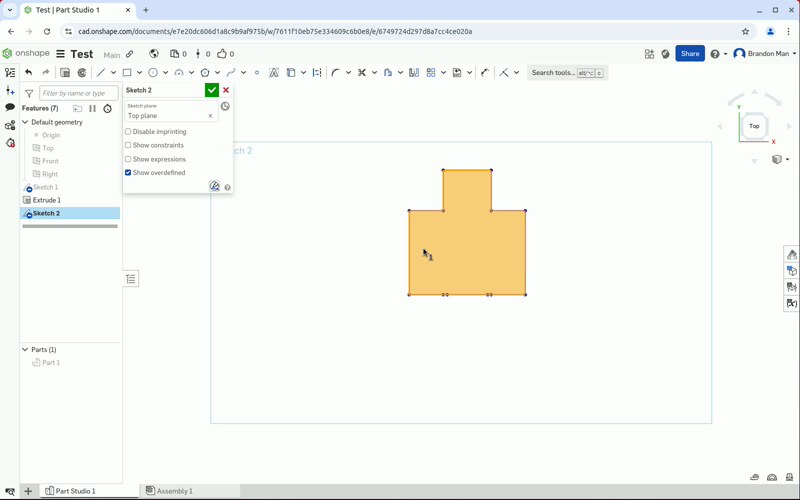
mouse_move(73, 352)
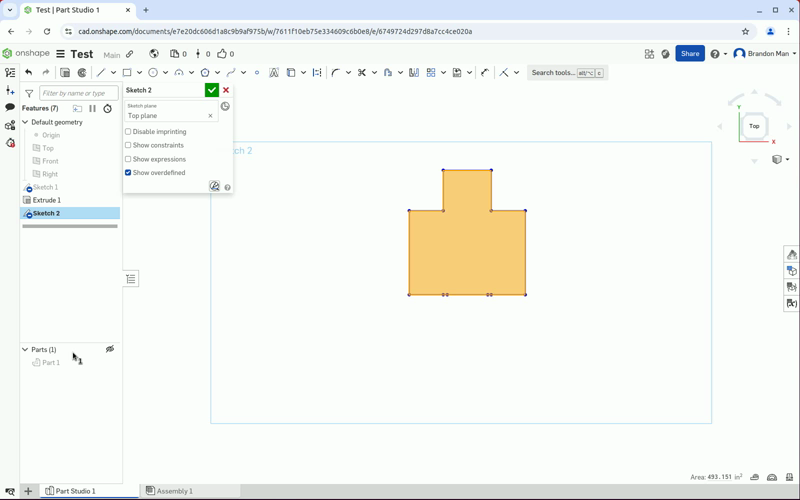
key(shift+y)
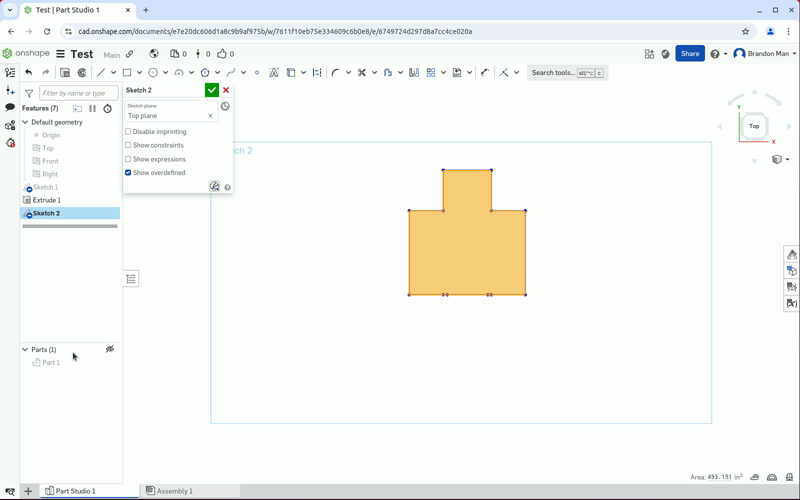
key(shift+e)
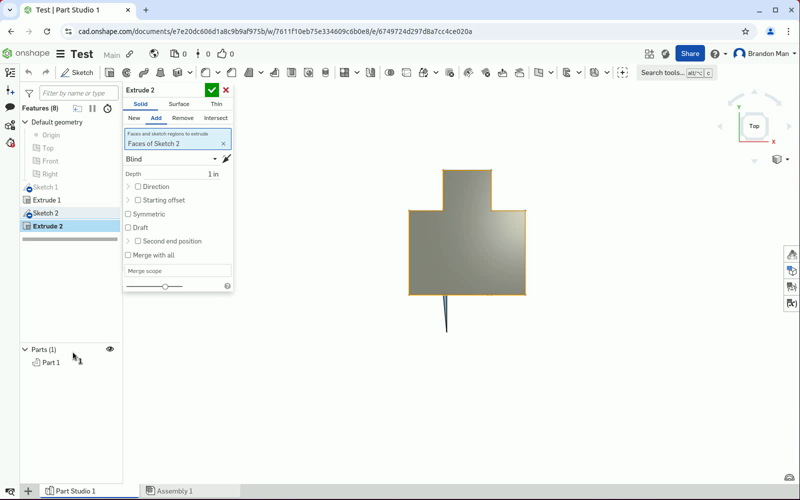
mouse_move(143, 106)
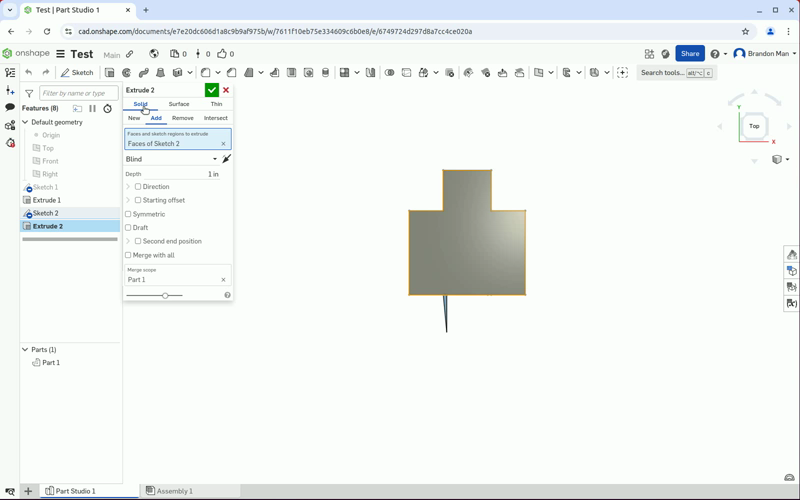
click(143, 106)
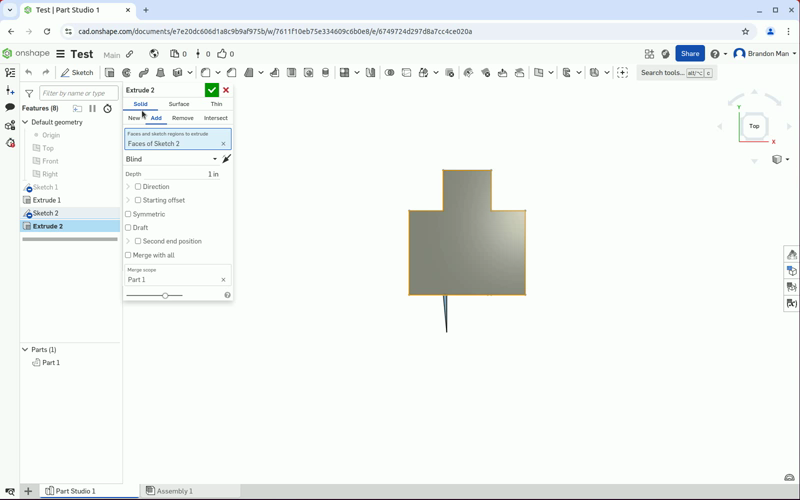
mouse_move(137, 120)
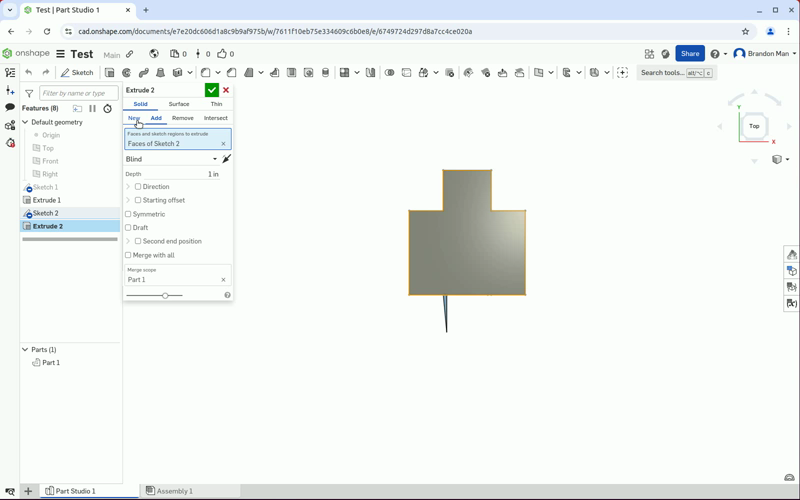
click(137, 120)
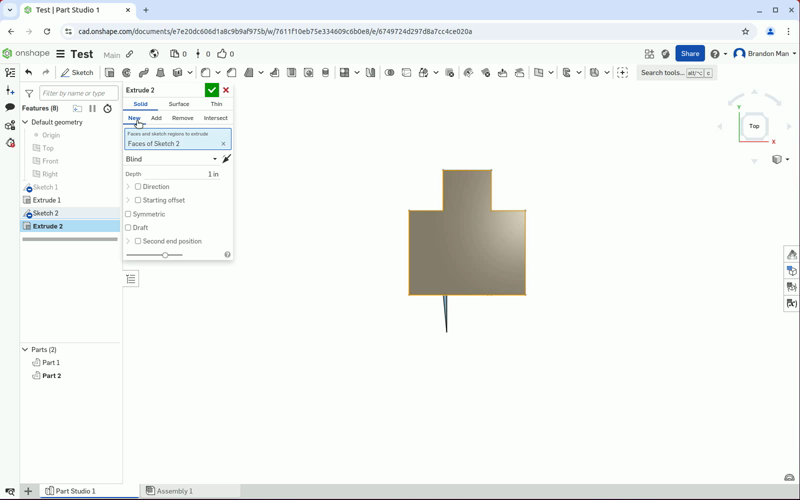
key(tab, 4)
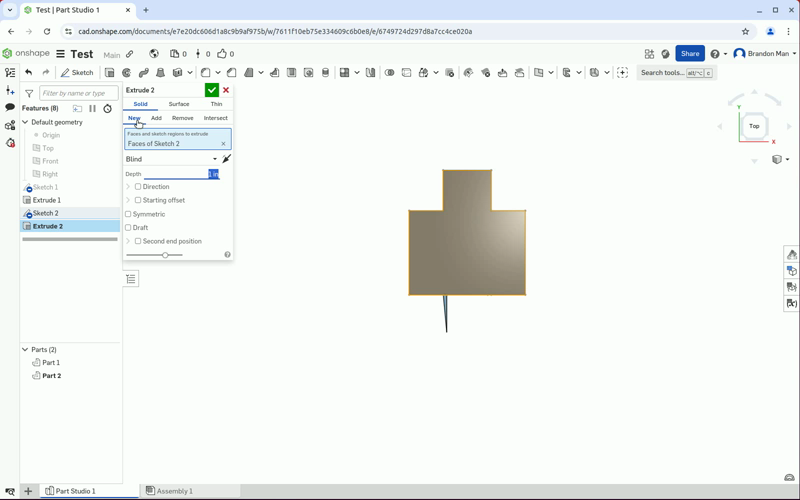
text(0.722)
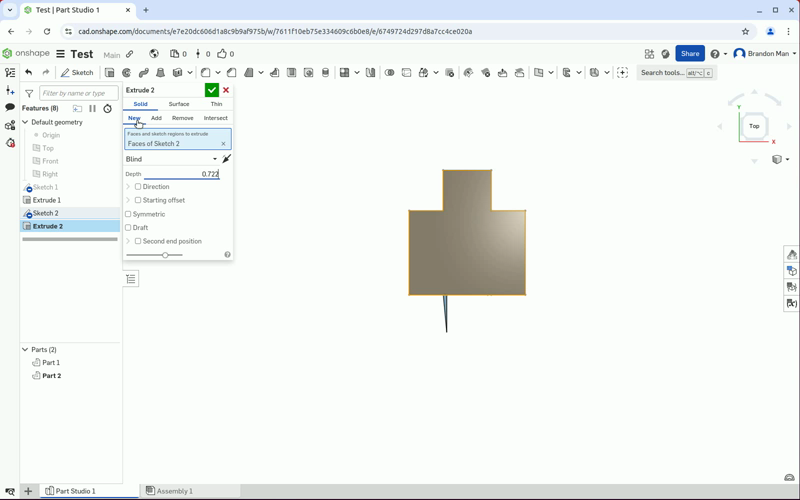
key(enter)
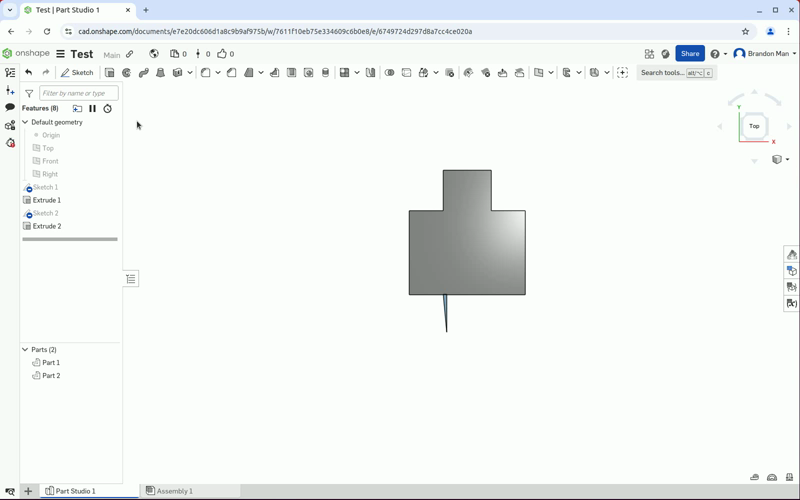
key(shift+h)
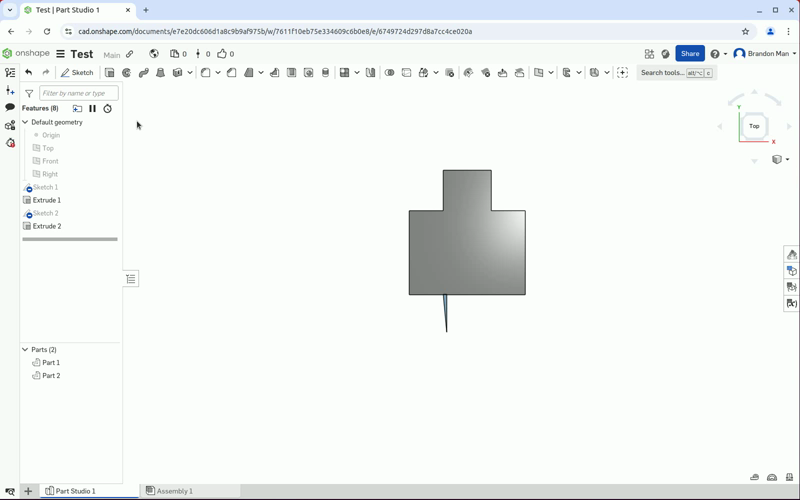
key(shift+h)
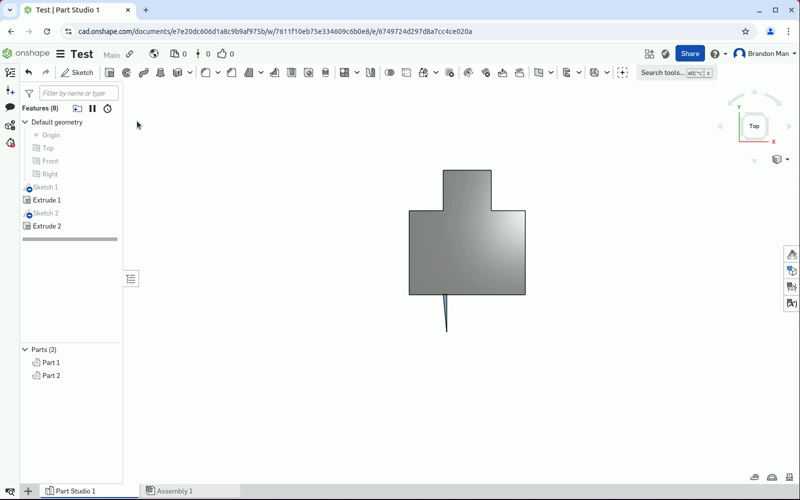
mouse_move(73, 189)
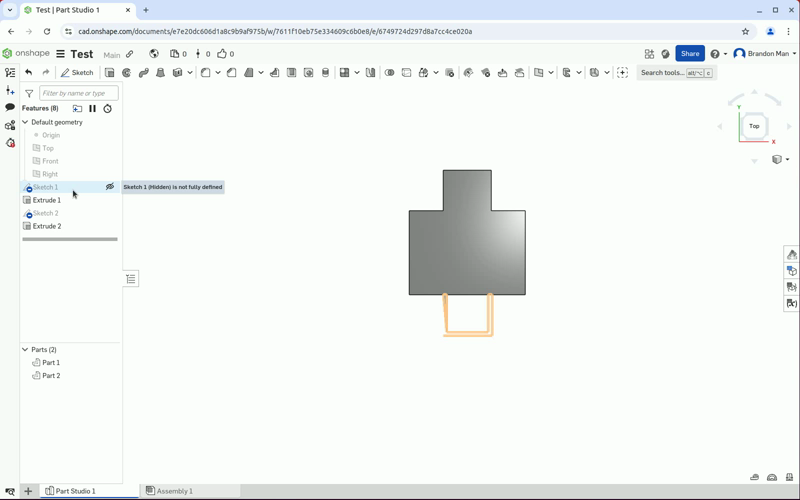
click(73, 189)
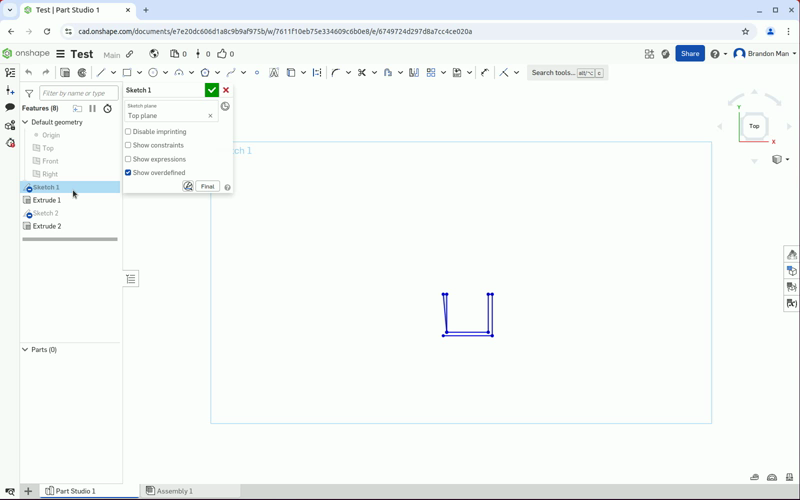
mouse_move(229, 92)
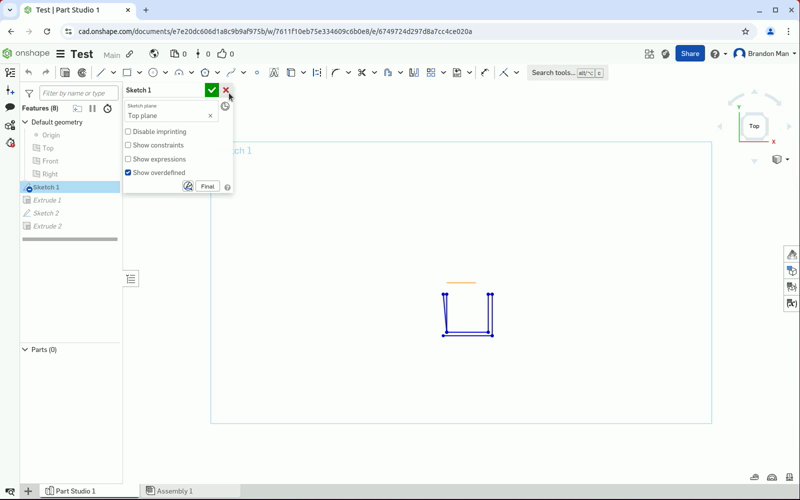
click(229, 92)
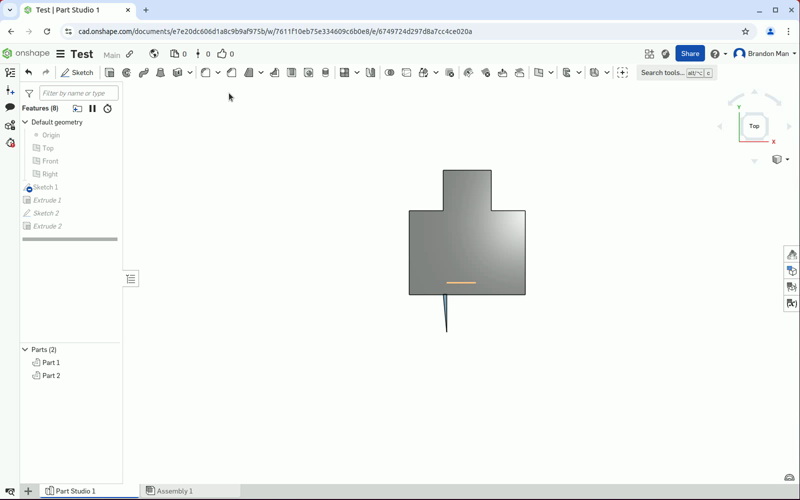
mouse_move(541, 75)
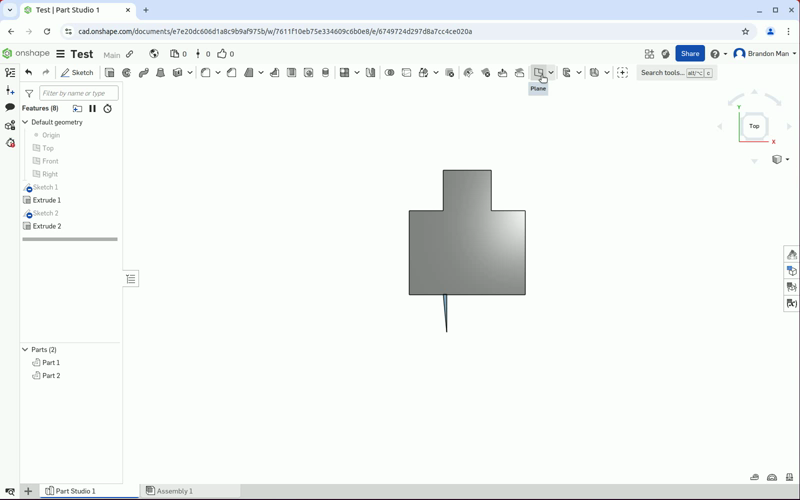
click(541, 75)
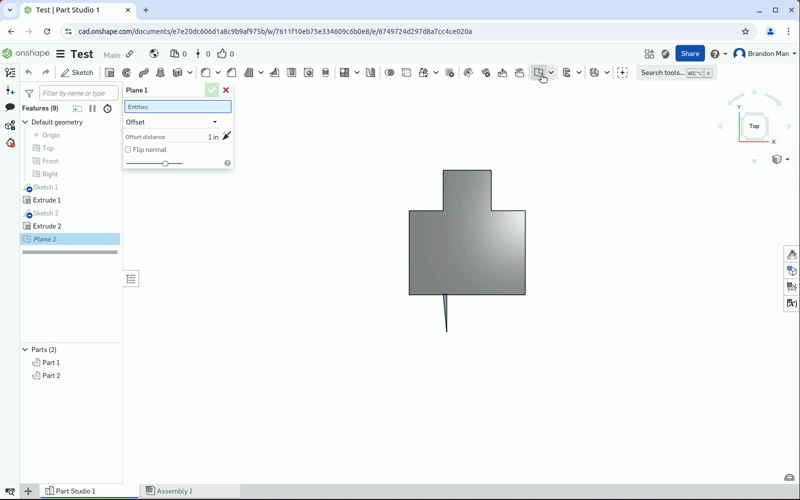
mouse_move(73, 150)
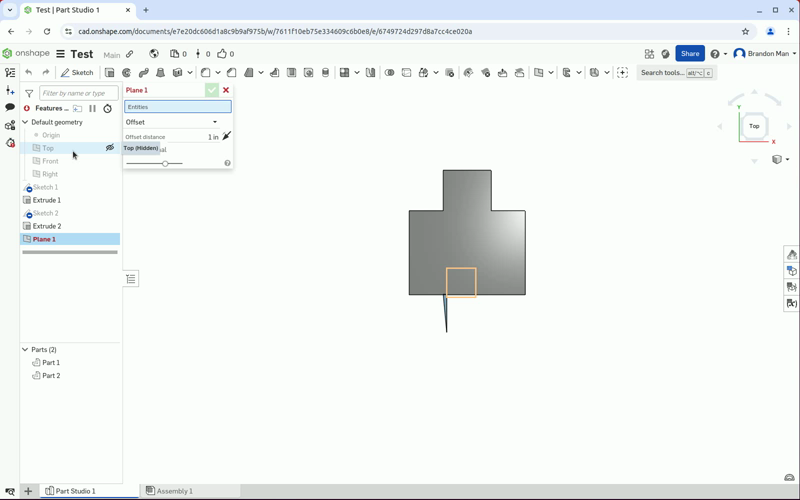
click(73, 150)
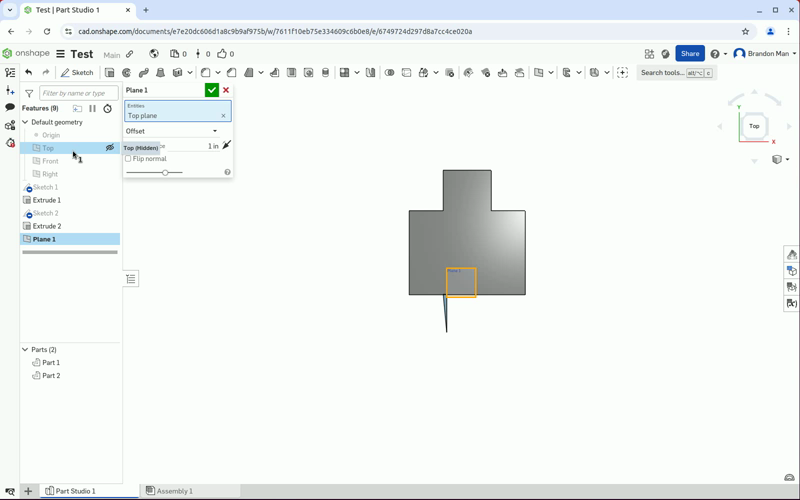
key(tab, 2)
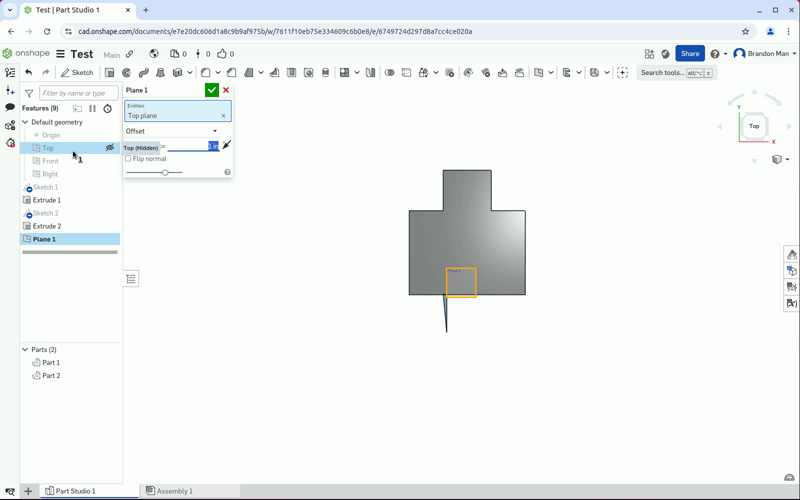
text(0.709)
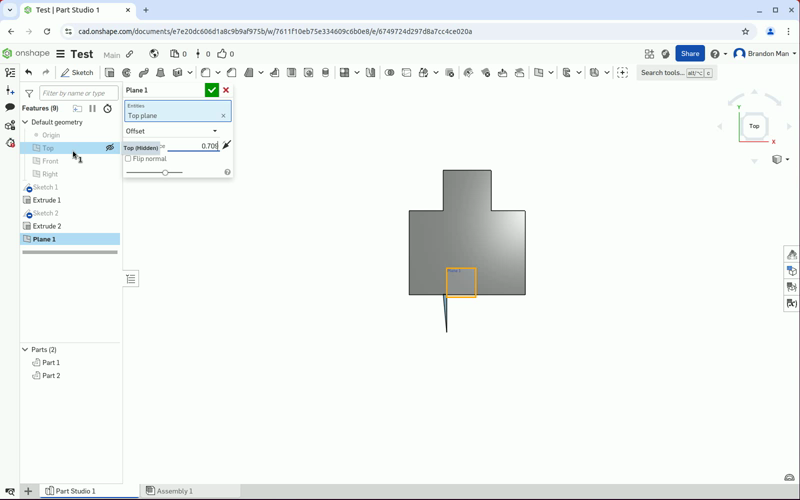
key(enter, 2)
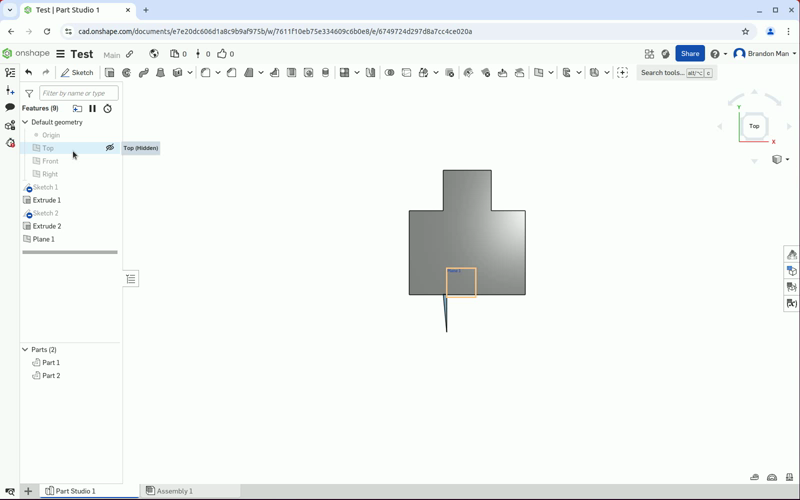
key(shift+s)
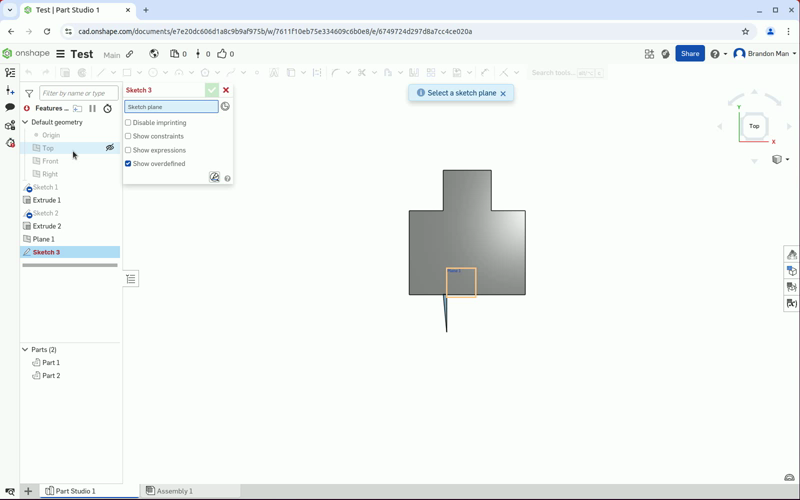
mouse_move(73, 241)
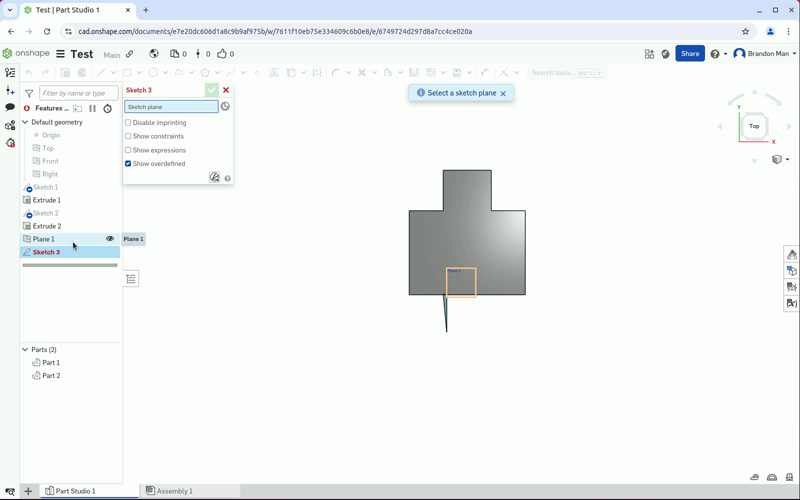
click(73, 241)
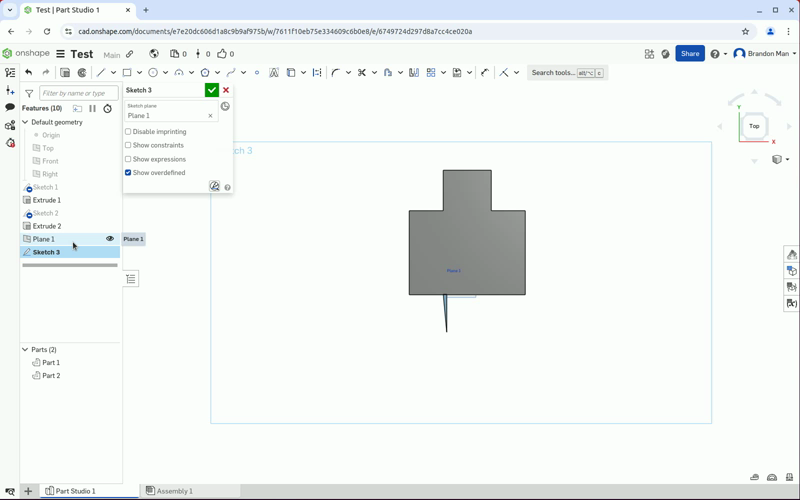
mouse_move(73, 352)
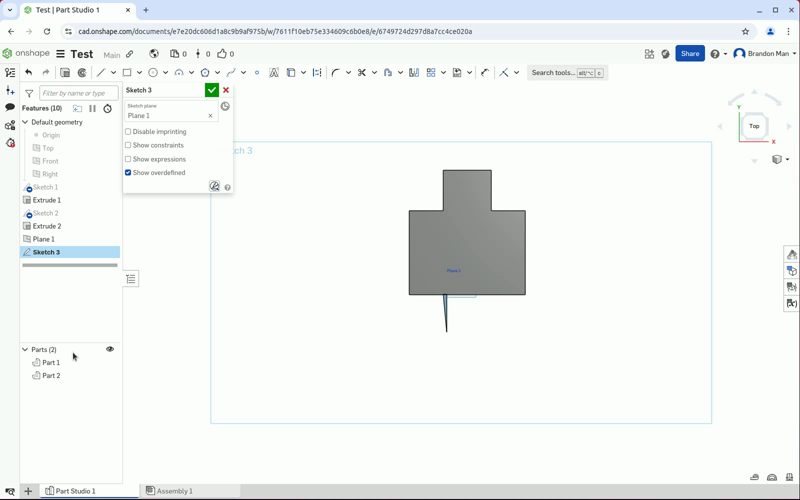
key(y)
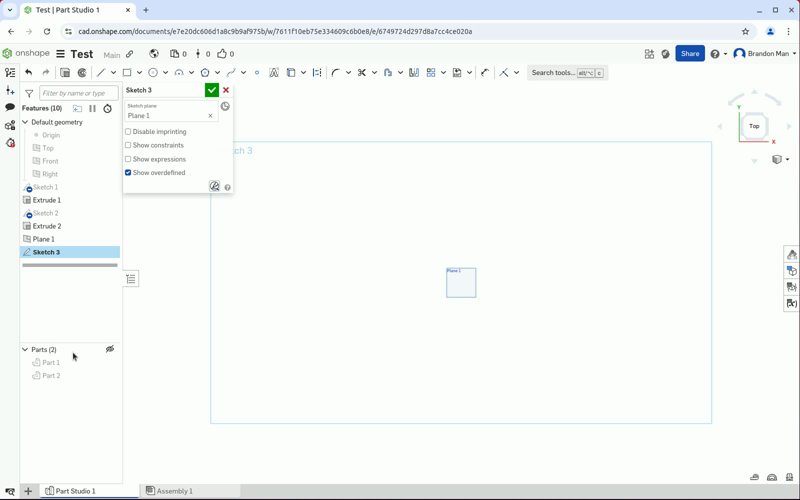
key(l)
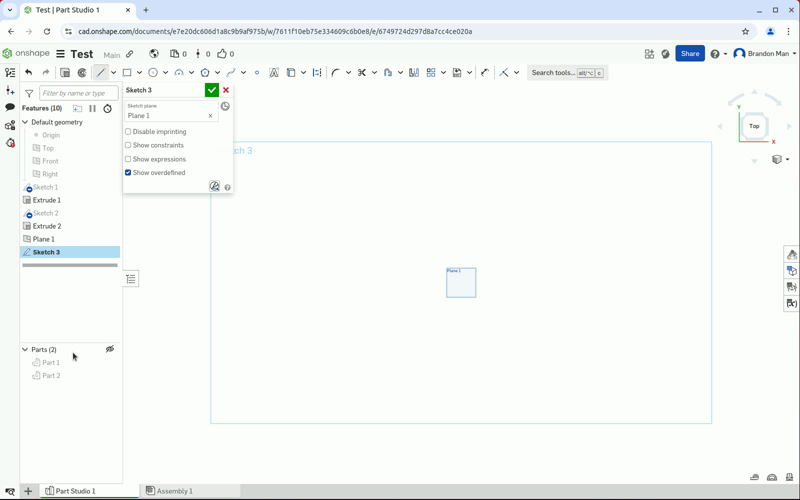
key_down(shift)
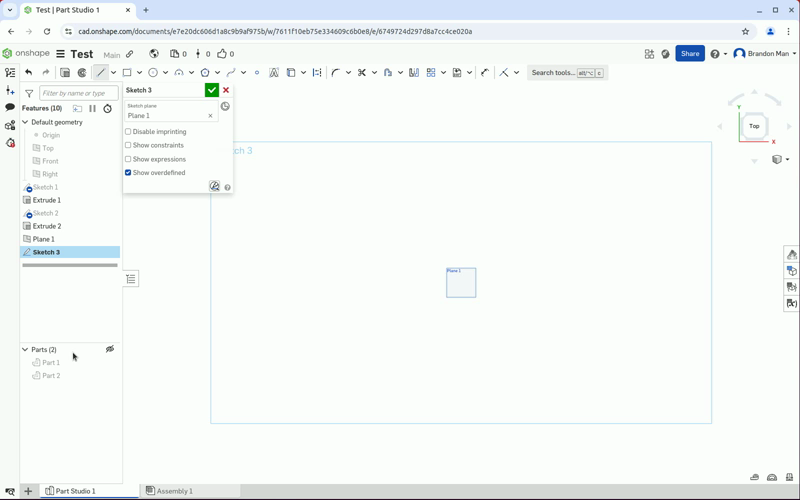
mouse_move(436, 320)
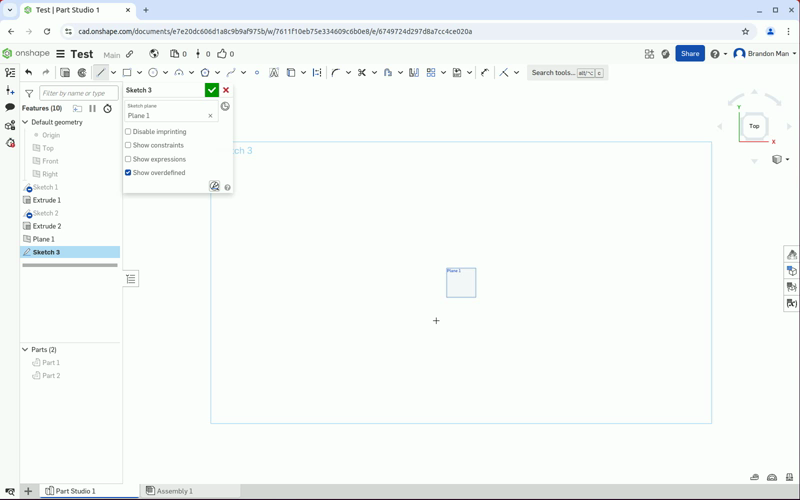
click(436, 320)
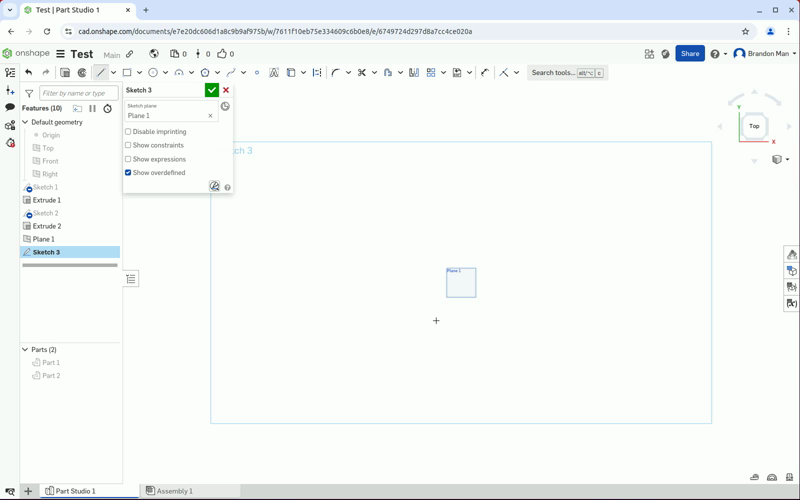
key_up(shift)
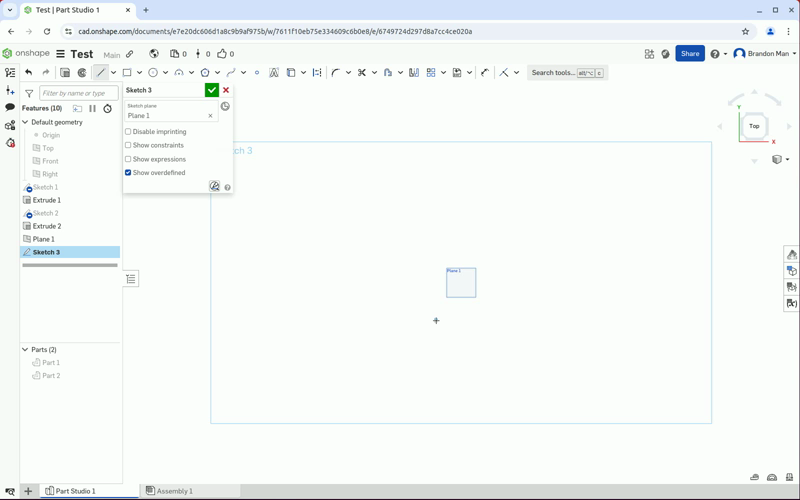
key_down(shift)
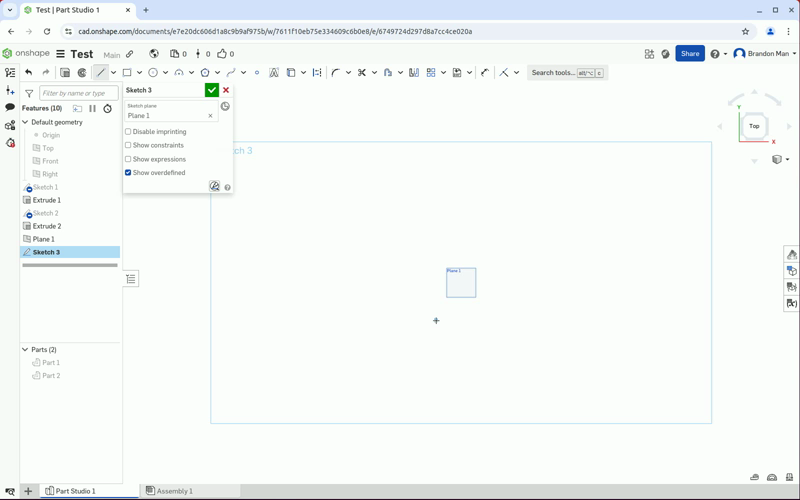
mouse_move(466, 320)
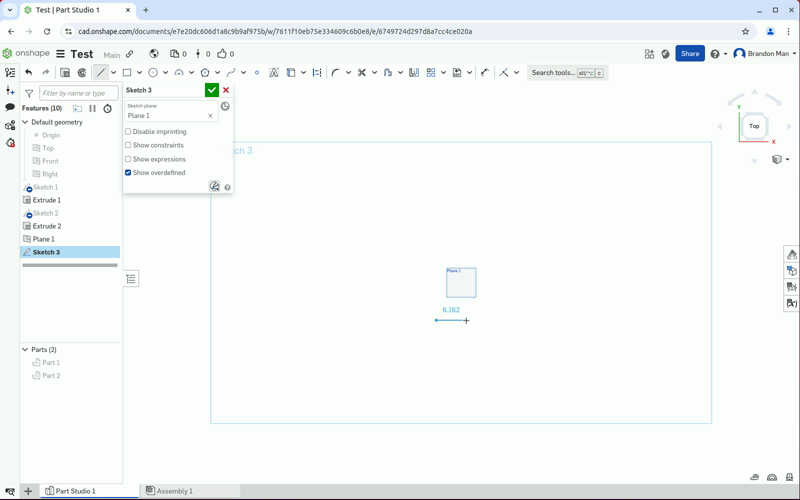
mouse_move(444, 320)
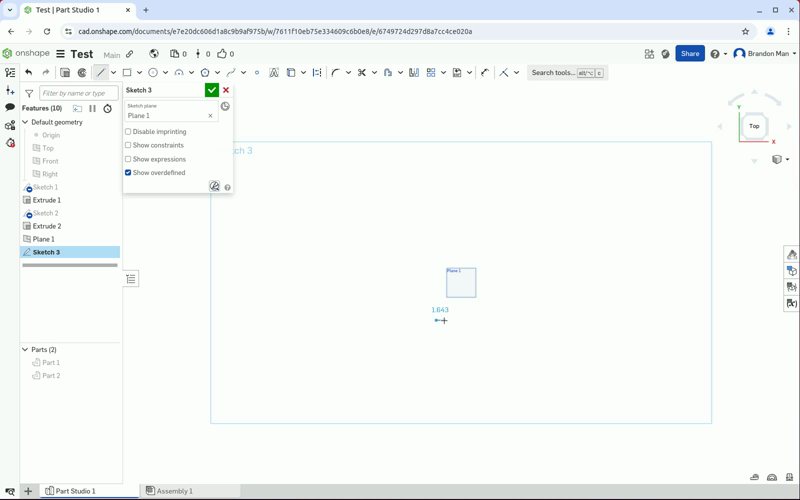
click(444, 320)
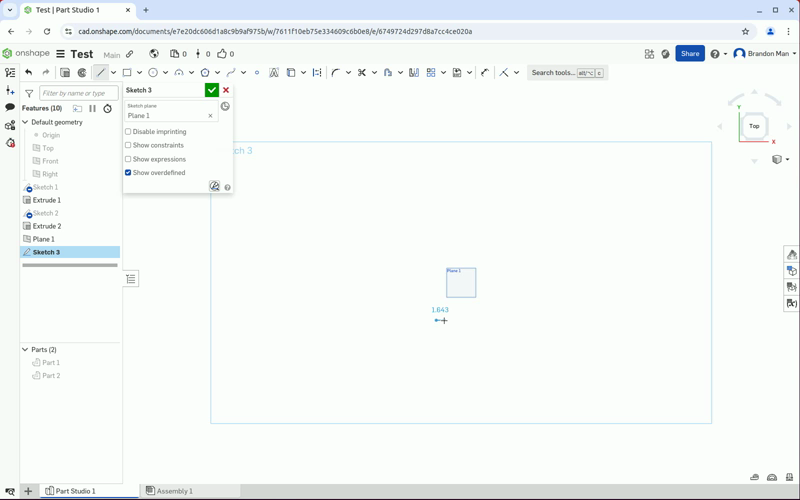
key_up(shift)
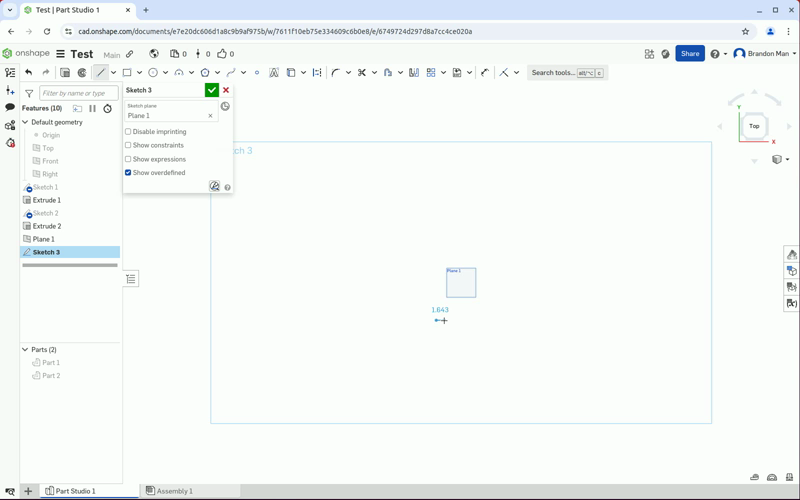
key_down(shift)
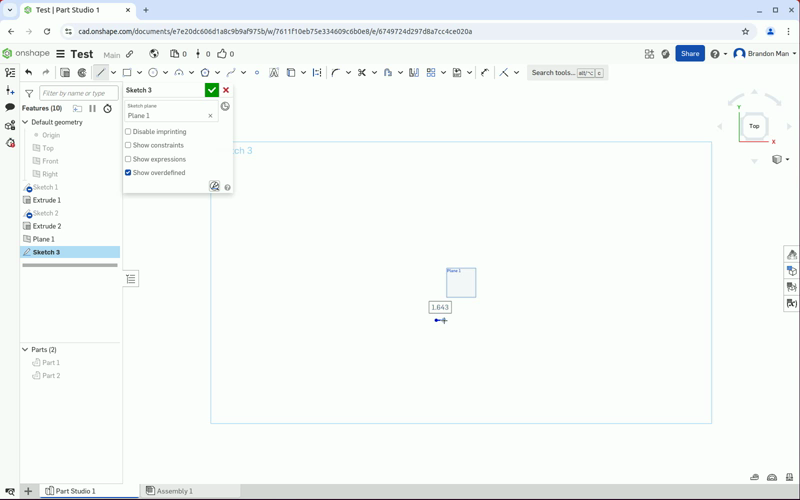
mouse_move(474, 320)
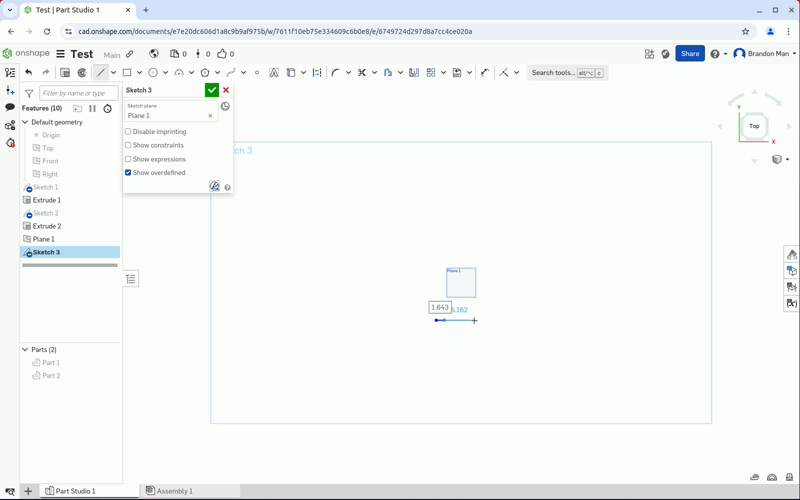
mouse_move(444, 316)
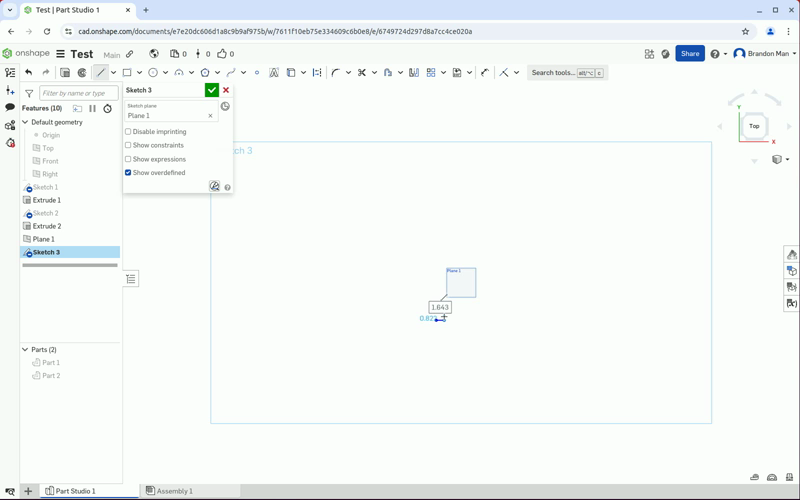
scroll(6)
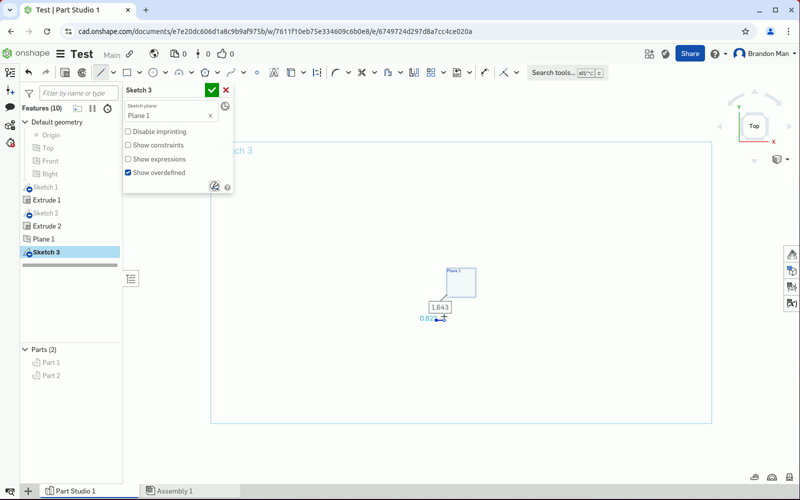
scroll(6)
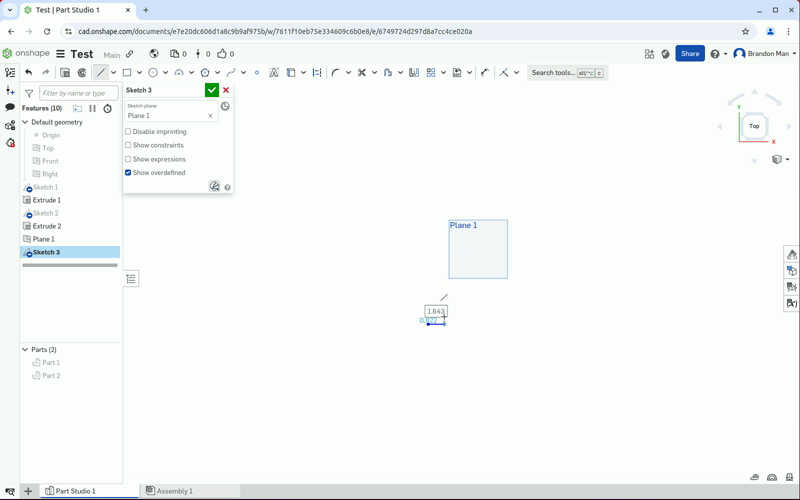
scroll(6)
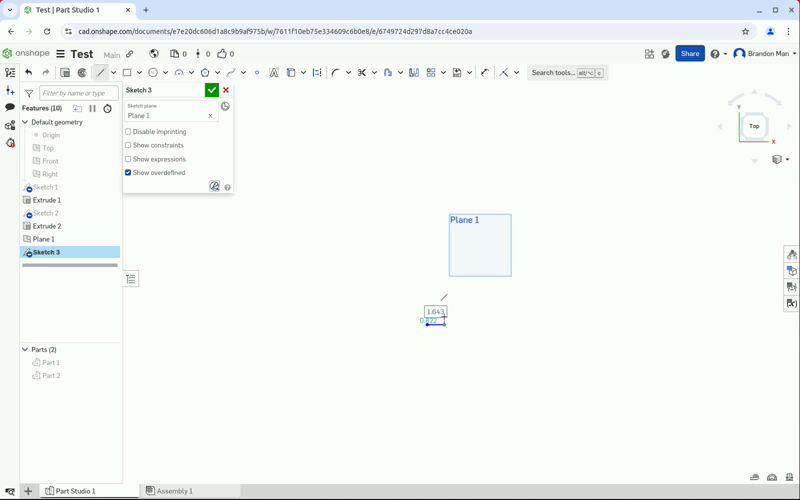
scroll(6)
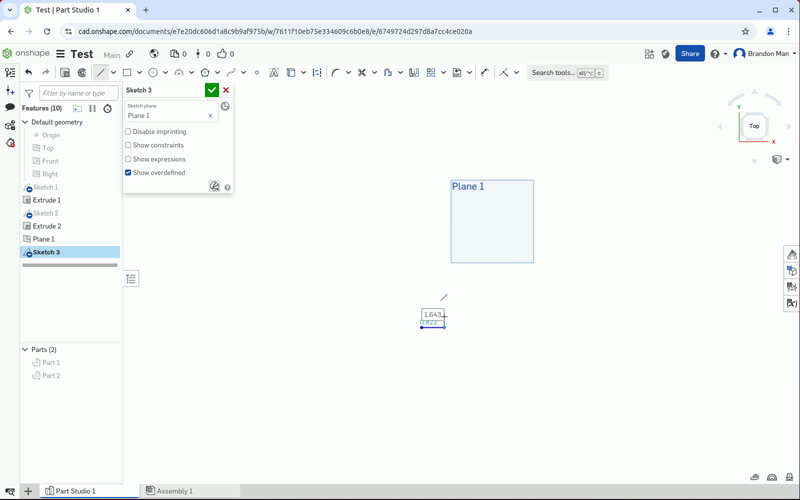
scroll(6)
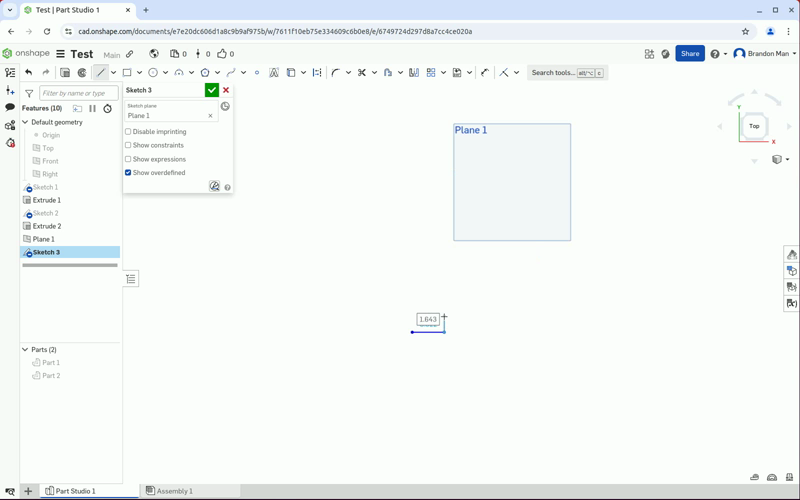
scroll(6)
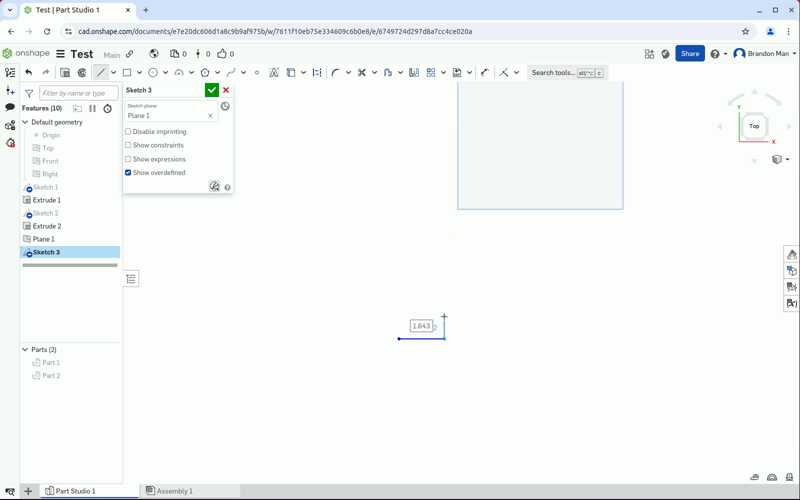
scroll(6)
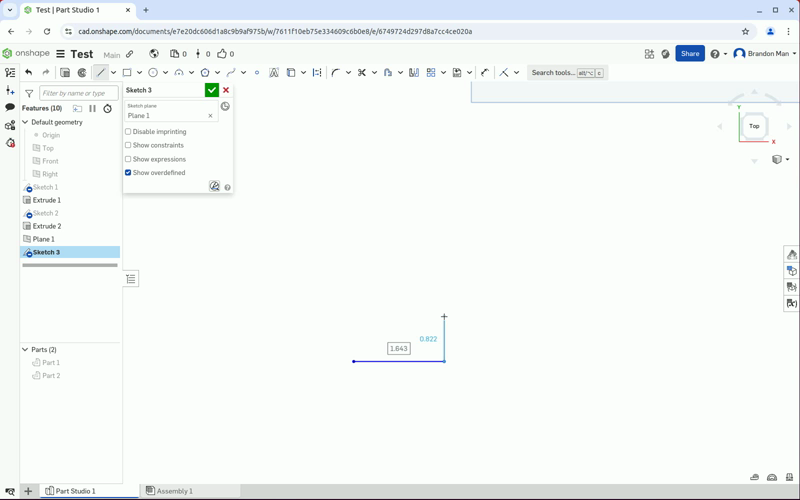
click(444, 316)
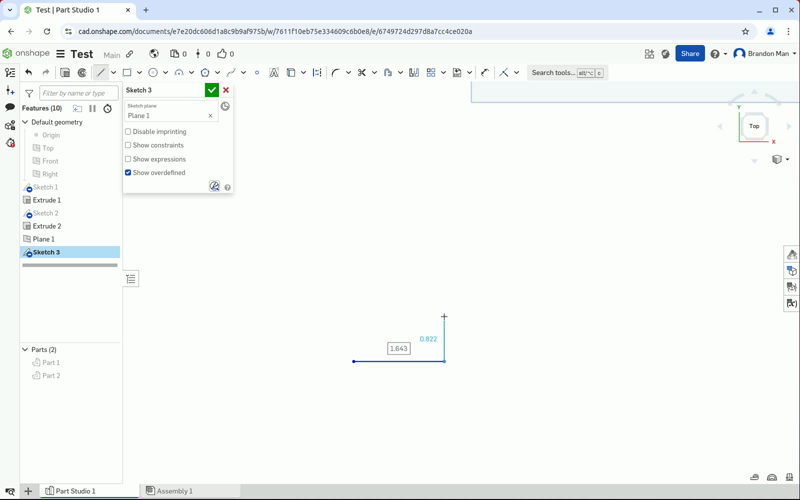
scroll(-6)
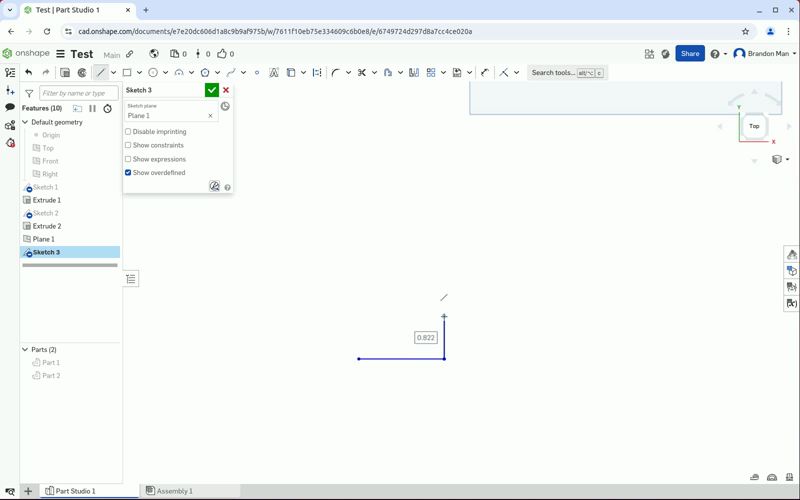
scroll(-6)
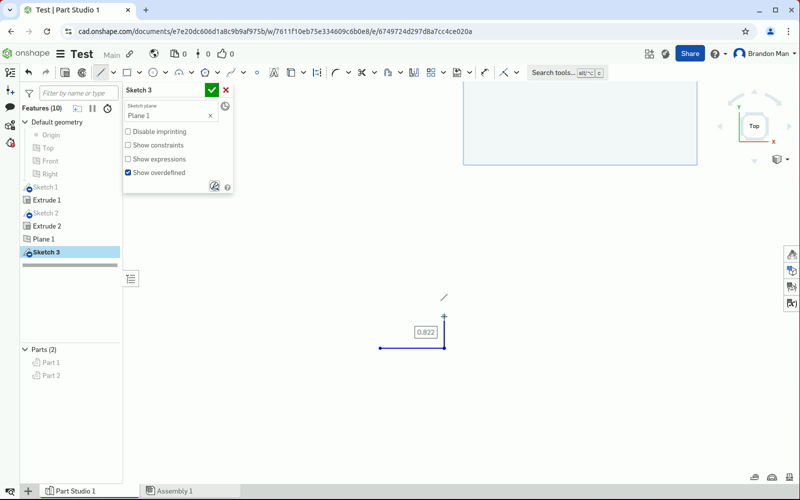
scroll(-6)
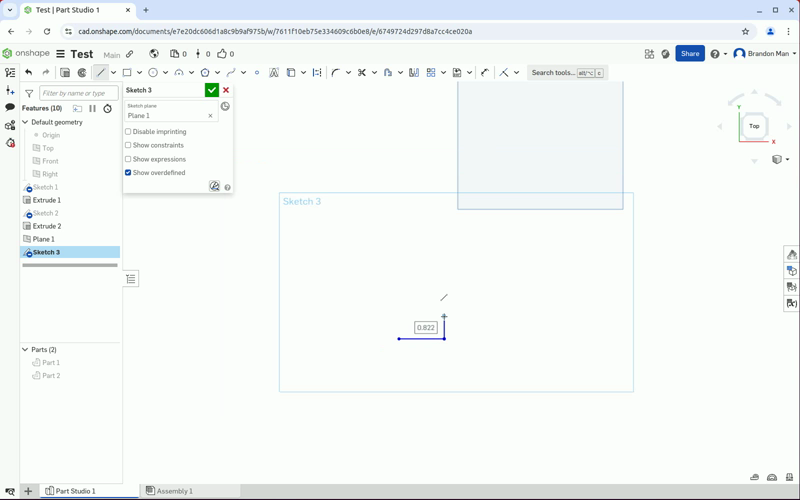
scroll(-6)
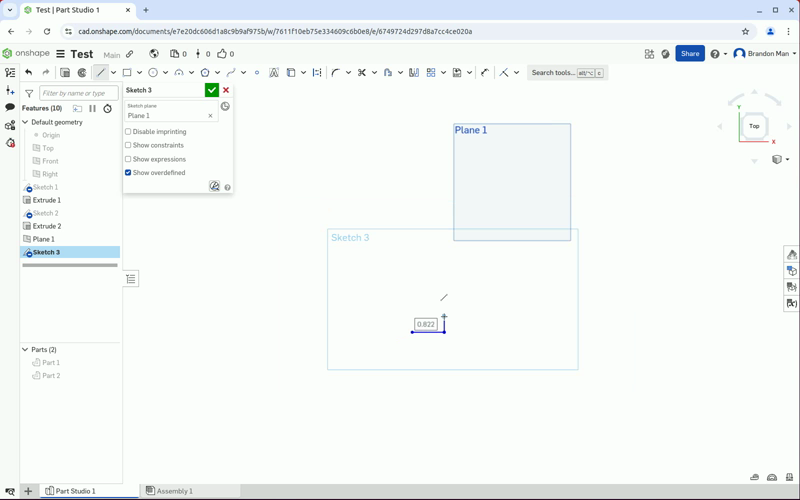
scroll(-6)
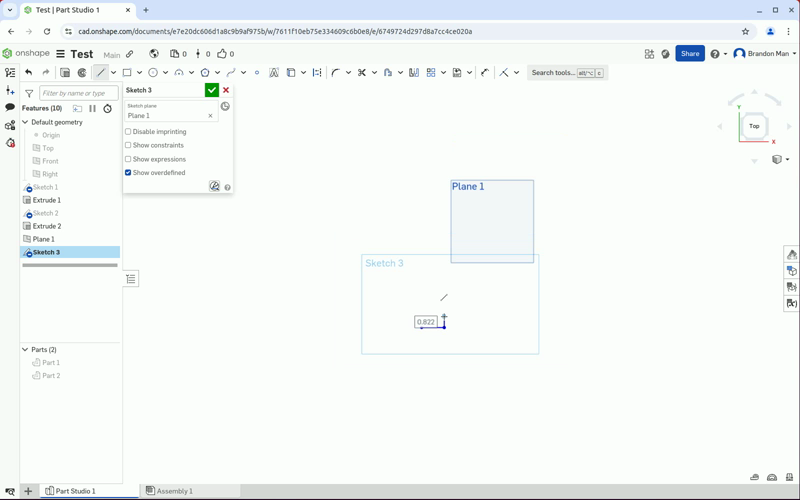
scroll(-6)
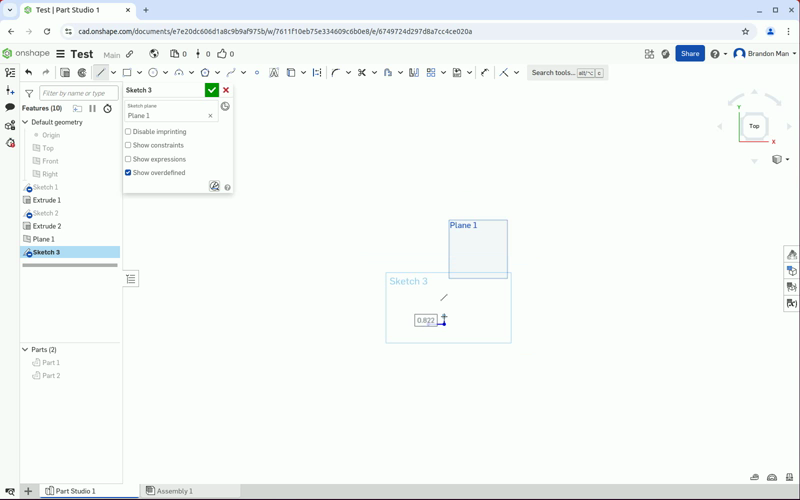
scroll(-6)
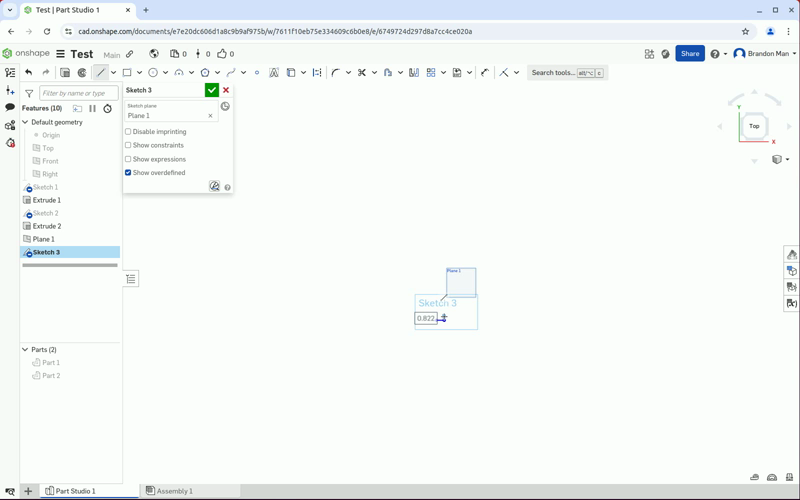
key_up(shift)
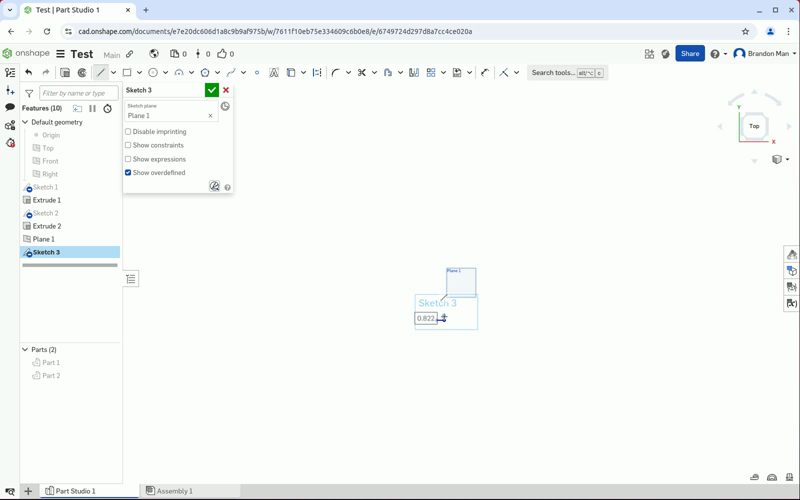
key_down(shift)
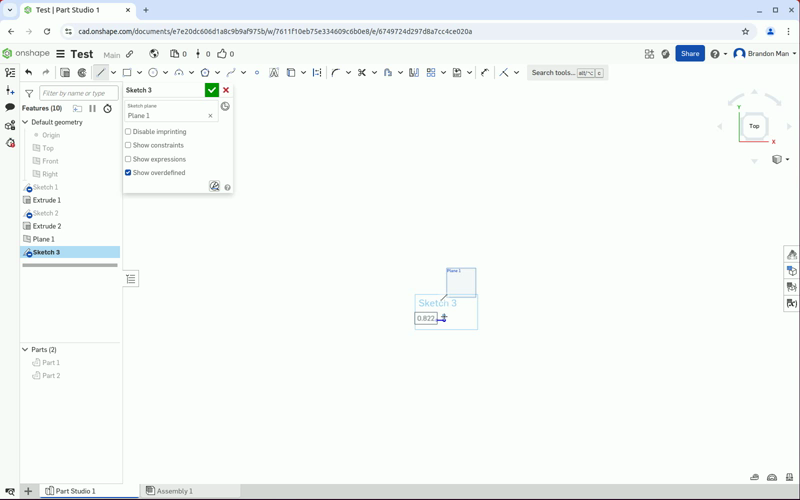
mouse_move(474, 316)
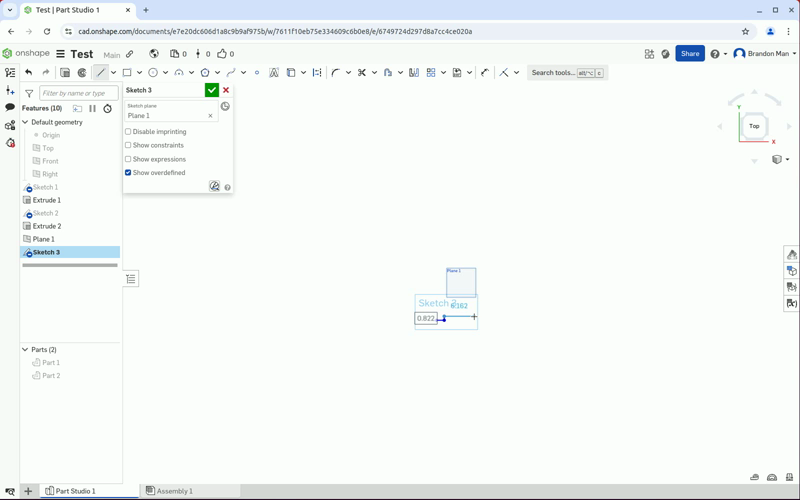
mouse_move(436, 316)
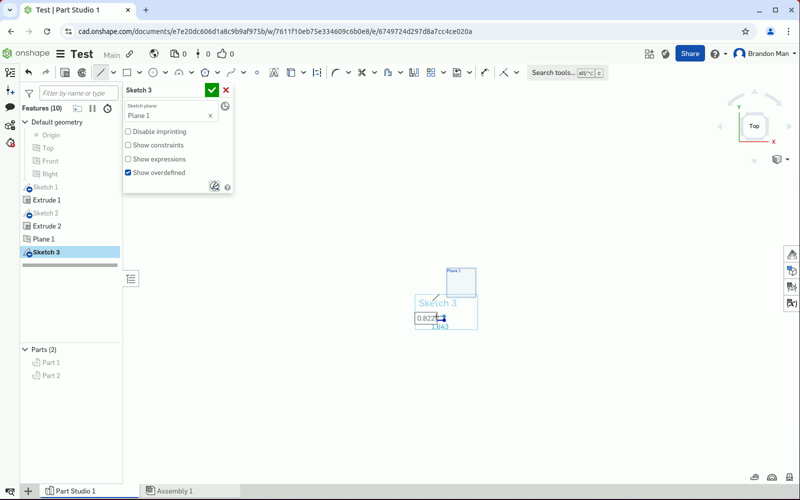
scroll(6)
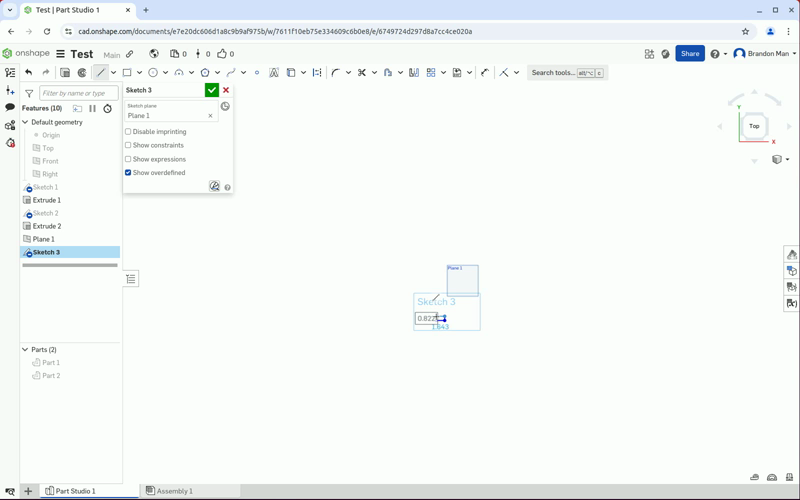
scroll(6)
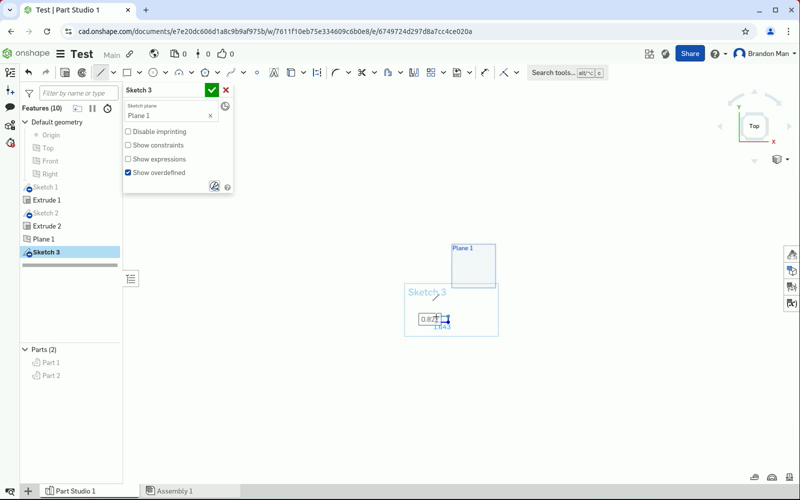
scroll(6)
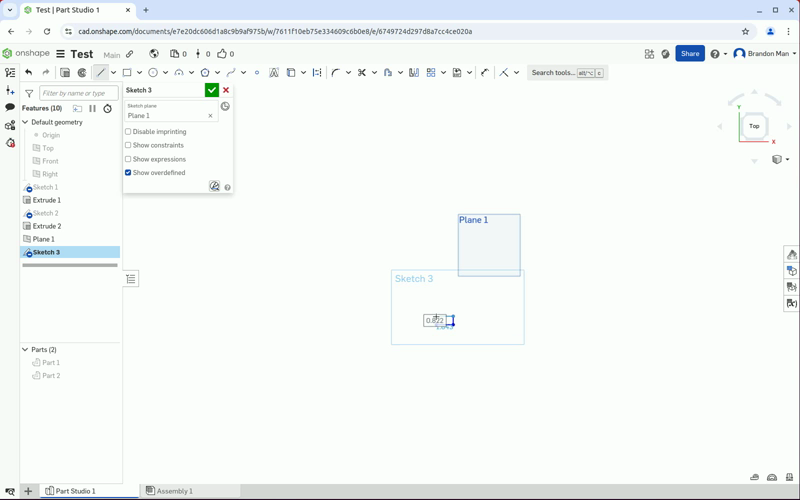
scroll(6)
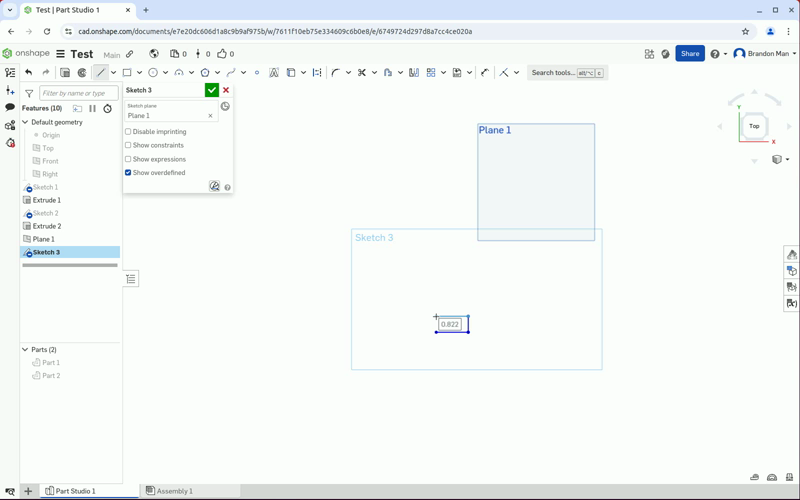
scroll(6)
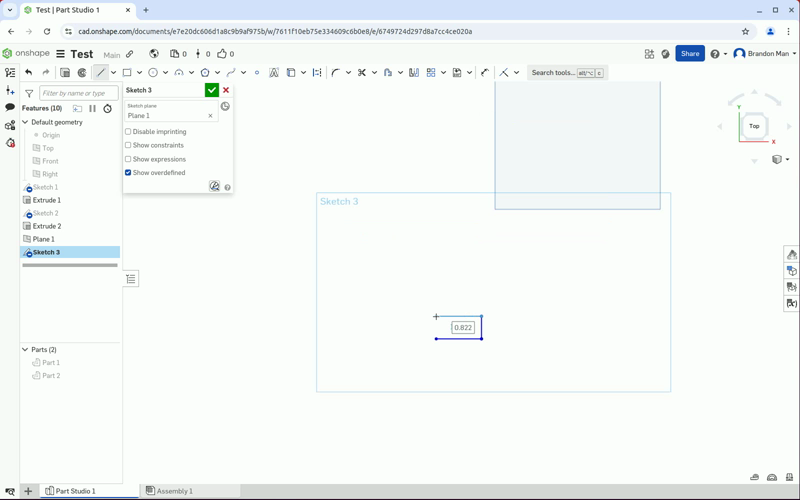
scroll(6)
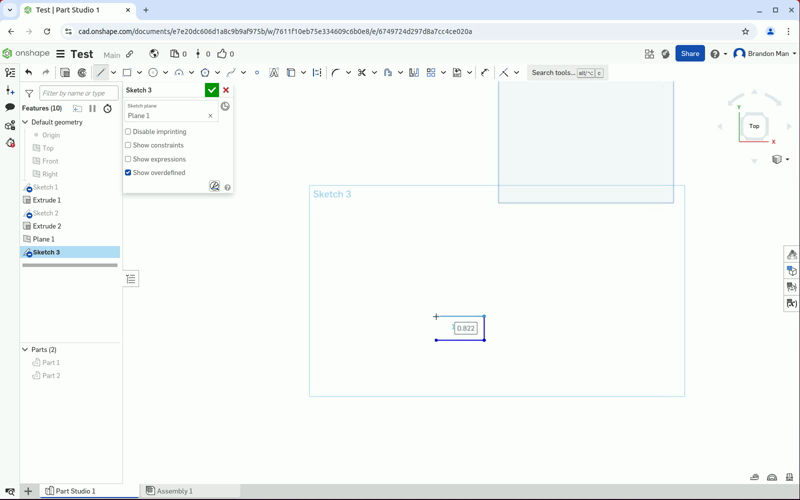
scroll(6)
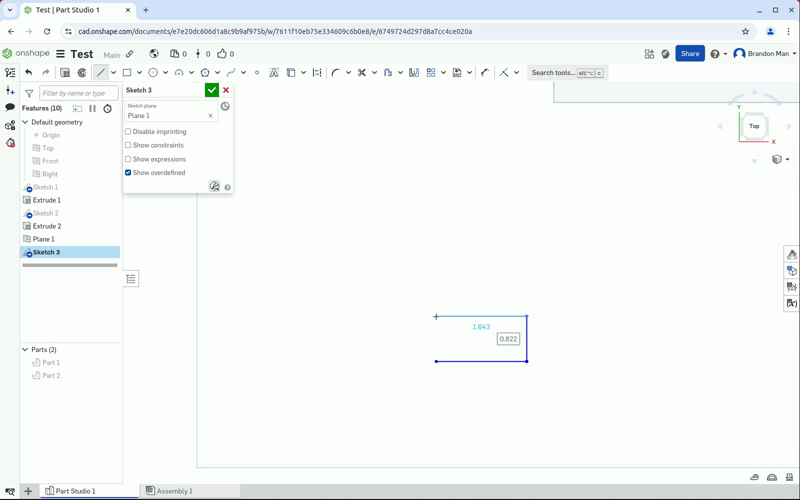
click(436, 316)
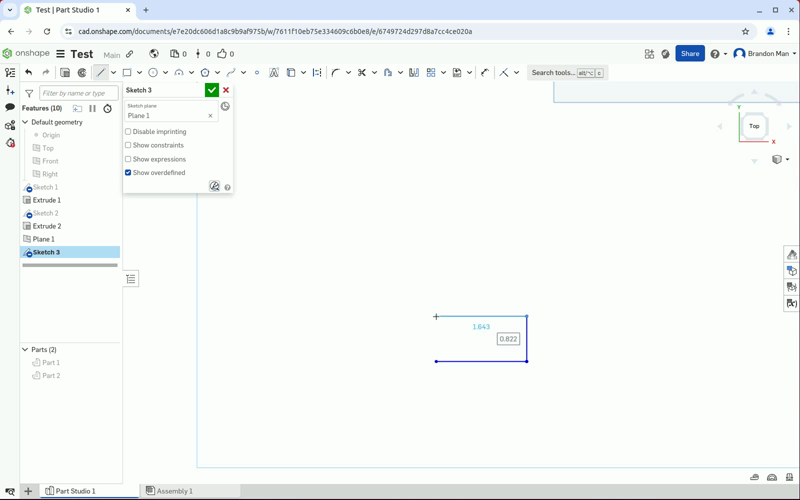
scroll(-6)
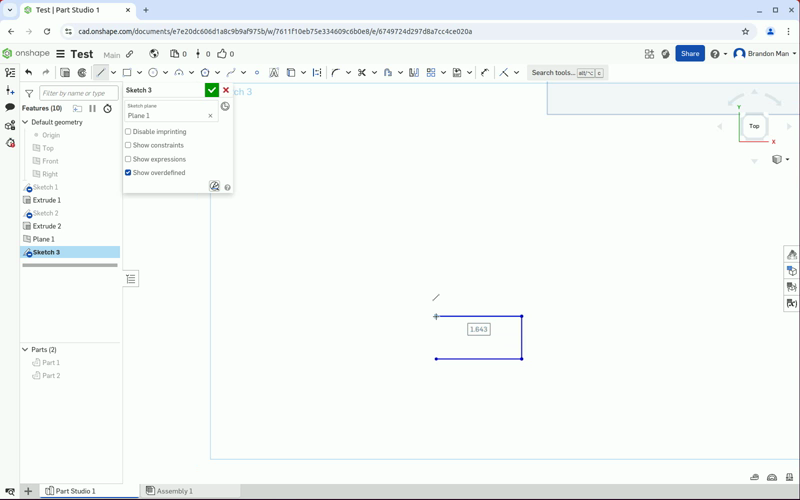
scroll(-6)
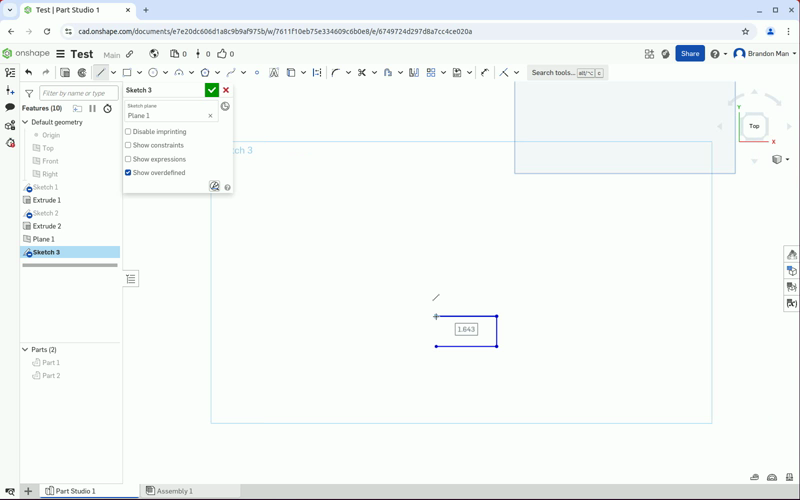
scroll(-6)
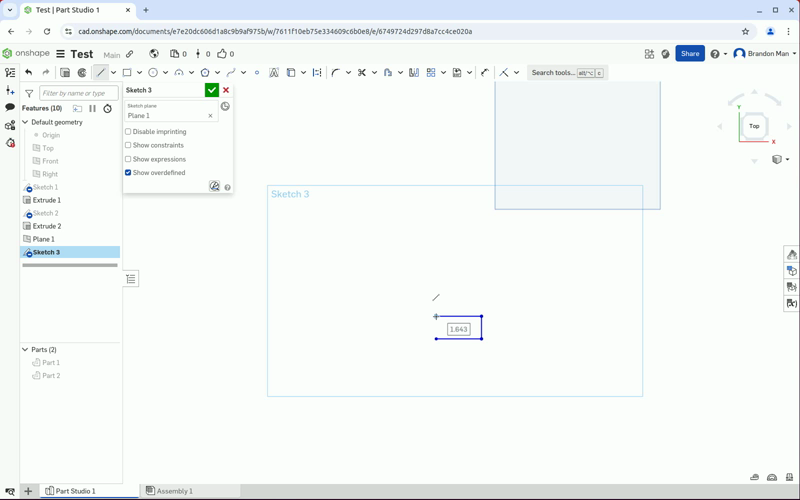
scroll(-6)
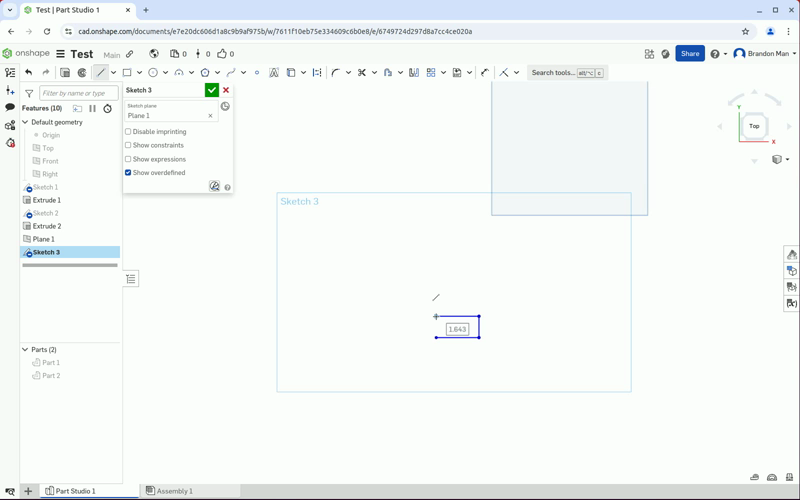
scroll(-6)
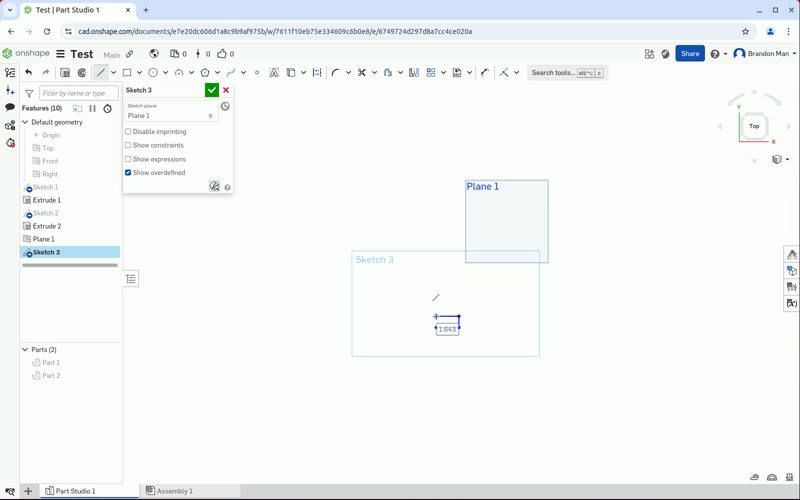
scroll(-6)
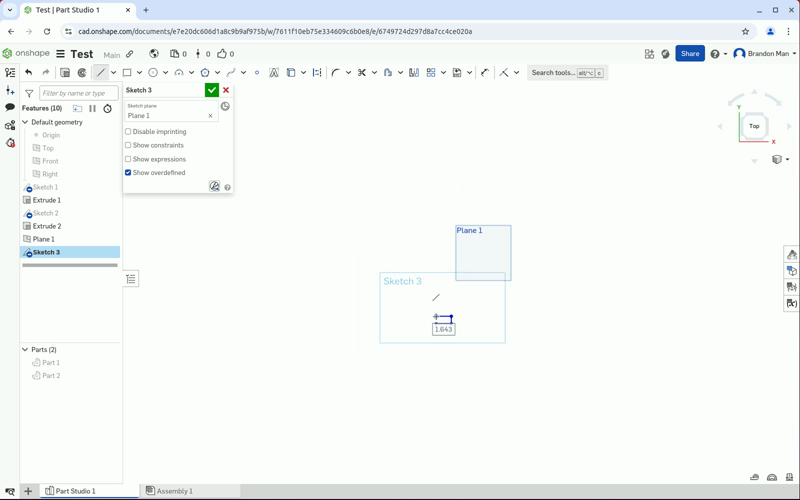
scroll(-6)
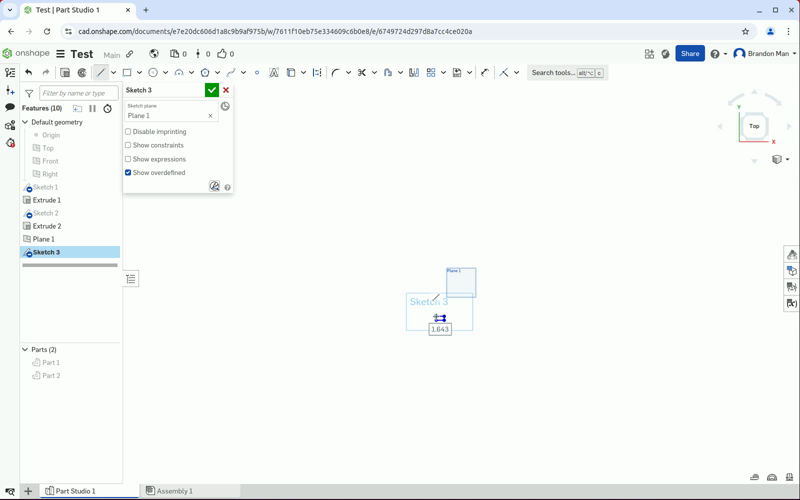
key_up(shift)
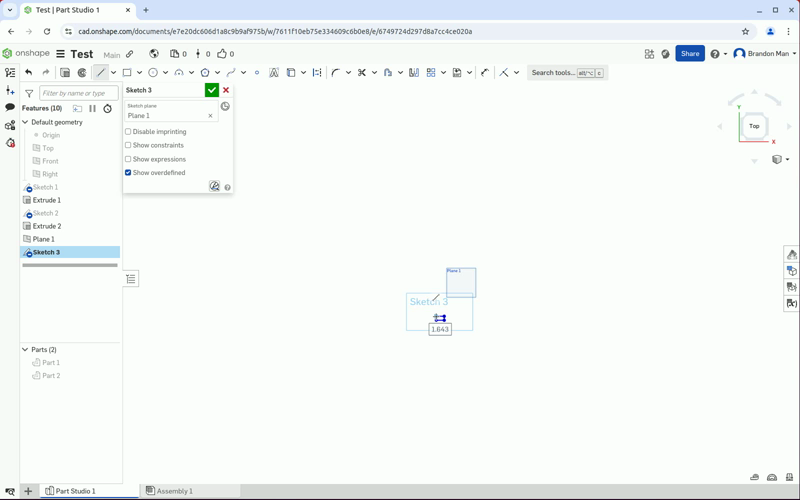
mouse_move(466, 316)
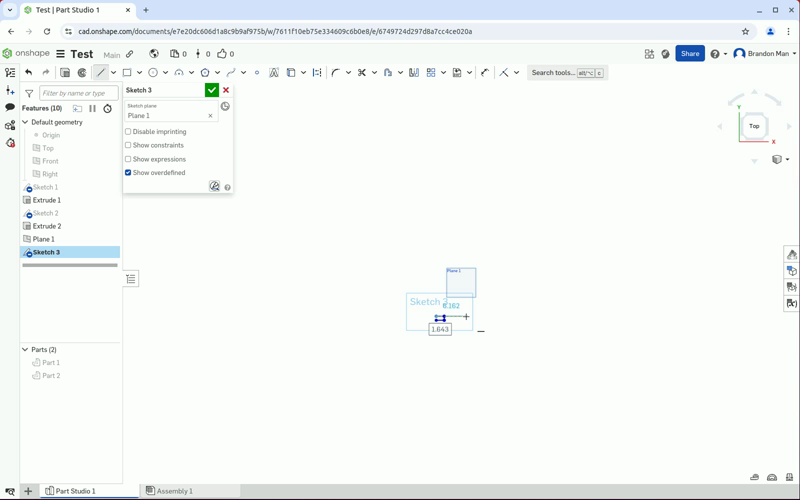
key_down(shift)
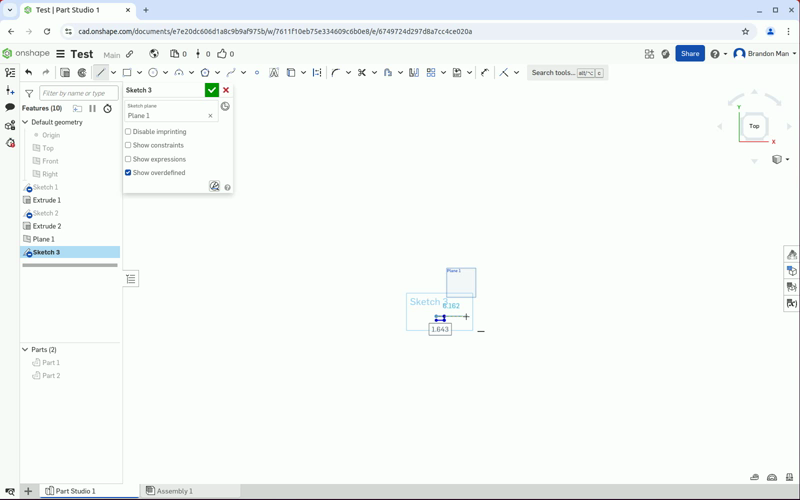
mouse_move(436, 320)
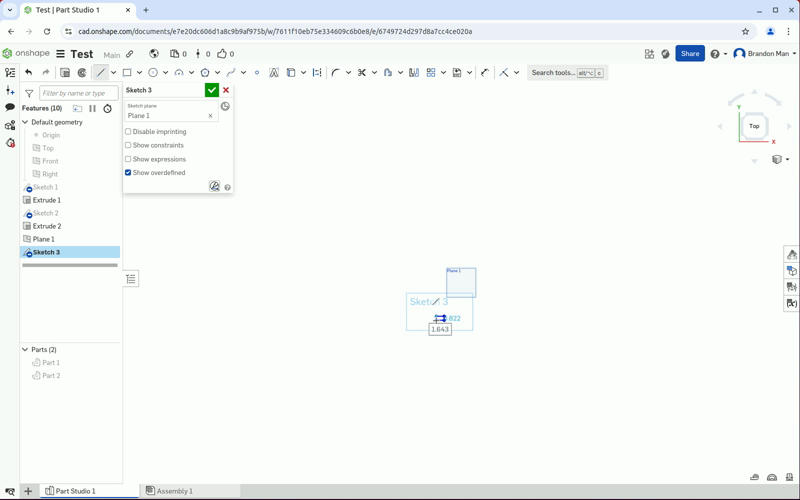
scroll(6)
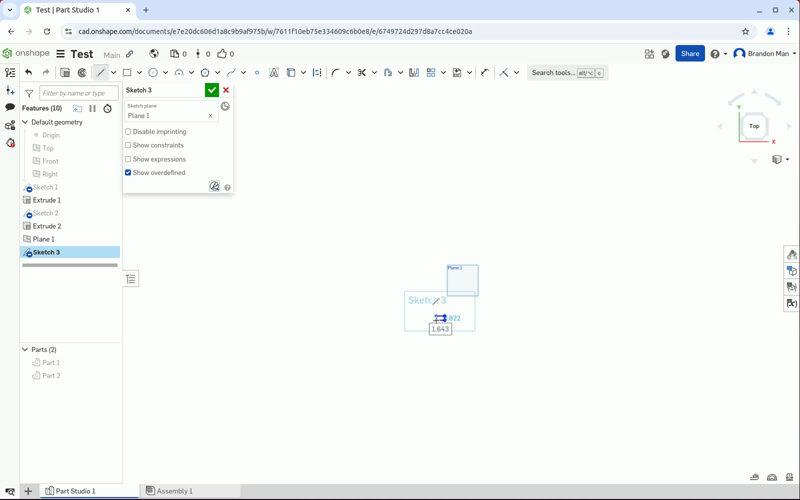
scroll(6)
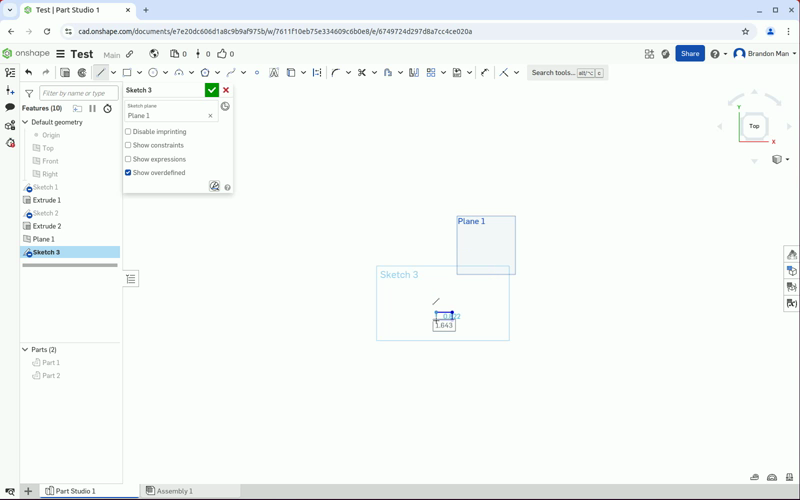
scroll(6)
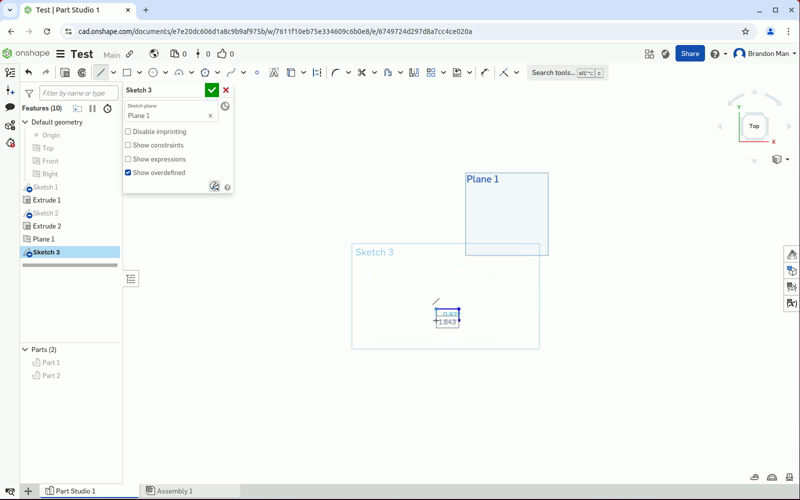
scroll(6)
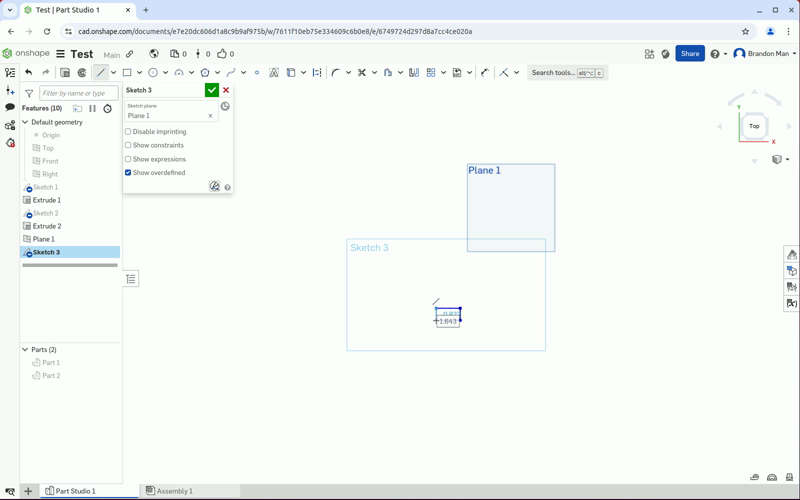
scroll(6)
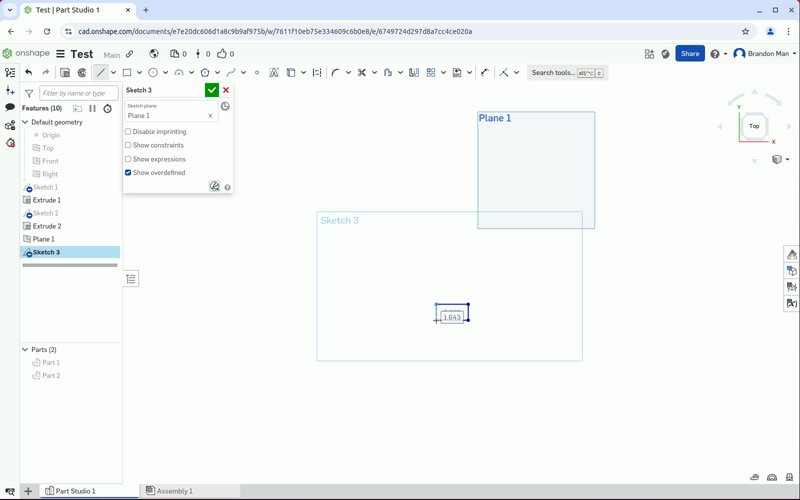
scroll(6)
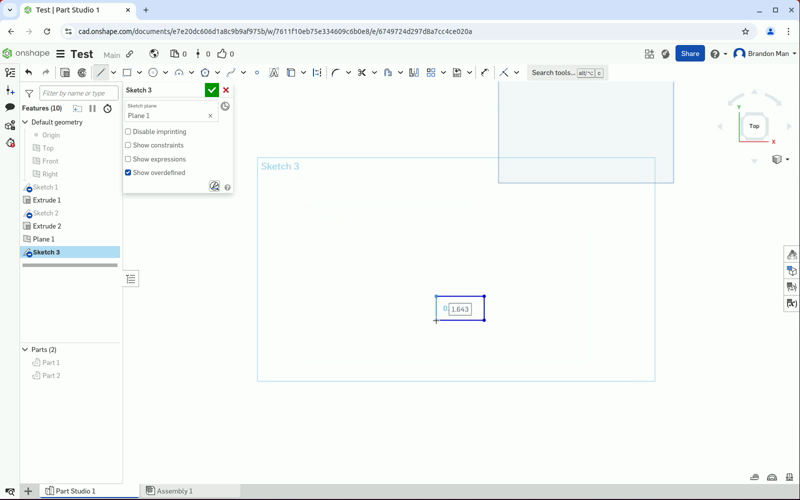
scroll(6)
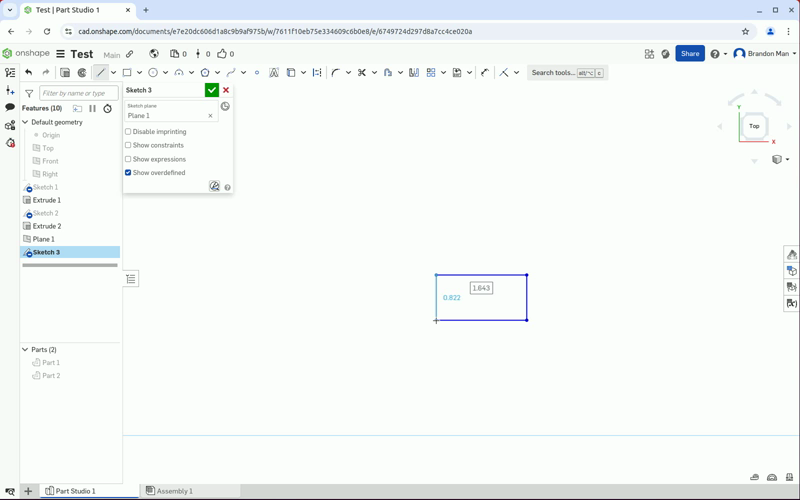
key_up(shift)
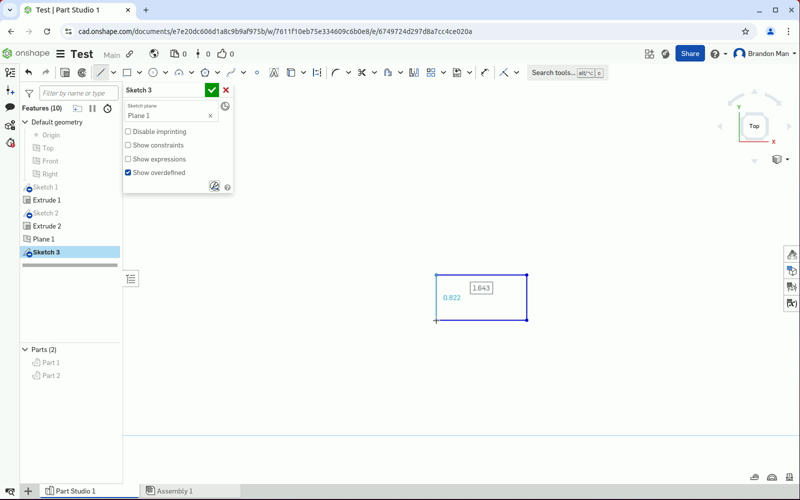
click(436, 320)
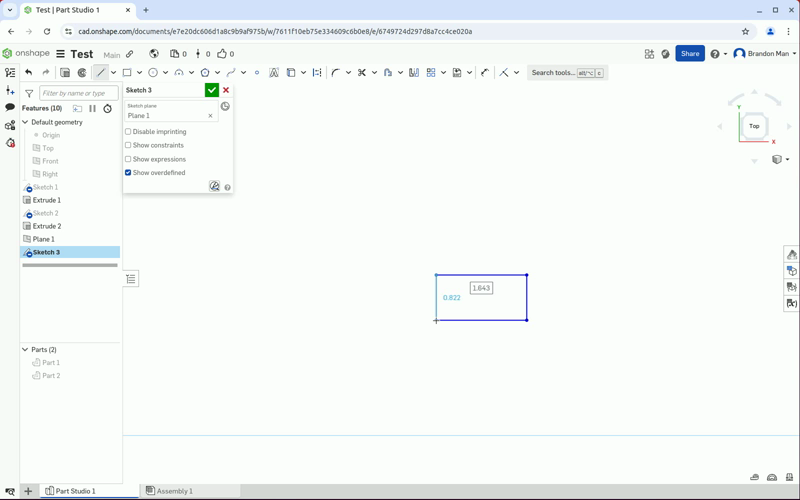
scroll(-6)
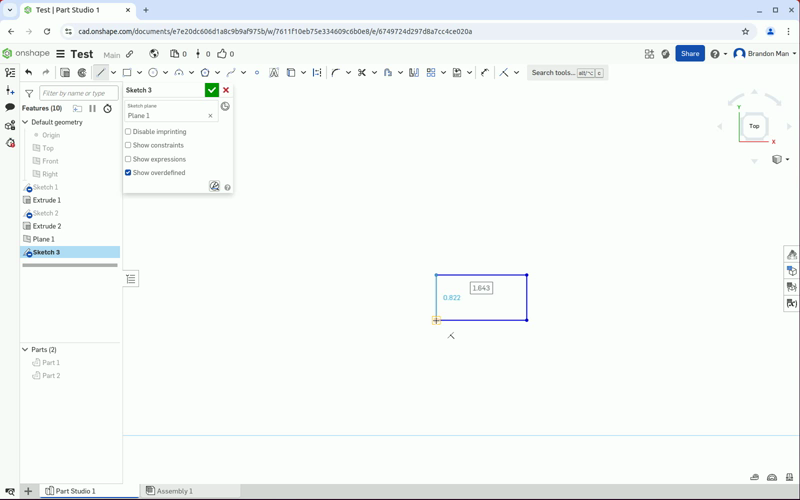
scroll(-6)
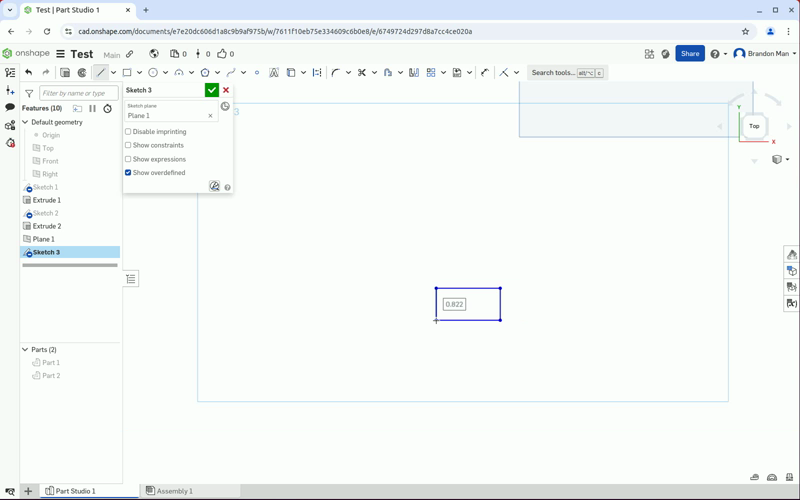
scroll(-6)
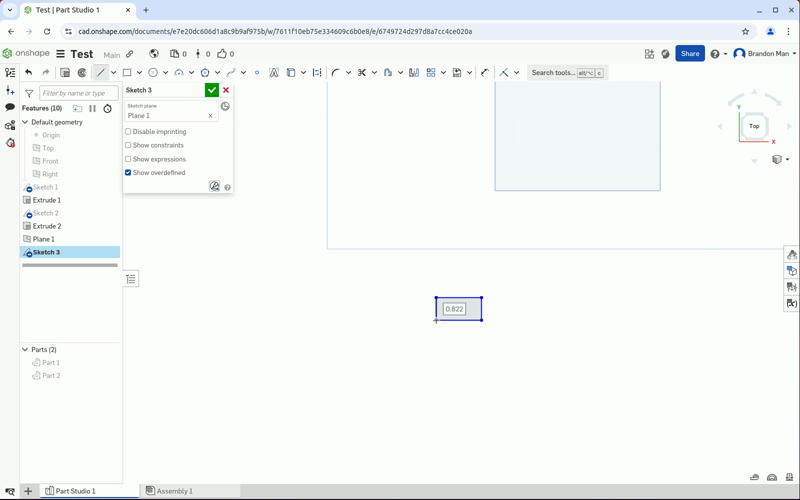
scroll(-6)
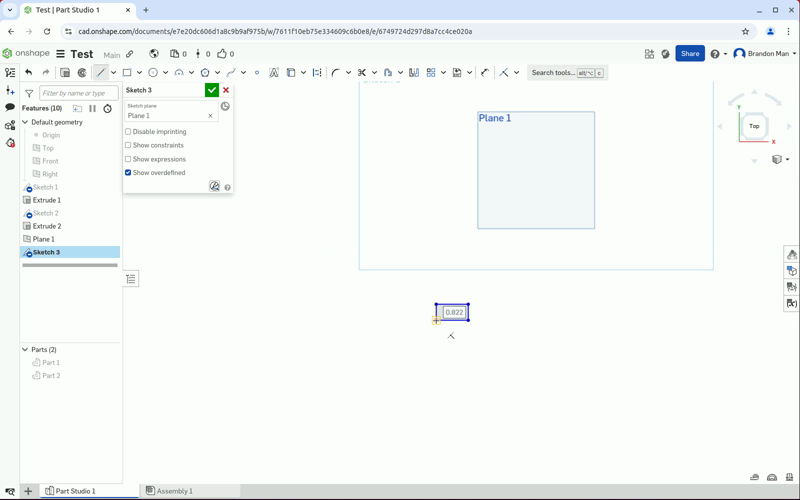
scroll(-6)
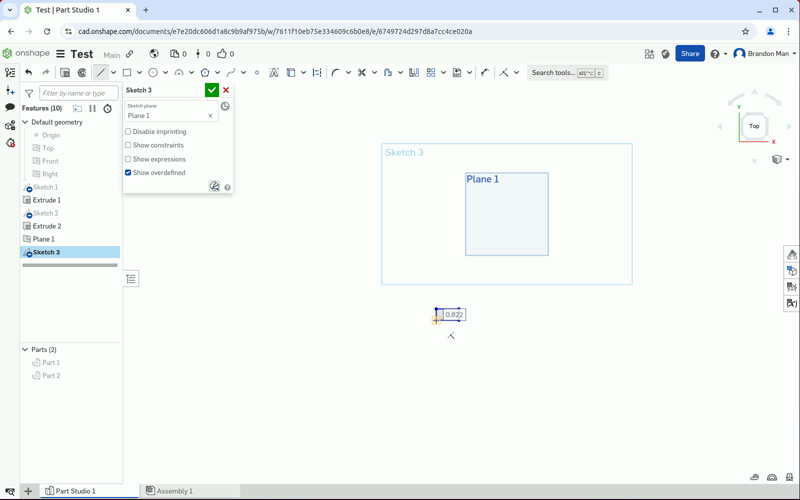
scroll(-6)
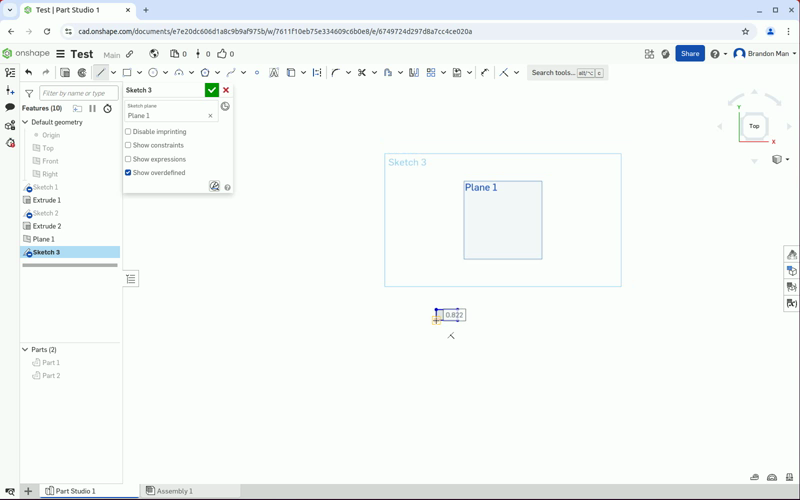
scroll(-6)
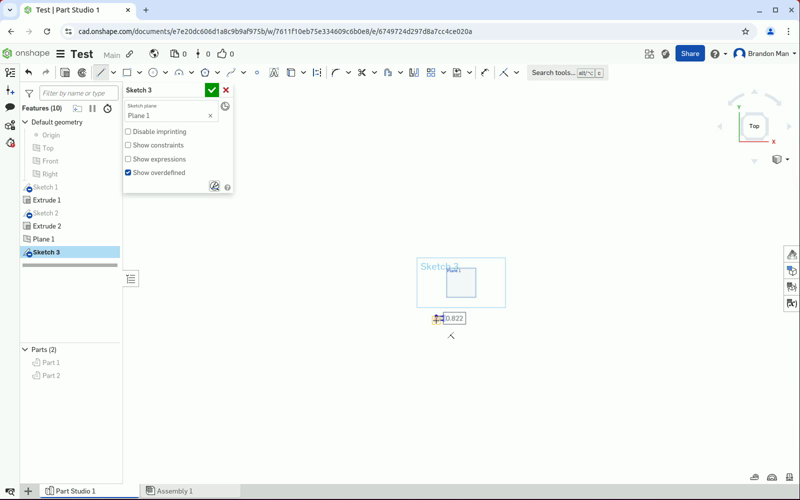
key(esc)
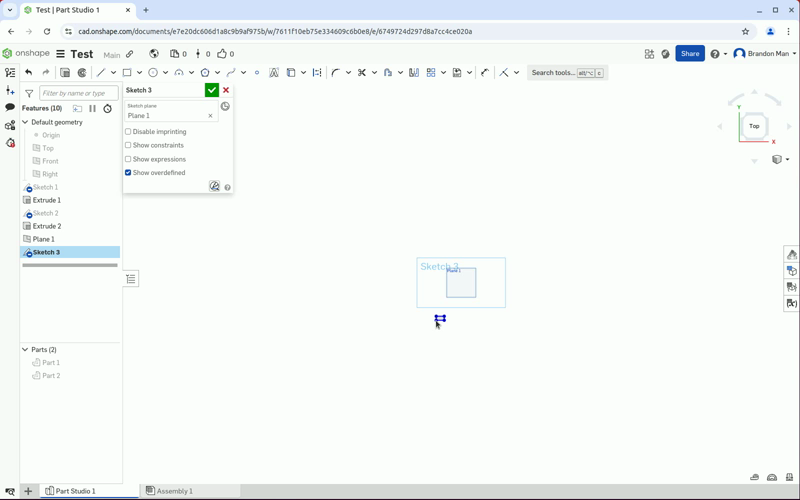
mouse_move(439, 317)
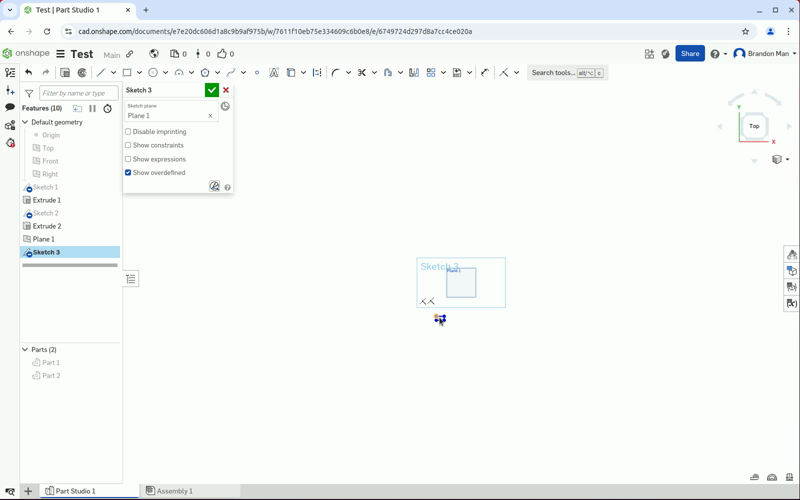
scroll(6)
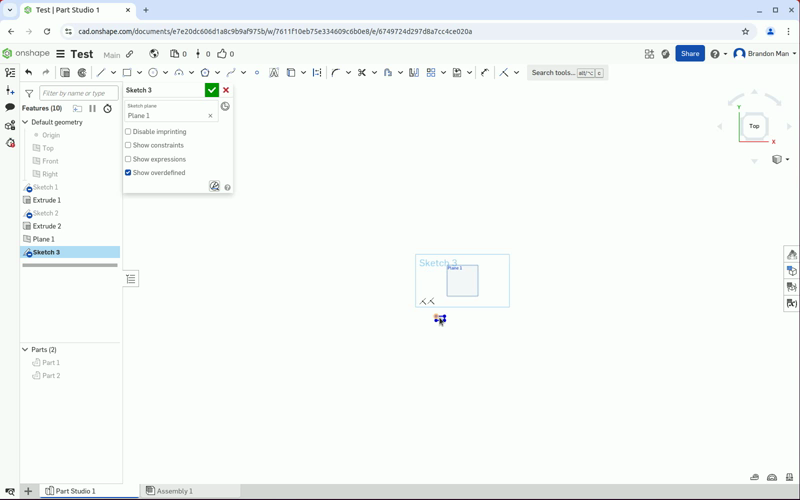
scroll(6)
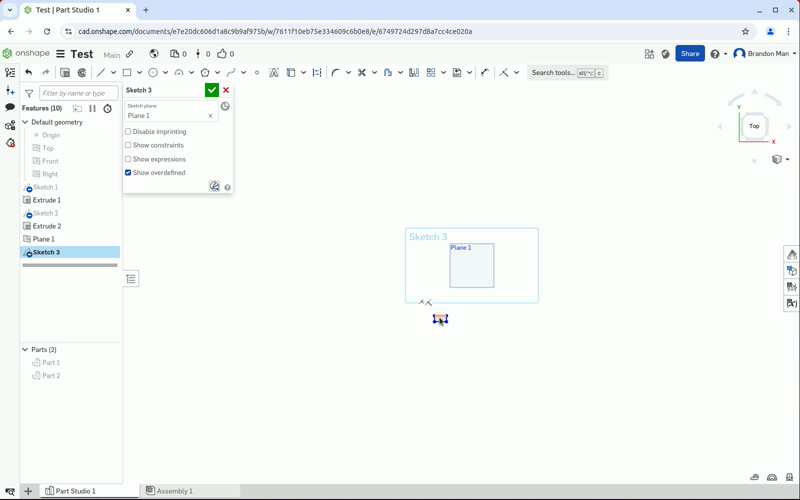
scroll(6)
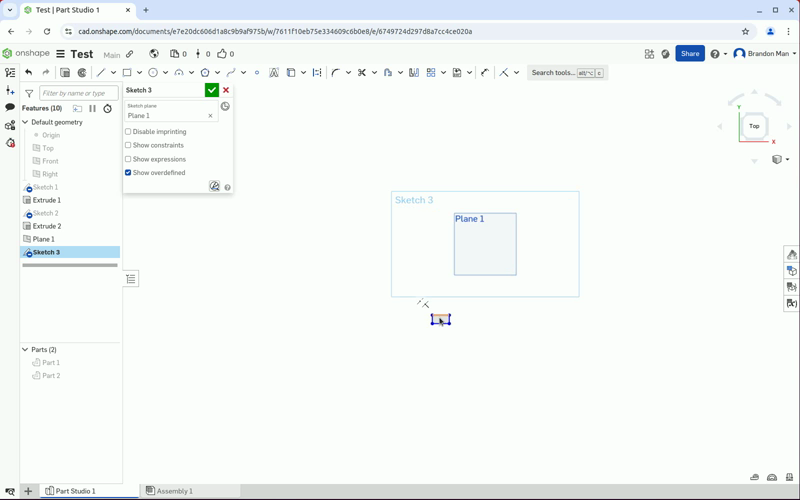
scroll(6)
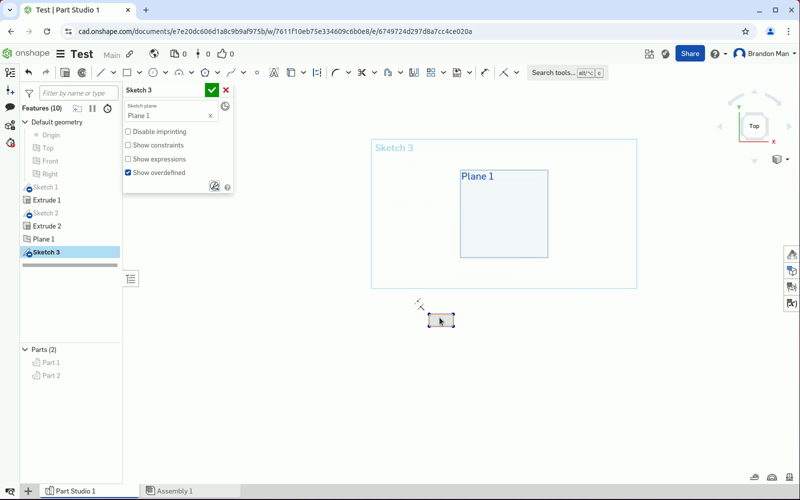
scroll(6)
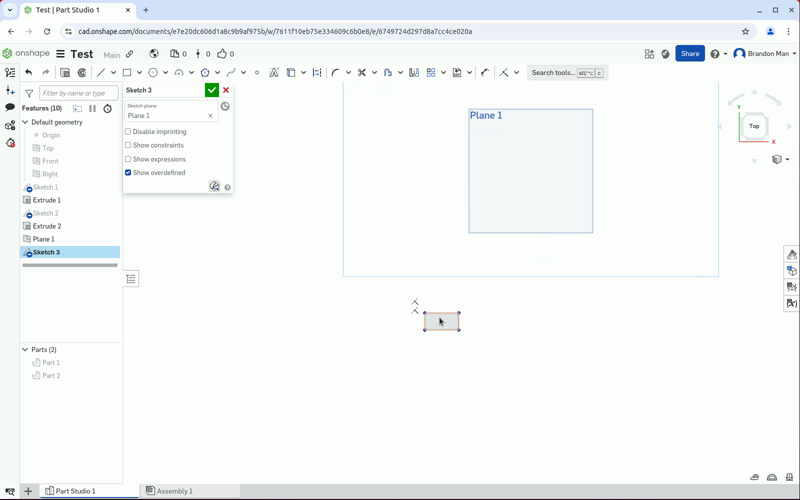
scroll(6)
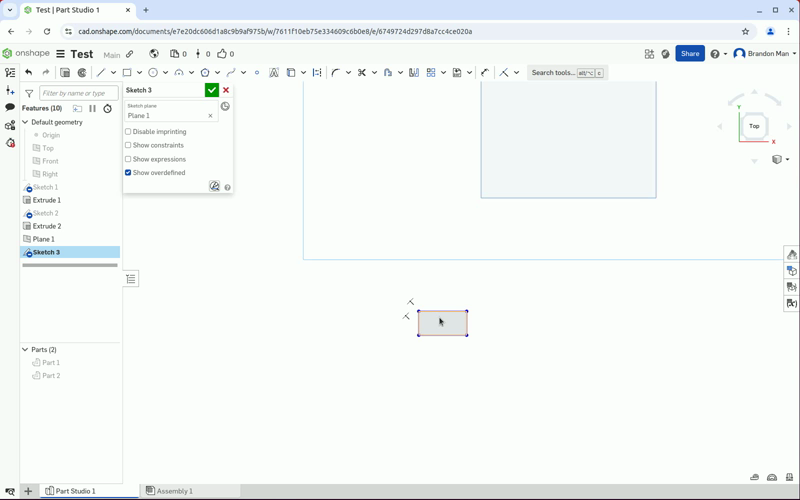
scroll(6)
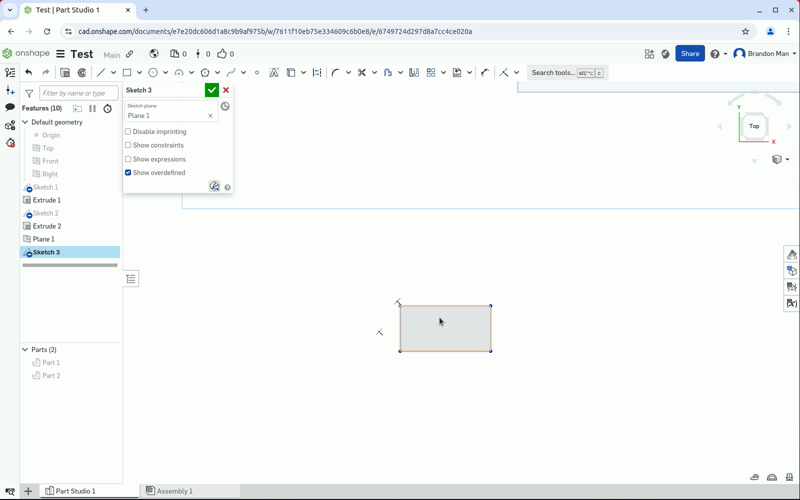
click(439, 317)
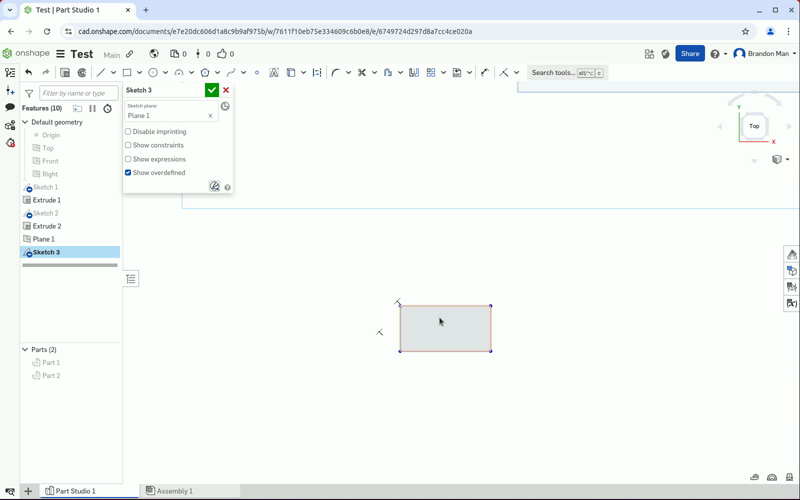
scroll(-6)
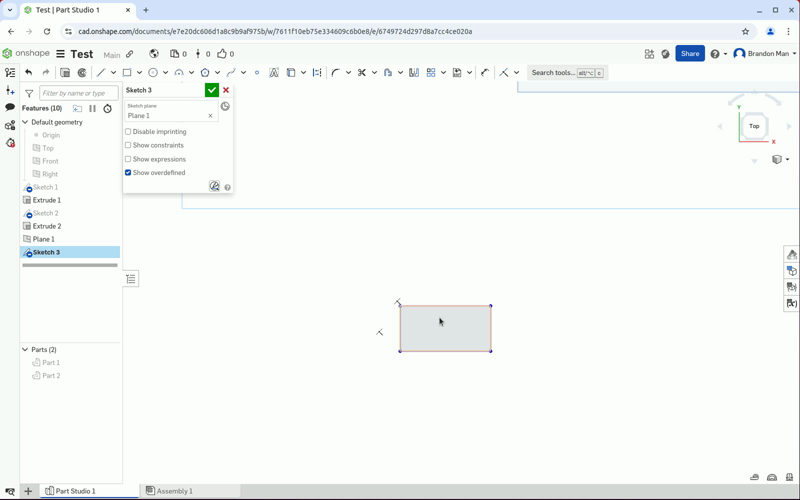
scroll(-6)
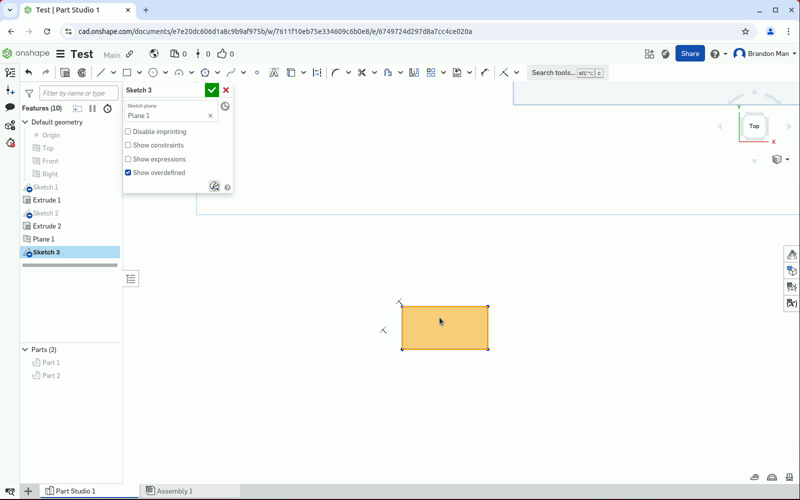
scroll(-6)
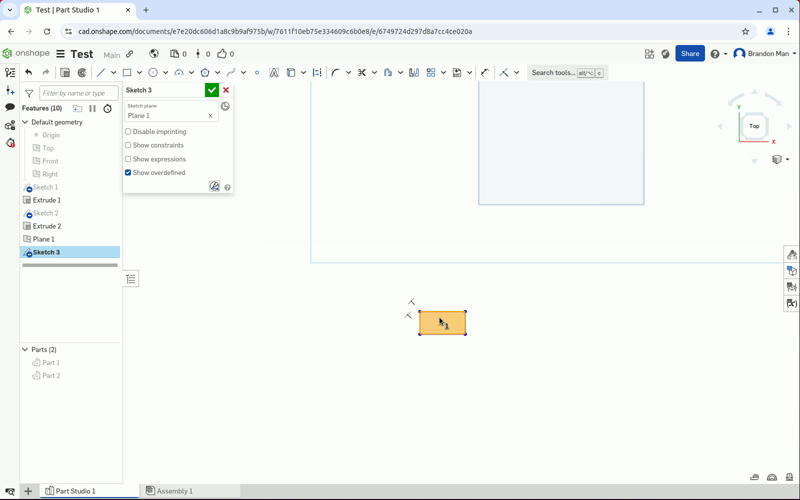
scroll(-6)
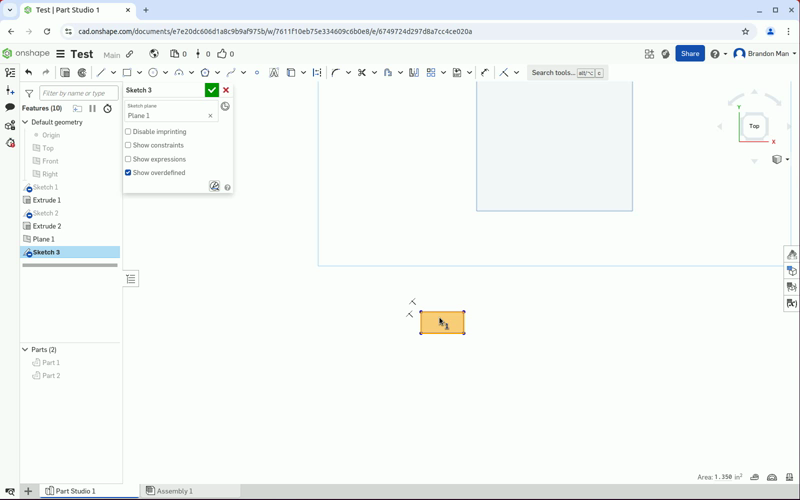
scroll(-6)
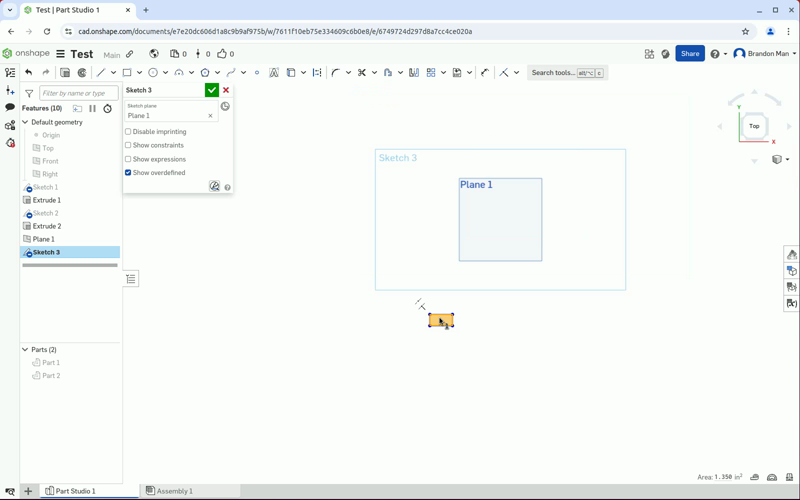
scroll(-6)
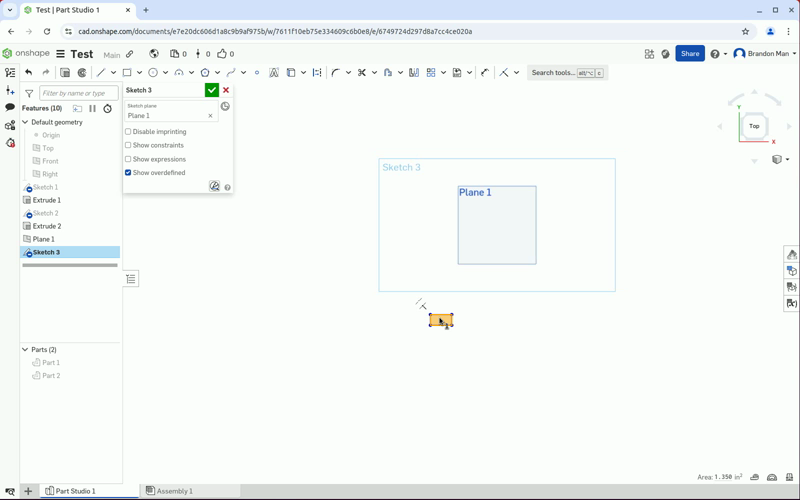
scroll(-6)
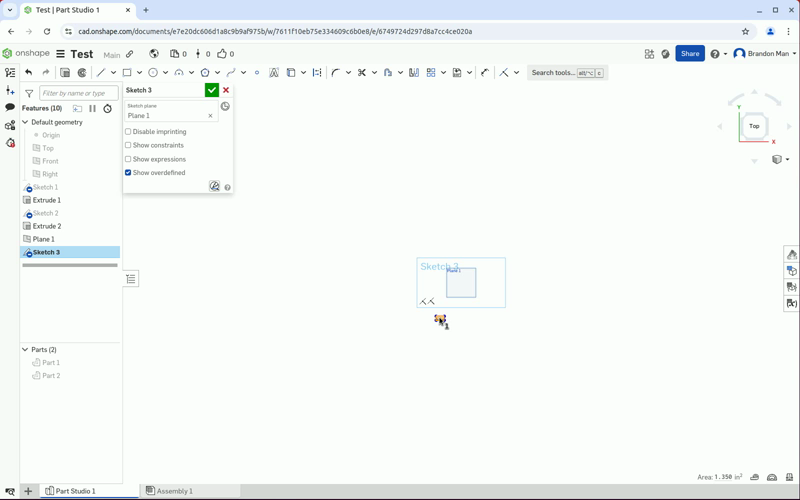
mouse_move(73, 352)
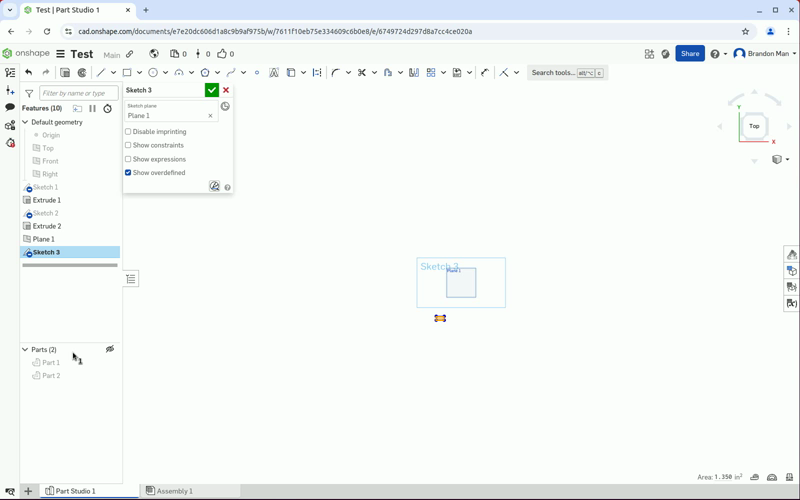
key(shift+y)
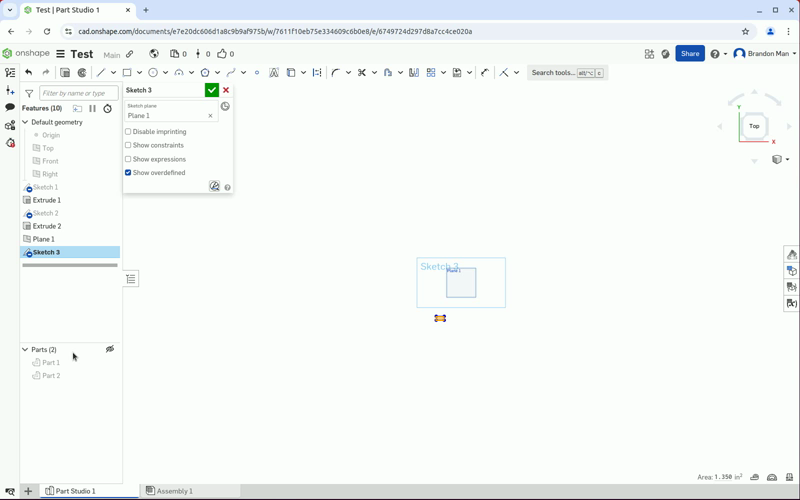
key(shift+e)
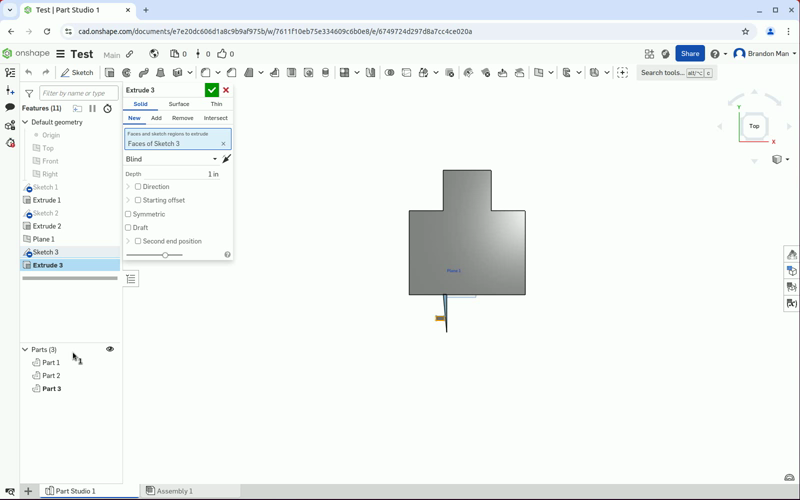
mouse_move(143, 106)
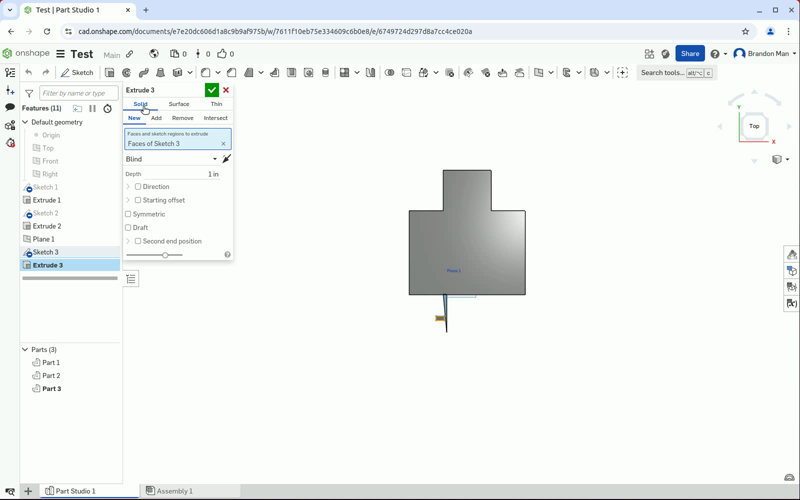
click(143, 106)
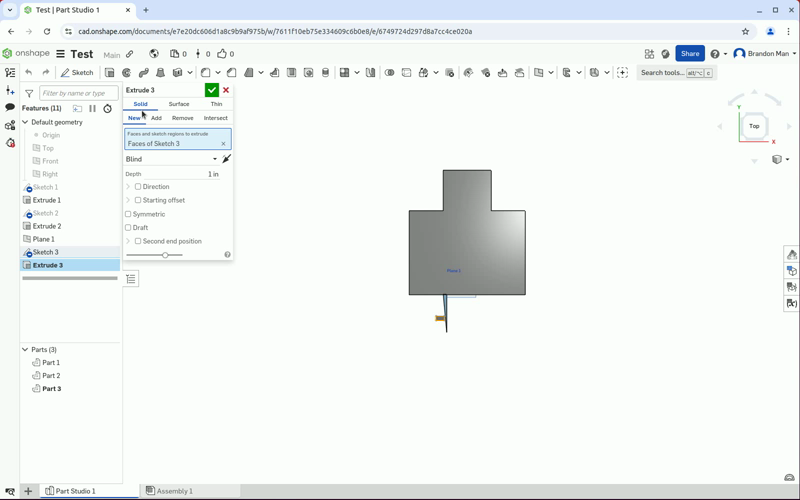
mouse_move(137, 120)
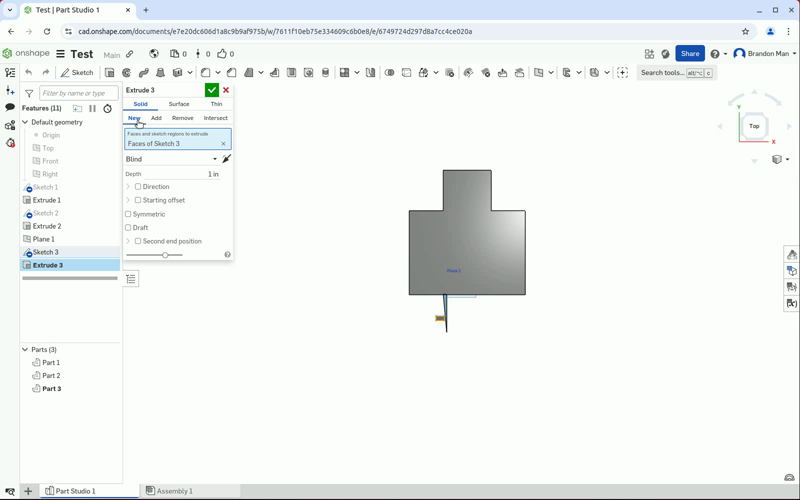
click(137, 120)
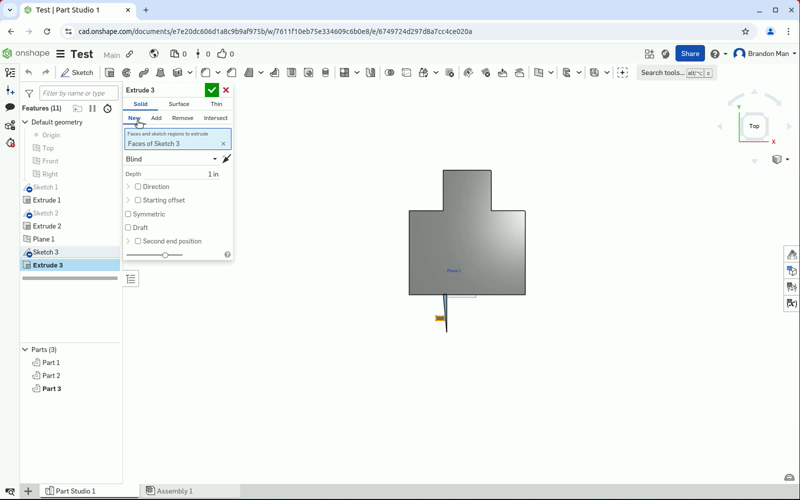
key(tab, 4)
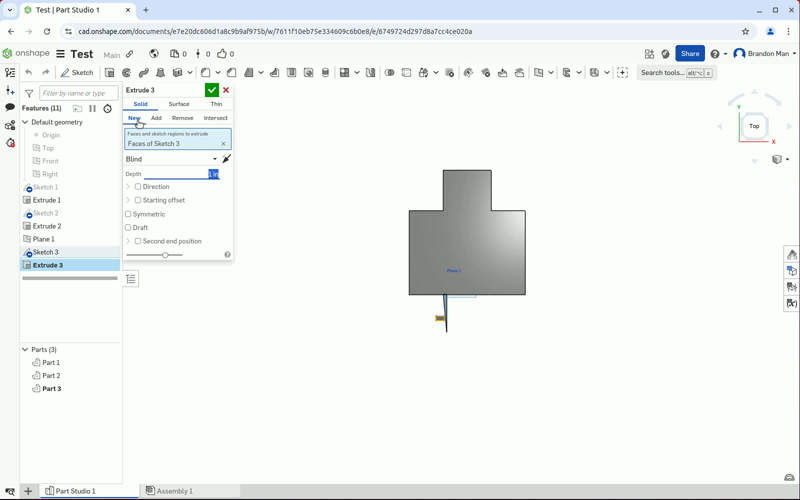
text(0.722)
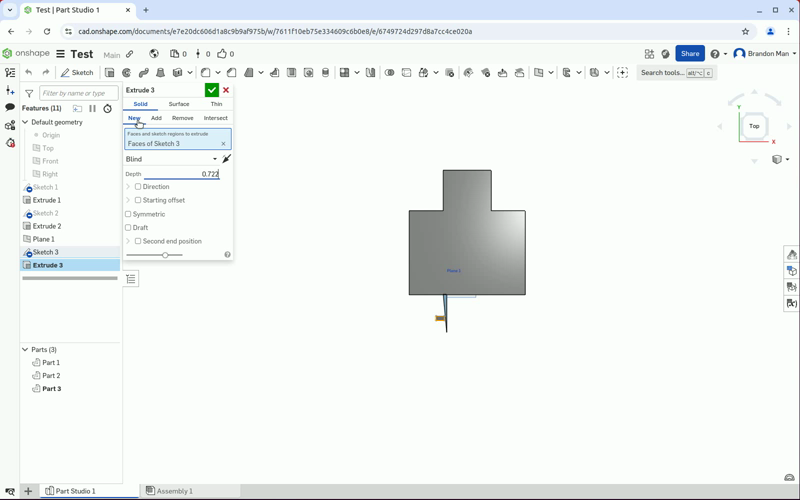
key(enter)
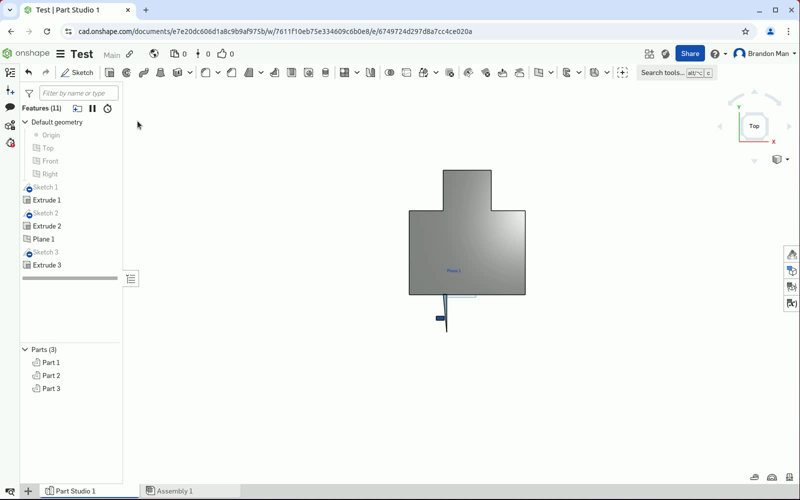
key(shift+h)
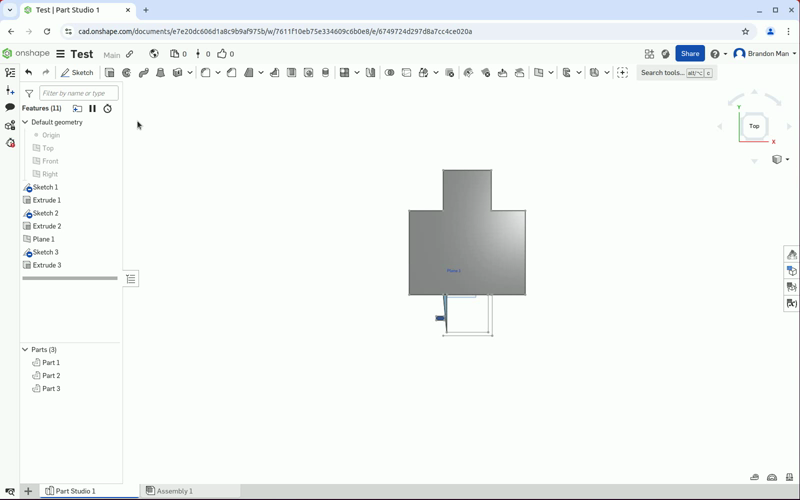
key(shift+h)
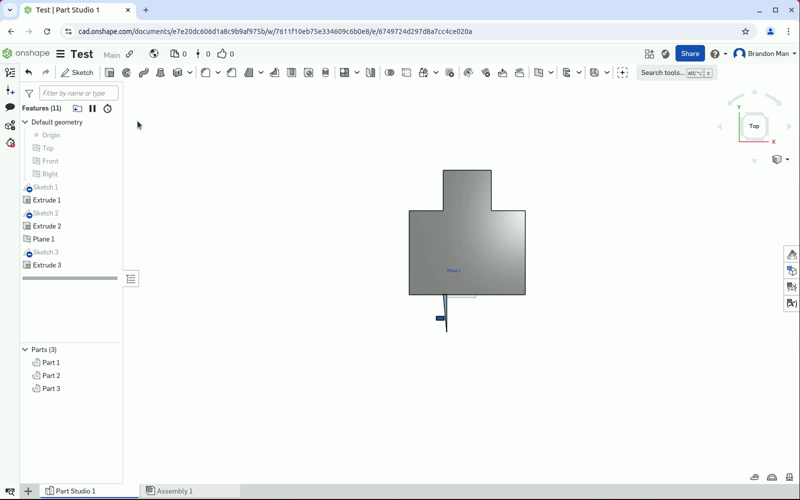
mouse_move(73, 189)
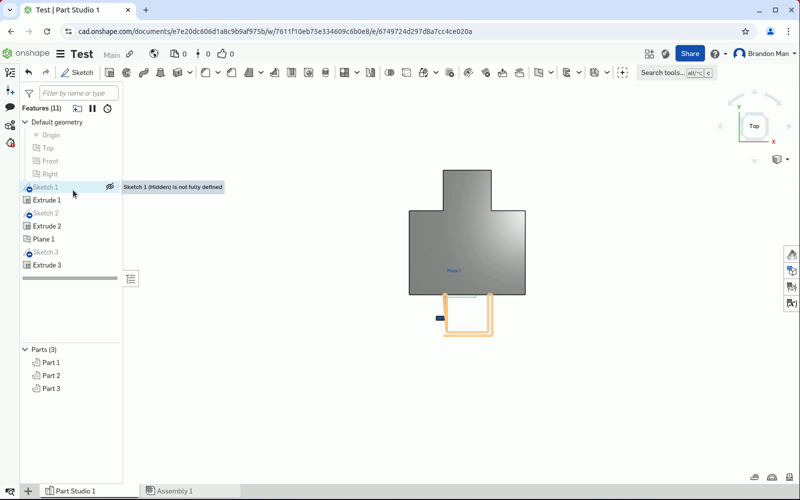
click(73, 189)
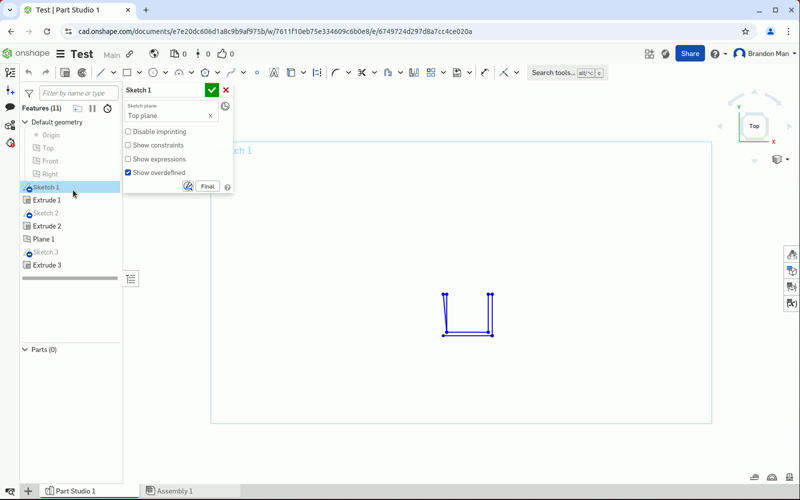
mouse_move(229, 92)
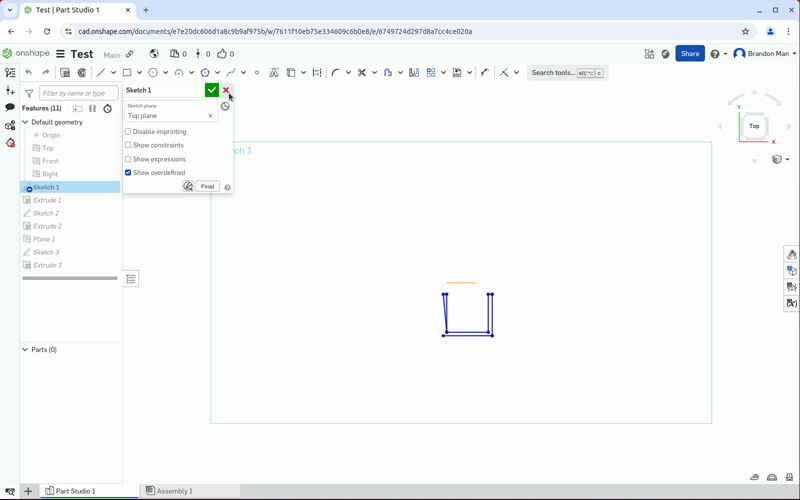
click(229, 92)
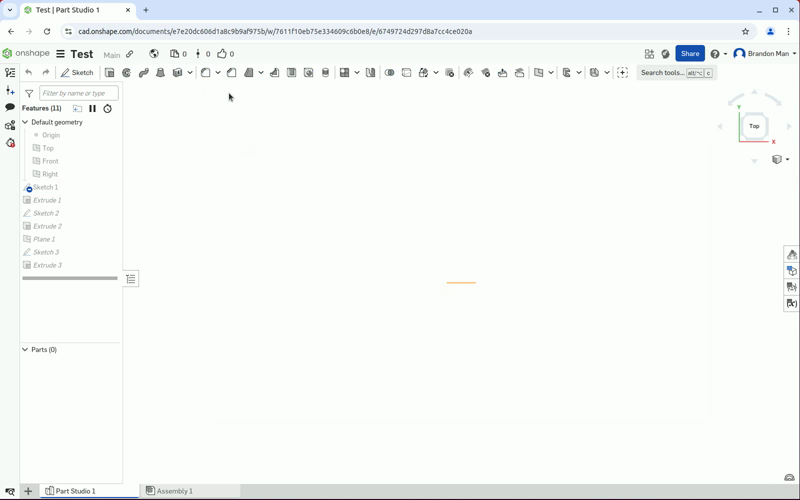
key(shift+s)
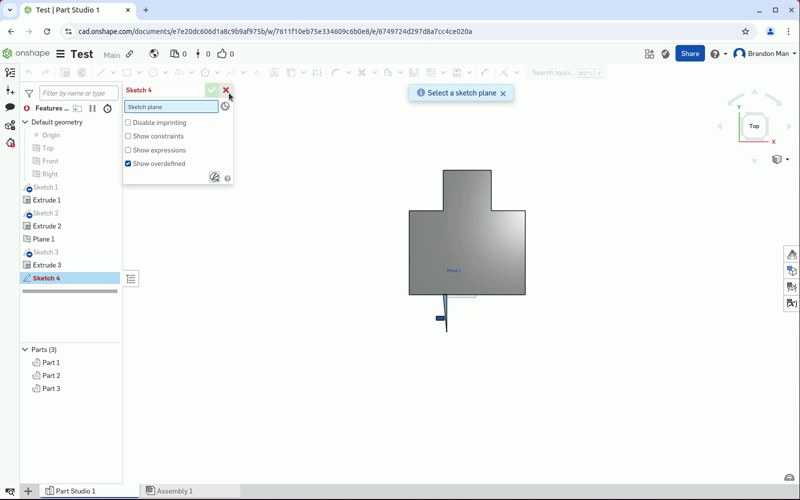
mouse_move(73, 241)
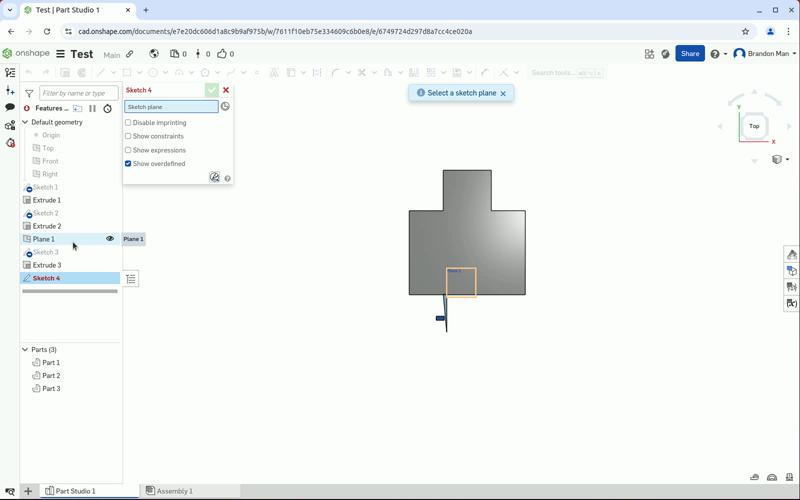
click(73, 241)
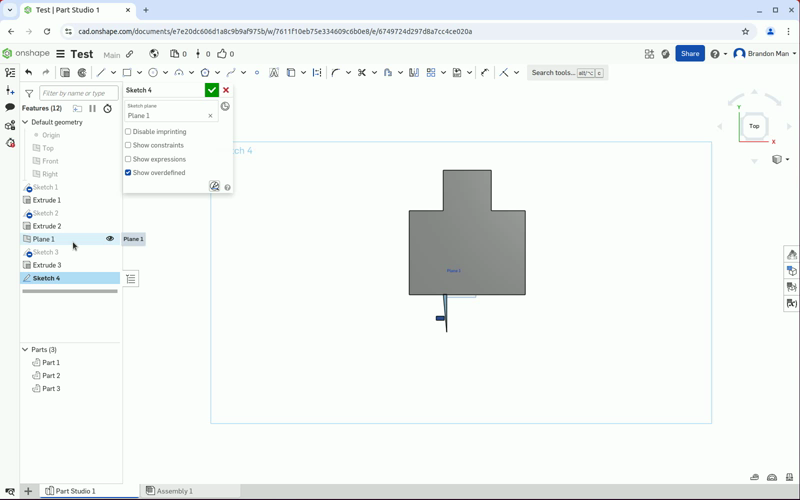
mouse_move(73, 352)
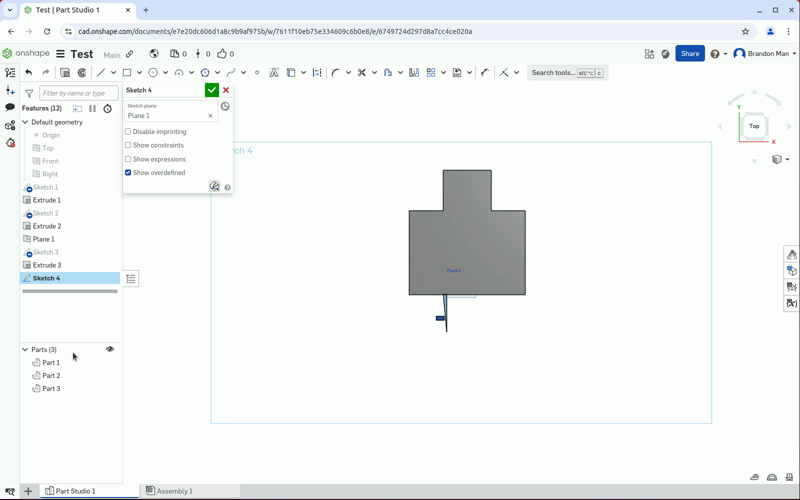
key(y)
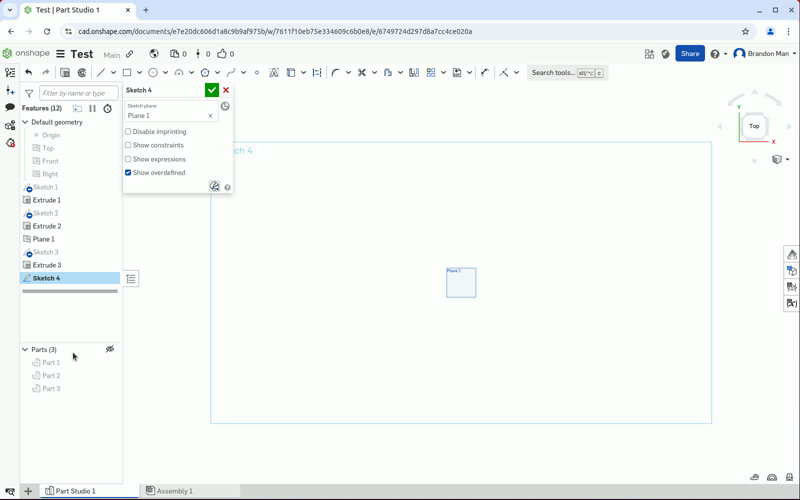
key(l)
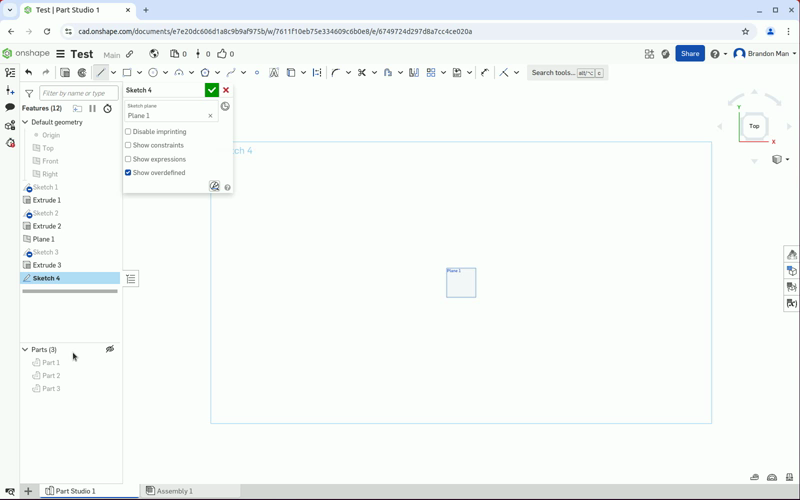
key_down(shift)
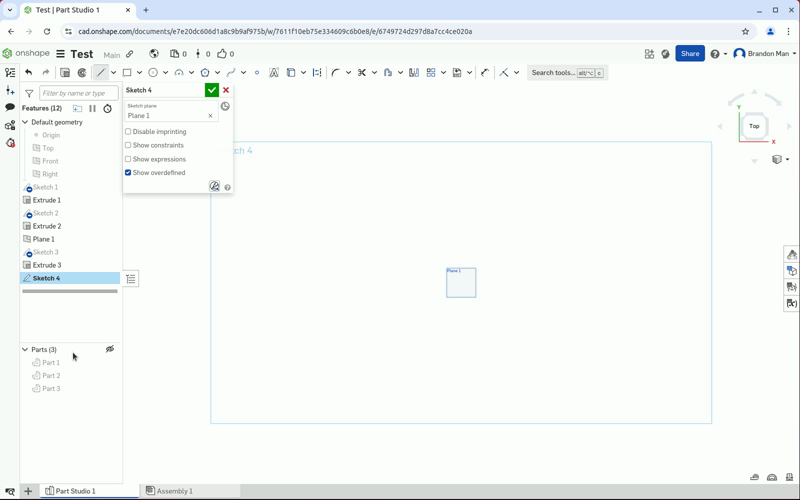
mouse_move(446, 320)
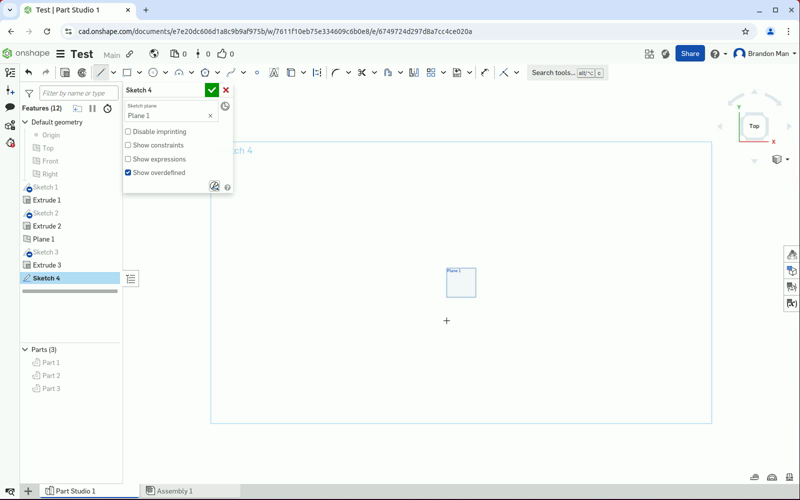
click(446, 320)
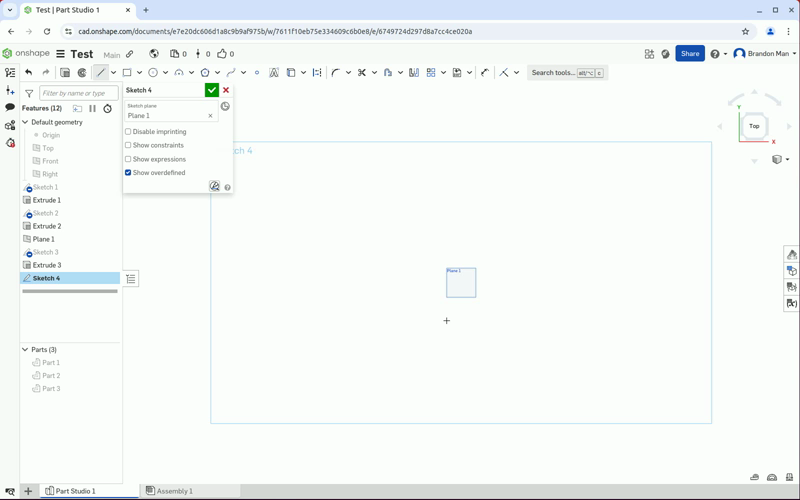
key_up(shift)
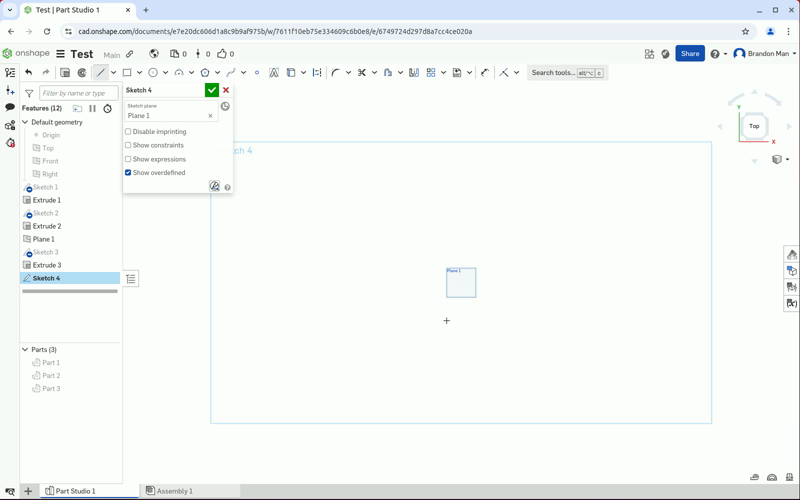
key_down(shift)
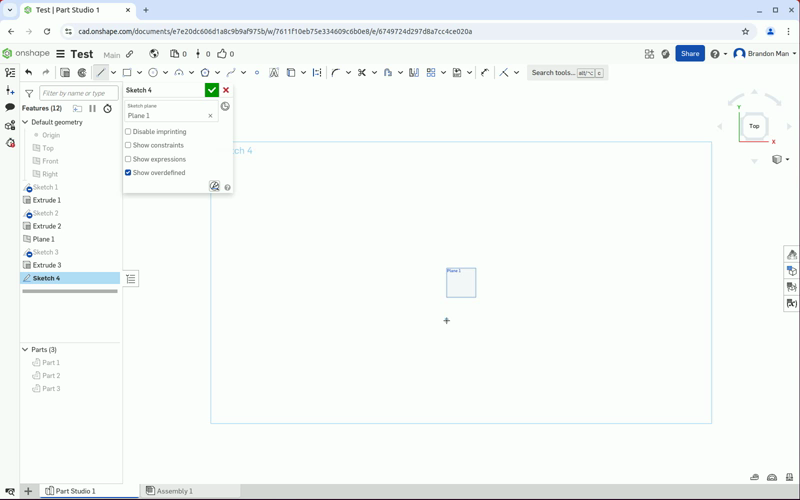
mouse_move(476, 320)
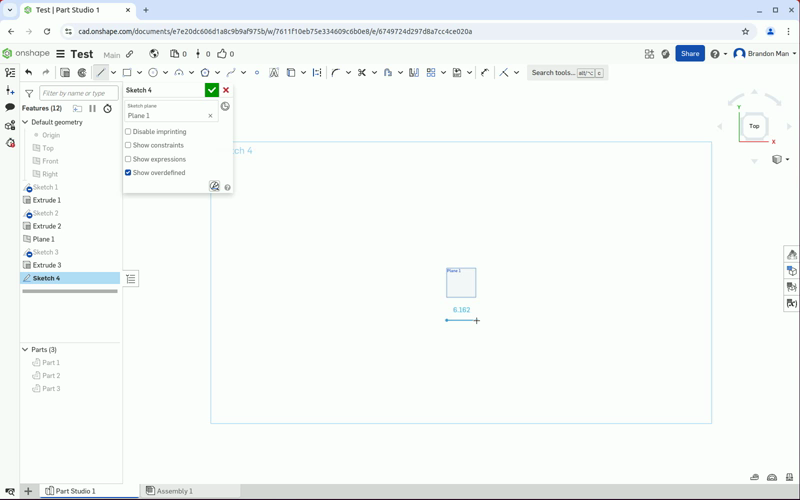
mouse_move(488, 320)
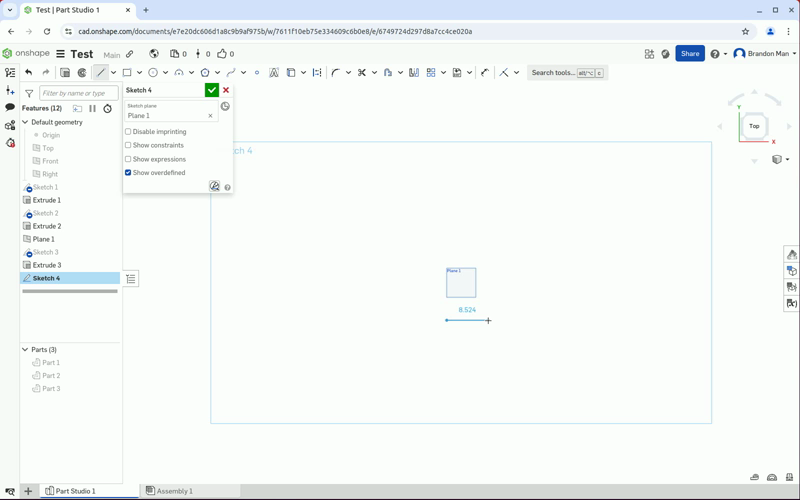
click(488, 320)
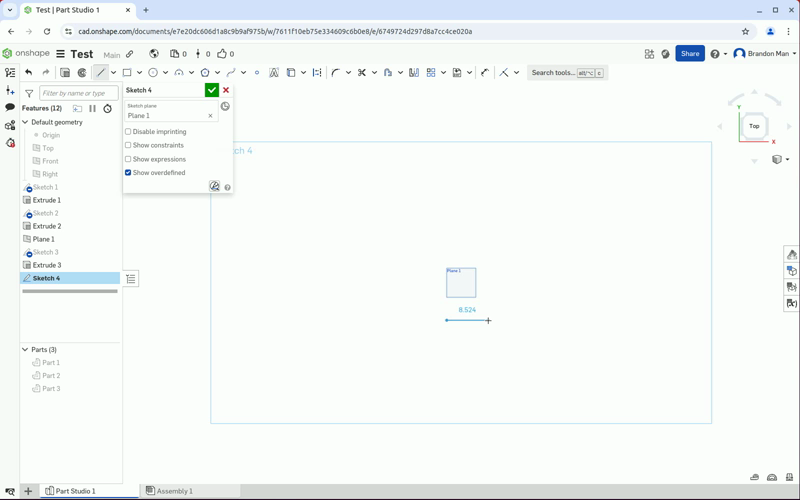
key_up(shift)
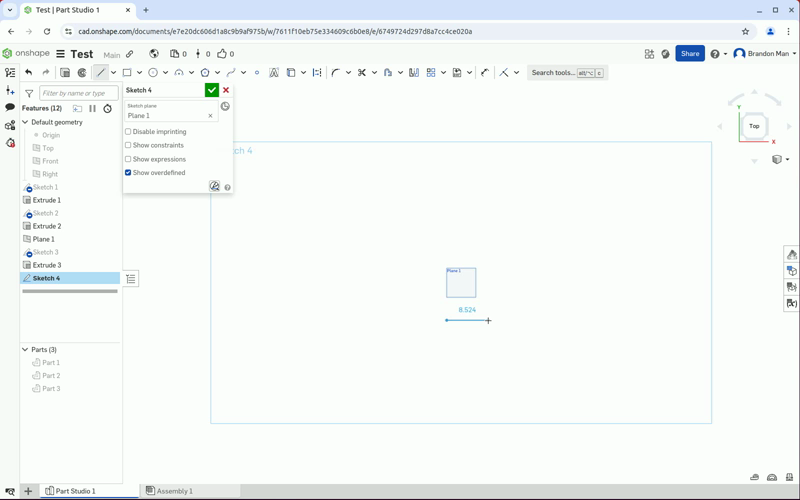
key_down(shift)
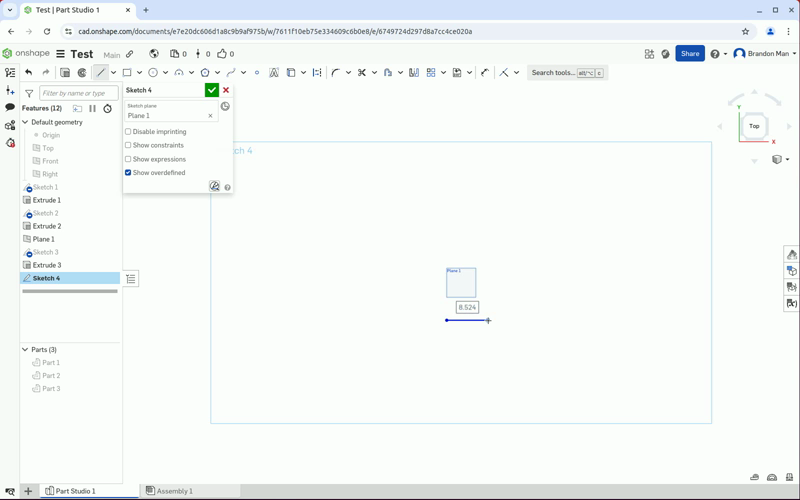
mouse_move(518, 320)
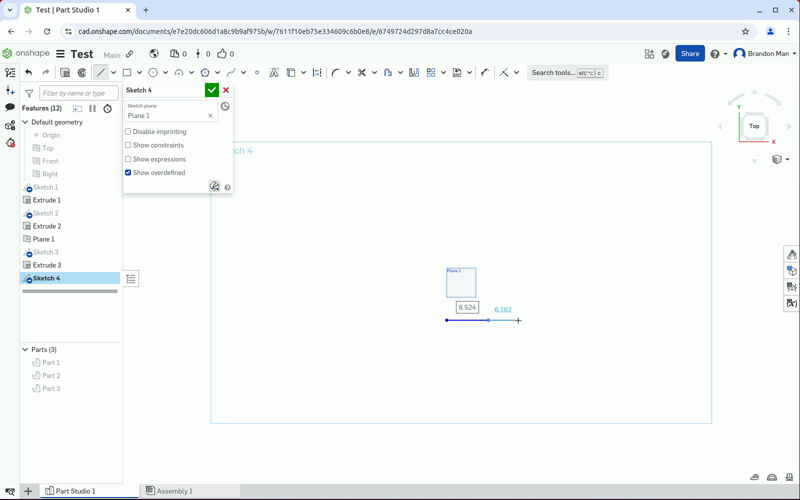
mouse_move(488, 316)
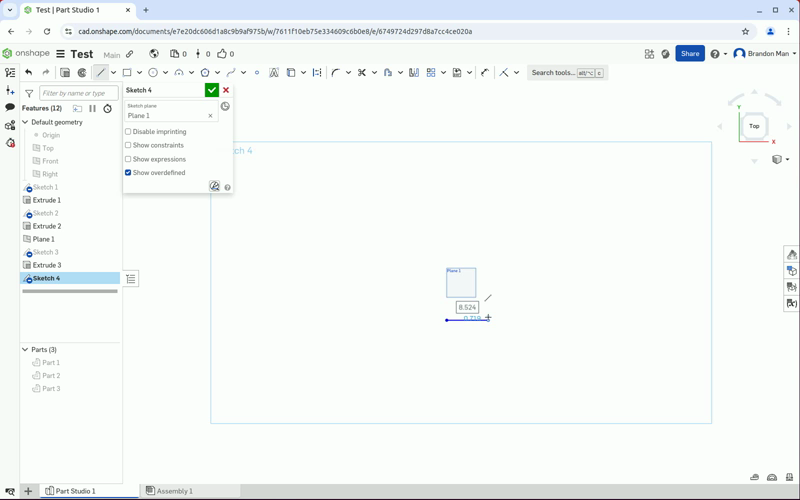
scroll(6)
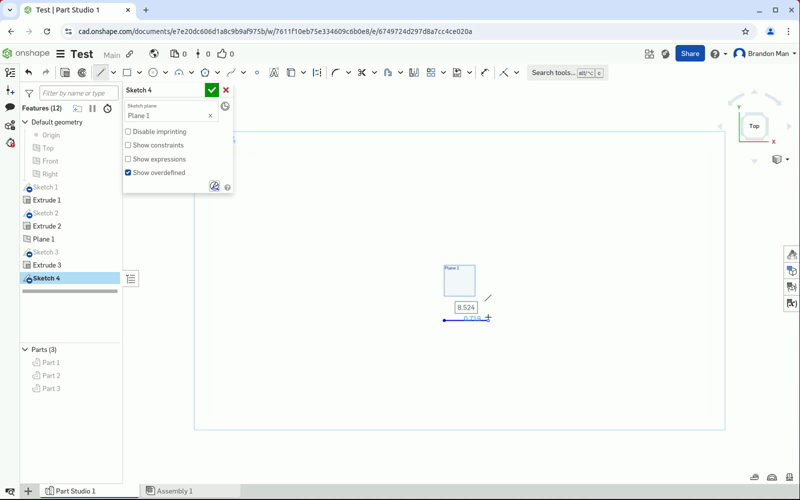
scroll(6)
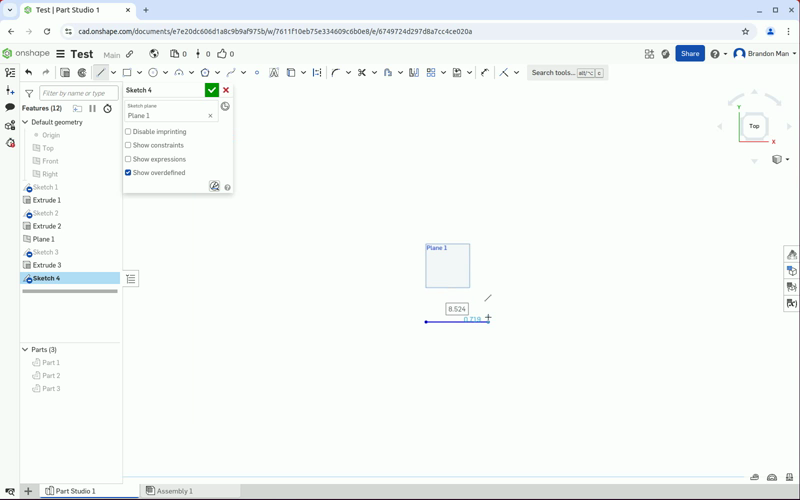
scroll(6)
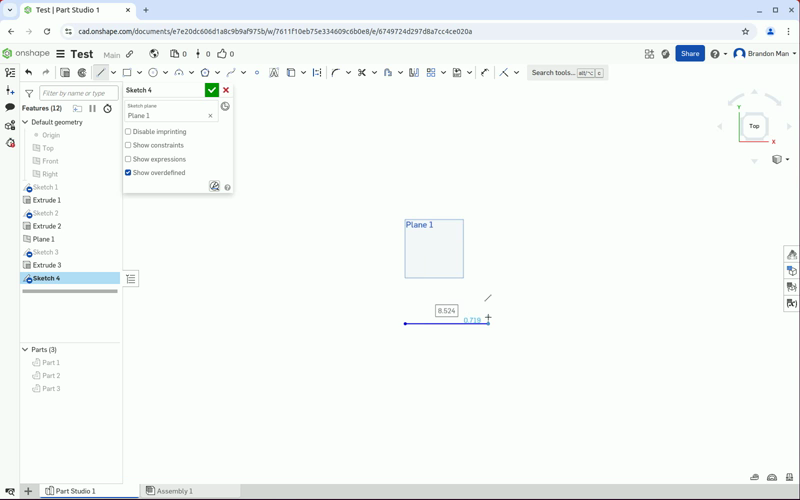
scroll(6)
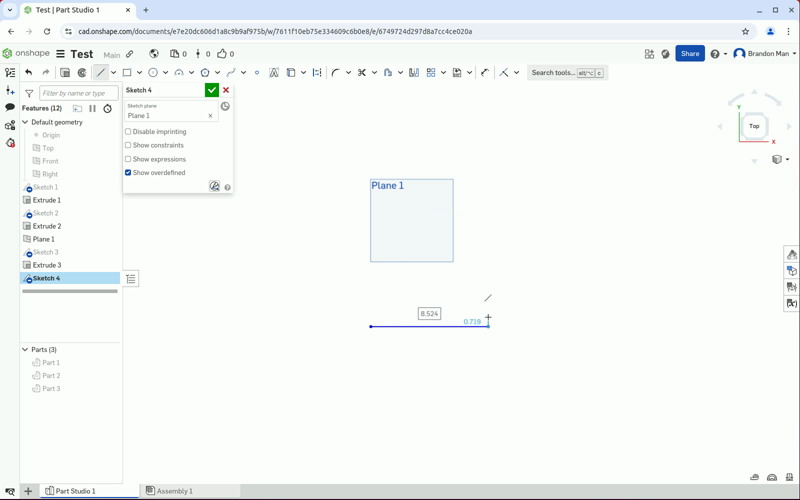
scroll(6)
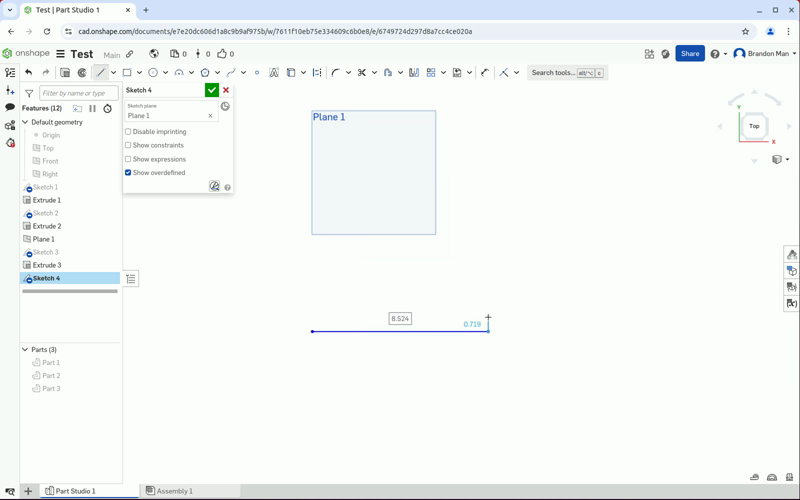
scroll(6)
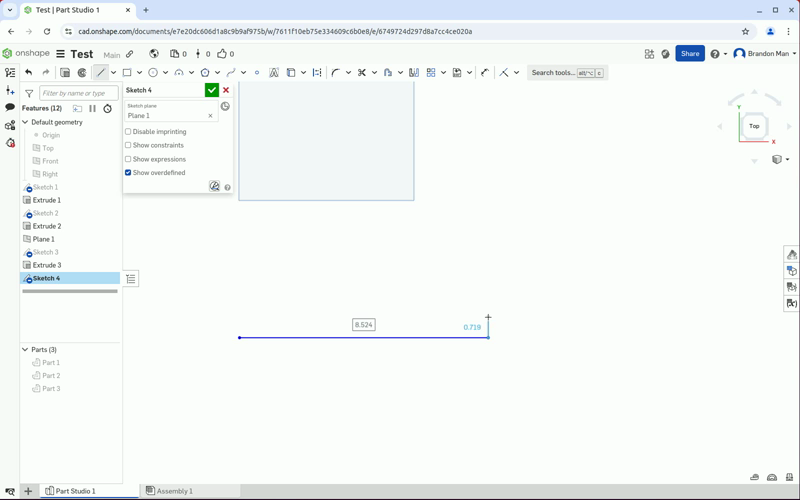
scroll(6)
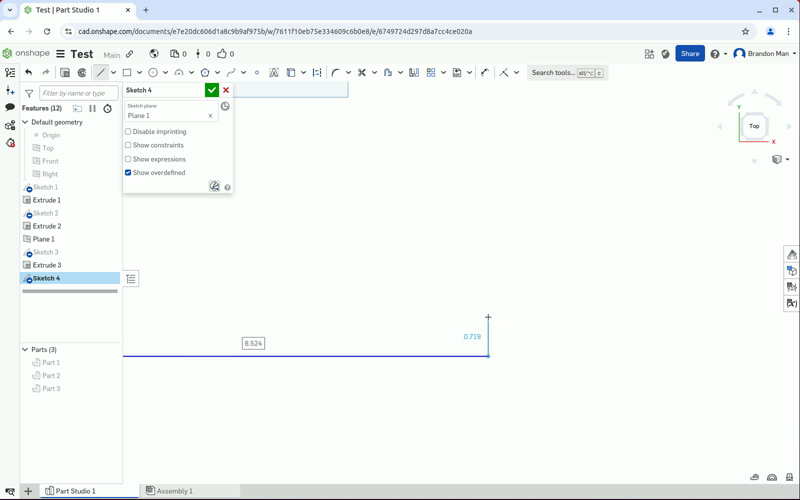
click(488, 316)
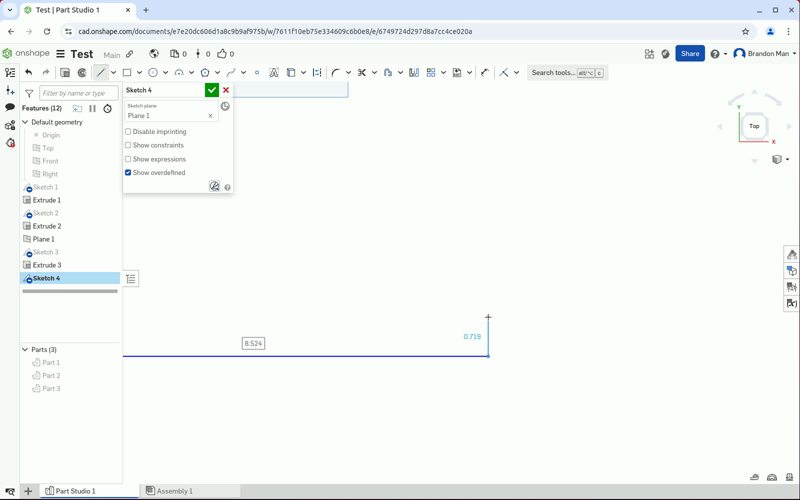
scroll(-6)
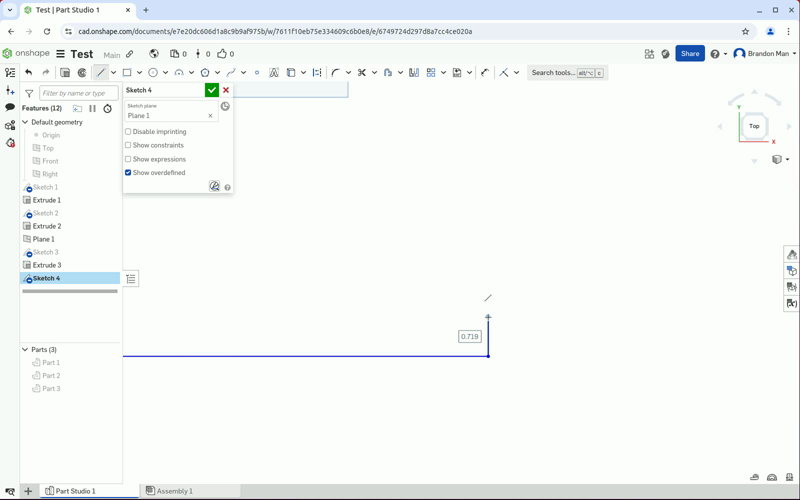
scroll(-6)
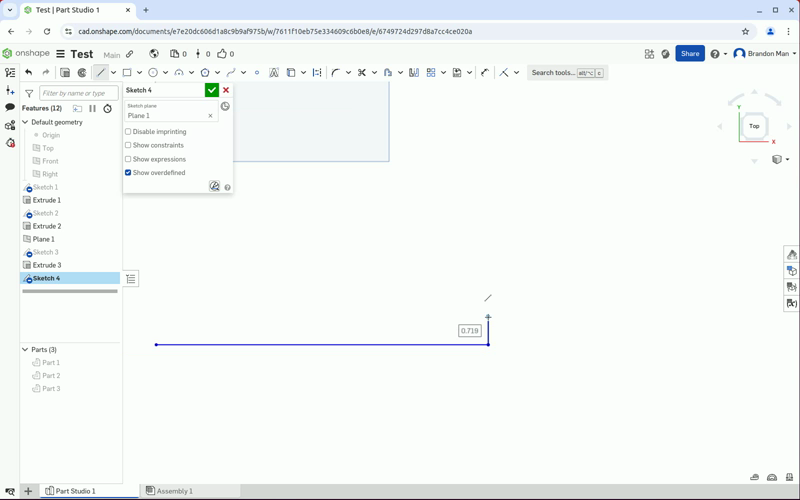
scroll(-6)
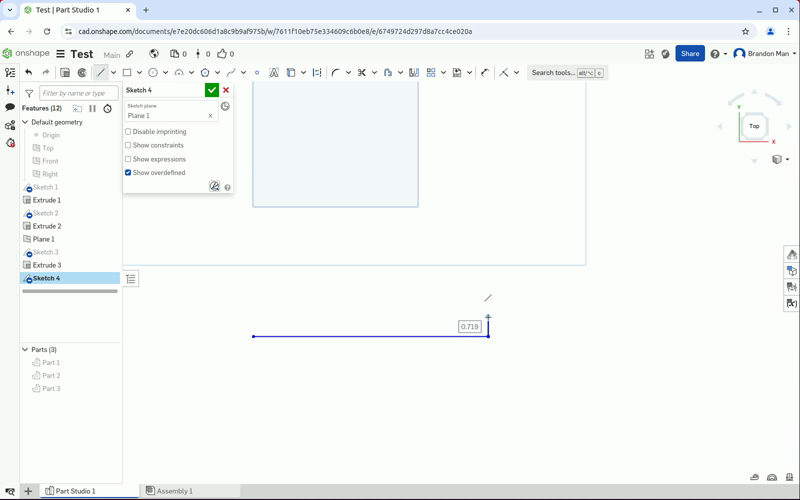
scroll(-6)
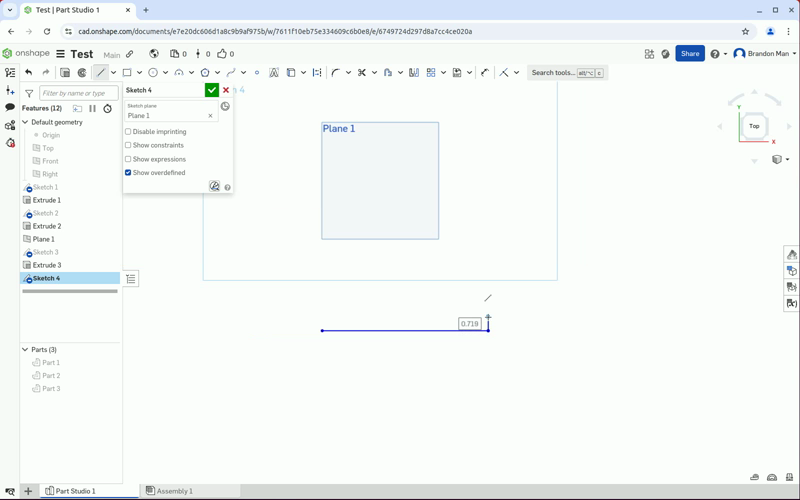
scroll(-6)
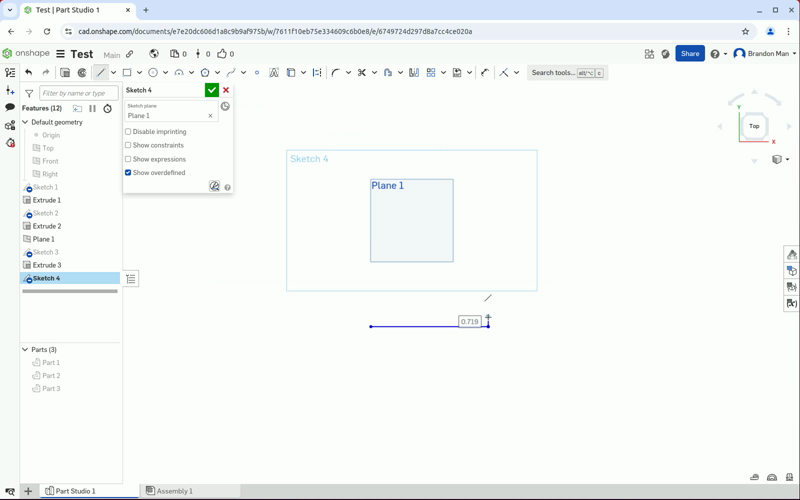
scroll(-6)
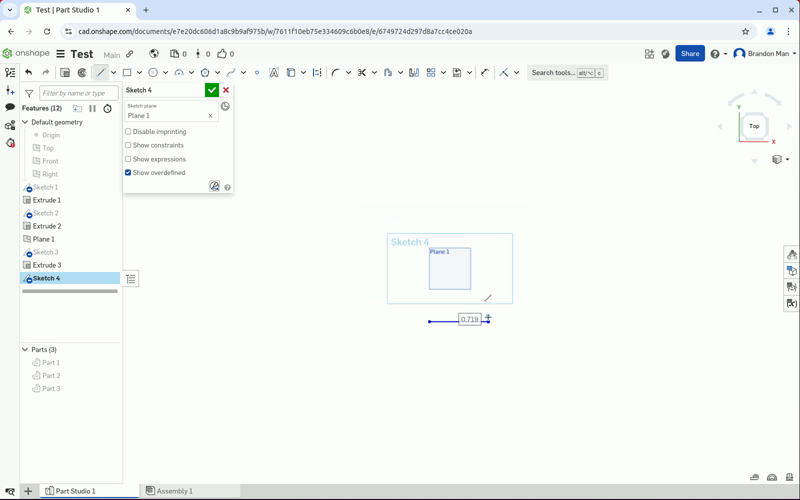
scroll(-6)
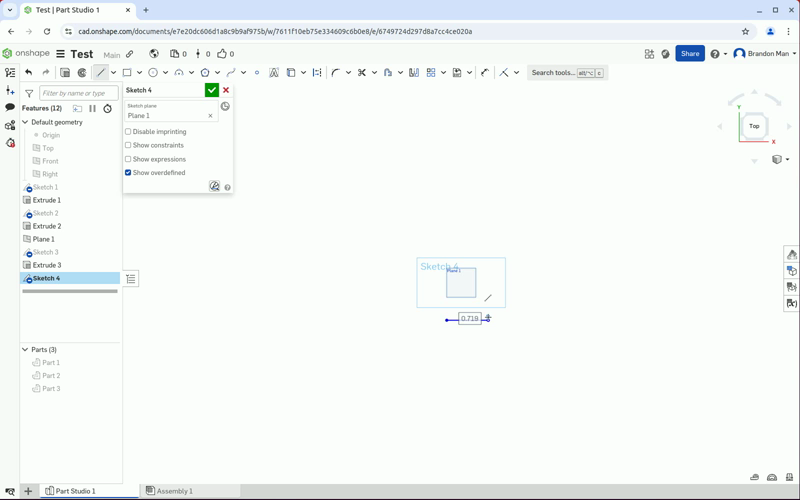
key_up(shift)
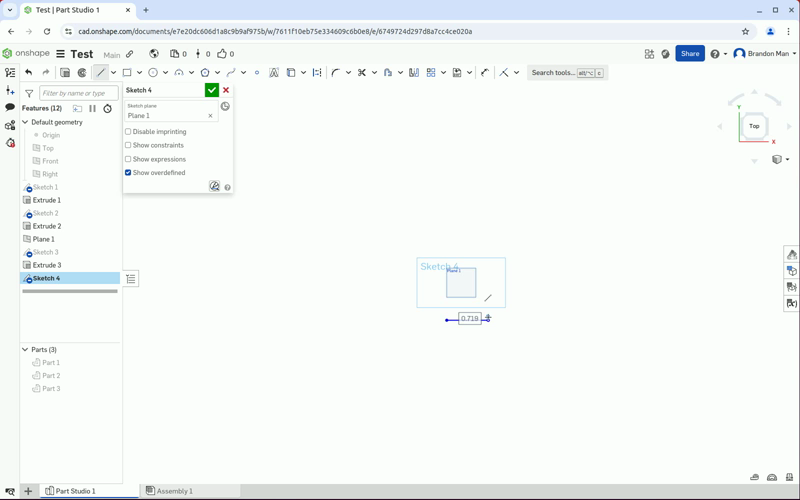
key_down(shift)
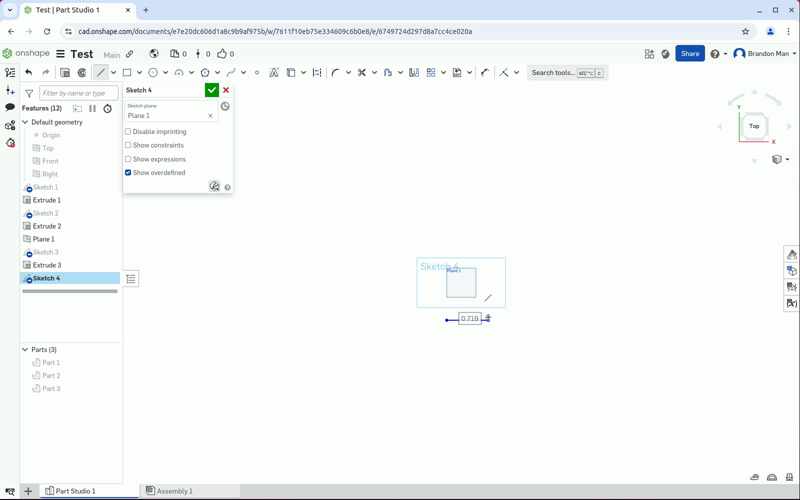
mouse_move(518, 316)
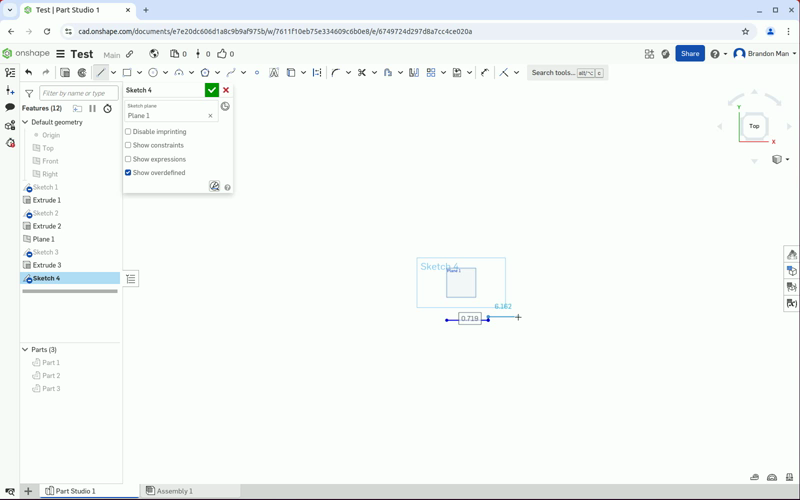
mouse_move(446, 316)
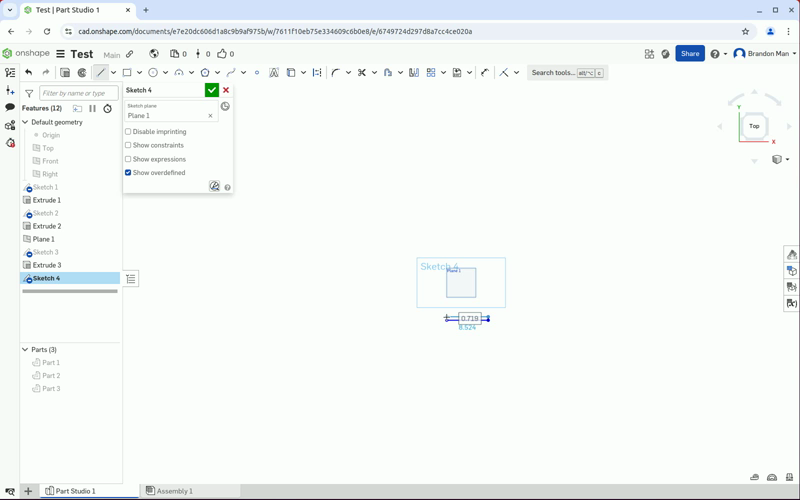
scroll(6)
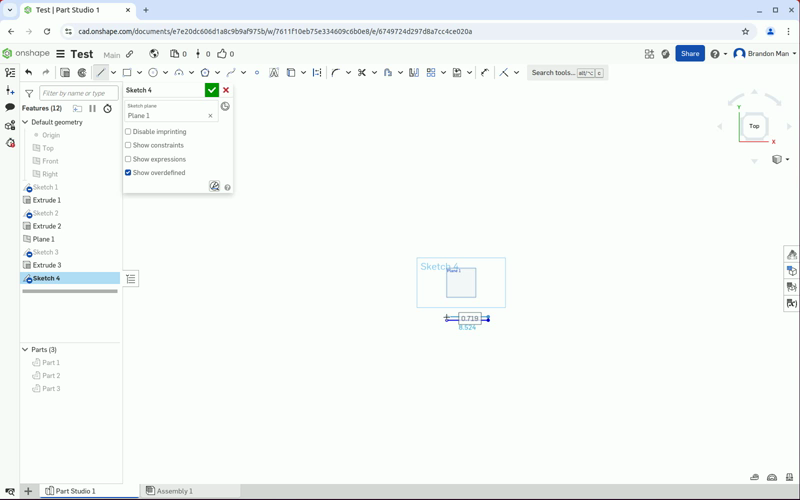
scroll(6)
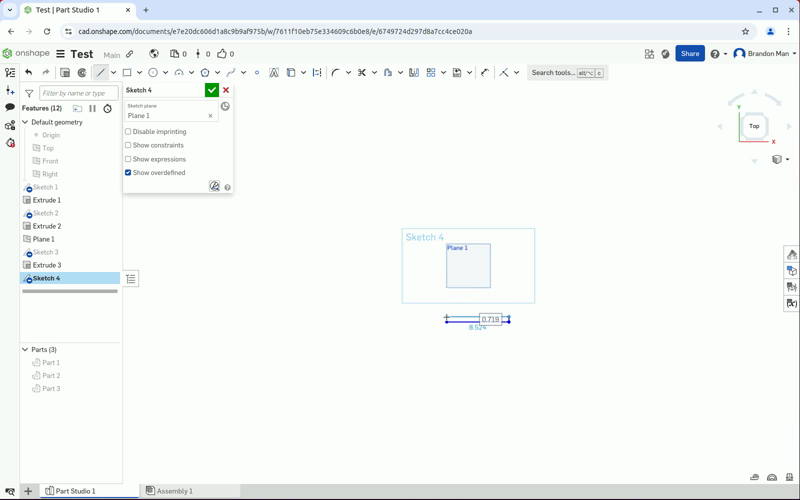
scroll(6)
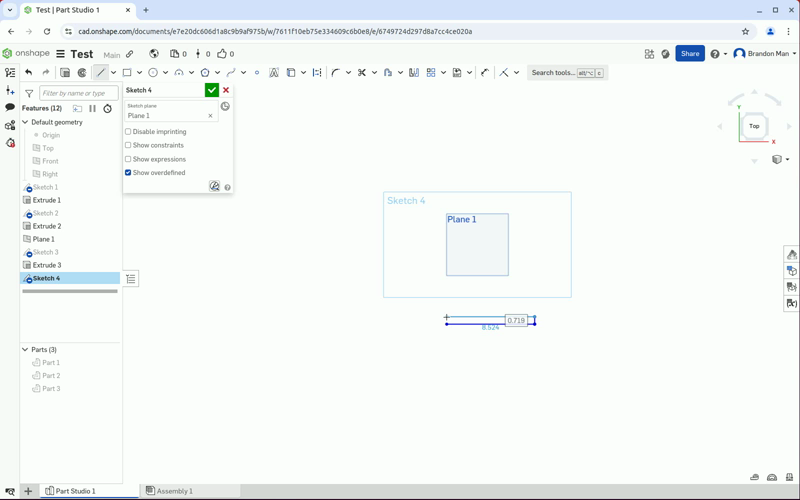
scroll(6)
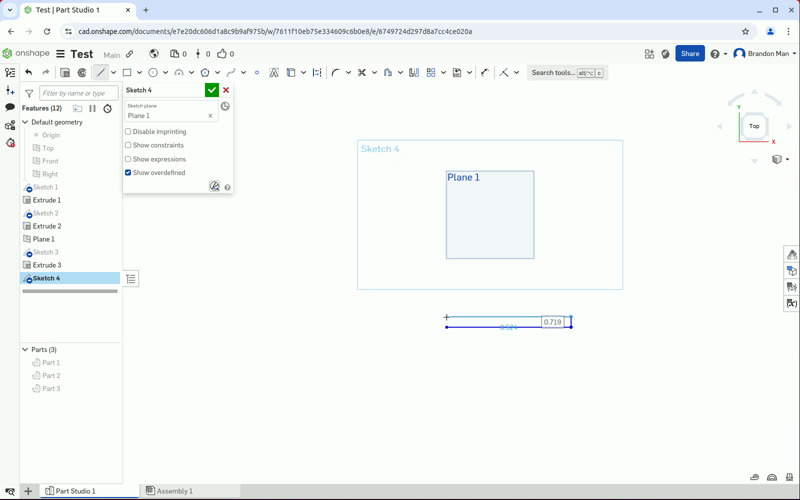
scroll(6)
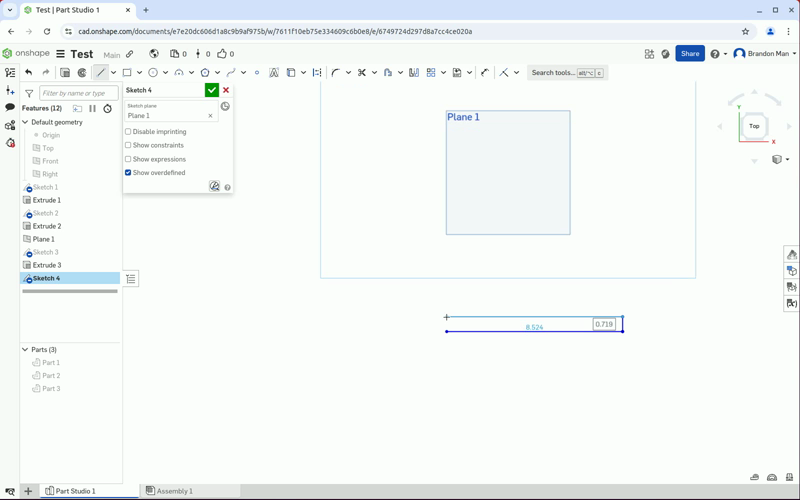
scroll(6)
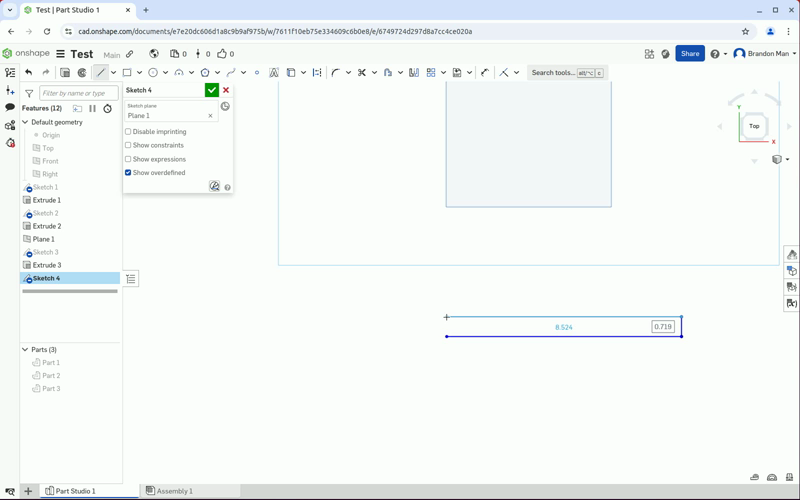
scroll(6)
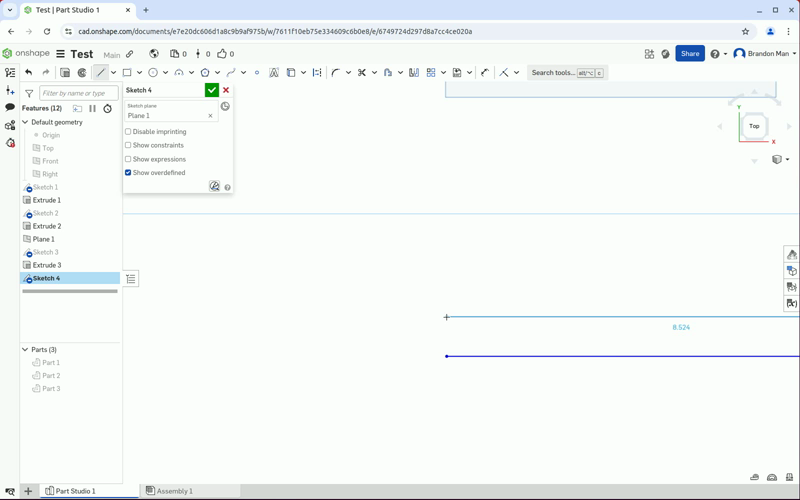
click(446, 316)
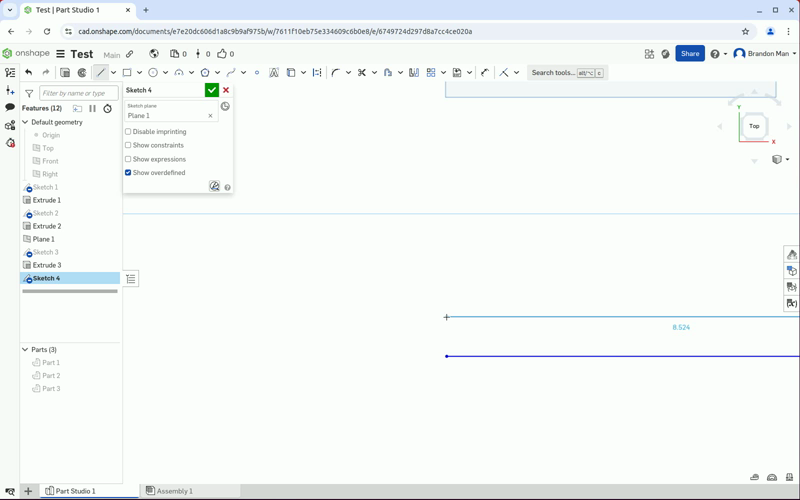
scroll(-6)
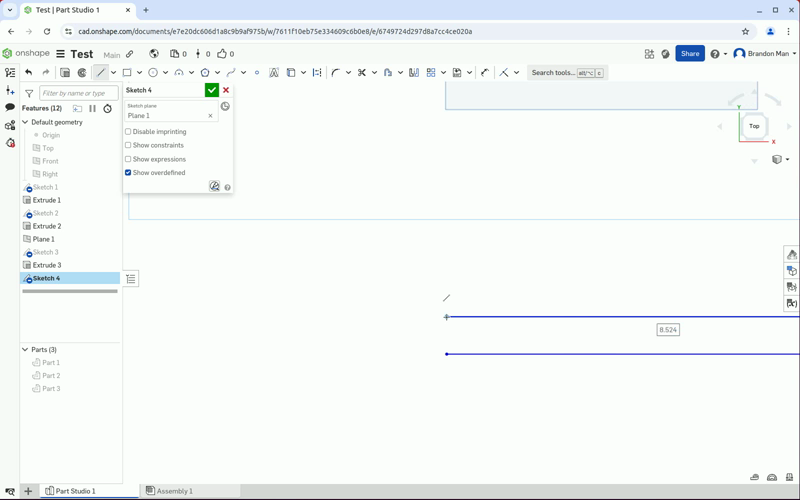
scroll(-6)
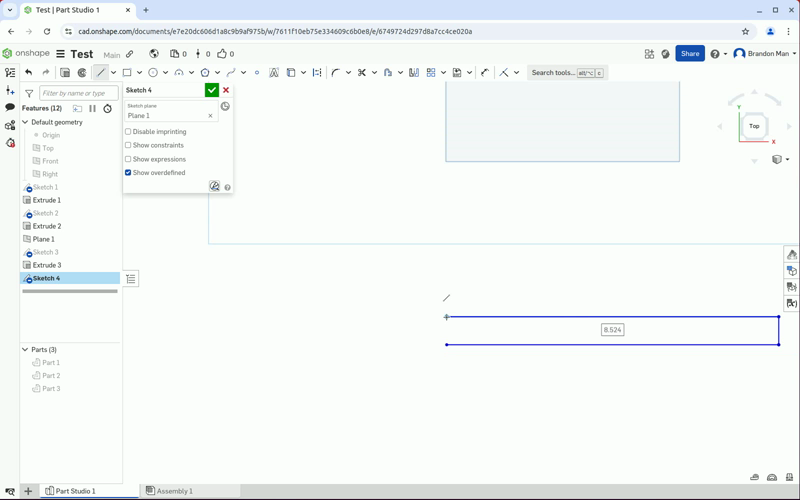
scroll(-6)
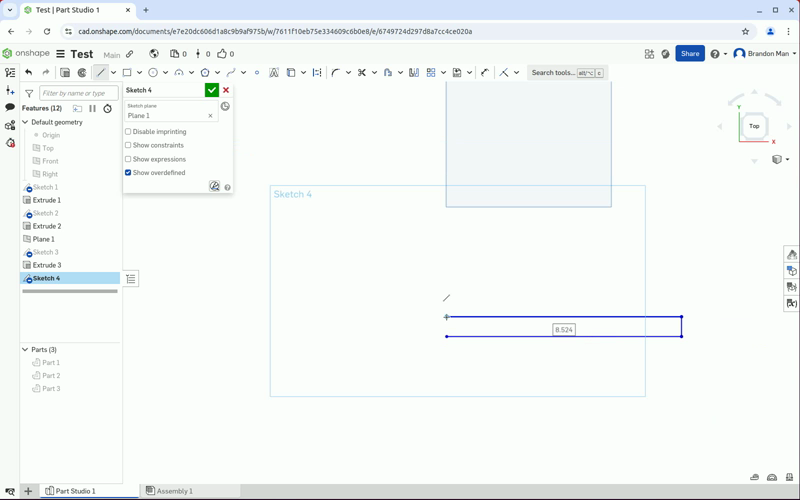
scroll(-6)
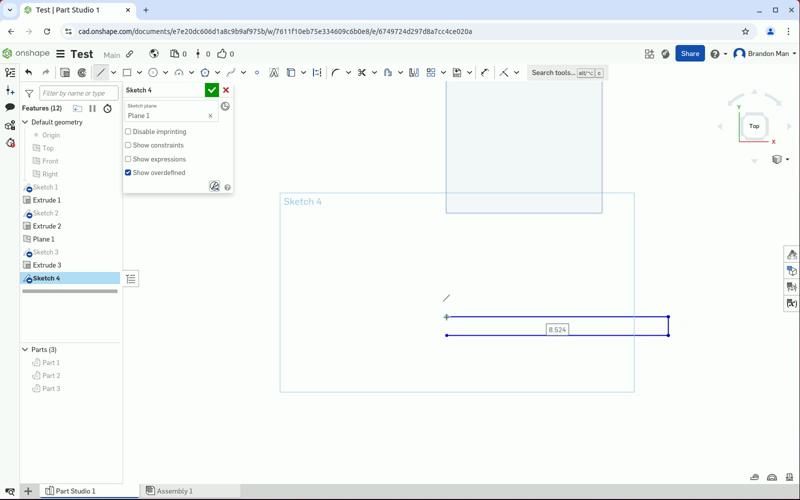
scroll(-6)
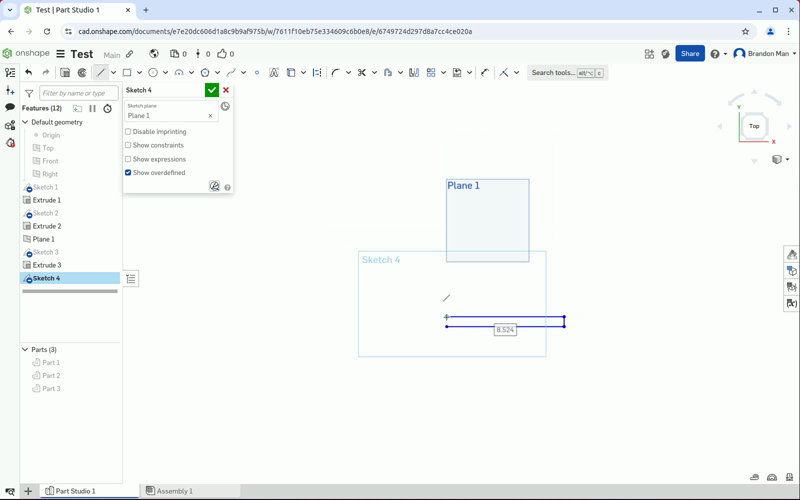
scroll(-6)
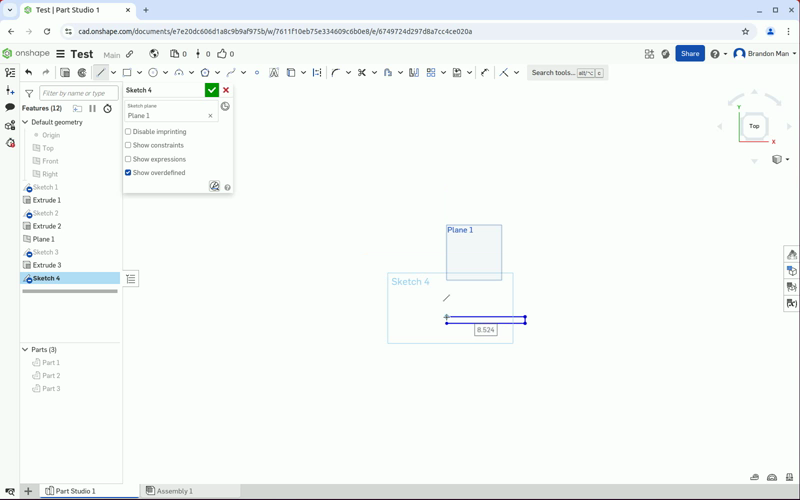
scroll(-6)
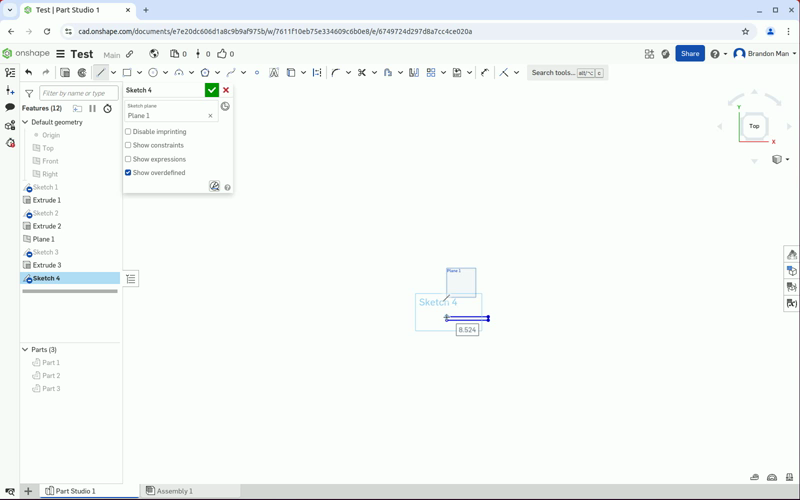
key_up(shift)
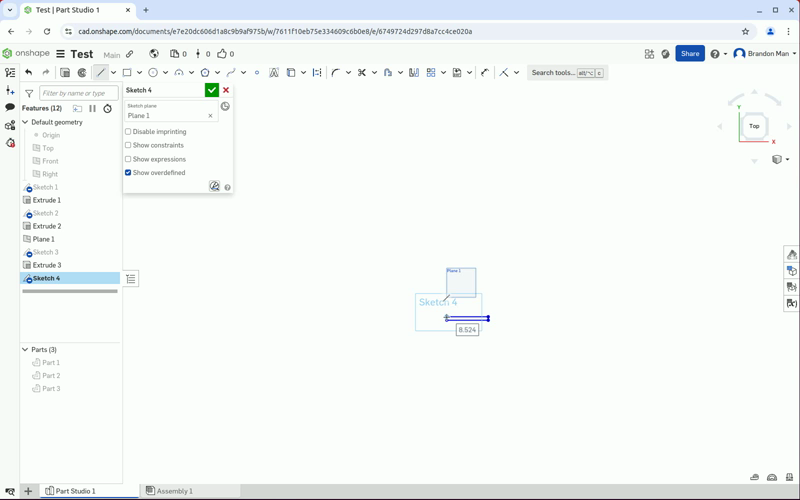
mouse_move(476, 316)
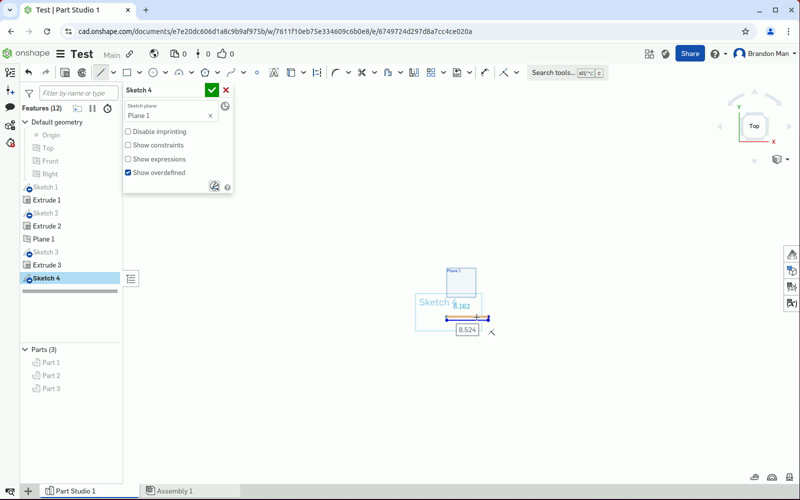
key_down(shift)
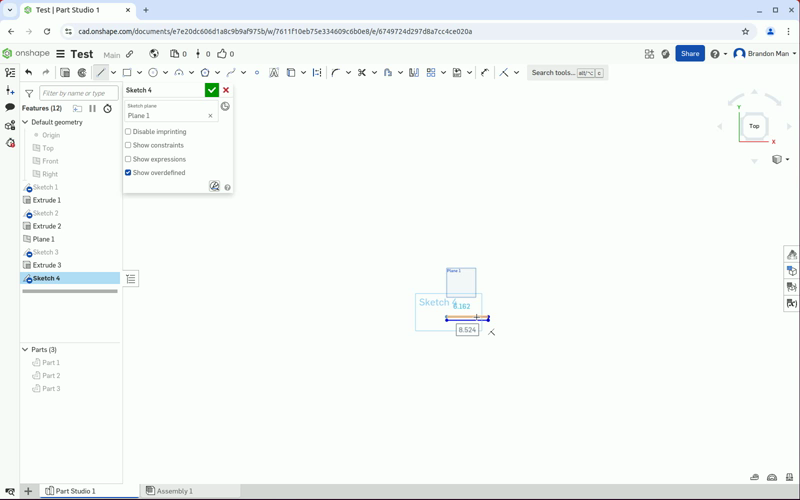
mouse_move(446, 320)
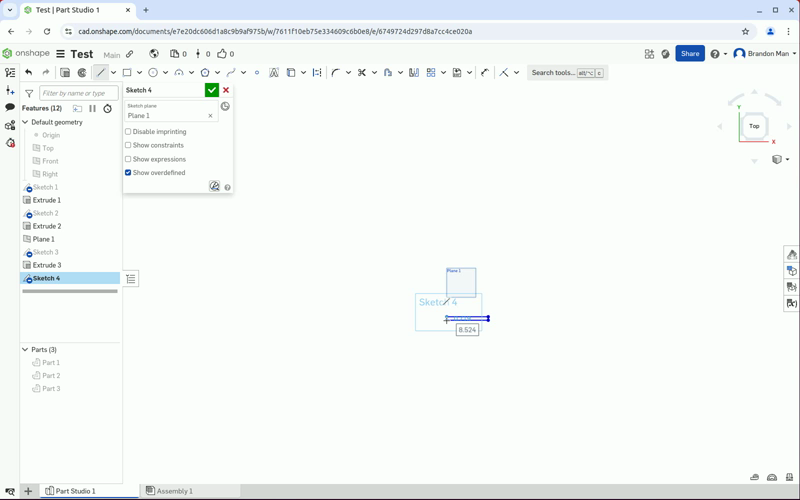
scroll(6)
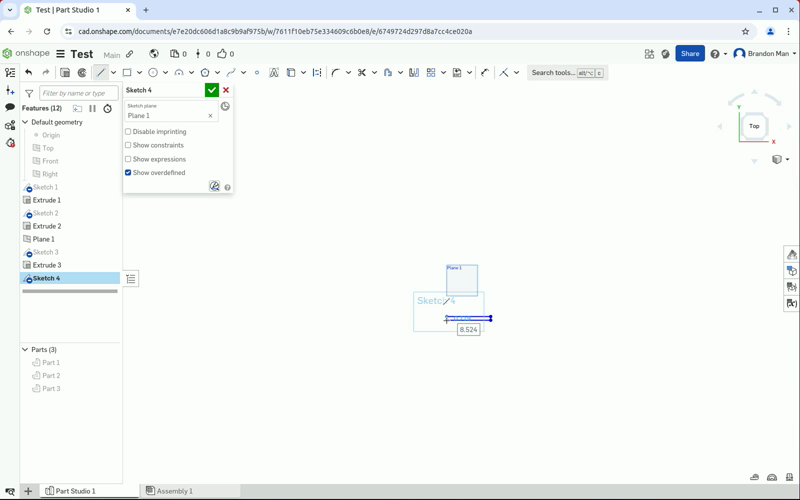
scroll(6)
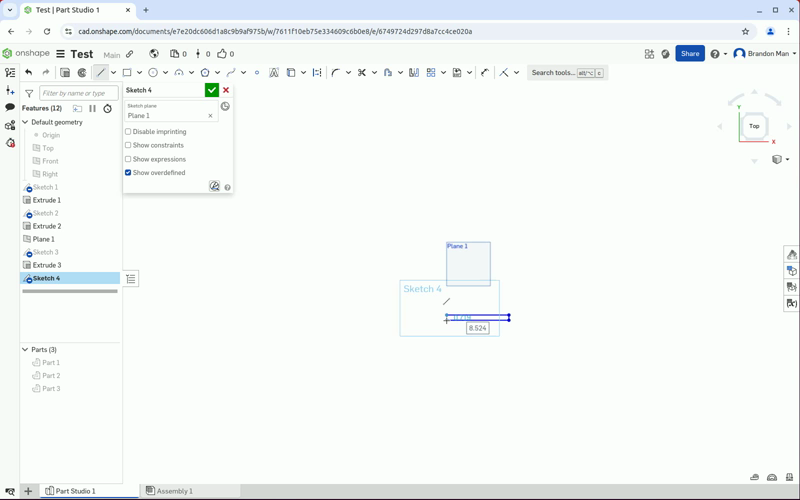
scroll(6)
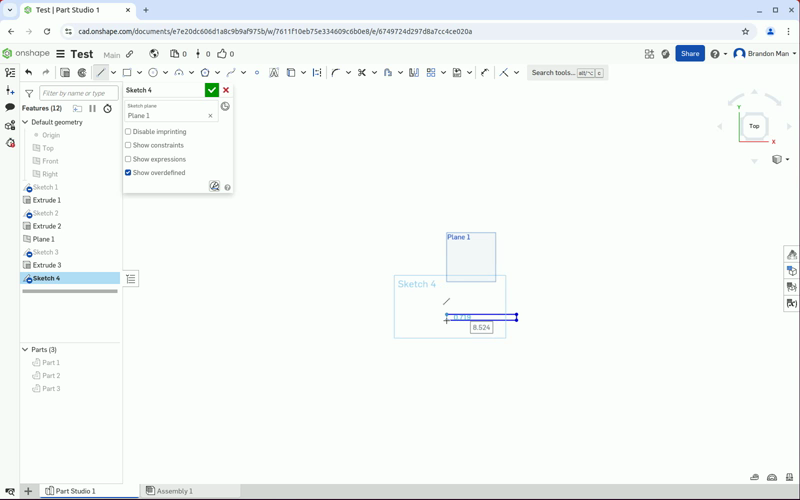
scroll(6)
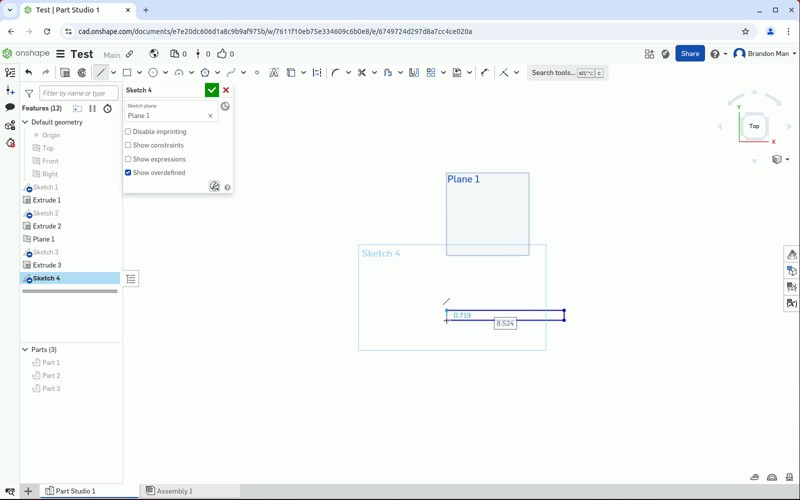
scroll(6)
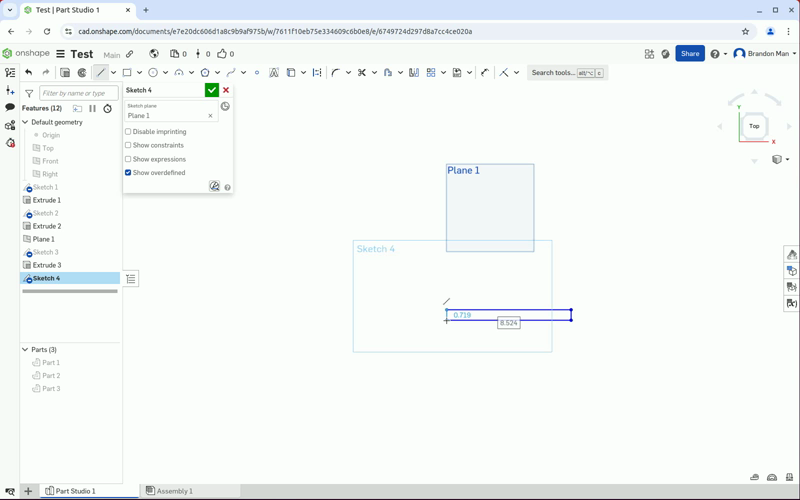
scroll(6)
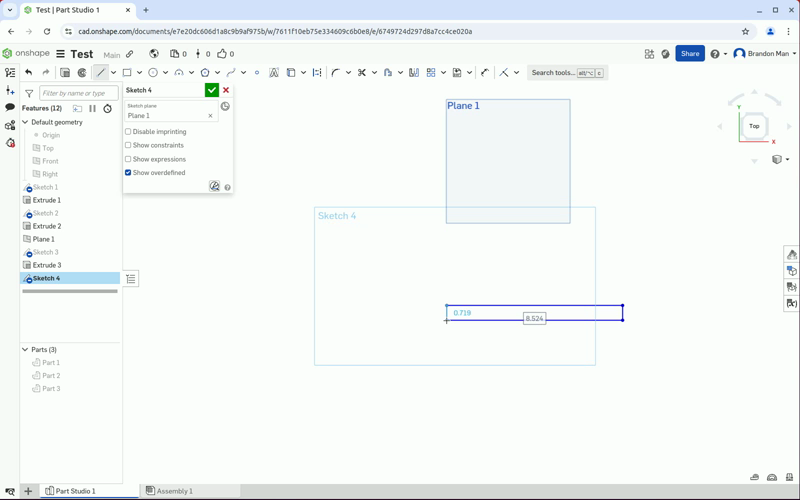
scroll(6)
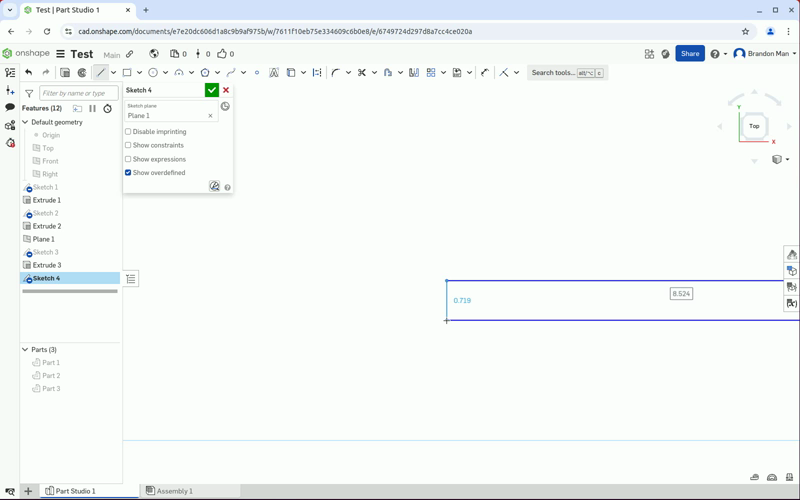
key_up(shift)
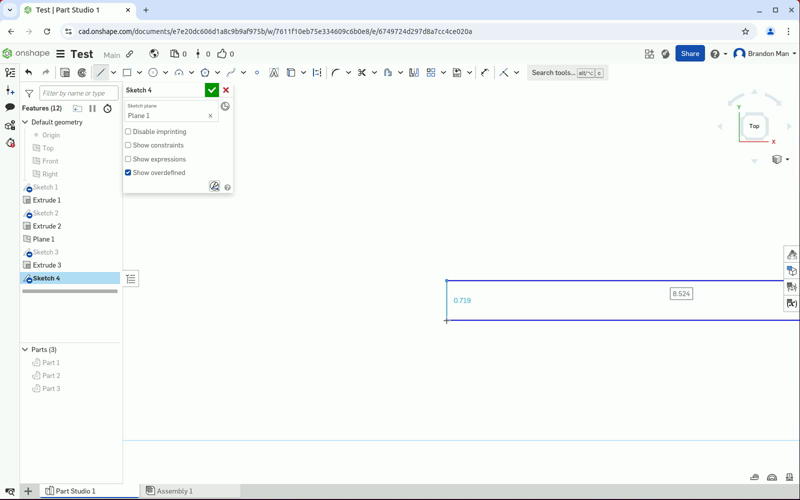
click(446, 320)
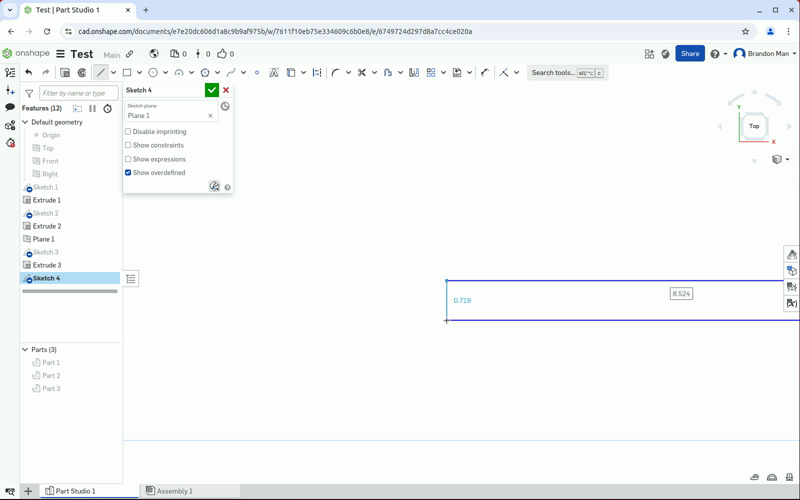
scroll(-6)
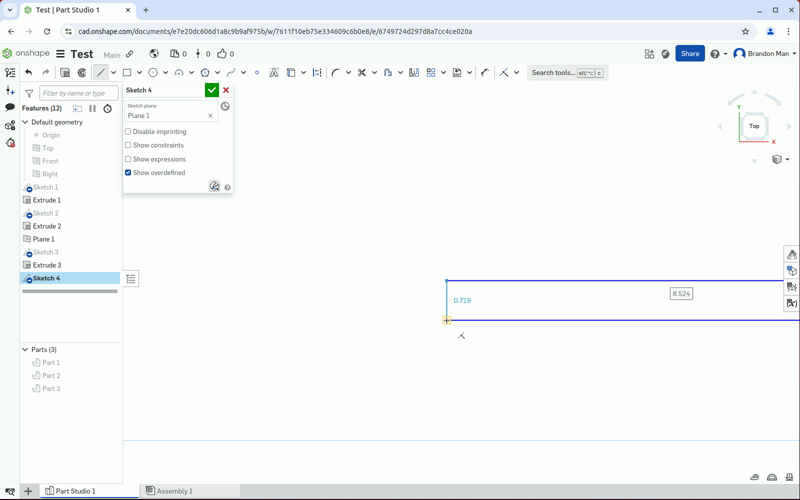
scroll(-6)
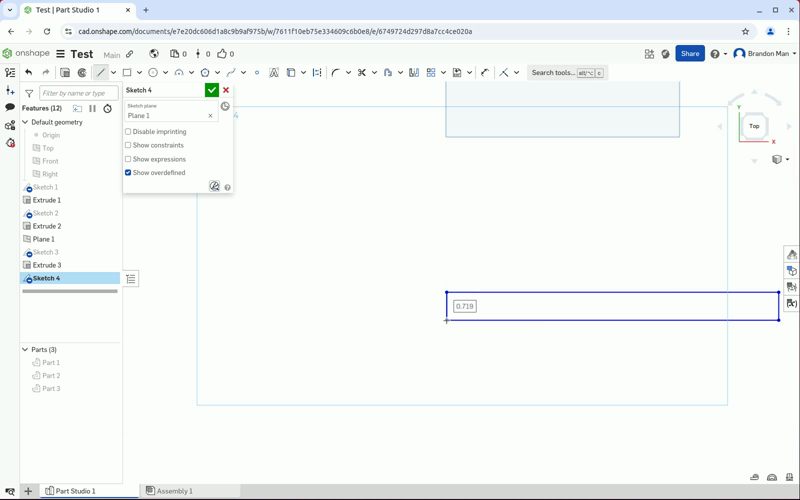
scroll(-6)
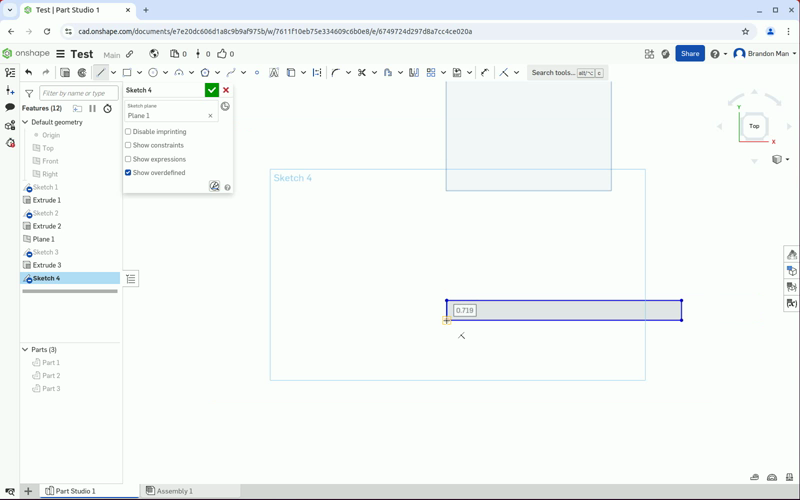
scroll(-6)
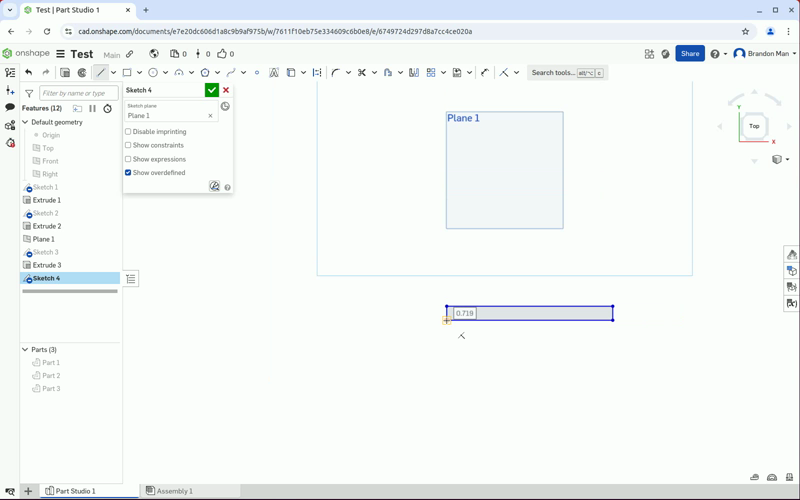
scroll(-6)
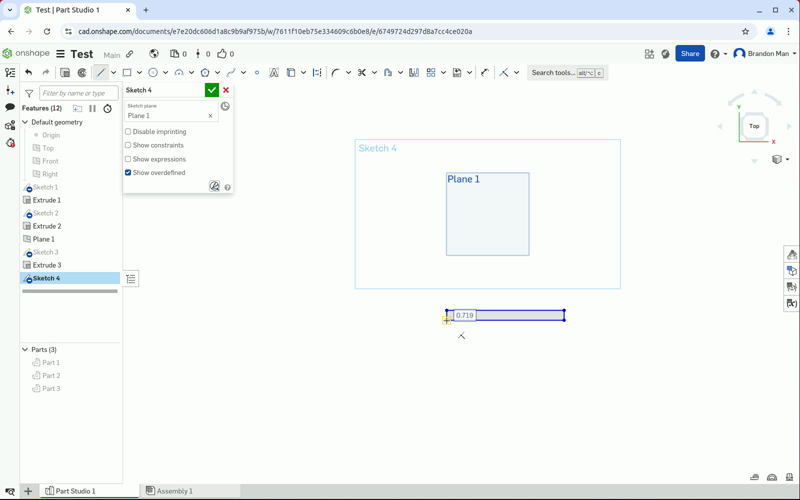
scroll(-6)
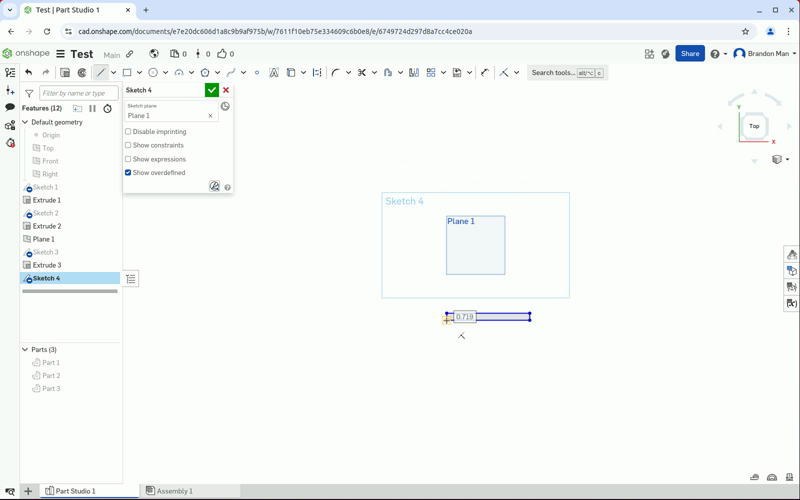
scroll(-6)
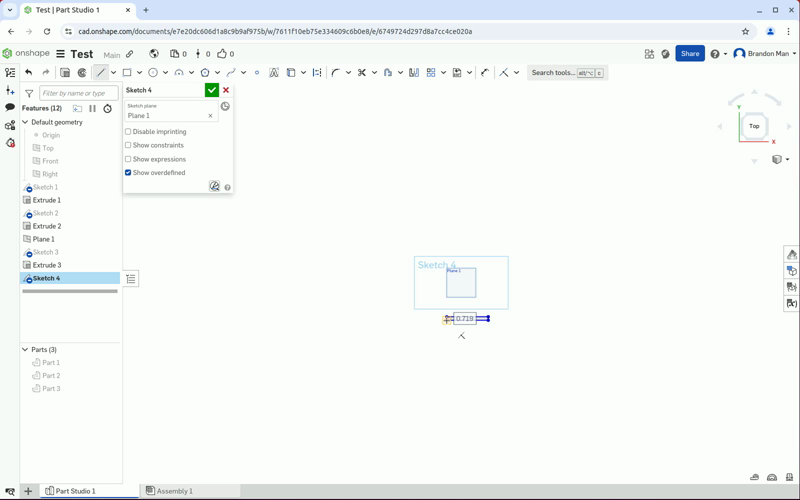
key(esc)
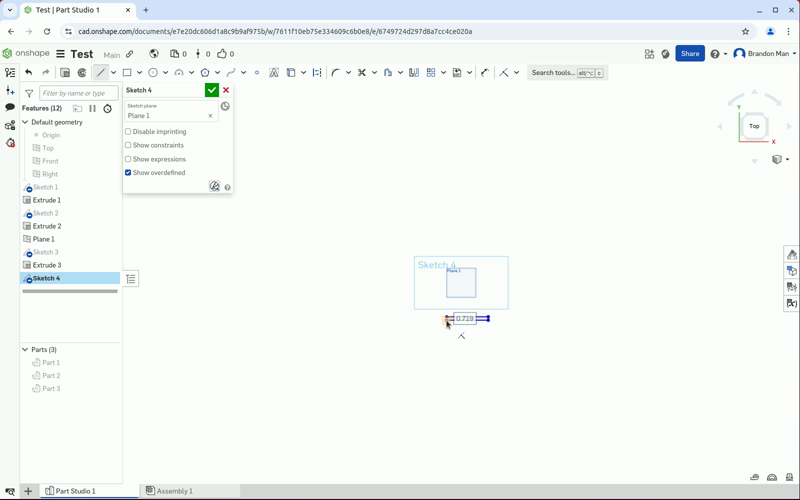
mouse_move(486, 319)
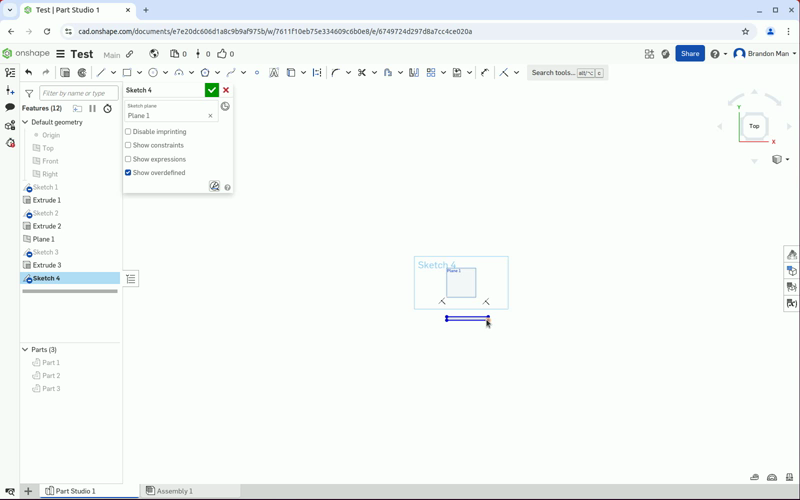
scroll(6)
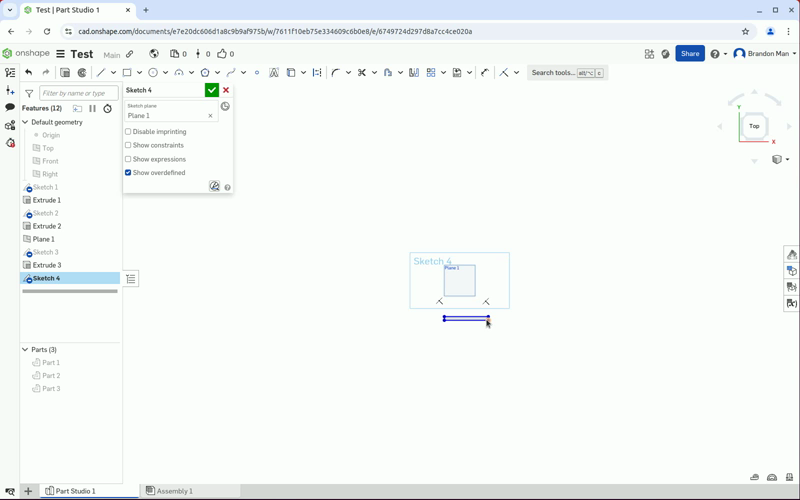
scroll(6)
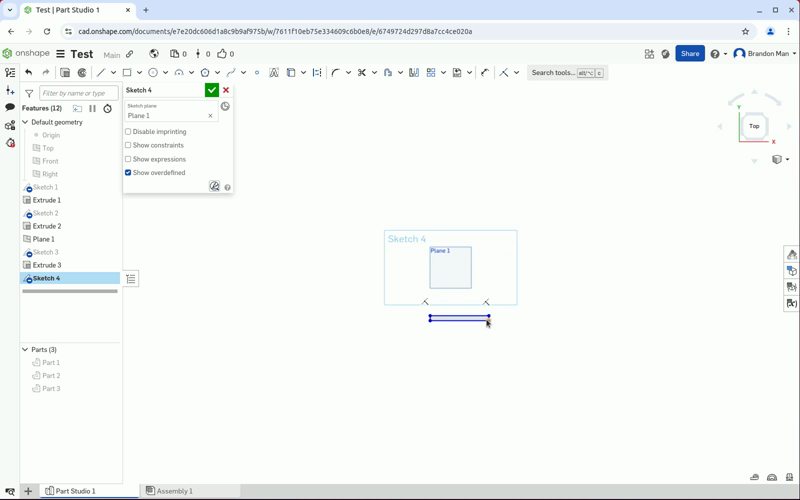
scroll(6)
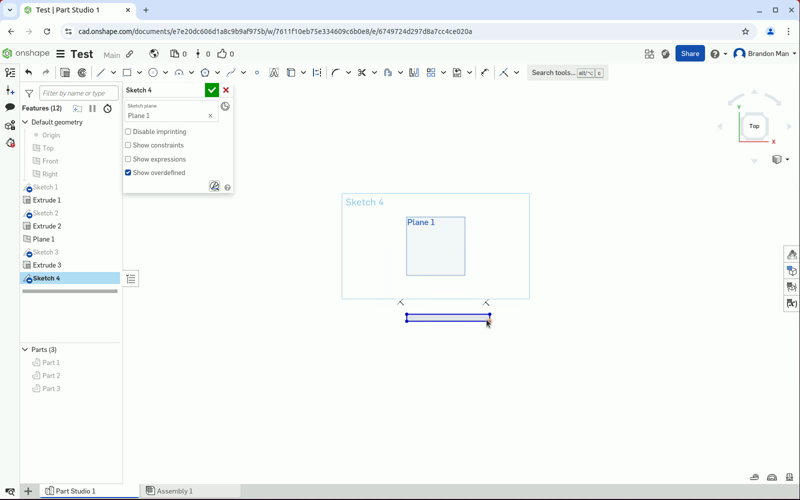
scroll(6)
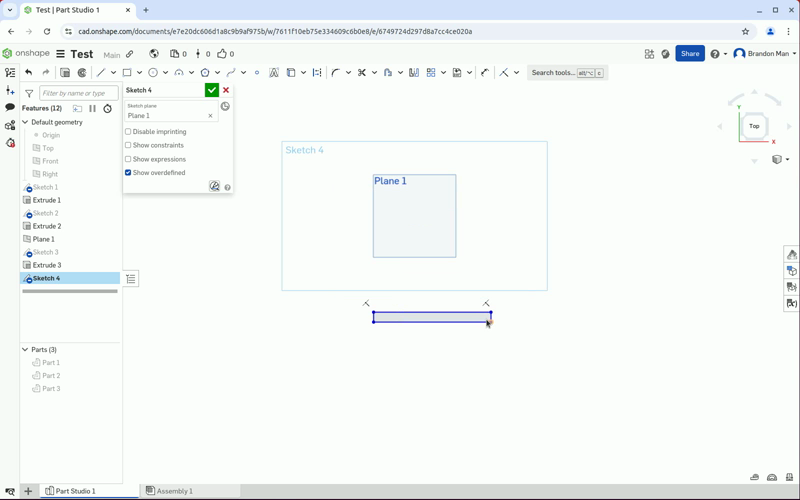
scroll(6)
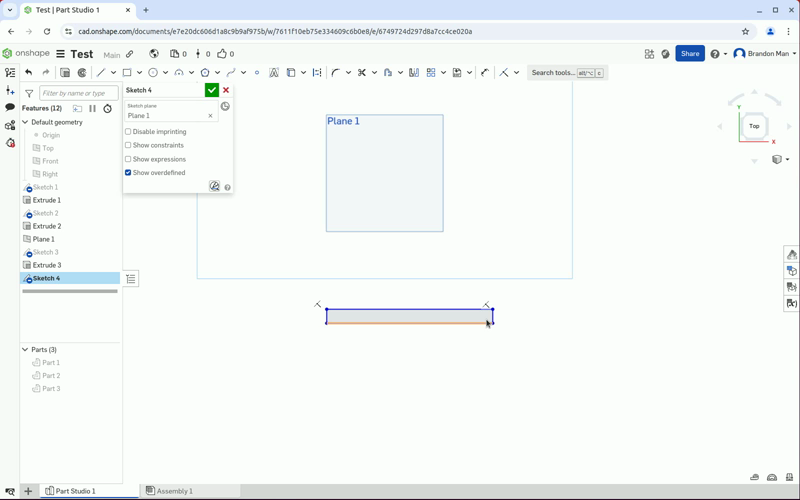
scroll(6)
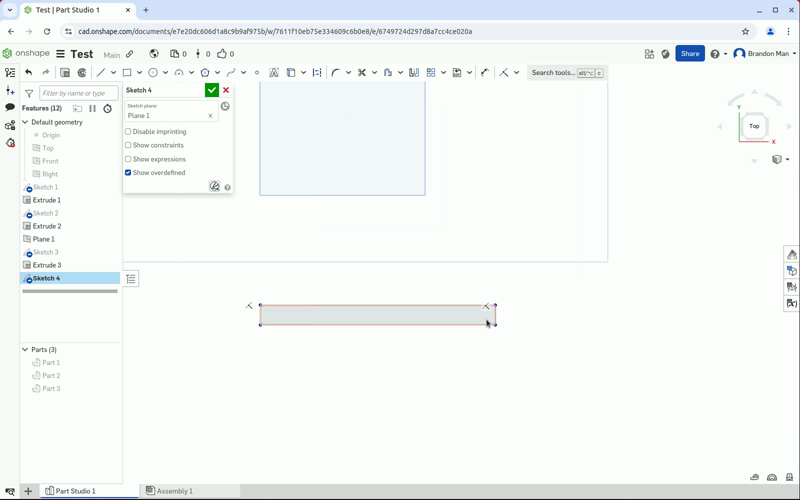
scroll(6)
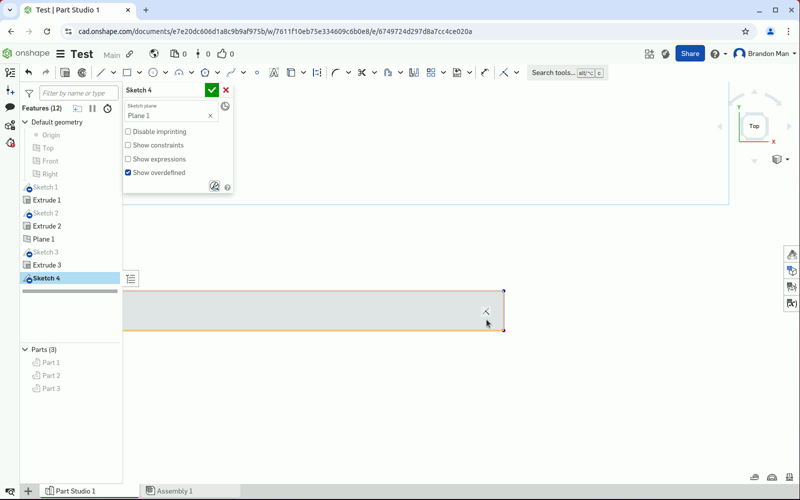
click(486, 319)
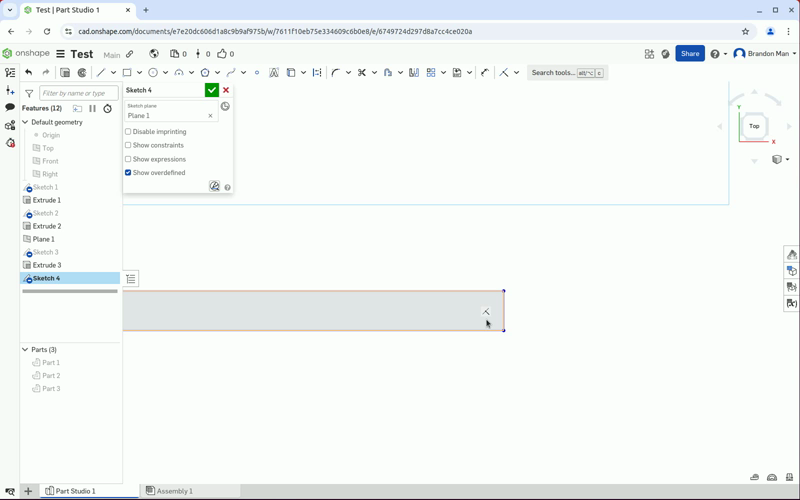
scroll(-6)
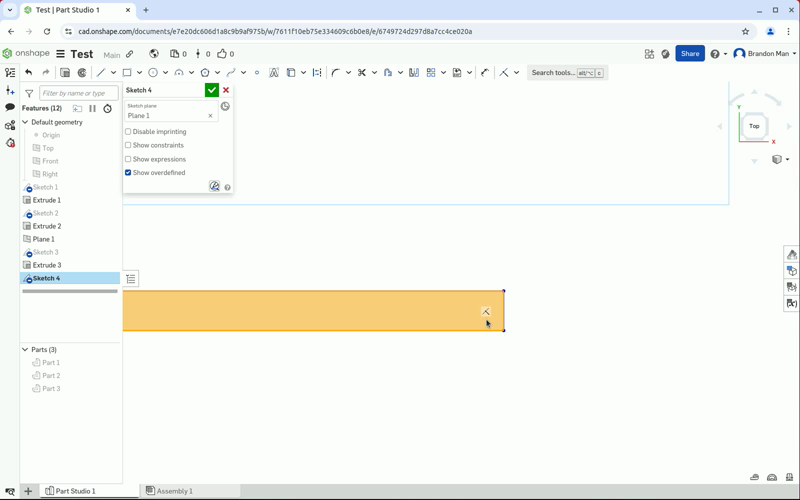
scroll(-6)
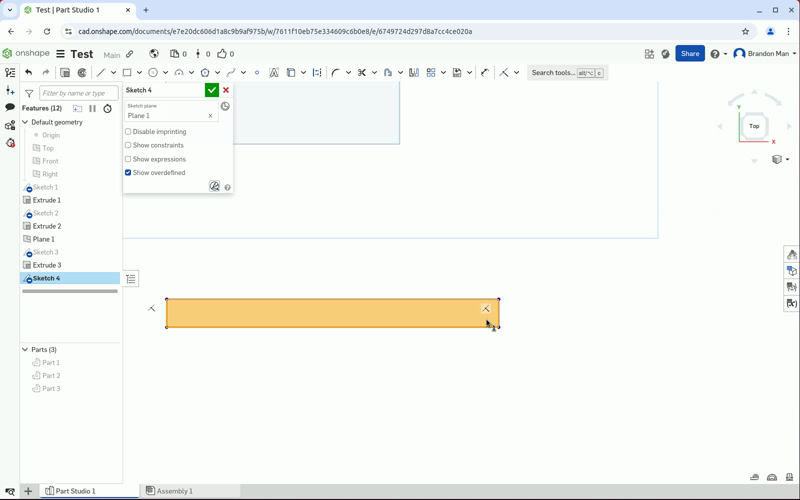
scroll(-6)
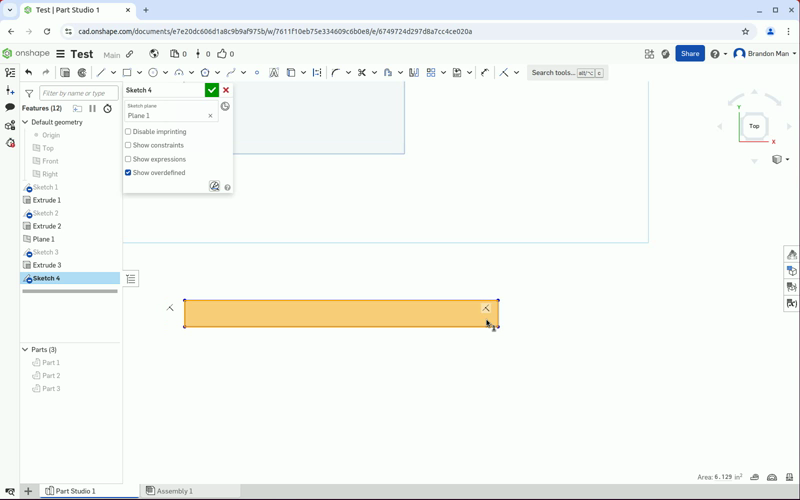
scroll(-6)
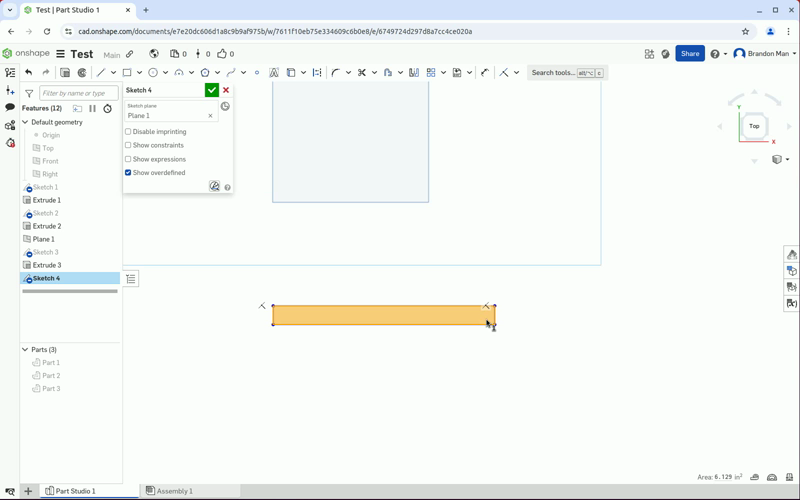
scroll(-6)
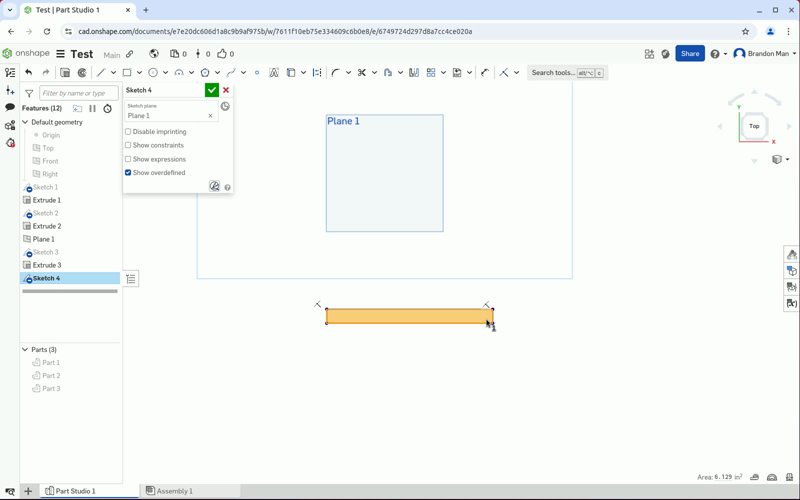
scroll(-6)
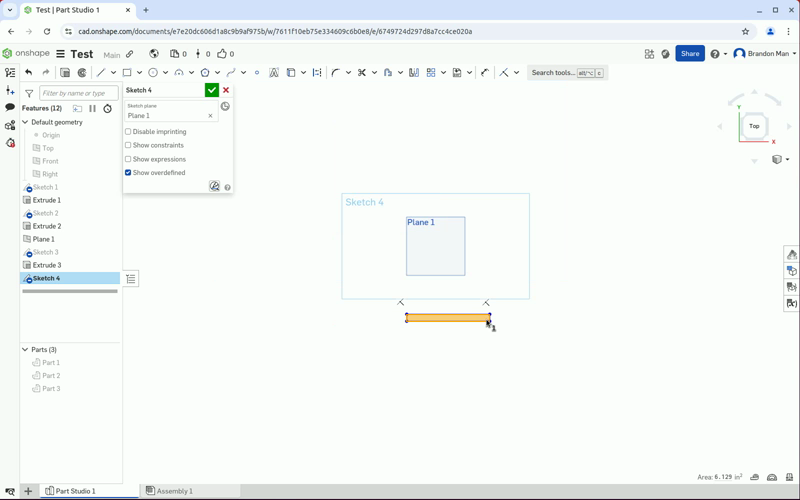
scroll(-6)
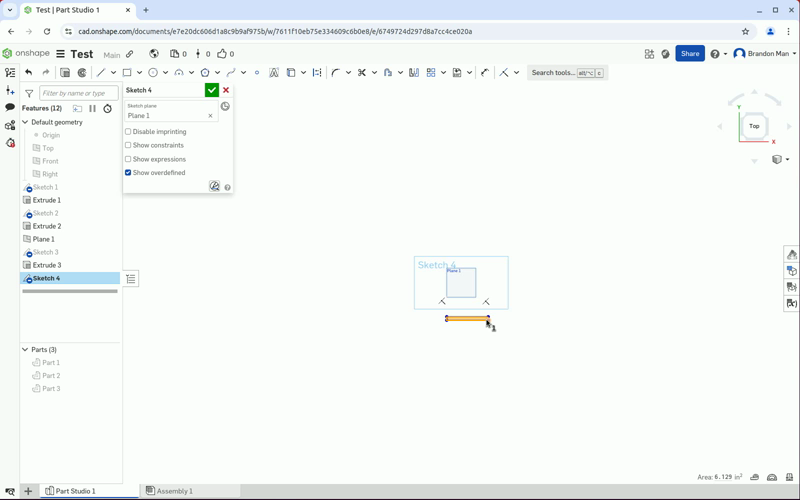
mouse_move(73, 352)
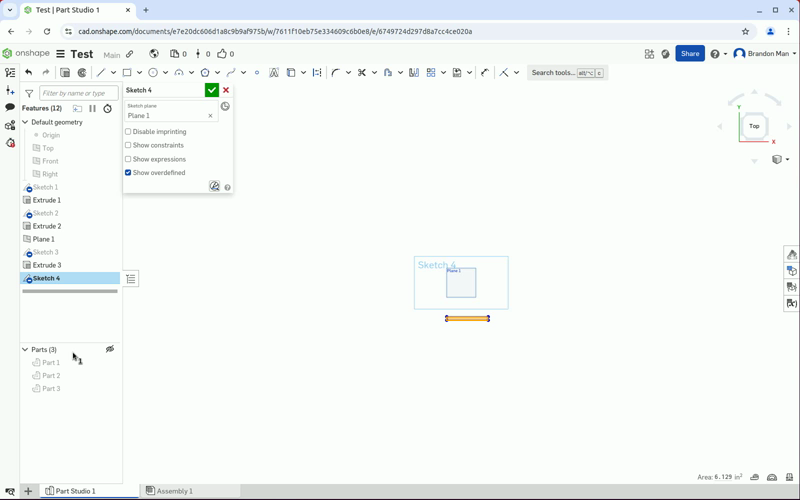
key(shift+y)
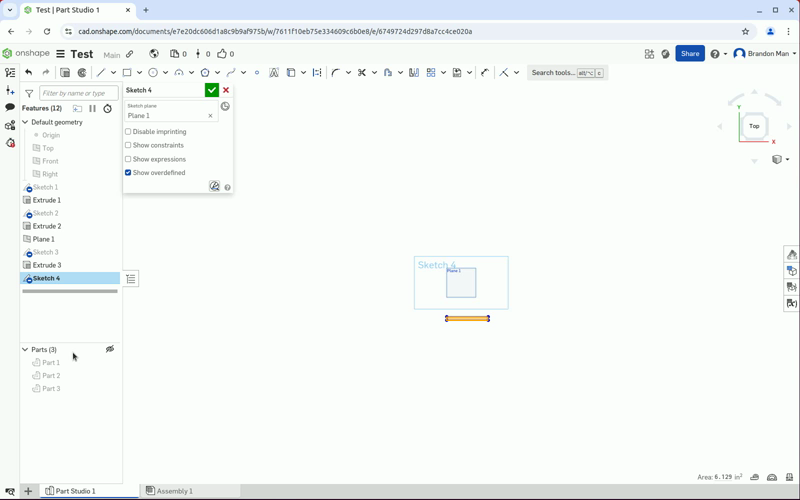
key(shift+e)
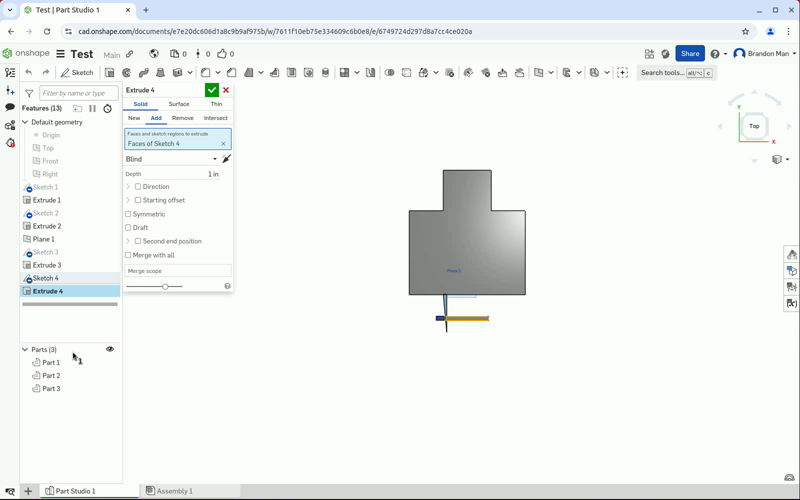
mouse_move(143, 106)
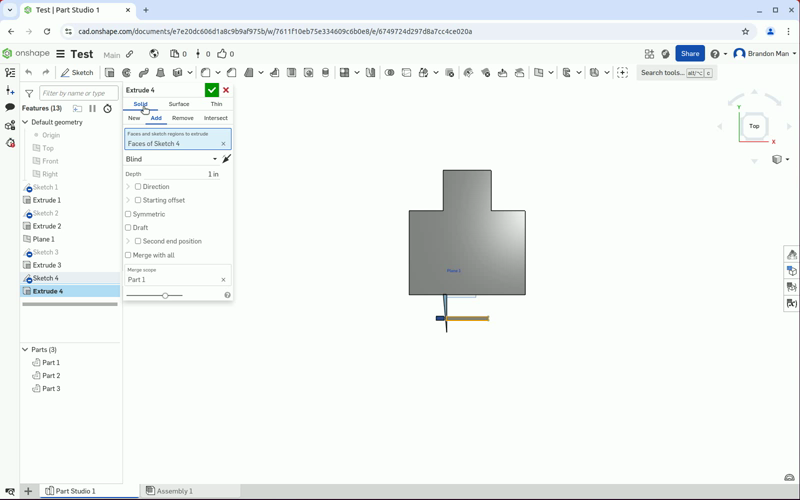
click(143, 106)
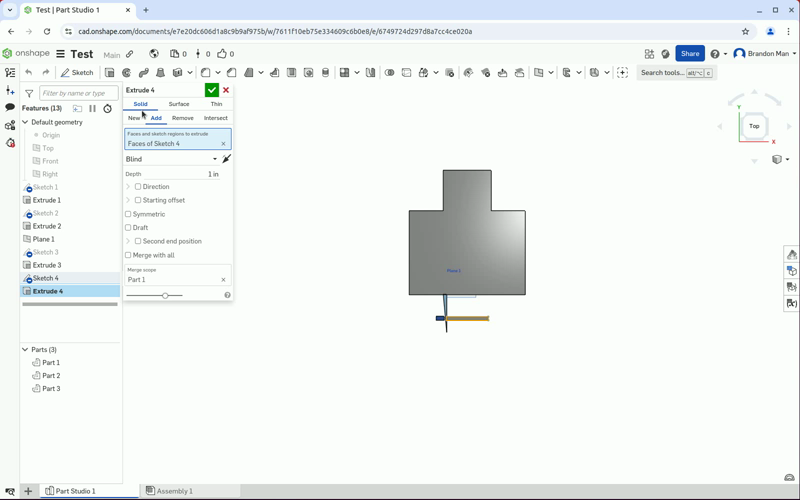
mouse_move(137, 120)
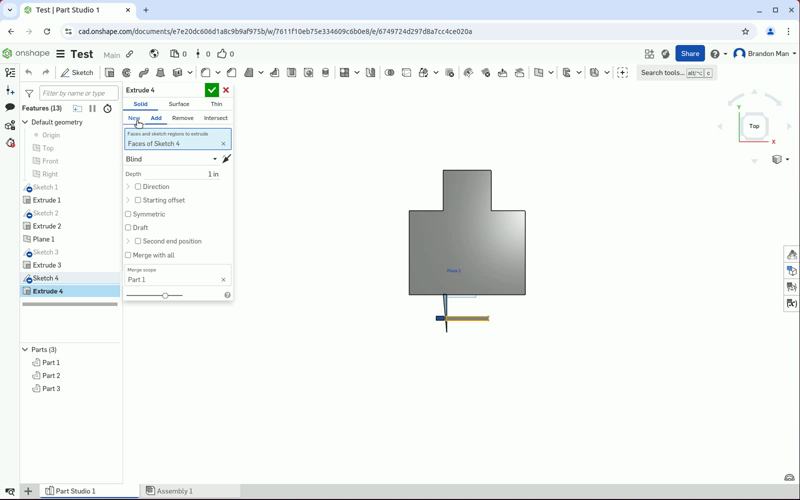
click(137, 120)
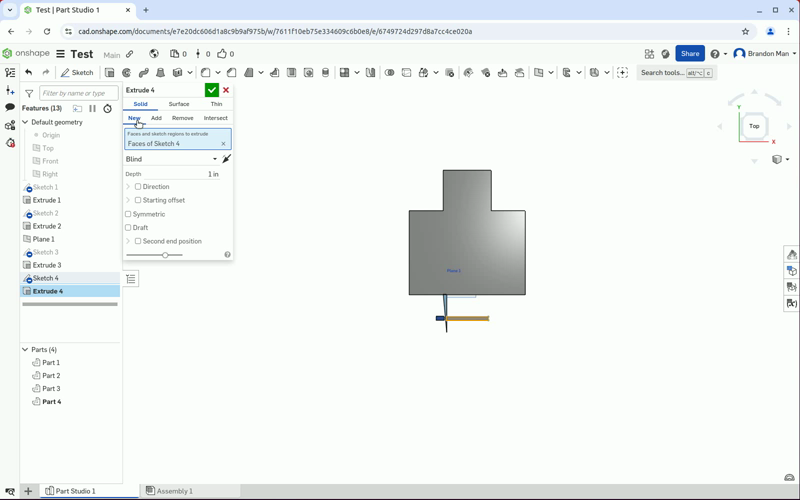
key(tab, 4)
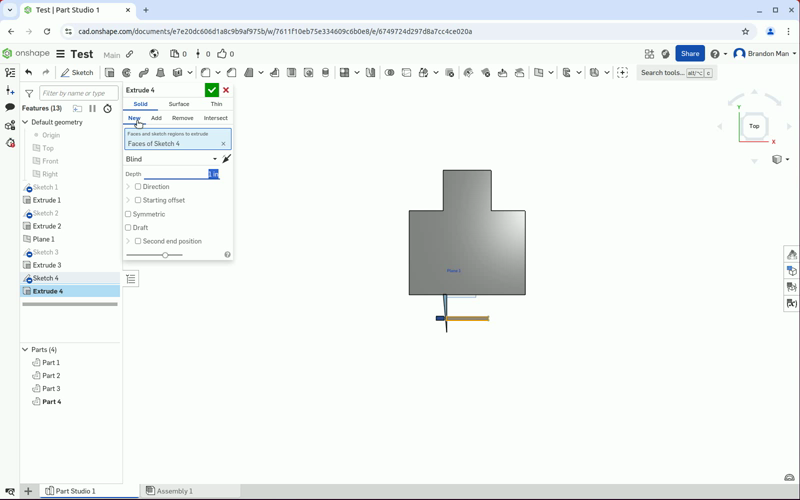
text(0.722)
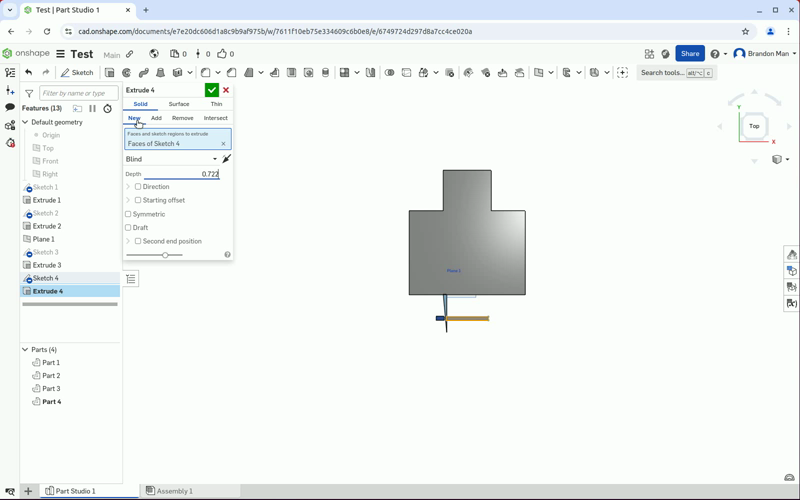
key(enter)
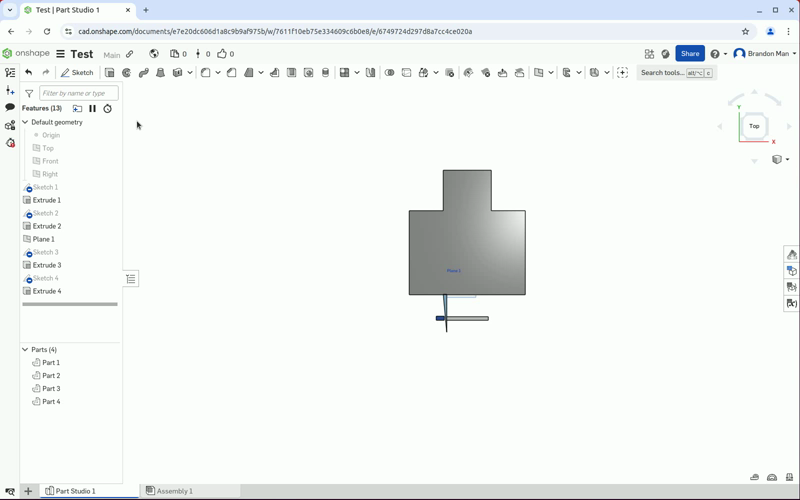
key(shift+h)
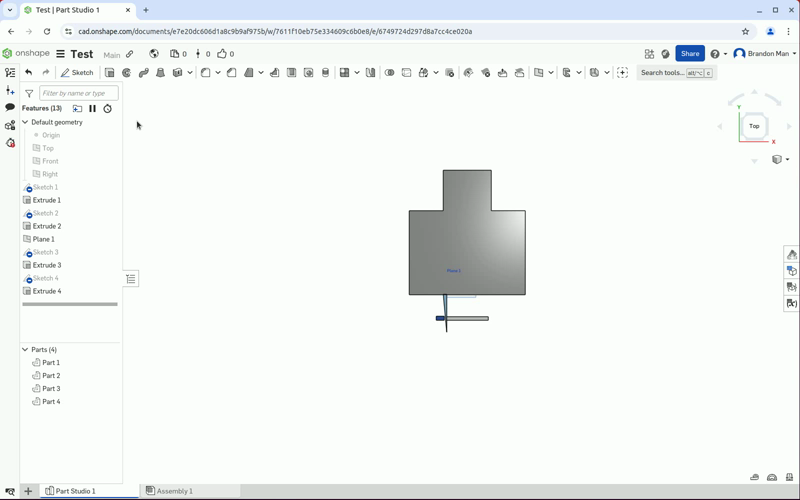
key(shift+h)
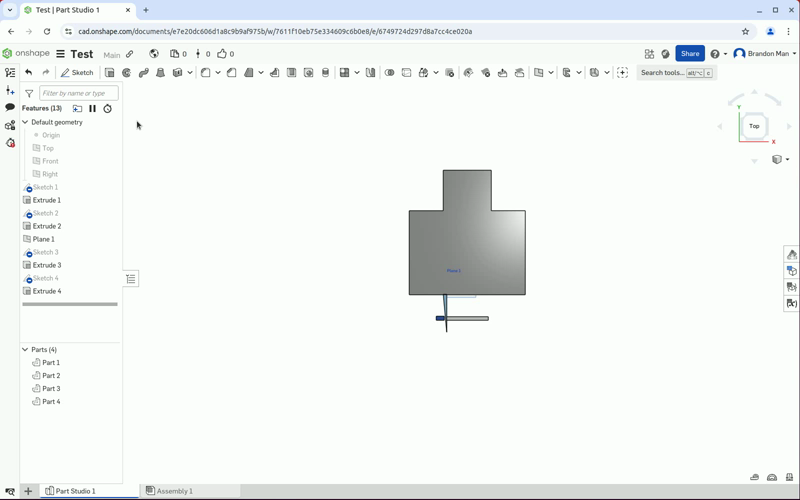
mouse_move(73, 189)
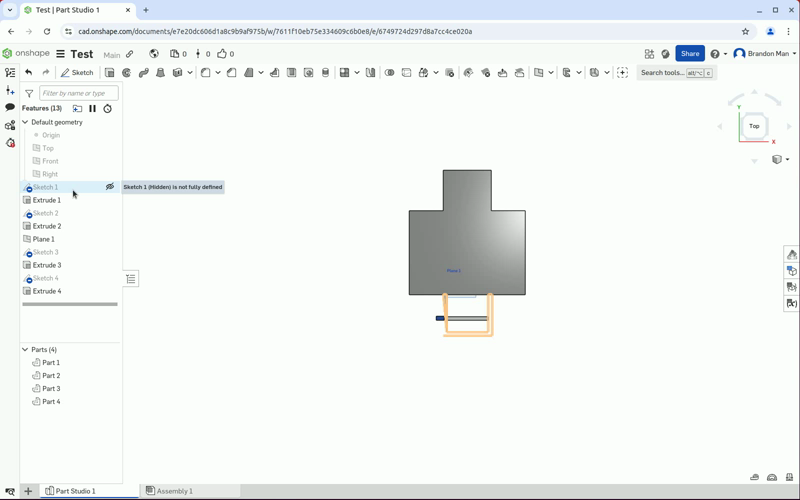
click(73, 189)
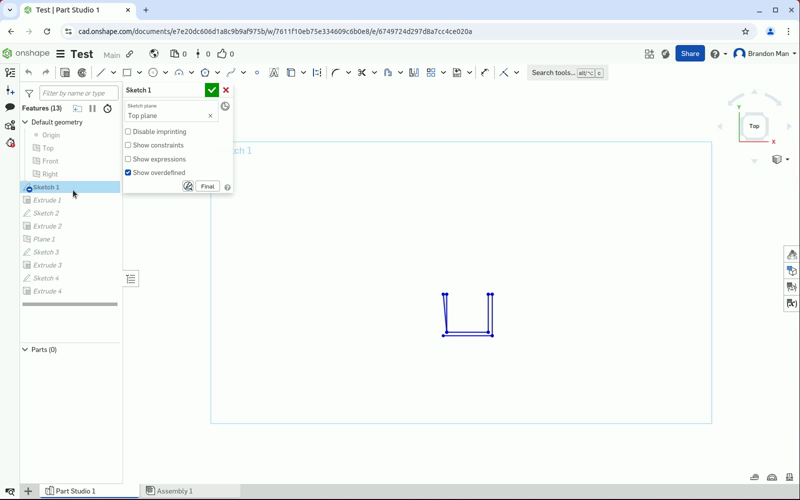
mouse_move(229, 92)
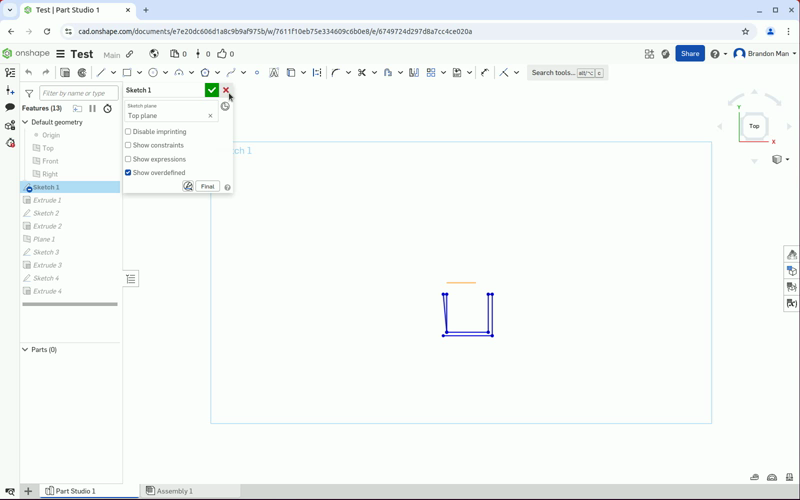
click(229, 92)
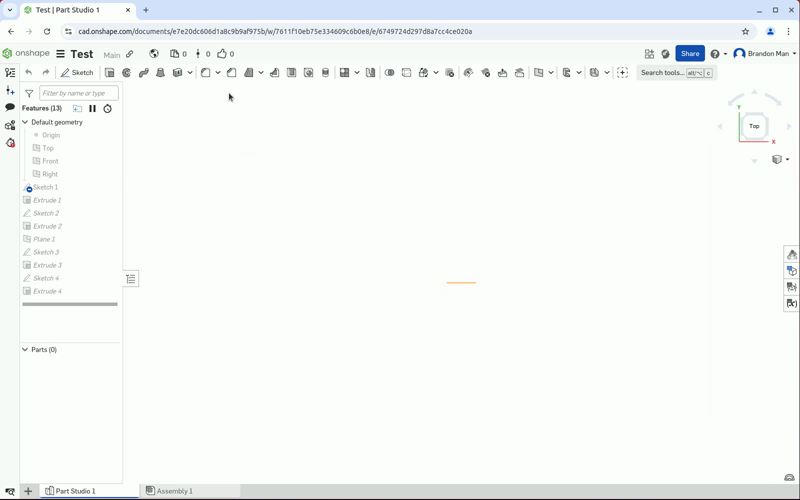
key(shift+s)
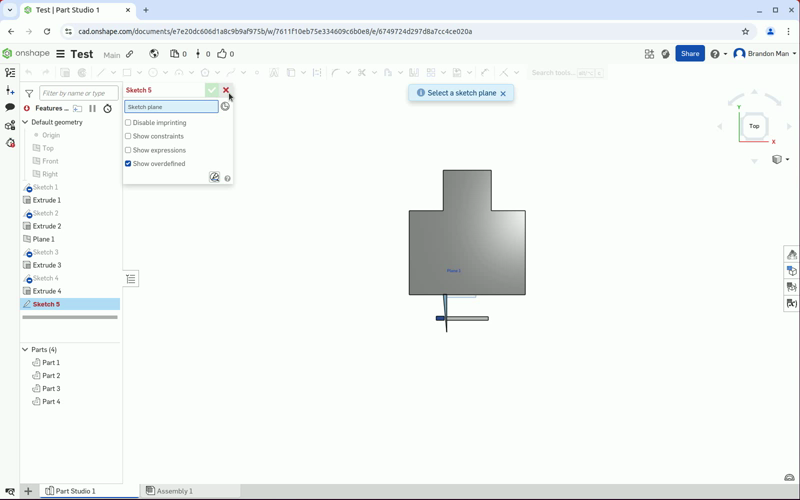
mouse_move(73, 241)
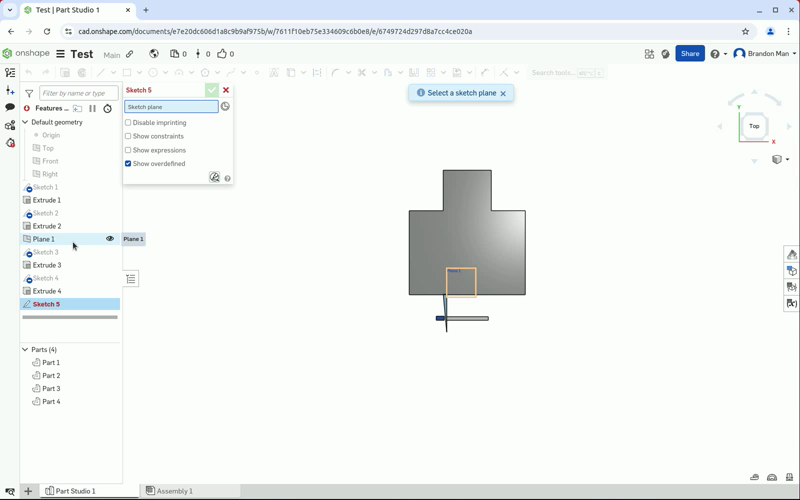
click(73, 241)
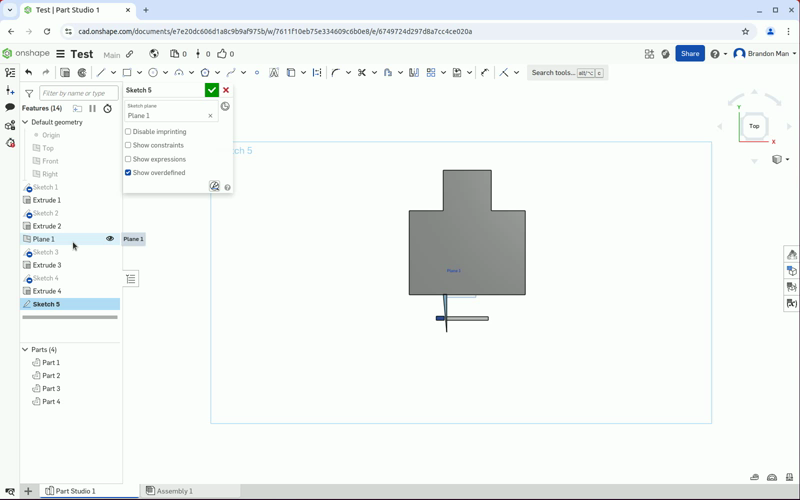
mouse_move(73, 352)
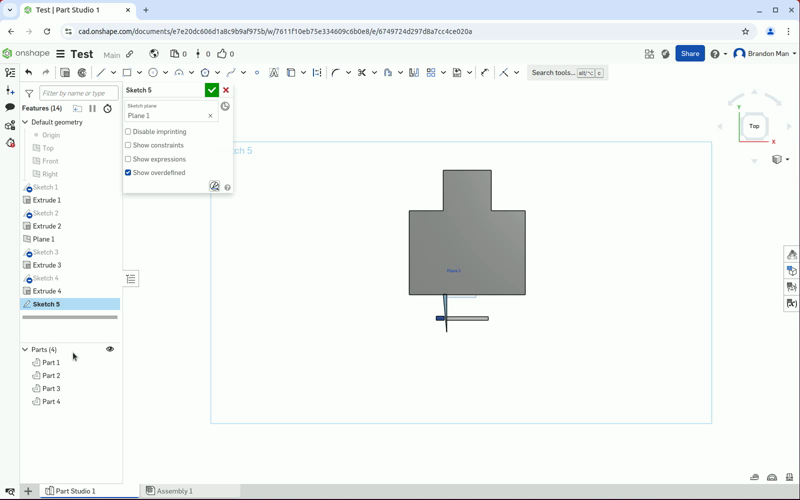
key(y)
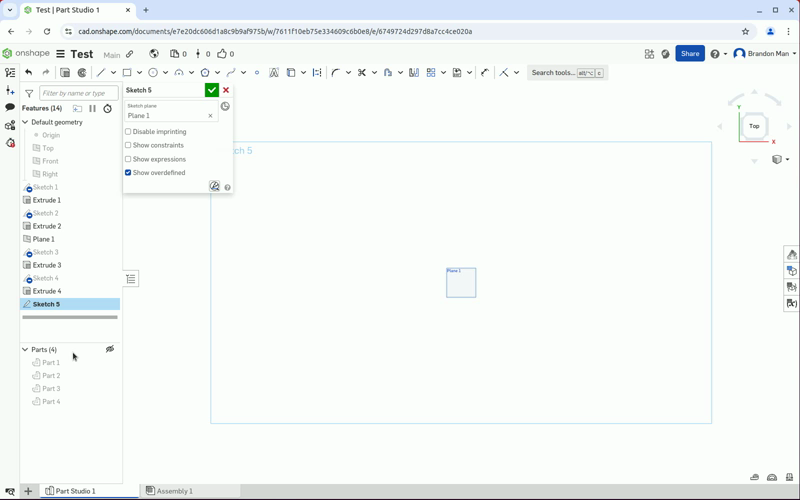
key(l)
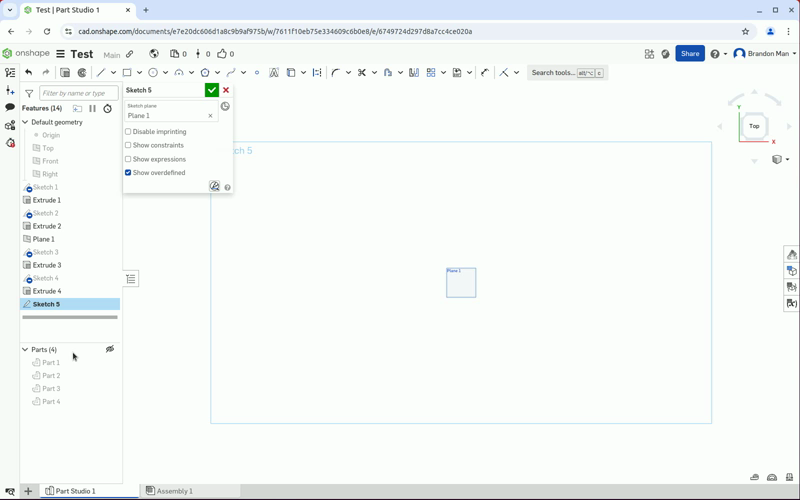
key_down(shift)
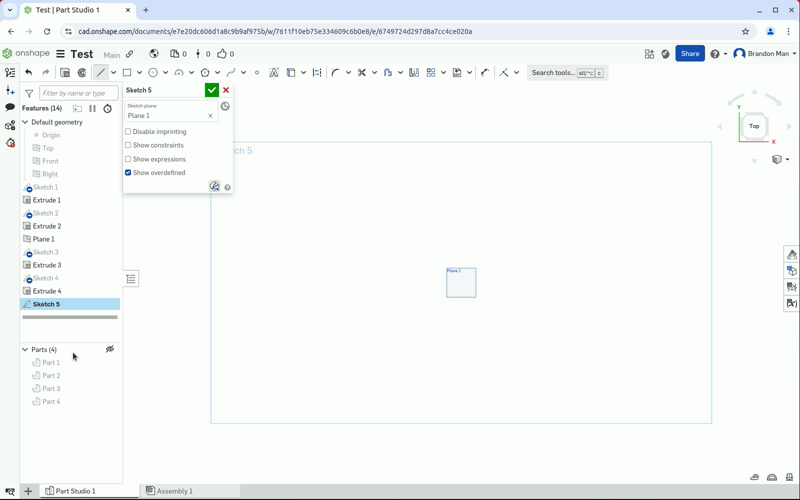
mouse_move(443, 320)
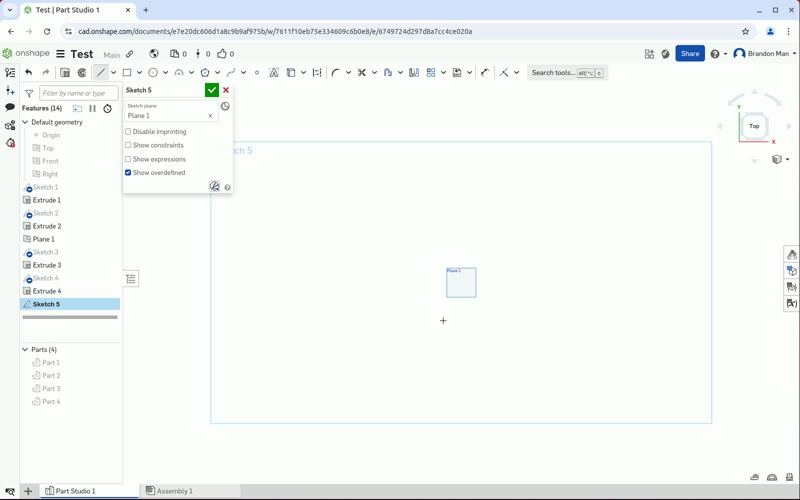
click(443, 320)
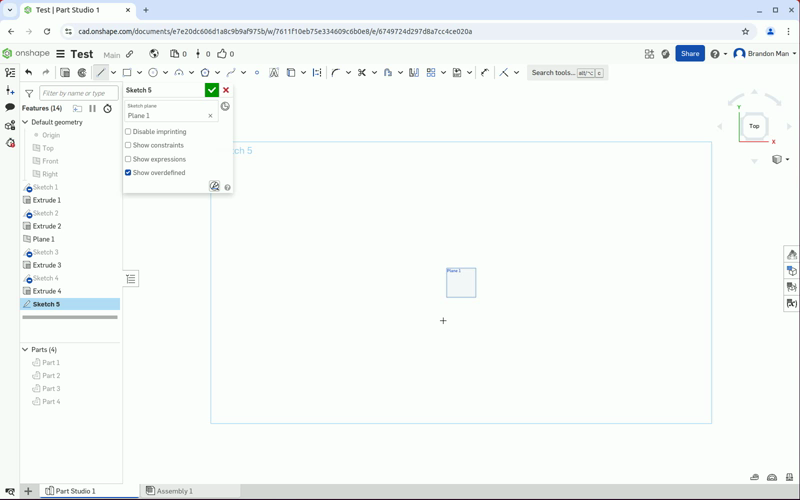
key_up(shift)
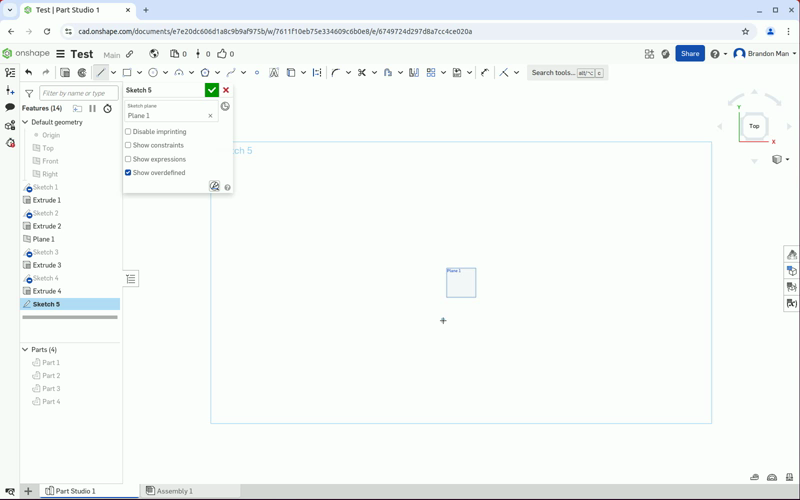
key_down(shift)
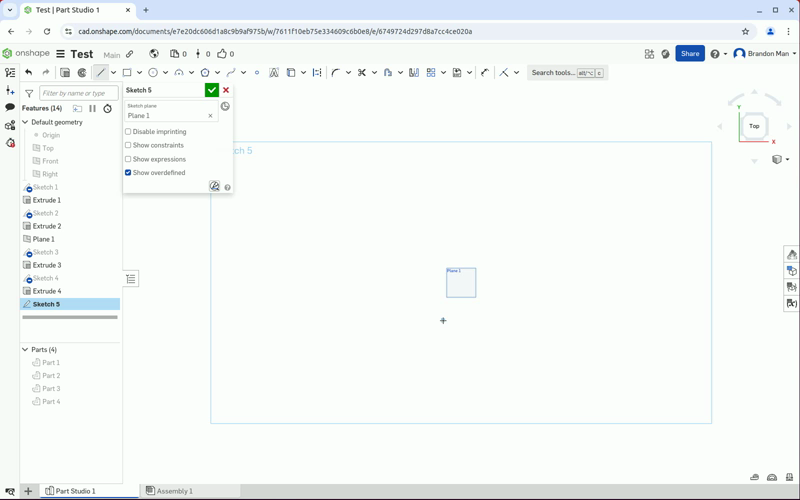
mouse_move(473, 320)
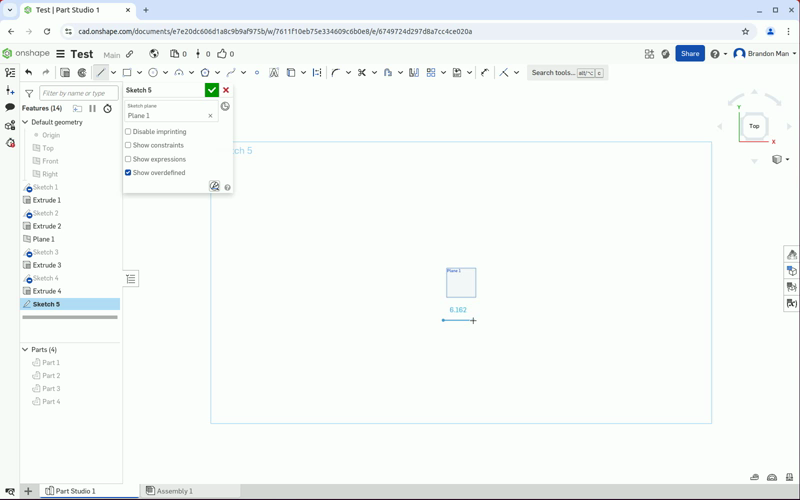
mouse_move(447, 320)
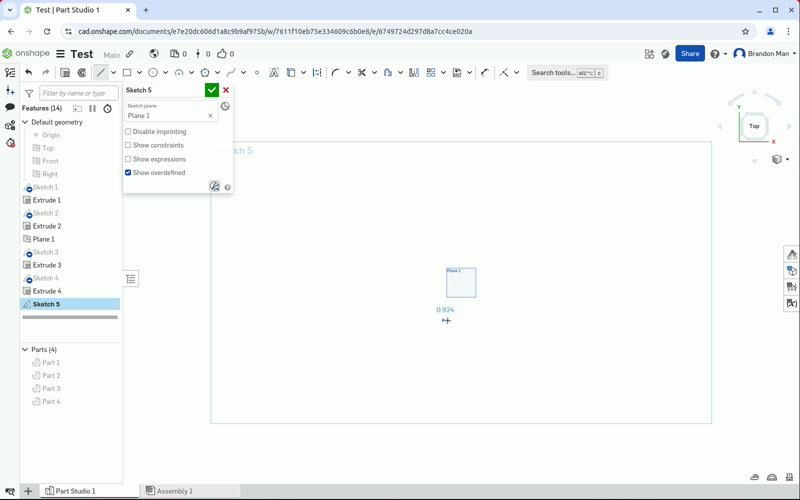
scroll(6)
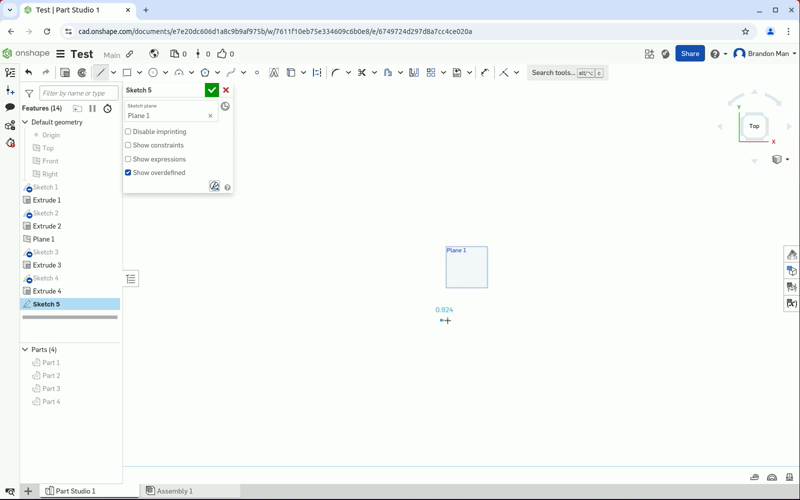
scroll(6)
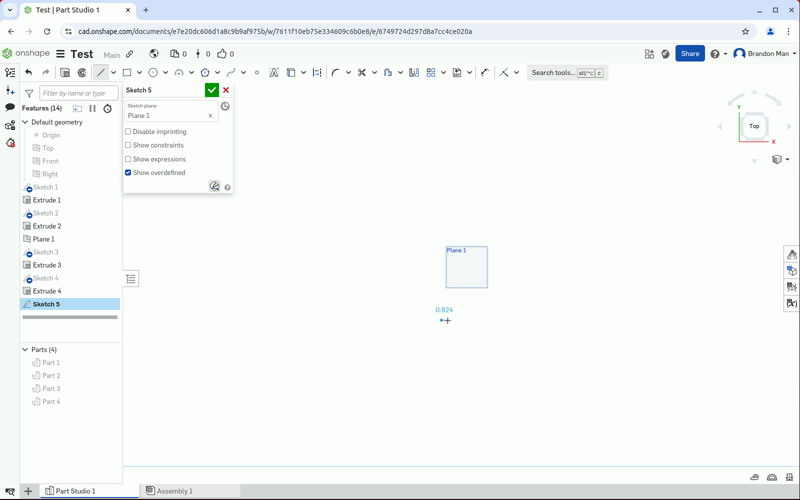
scroll(6)
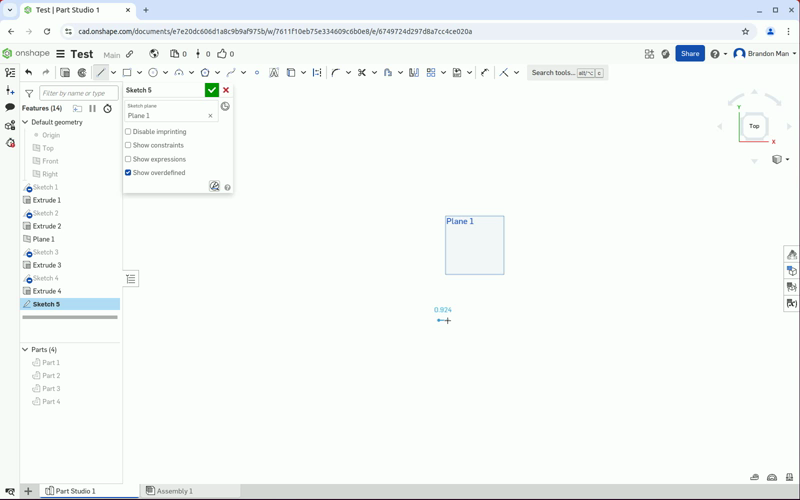
scroll(6)
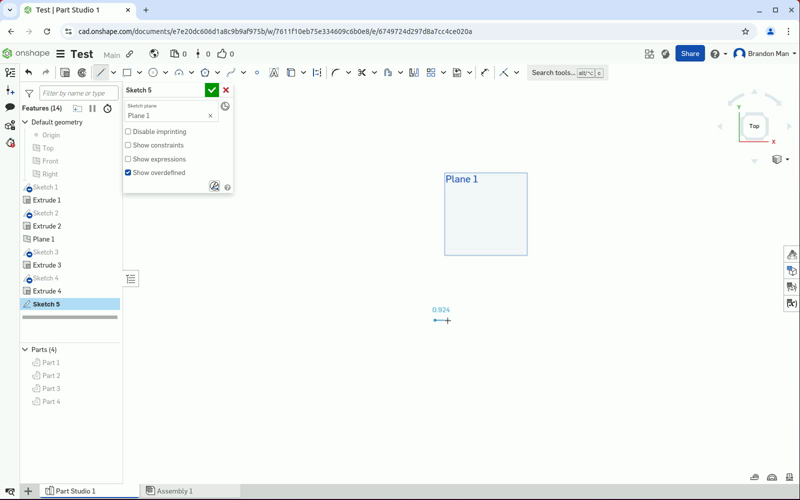
scroll(6)
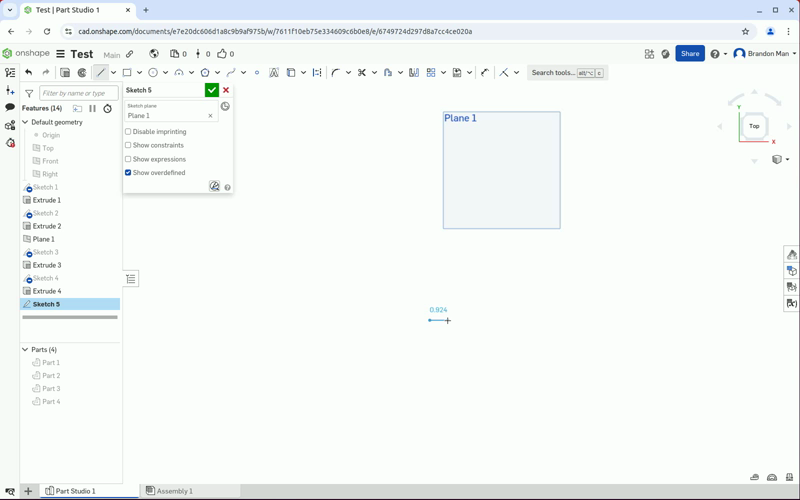
scroll(6)
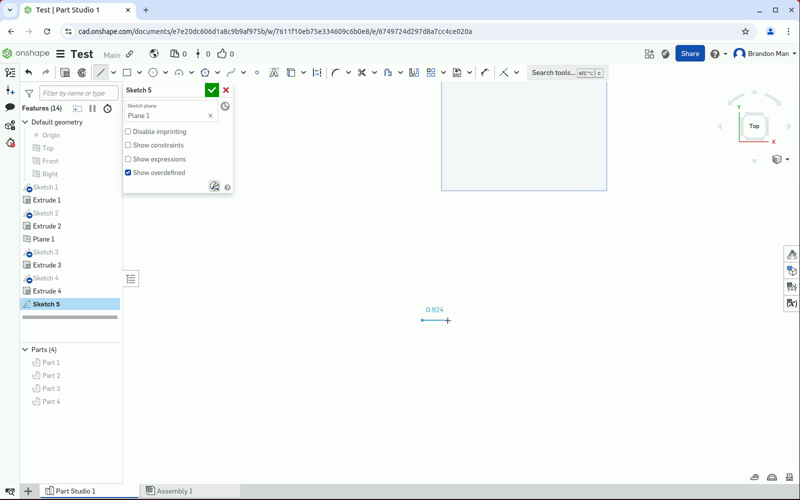
scroll(6)
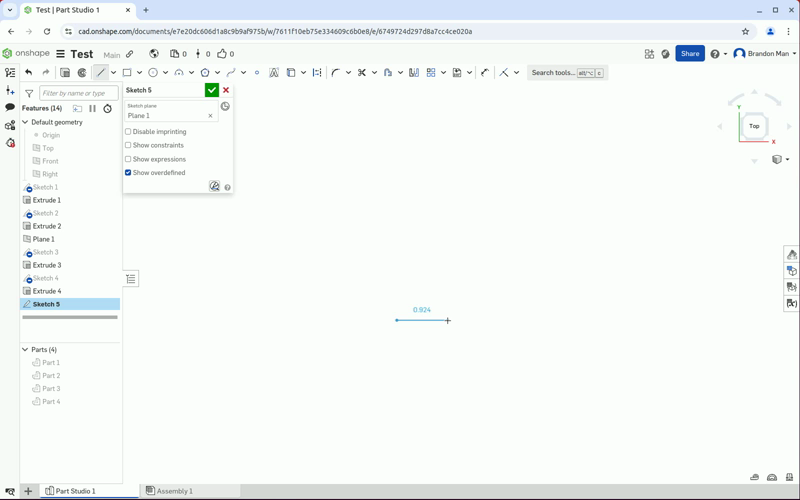
click(447, 320)
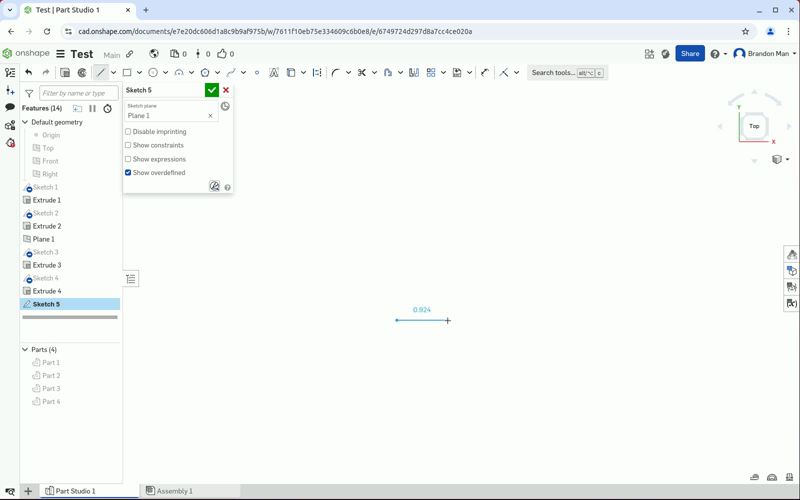
scroll(-6)
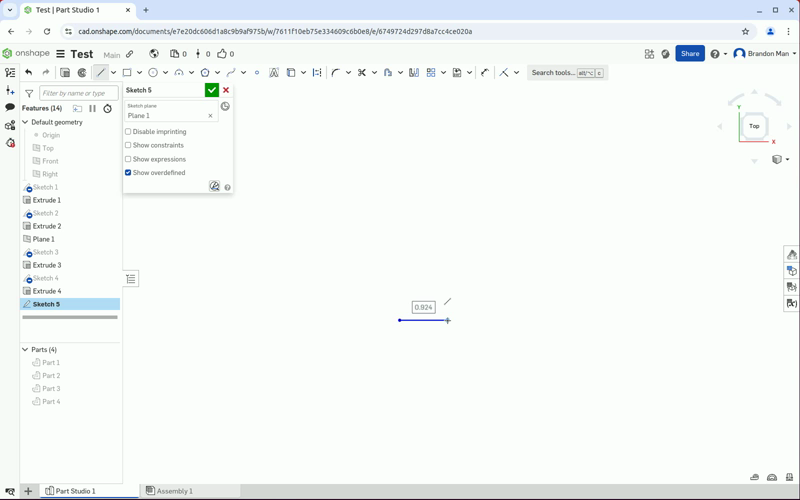
scroll(-6)
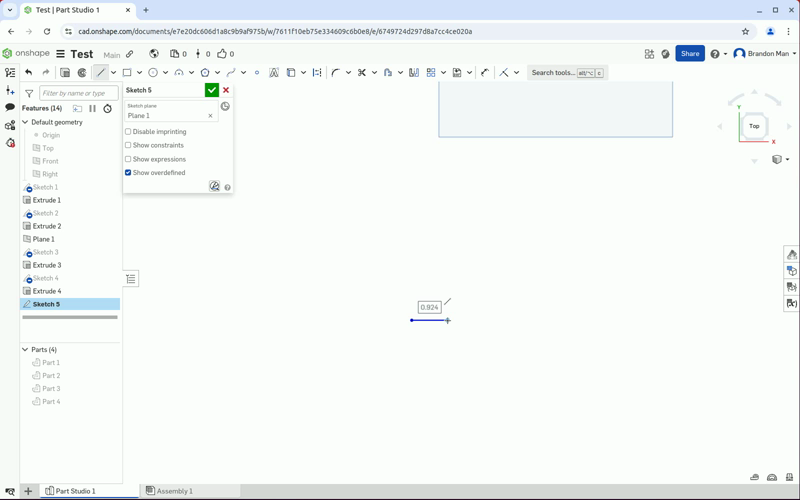
scroll(-6)
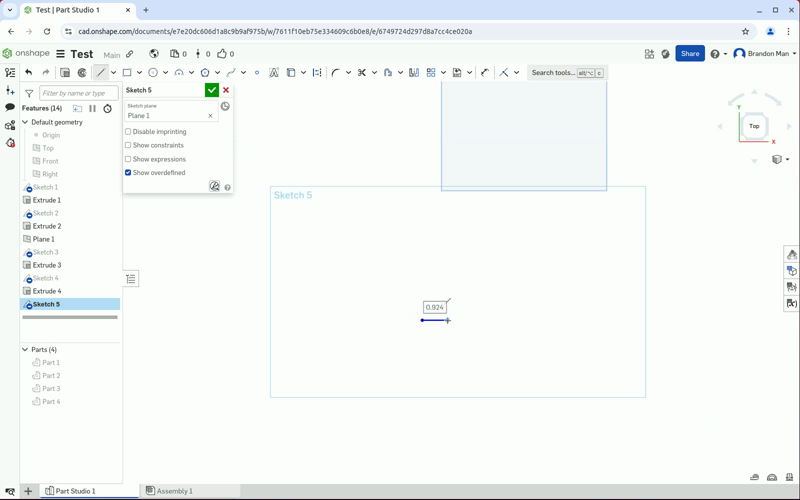
scroll(-6)
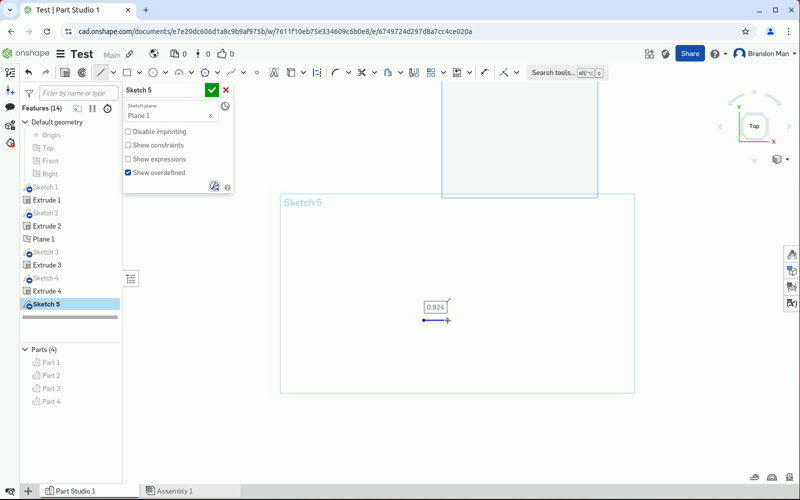
scroll(-6)
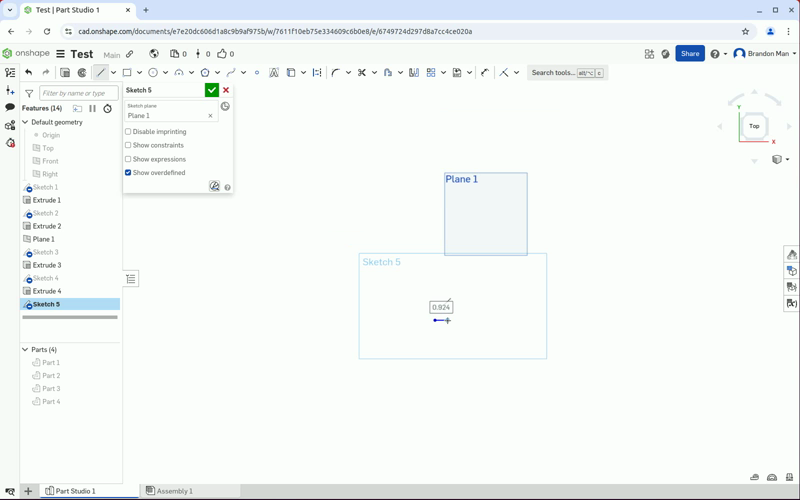
scroll(-6)
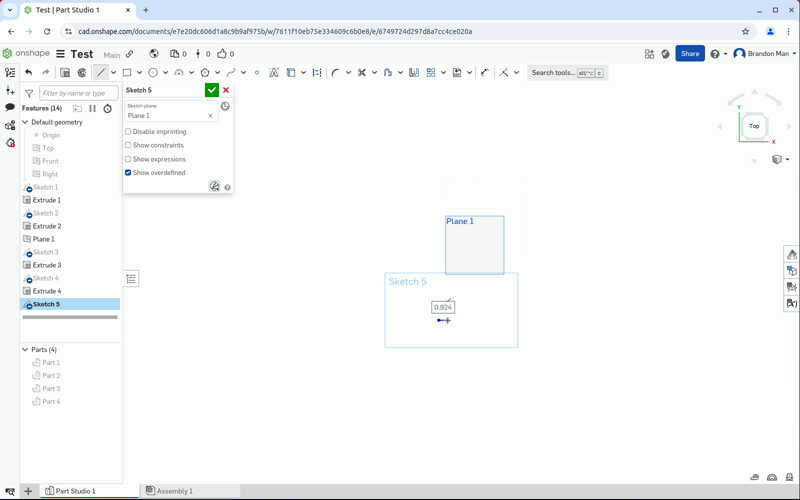
scroll(-6)
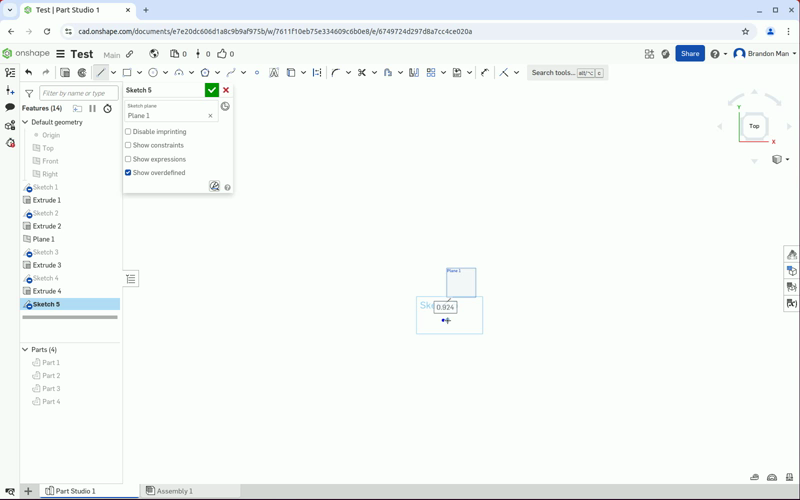
key_up(shift)
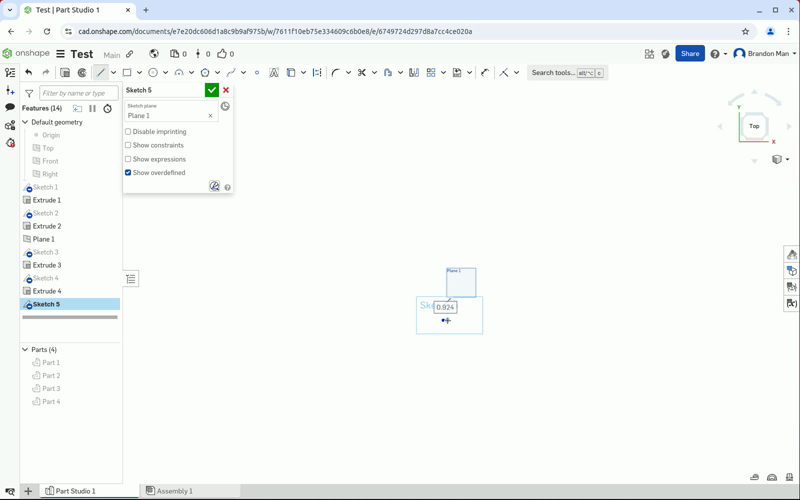
key_down(shift)
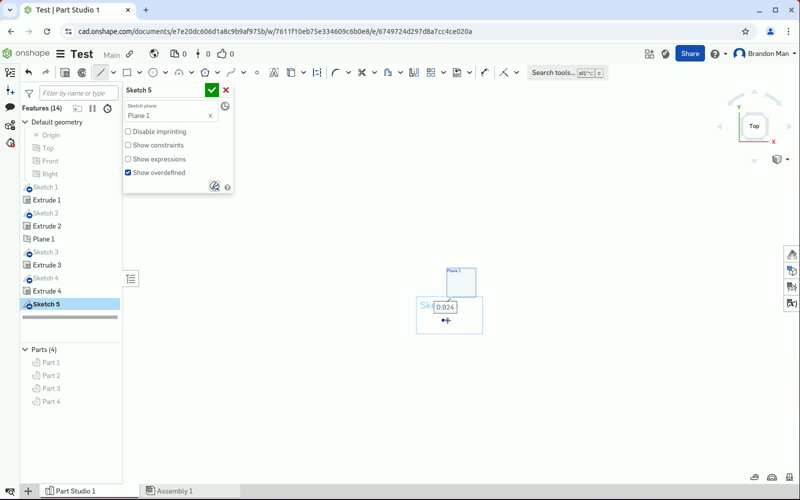
mouse_move(477, 320)
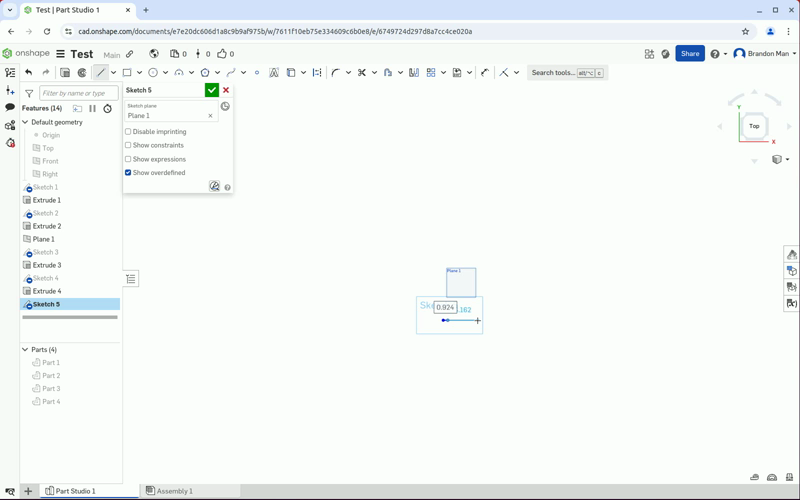
mouse_move(447, 315)
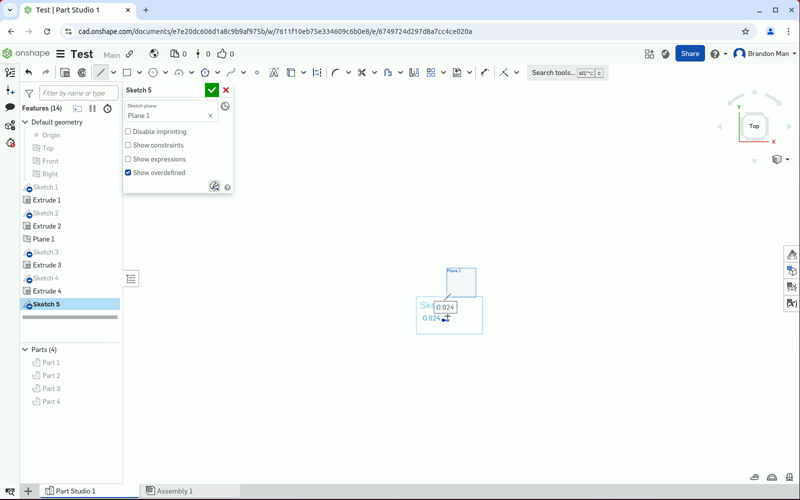
scroll(6)
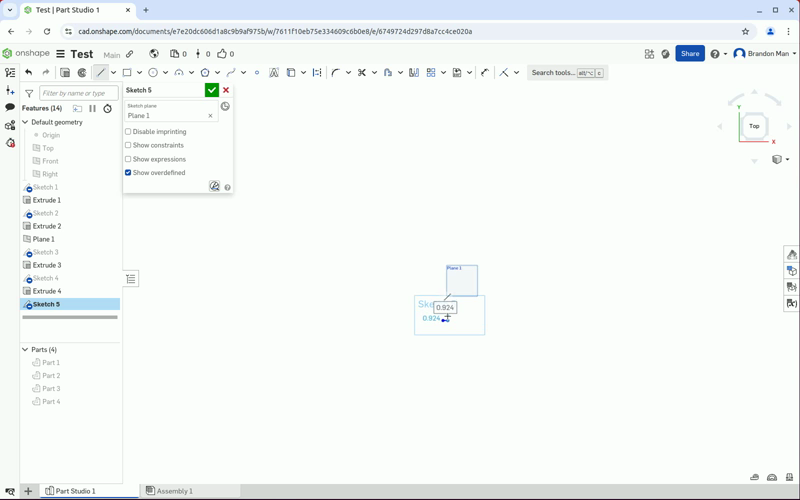
scroll(6)
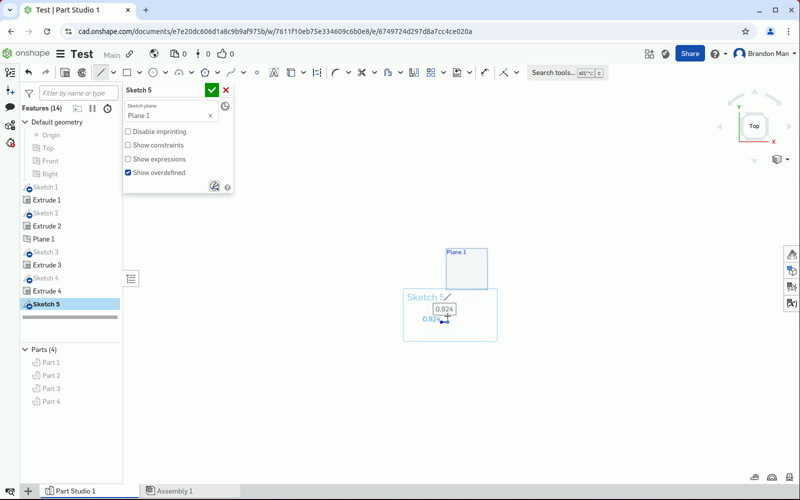
scroll(6)
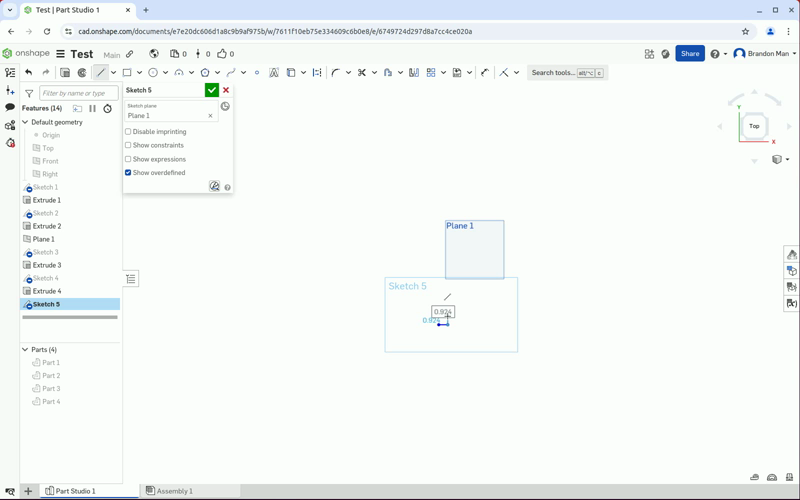
scroll(6)
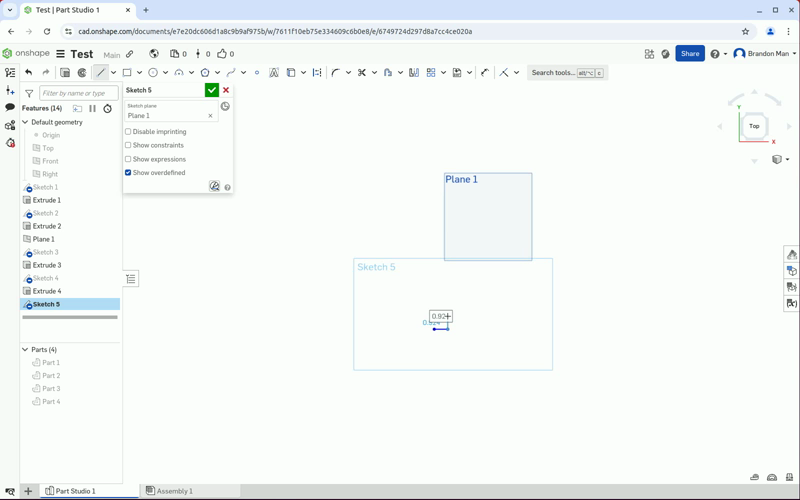
scroll(6)
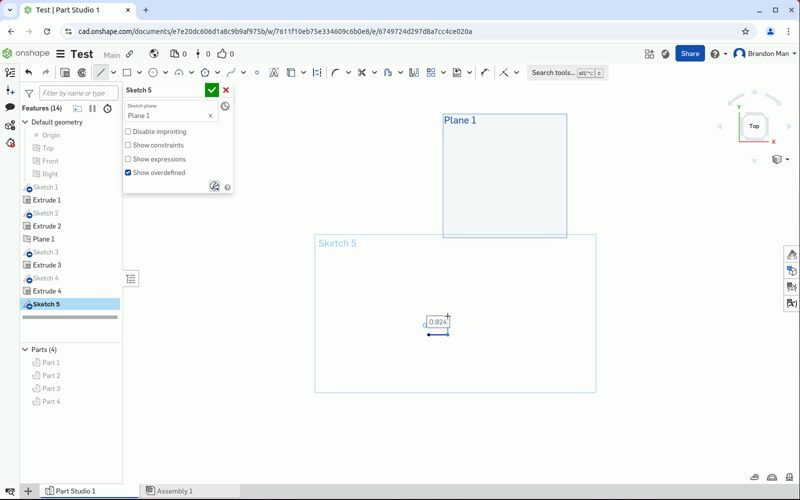
scroll(6)
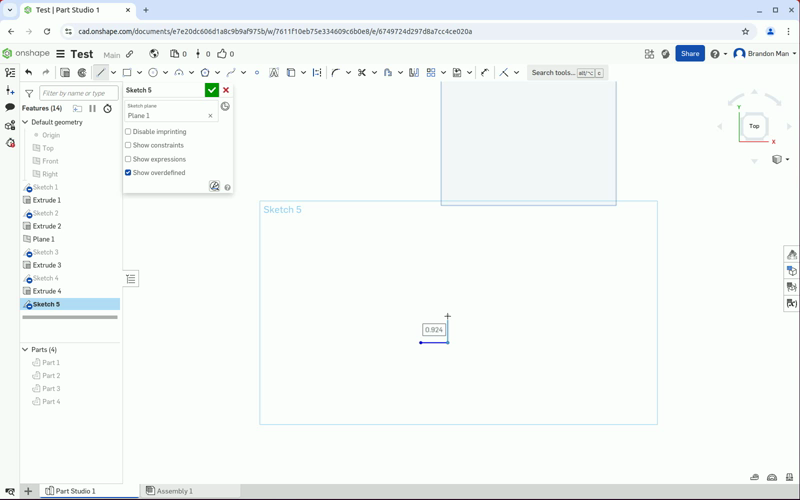
scroll(6)
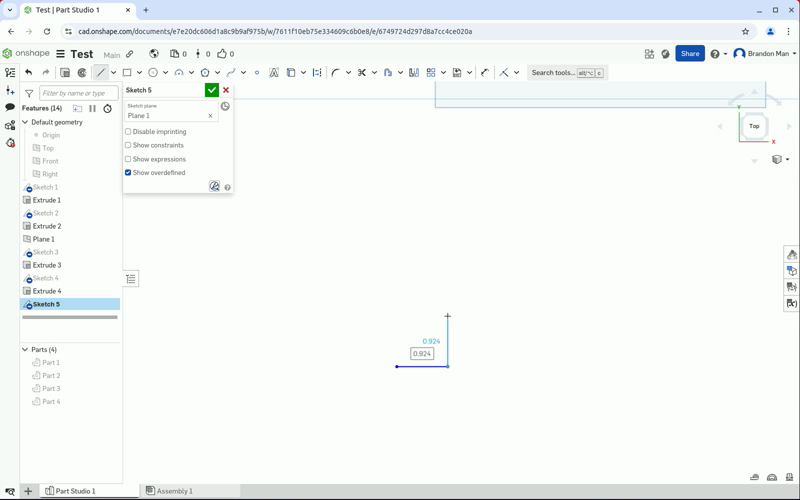
click(447, 315)
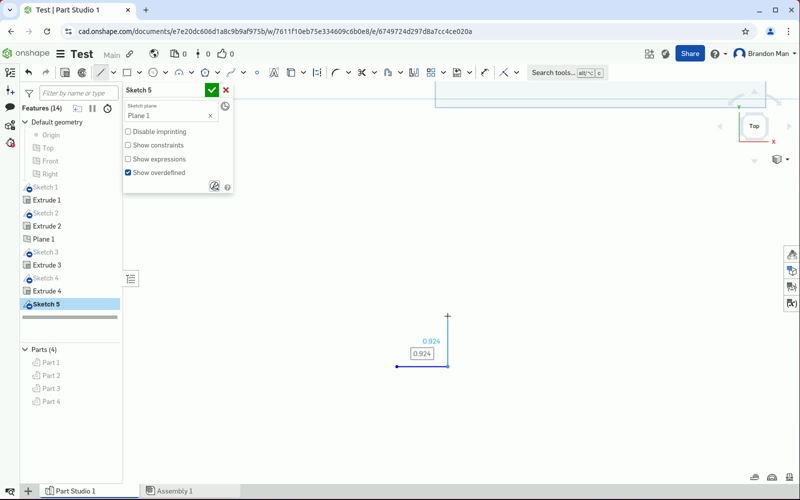
scroll(-6)
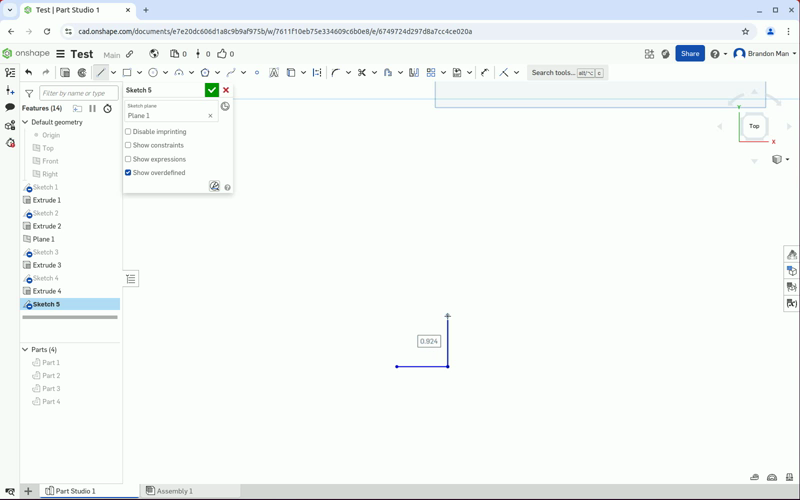
scroll(-6)
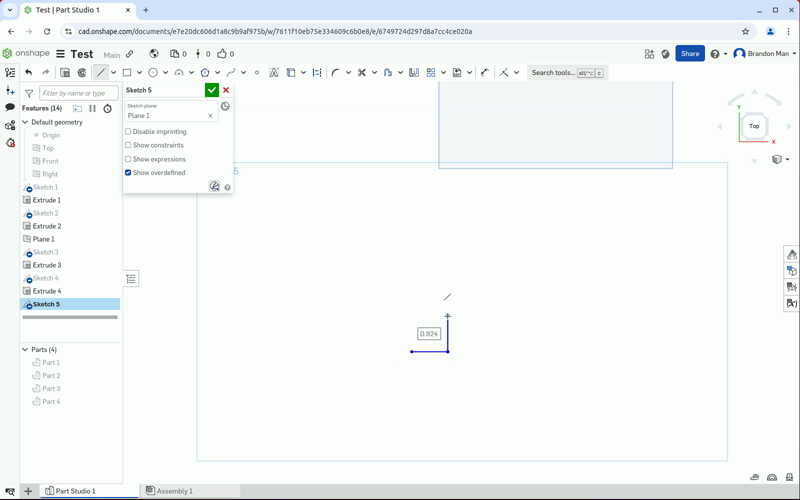
scroll(-6)
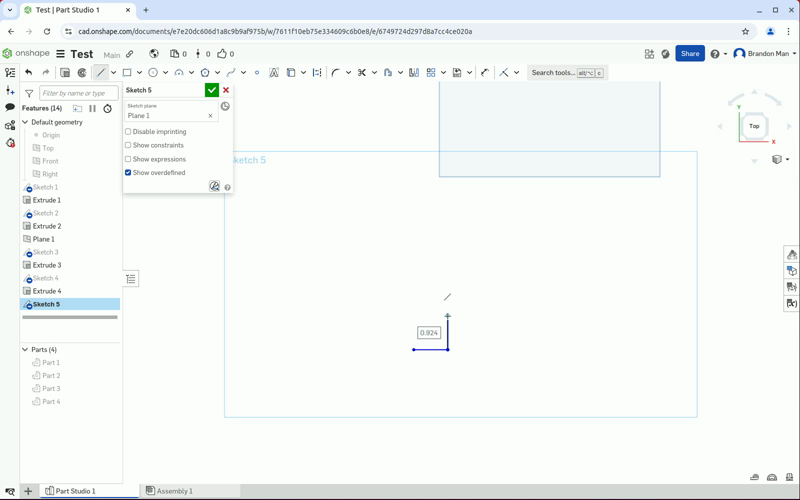
scroll(-6)
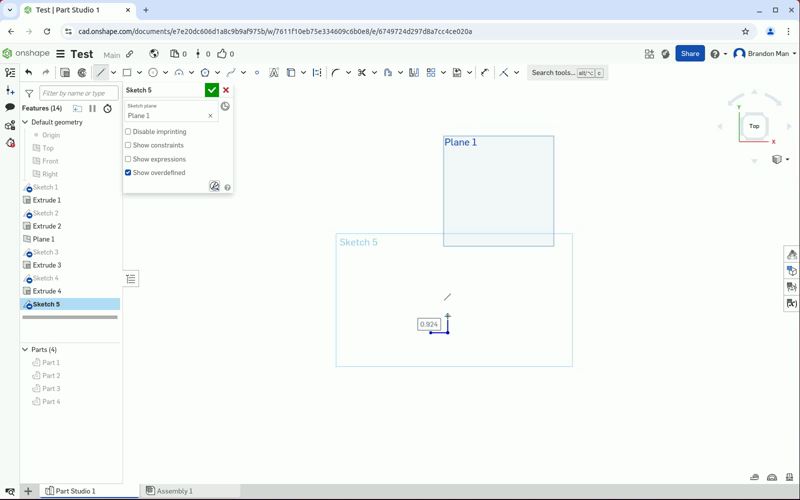
scroll(-6)
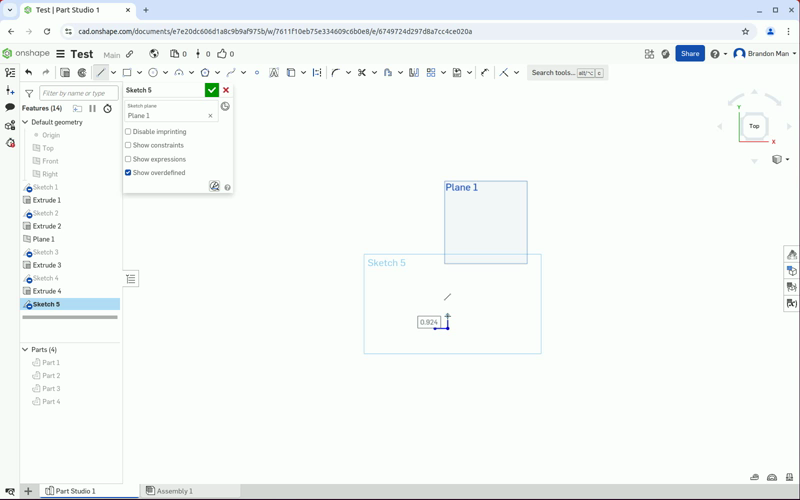
scroll(-6)
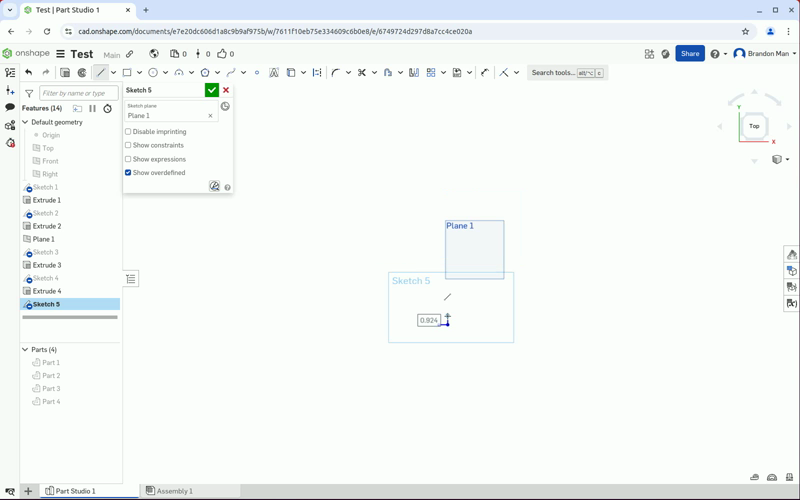
scroll(-6)
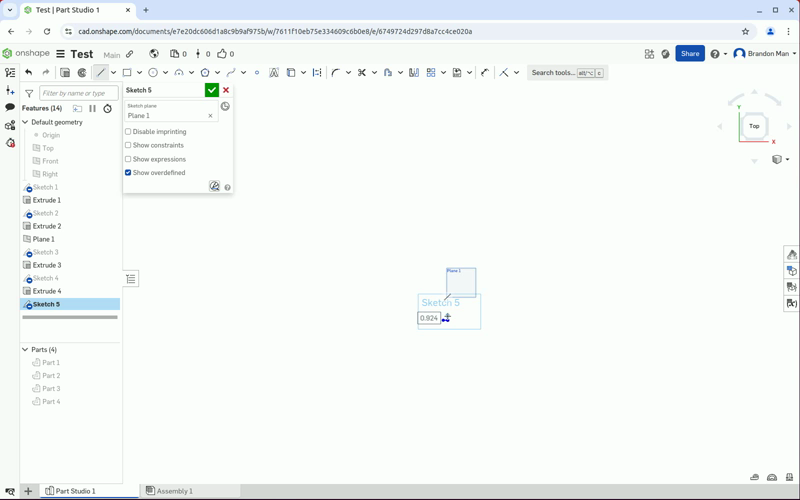
key_up(shift)
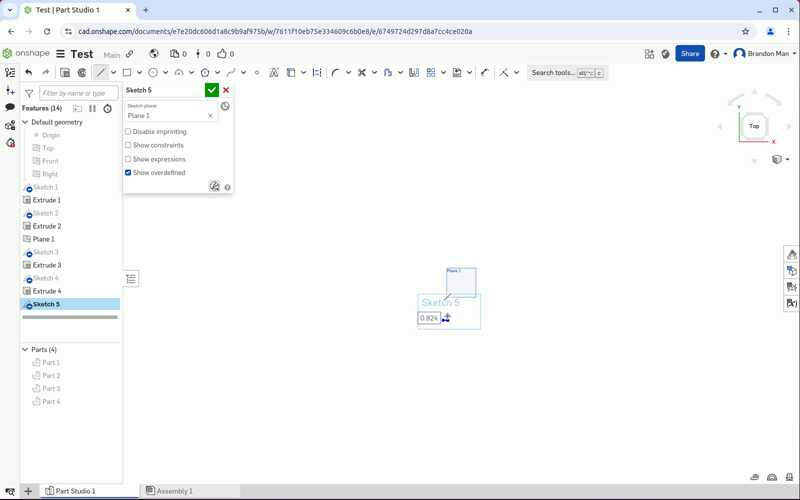
key_down(shift)
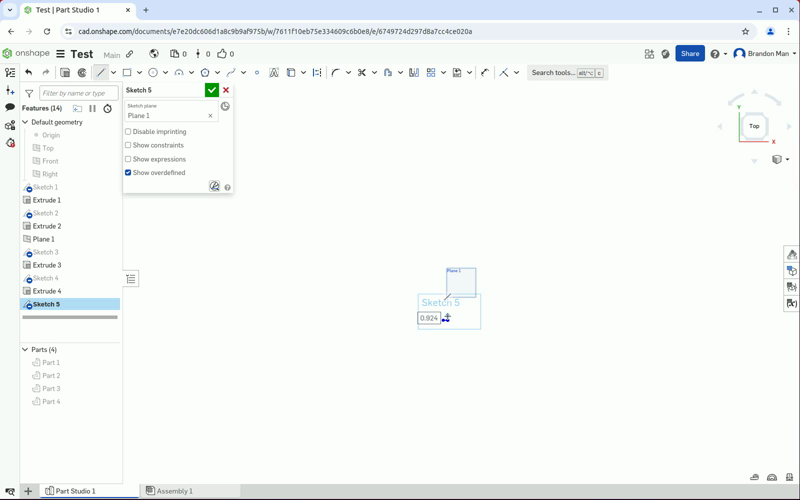
mouse_move(477, 315)
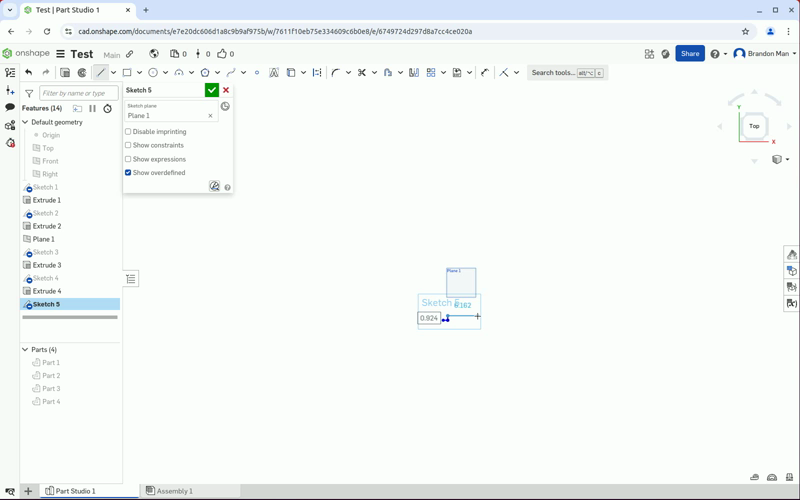
mouse_move(443, 315)
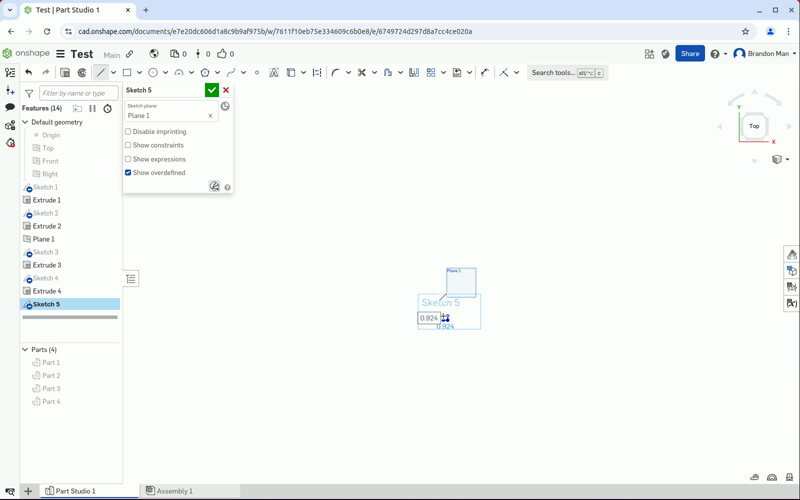
scroll(6)
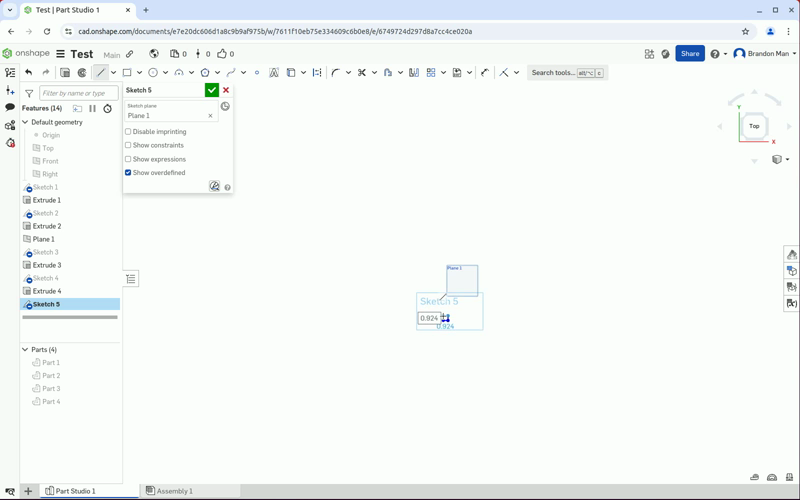
scroll(6)
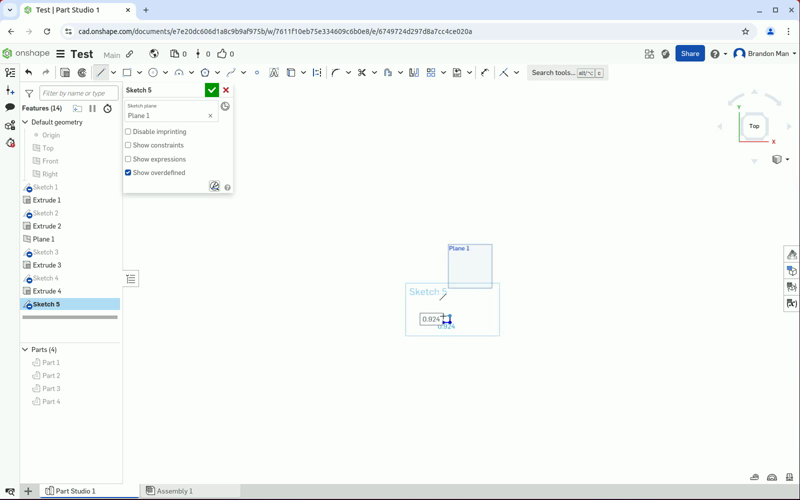
scroll(6)
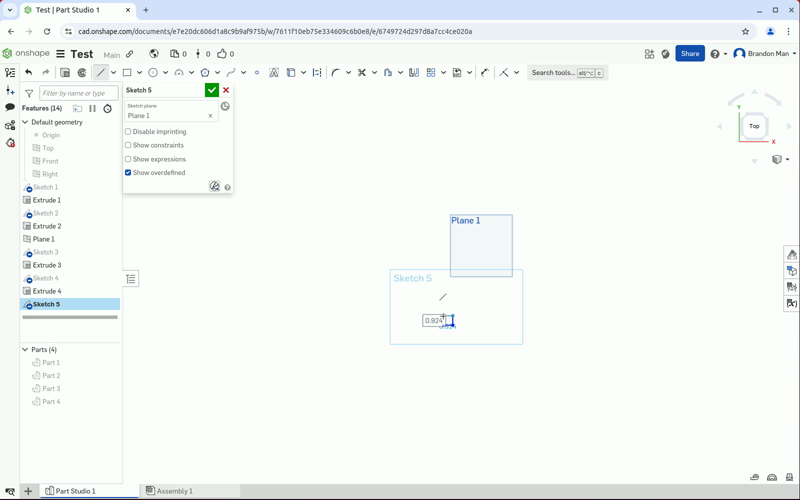
scroll(6)
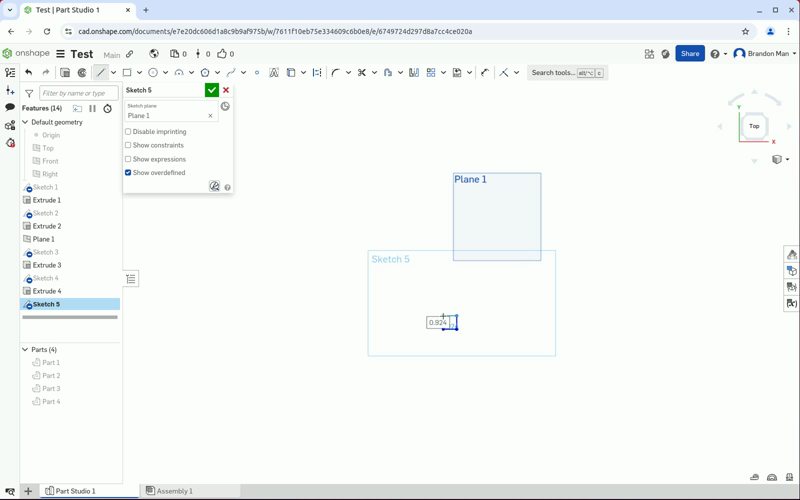
scroll(6)
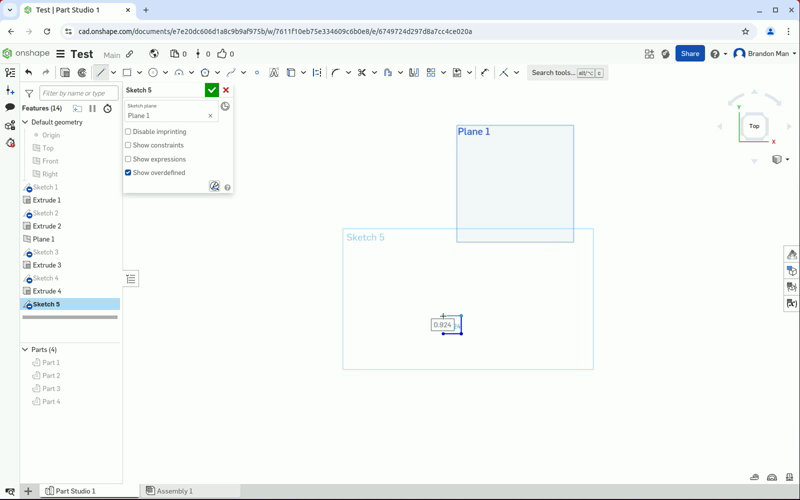
scroll(6)
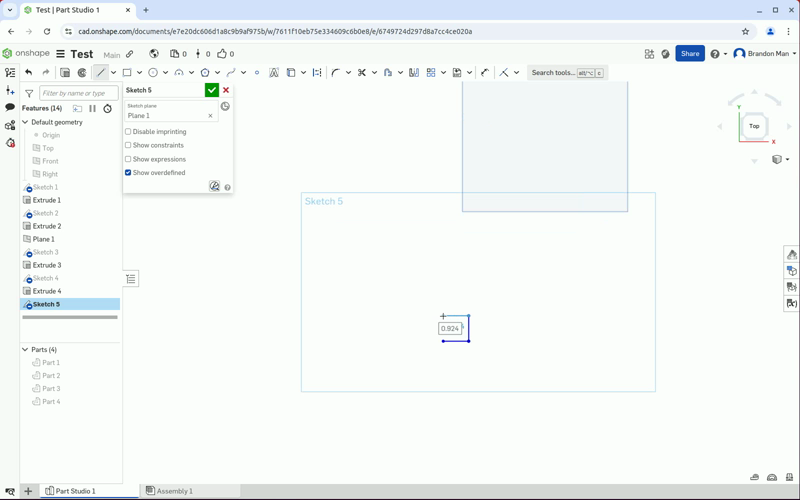
scroll(6)
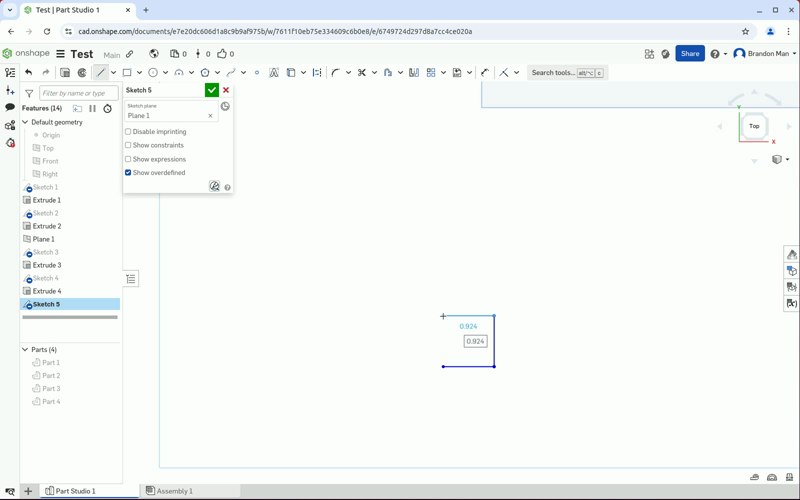
click(443, 315)
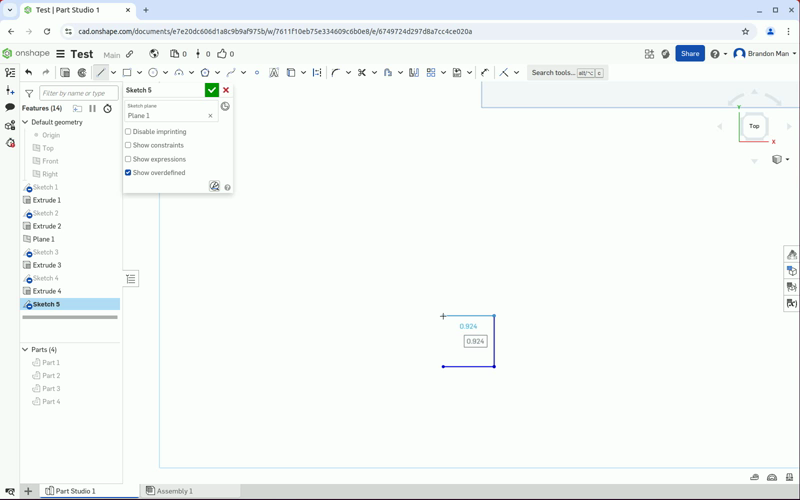
scroll(-6)
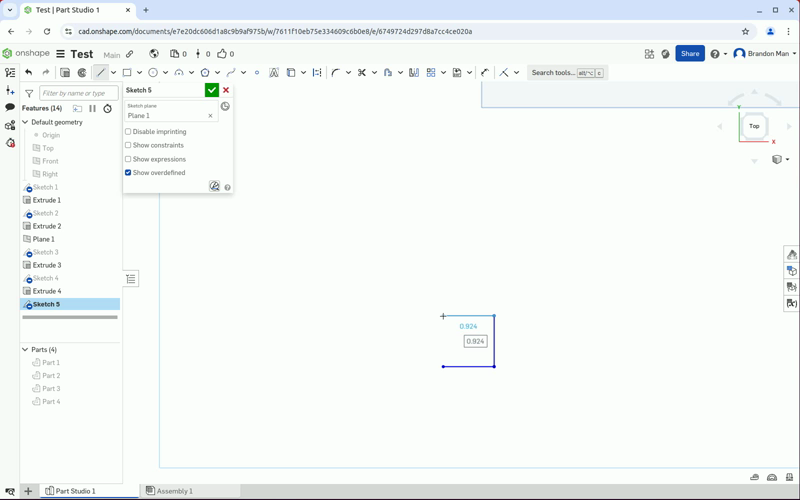
scroll(-6)
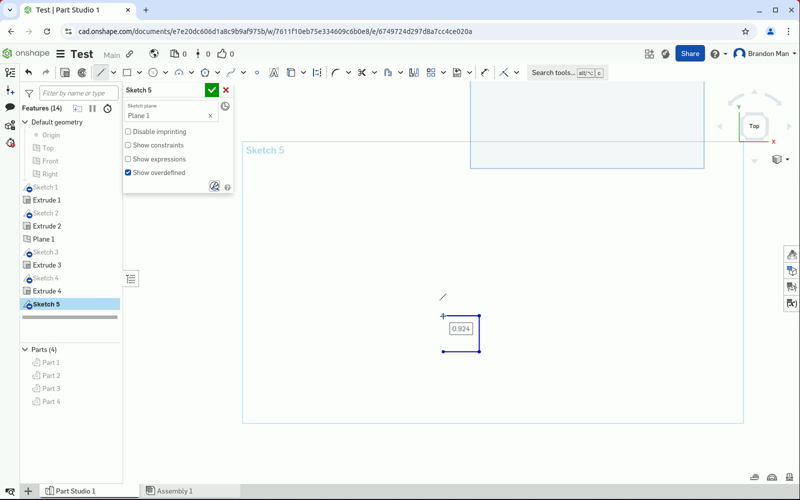
scroll(-6)
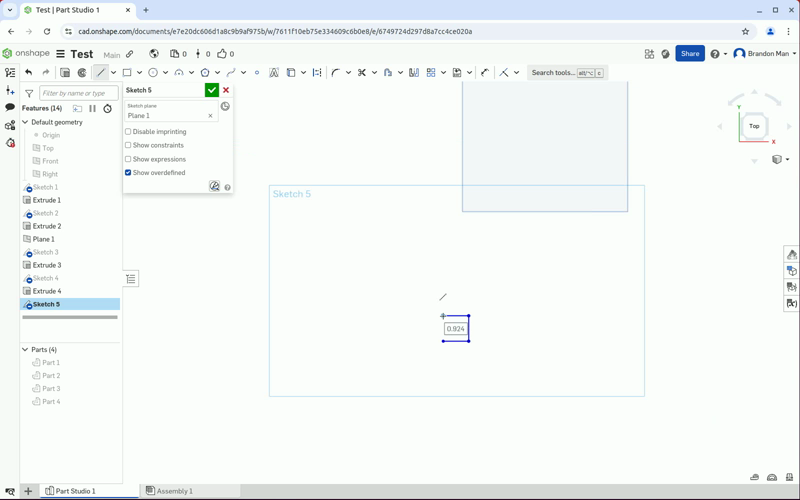
scroll(-6)
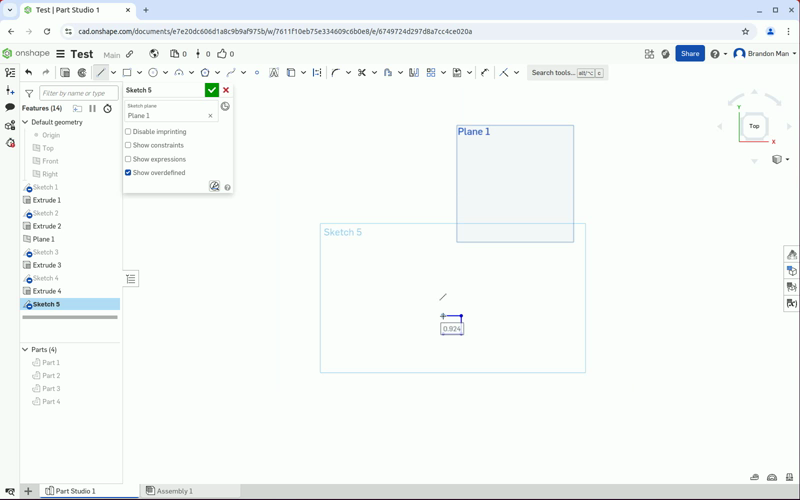
scroll(-6)
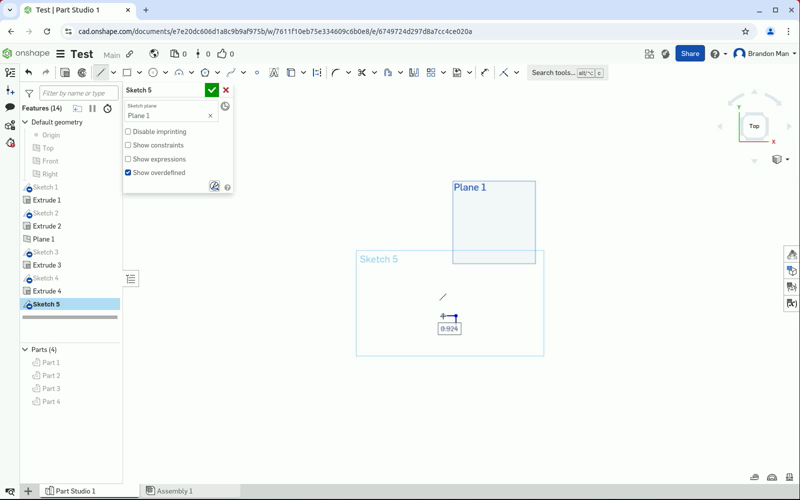
scroll(-6)
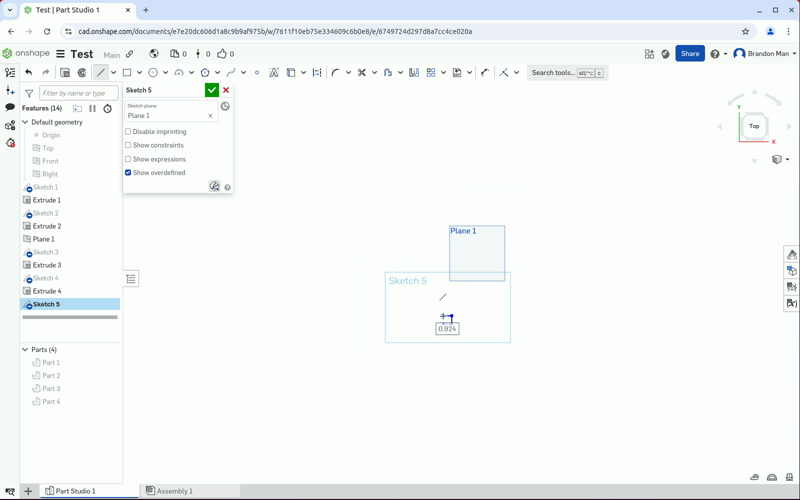
scroll(-6)
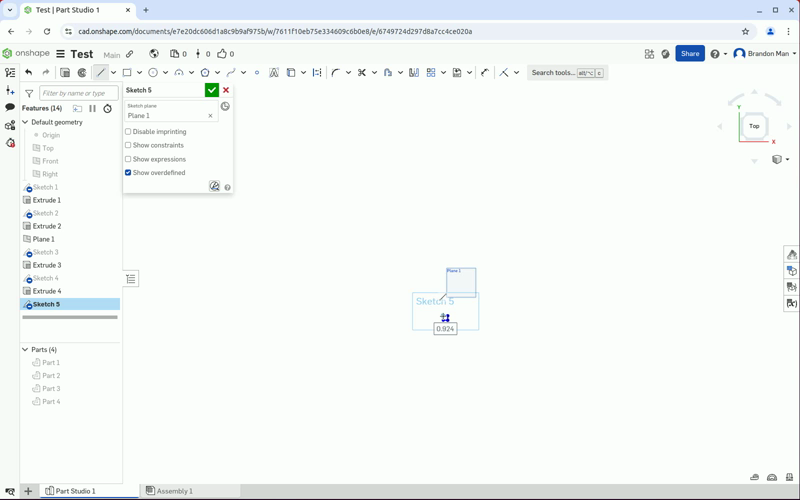
key_up(shift)
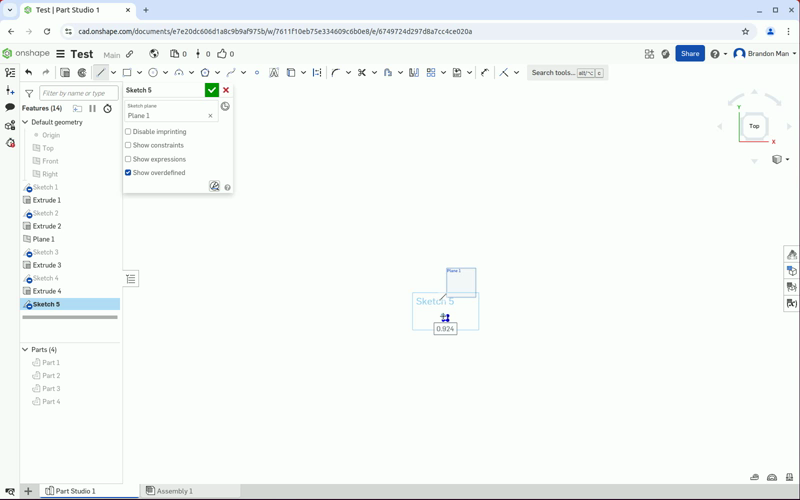
mouse_move(473, 315)
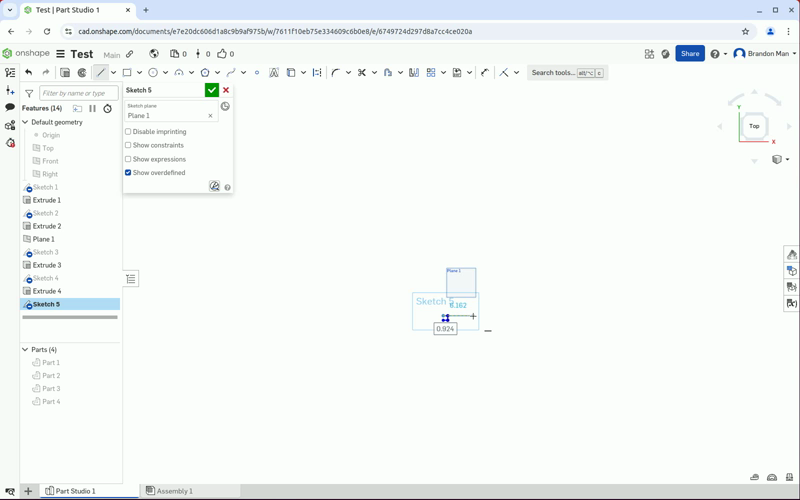
key_down(shift)
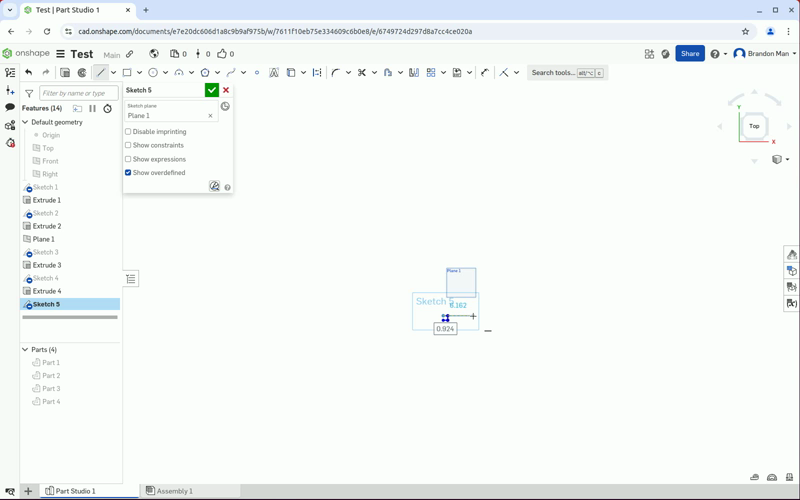
mouse_move(443, 320)
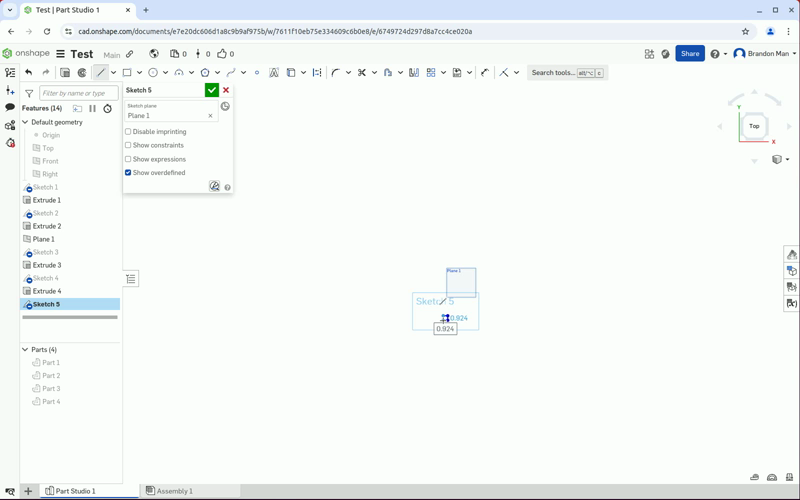
scroll(6)
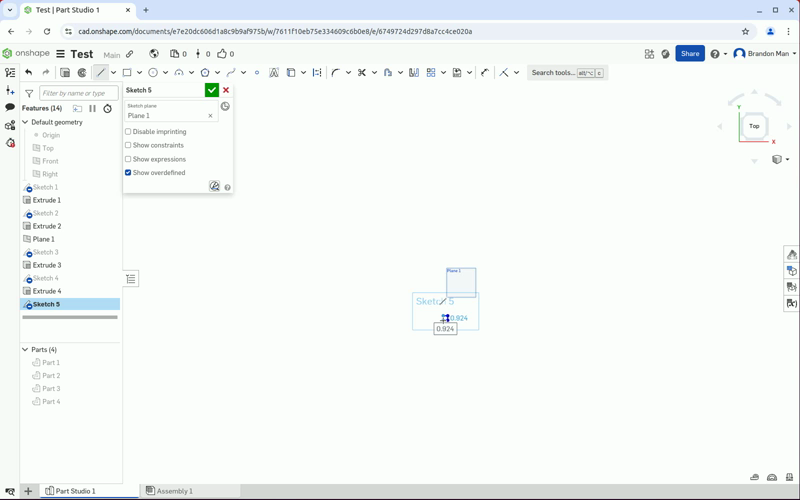
scroll(6)
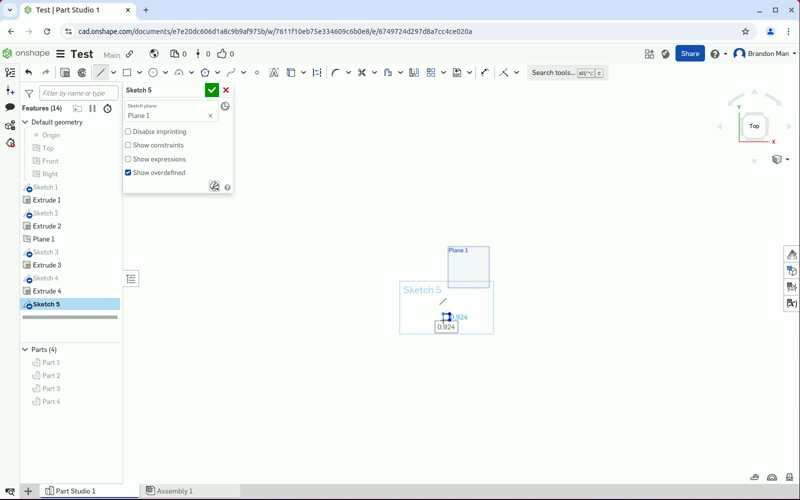
scroll(6)
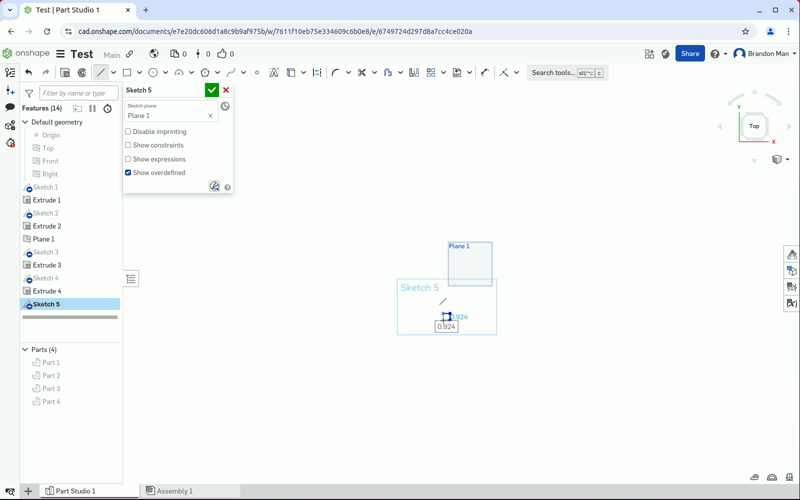
scroll(6)
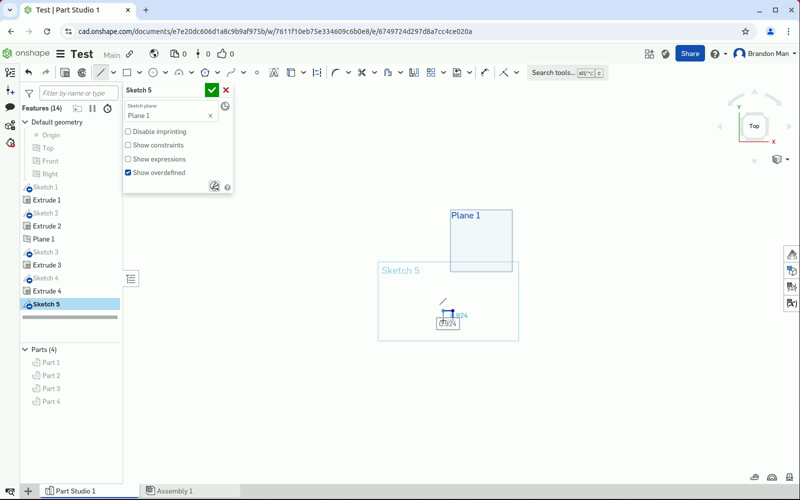
scroll(6)
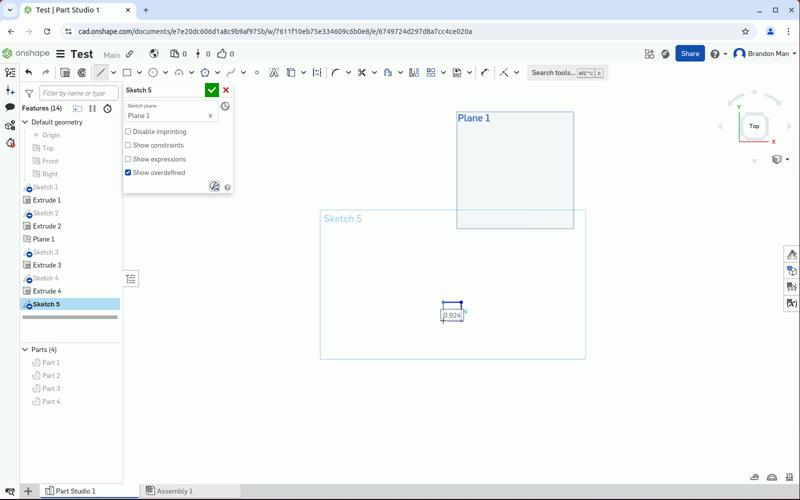
scroll(6)
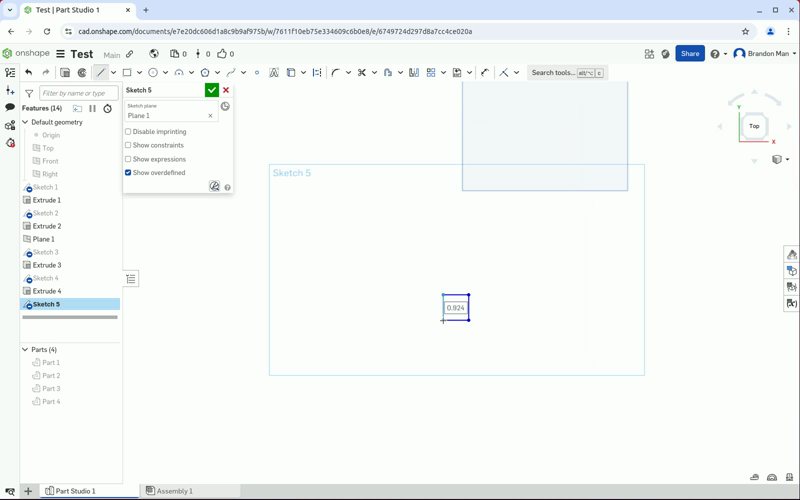
scroll(6)
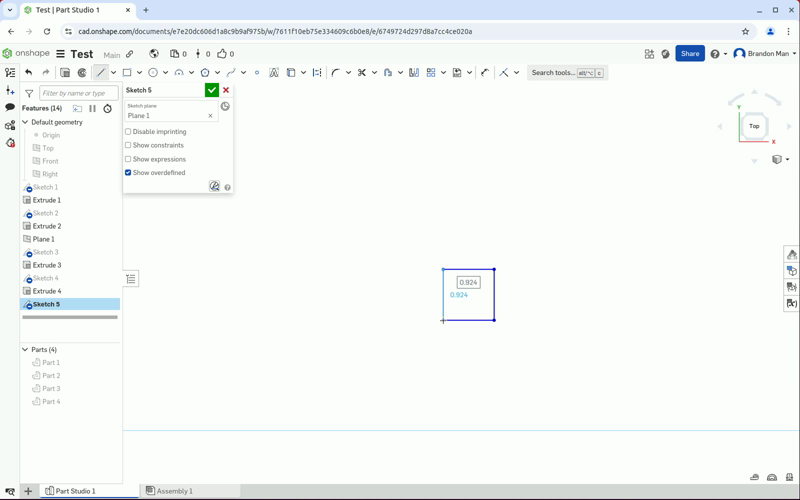
key_up(shift)
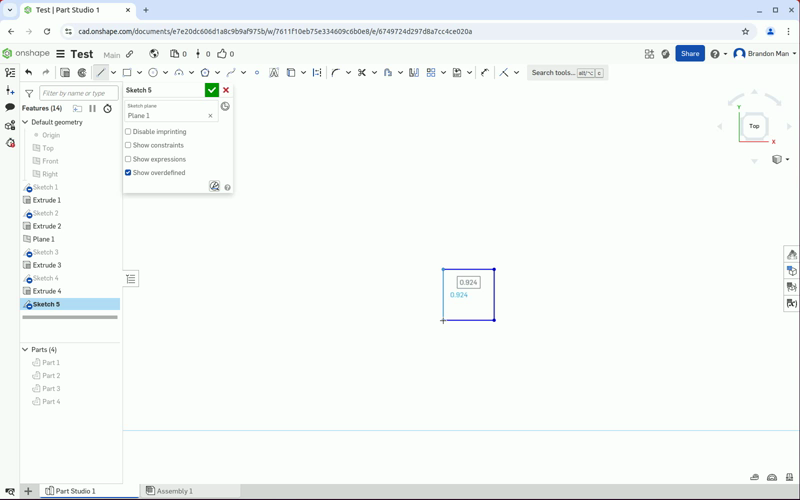
click(443, 320)
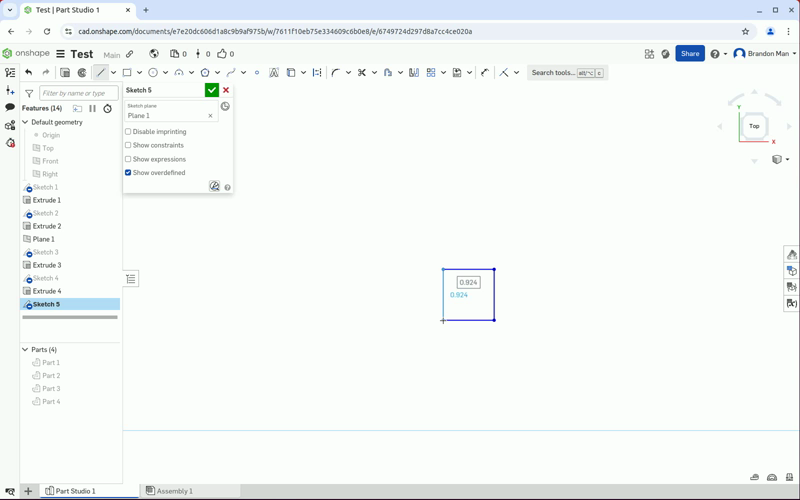
scroll(-6)
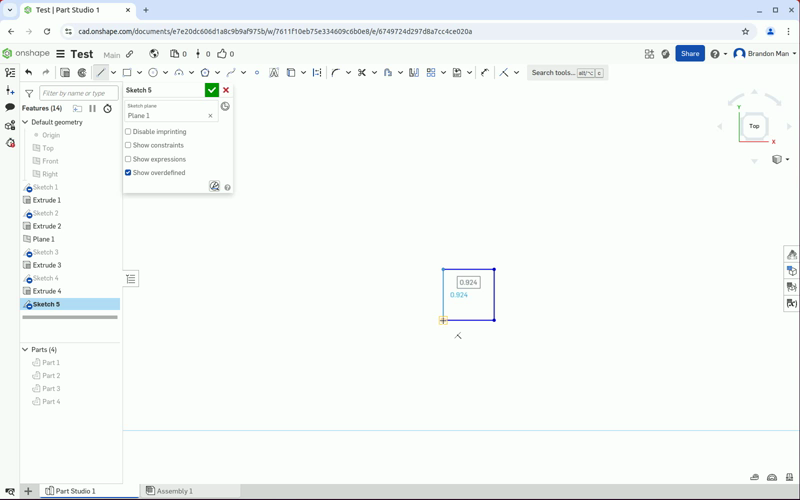
scroll(-6)
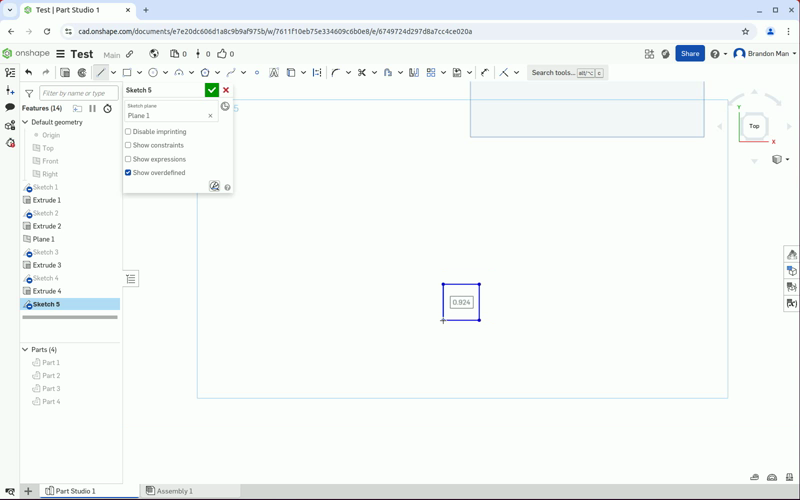
scroll(-6)
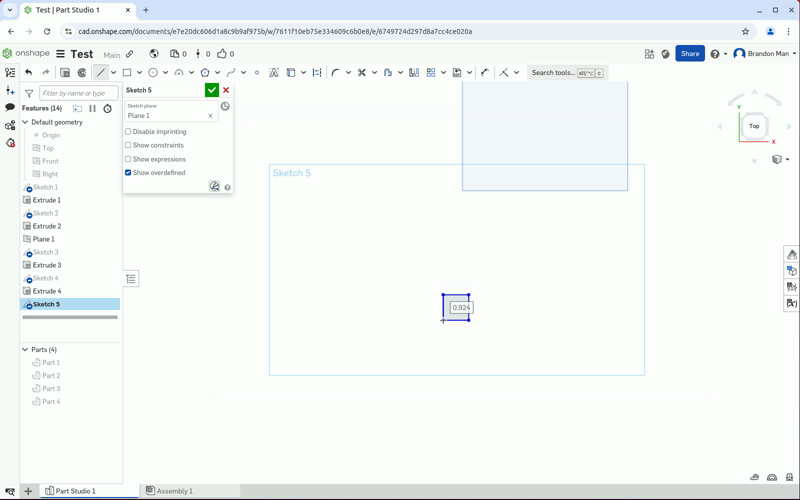
scroll(-6)
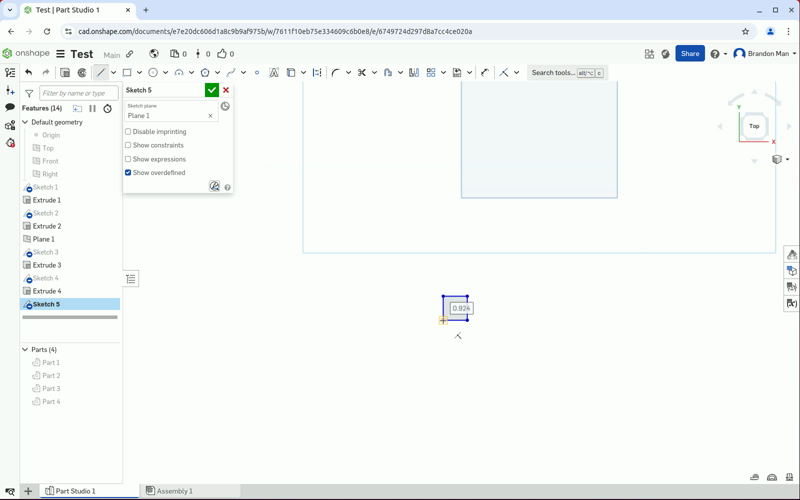
scroll(-6)
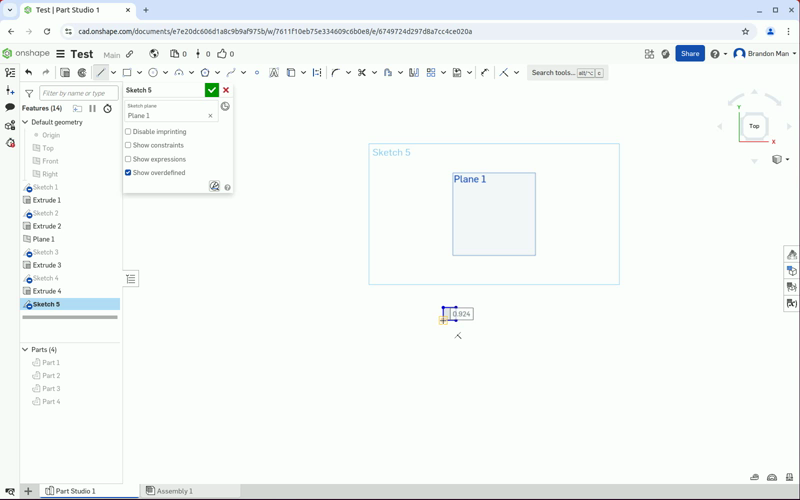
scroll(-6)
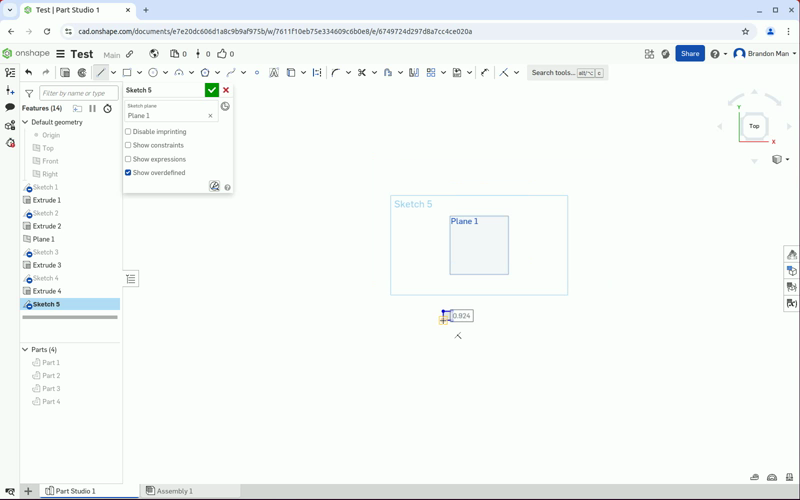
scroll(-6)
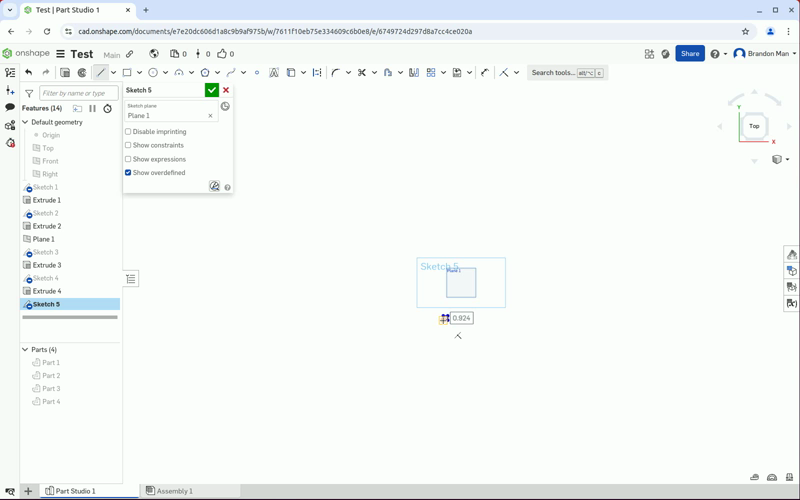
key(esc)
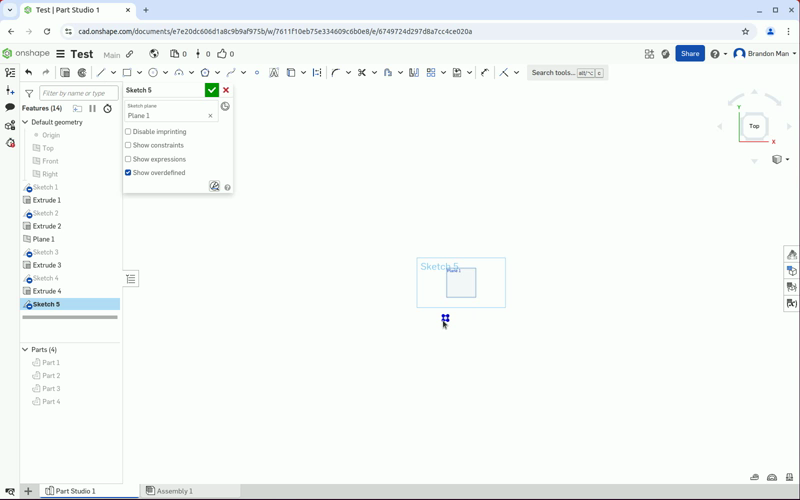
mouse_move(445, 319)
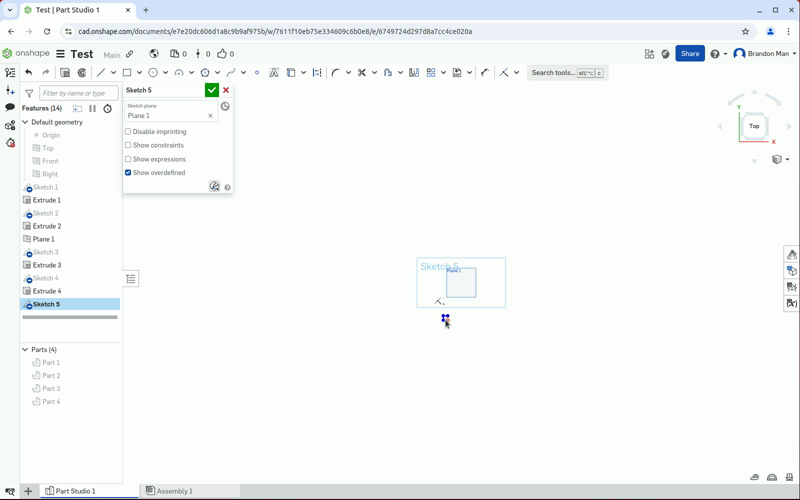
scroll(6)
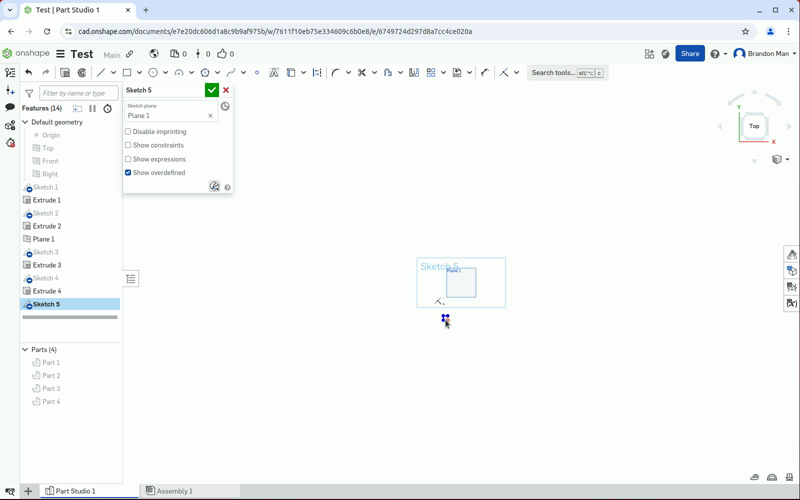
scroll(6)
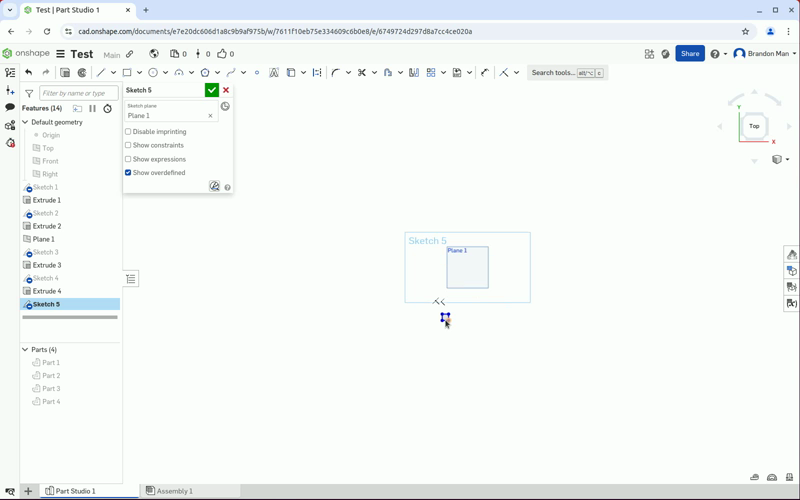
scroll(6)
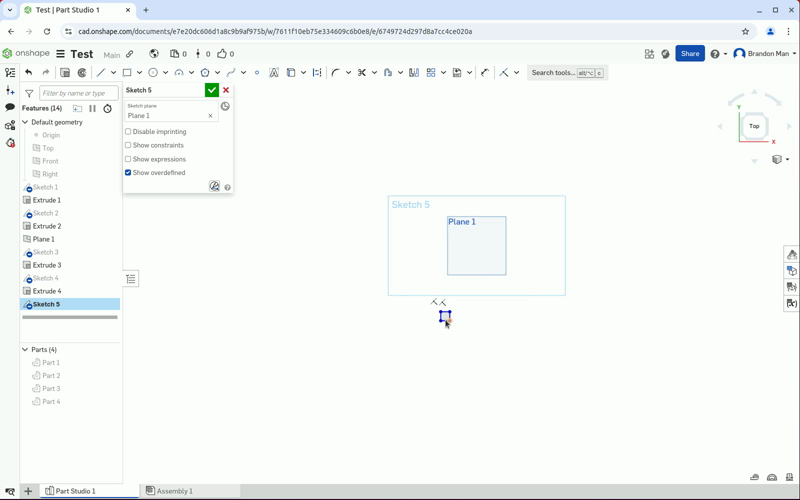
scroll(6)
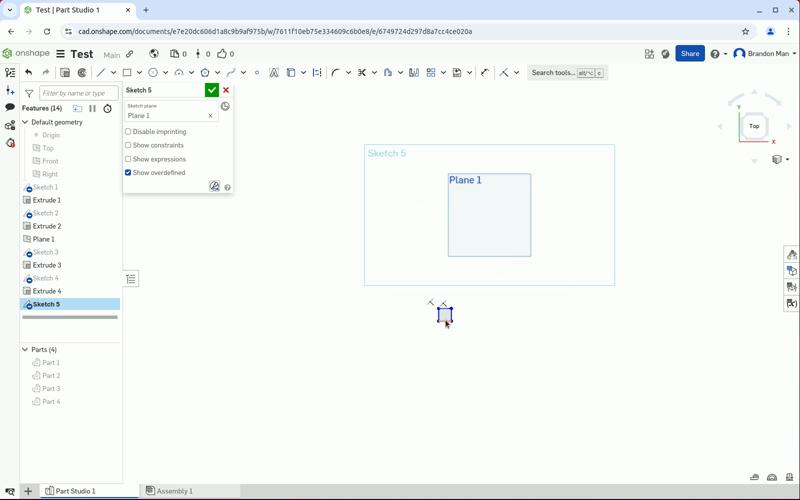
scroll(6)
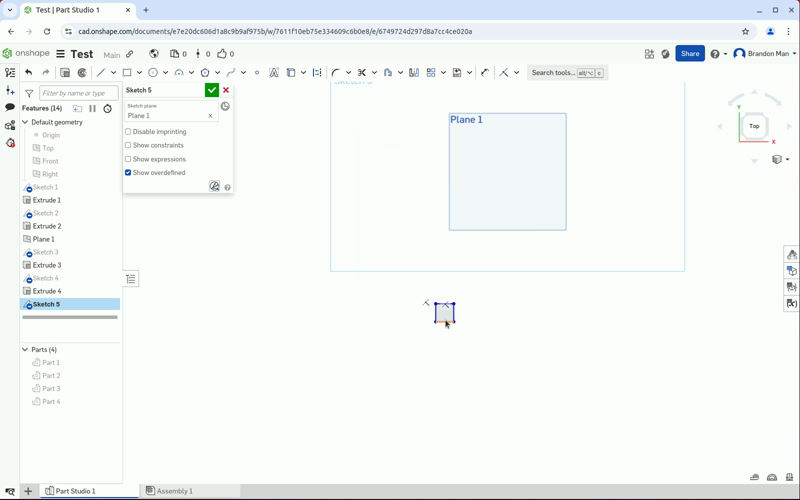
scroll(6)
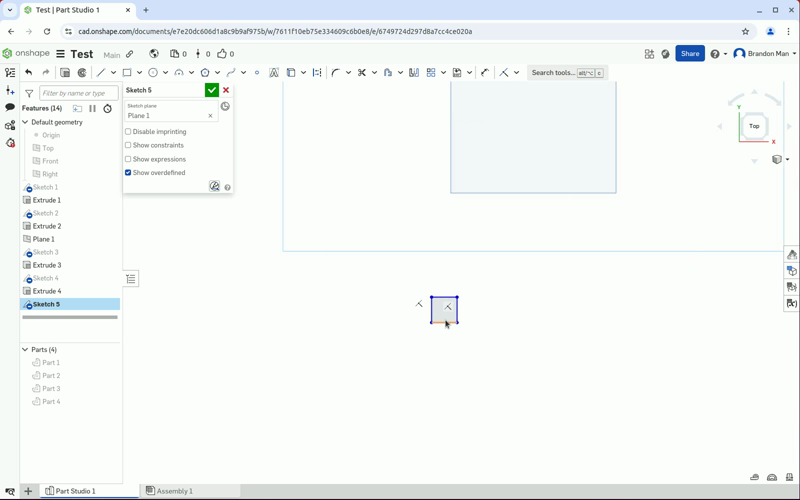
scroll(6)
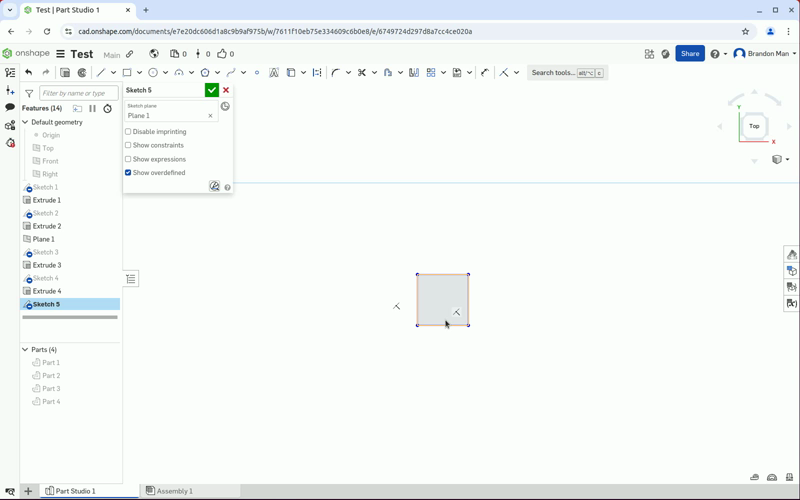
click(445, 319)
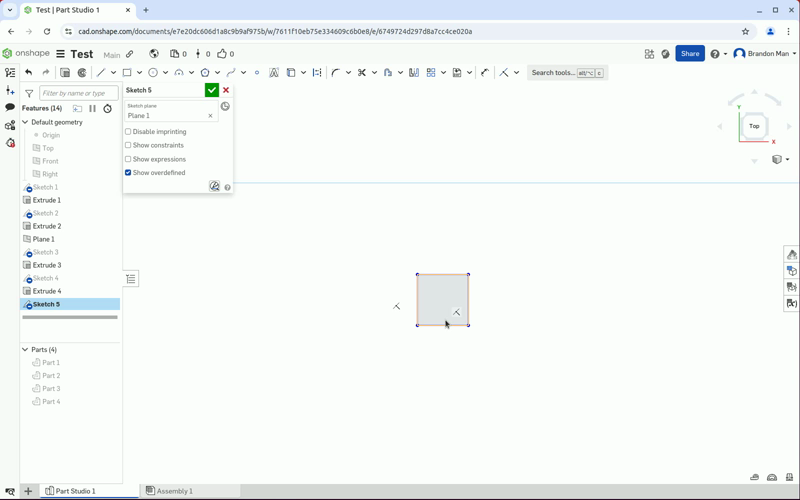
scroll(-6)
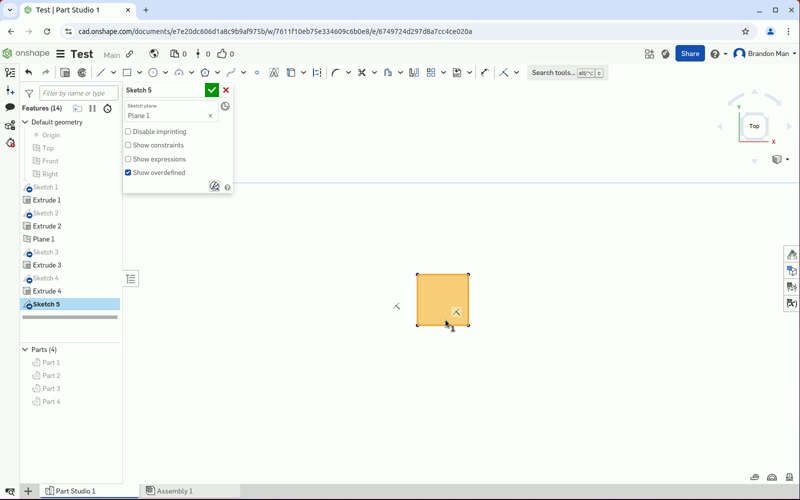
scroll(-6)
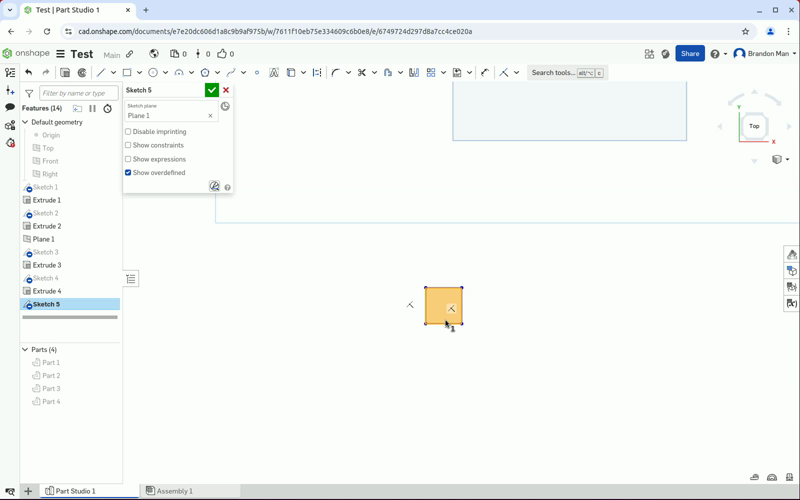
scroll(-6)
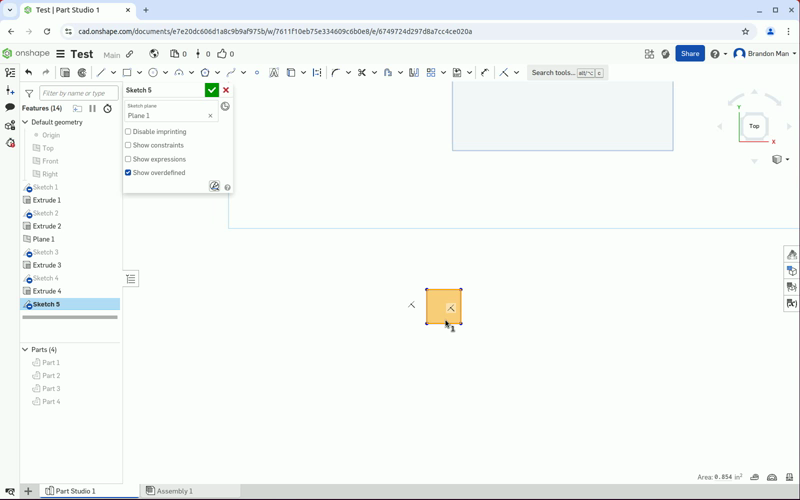
scroll(-6)
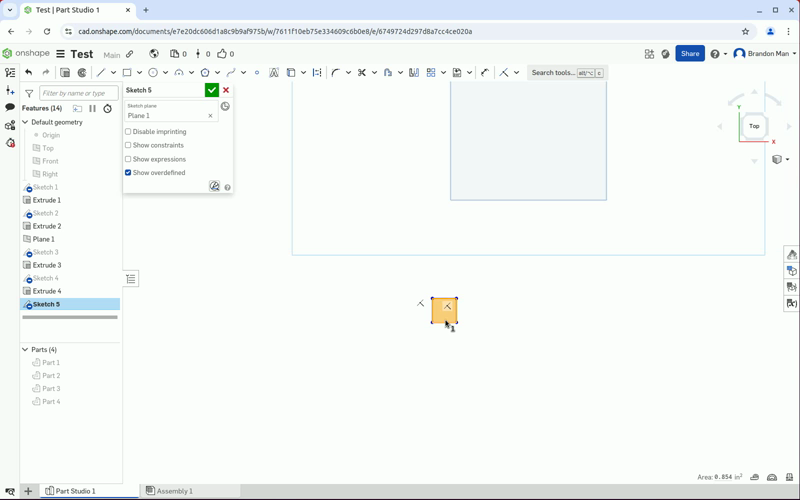
scroll(-6)
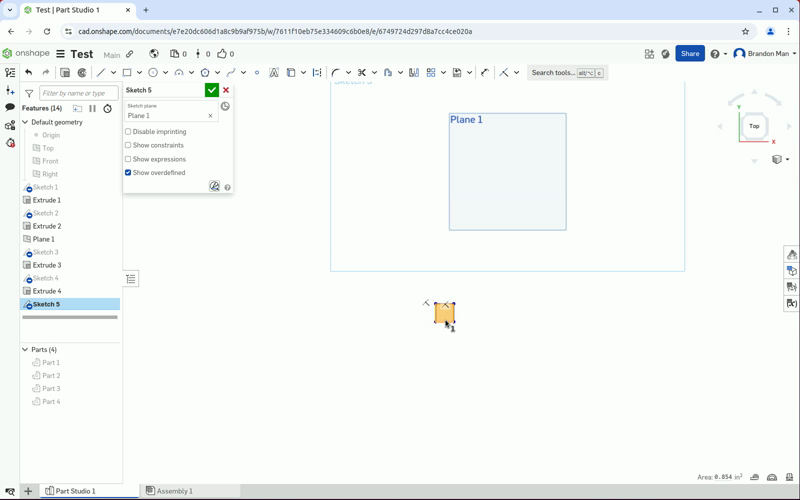
scroll(-6)
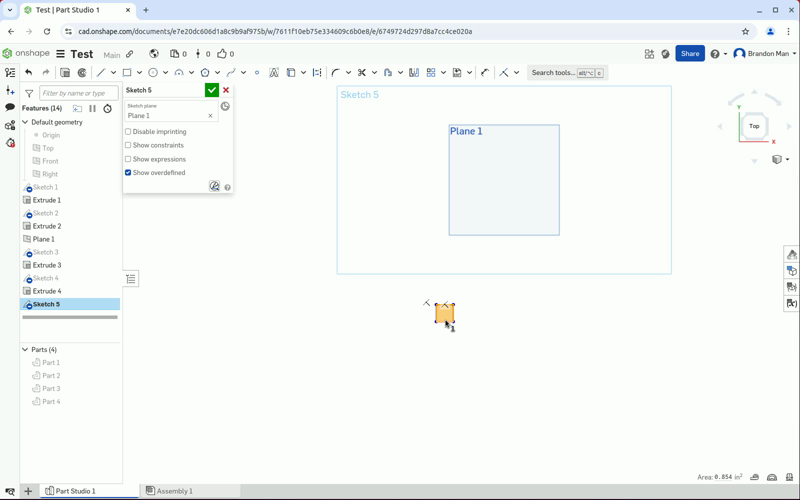
scroll(-6)
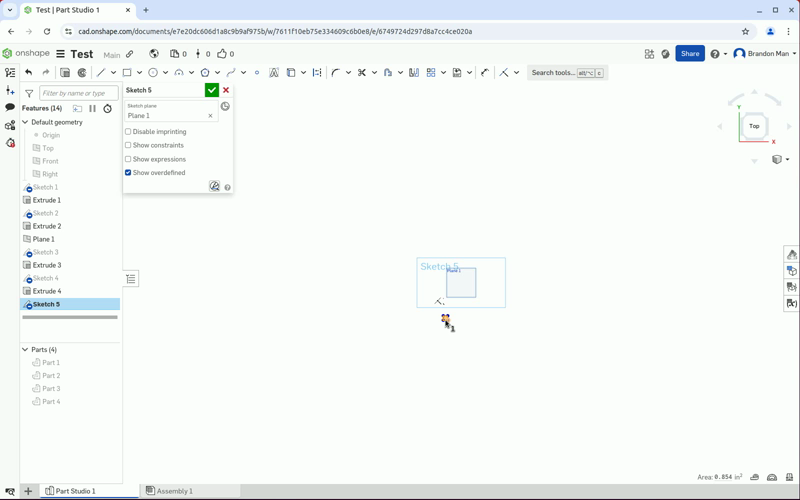
mouse_move(73, 352)
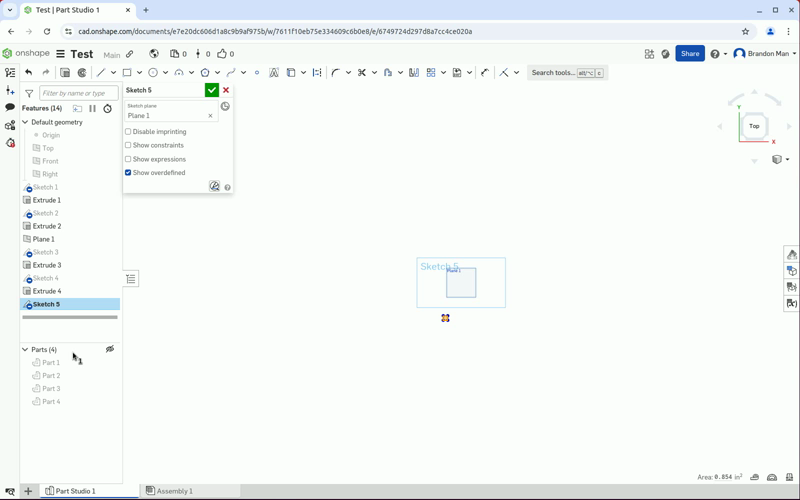
key(shift+y)
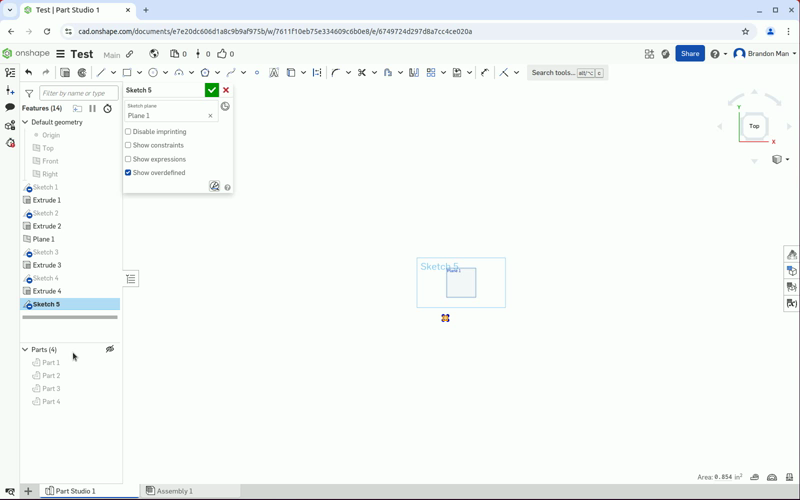
key(shift+e)
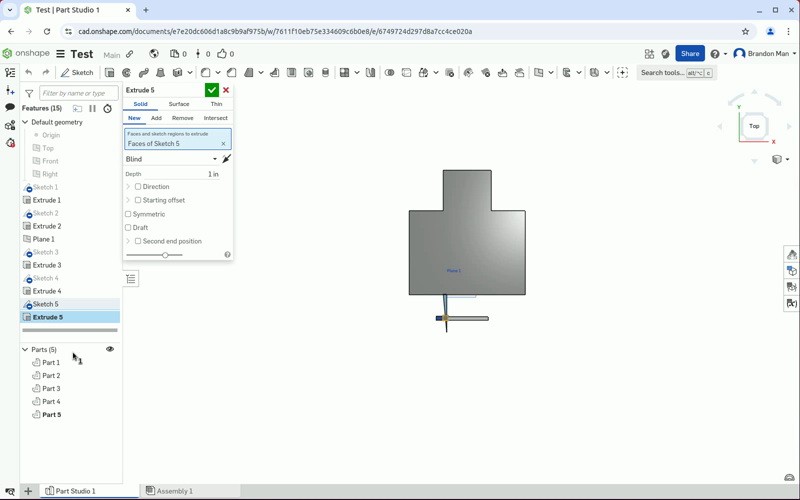
mouse_move(143, 106)
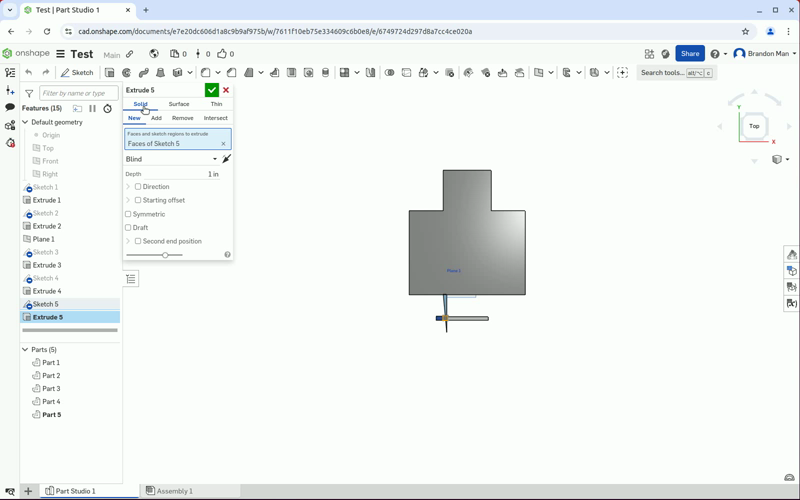
click(143, 106)
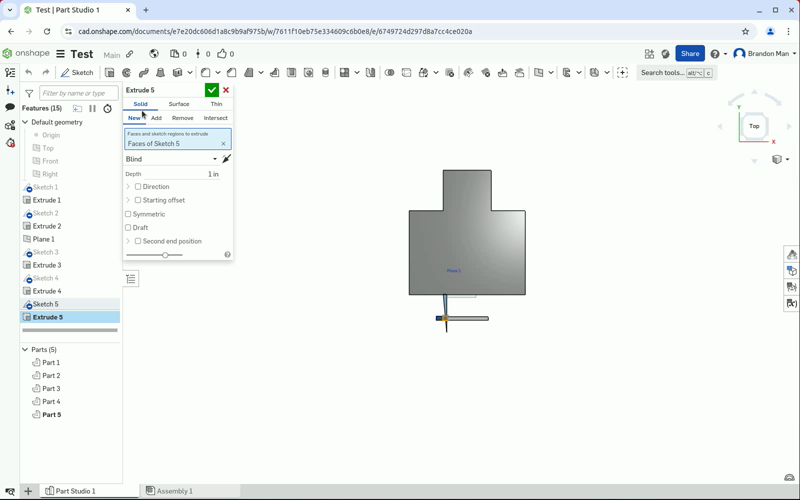
mouse_move(137, 120)
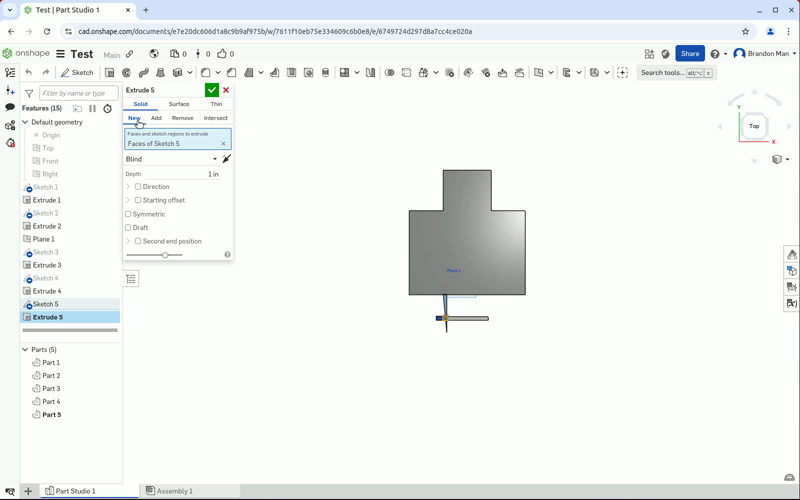
click(137, 120)
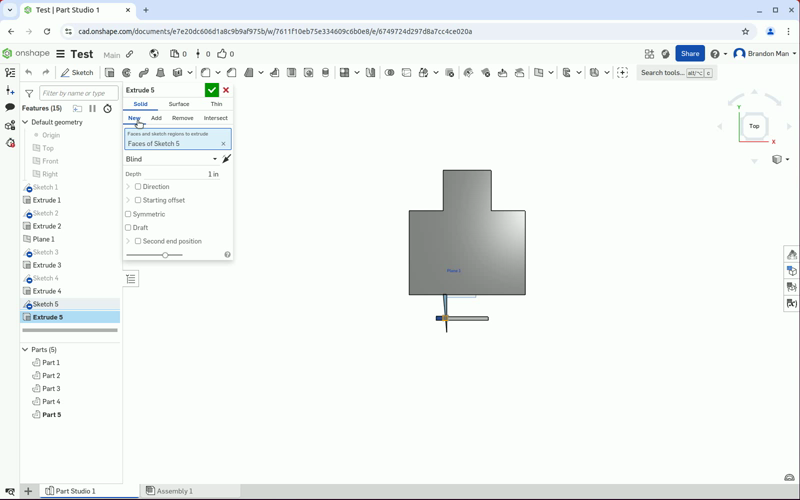
key(tab, 4)
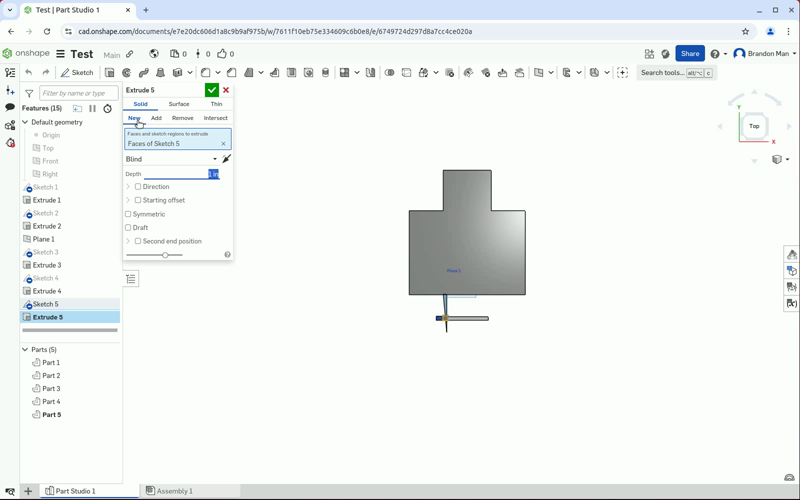
text(0.722)
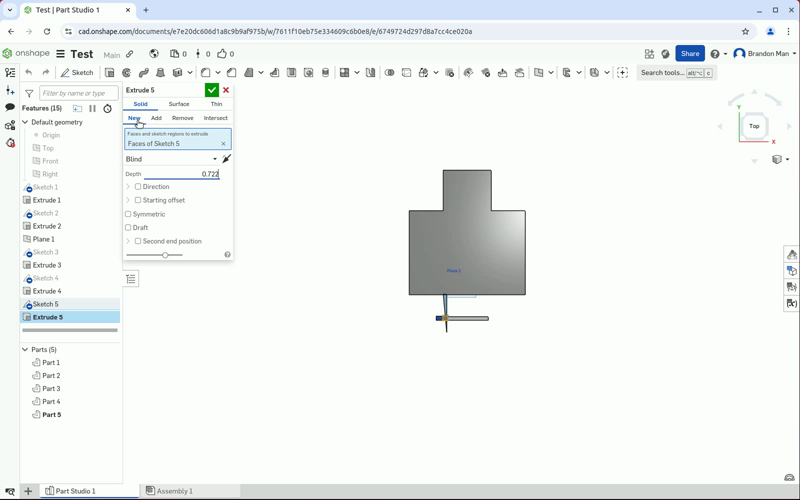
key(enter)
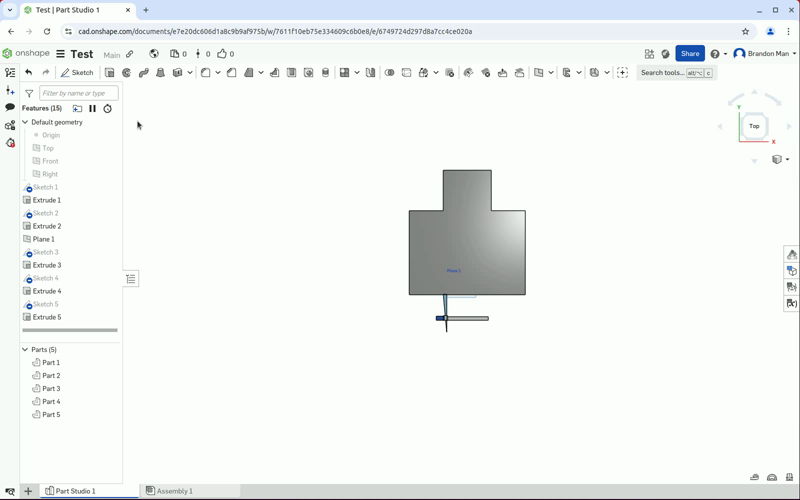
key(shift+h)
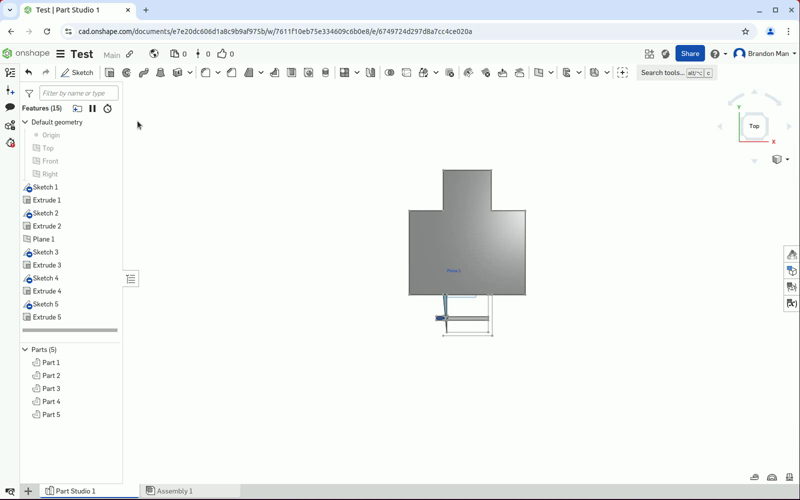
key(shift+h)
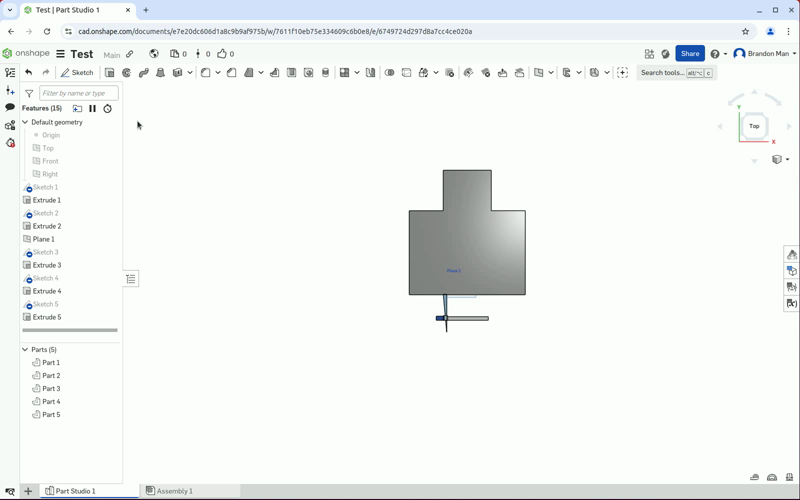
mouse_move(73, 189)
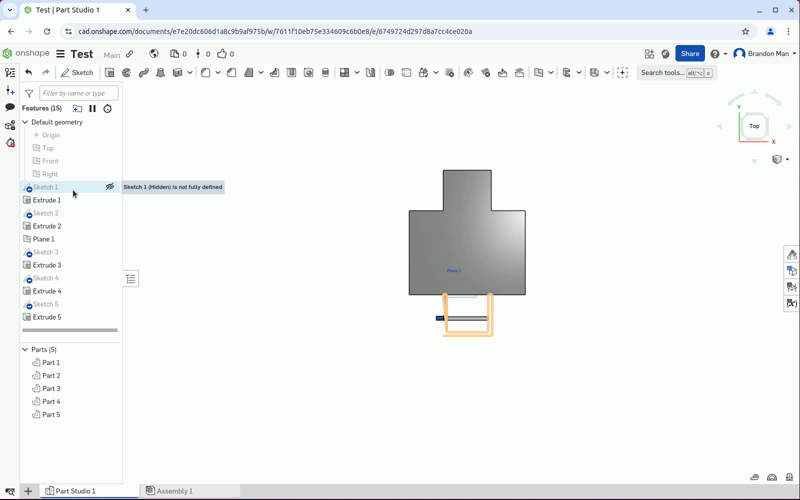
click(73, 189)
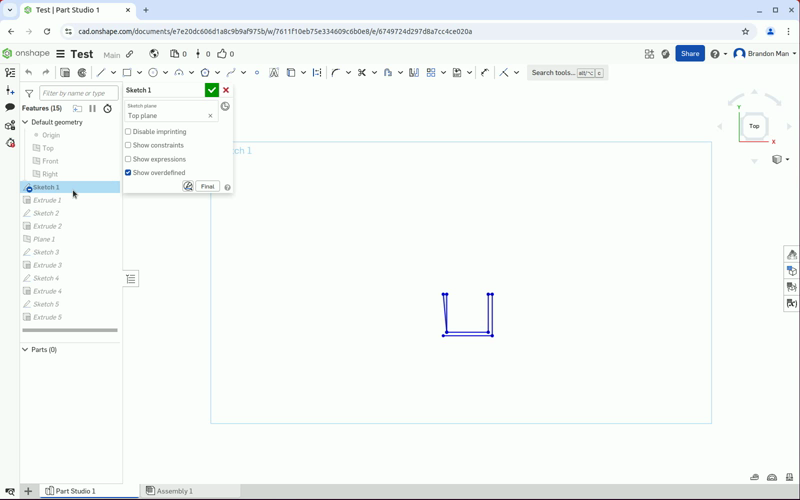
mouse_move(229, 92)
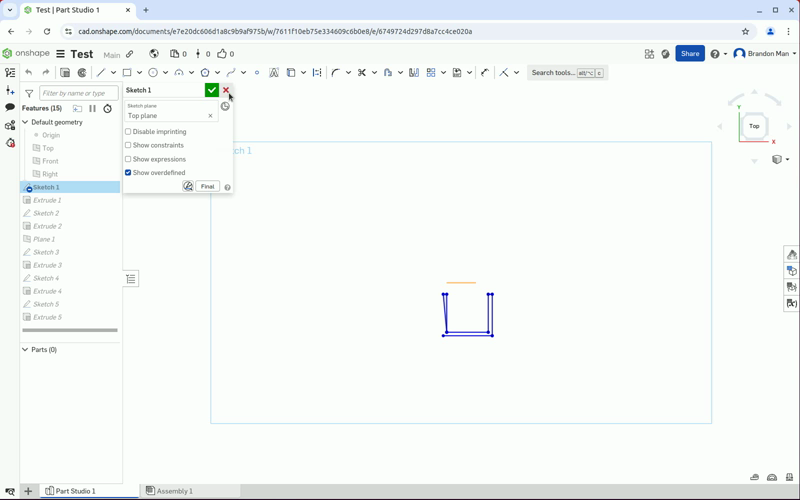
click(229, 92)
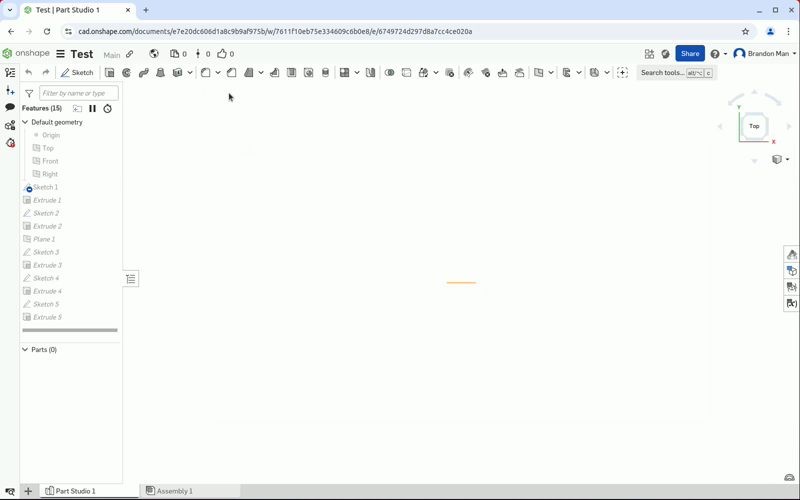
key(shift+s)
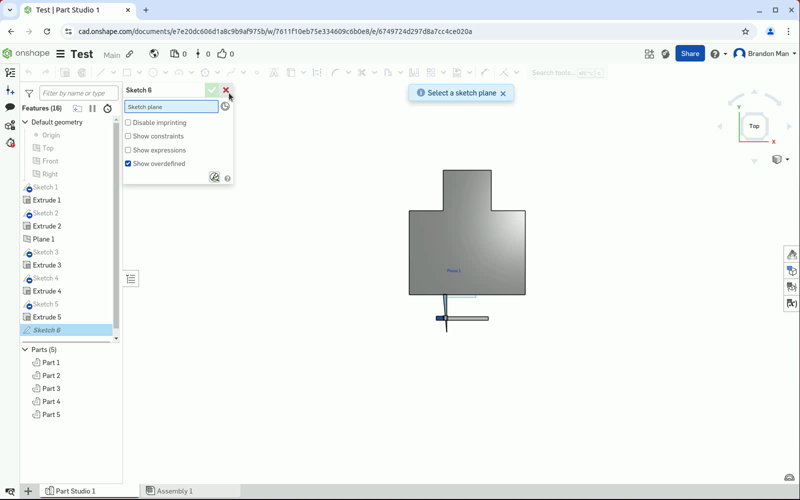
mouse_move(69, 241)
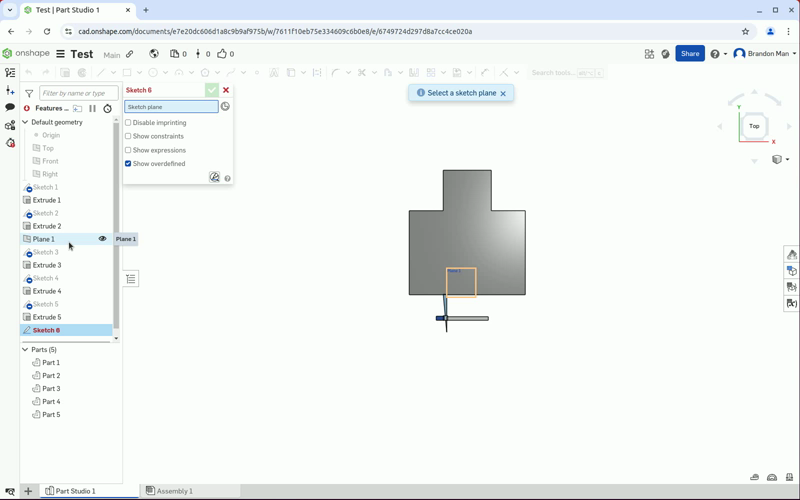
click(69, 241)
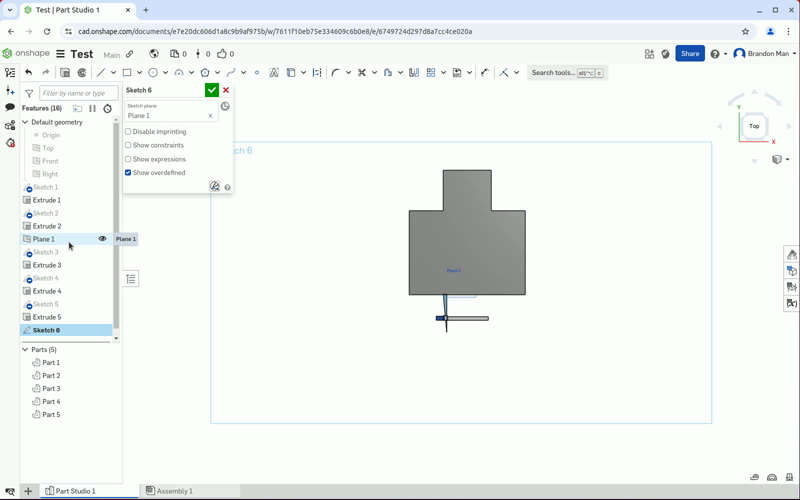
mouse_move(73, 352)
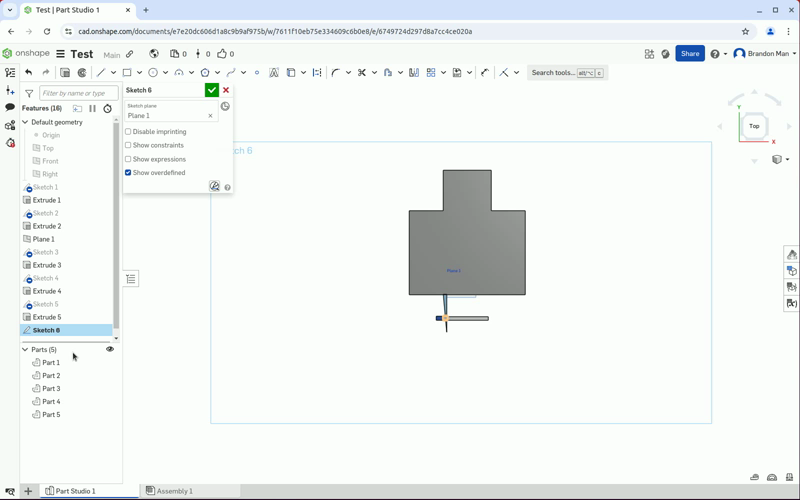
key(y)
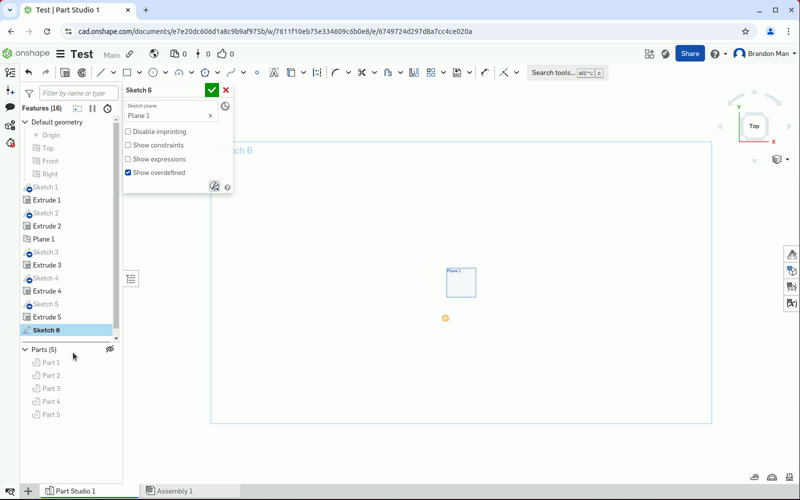
key(l)
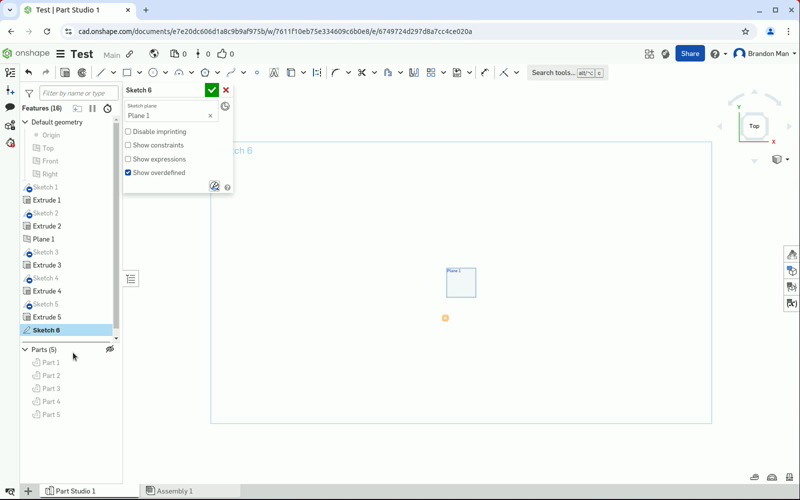
key_down(shift)
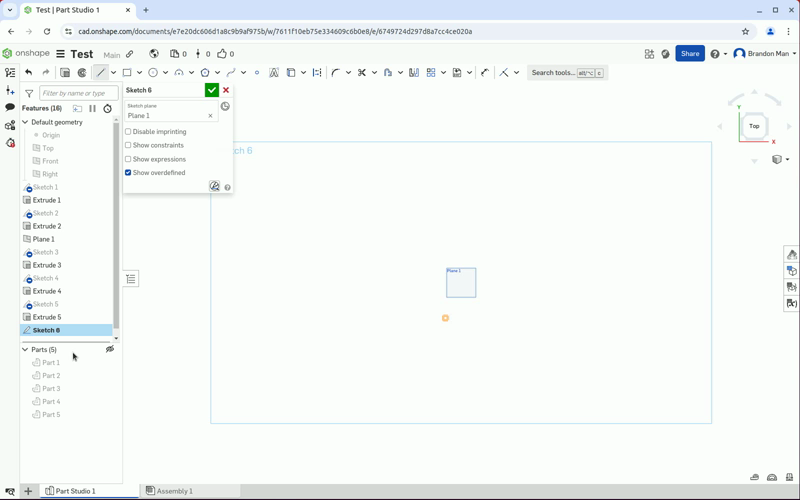
mouse_move(487, 320)
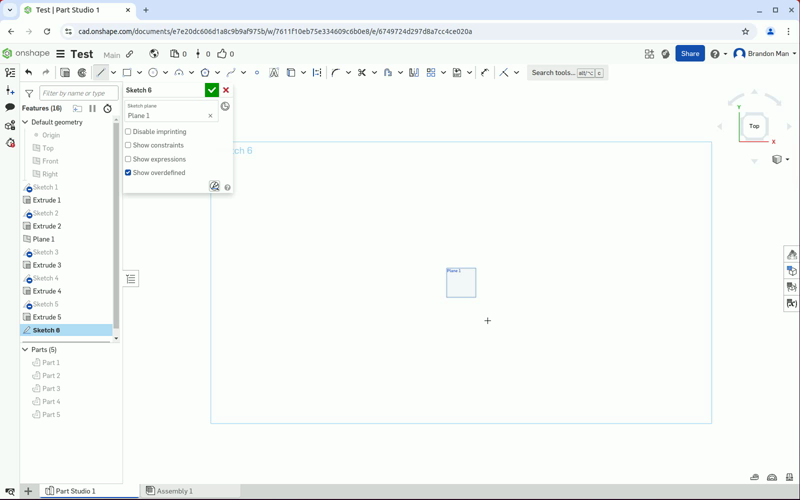
click(487, 320)
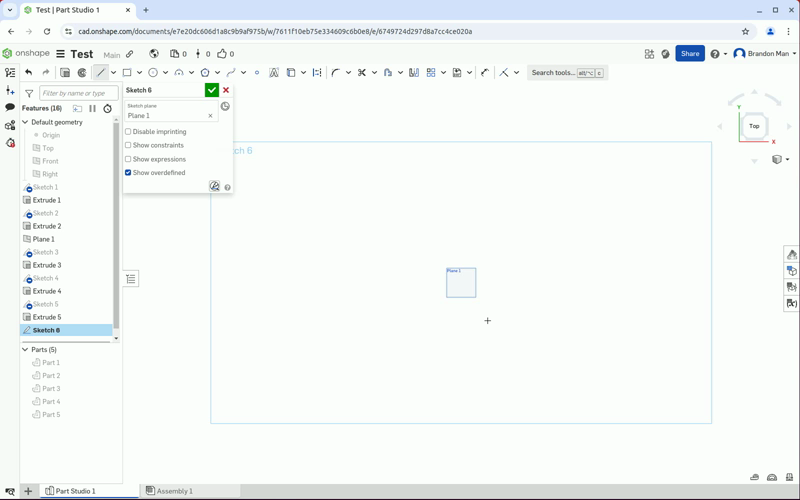
key_up(shift)
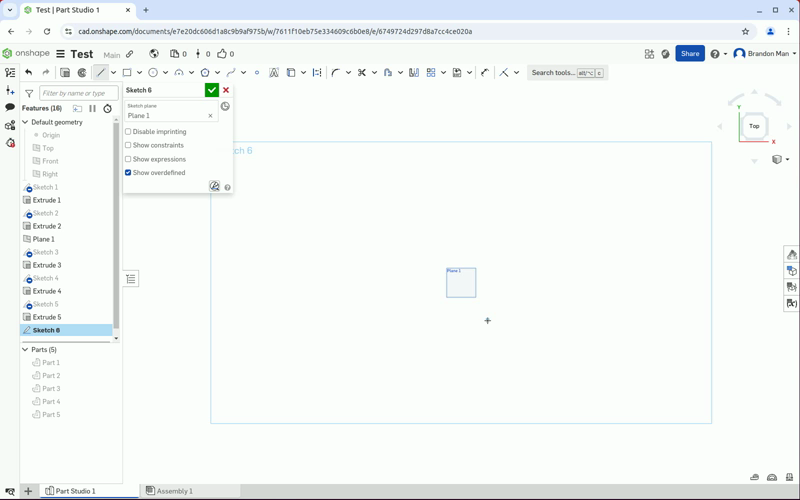
key_down(shift)
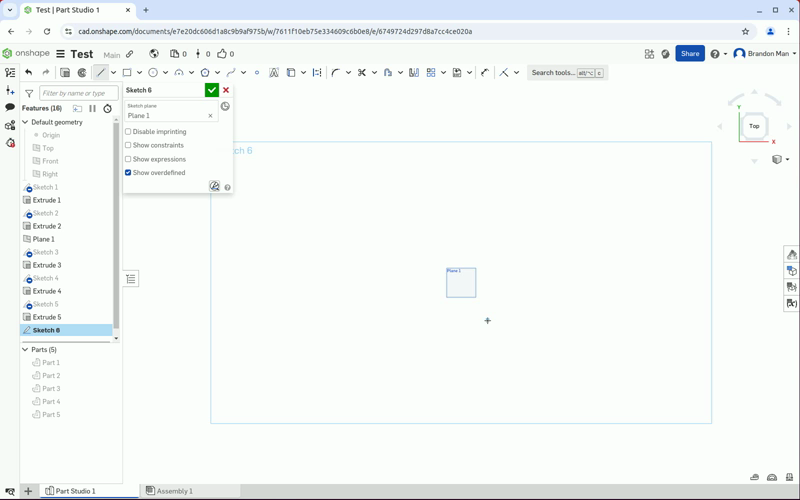
mouse_move(517, 320)
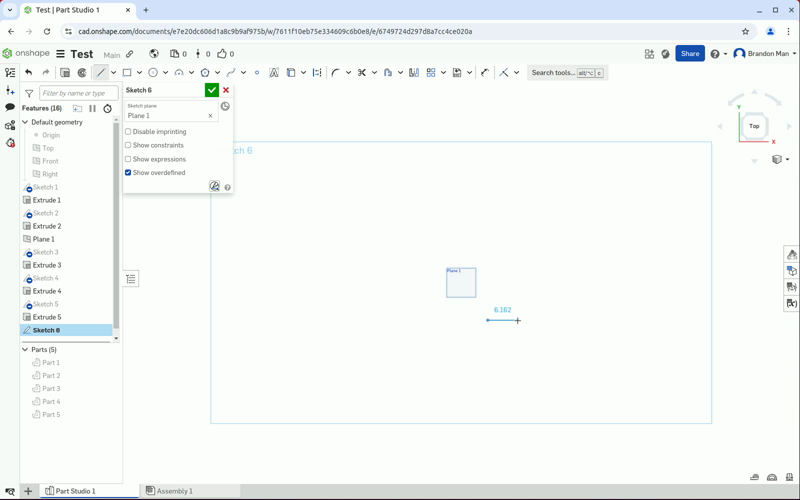
mouse_move(492, 320)
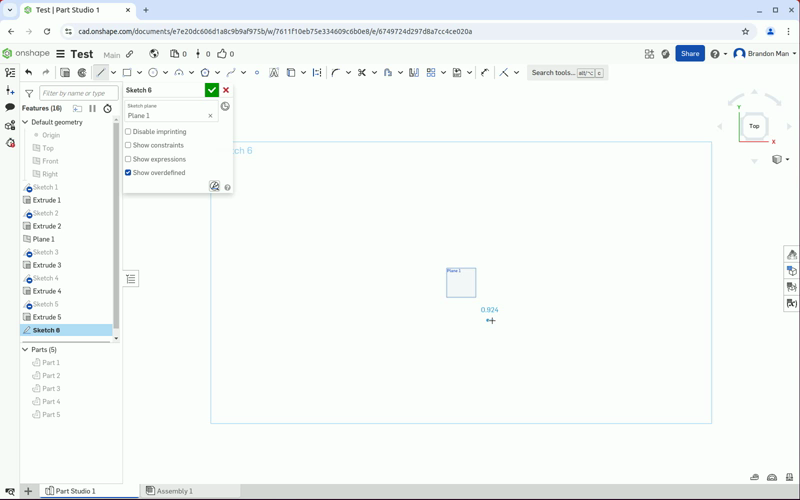
scroll(6)
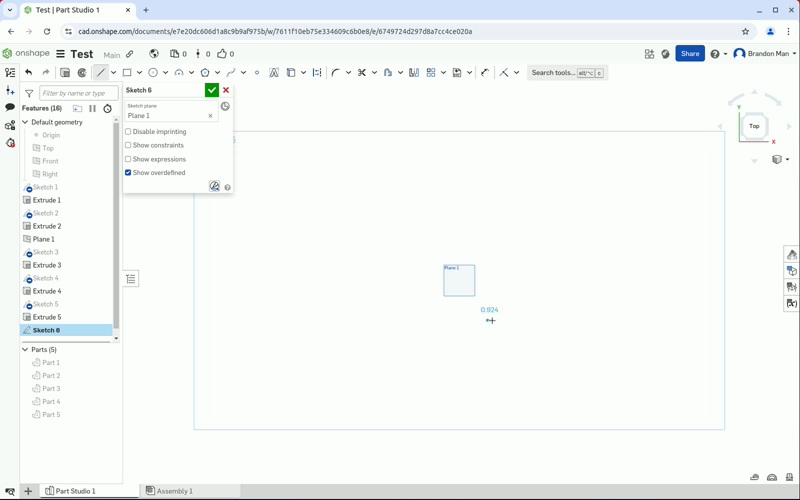
scroll(6)
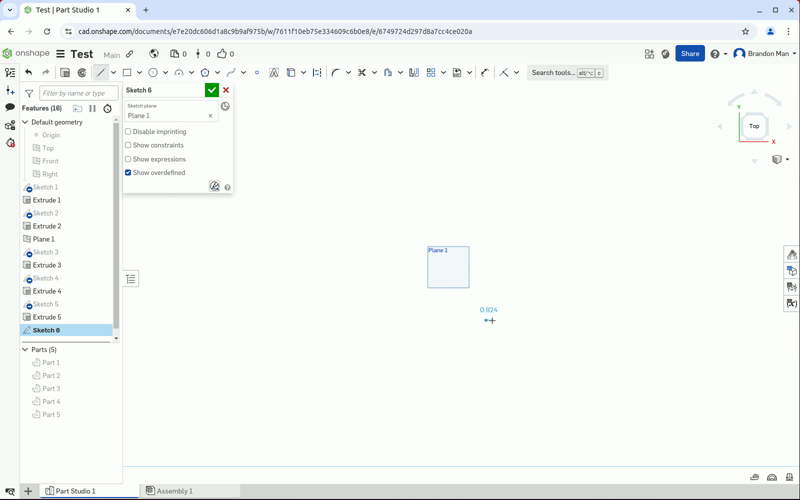
scroll(6)
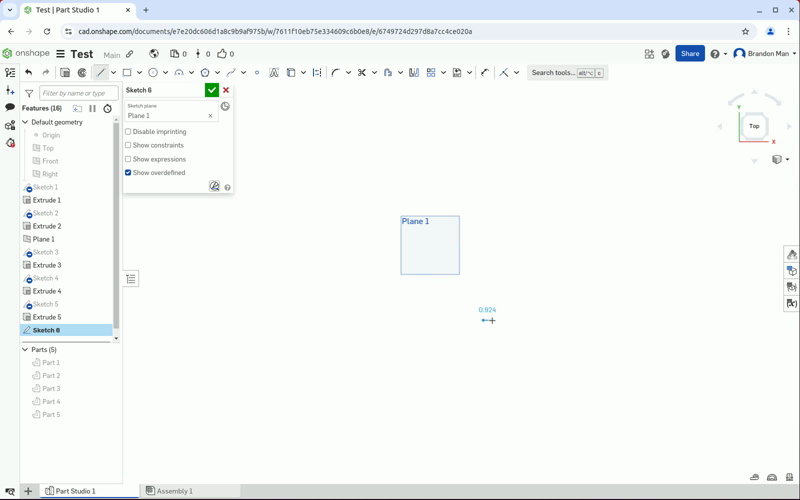
scroll(6)
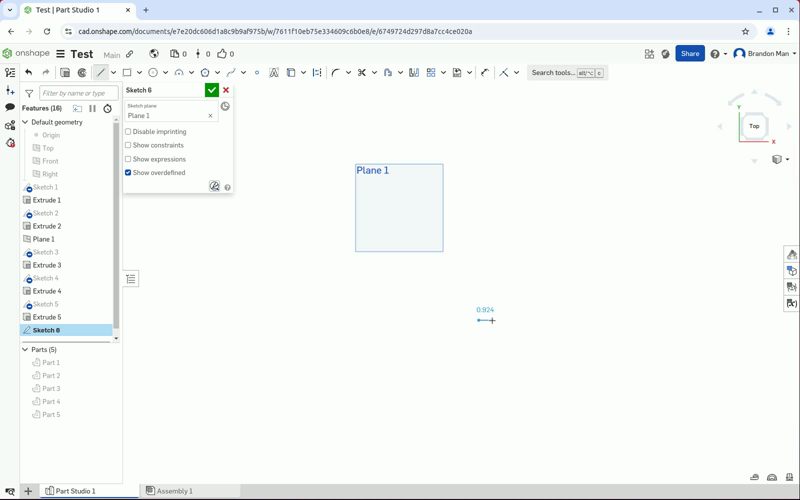
scroll(6)
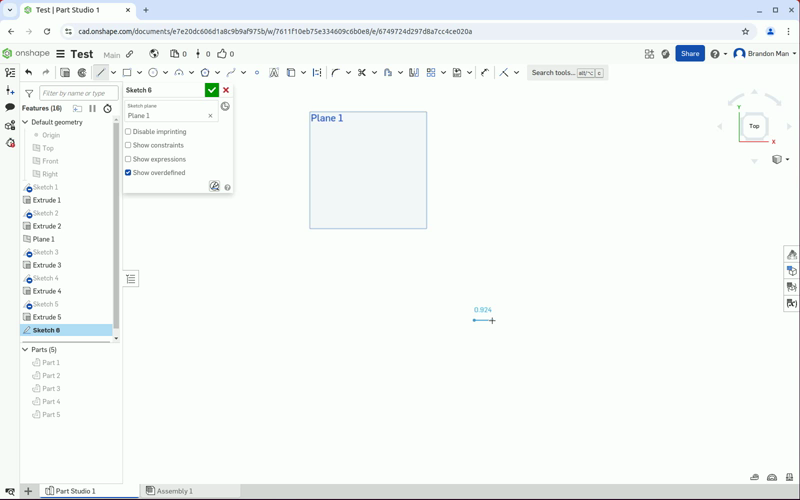
scroll(6)
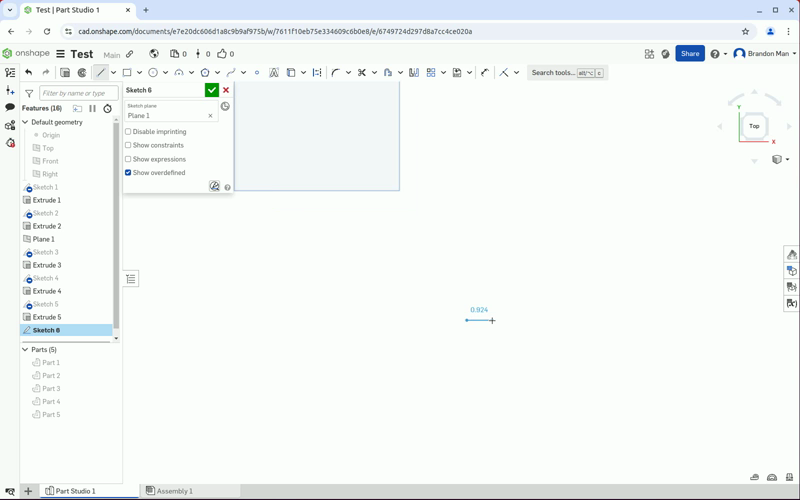
scroll(6)
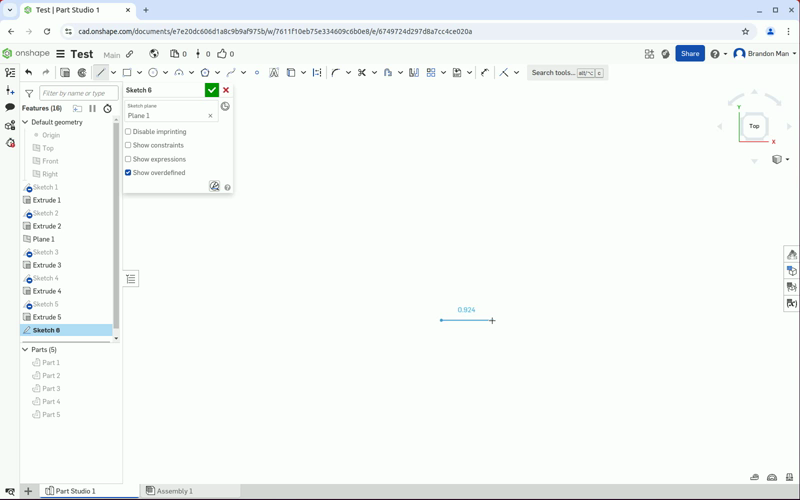
click(492, 320)
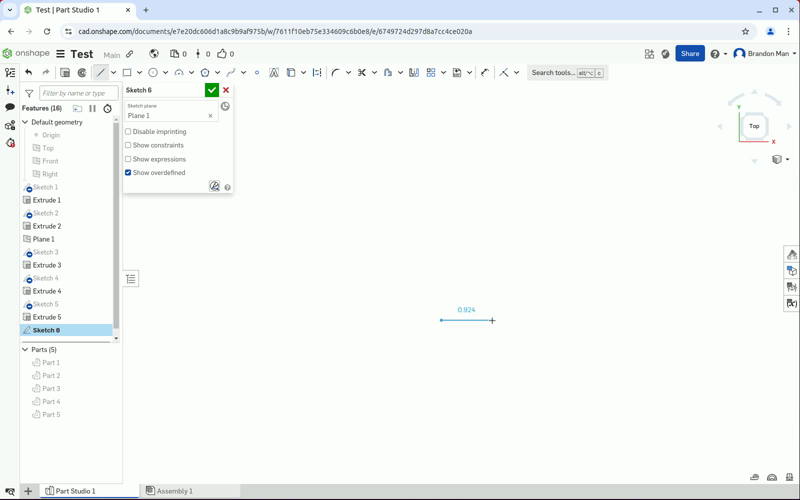
scroll(-6)
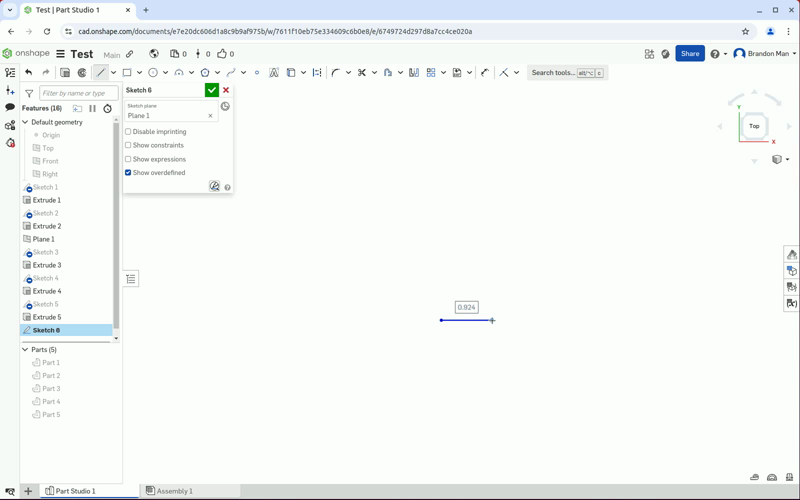
scroll(-6)
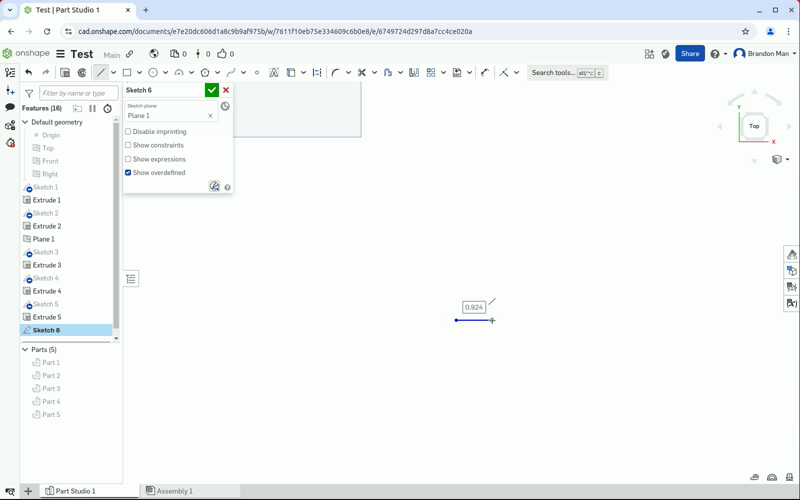
scroll(-6)
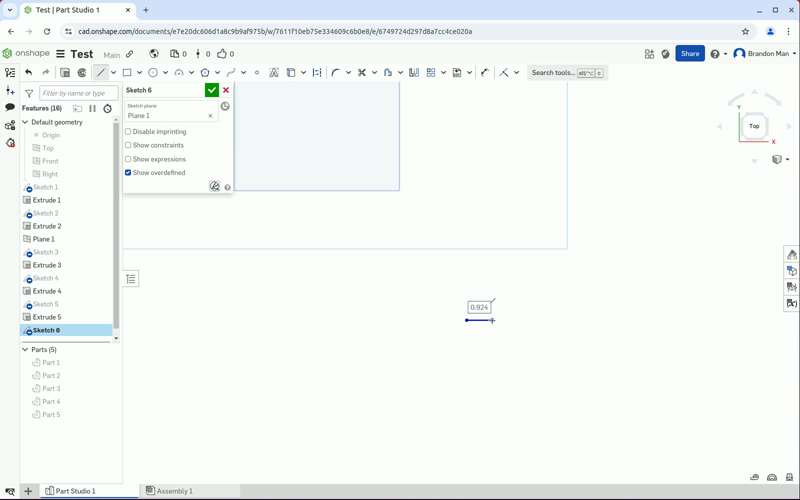
scroll(-6)
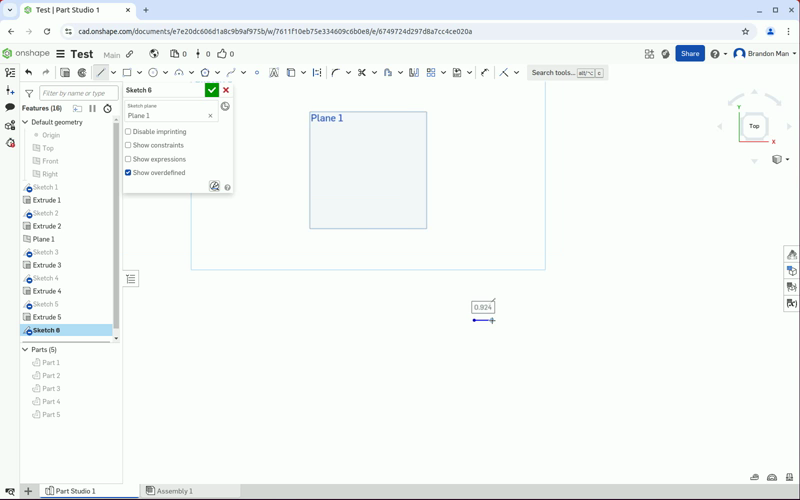
scroll(-6)
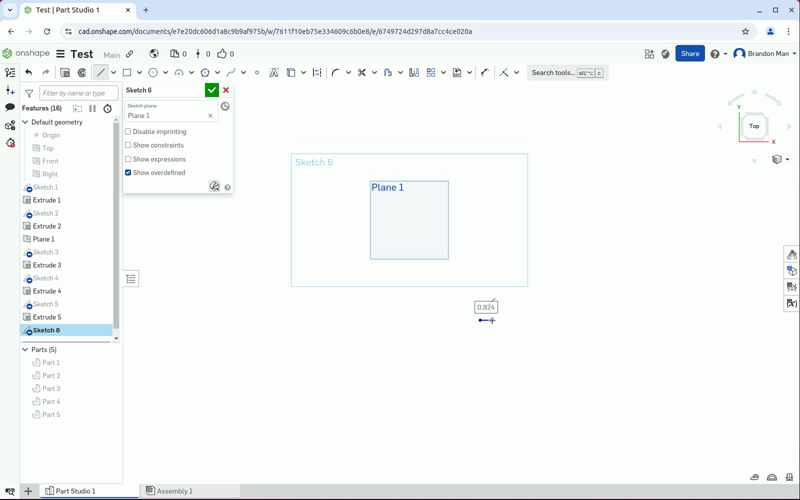
scroll(-6)
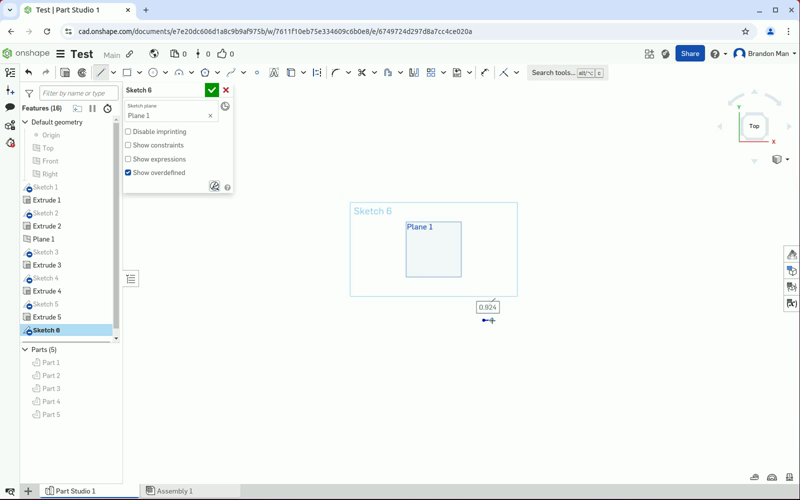
scroll(-6)
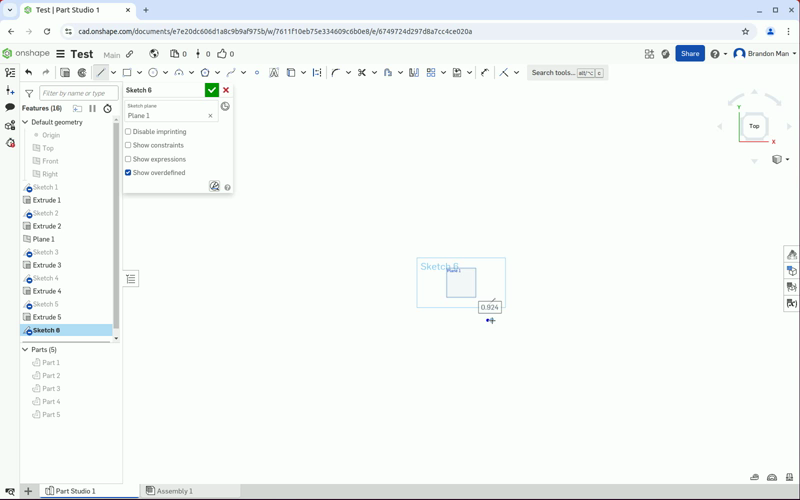
key_up(shift)
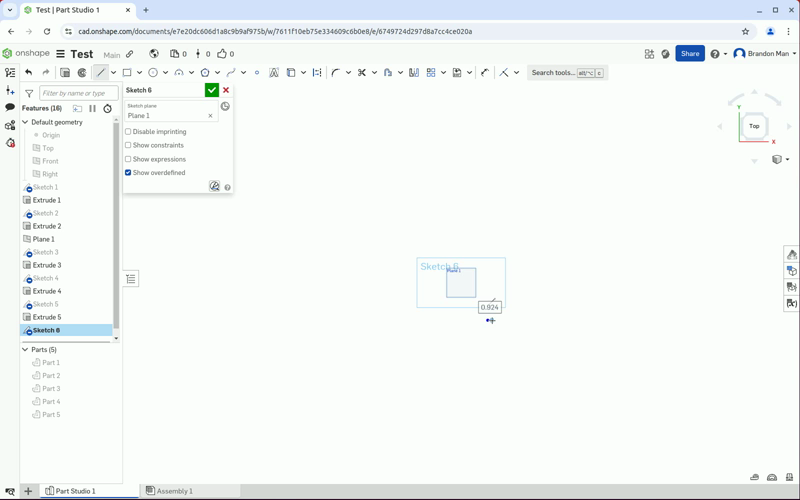
key_down(shift)
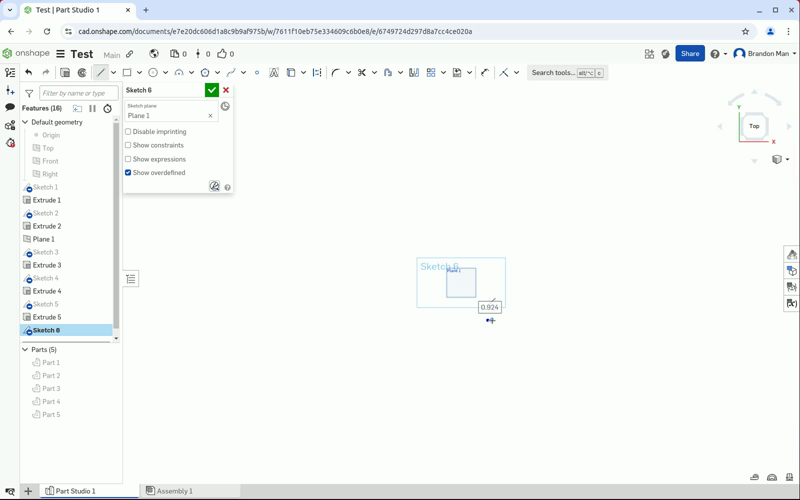
mouse_move(522, 320)
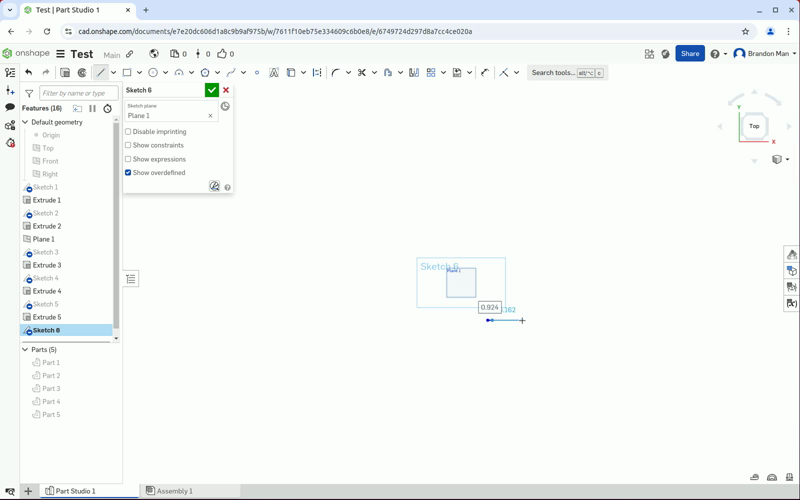
mouse_move(492, 315)
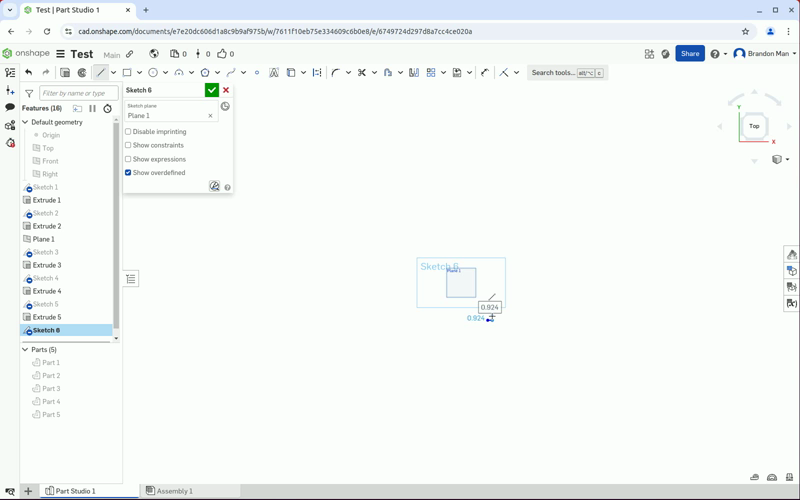
scroll(6)
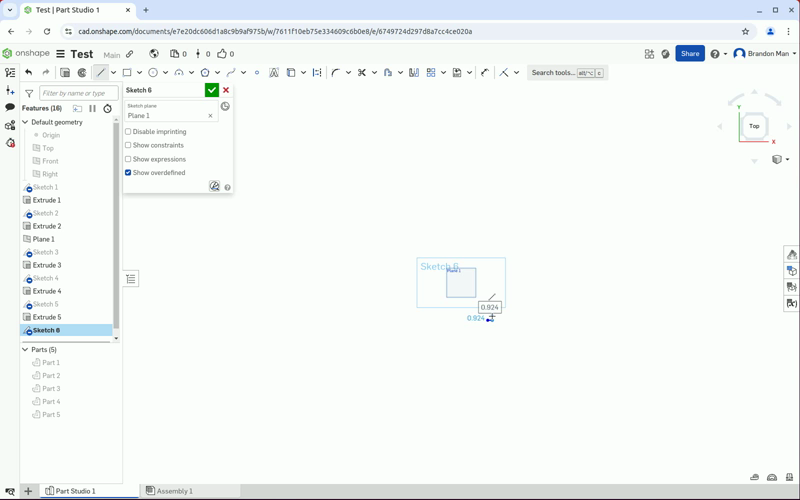
scroll(6)
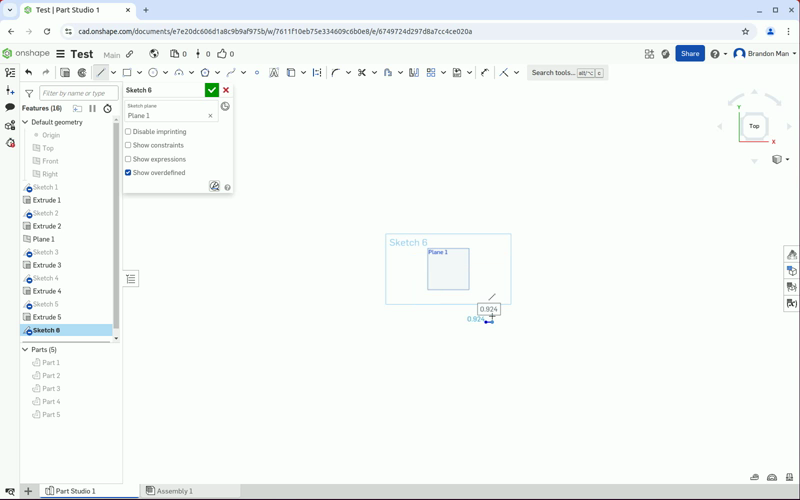
scroll(6)
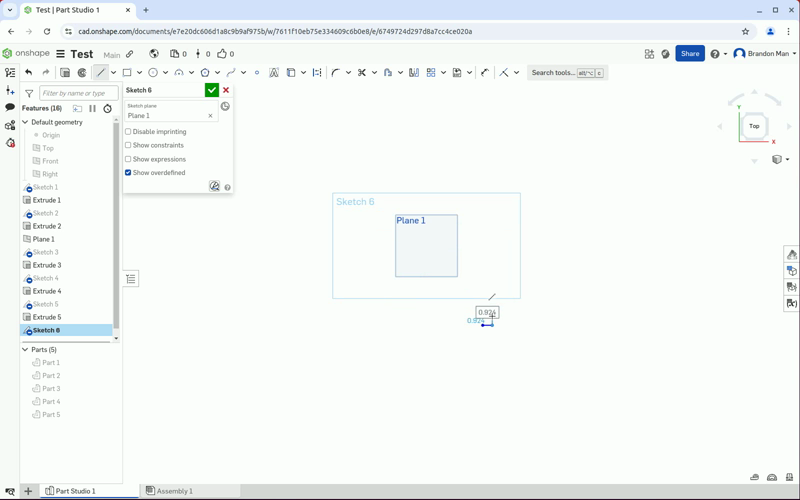
scroll(6)
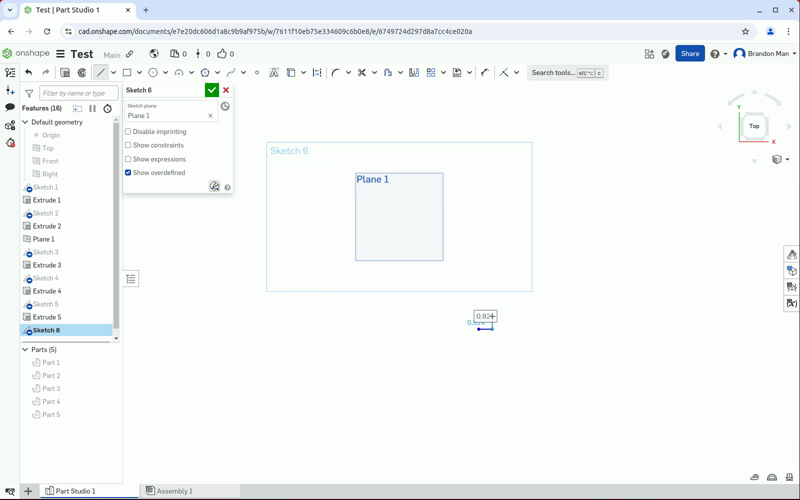
scroll(6)
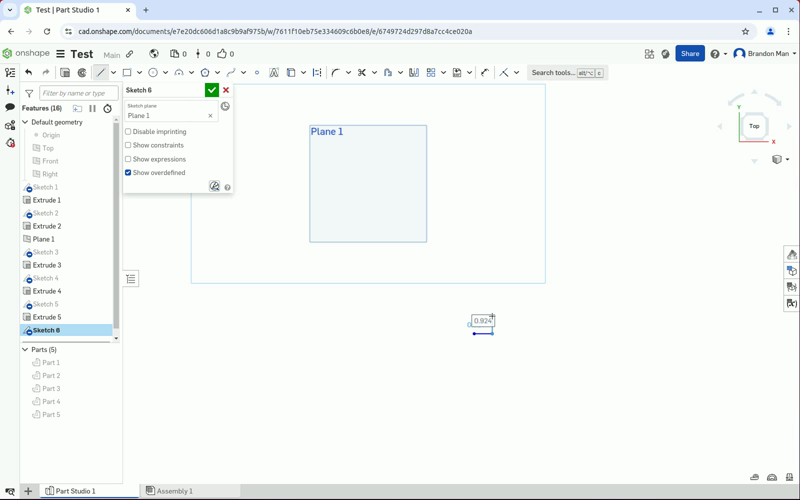
scroll(6)
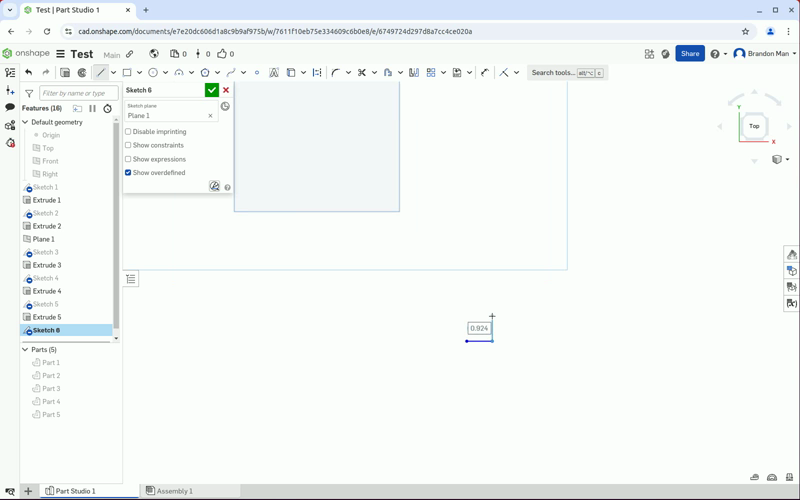
scroll(6)
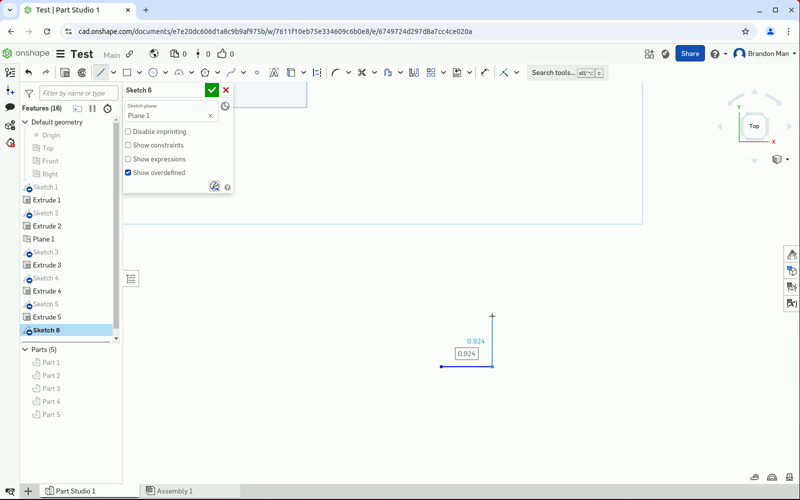
click(492, 315)
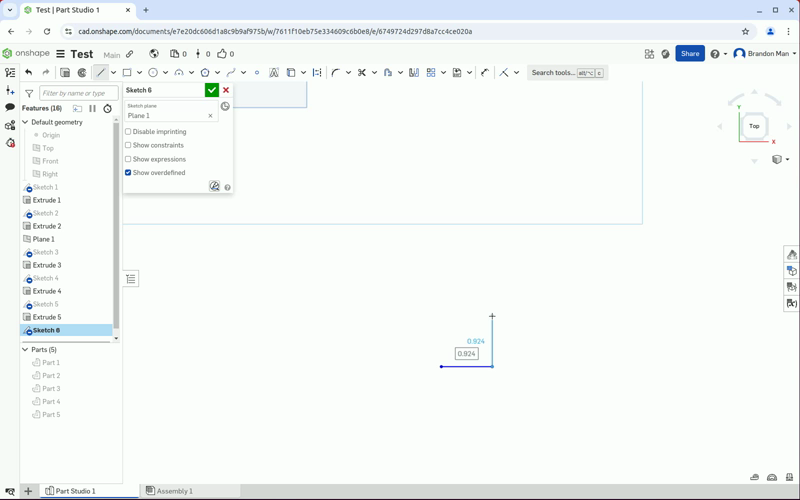
scroll(-6)
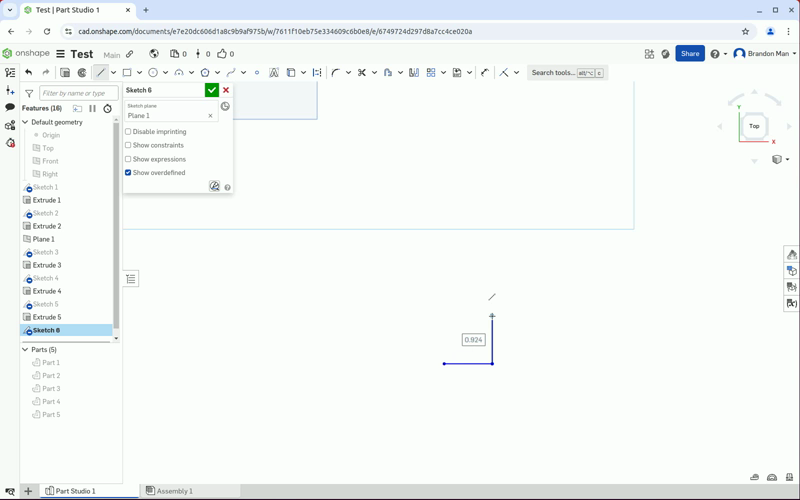
scroll(-6)
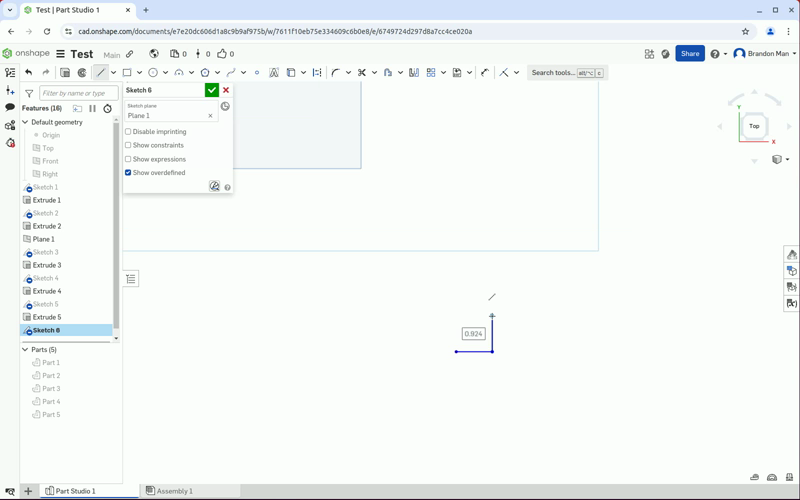
scroll(-6)
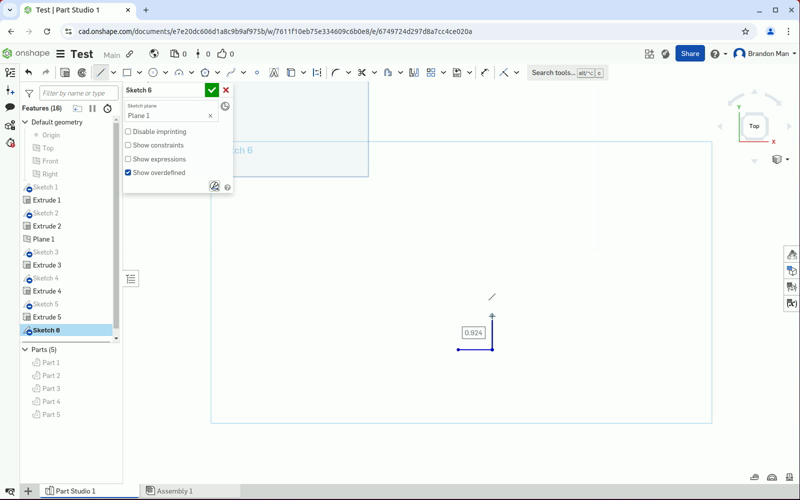
scroll(-6)
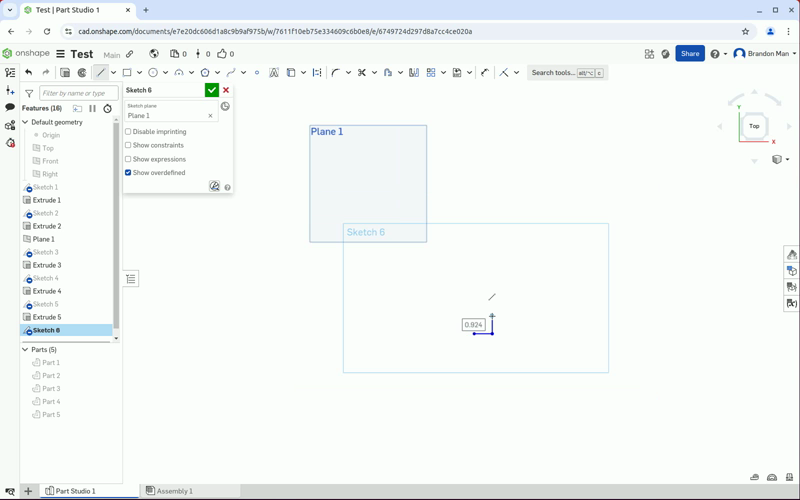
scroll(-6)
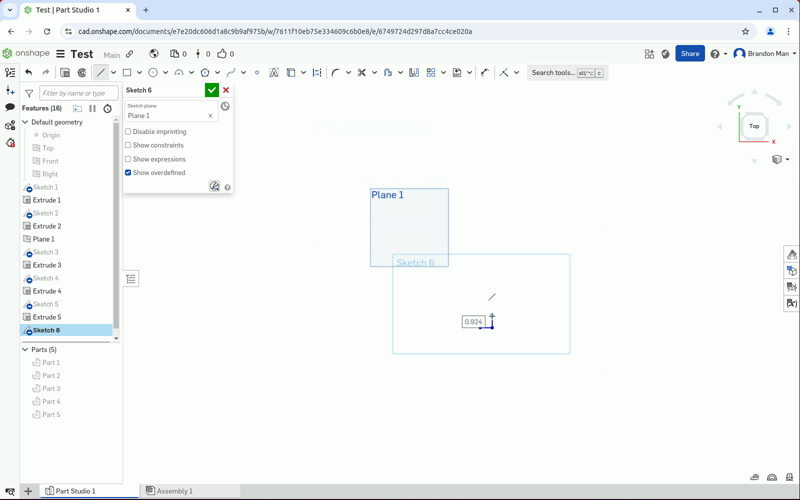
scroll(-6)
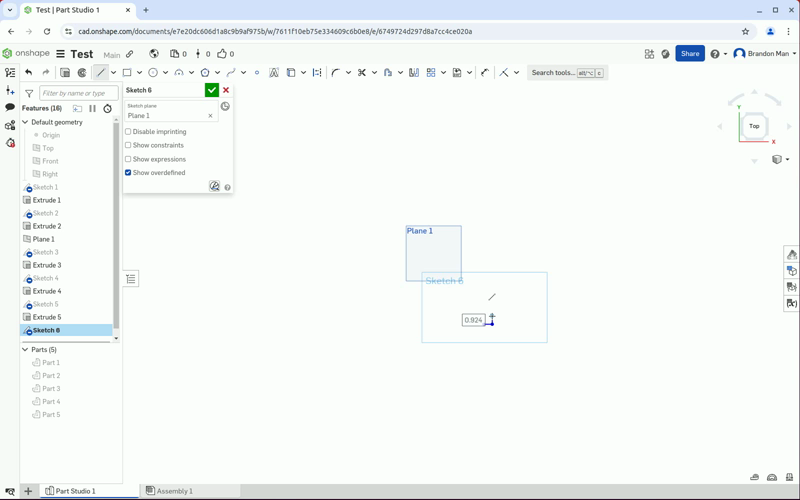
scroll(-6)
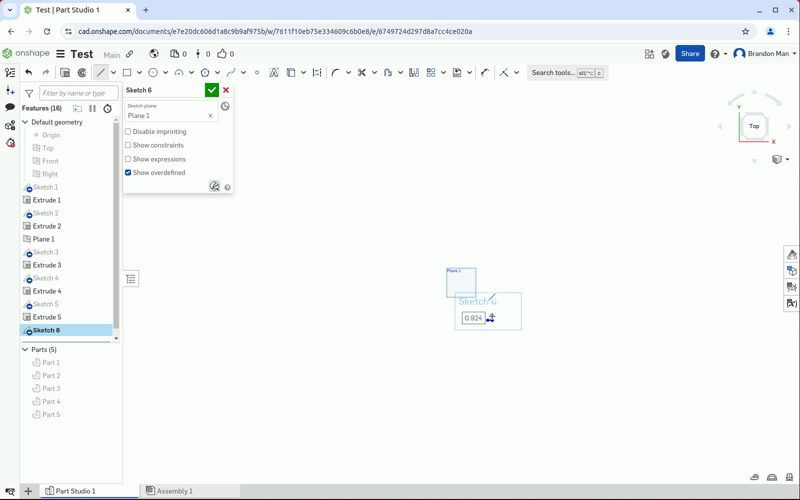
key_up(shift)
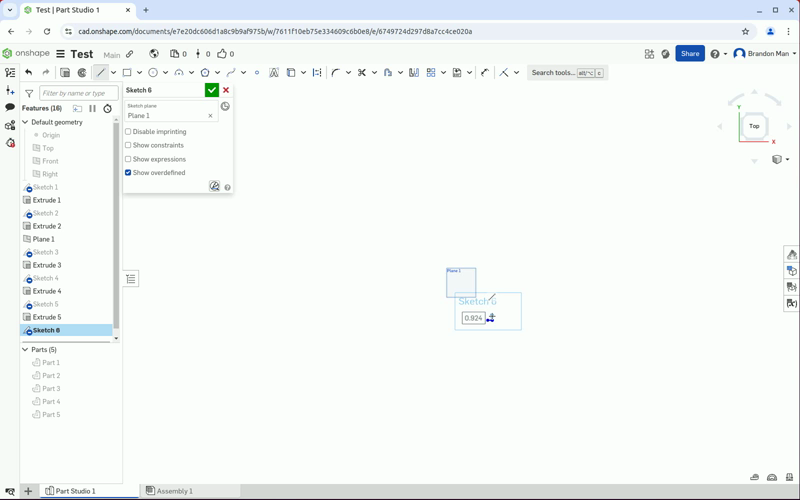
key_down(shift)
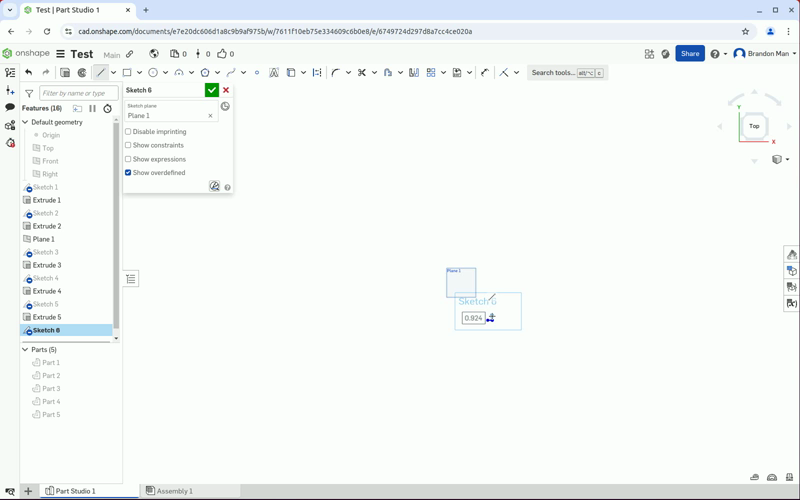
mouse_move(522, 315)
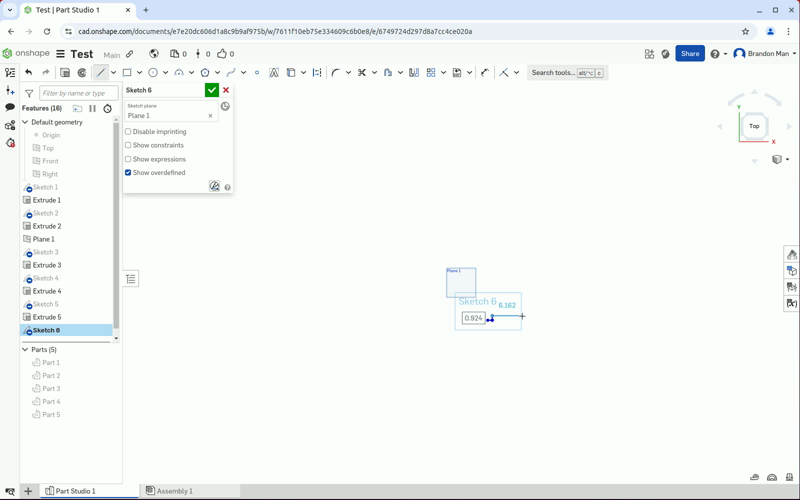
mouse_move(487, 315)
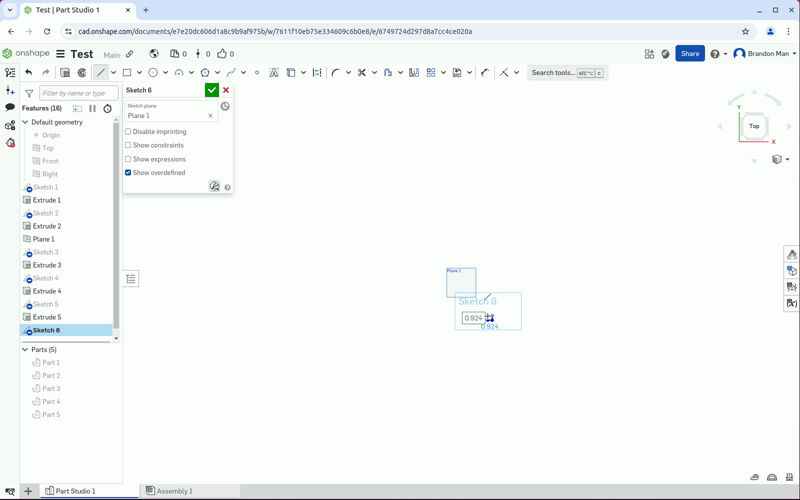
scroll(6)
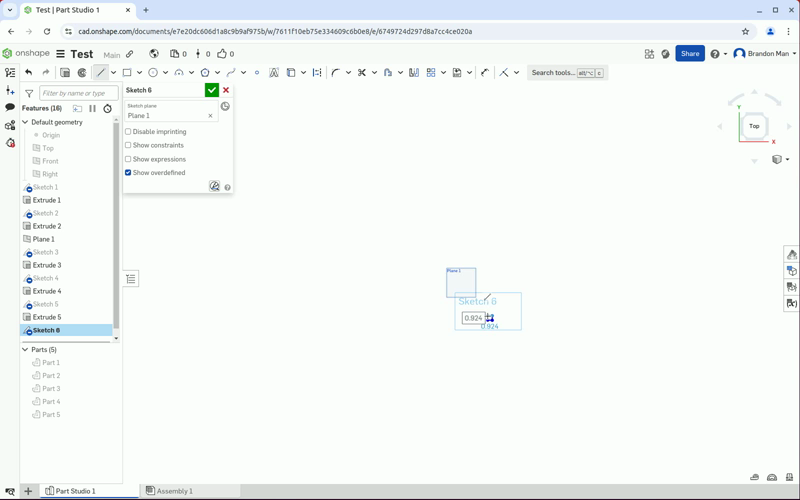
scroll(6)
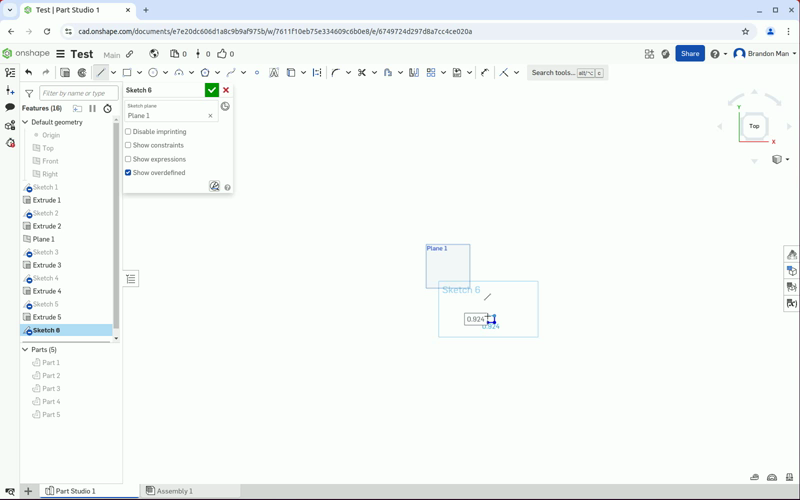
scroll(6)
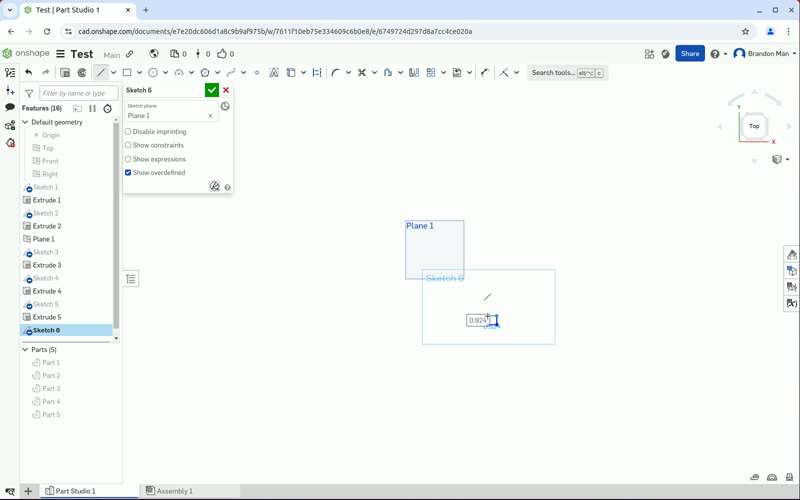
scroll(6)
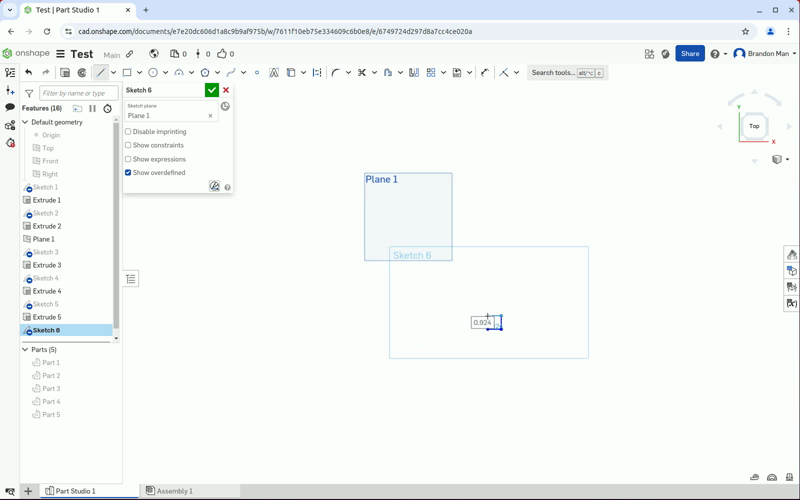
scroll(6)
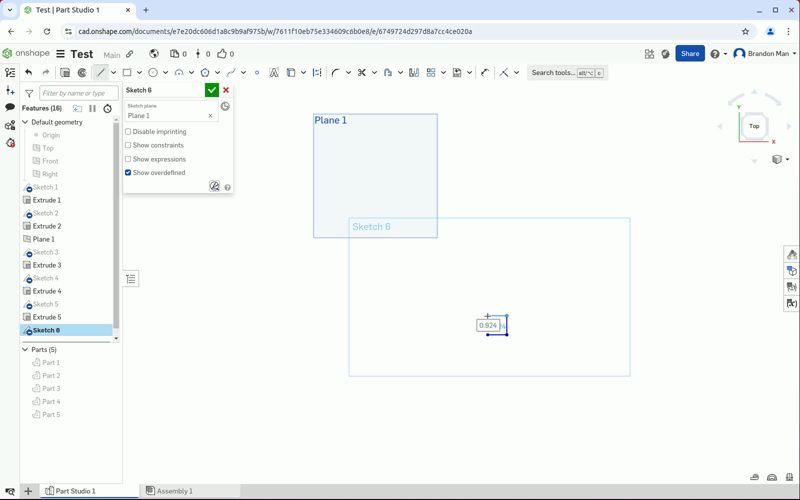
scroll(6)
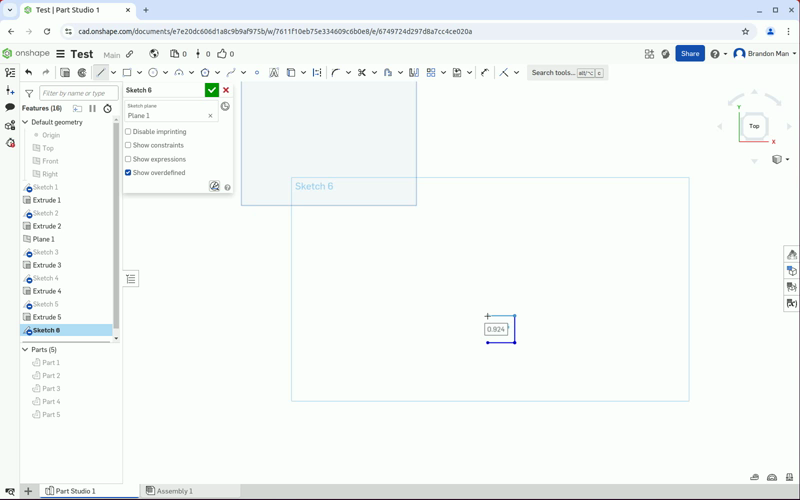
scroll(6)
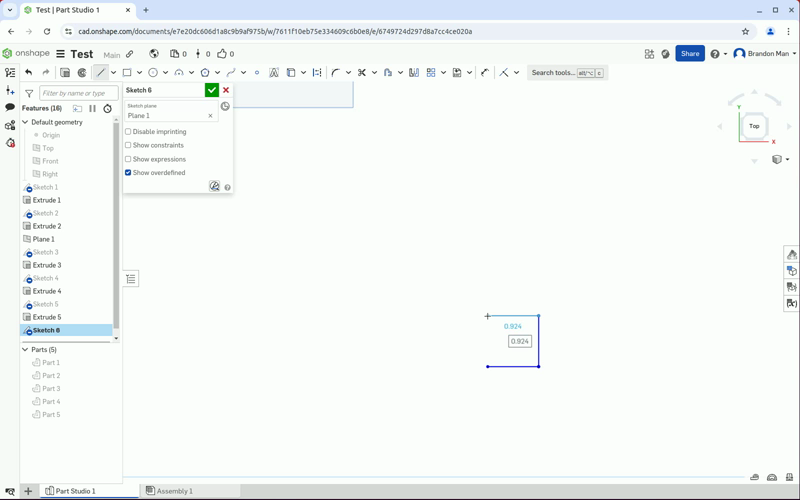
click(487, 315)
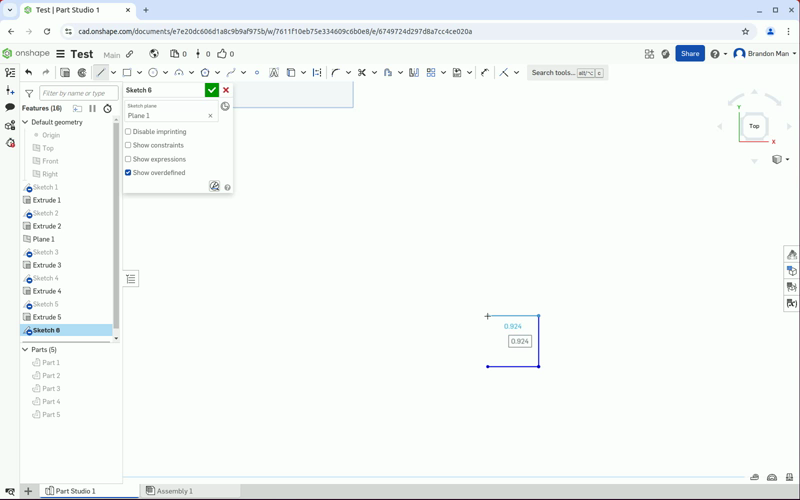
scroll(-6)
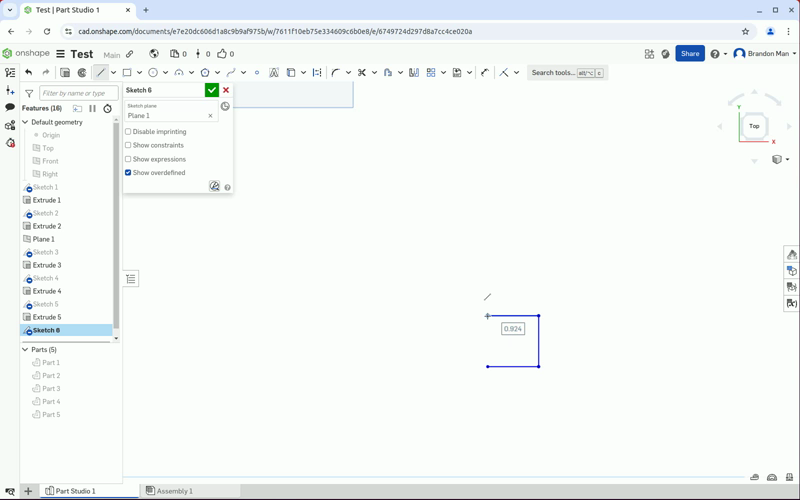
scroll(-6)
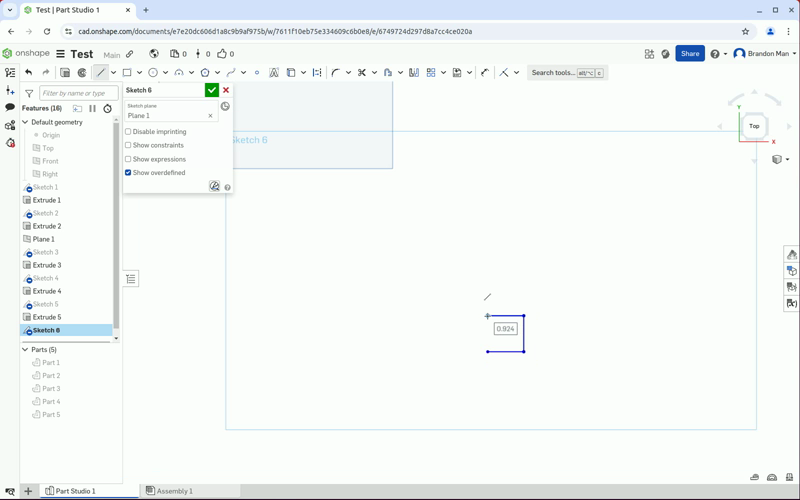
scroll(-6)
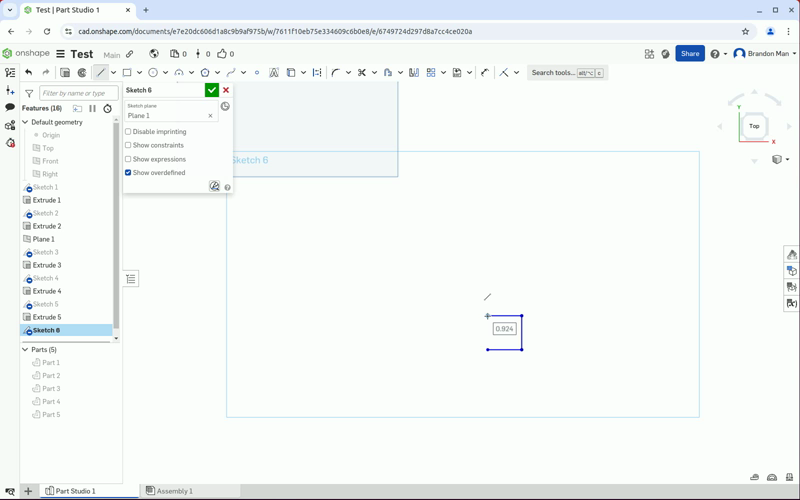
scroll(-6)
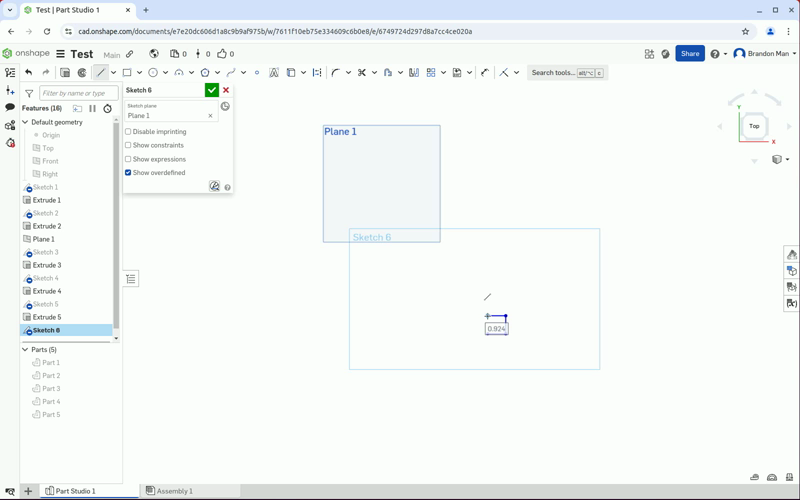
scroll(-6)
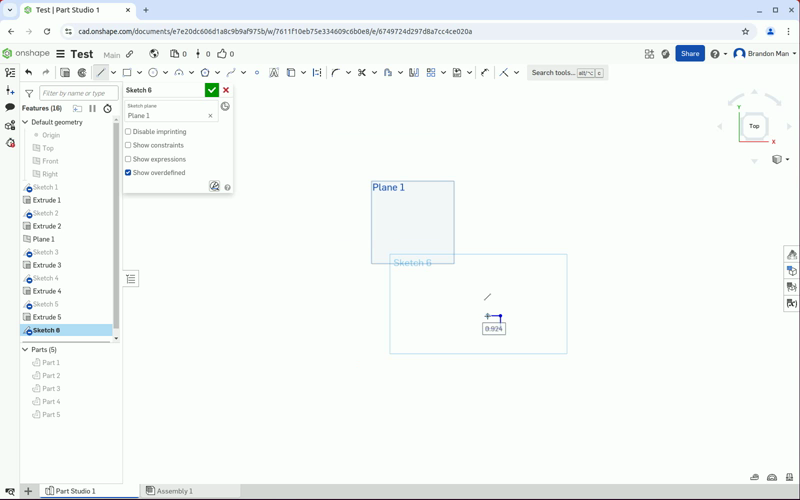
scroll(-6)
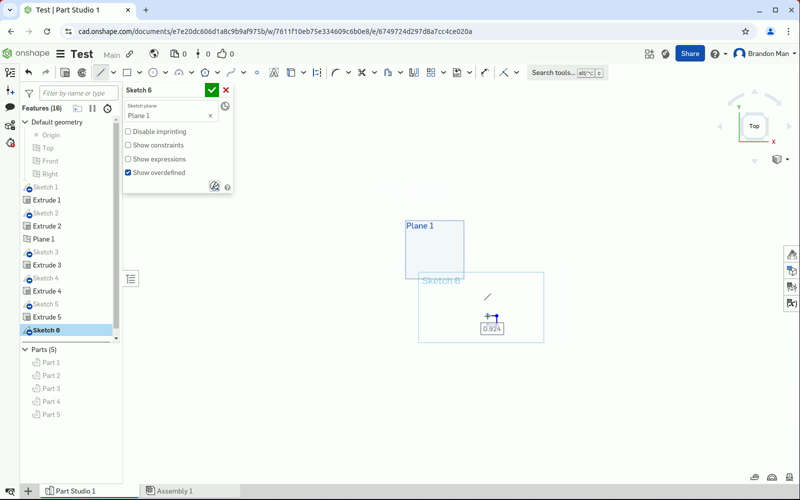
scroll(-6)
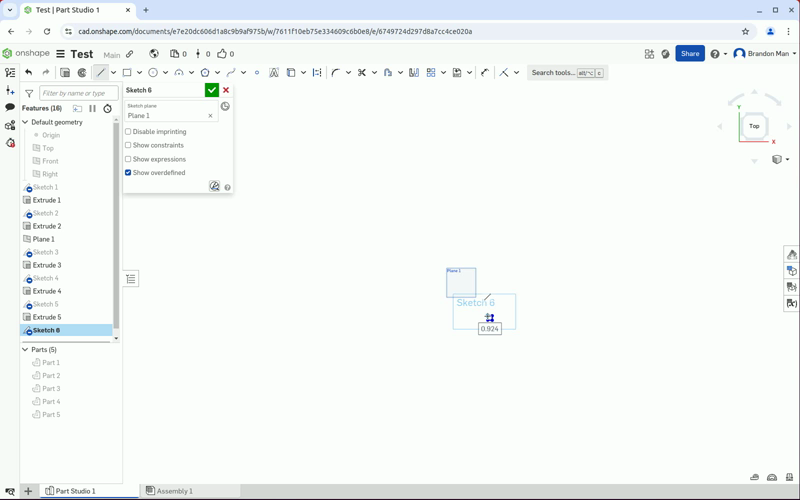
key_up(shift)
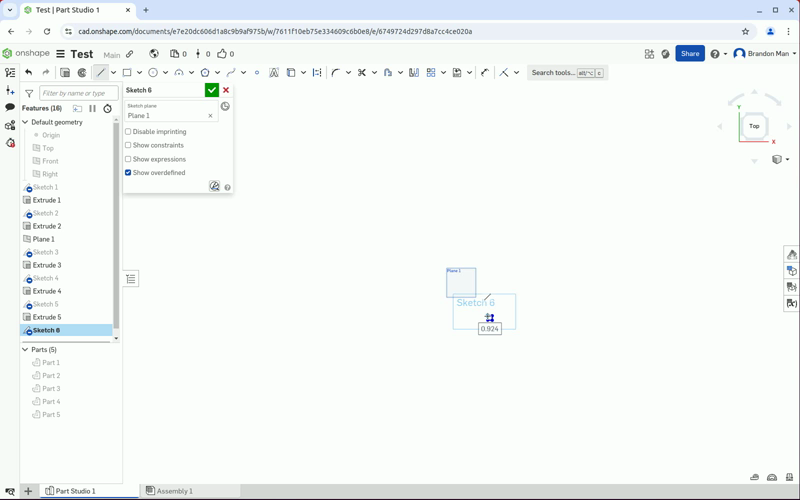
mouse_move(517, 315)
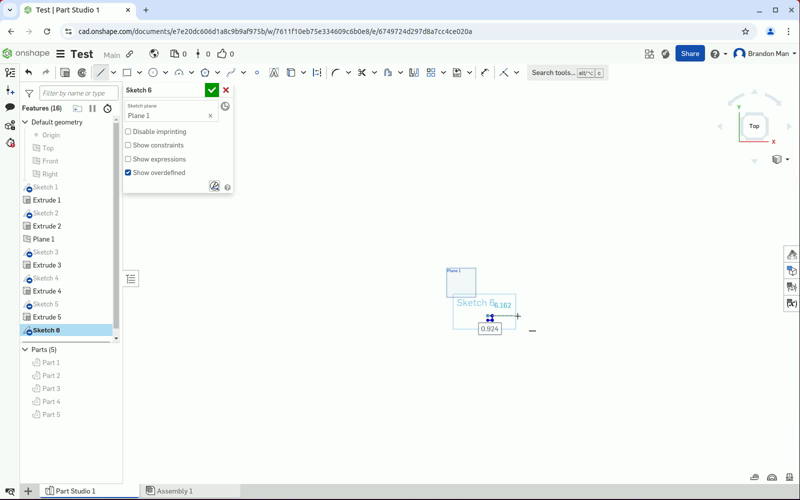
key_down(shift)
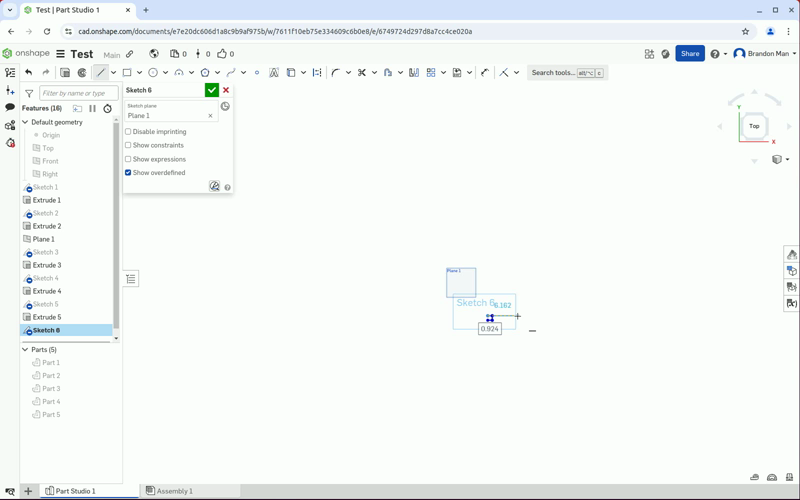
mouse_move(487, 320)
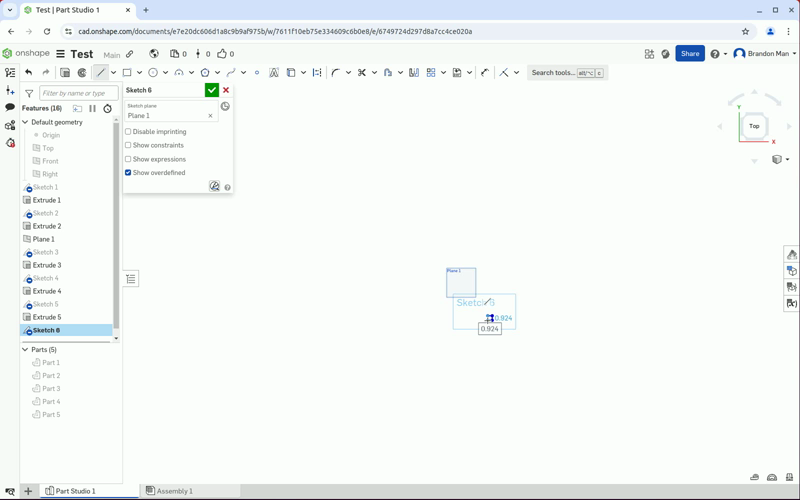
scroll(6)
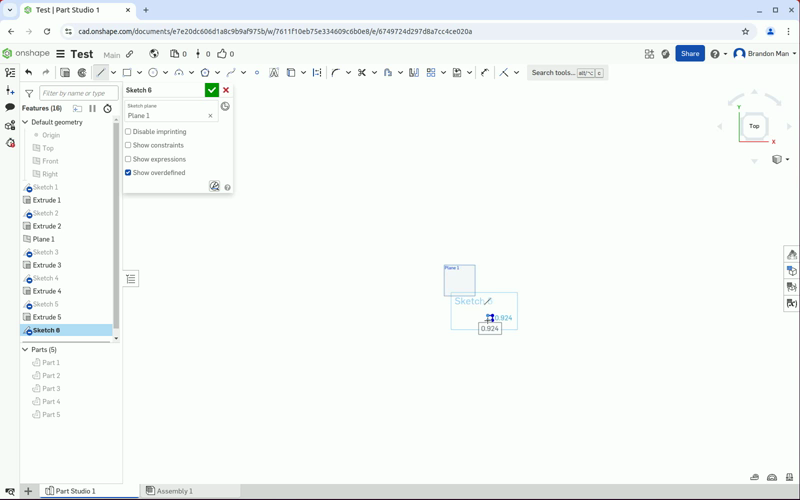
scroll(6)
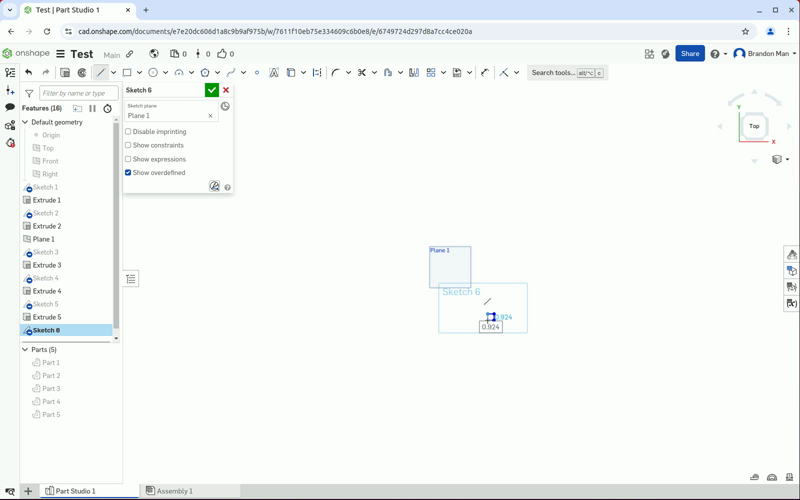
scroll(6)
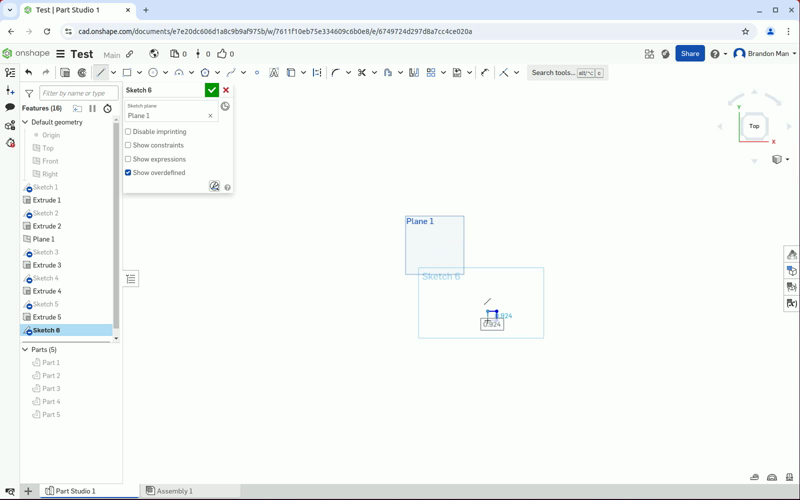
scroll(6)
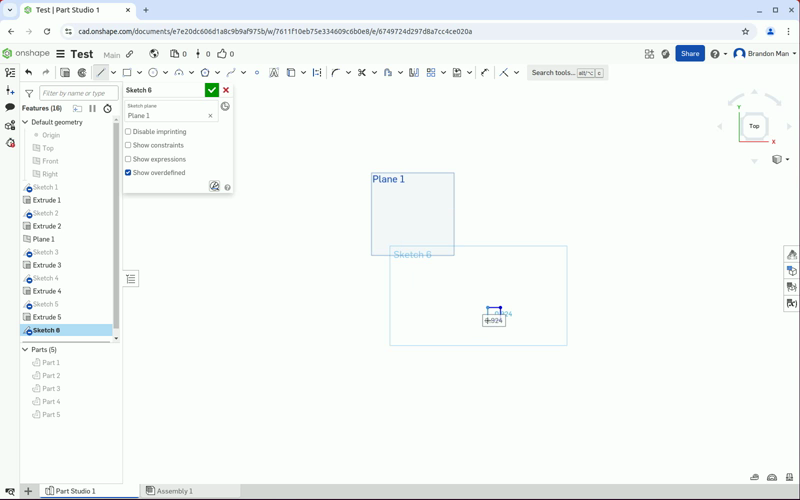
scroll(6)
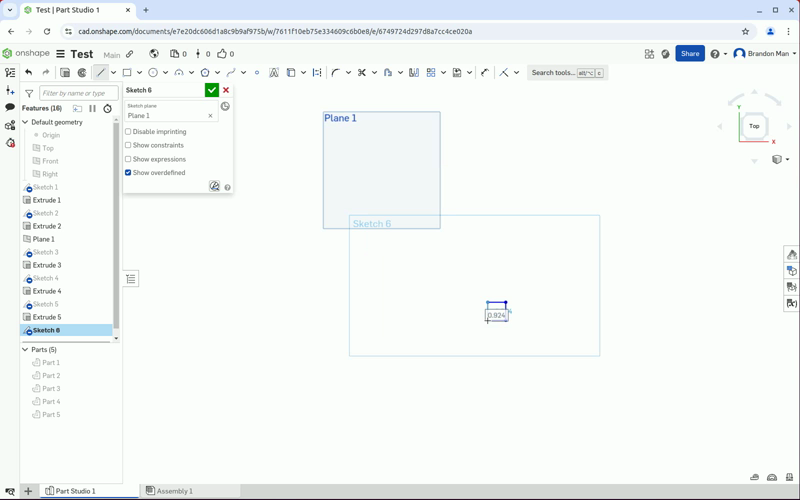
scroll(6)
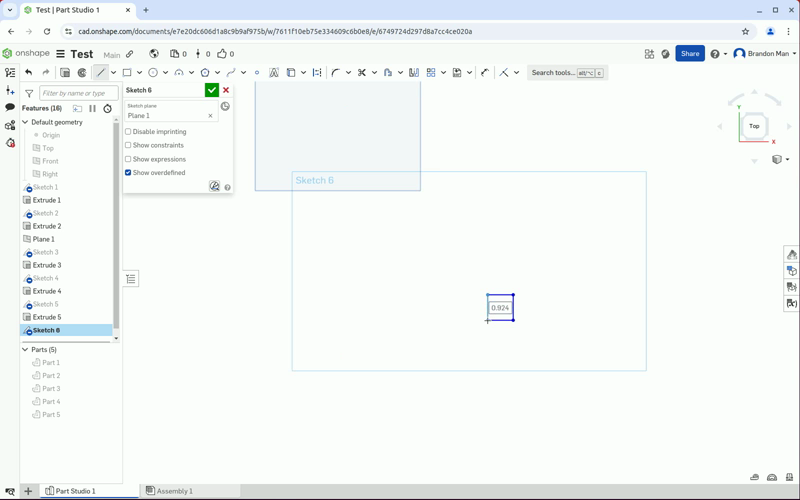
scroll(6)
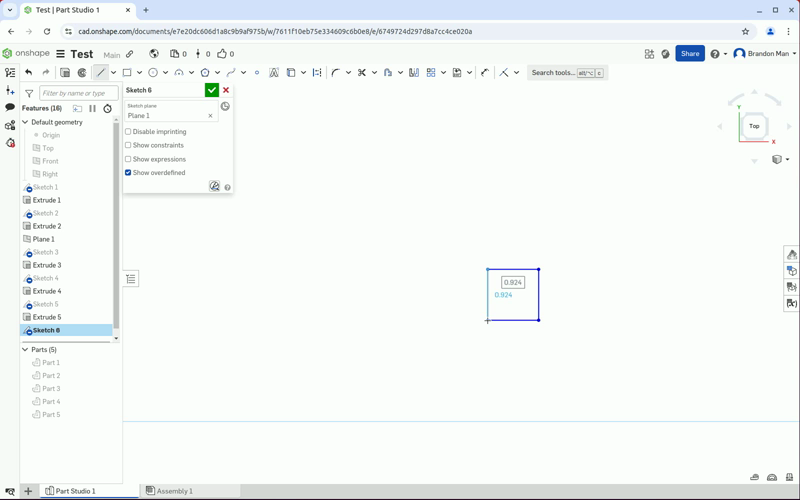
key_up(shift)
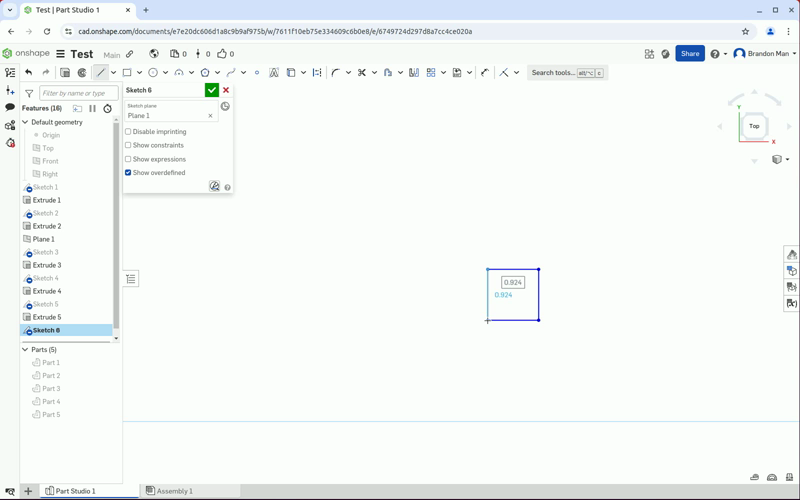
click(487, 320)
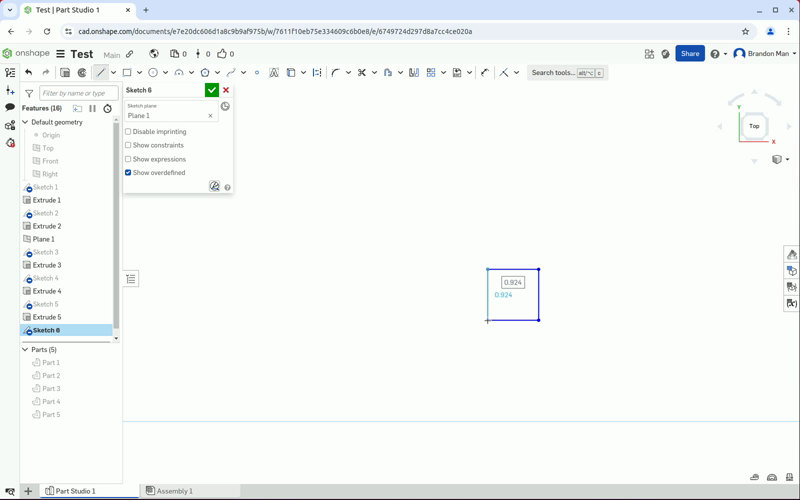
scroll(-6)
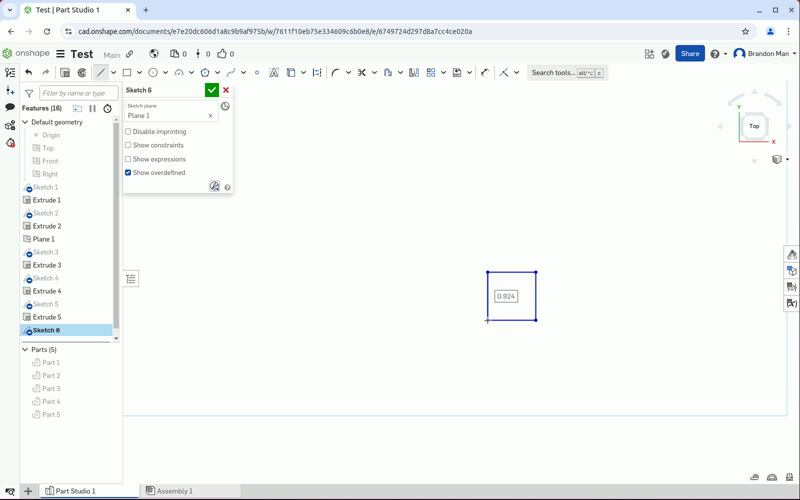
scroll(-6)
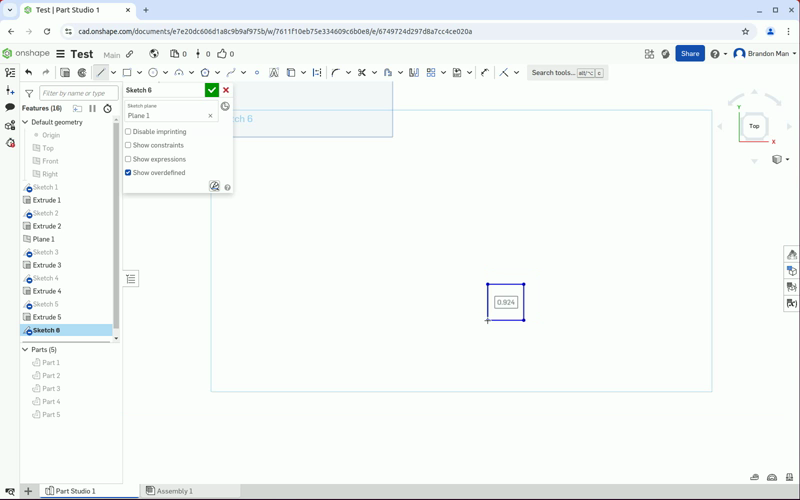
scroll(-6)
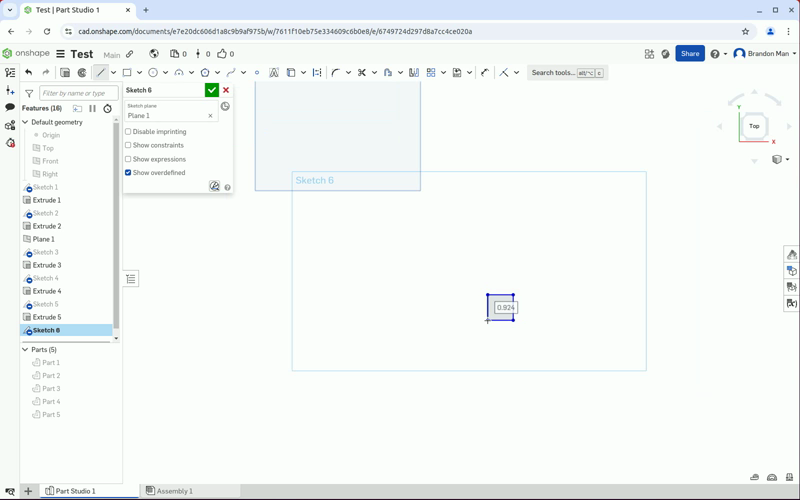
scroll(-6)
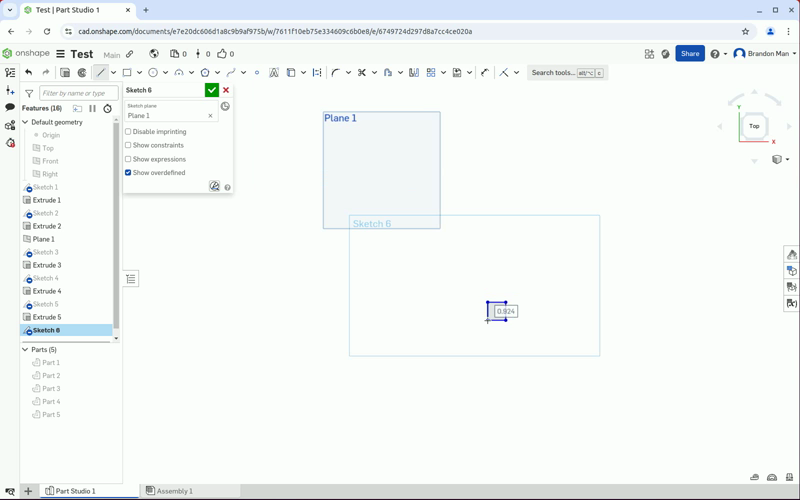
scroll(-6)
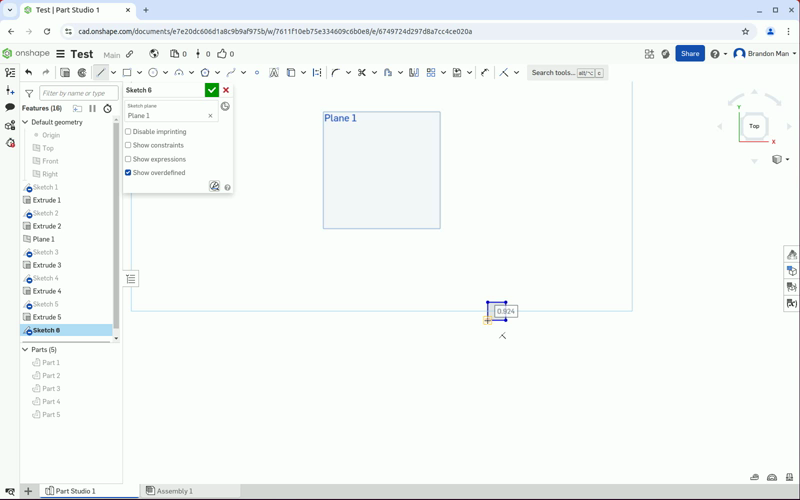
scroll(-6)
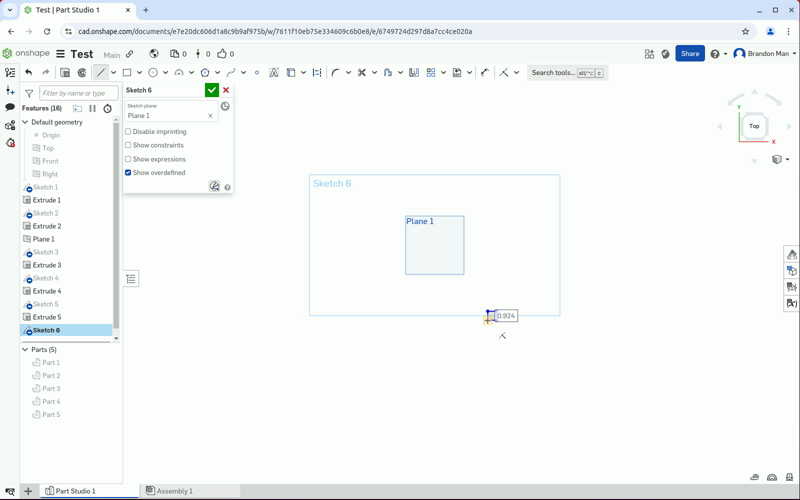
scroll(-6)
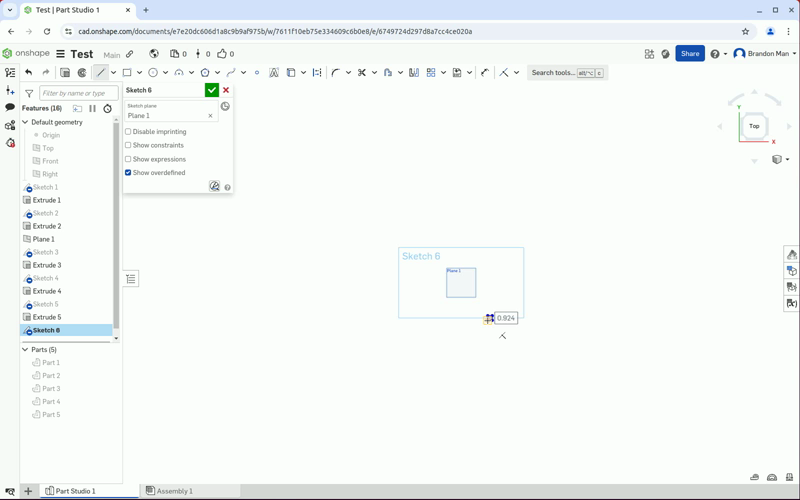
key(esc)
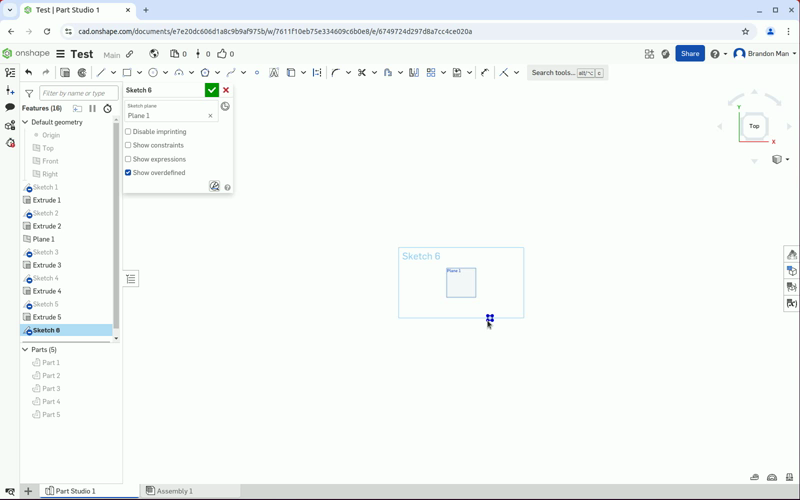
mouse_move(488, 317)
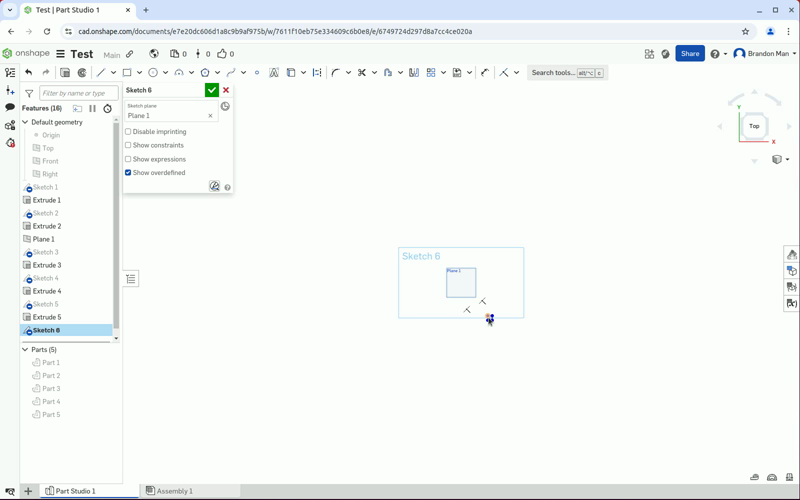
scroll(6)
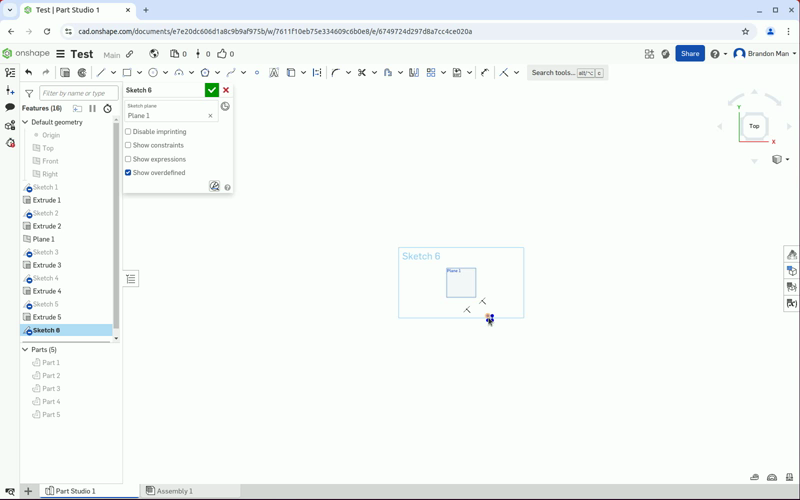
scroll(6)
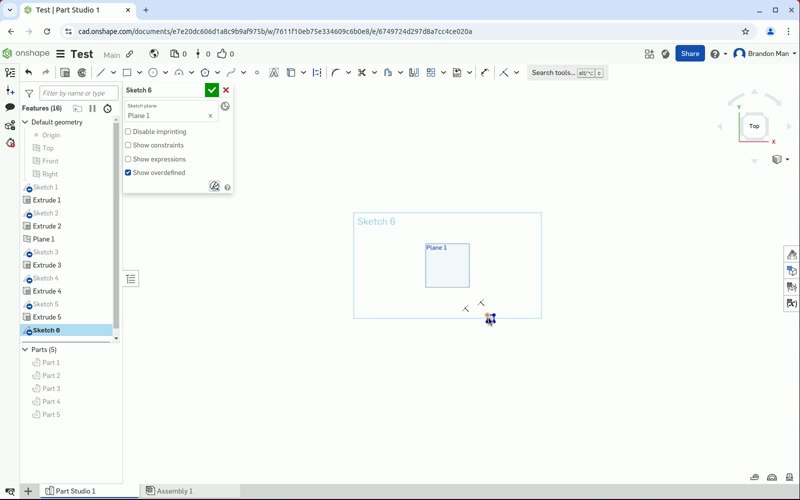
scroll(6)
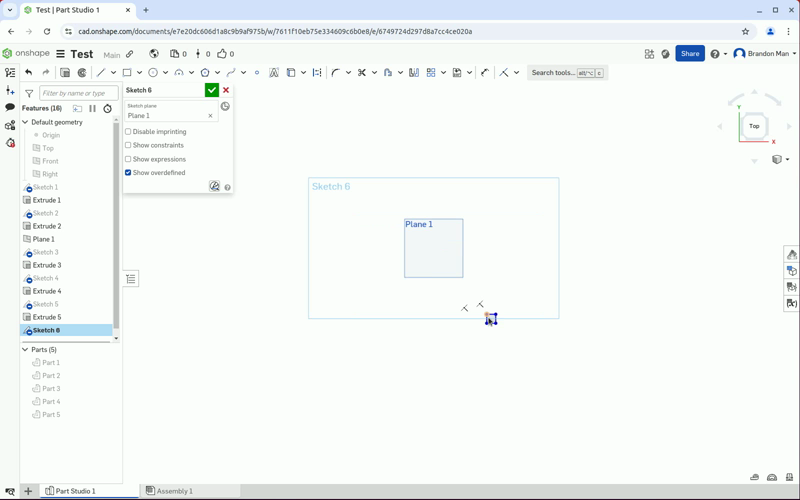
scroll(6)
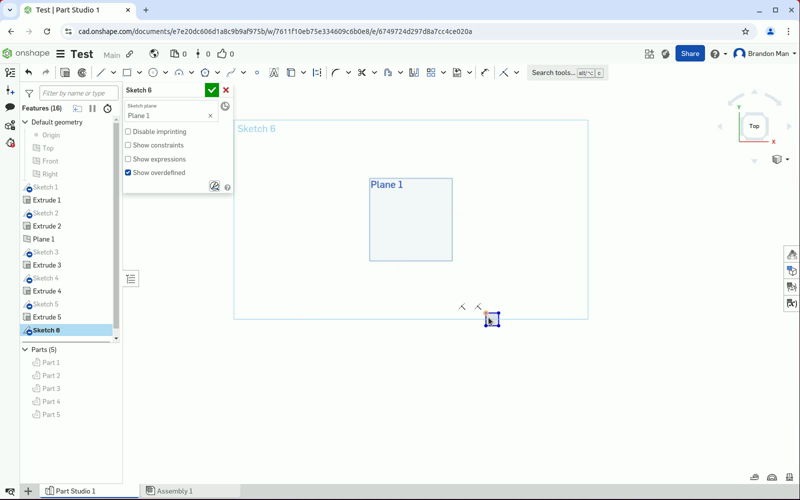
scroll(6)
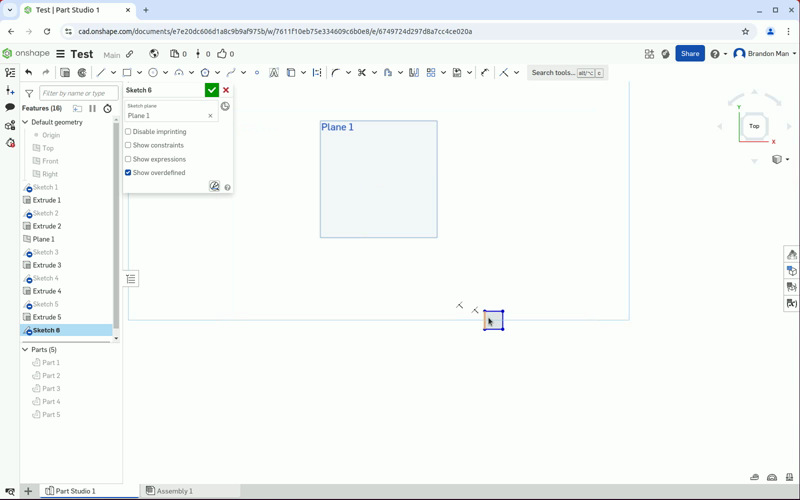
scroll(6)
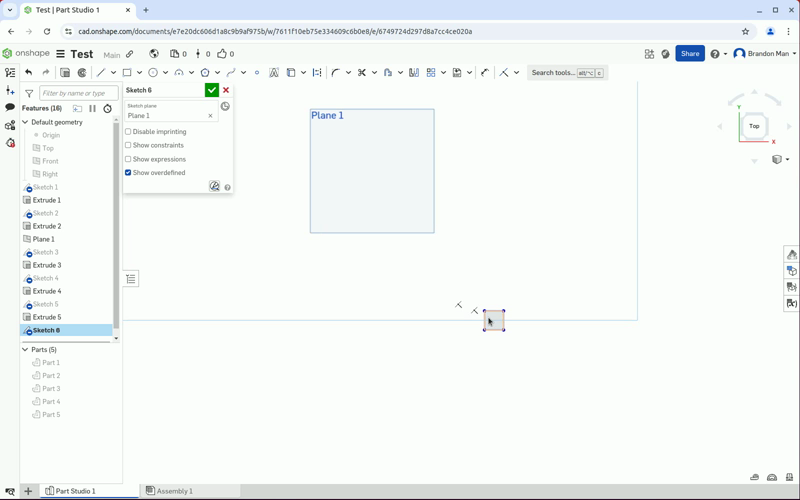
scroll(6)
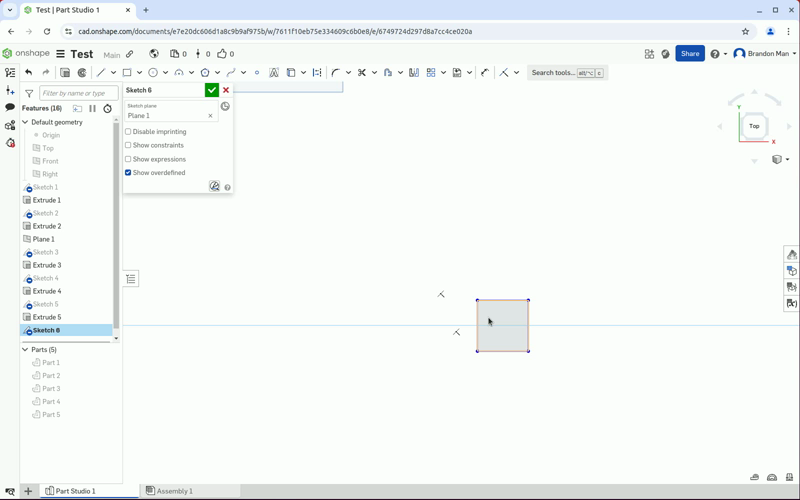
click(488, 317)
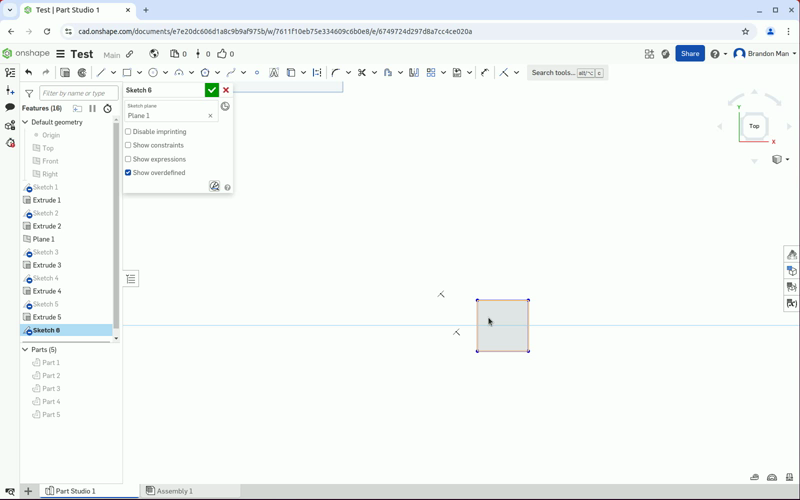
scroll(-6)
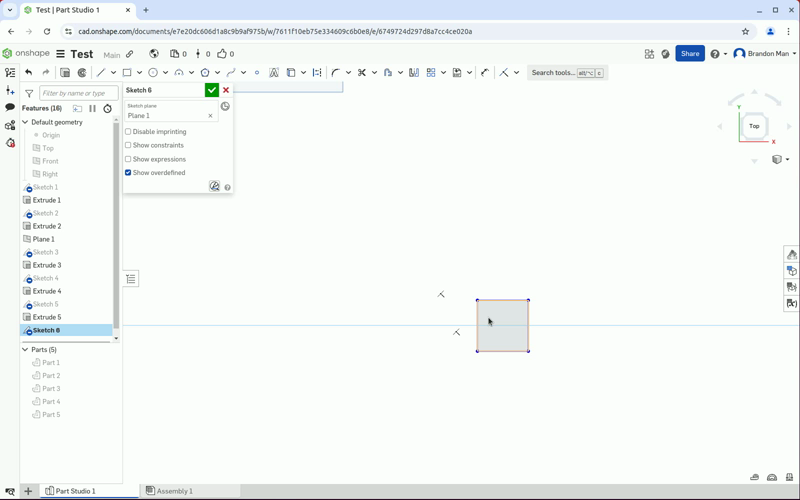
scroll(-6)
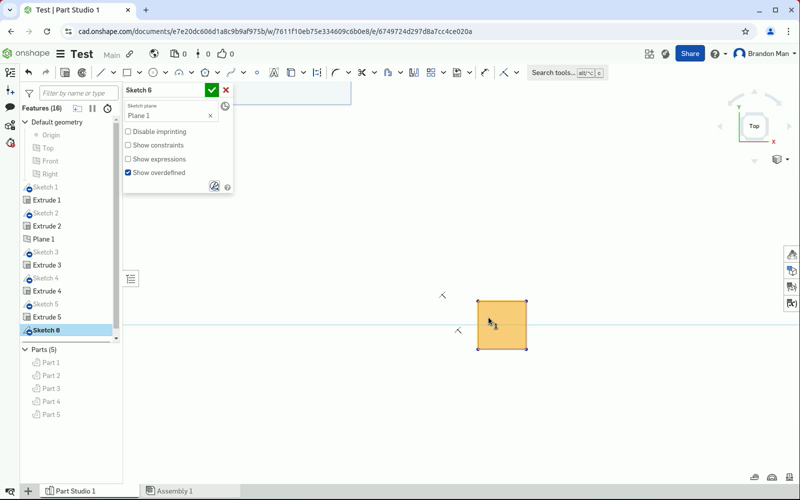
scroll(-6)
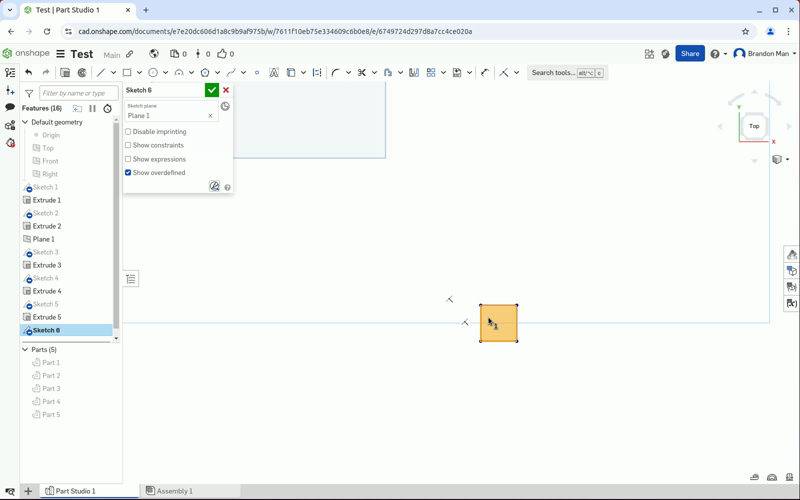
scroll(-6)
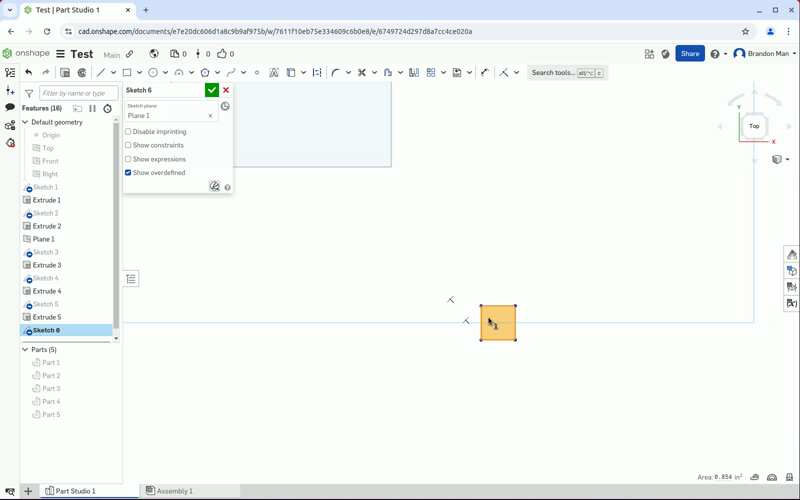
scroll(-6)
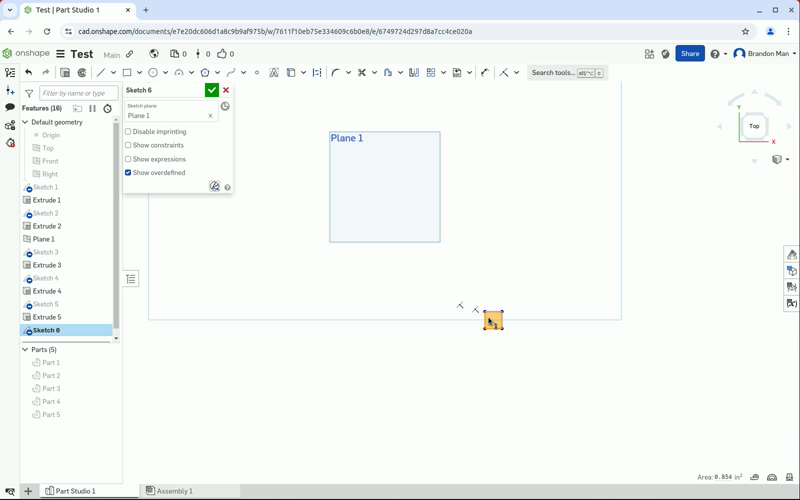
scroll(-6)
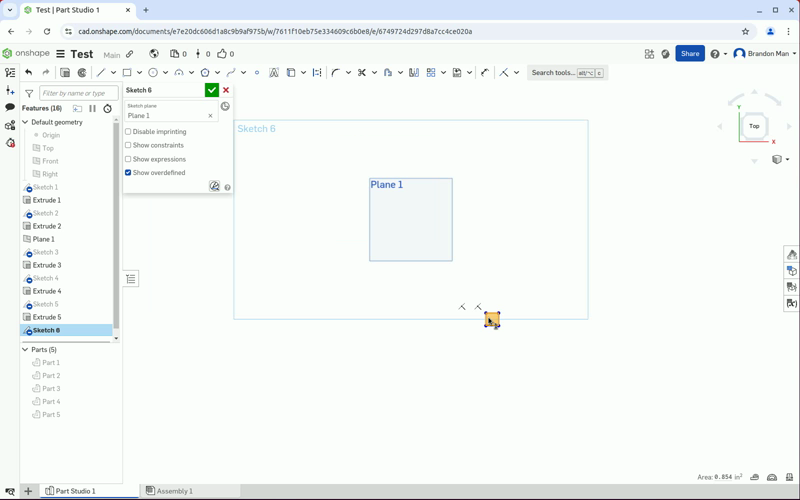
scroll(-6)
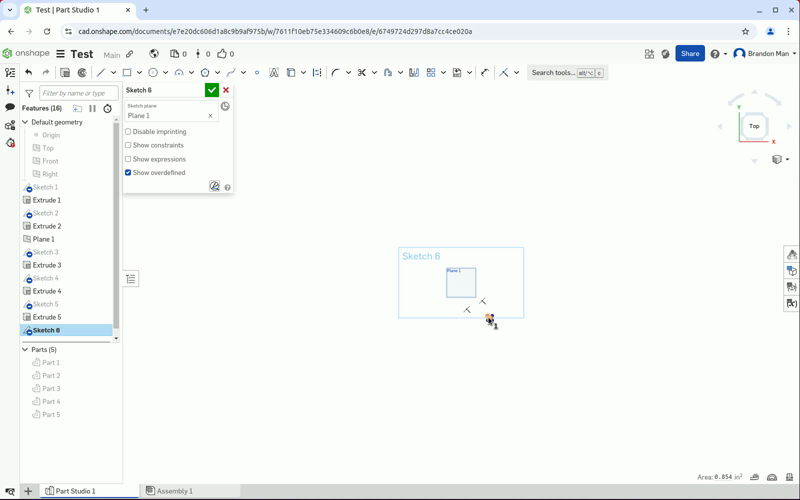
mouse_move(73, 352)
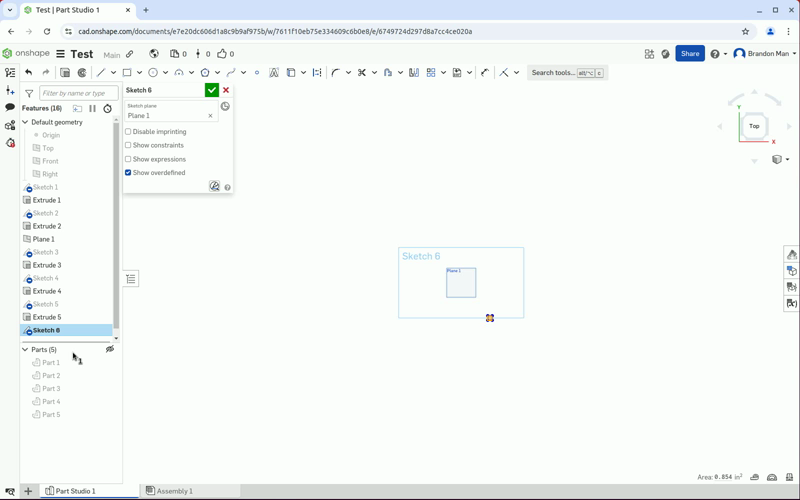
key(shift+y)
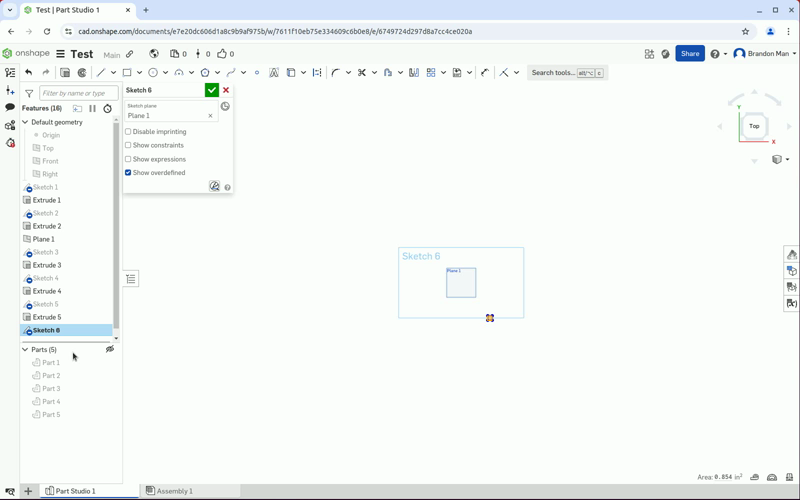
key(shift+e)
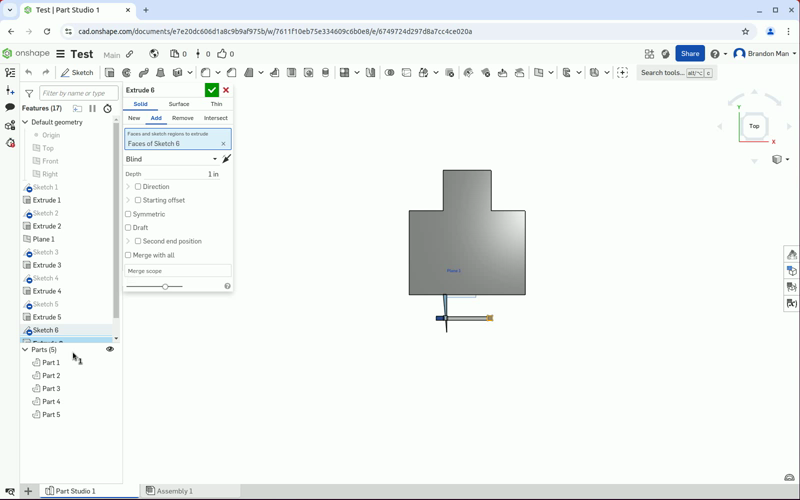
mouse_move(143, 106)
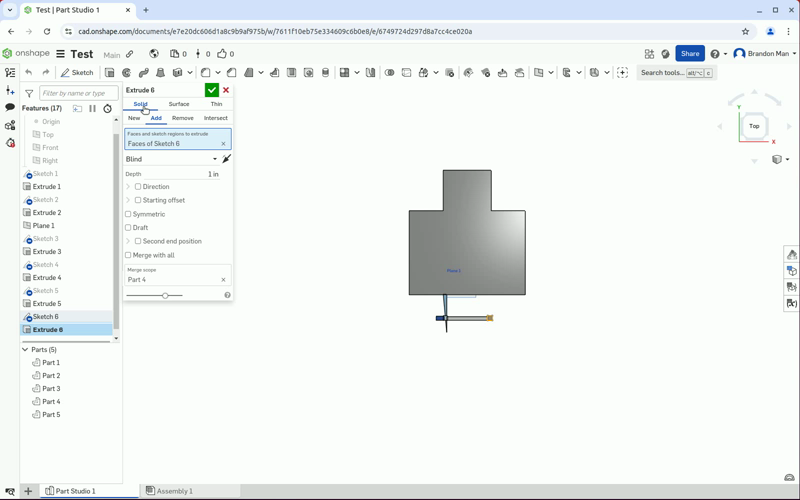
click(143, 106)
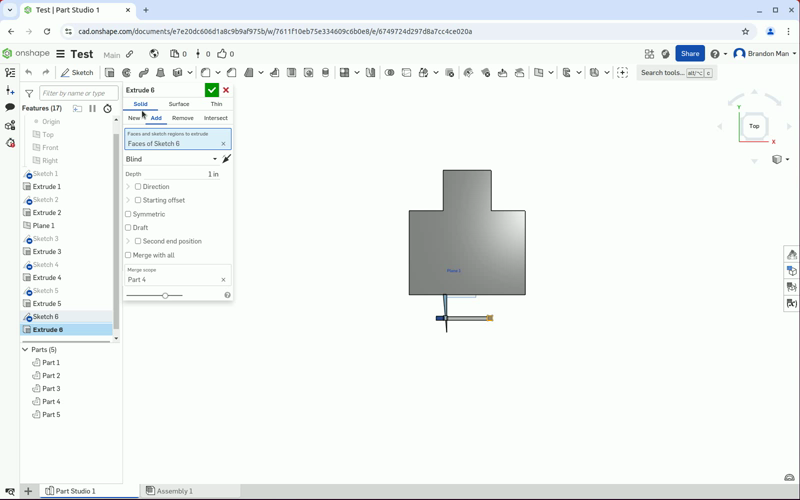
mouse_move(137, 120)
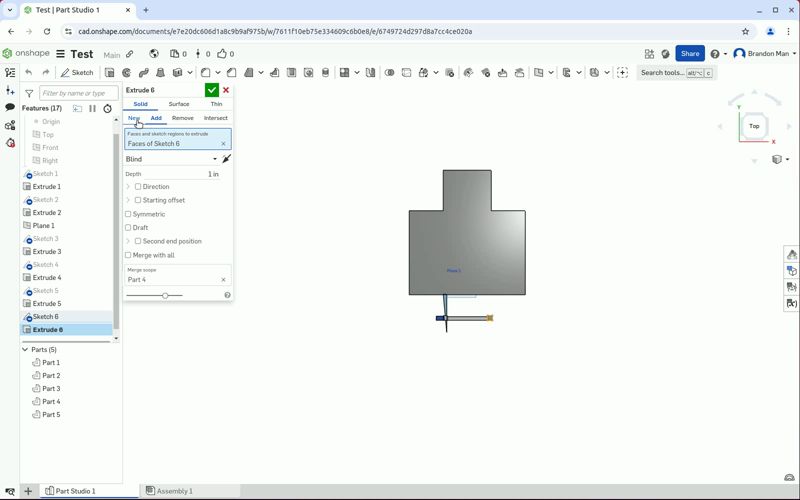
click(137, 120)
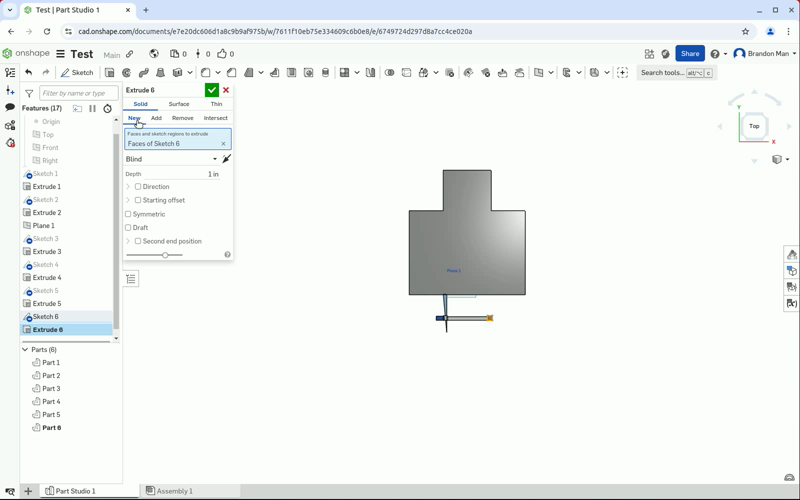
key(tab, 4)
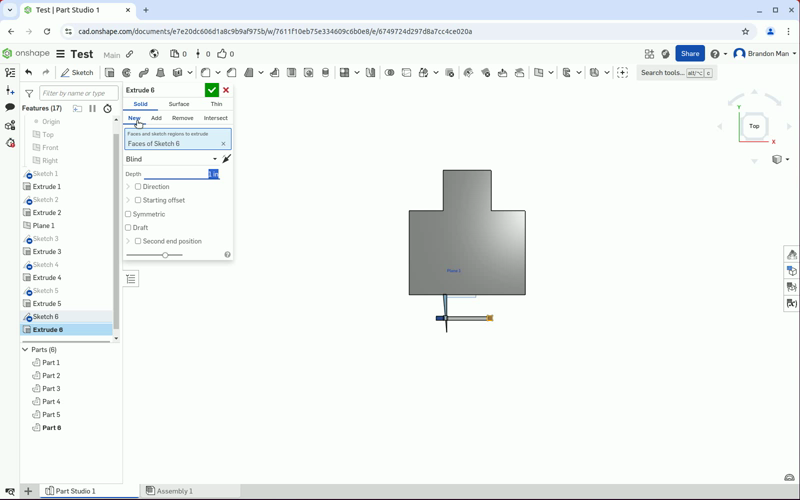
text(0.722)
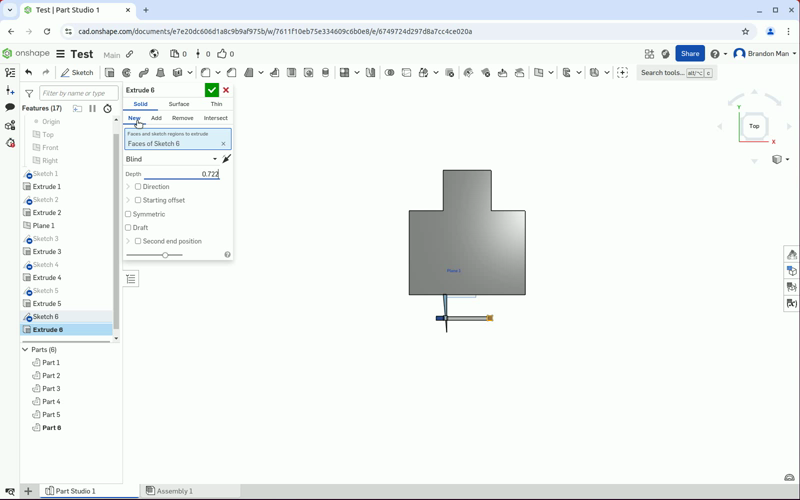
key(enter)
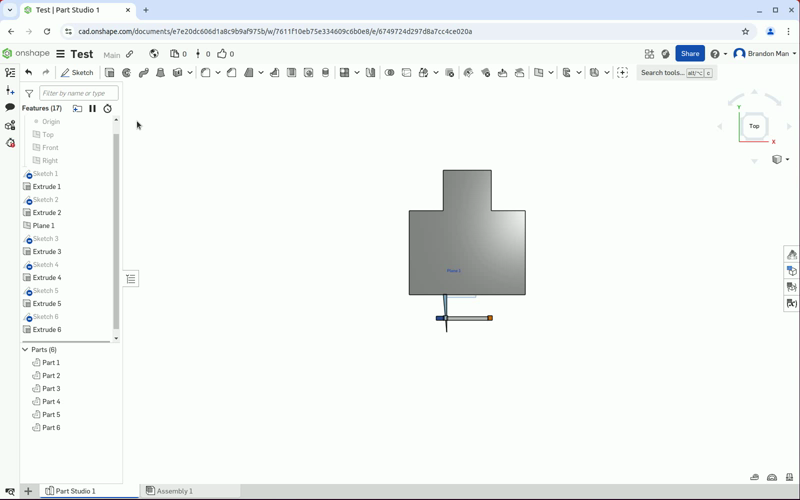
key(shift+h)
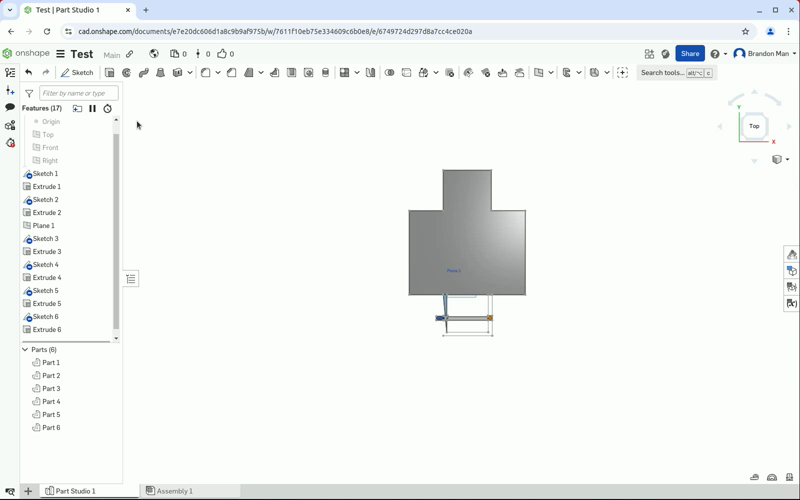
key(shift+h)
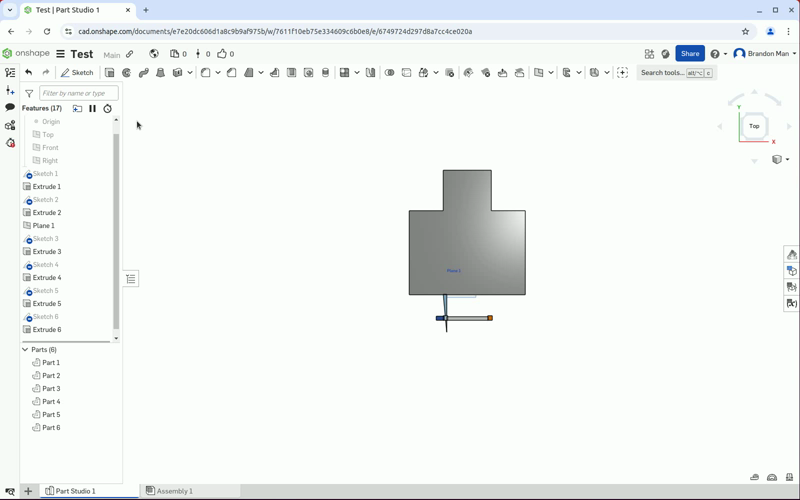
mouse_move(69, 176)
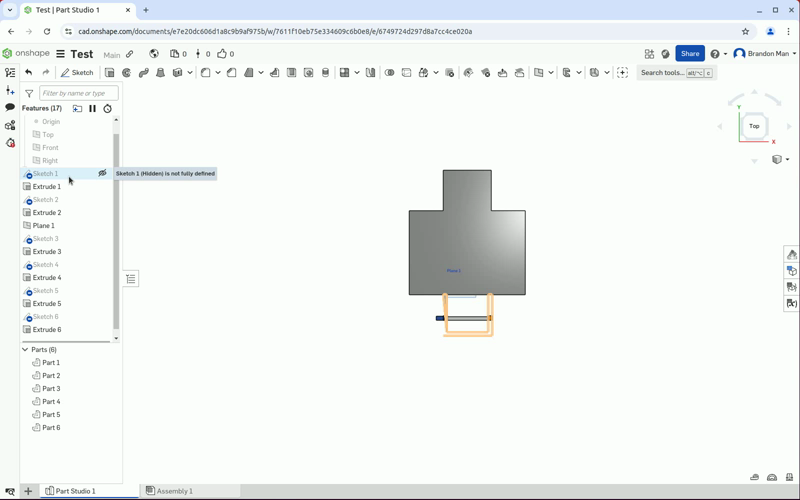
click(69, 176)
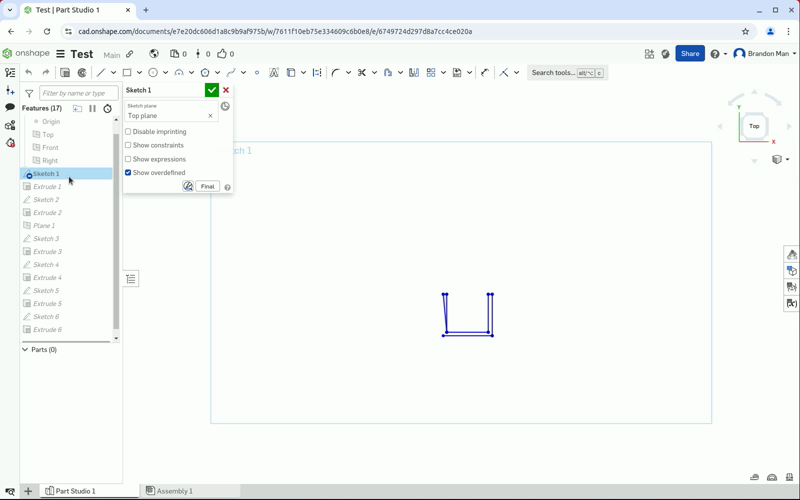
mouse_move(229, 92)
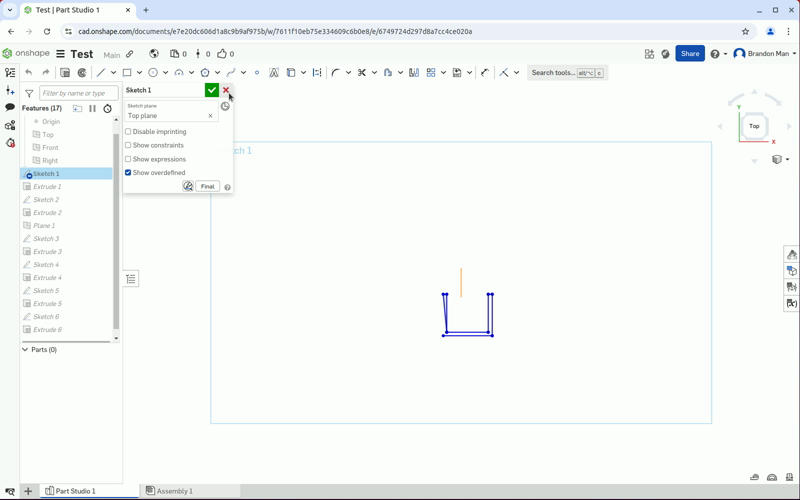
click(229, 92)
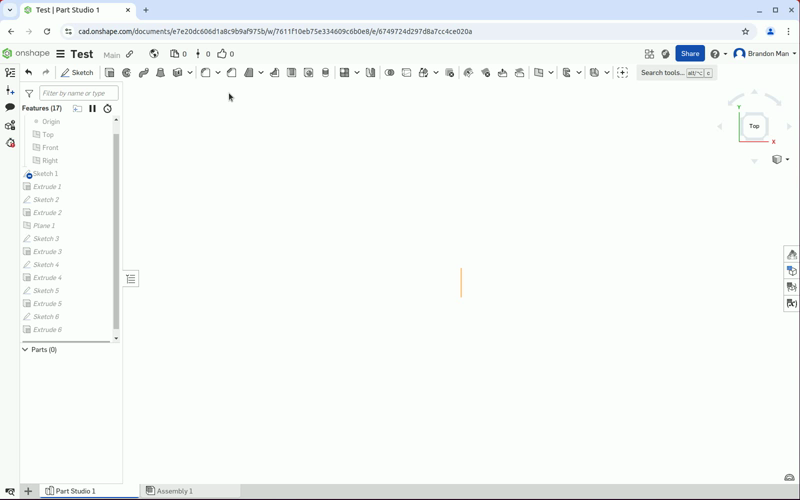
key(shift+s)
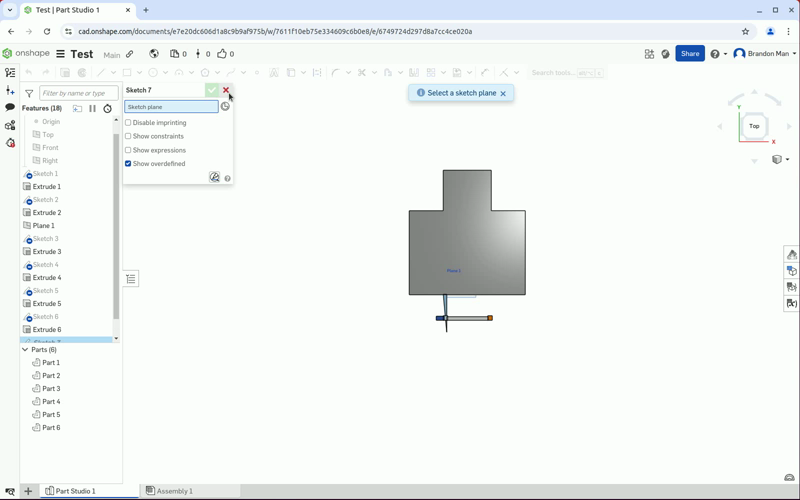
mouse_move(69, 215)
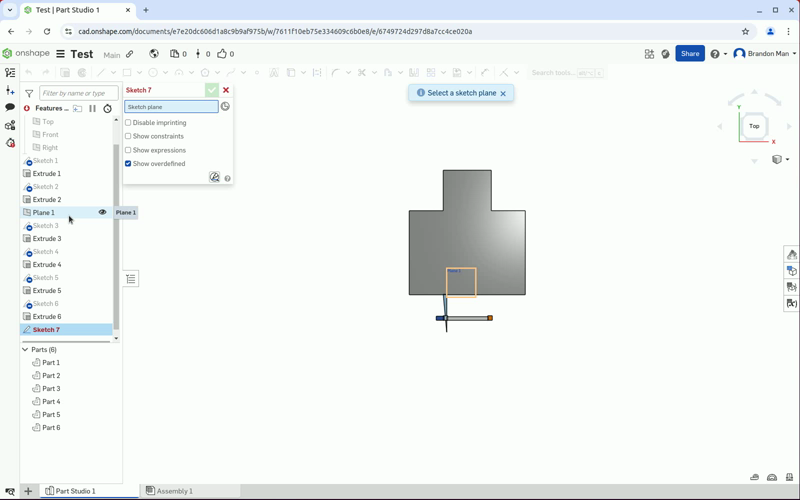
click(69, 215)
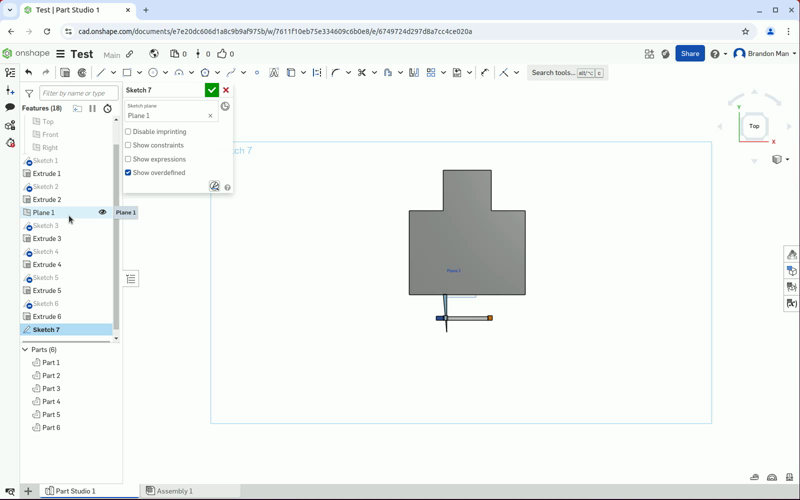
mouse_move(73, 352)
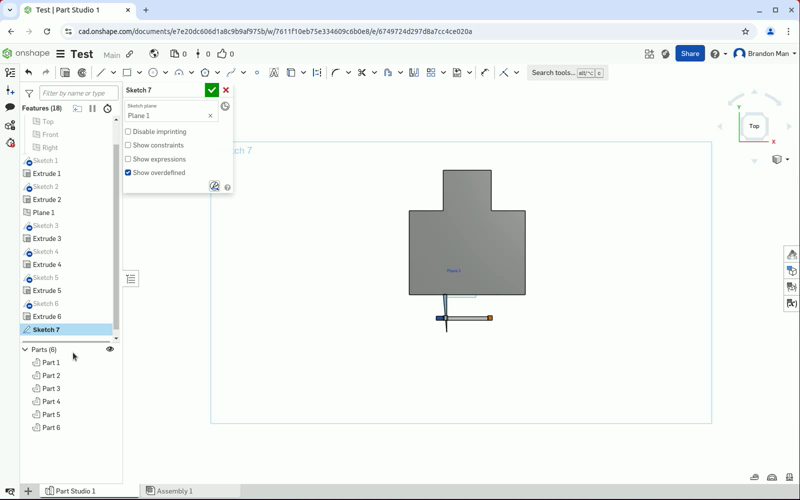
key(y)
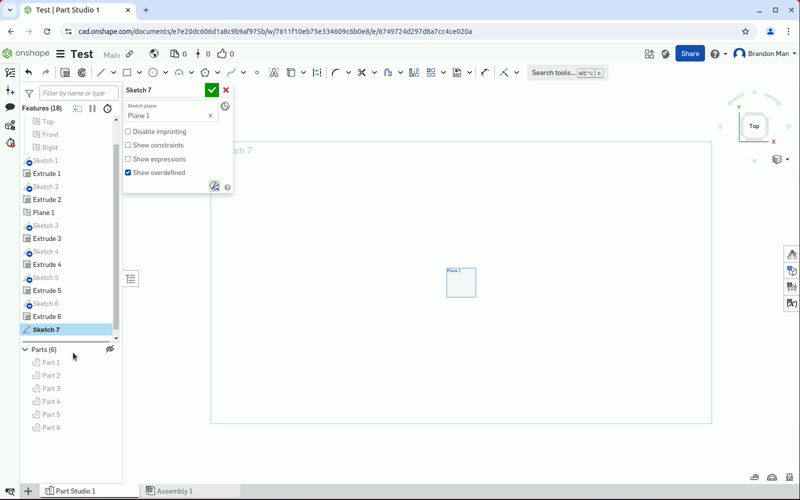
key(l)
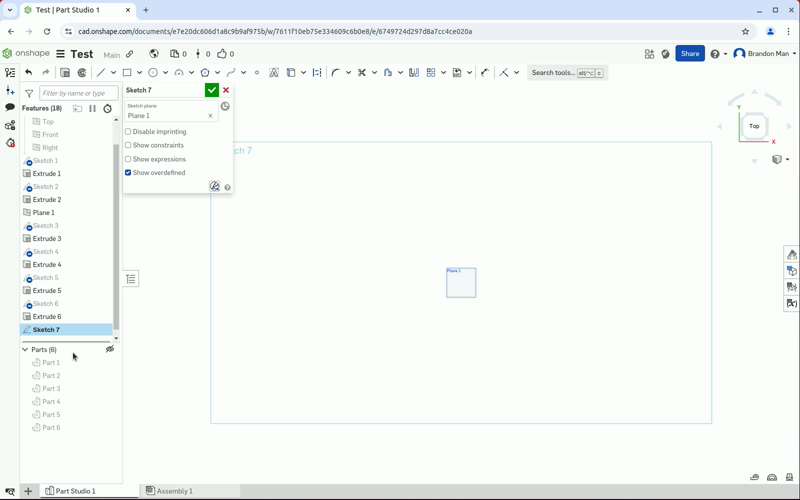
key_down(shift)
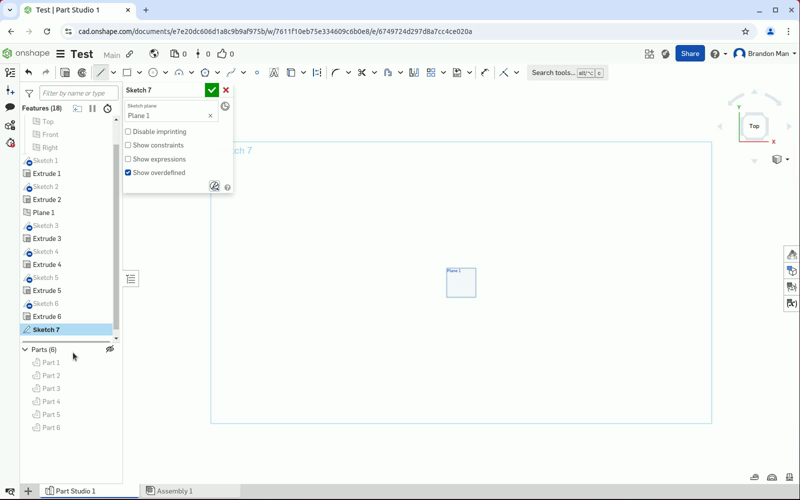
mouse_move(491, 320)
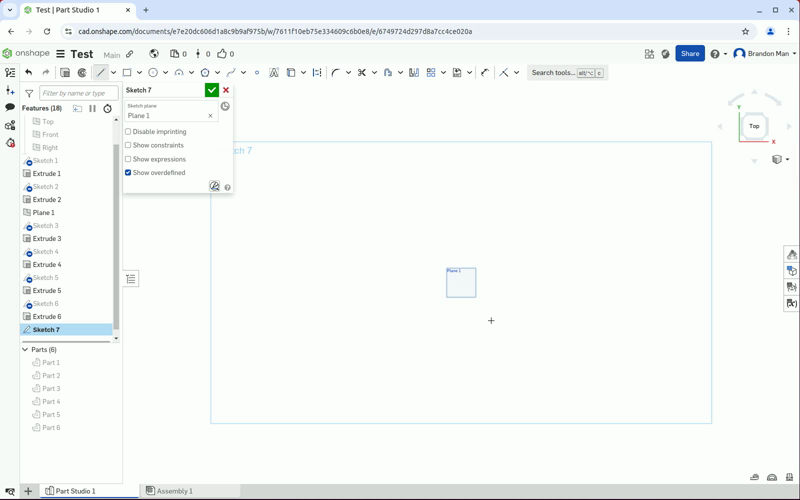
click(491, 320)
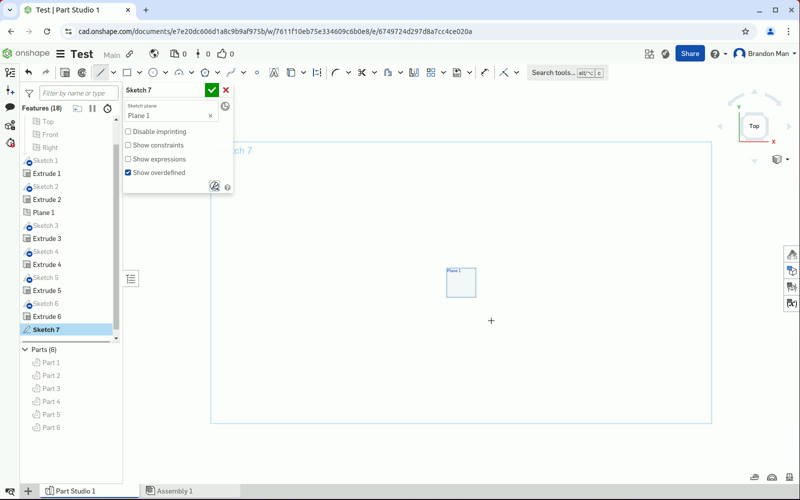
key_up(shift)
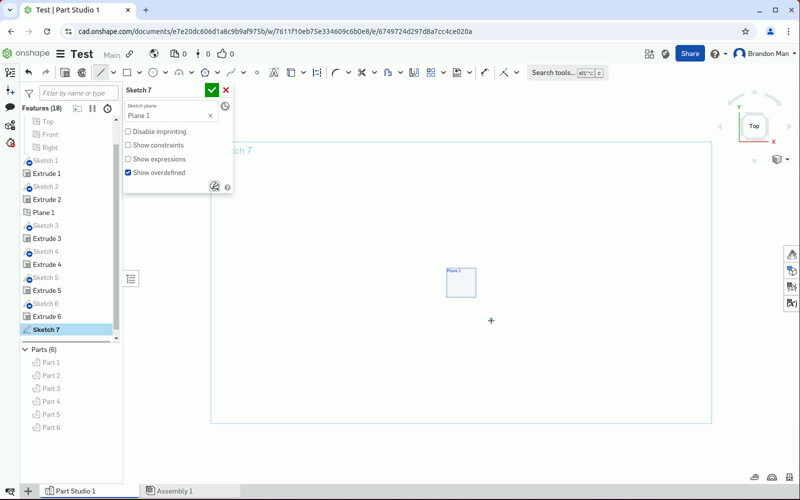
key_down(shift)
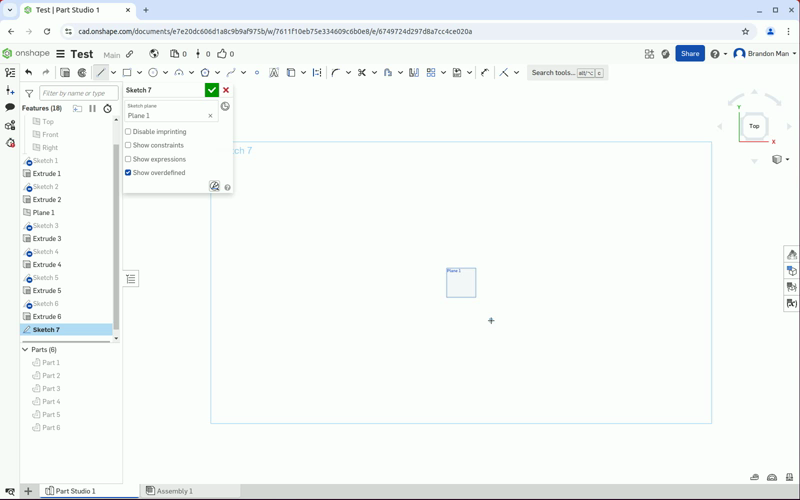
mouse_move(521, 320)
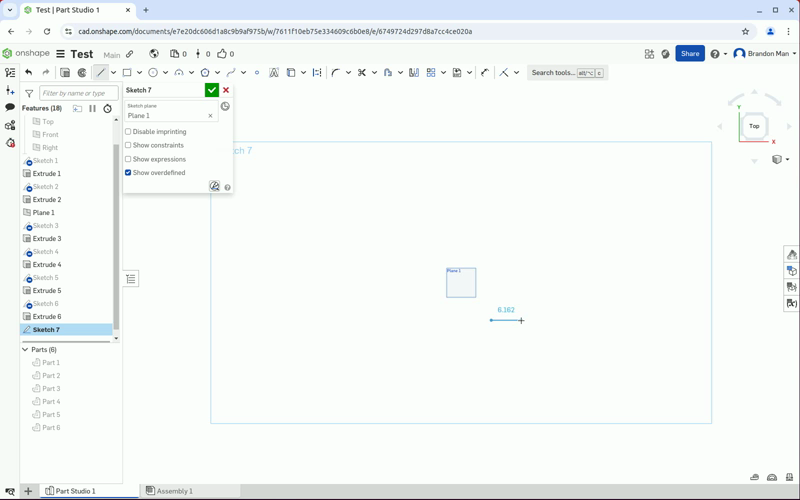
mouse_move(499, 320)
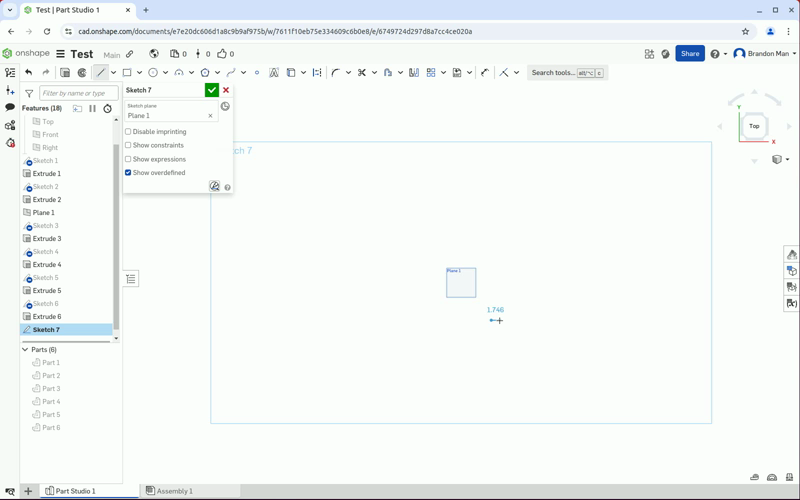
click(499, 320)
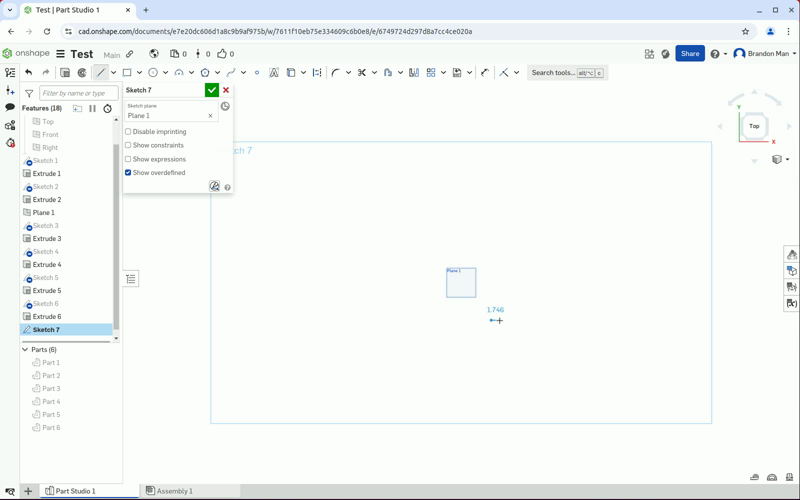
key_up(shift)
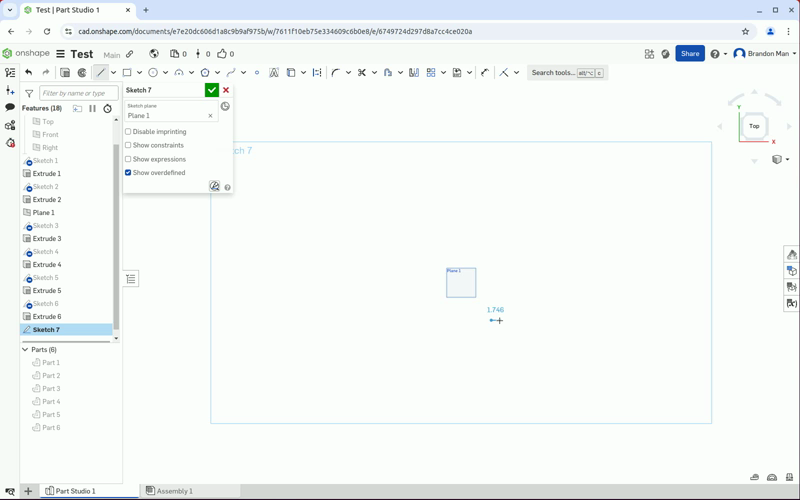
key_down(shift)
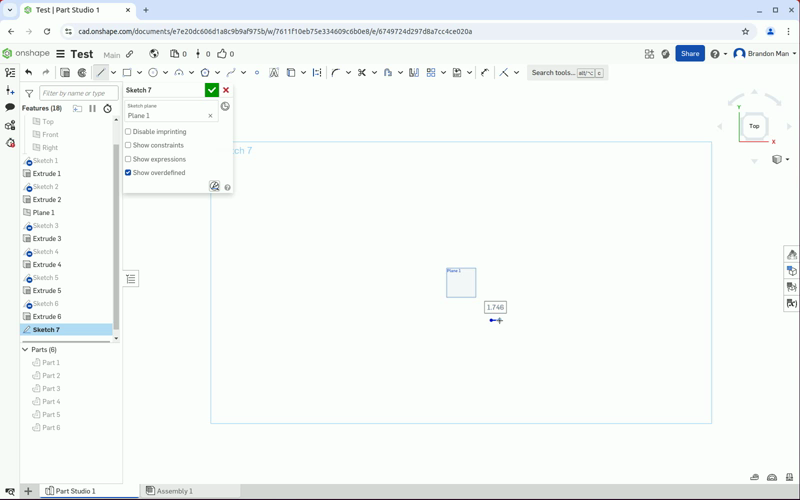
mouse_move(529, 320)
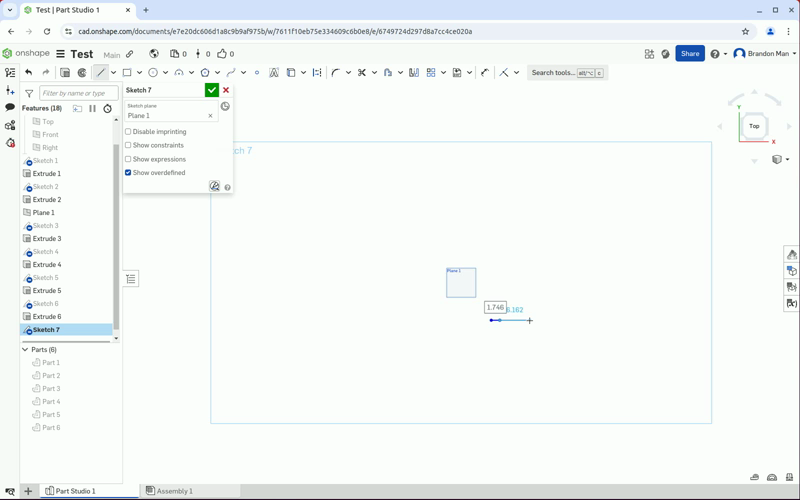
mouse_move(499, 316)
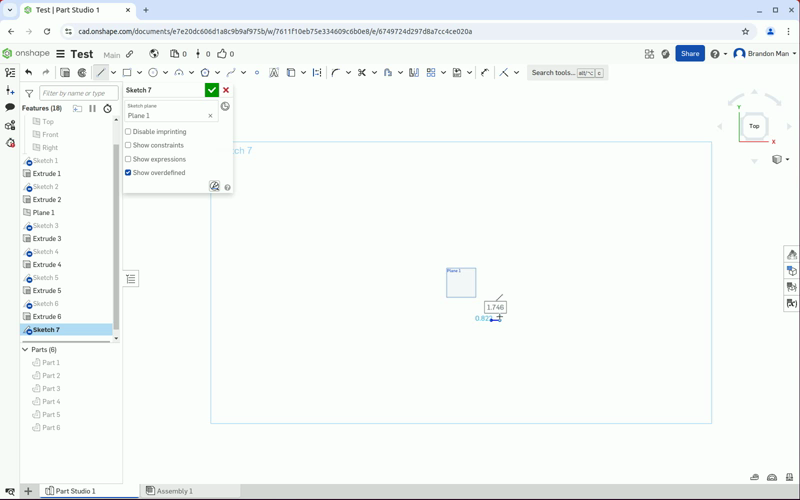
scroll(6)
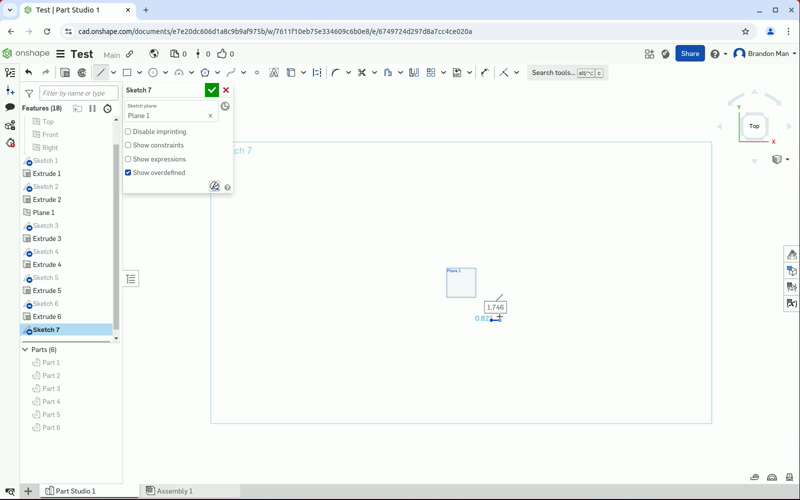
scroll(6)
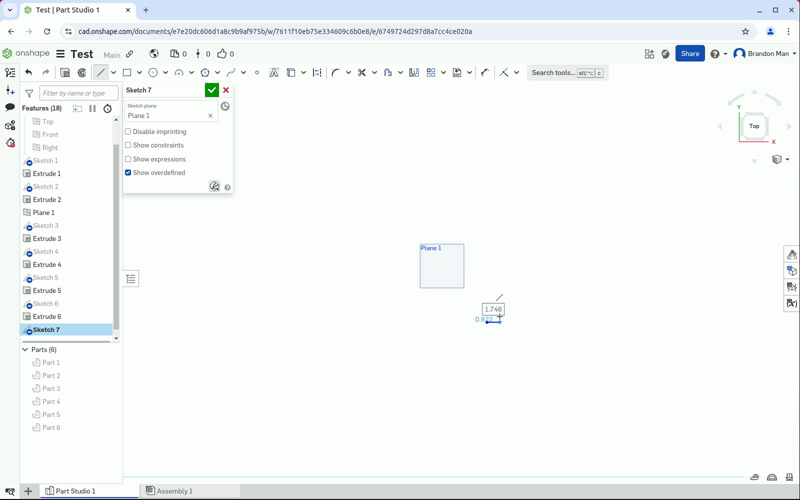
scroll(6)
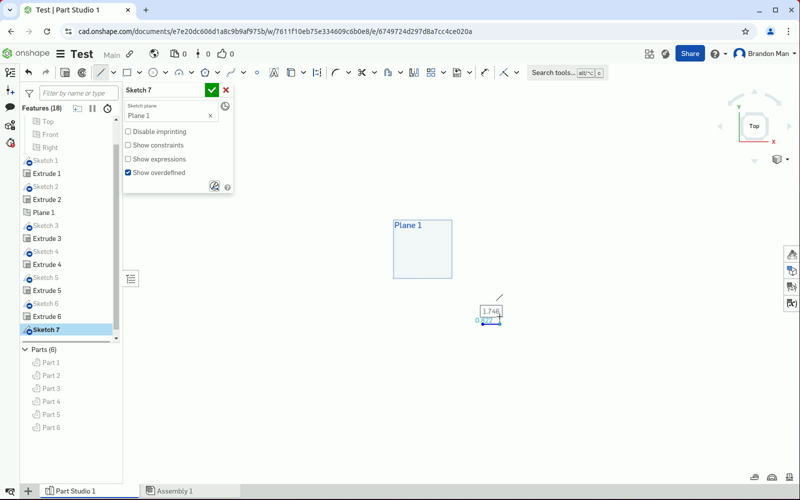
scroll(6)
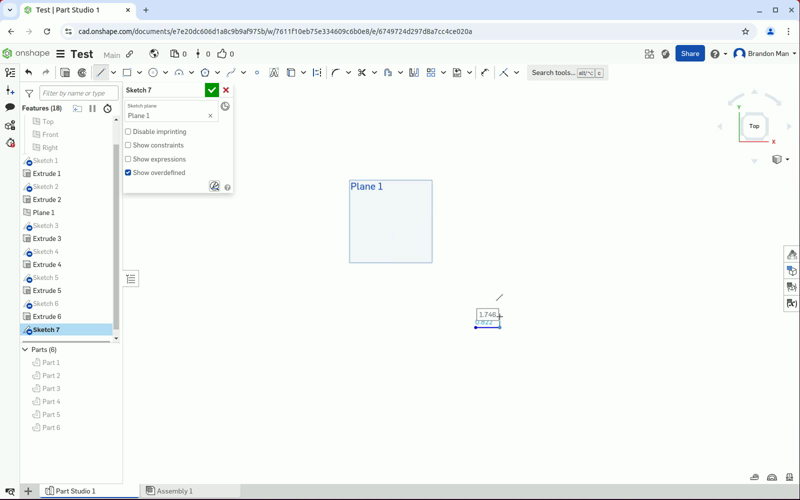
scroll(6)
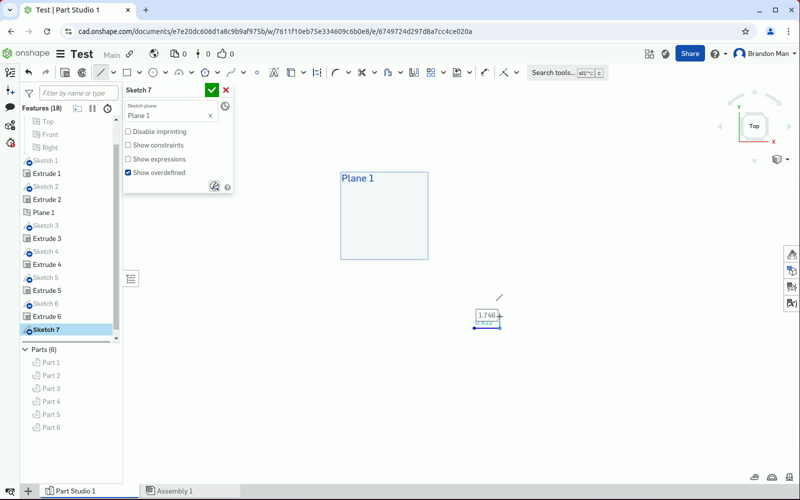
scroll(6)
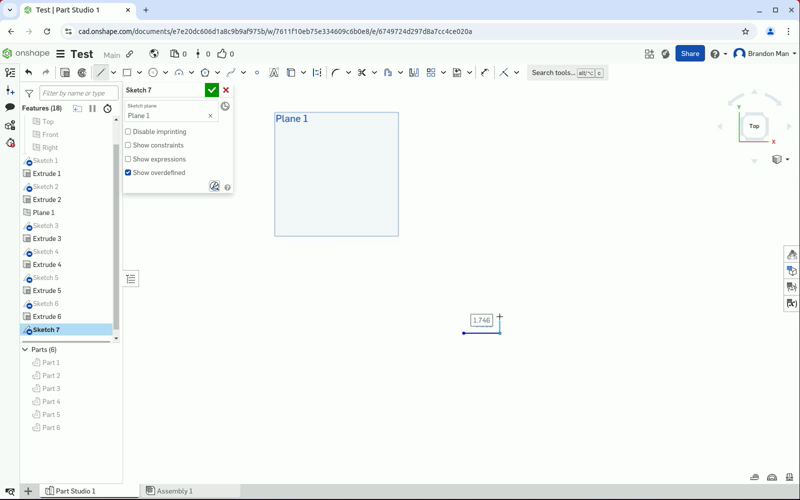
scroll(6)
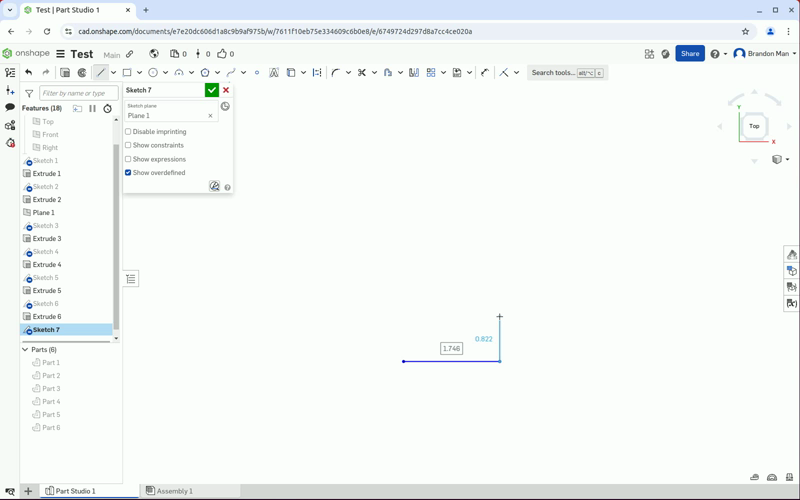
click(499, 316)
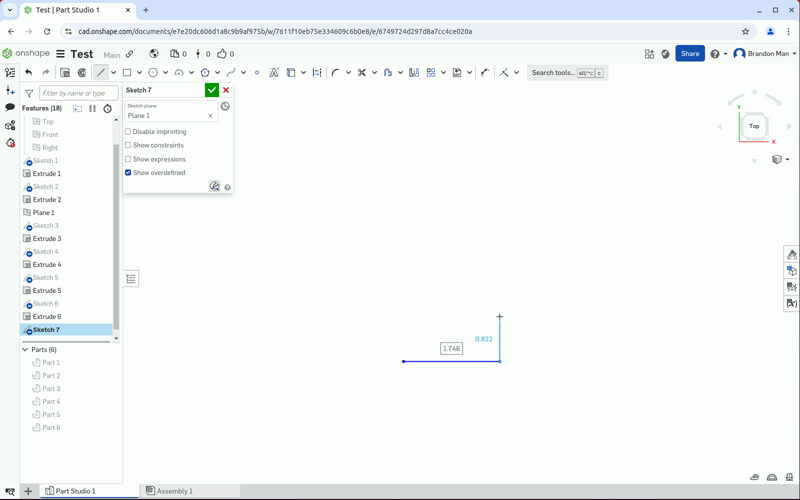
scroll(-6)
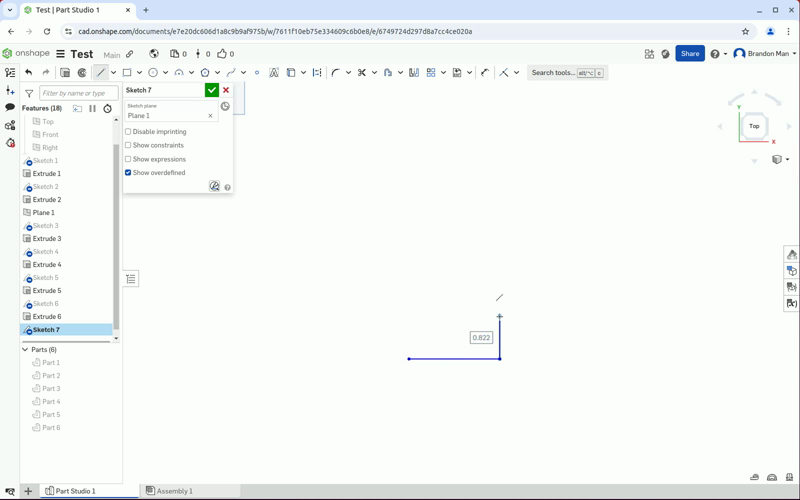
scroll(-6)
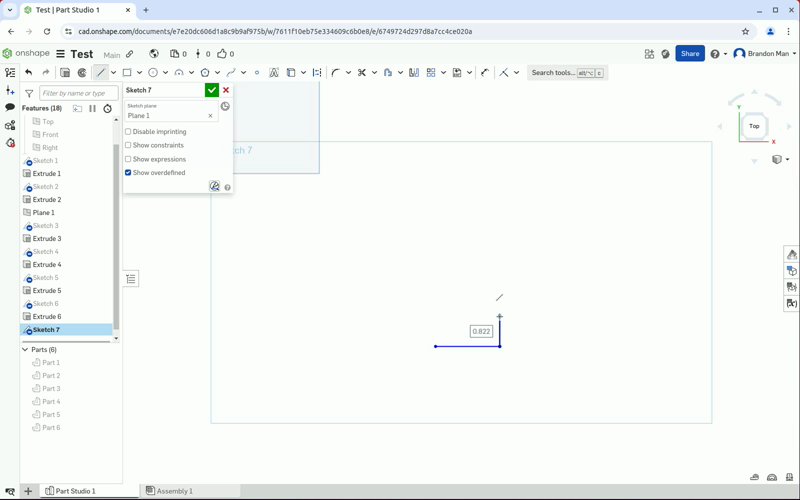
scroll(-6)
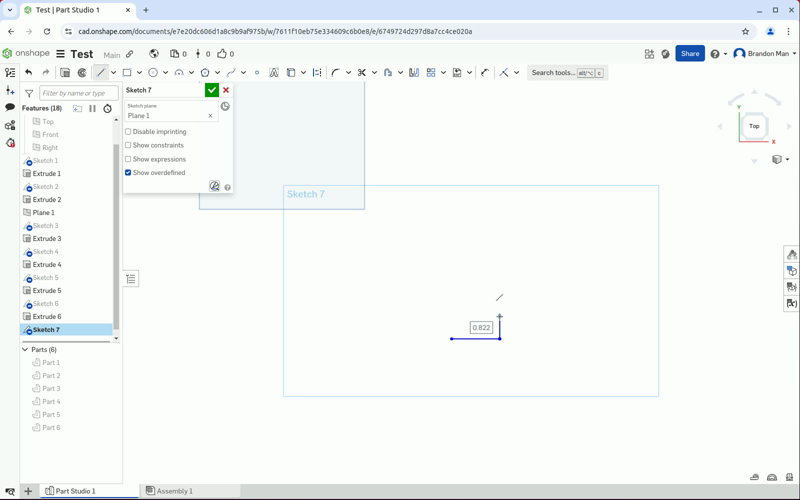
scroll(-6)
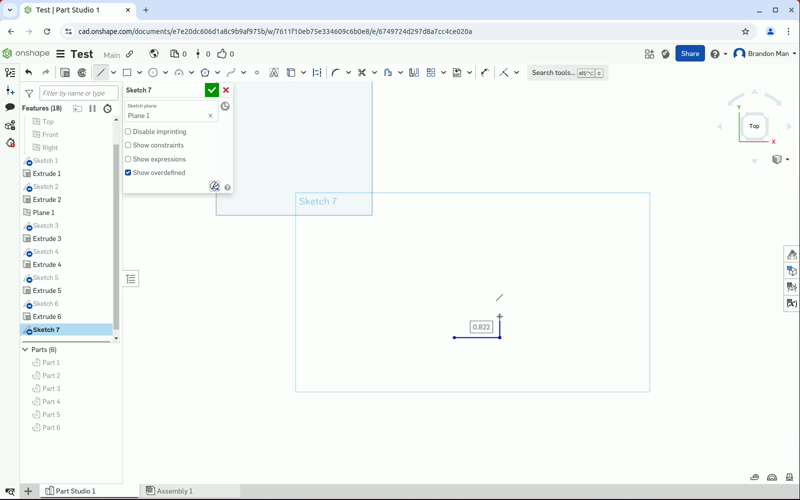
scroll(-6)
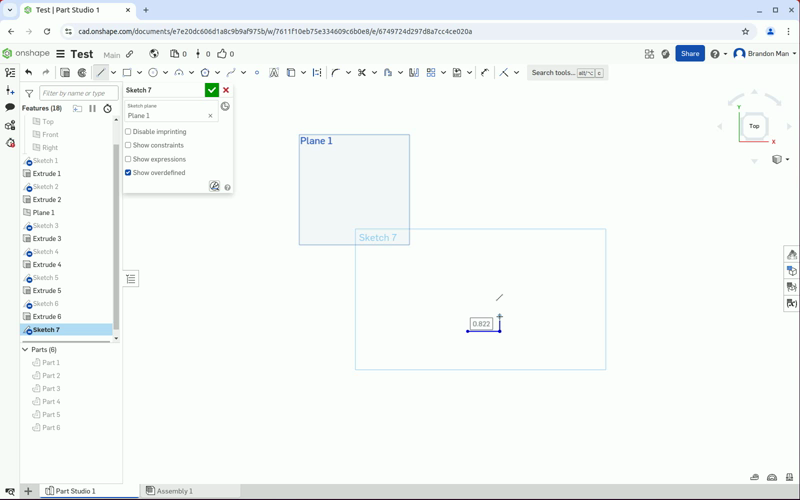
scroll(-6)
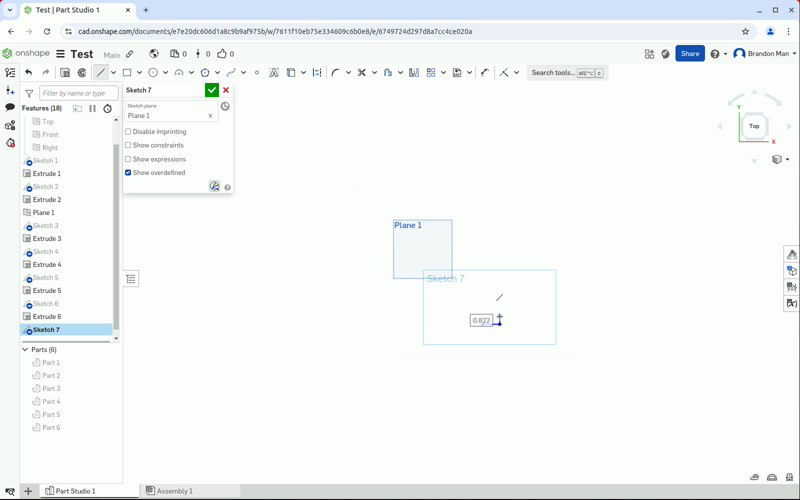
scroll(-6)
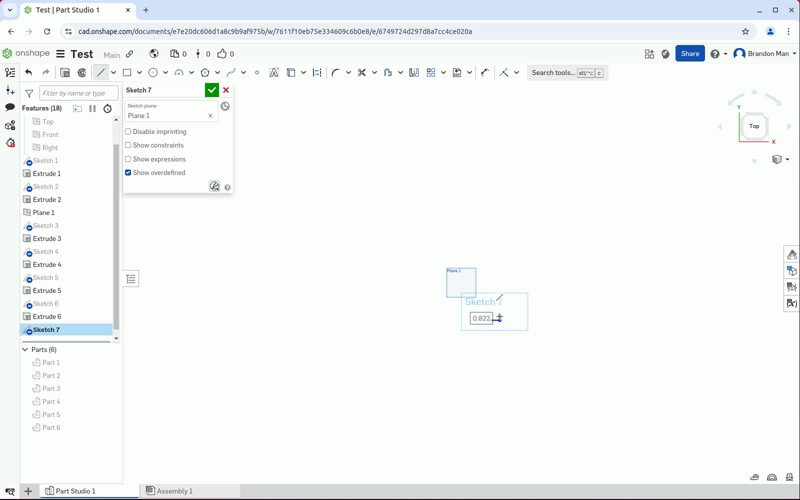
key_up(shift)
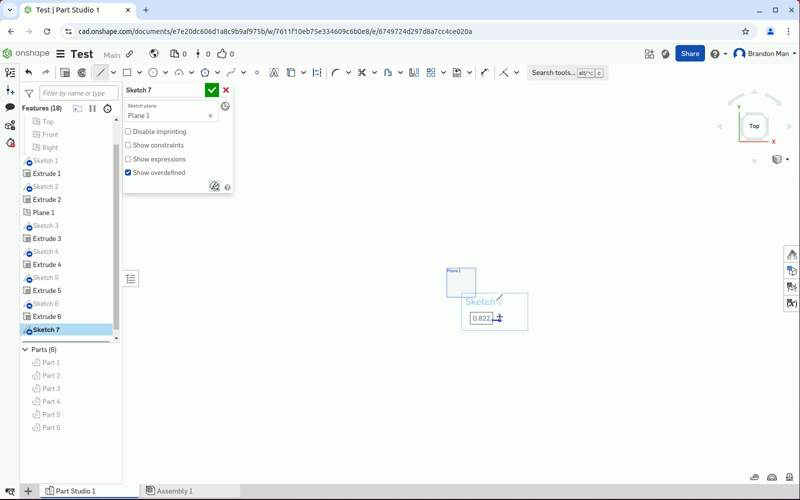
key_down(shift)
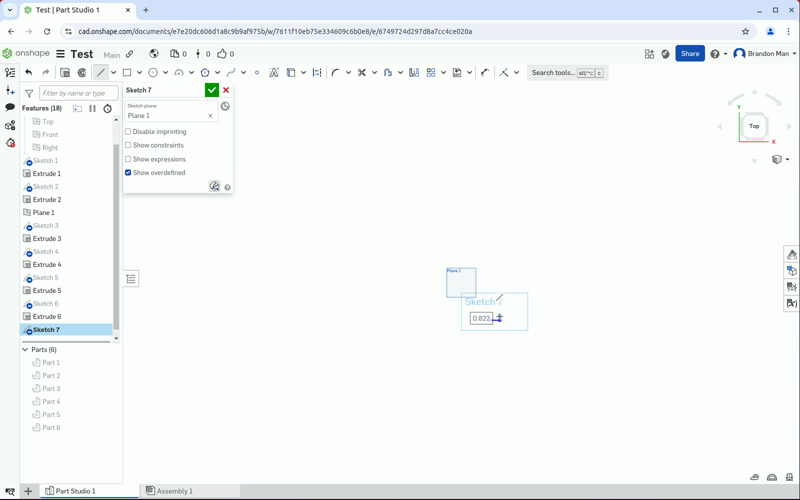
mouse_move(529, 316)
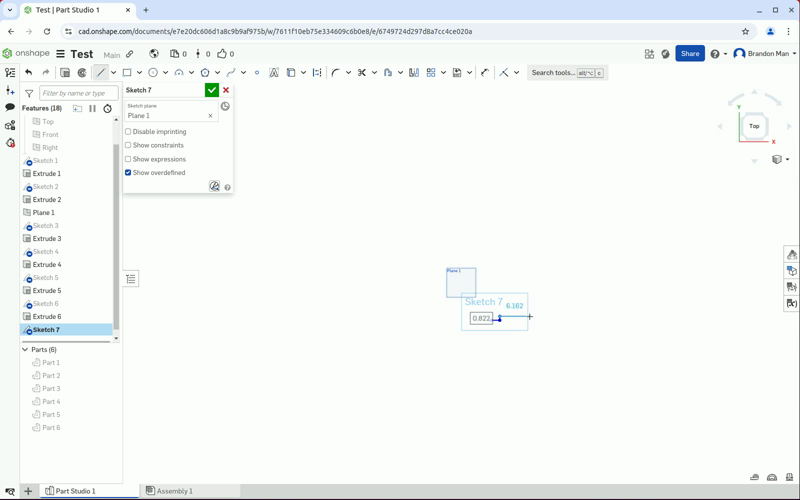
mouse_move(491, 316)
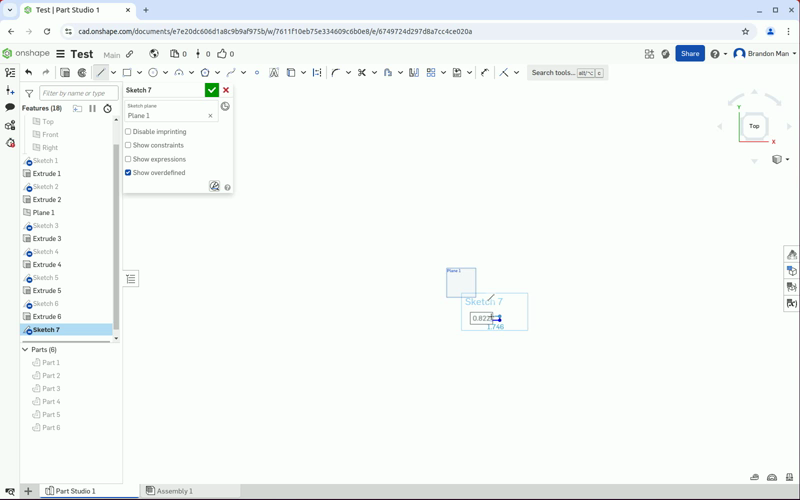
scroll(6)
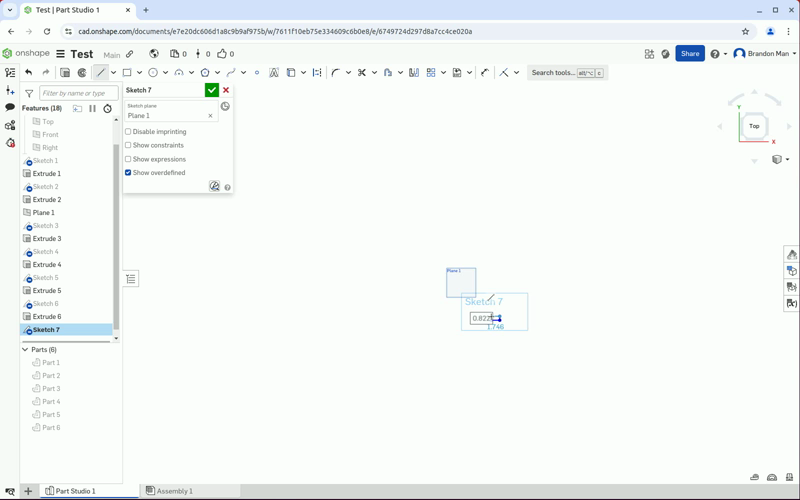
scroll(6)
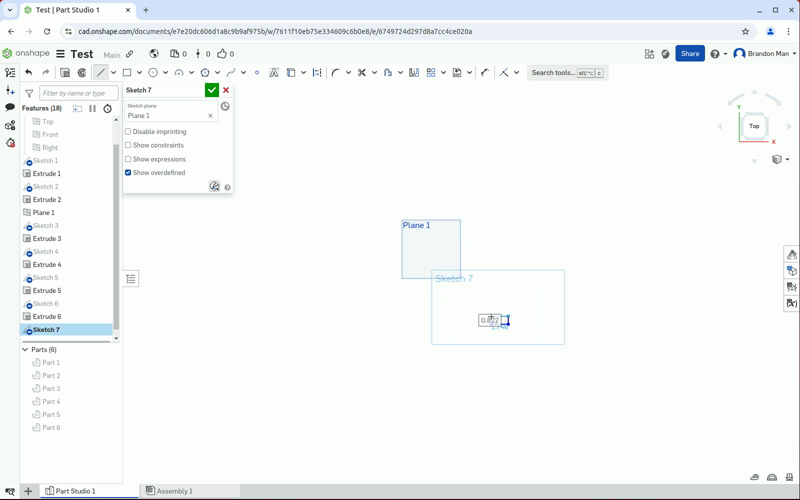
scroll(6)
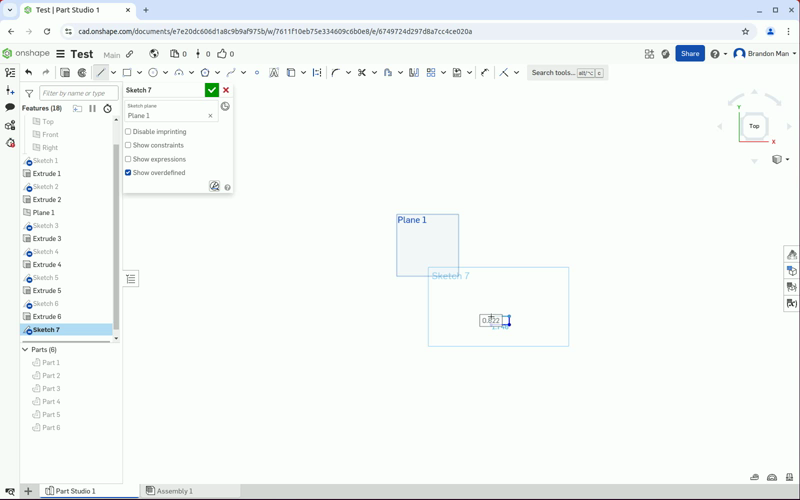
scroll(6)
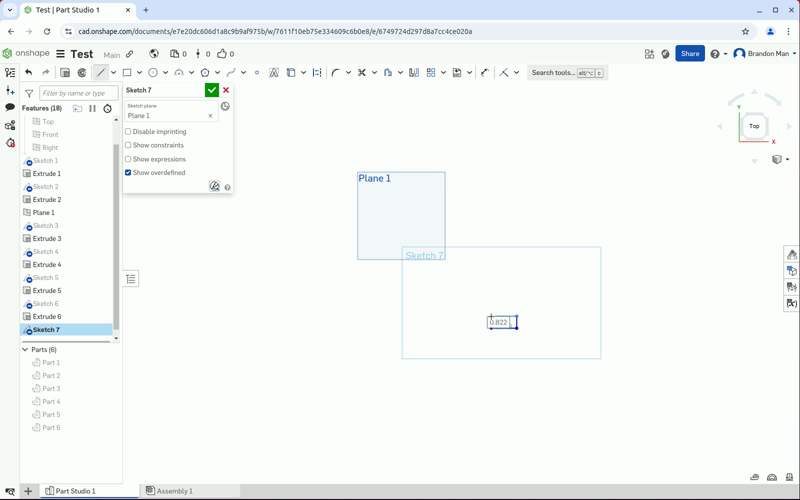
scroll(6)
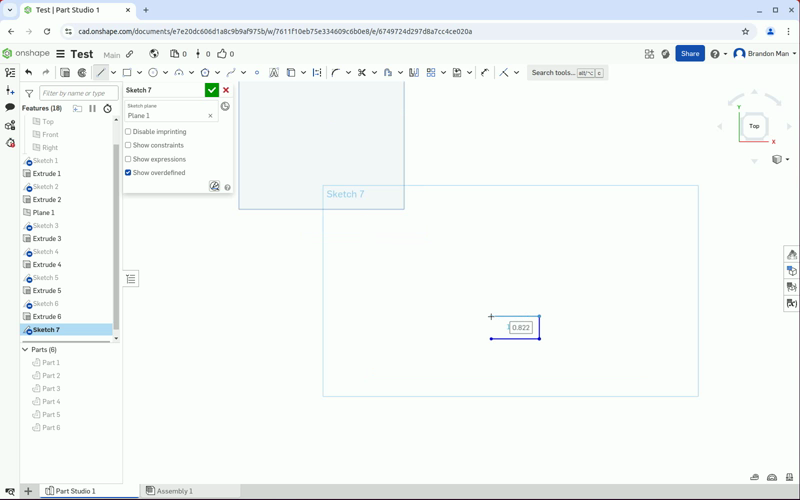
scroll(6)
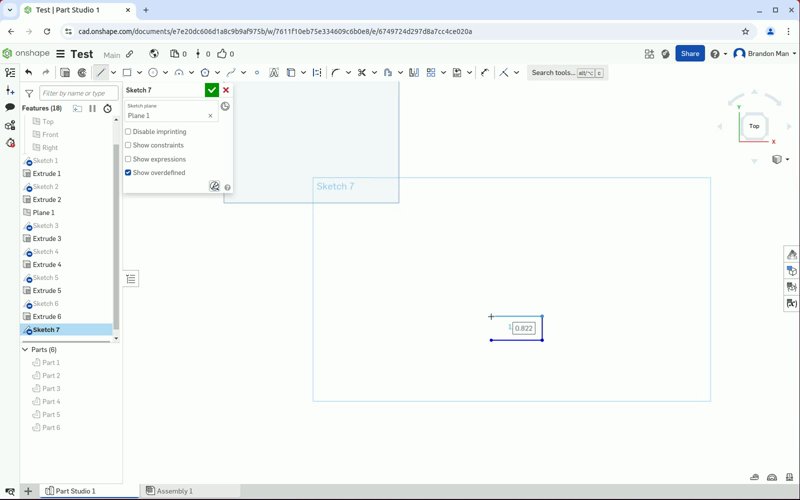
scroll(6)
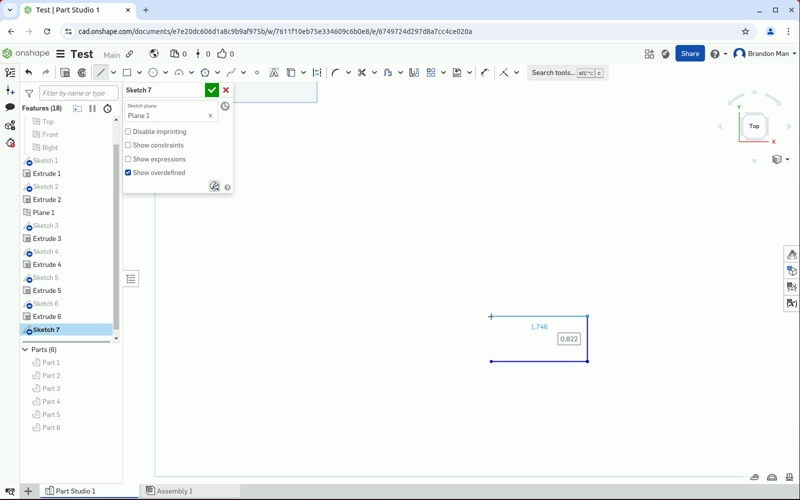
click(491, 316)
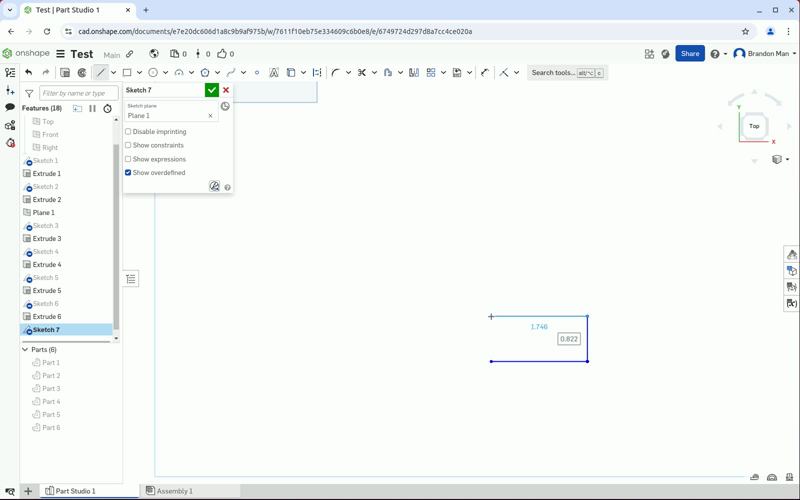
scroll(-6)
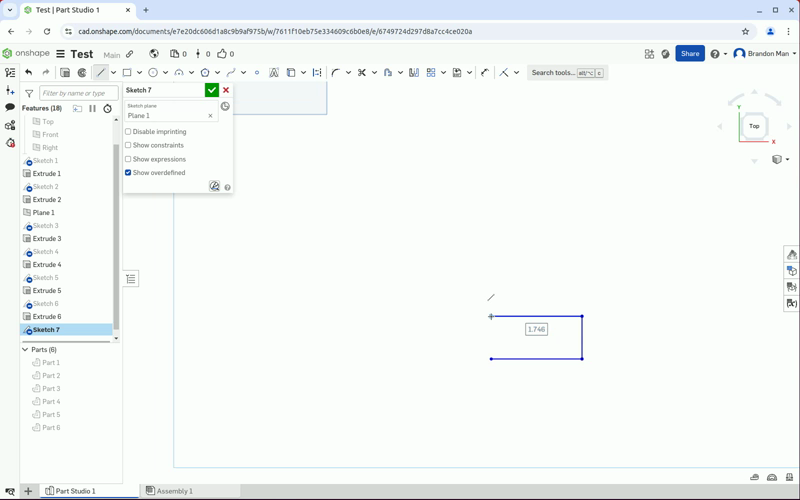
scroll(-6)
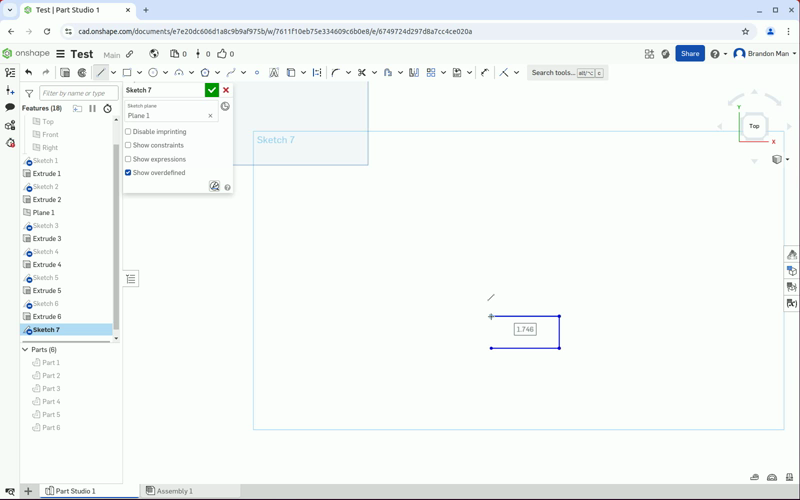
scroll(-6)
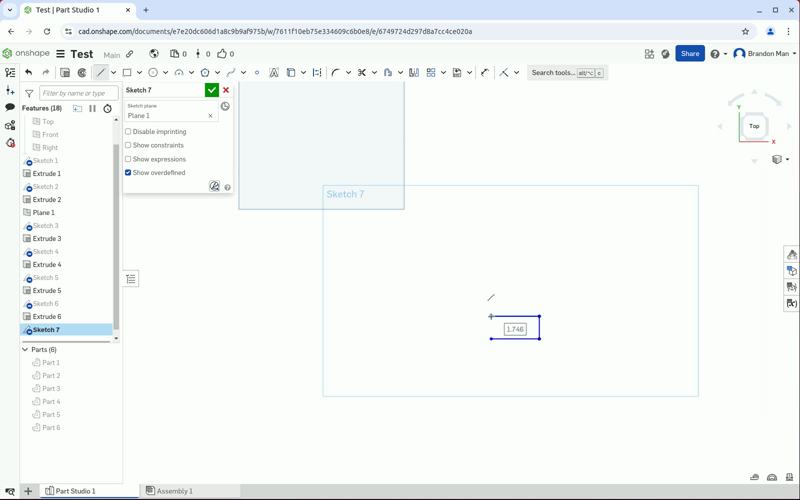
scroll(-6)
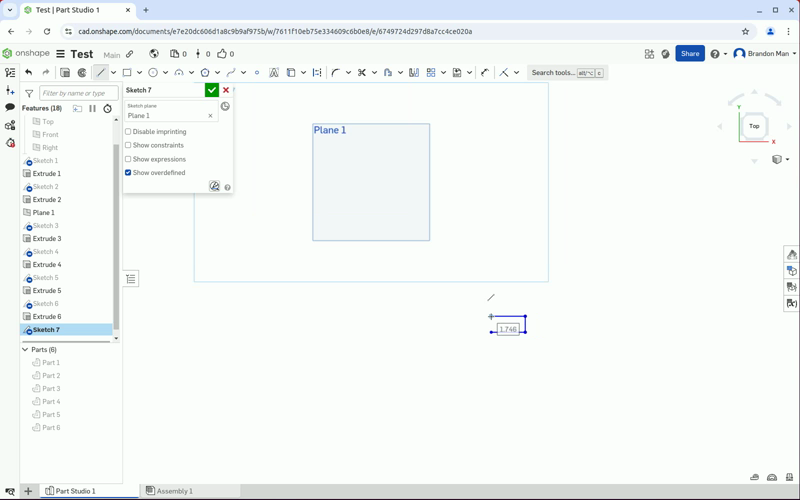
scroll(-6)
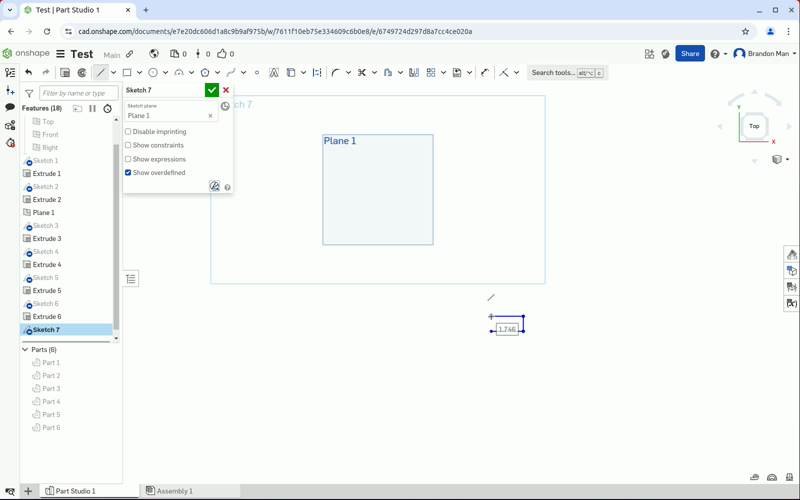
scroll(-6)
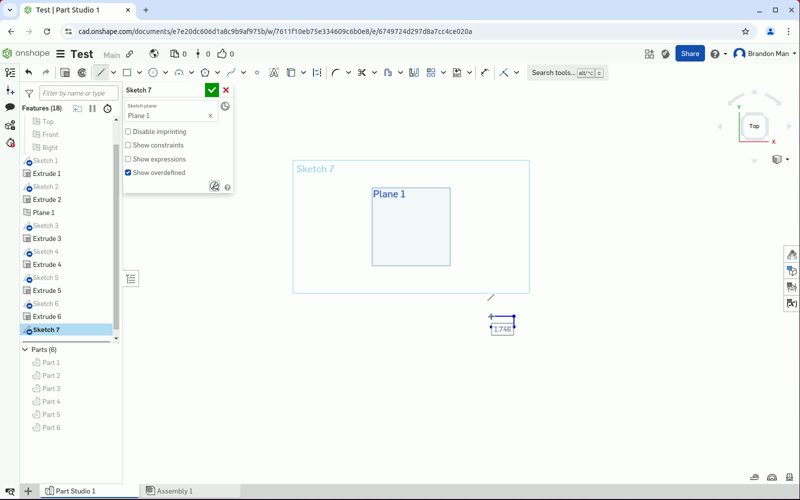
scroll(-6)
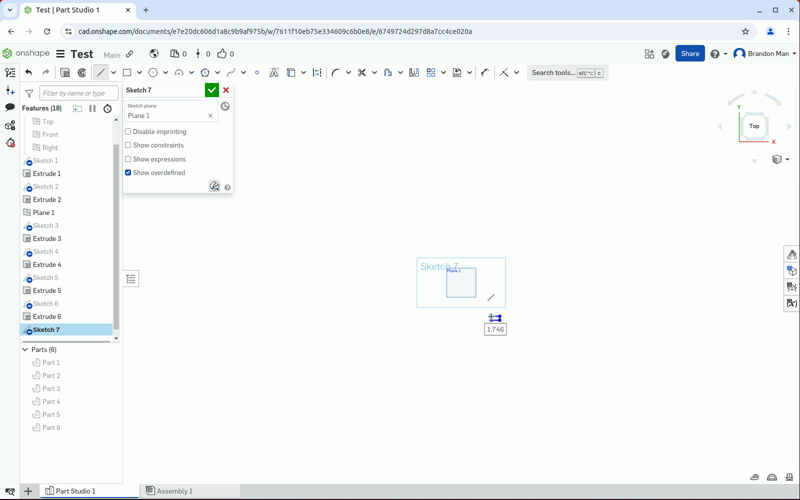
key_up(shift)
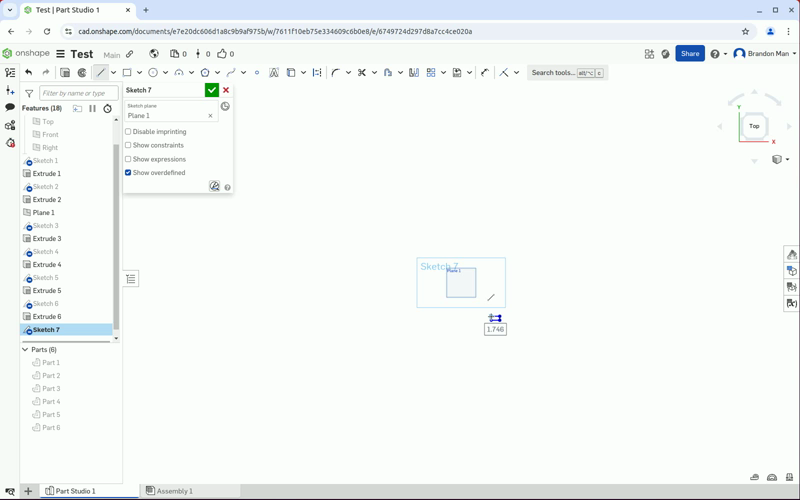
mouse_move(521, 316)
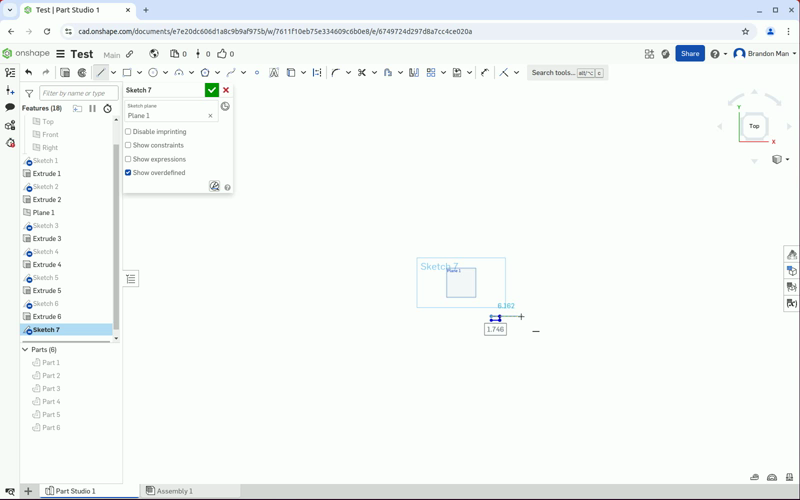
key_down(shift)
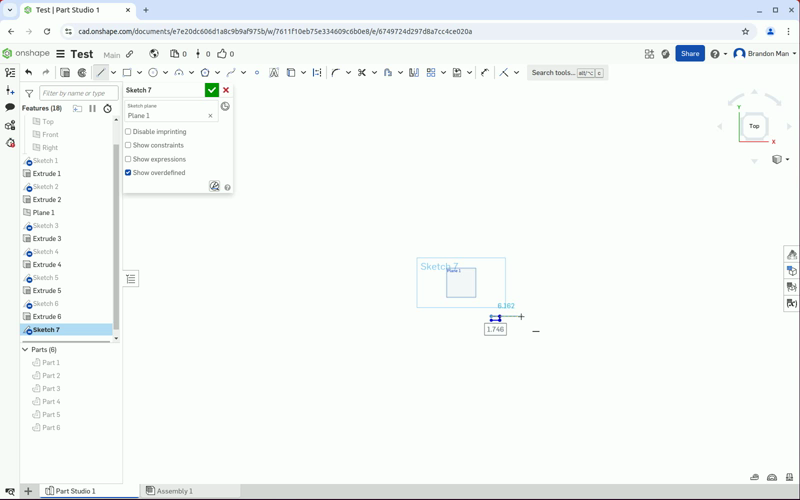
mouse_move(491, 320)
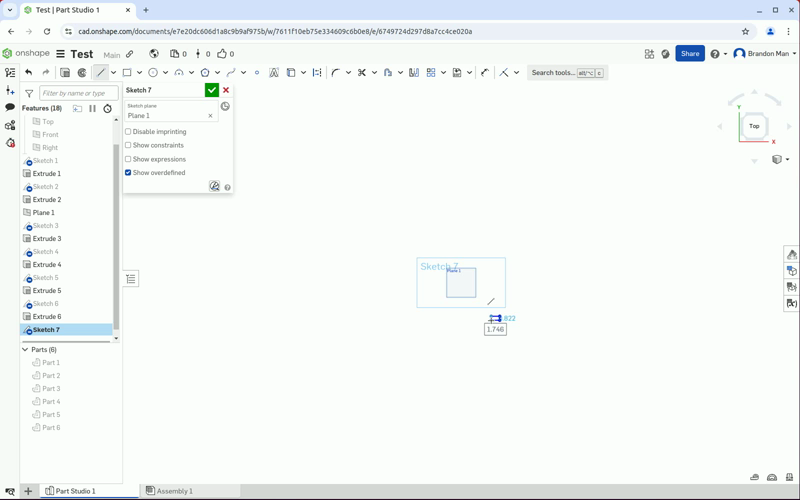
scroll(6)
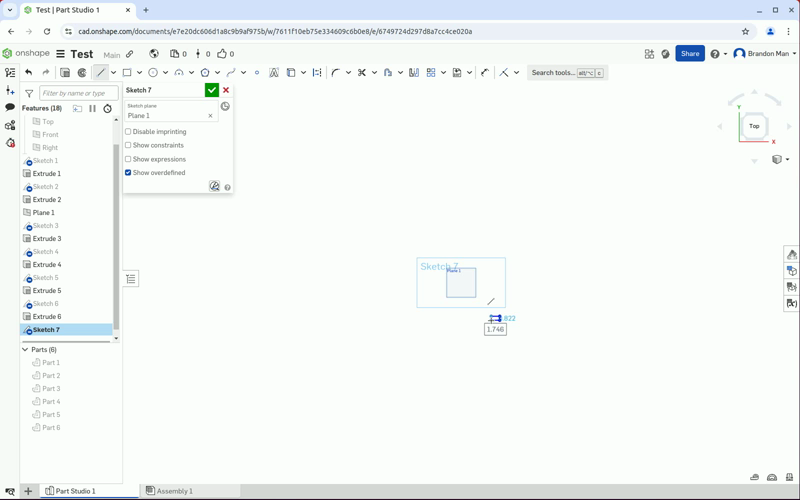
scroll(6)
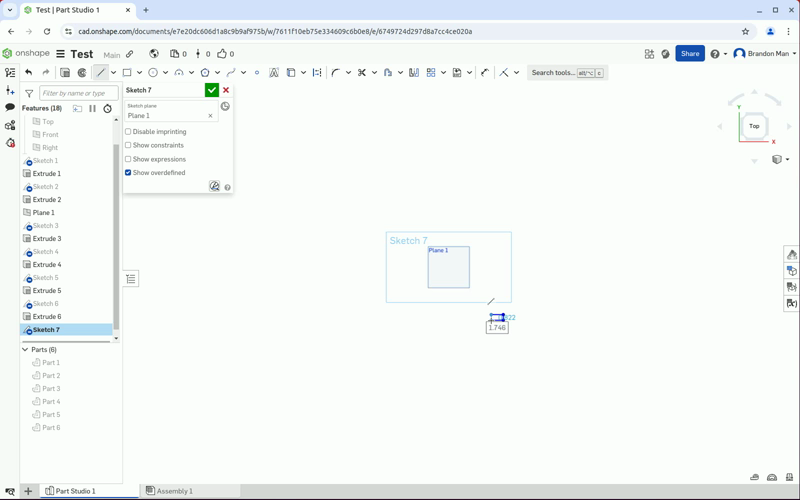
scroll(6)
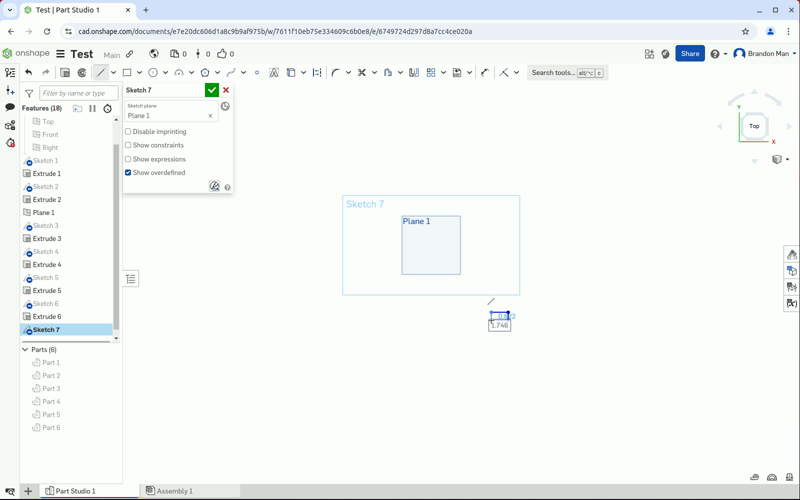
scroll(6)
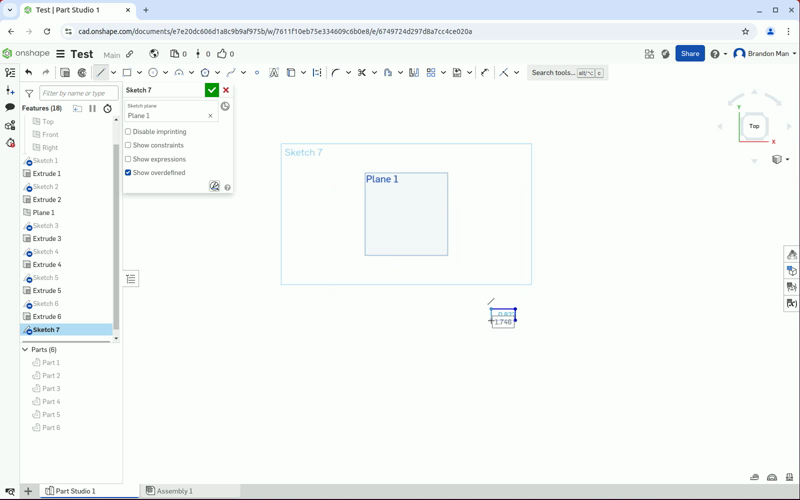
scroll(6)
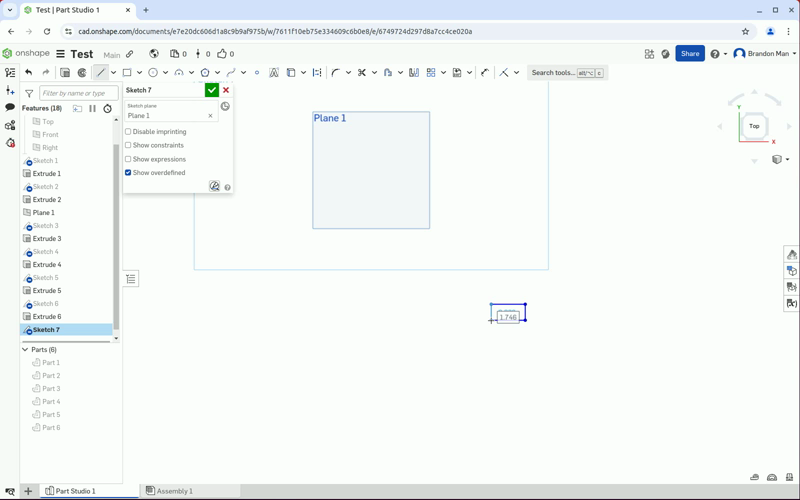
scroll(6)
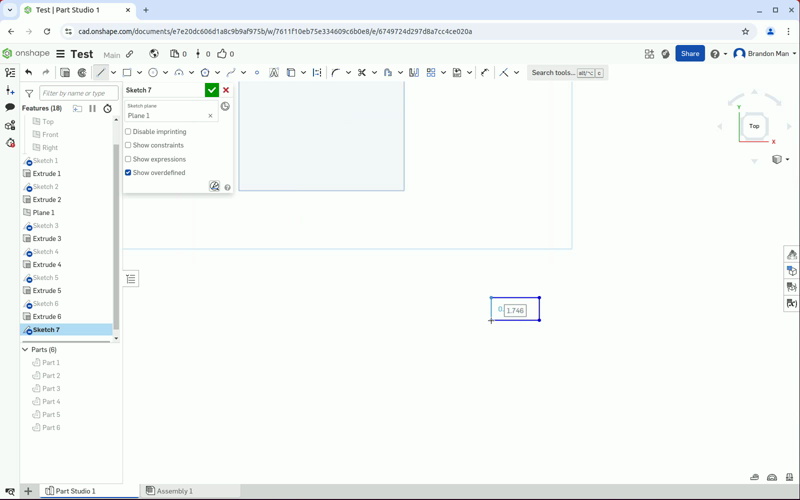
scroll(6)
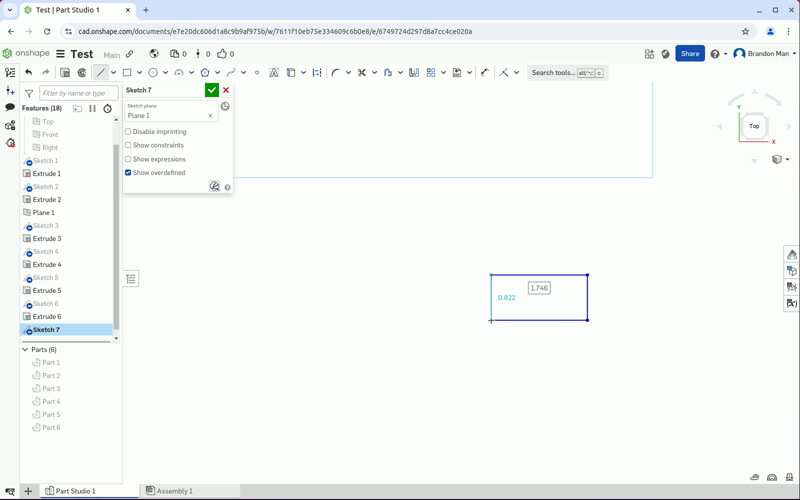
key_up(shift)
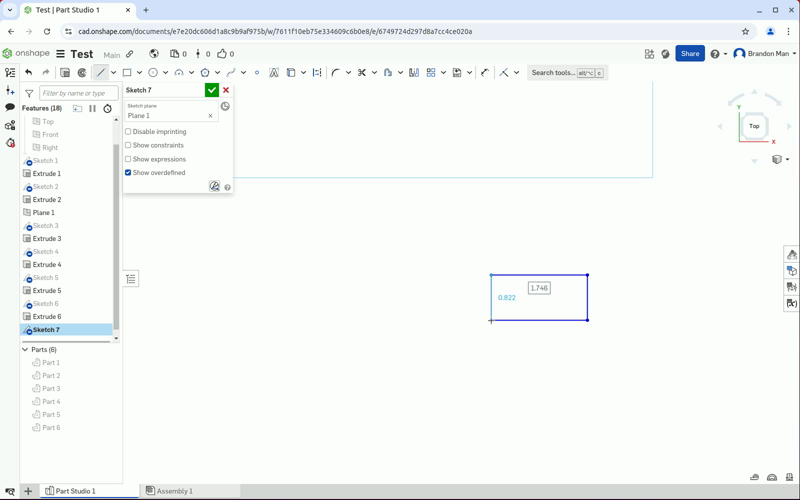
click(491, 320)
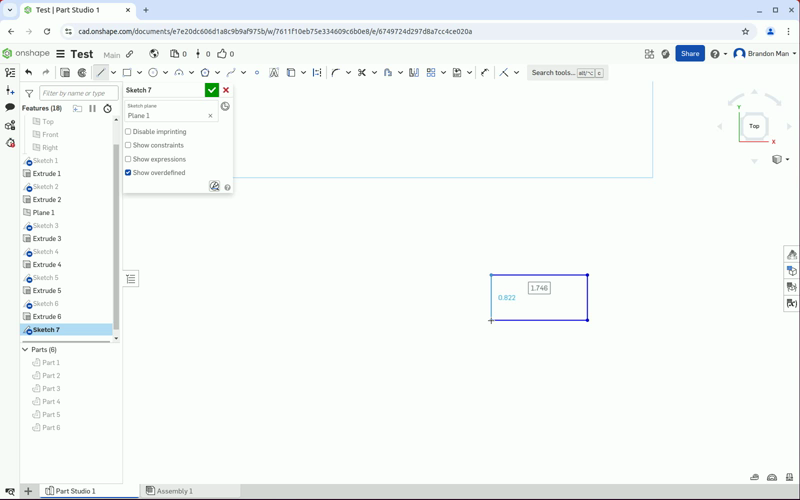
scroll(-6)
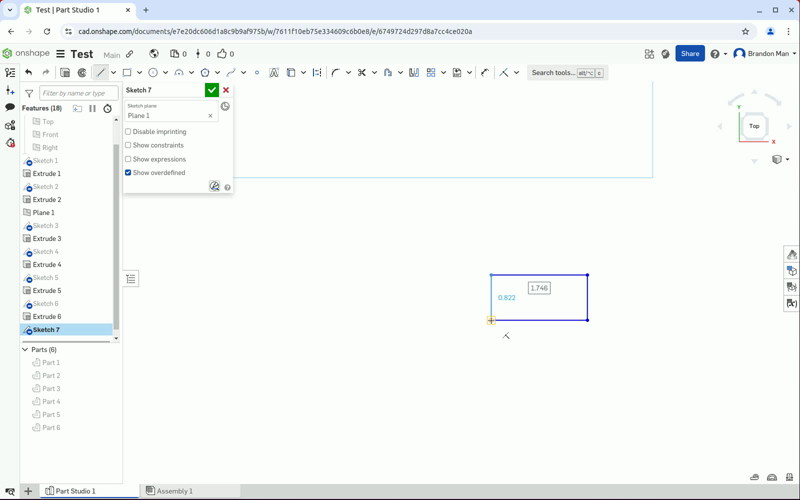
scroll(-6)
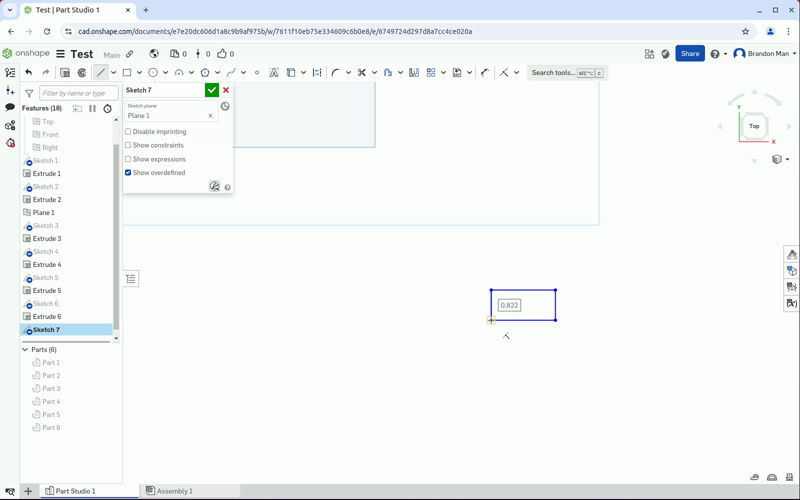
scroll(-6)
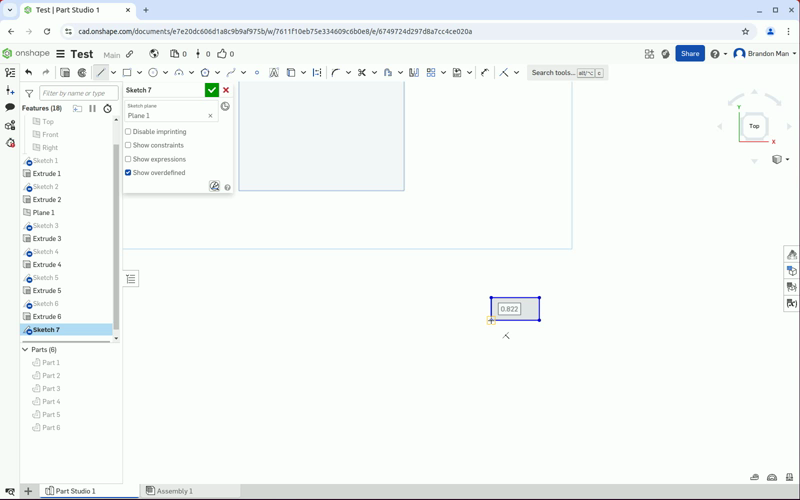
scroll(-6)
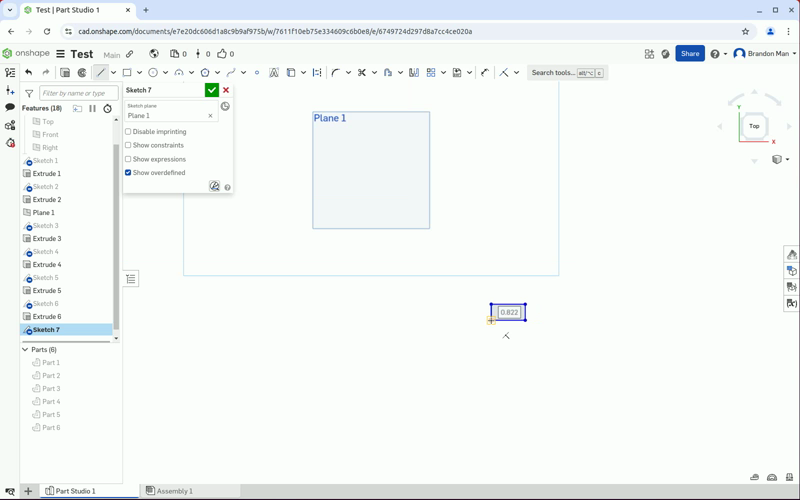
scroll(-6)
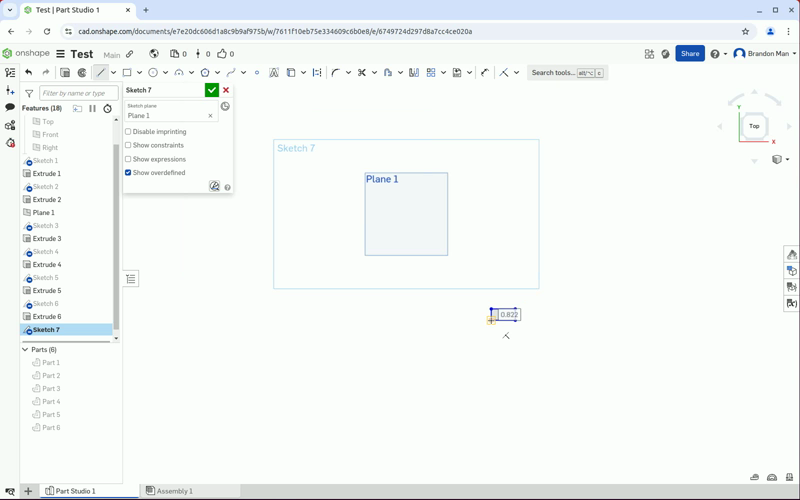
scroll(-6)
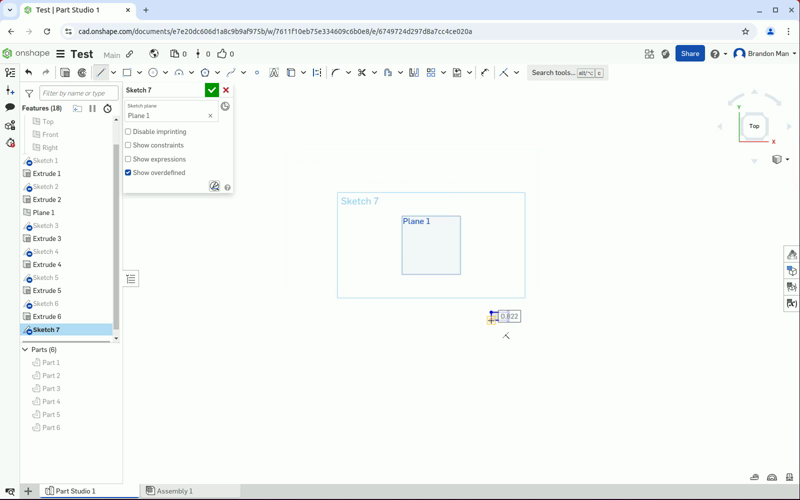
scroll(-6)
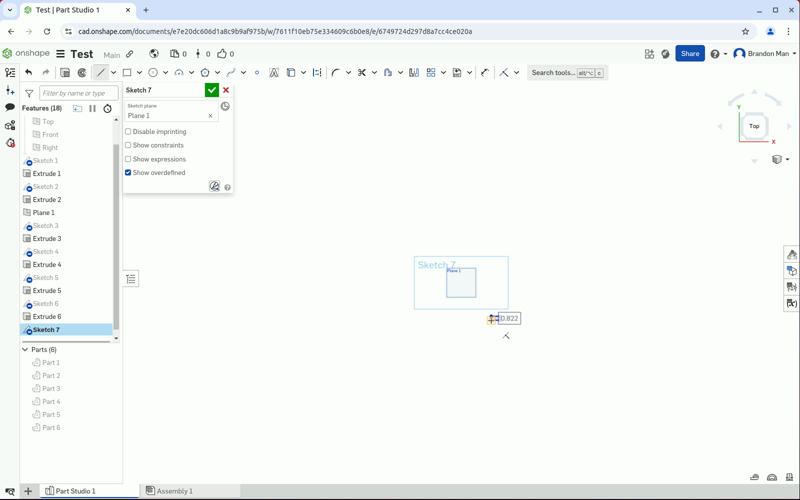
key(esc)
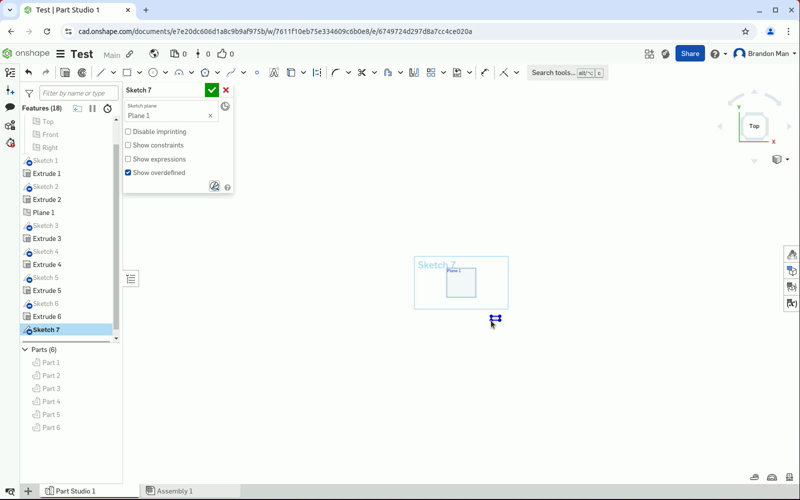
mouse_move(496, 317)
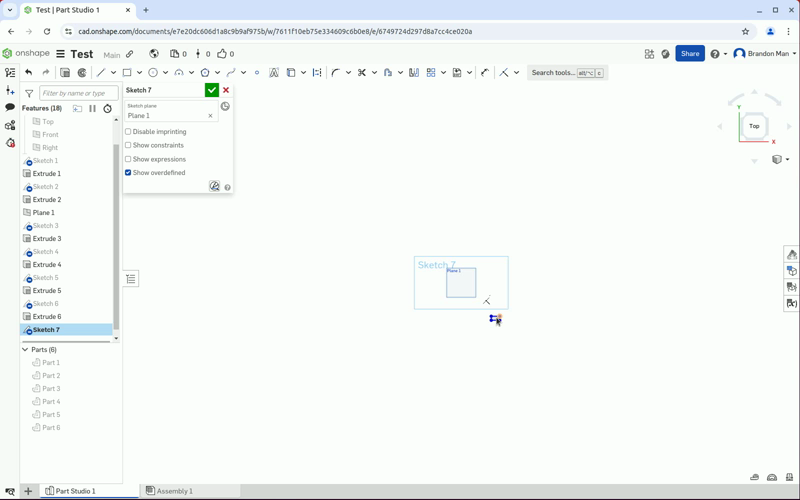
scroll(6)
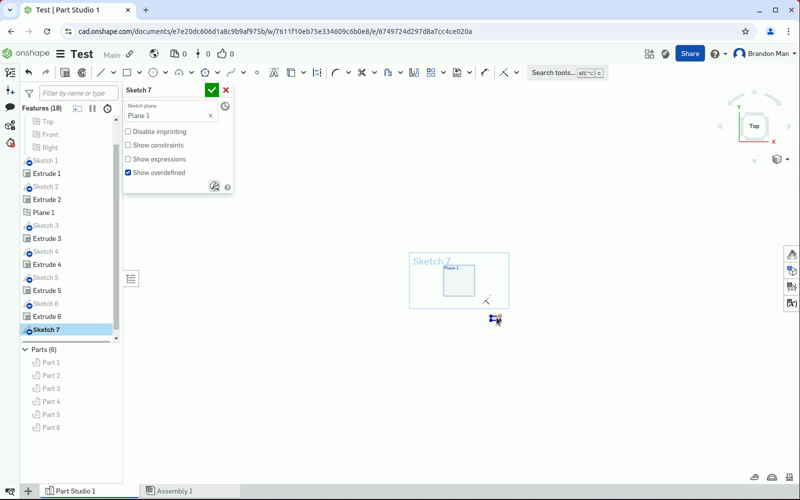
scroll(6)
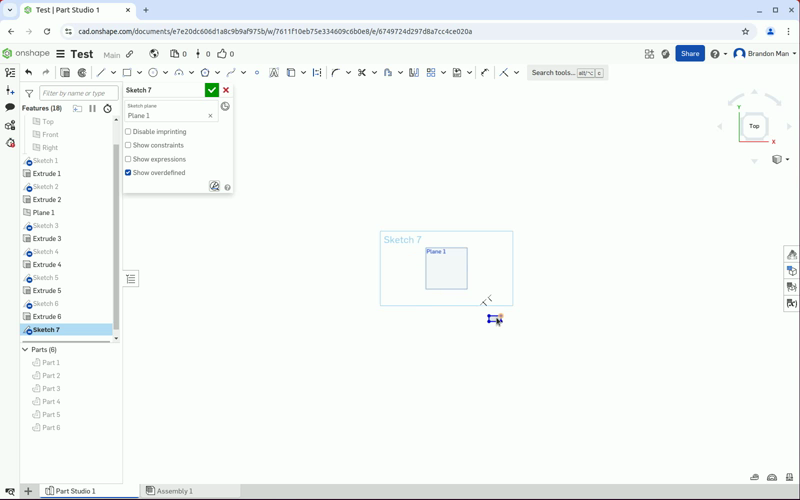
scroll(6)
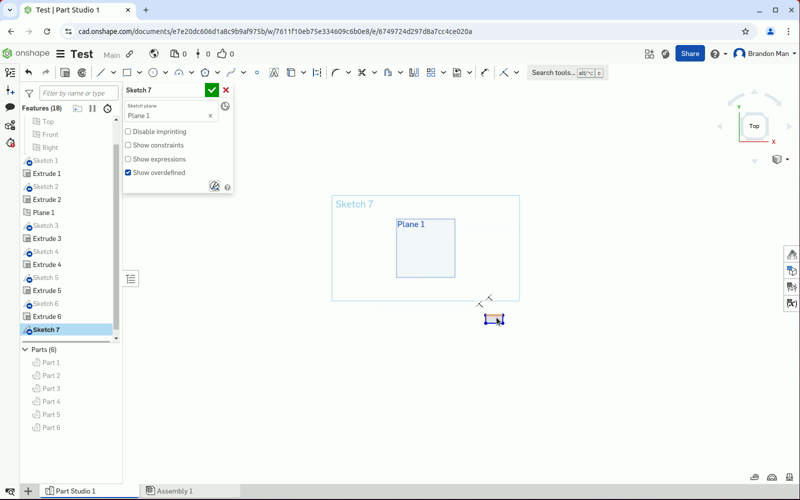
scroll(6)
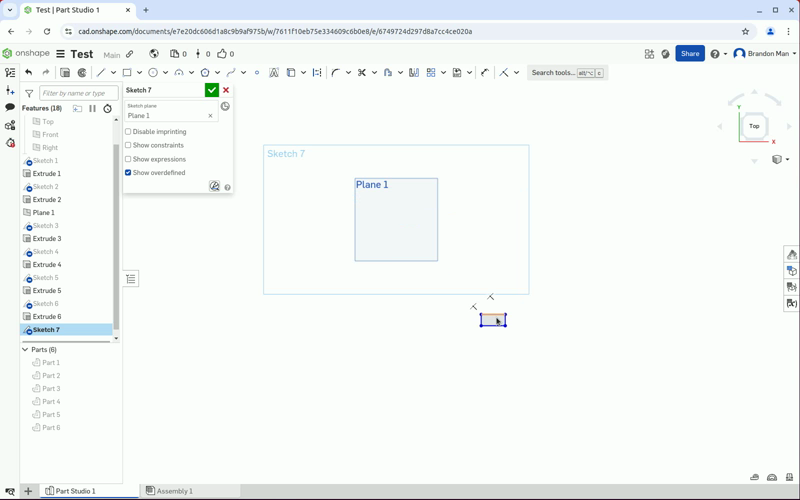
scroll(6)
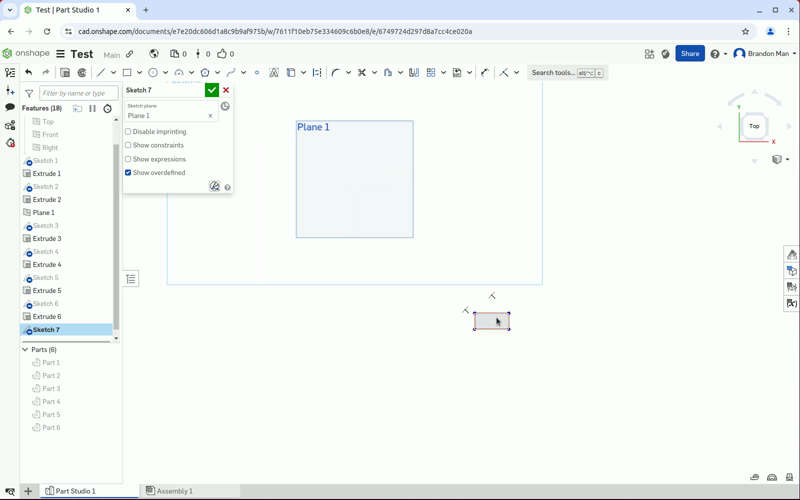
scroll(6)
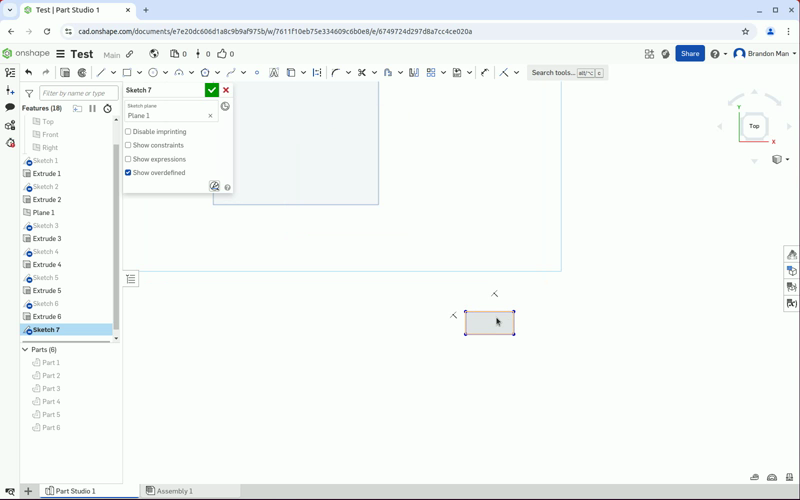
scroll(6)
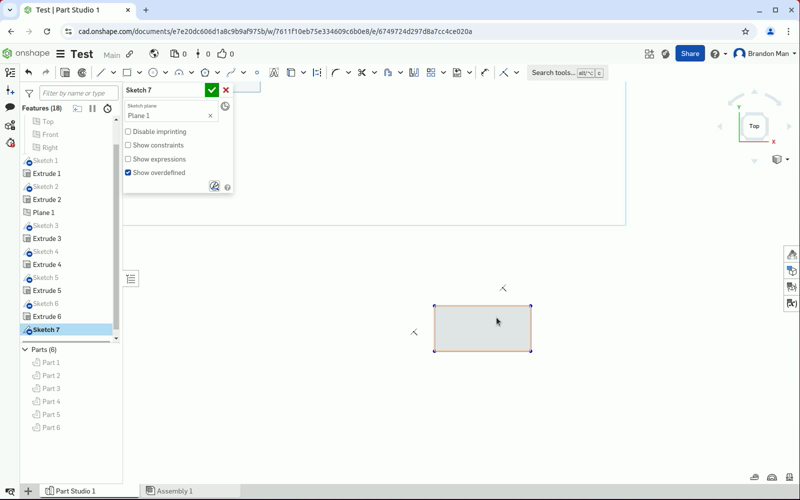
click(496, 317)
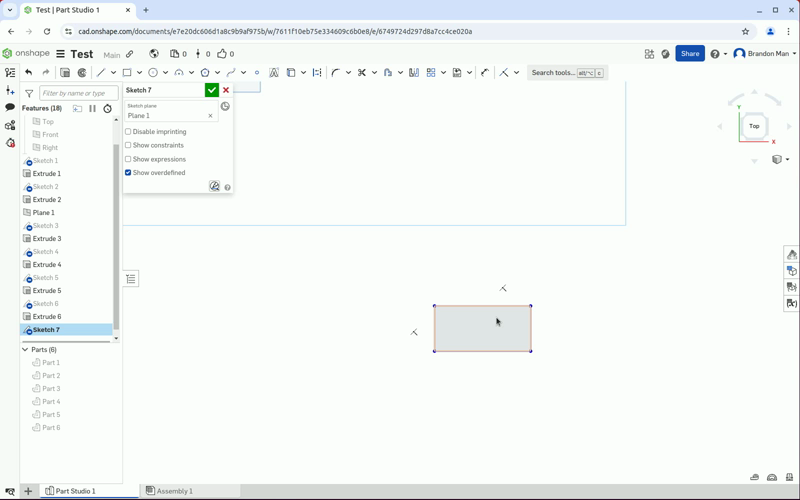
scroll(-6)
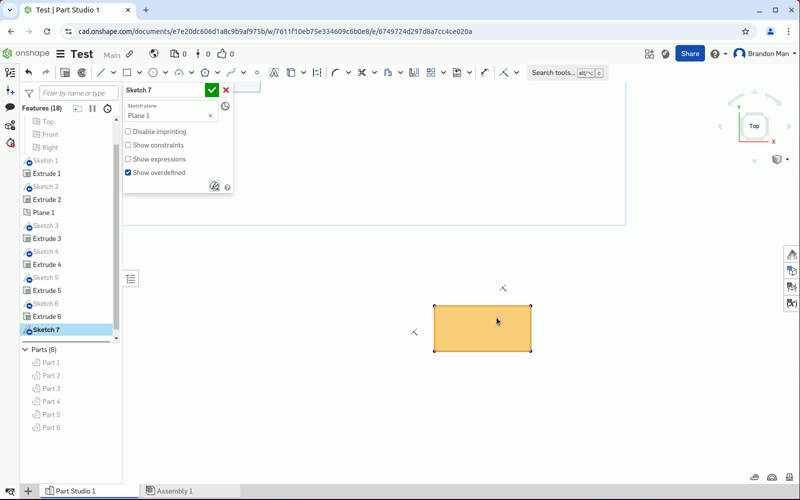
scroll(-6)
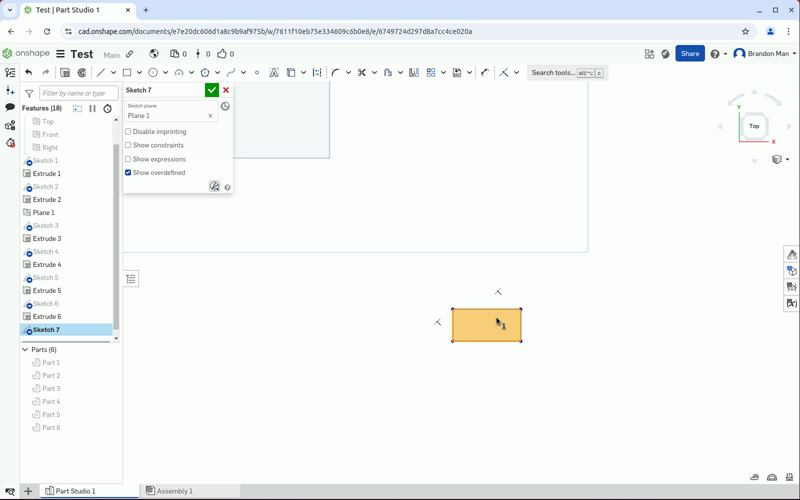
scroll(-6)
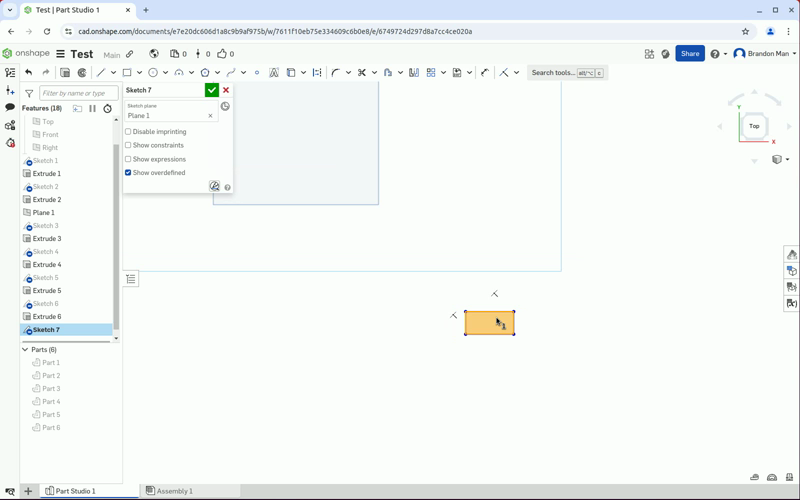
scroll(-6)
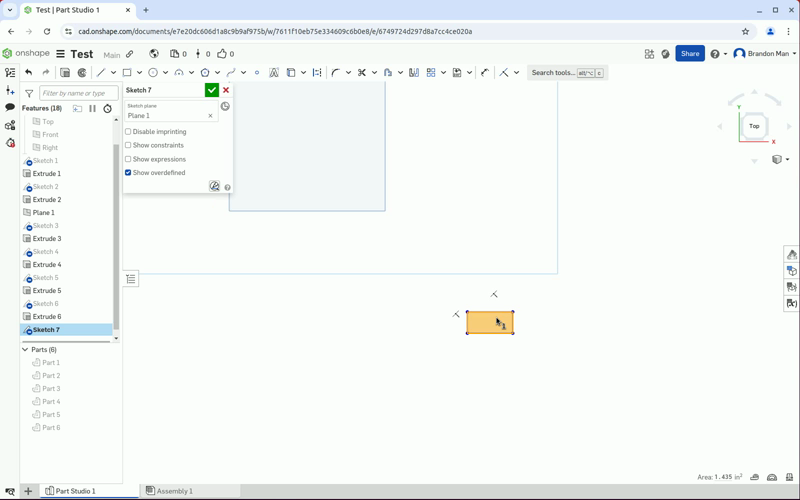
scroll(-6)
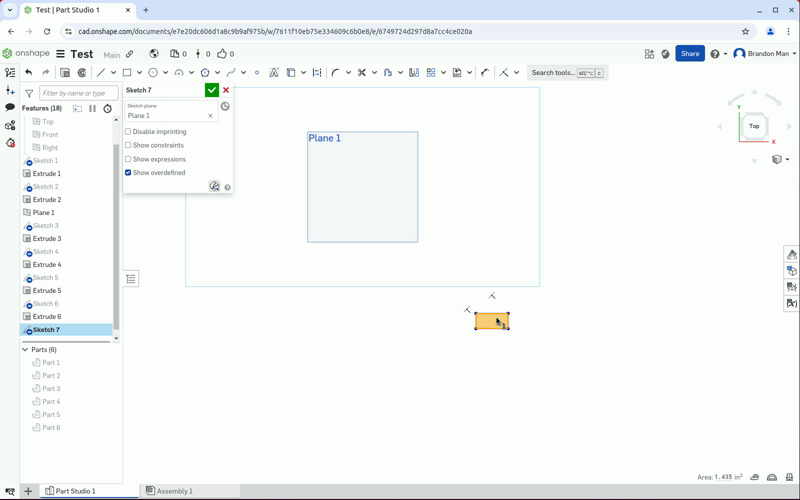
scroll(-6)
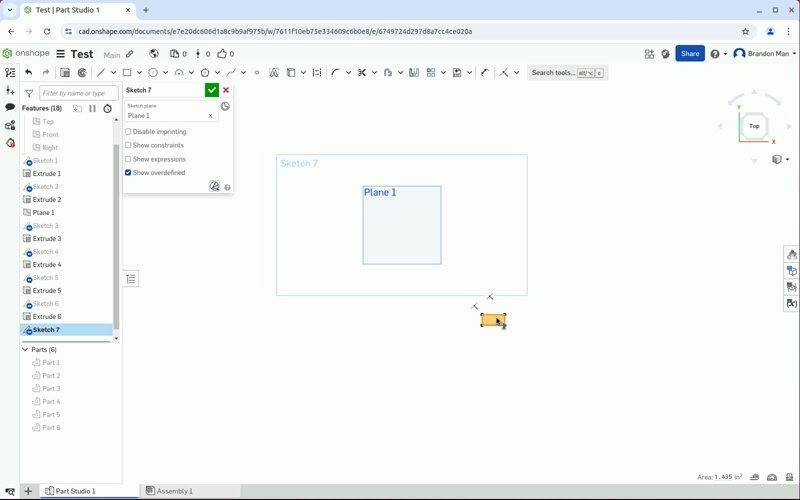
scroll(-6)
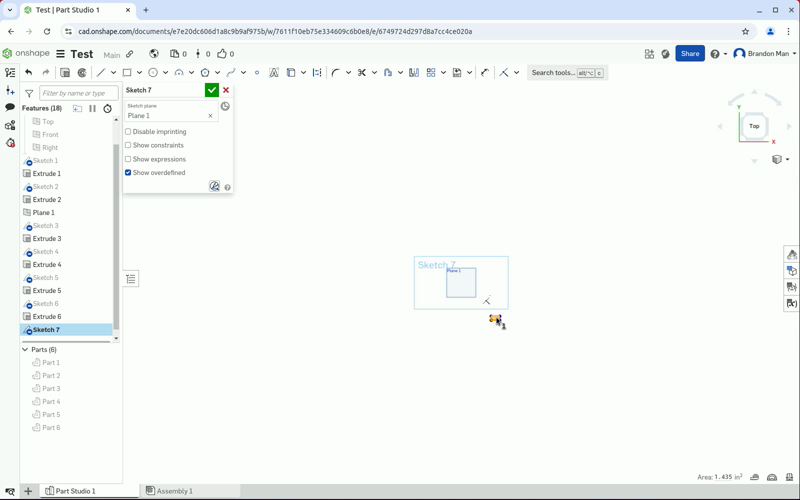
mouse_move(73, 352)
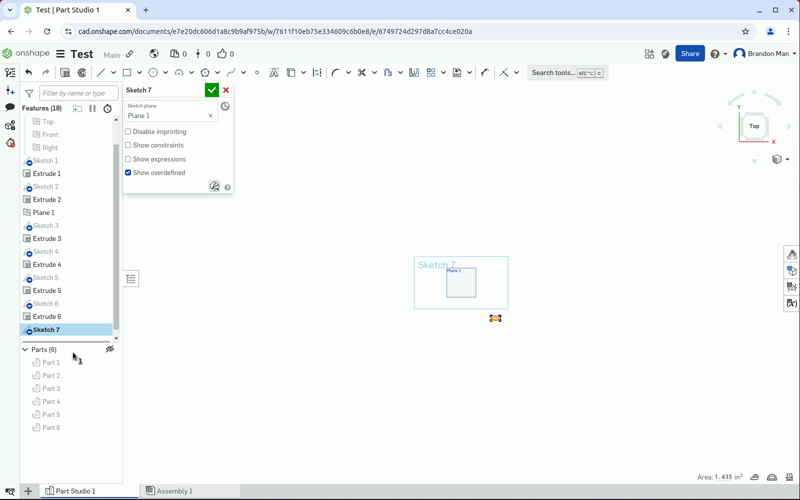
key(shift+y)
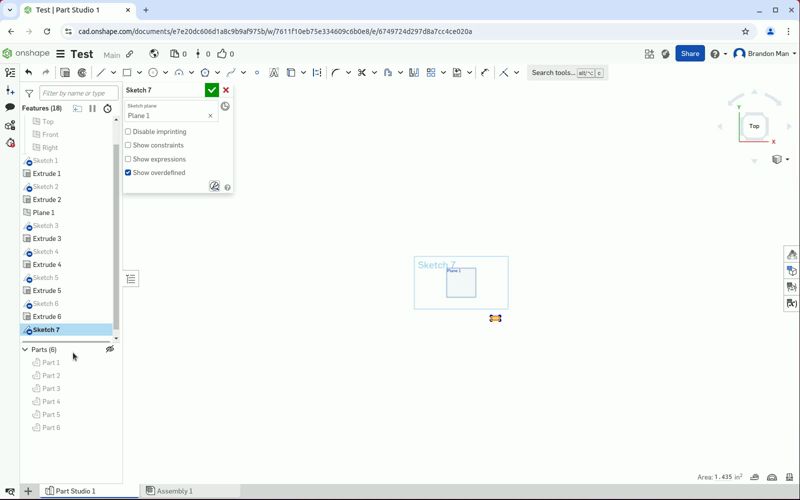
key(shift+e)
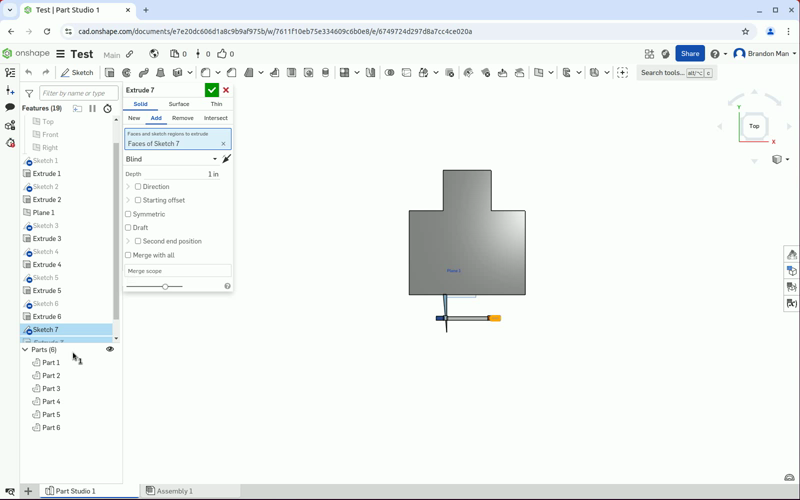
mouse_move(143, 106)
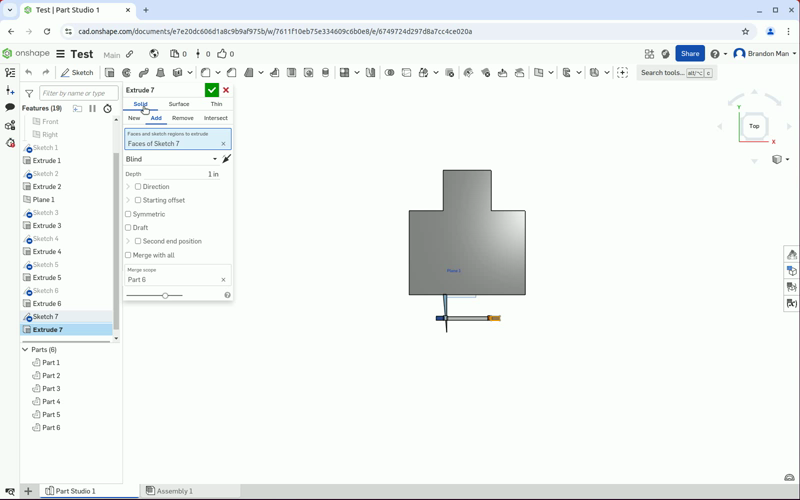
click(143, 106)
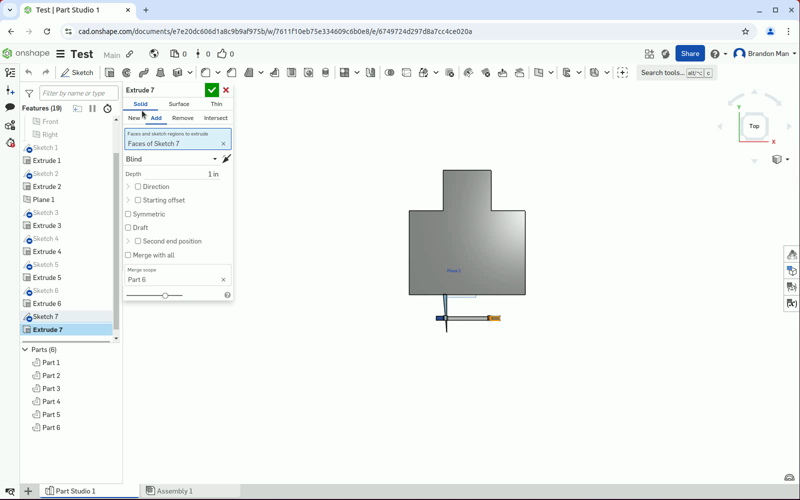
mouse_move(137, 120)
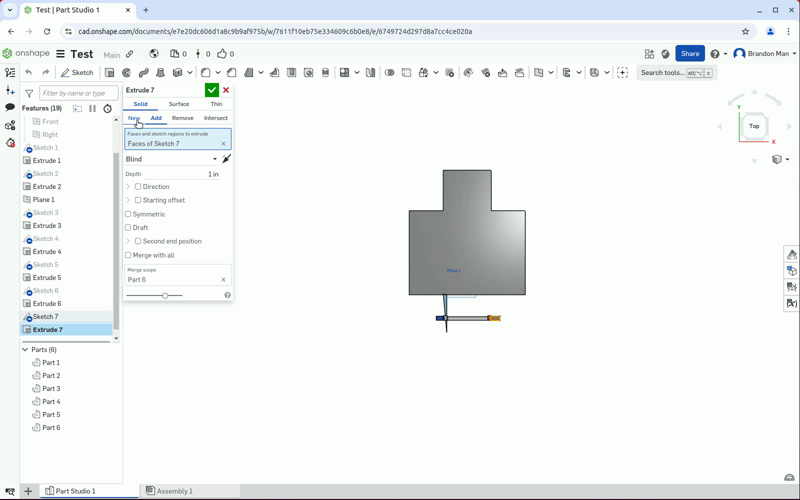
click(137, 120)
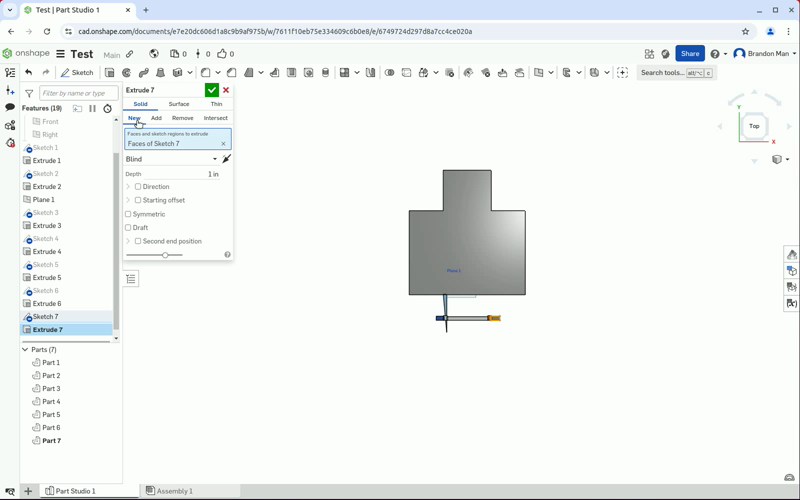
key(tab, 4)
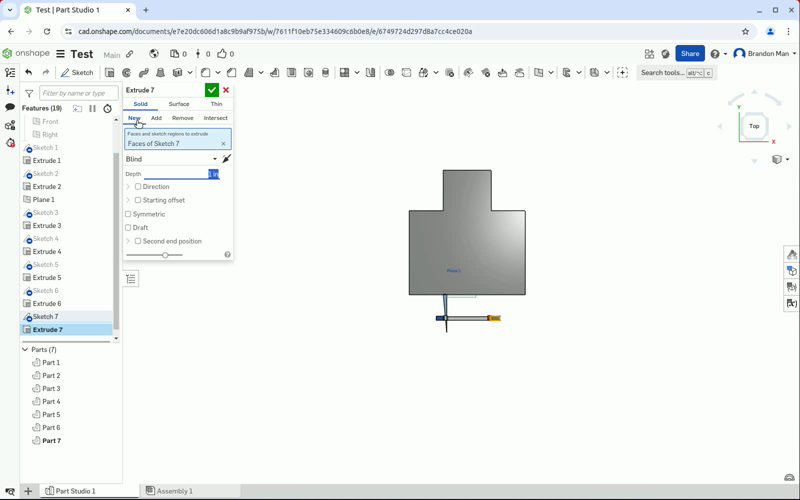
text(0.722)
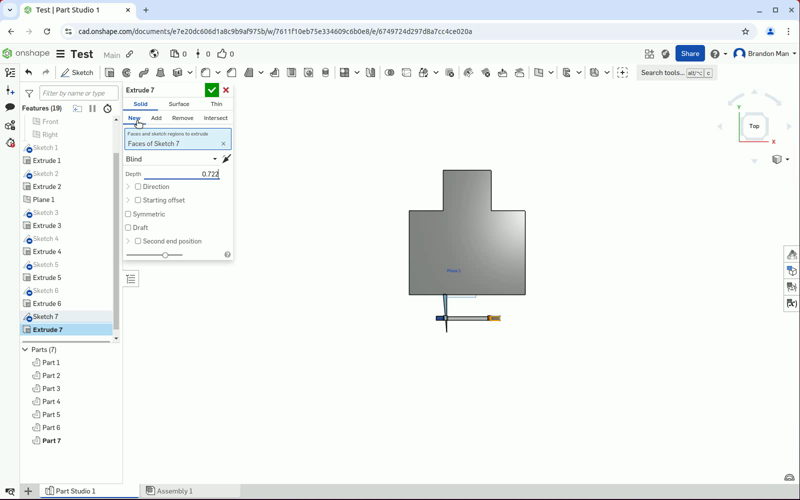
key(enter)
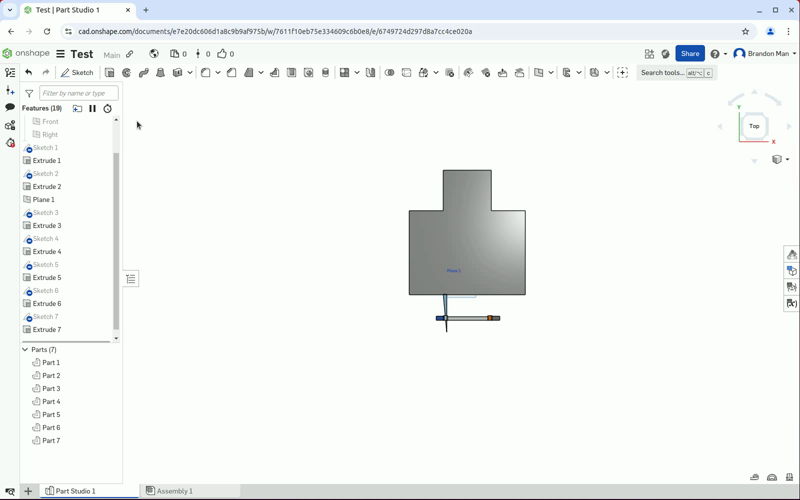
key(shift+h)
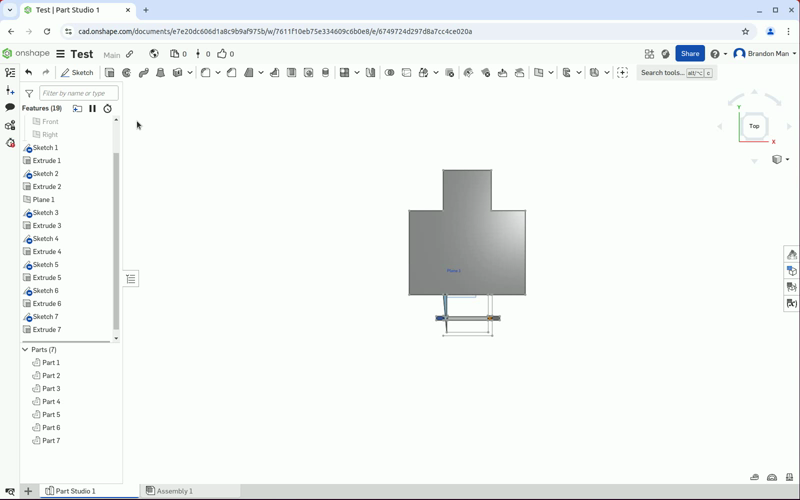
key(shift+h)
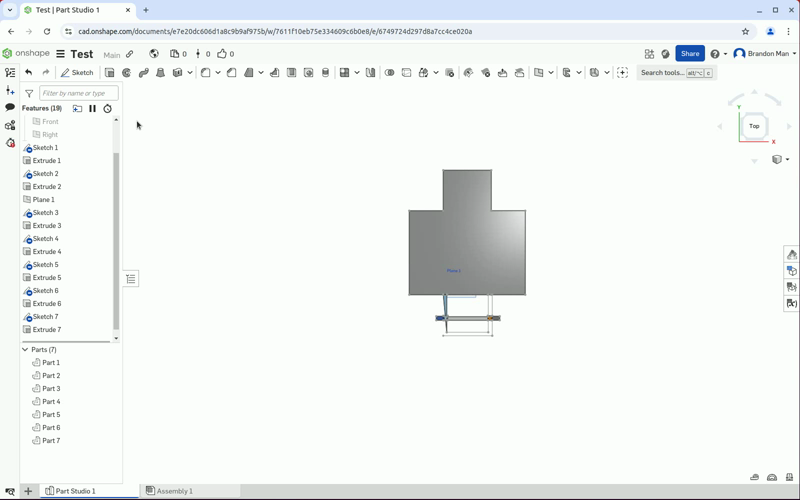
key(shift+7)
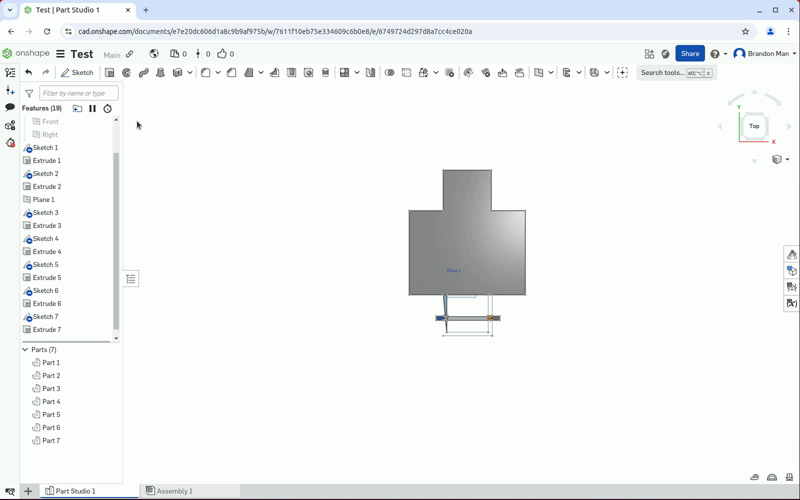
key(up, 3)
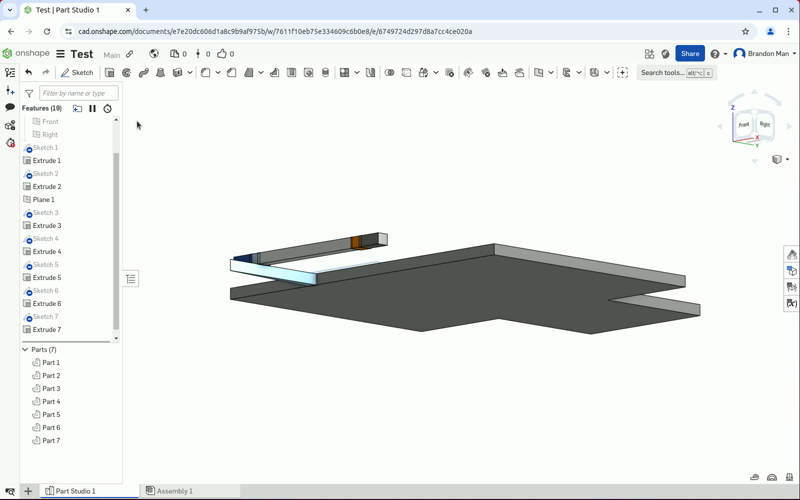
key(left, 3)
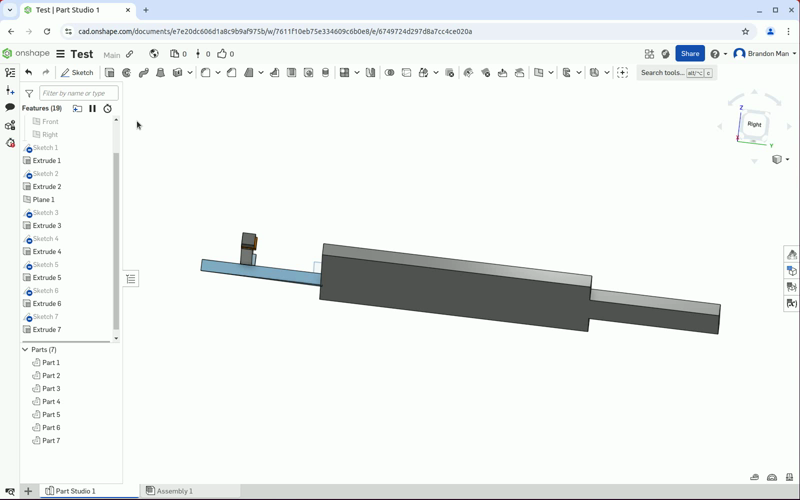
key(right, 3)
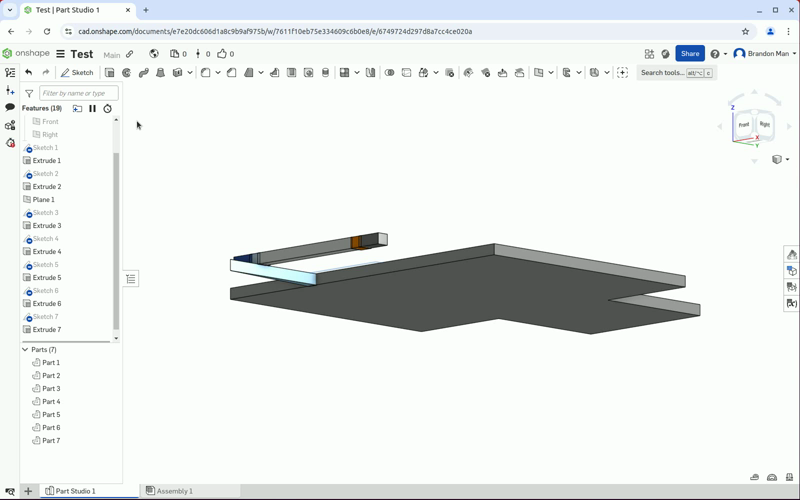
key(down, 3)
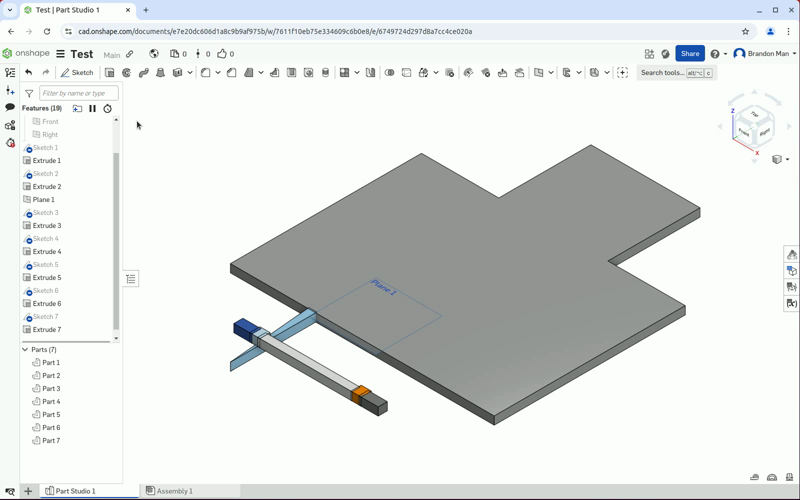
mouse_move(69, 150)
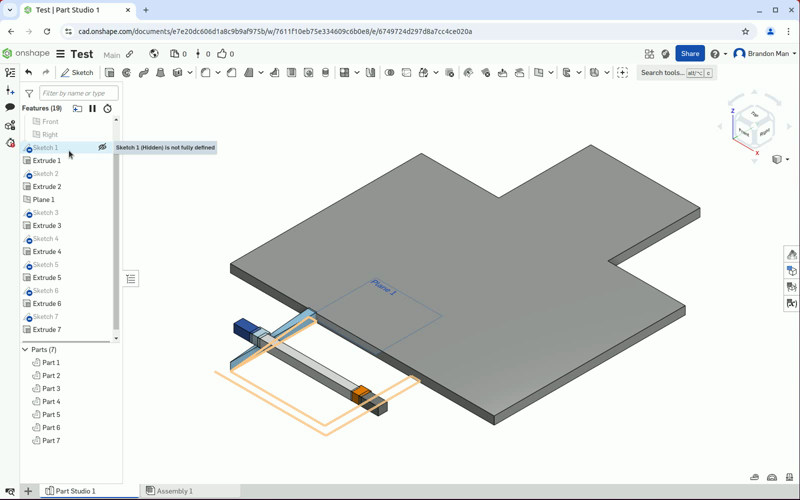
click(69, 150)